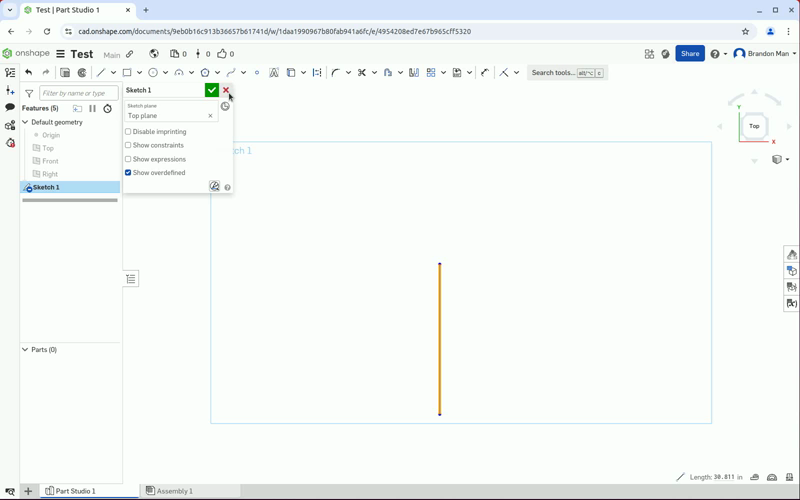
key(shift+h)
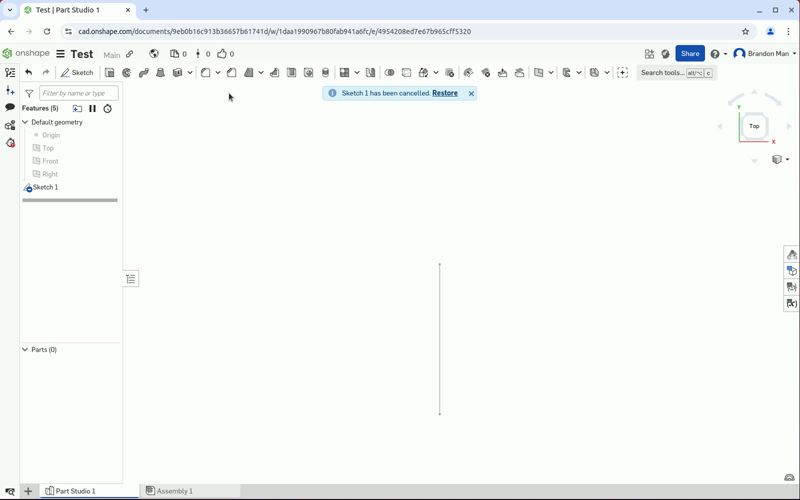
mouse_move(73, 352)
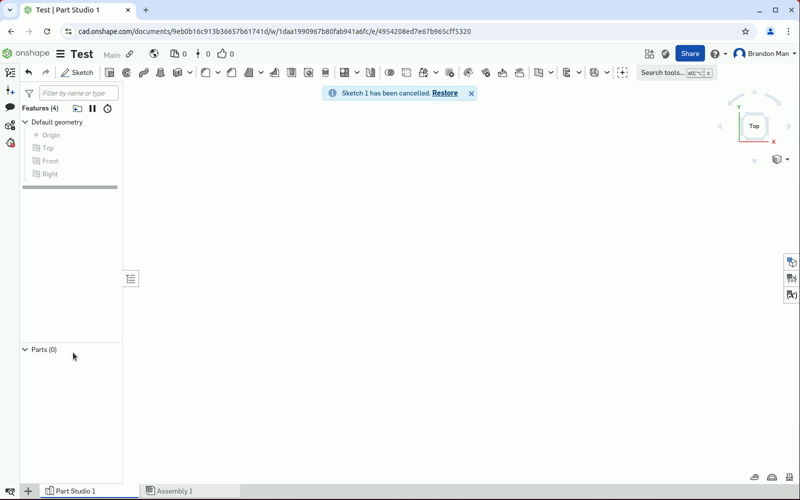
key(y)
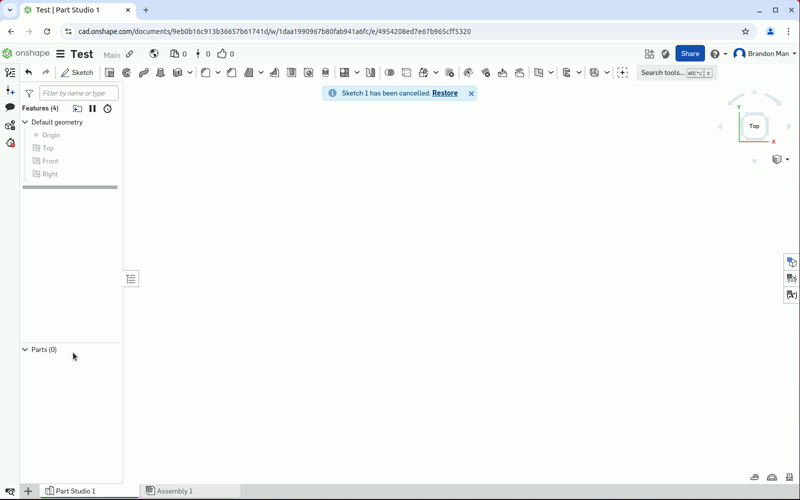
key(shift+p)
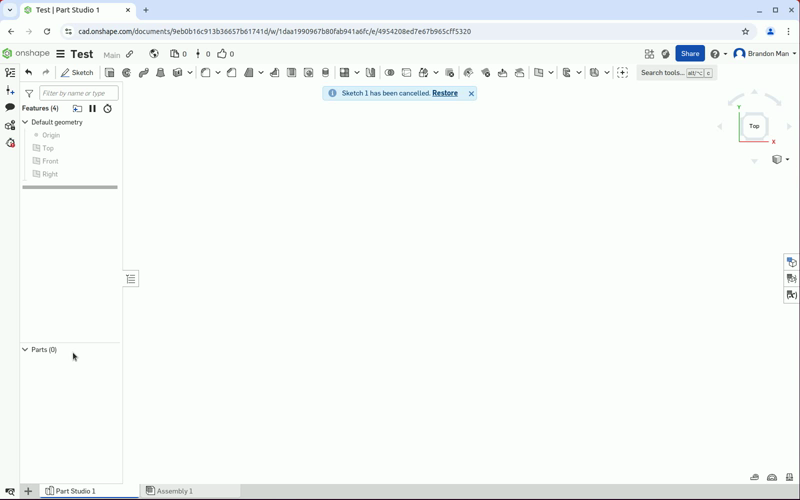
key(space)
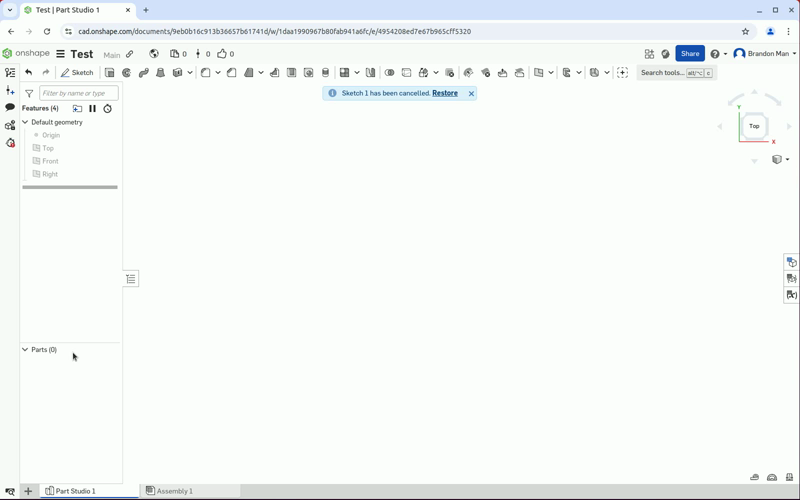
key_down(shift)
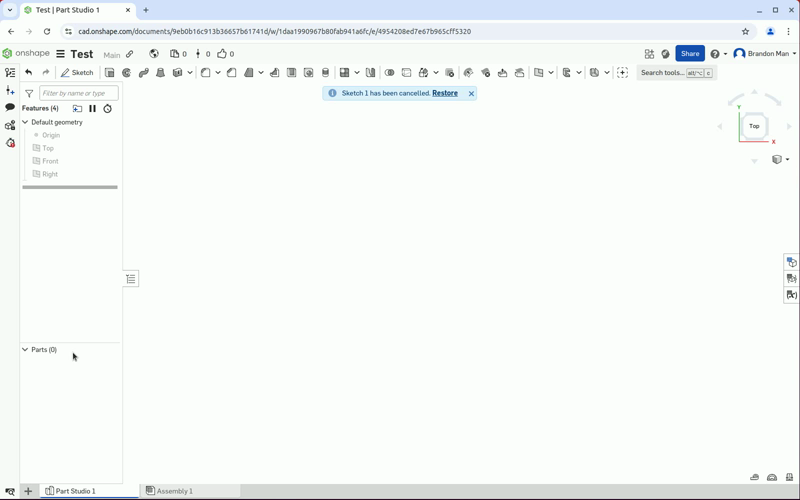
key(up)
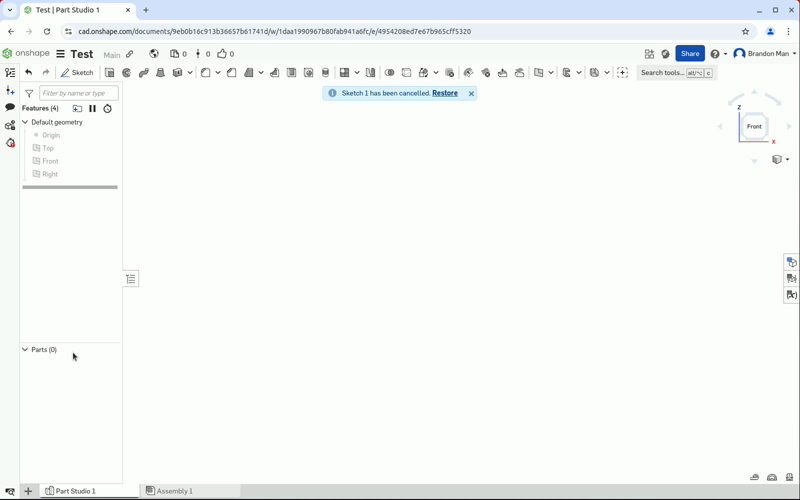
key_up(shift)
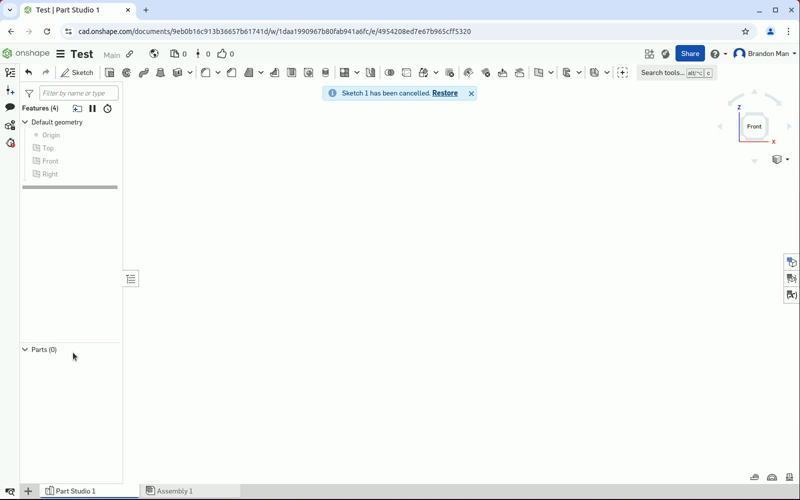
key(space)
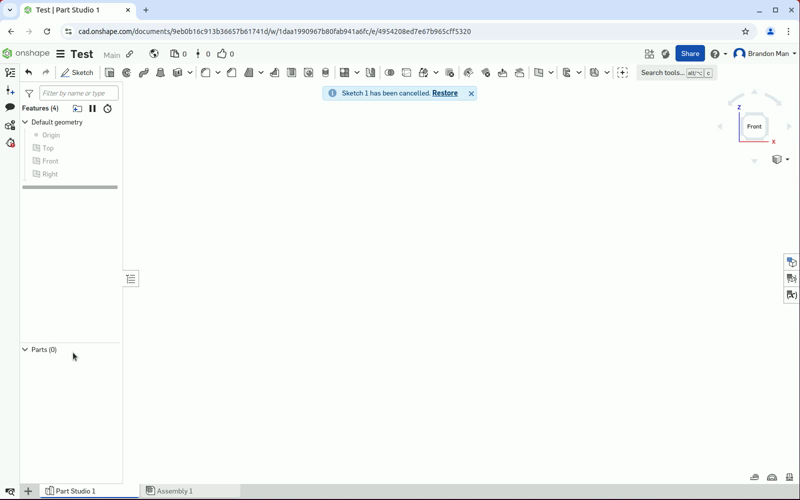
key_down(shift)
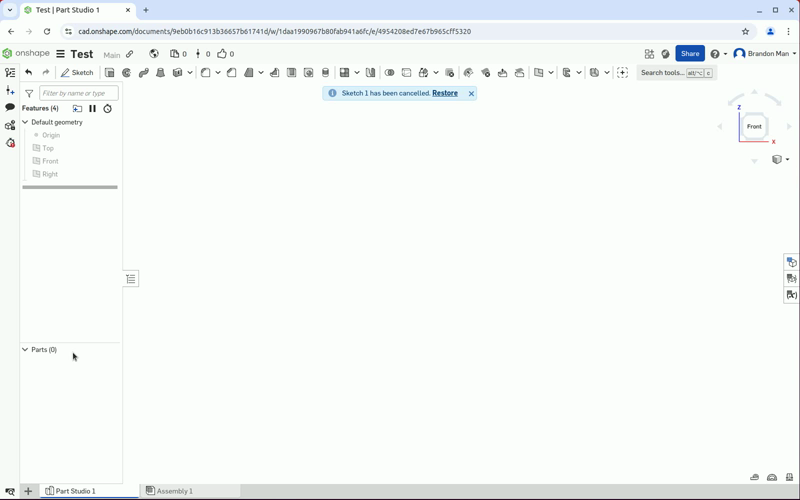
key(left)
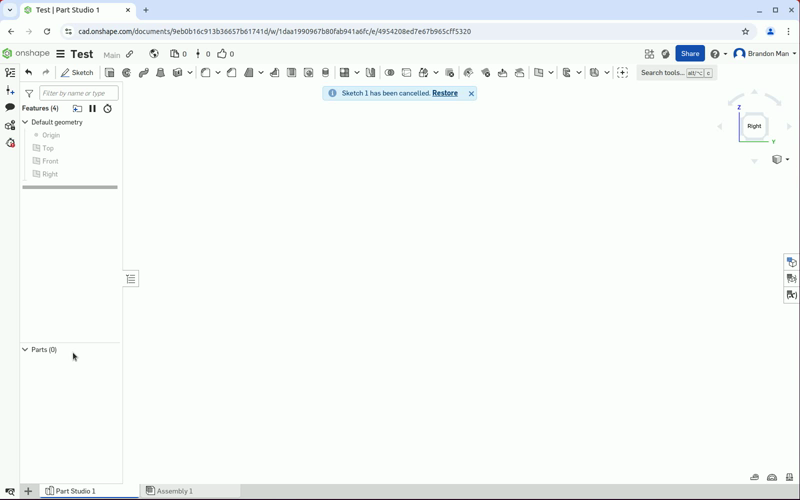
key_up(shift)
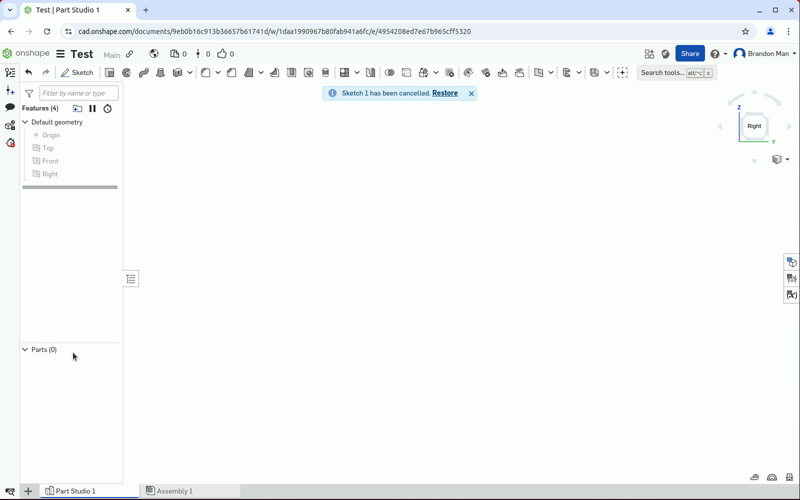
mouse_move(73, 352)
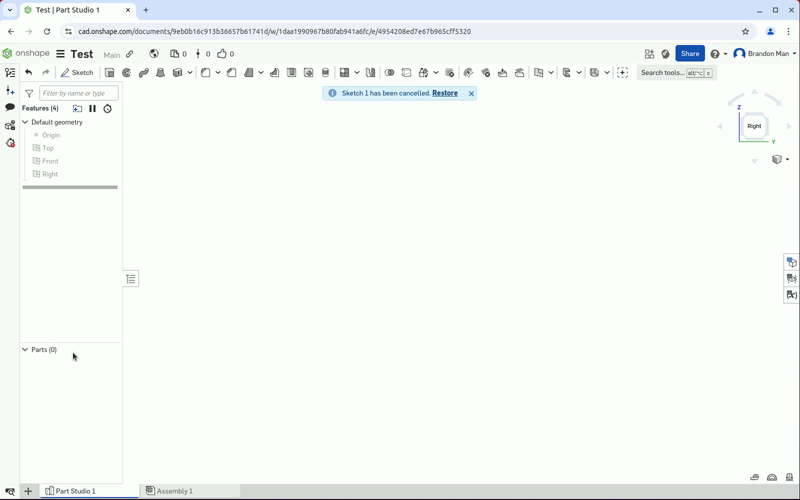
key(shift+y)
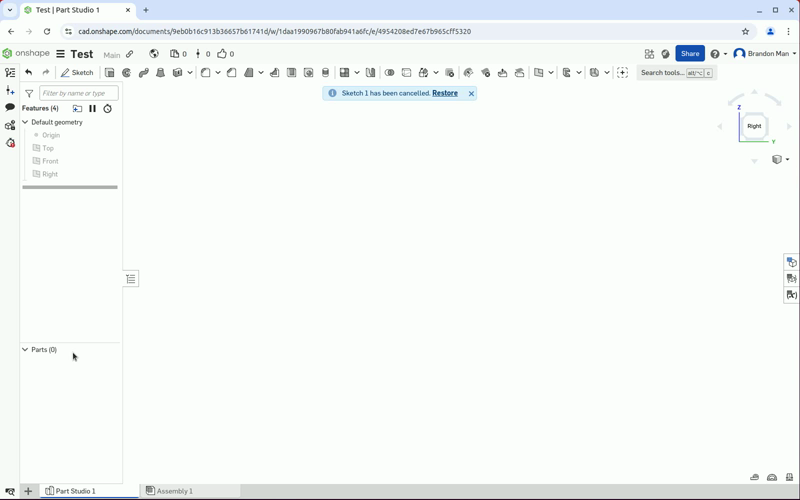
key(shift+s)
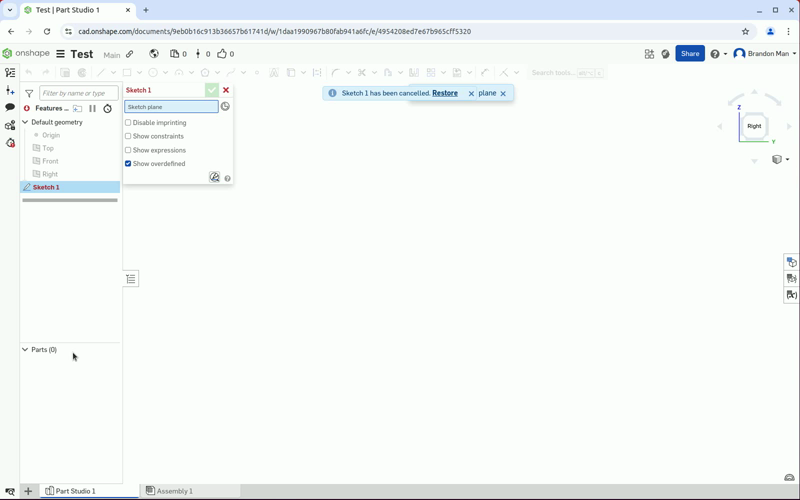
mouse_move(73, 176)
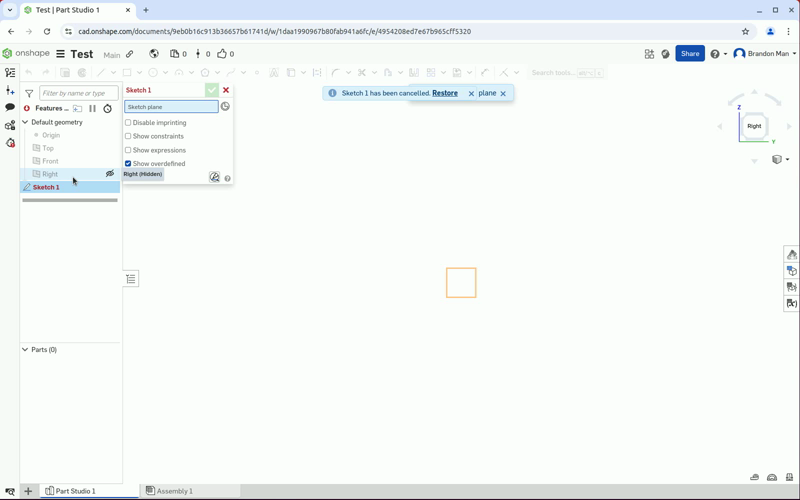
click(73, 176)
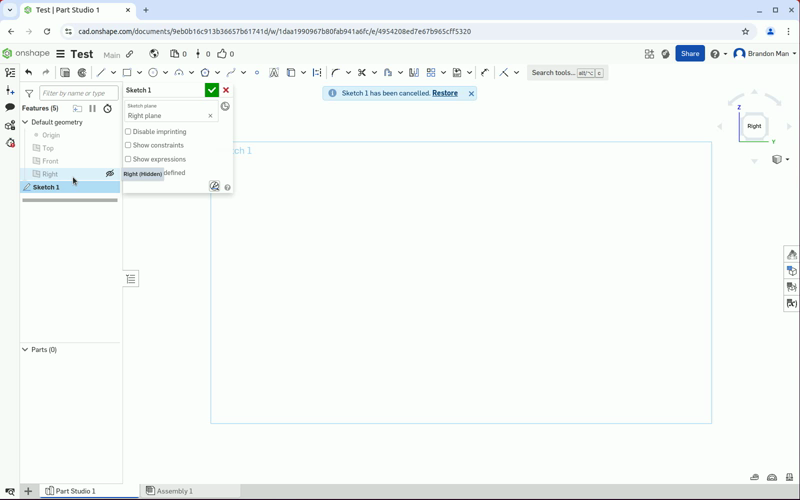
mouse_move(73, 352)
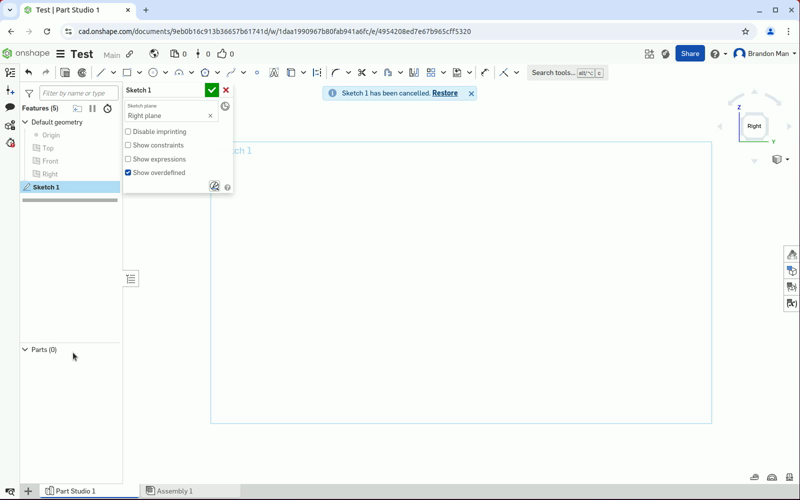
key(y)
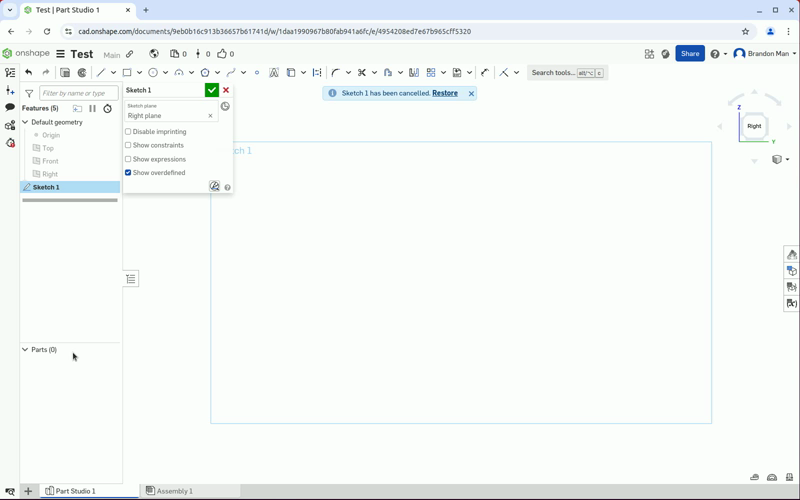
key(c)
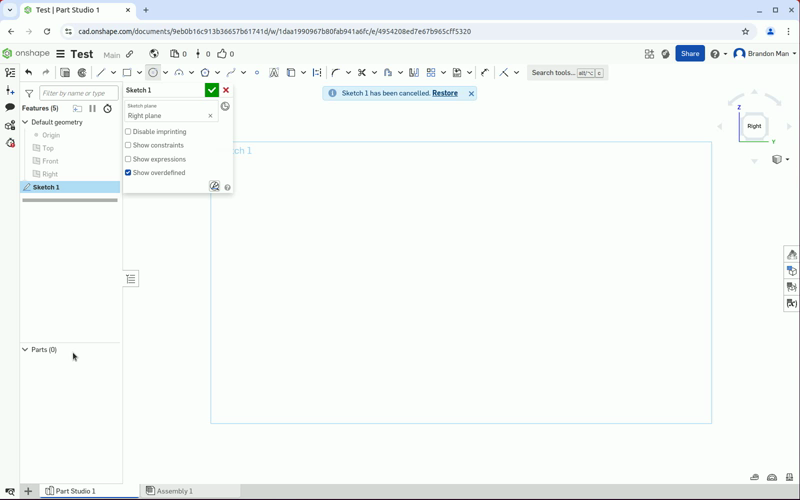
key_down(shift)
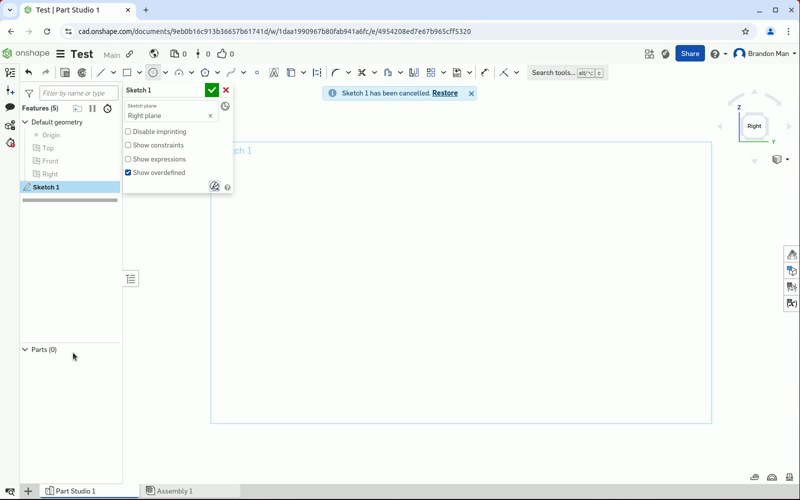
mouse_move(461, 282)
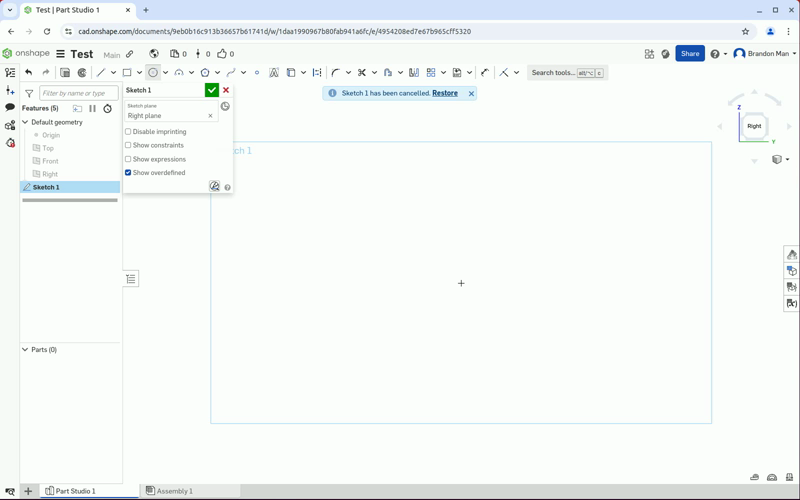
click(461, 282)
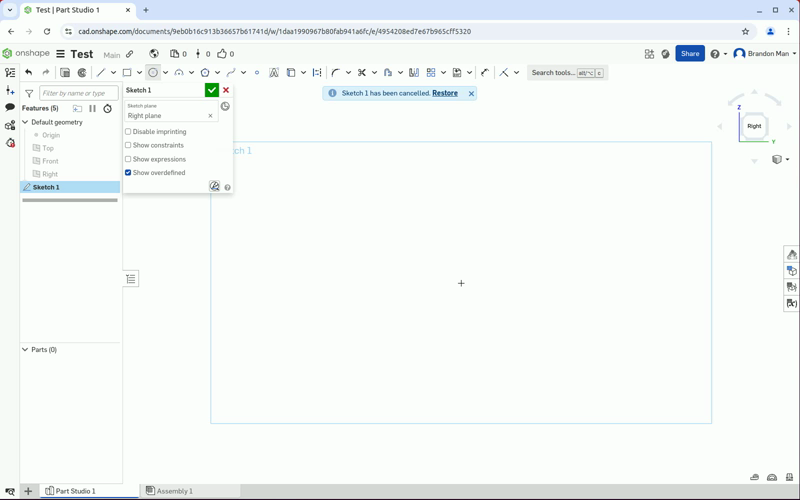
key_up(shift)
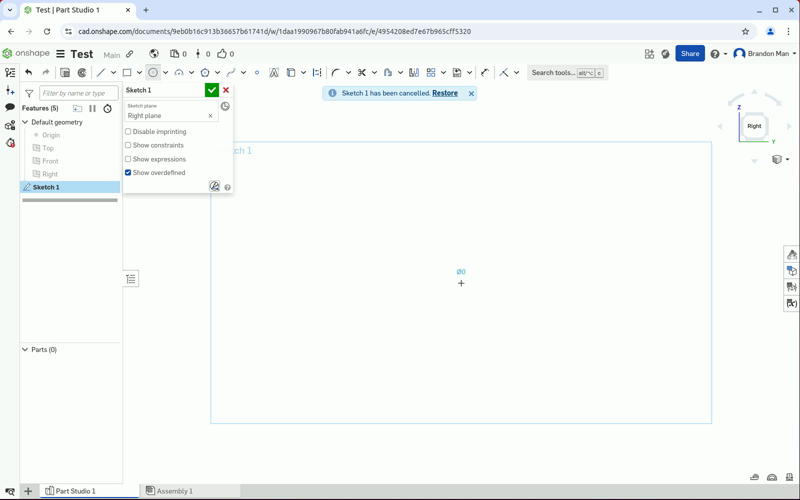
mouse_move(464, 282)
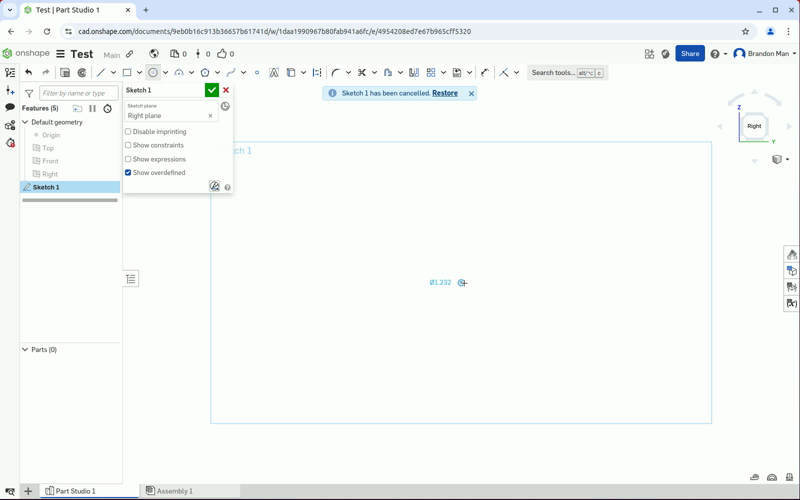
click(464, 282)
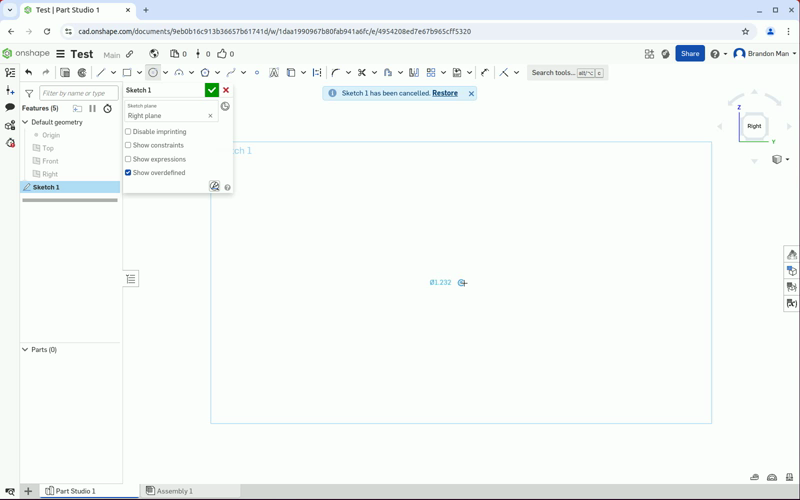
key(esc)
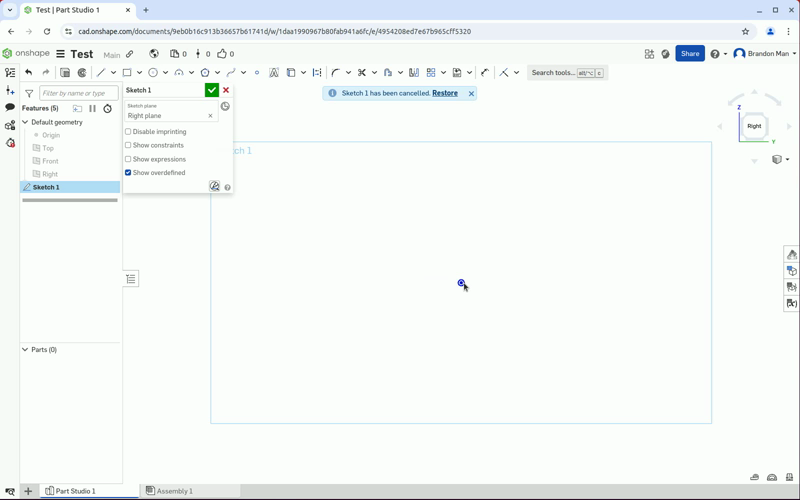
mouse_move(461, 283)
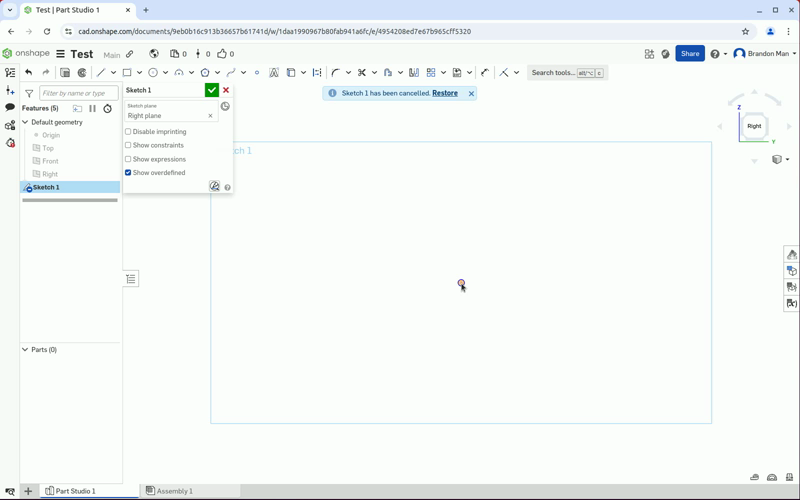
scroll(6)
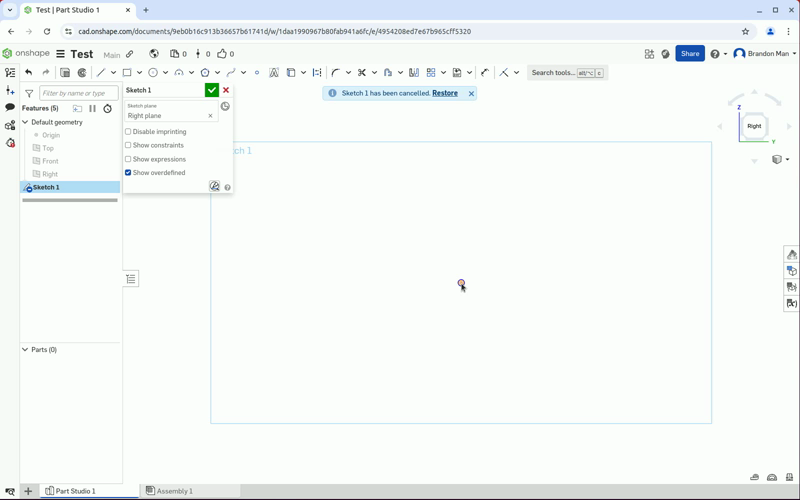
scroll(6)
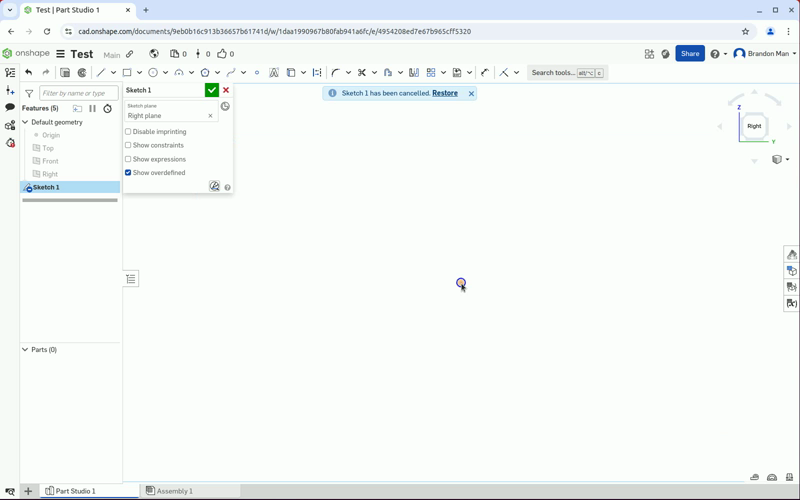
scroll(6)
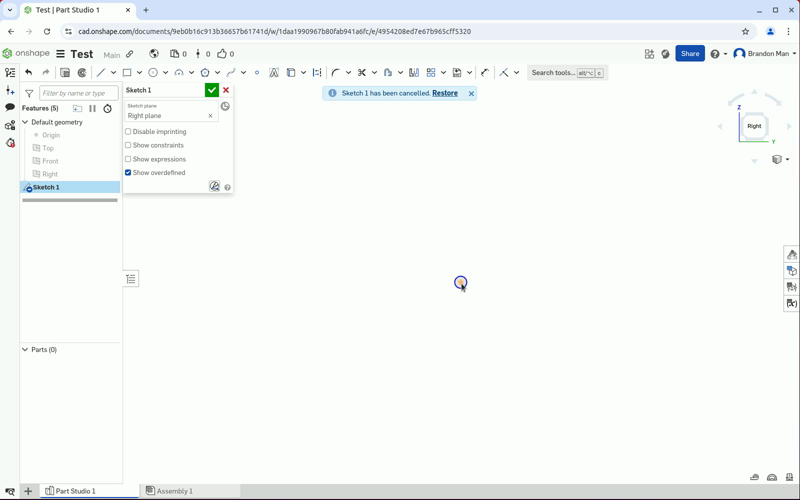
scroll(6)
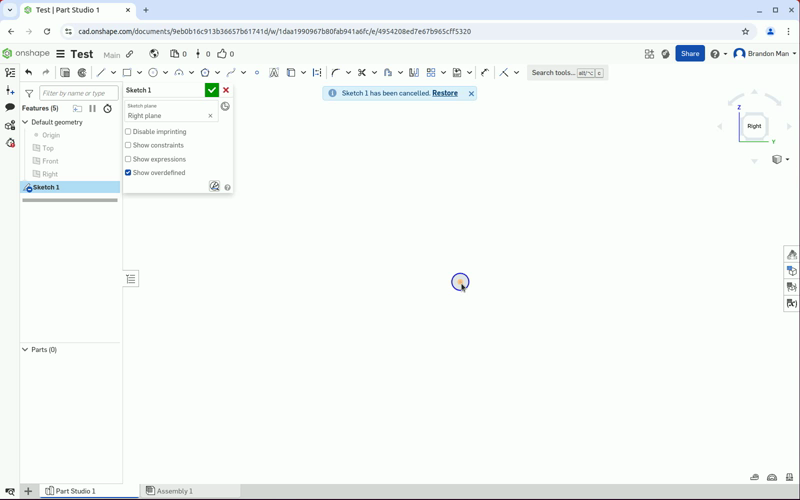
scroll(6)
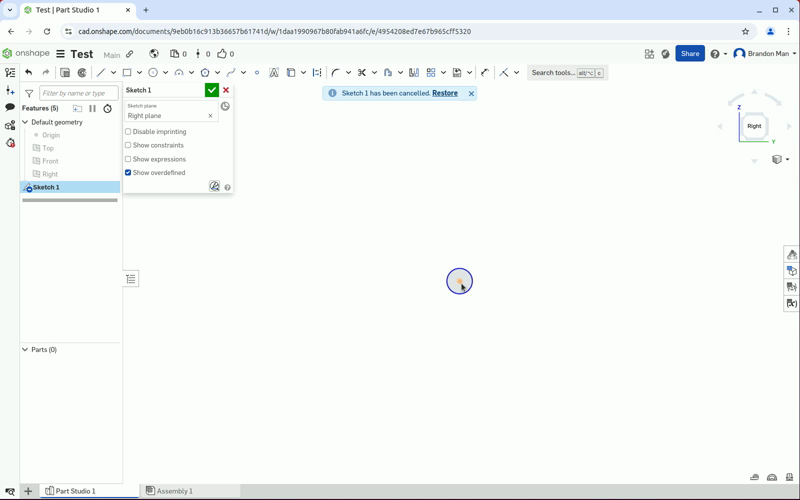
scroll(6)
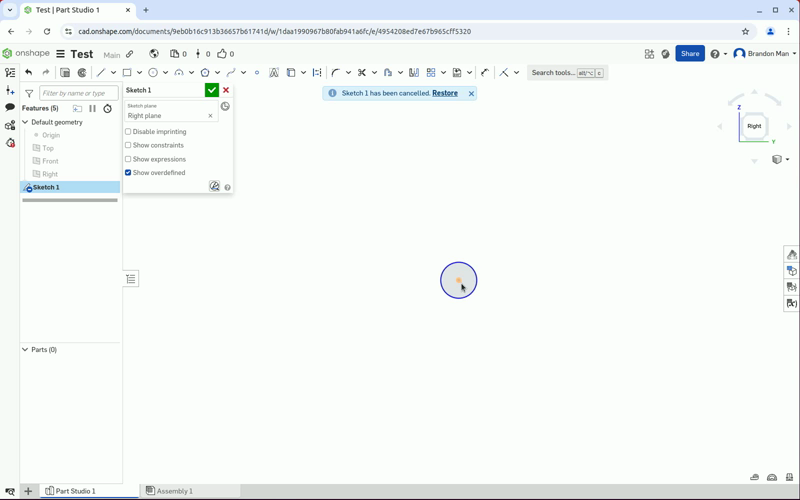
scroll(6)
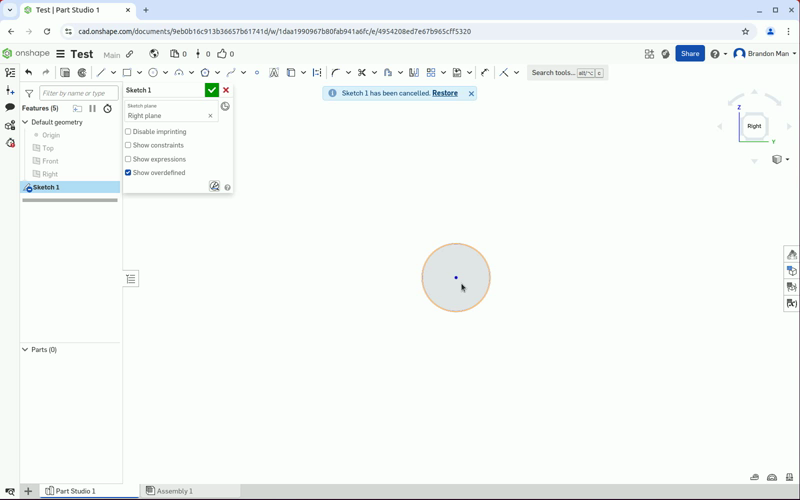
click(461, 283)
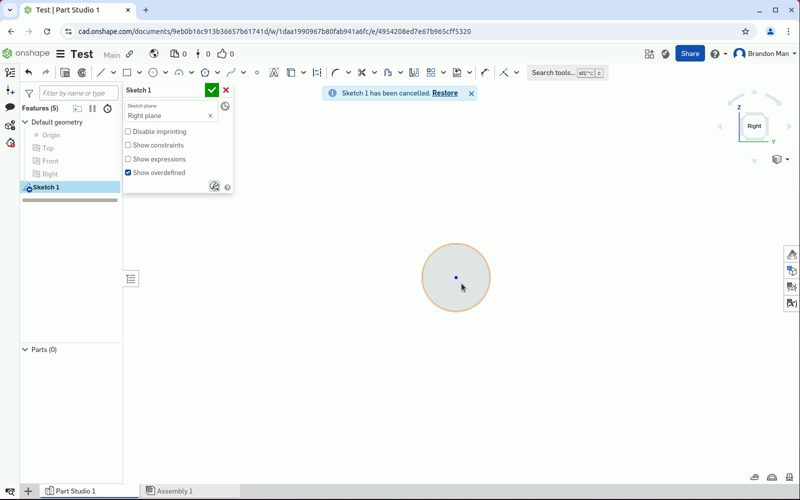
scroll(-6)
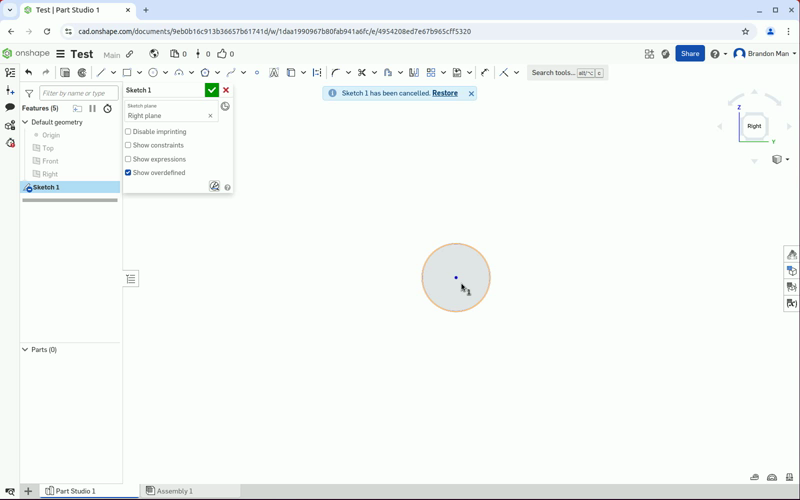
scroll(-6)
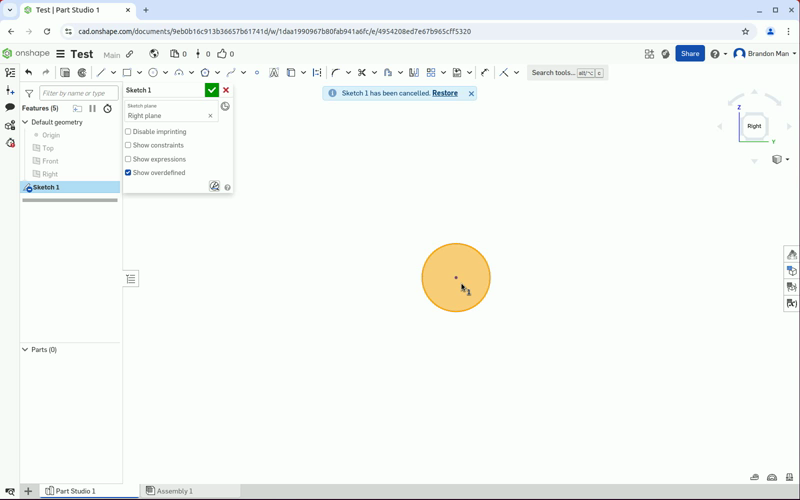
scroll(-6)
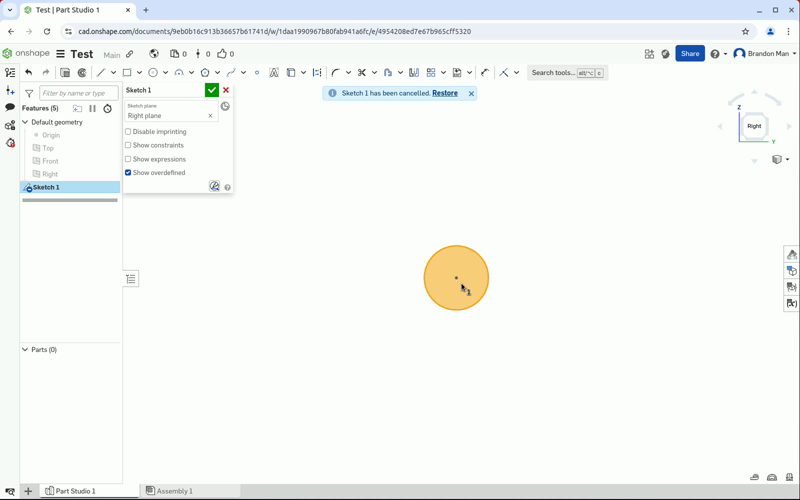
scroll(-6)
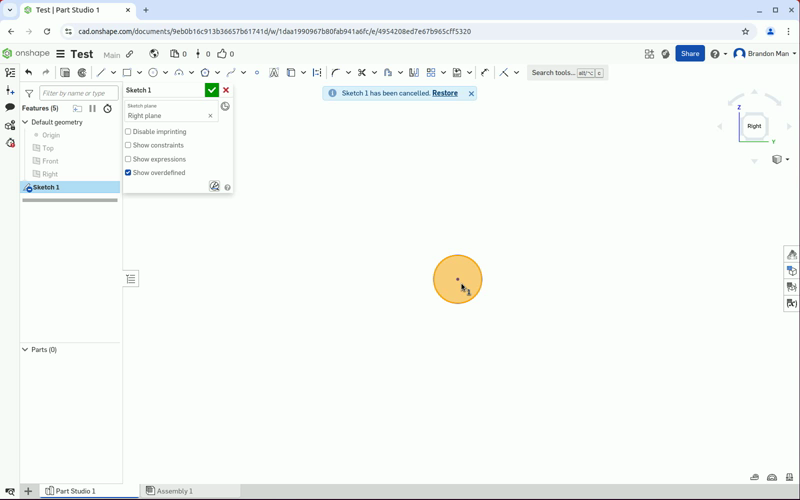
scroll(-6)
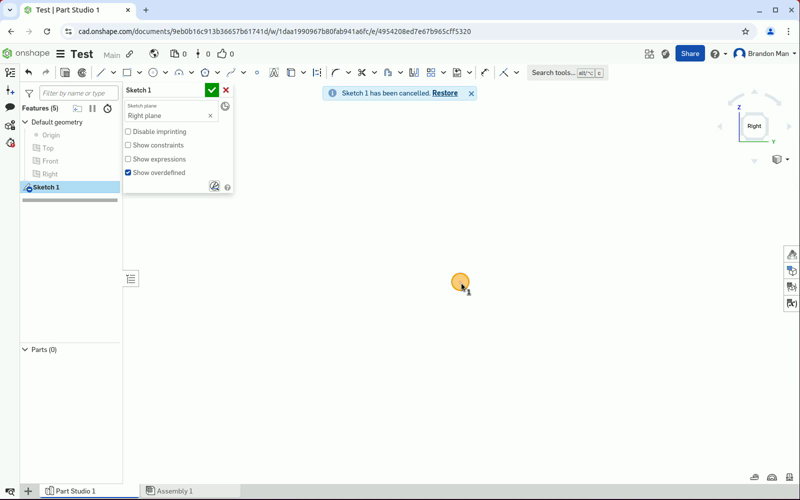
scroll(-6)
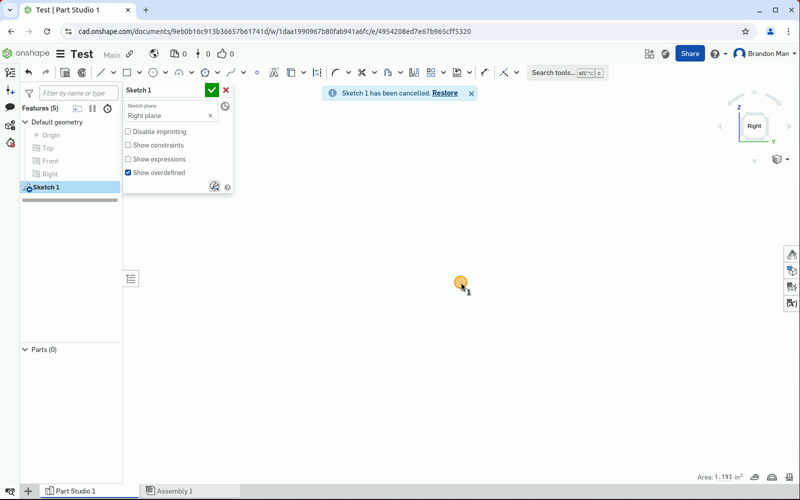
scroll(-6)
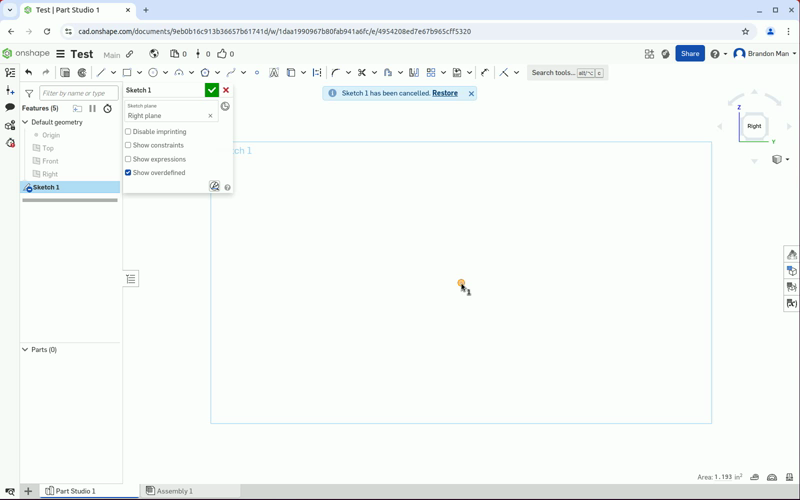
mouse_move(73, 352)
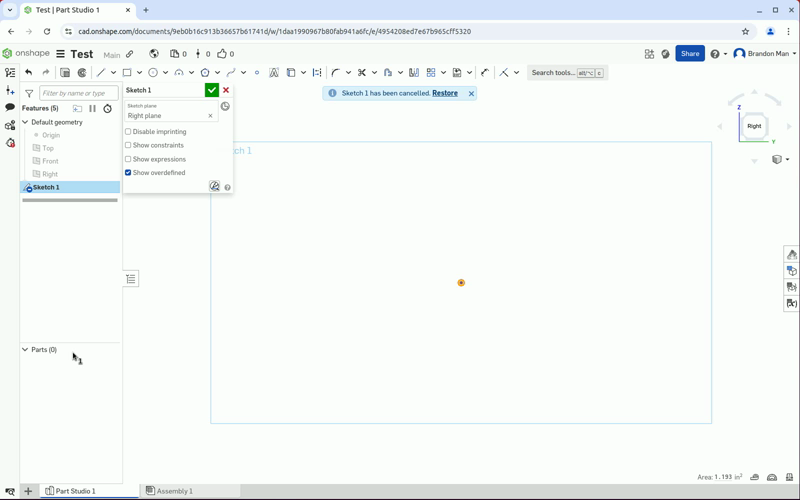
key(shift+y)
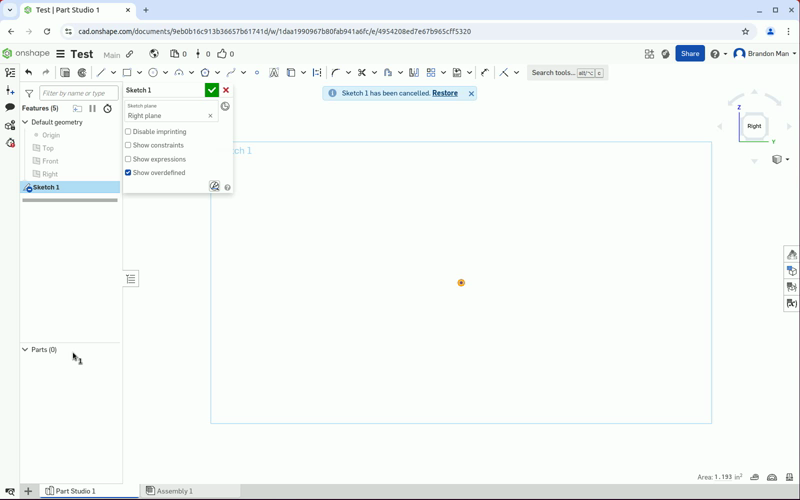
key(shift+e)
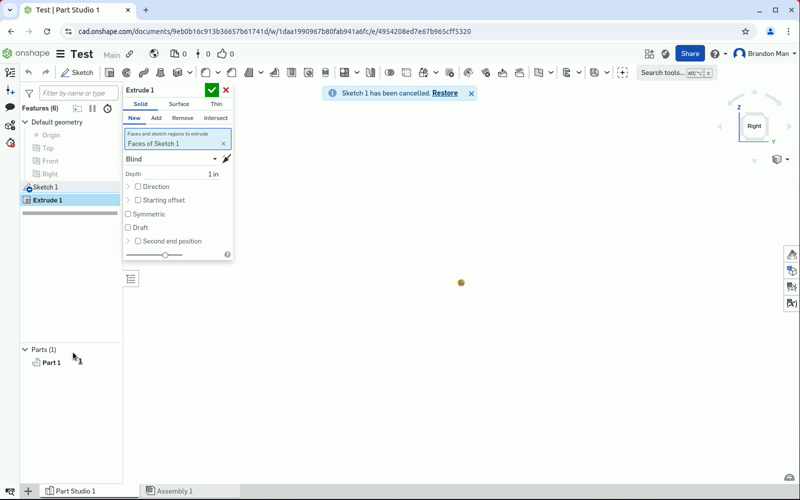
mouse_move(143, 106)
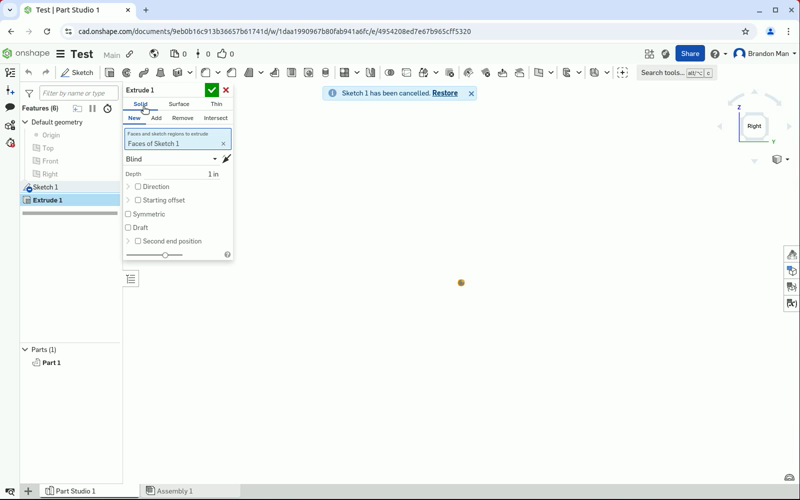
click(143, 106)
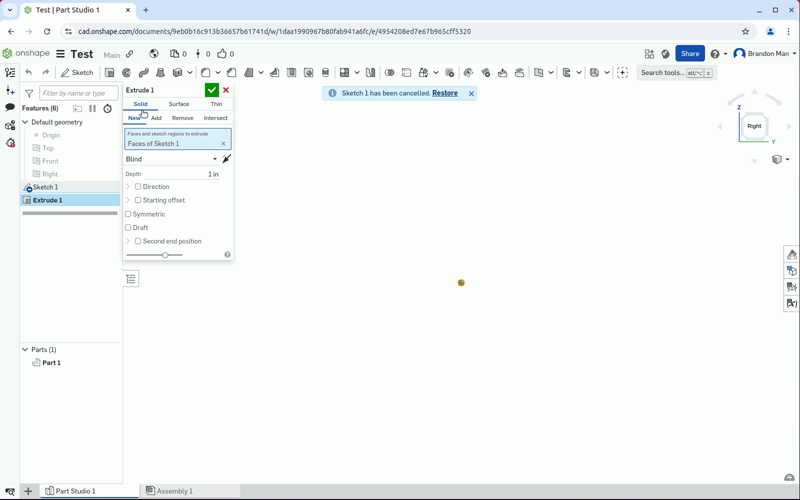
mouse_move(137, 120)
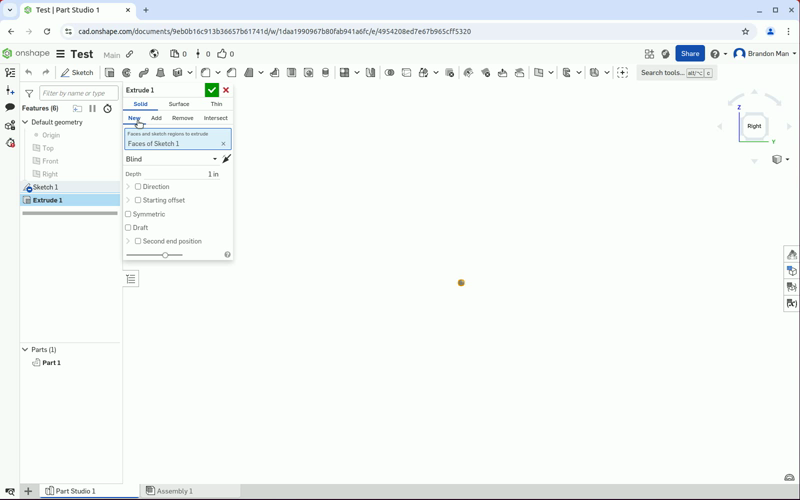
click(137, 120)
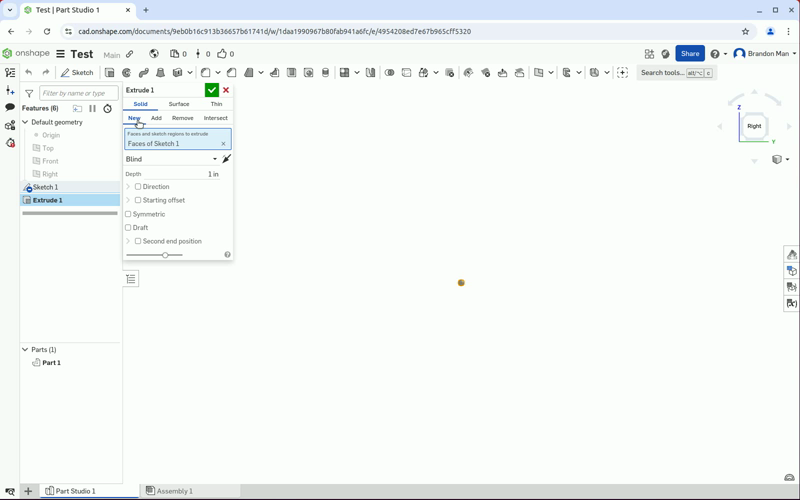
key(tab, 4)
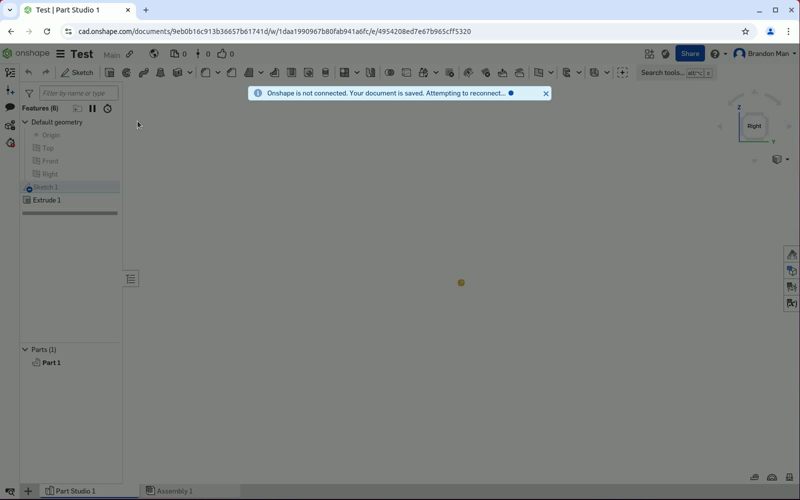
text(23.108)
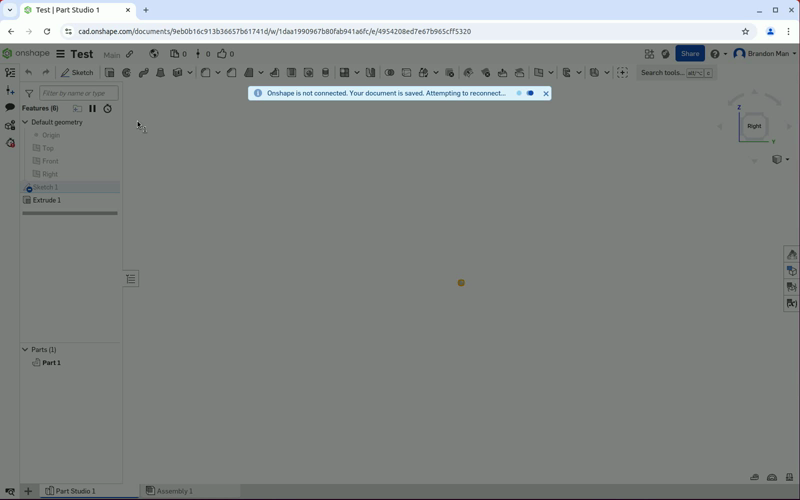
key(enter)
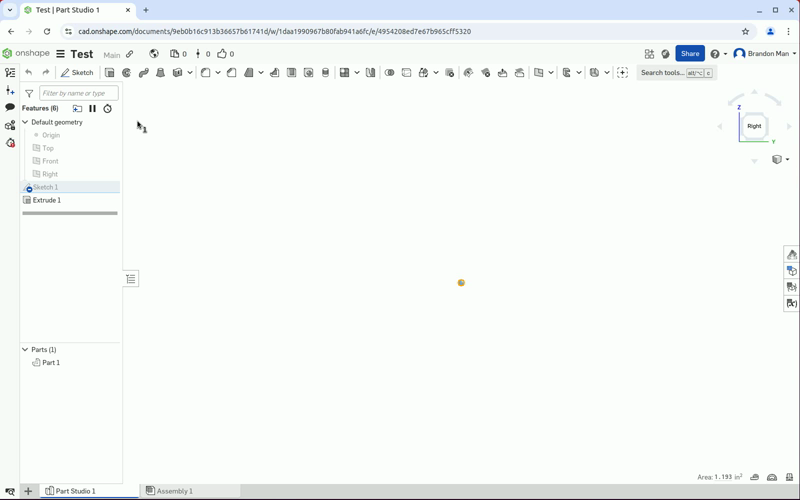
key(shift+h)
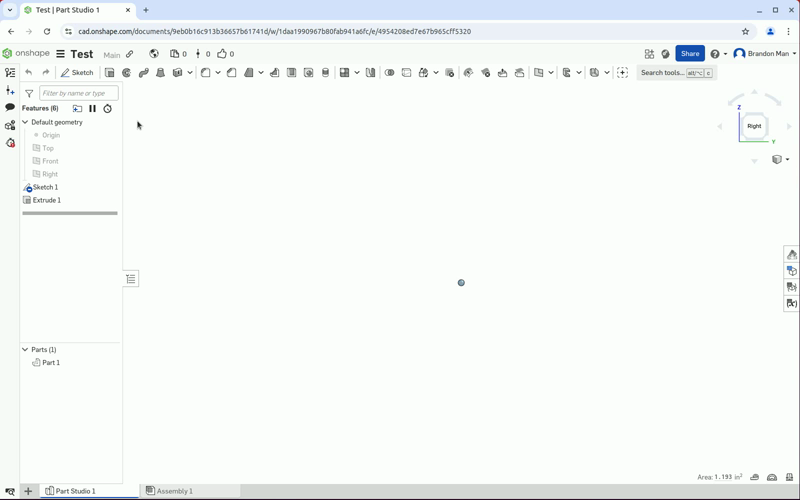
key(shift+h)
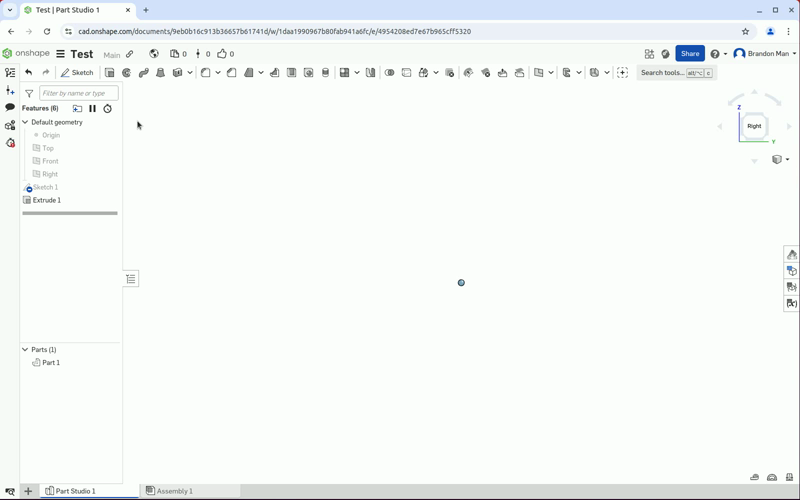
mouse_move(73, 189)
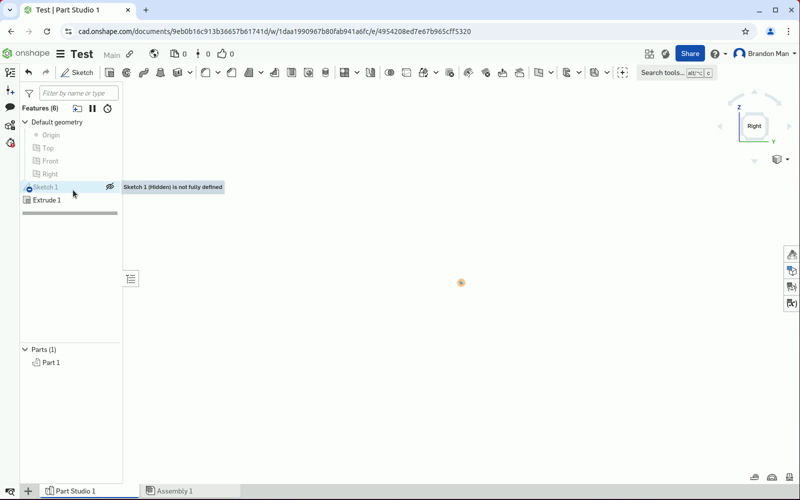
click(73, 189)
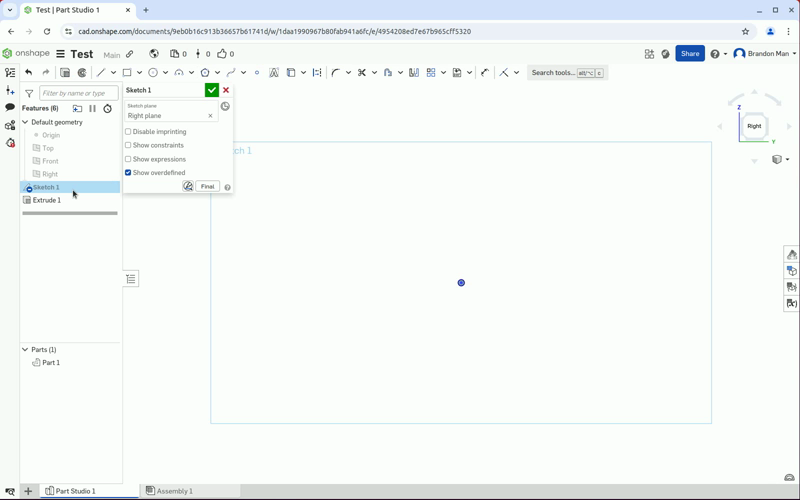
mouse_move(229, 92)
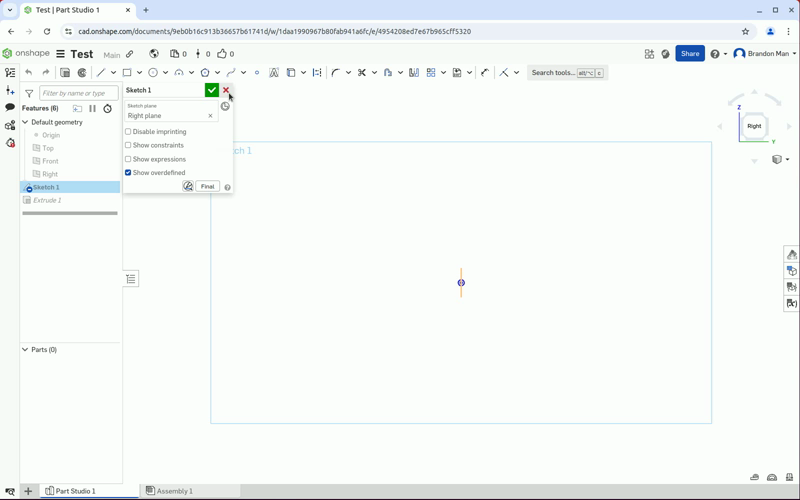
click(229, 92)
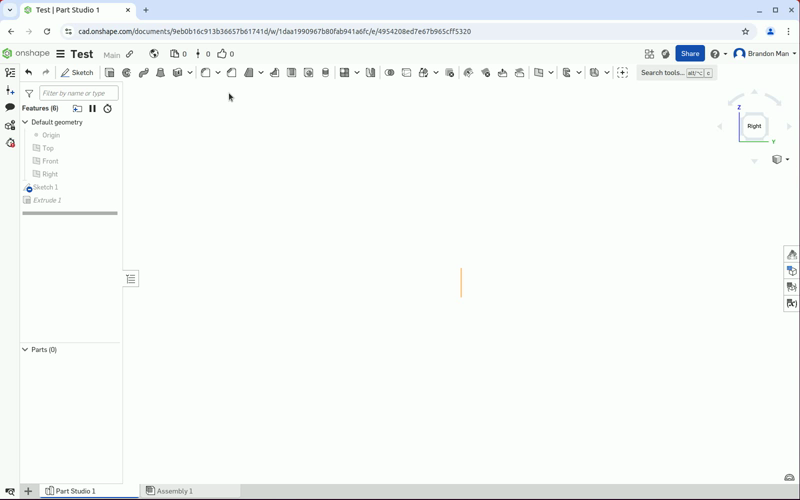
mouse_move(541, 75)
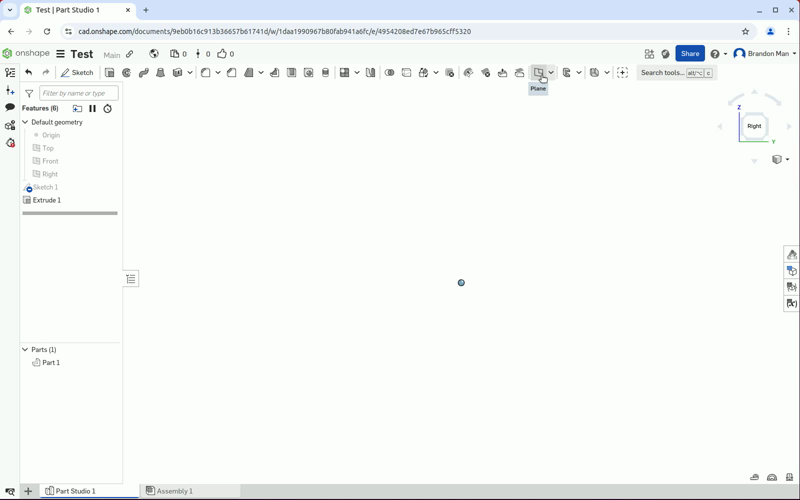
click(541, 75)
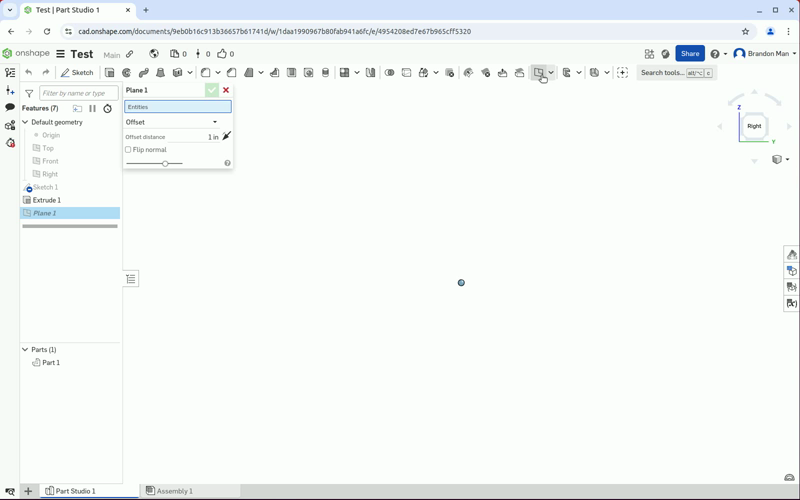
mouse_move(73, 176)
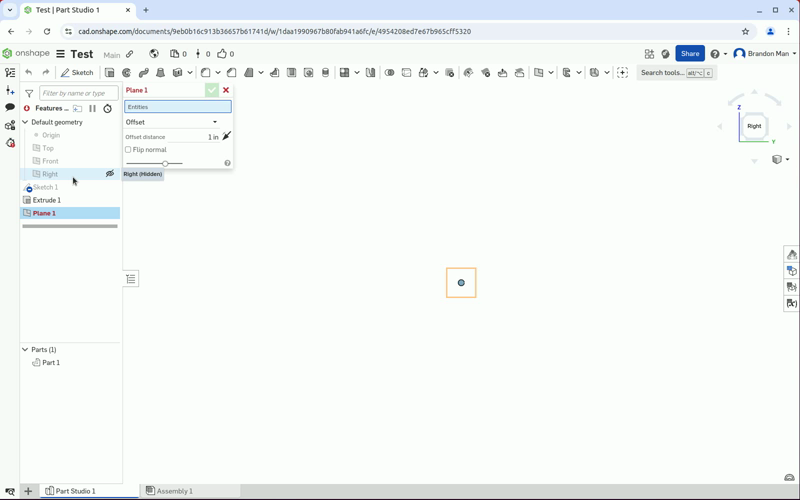
click(73, 176)
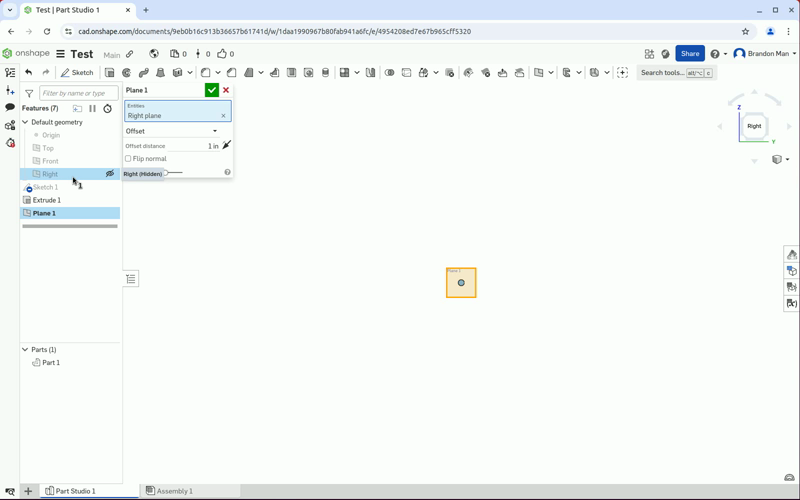
key(tab, 2)
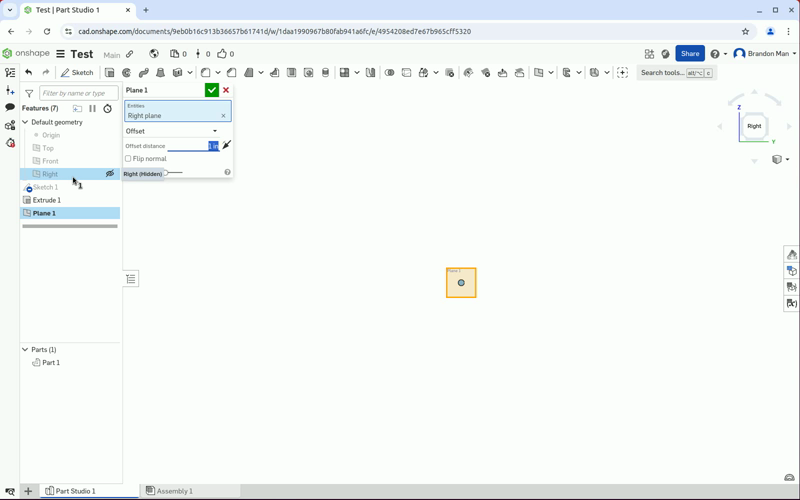
text(23.108)
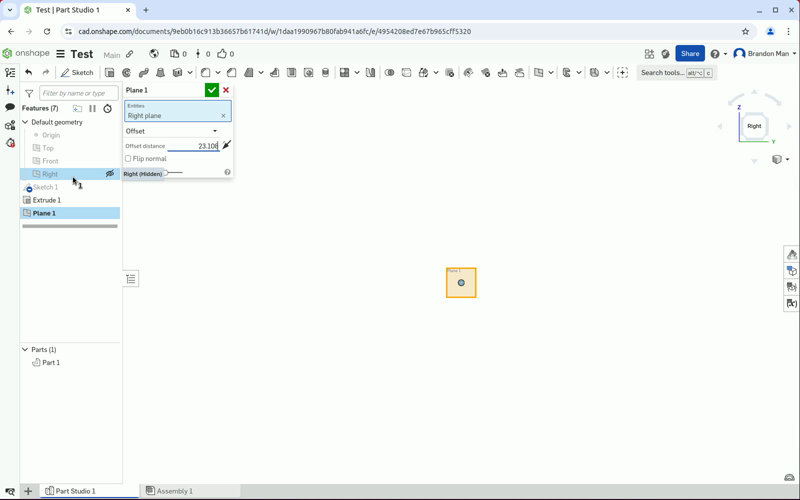
key(enter, 2)
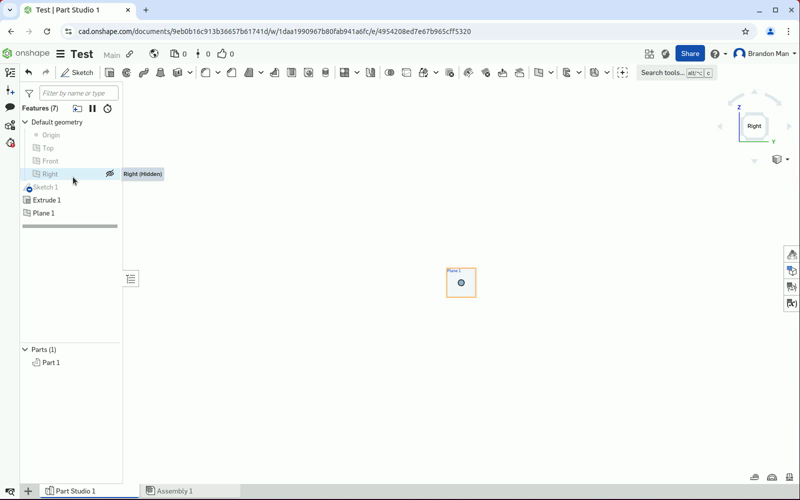
key(shift+s)
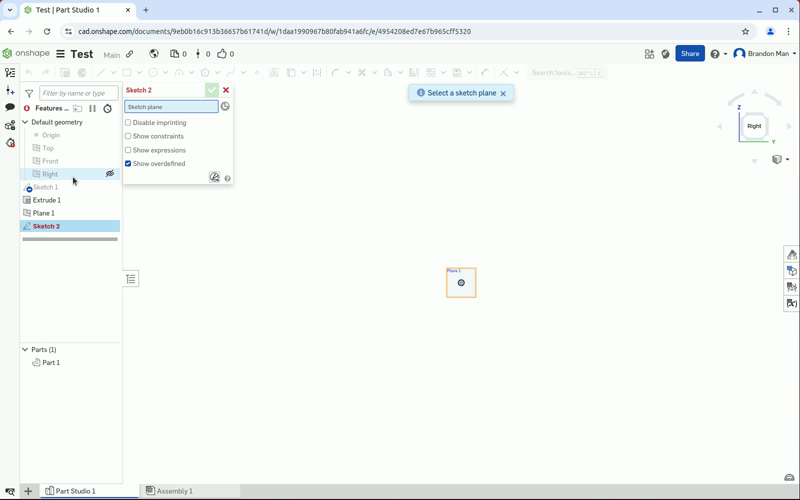
mouse_move(73, 215)
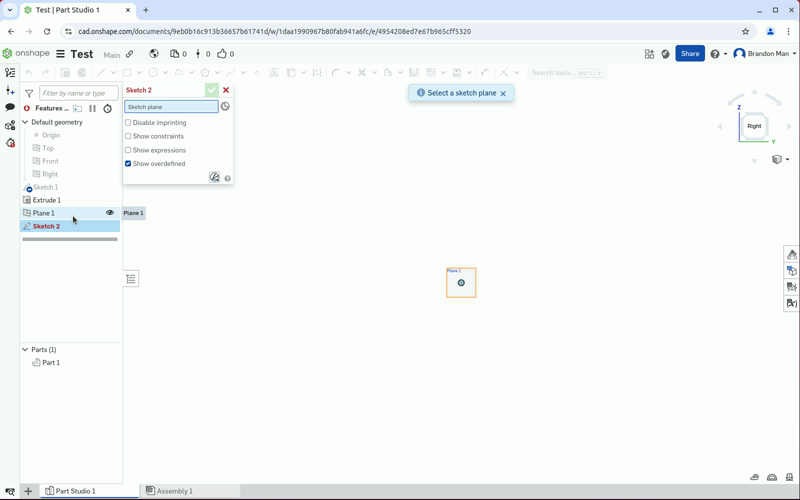
click(73, 215)
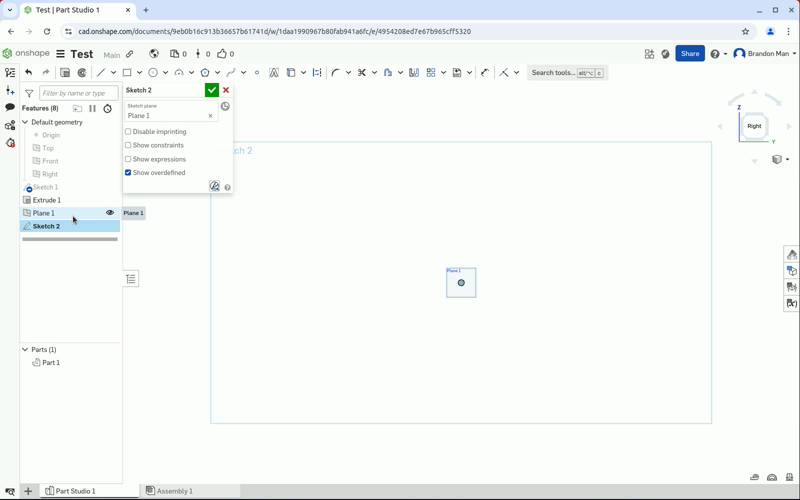
mouse_move(73, 352)
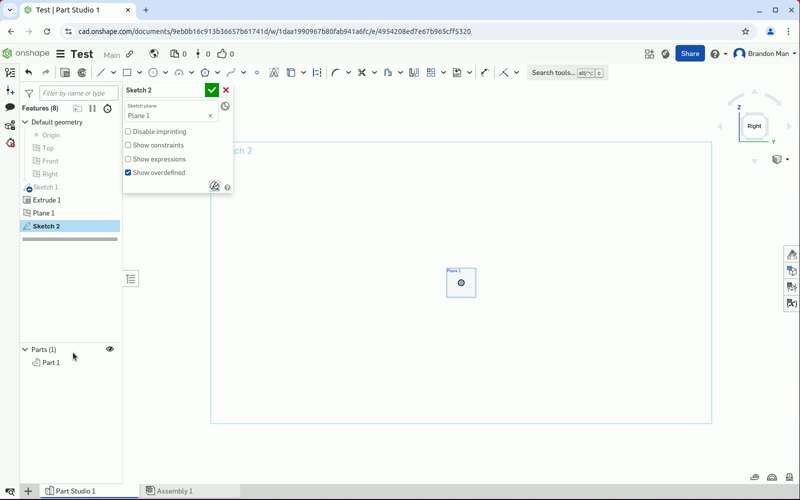
key(y)
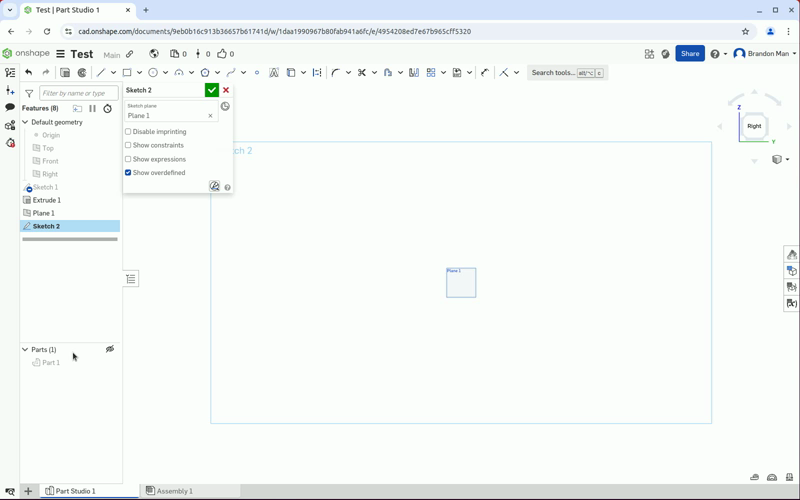
key(l)
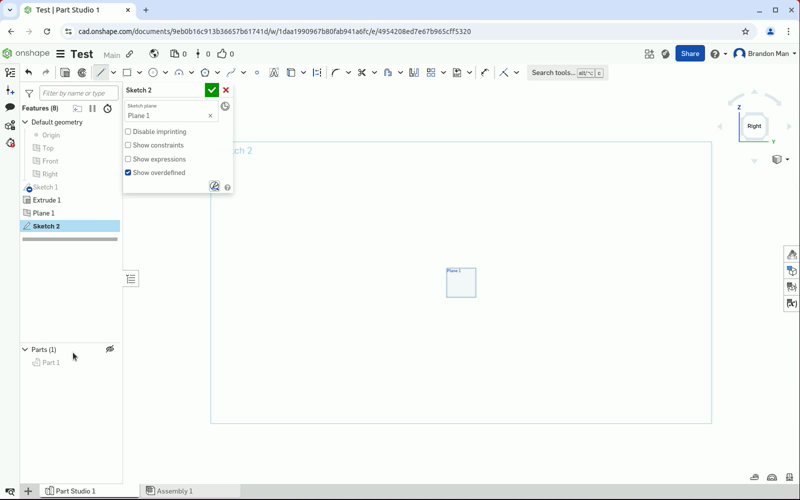
key_down(shift)
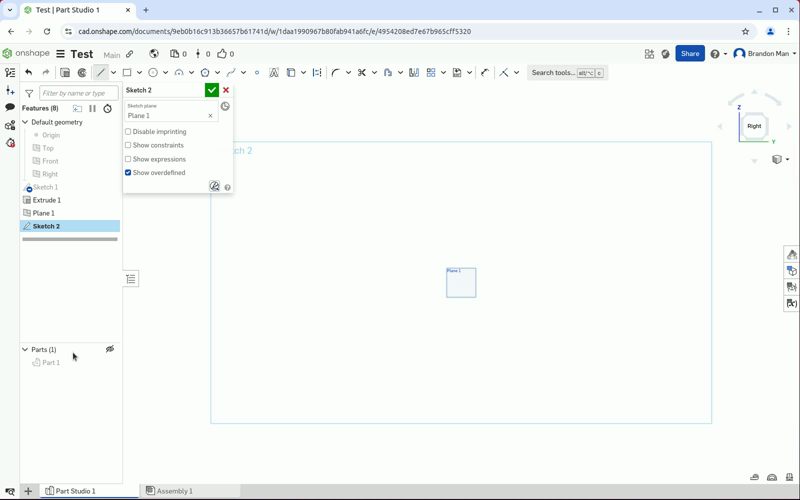
mouse_move(456, 281)
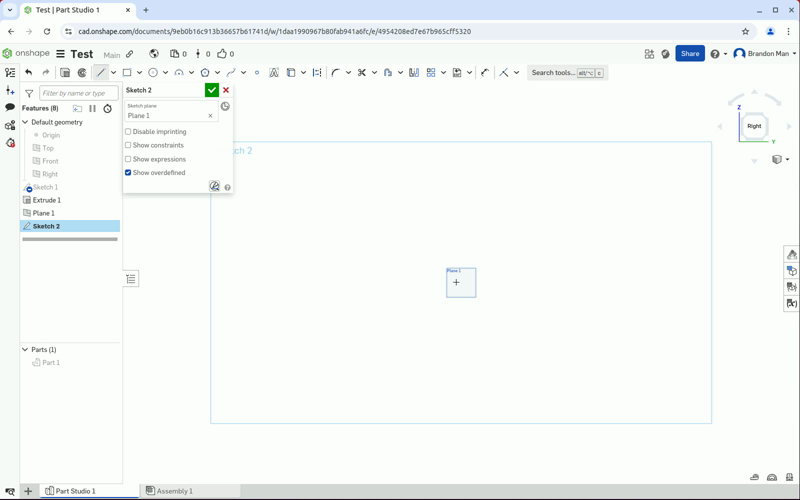
click(456, 281)
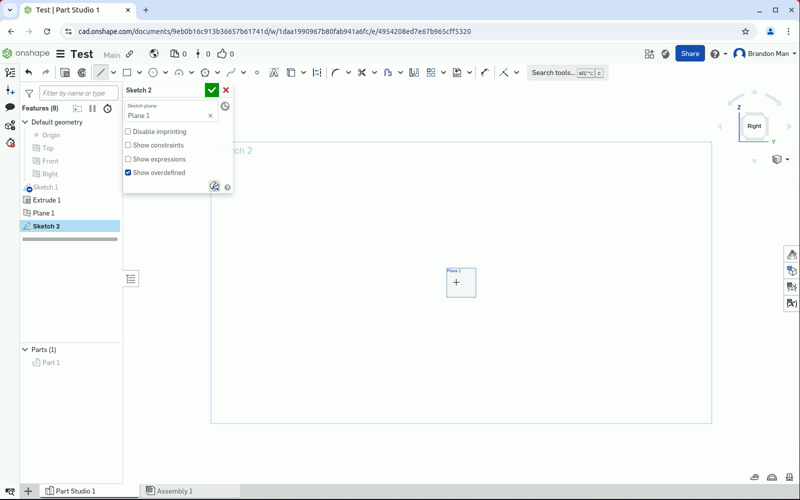
key_up(shift)
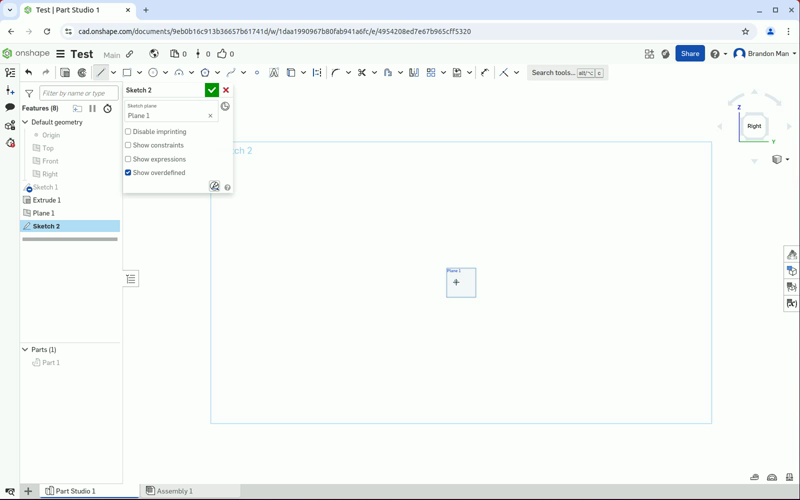
key_down(shift)
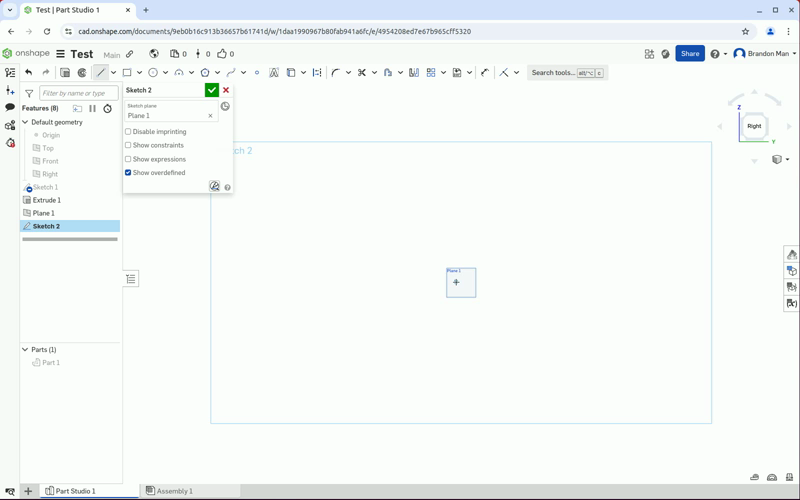
mouse_move(486, 281)
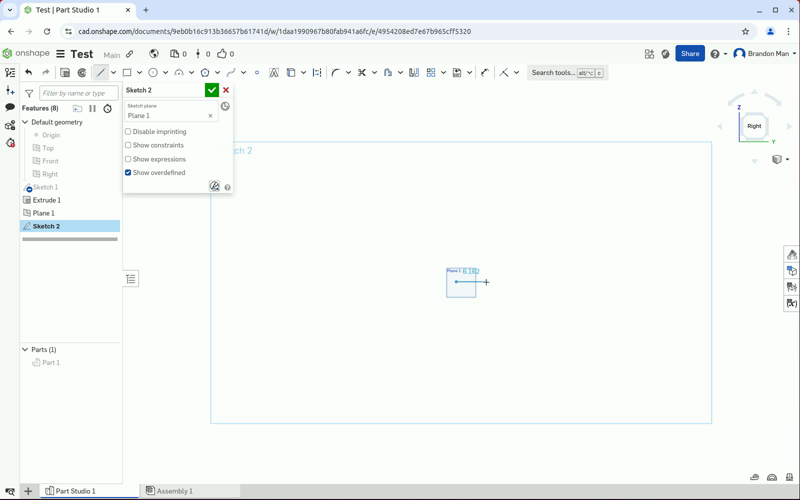
mouse_move(458, 281)
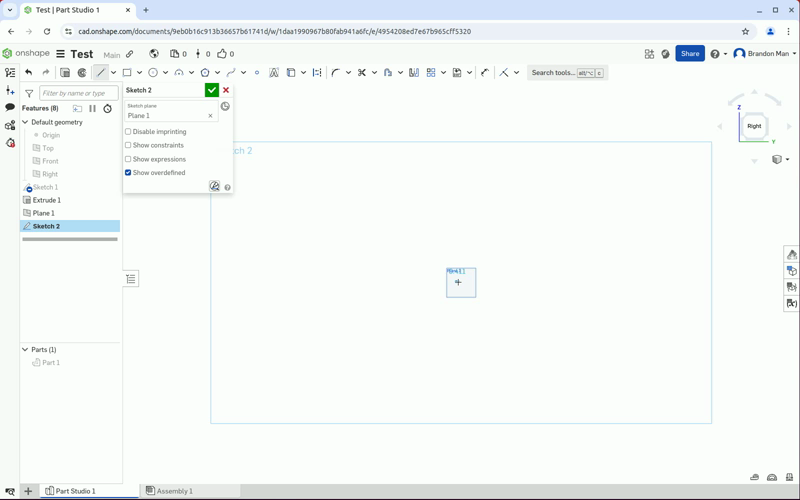
scroll(6)
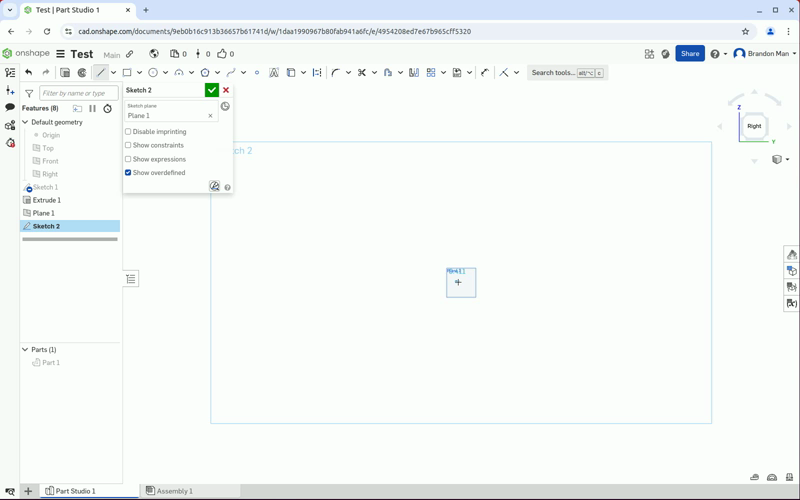
scroll(6)
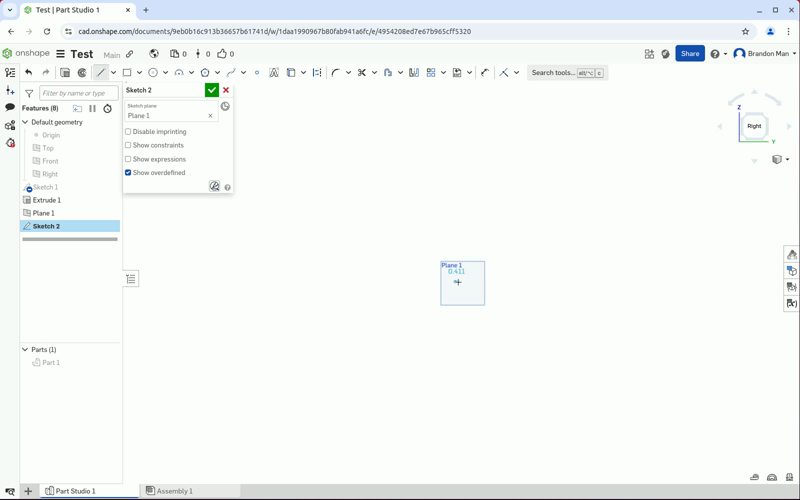
scroll(6)
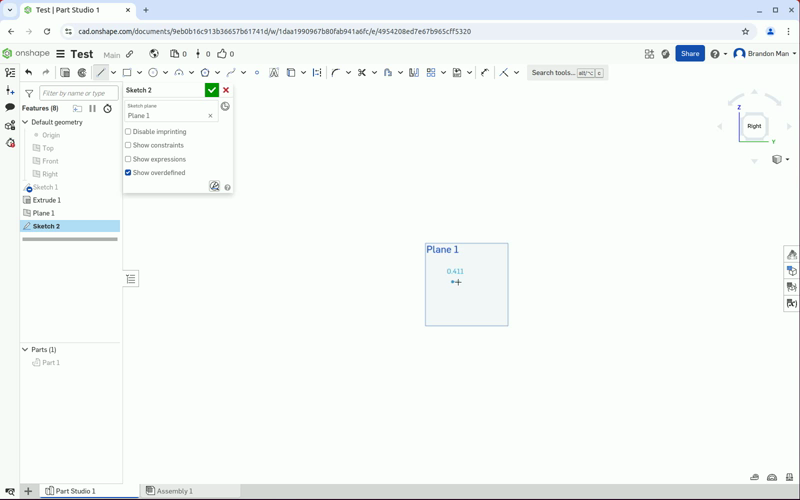
scroll(6)
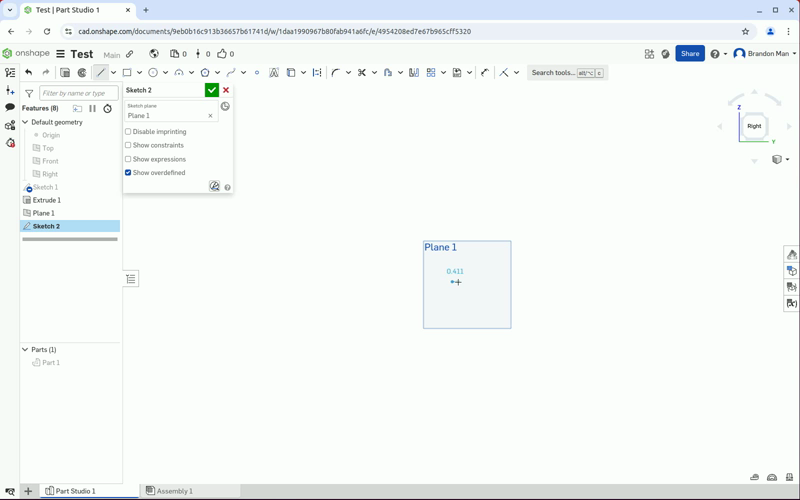
scroll(6)
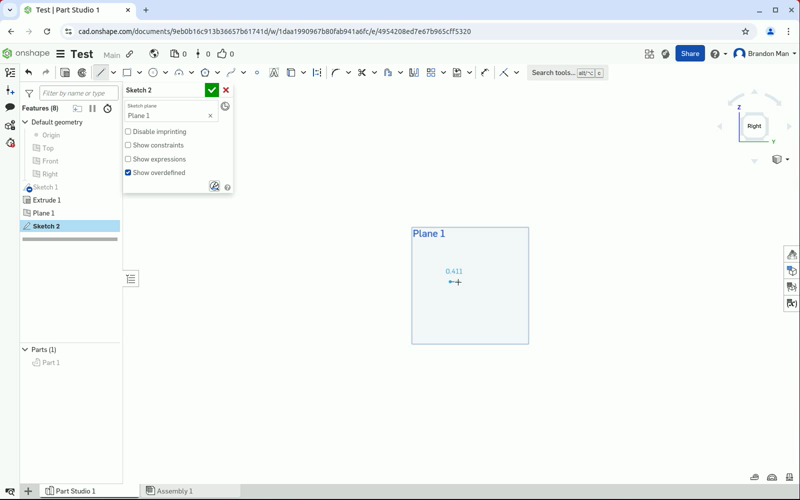
scroll(6)
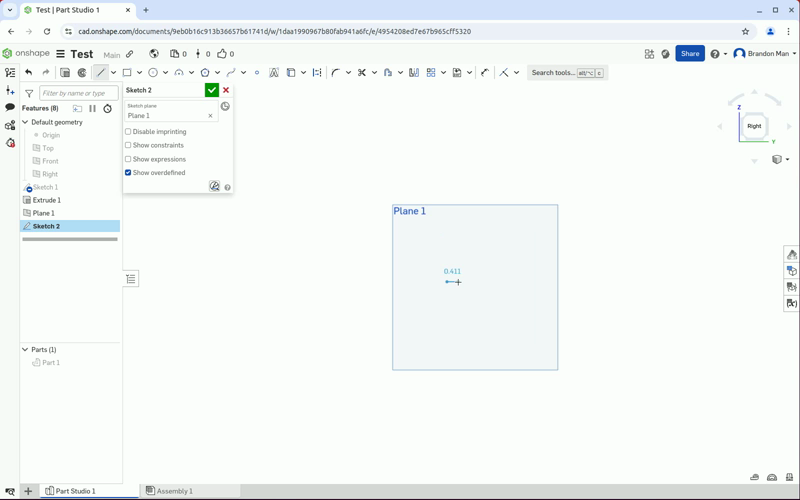
scroll(6)
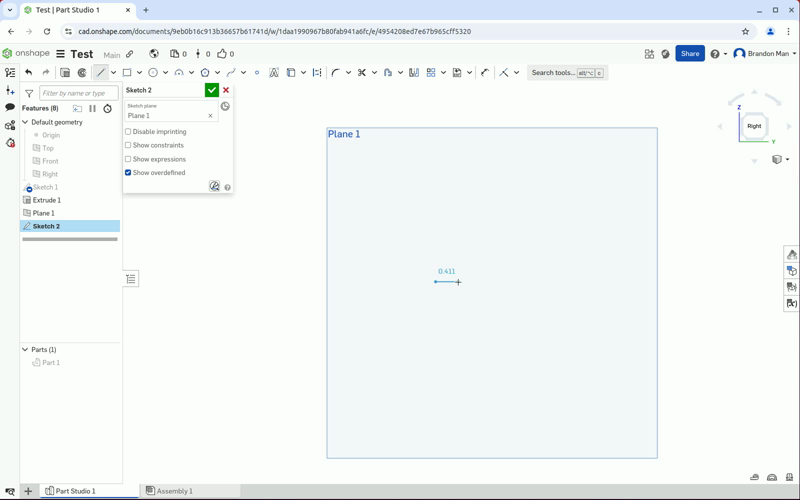
click(458, 281)
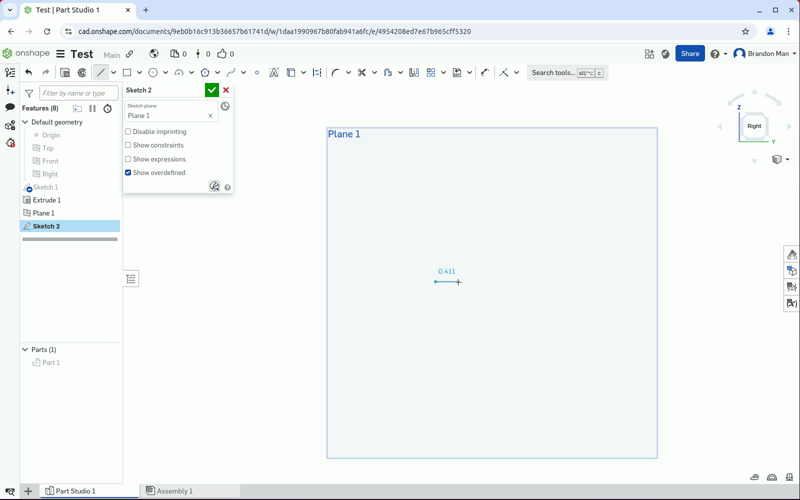
scroll(-6)
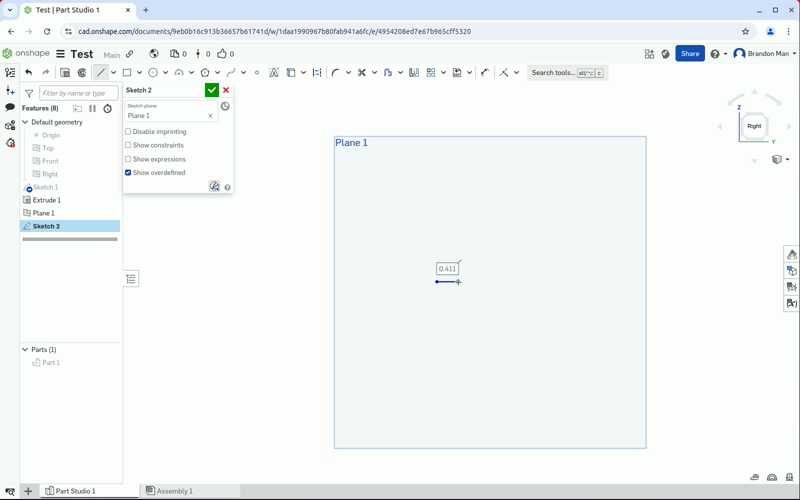
scroll(-6)
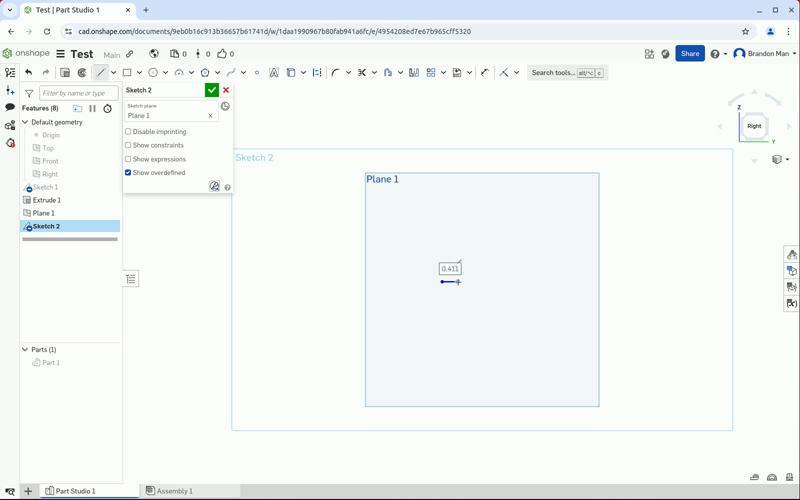
scroll(-6)
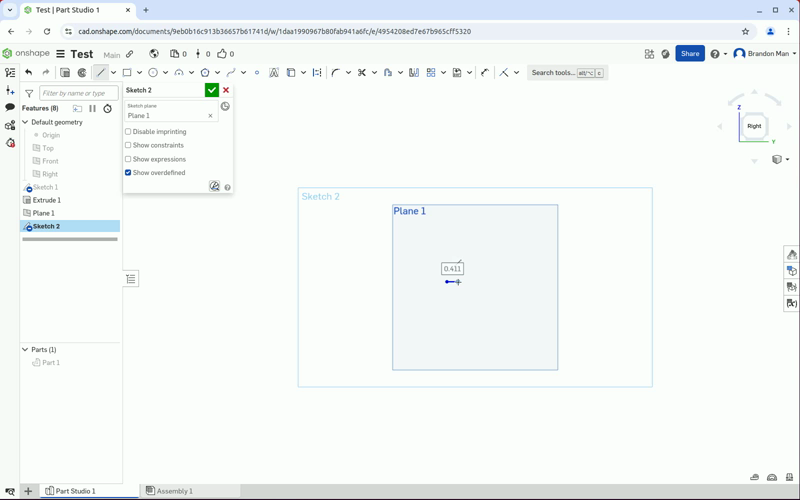
scroll(-6)
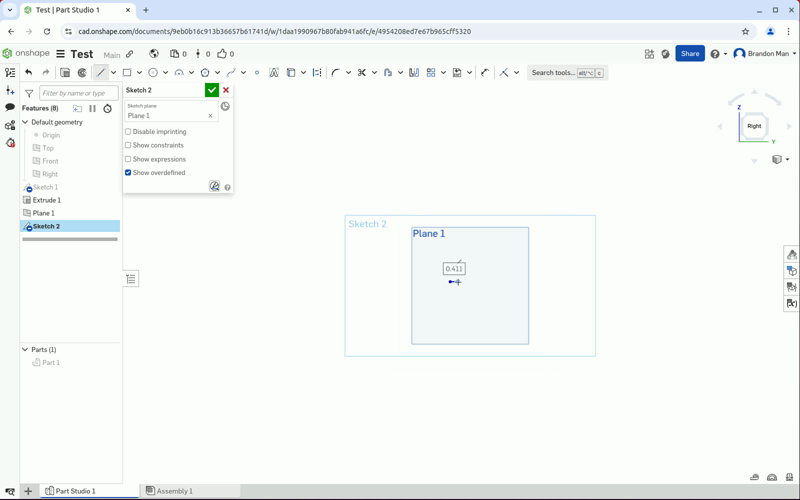
scroll(-6)
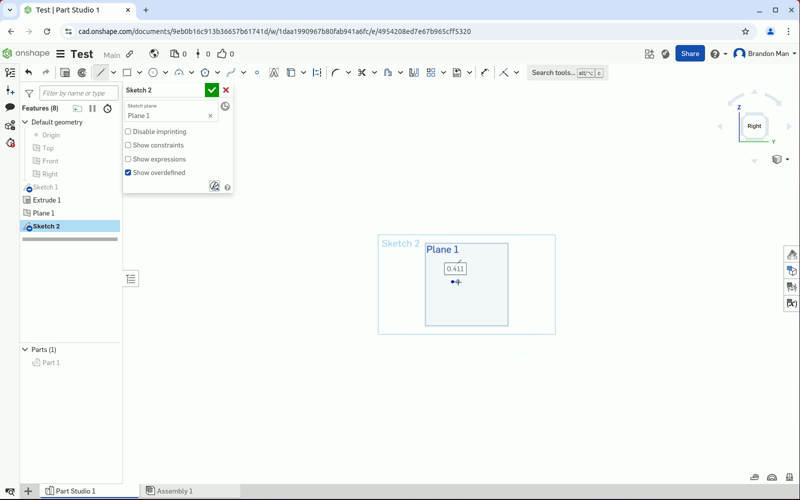
scroll(-6)
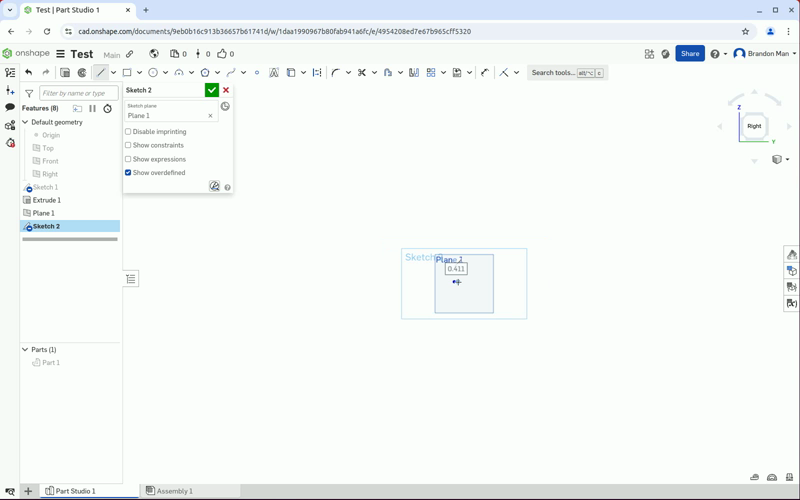
scroll(-6)
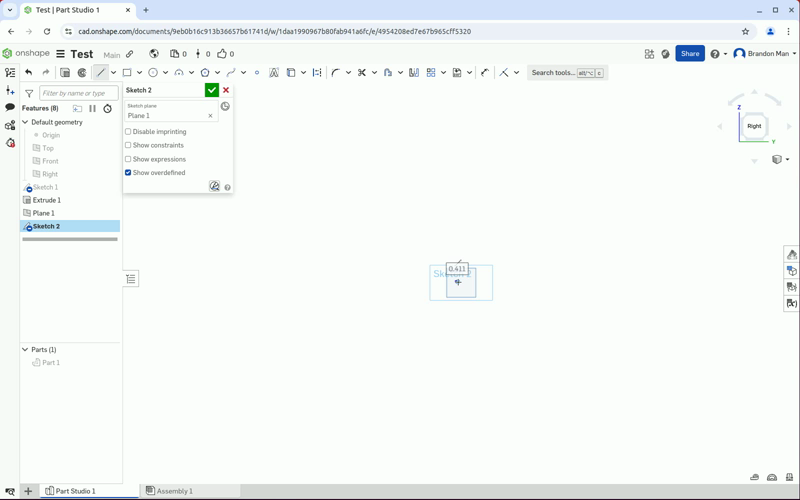
key_up(shift)
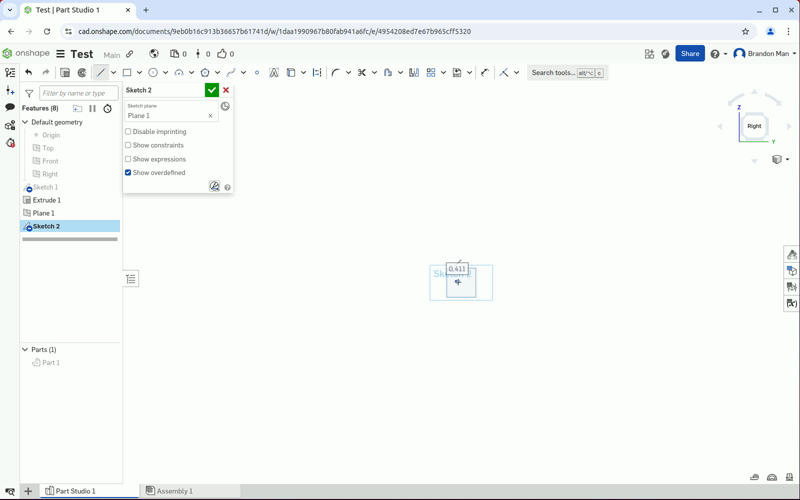
key(esc)
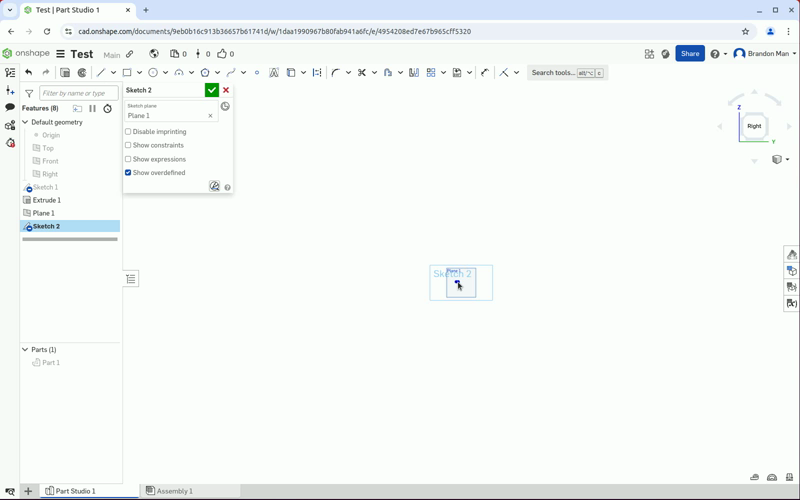
key(a)
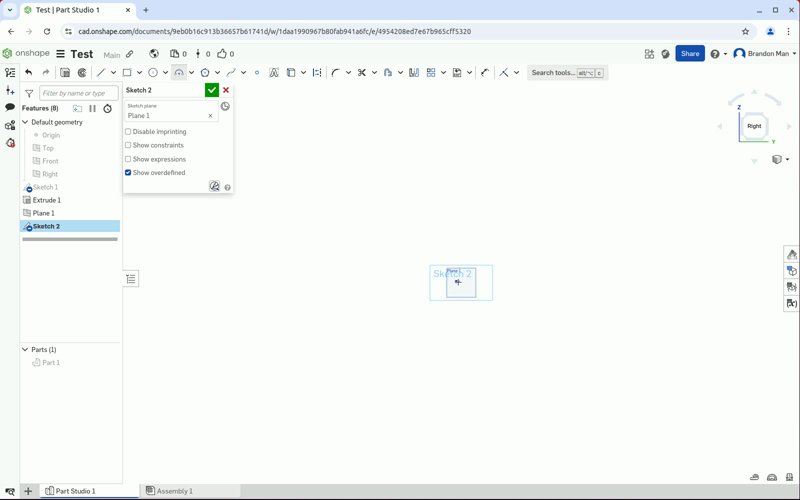
mouse_move(458, 281)
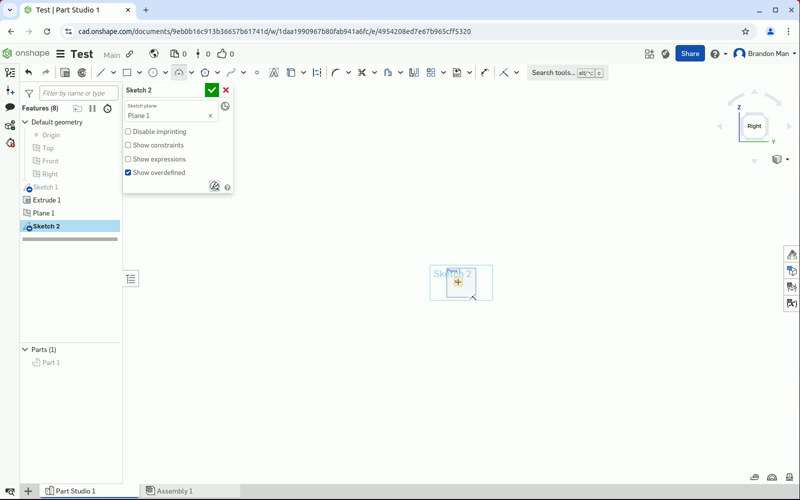
scroll(6)
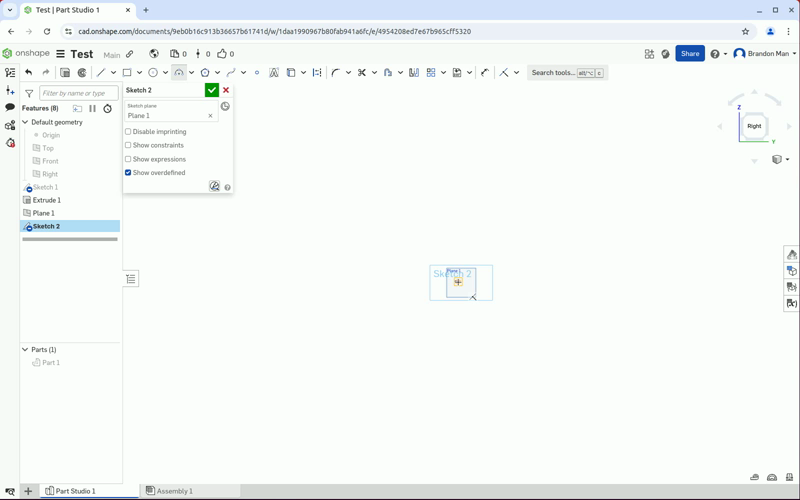
scroll(6)
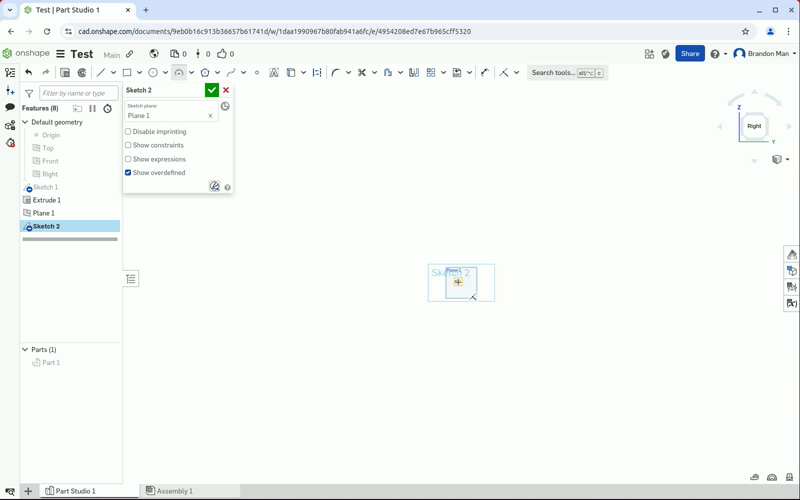
scroll(6)
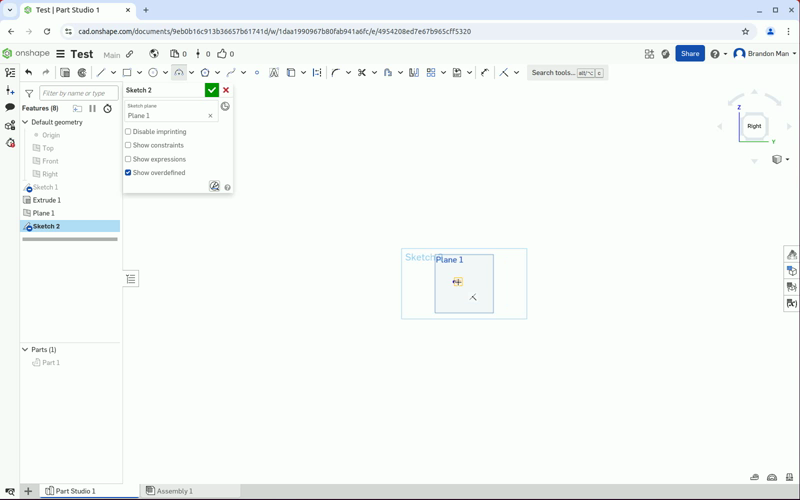
scroll(6)
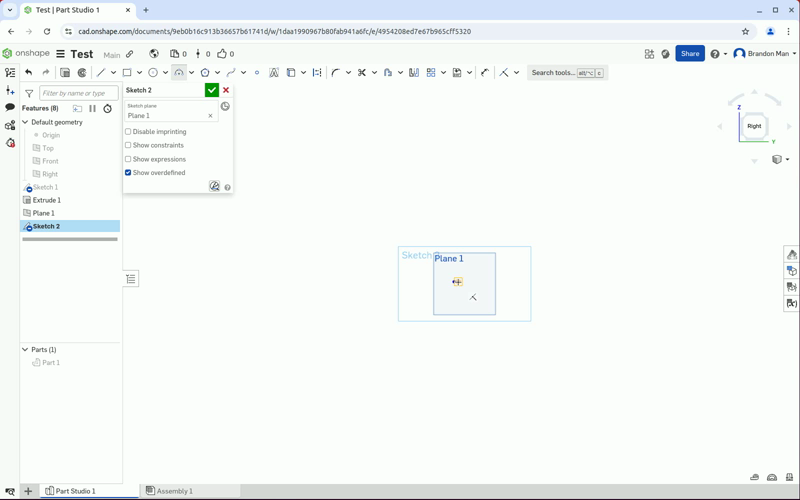
scroll(6)
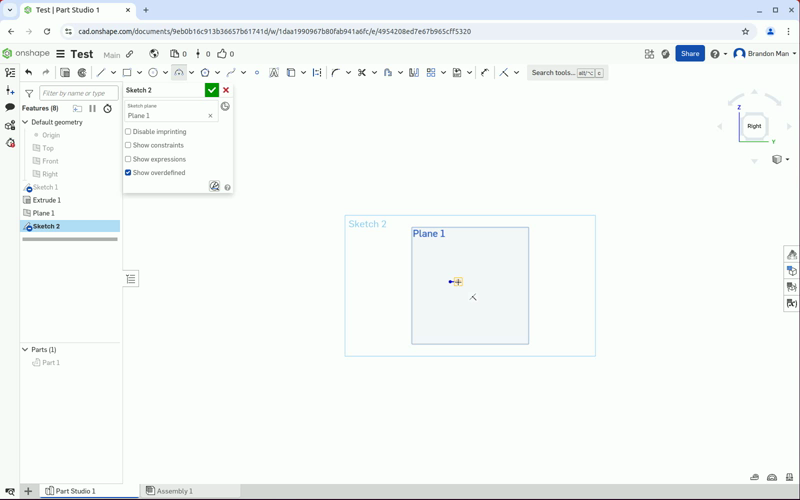
scroll(6)
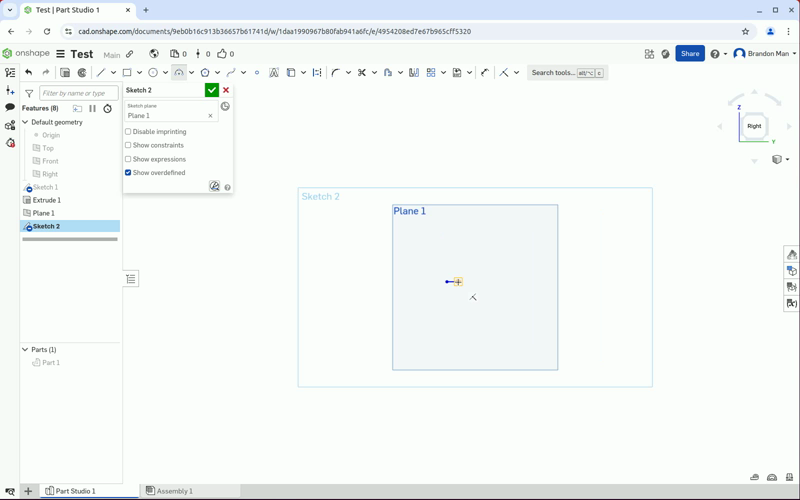
scroll(6)
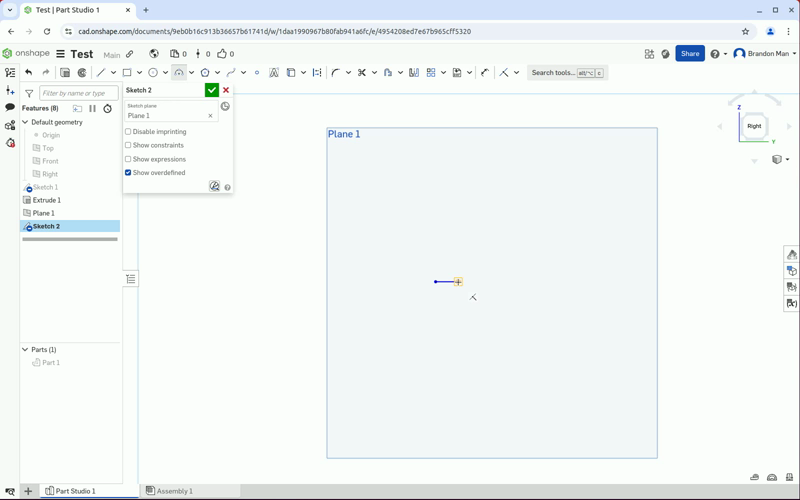
click(458, 281)
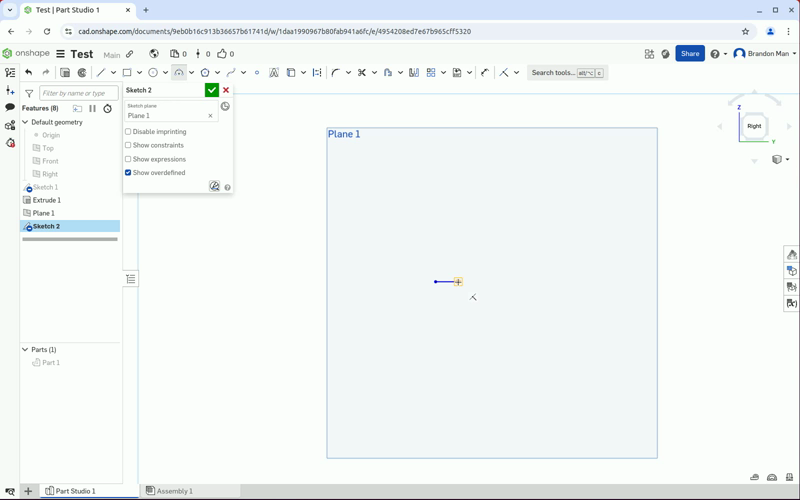
scroll(-6)
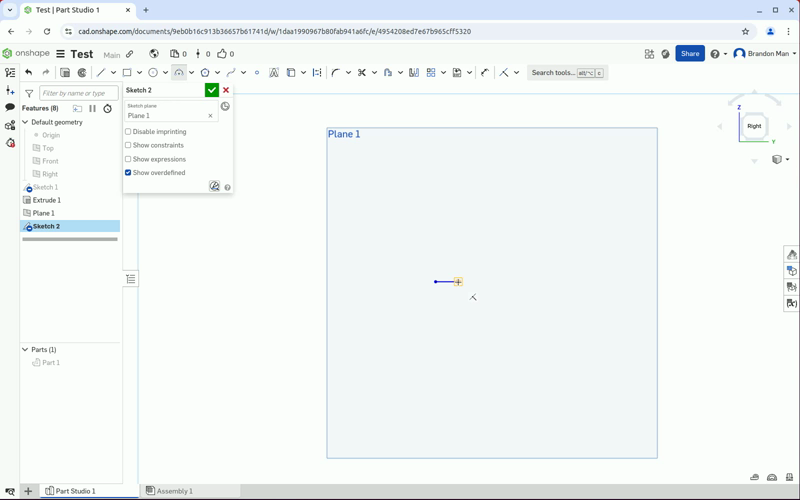
scroll(-6)
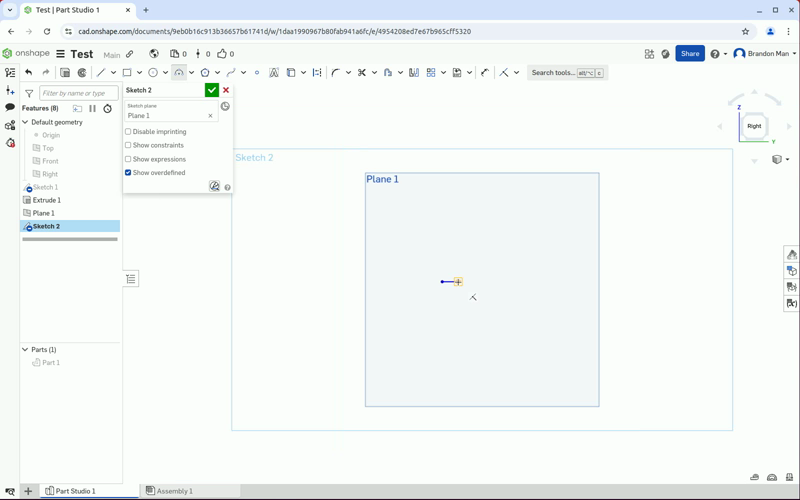
scroll(-6)
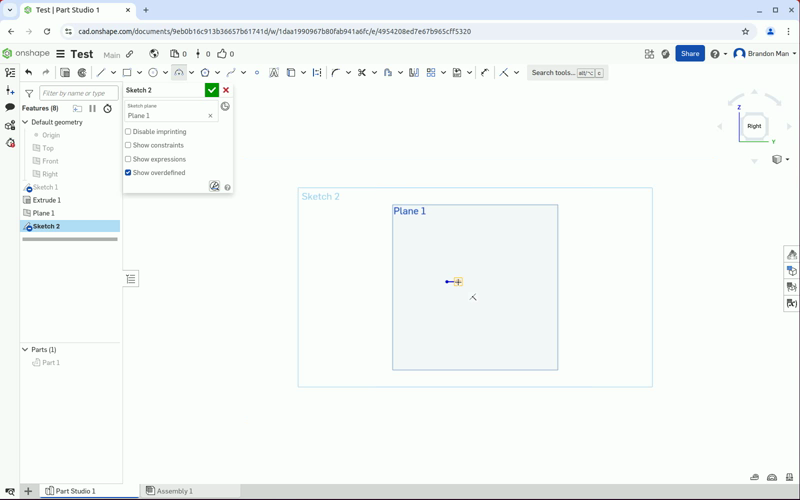
scroll(-6)
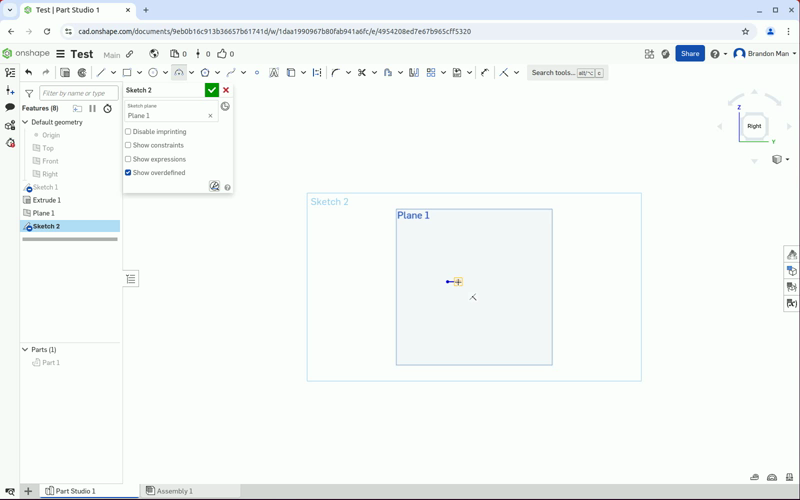
scroll(-6)
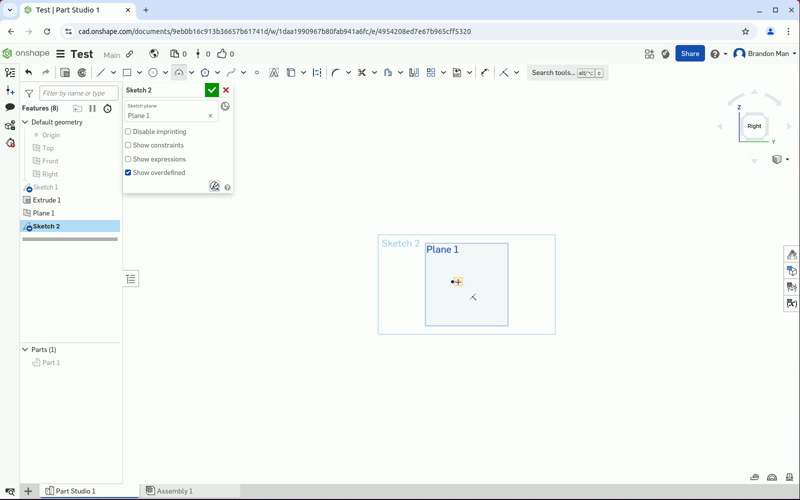
scroll(-6)
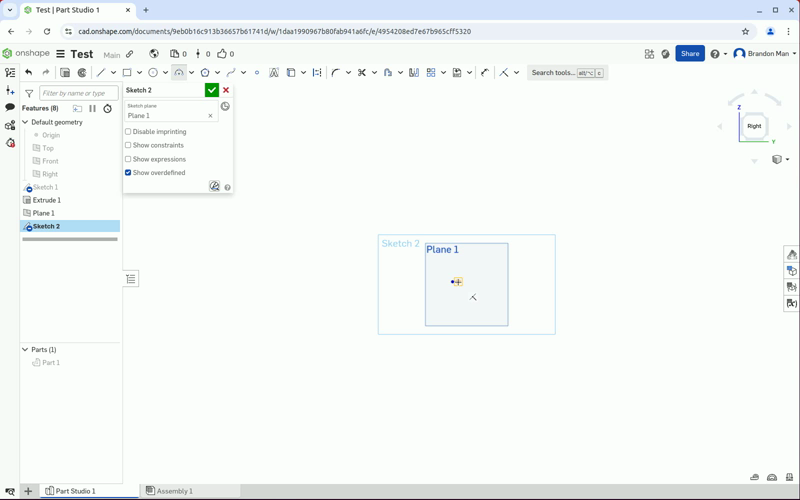
scroll(-6)
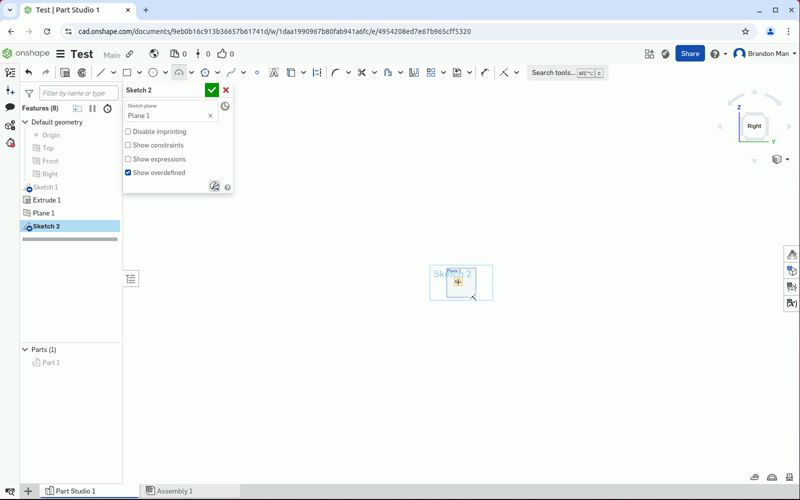
key_down(shift)
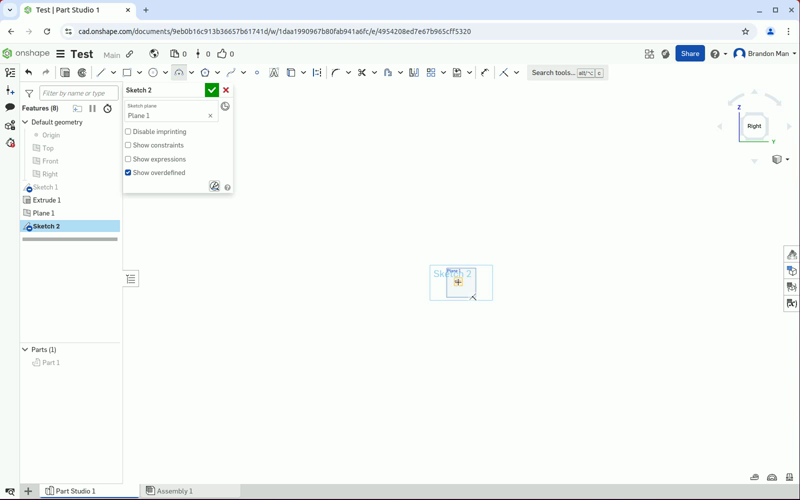
mouse_move(464, 281)
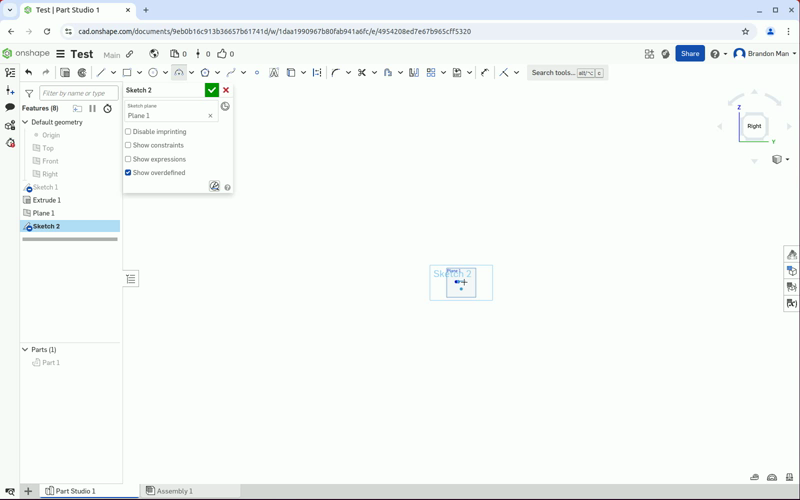
scroll(6)
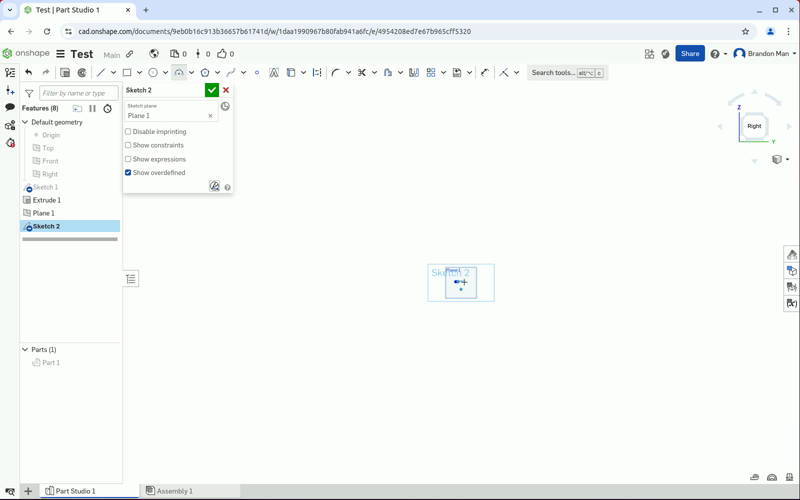
scroll(6)
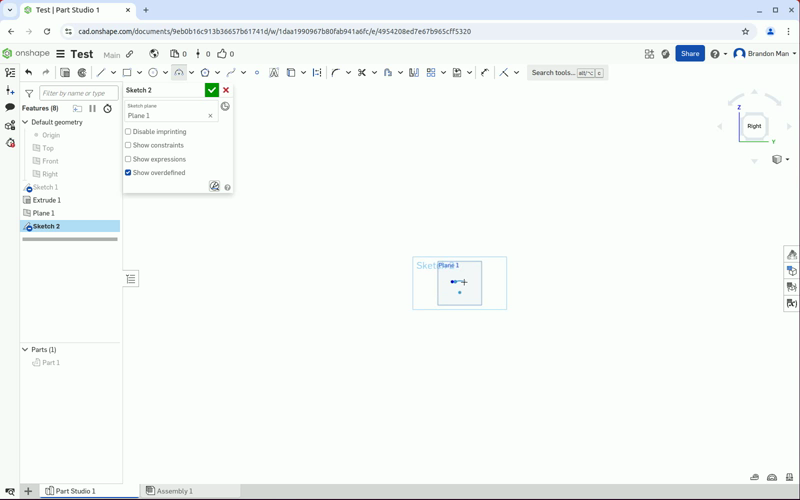
scroll(6)
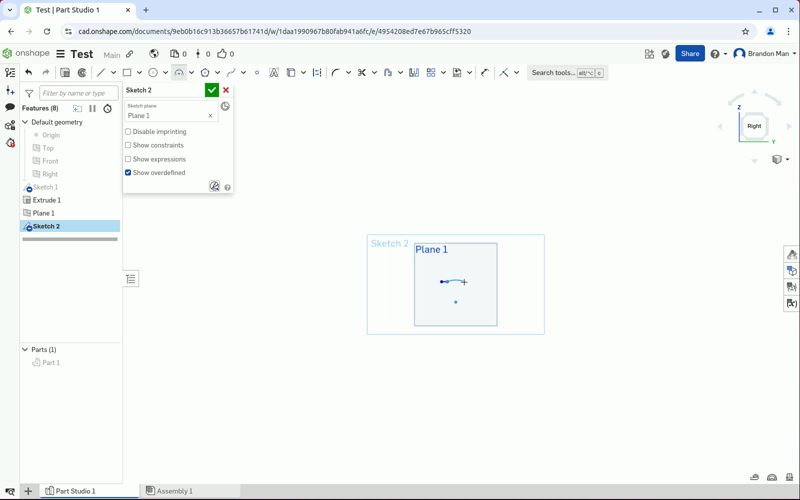
scroll(6)
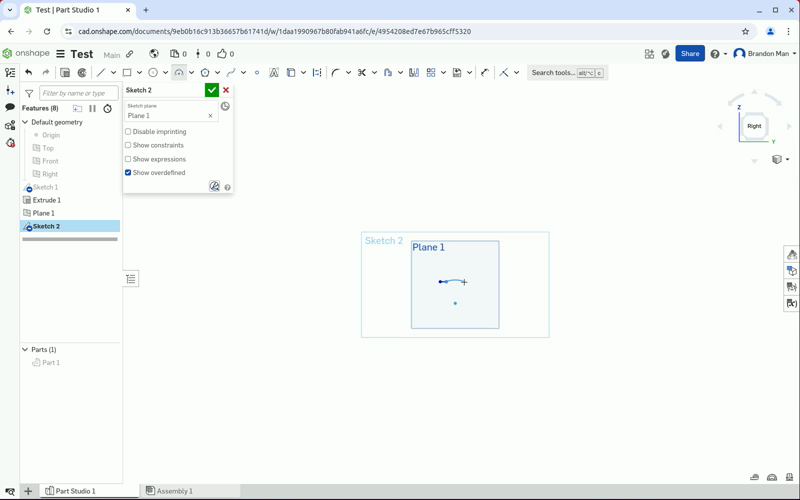
scroll(6)
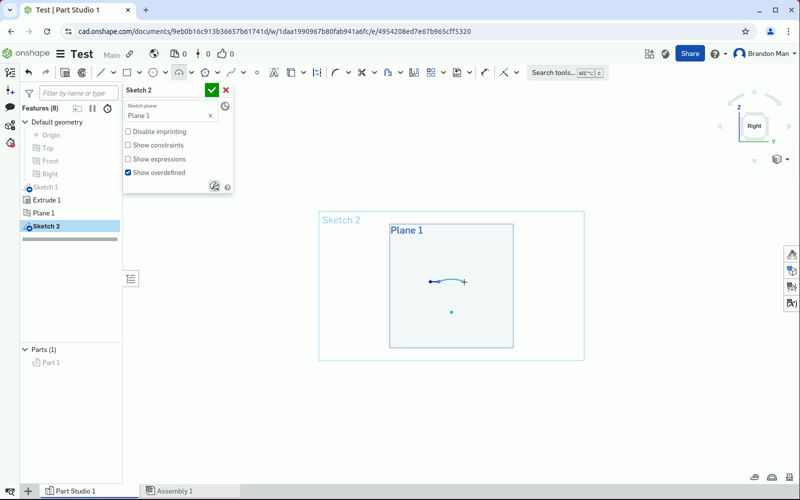
scroll(6)
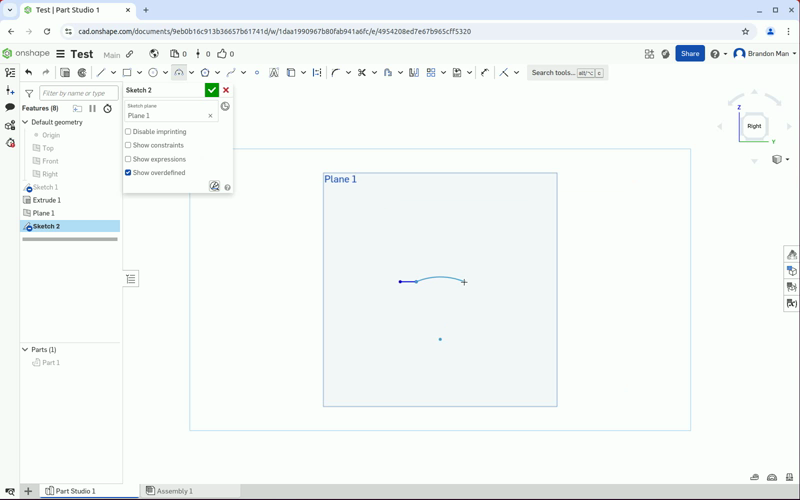
scroll(6)
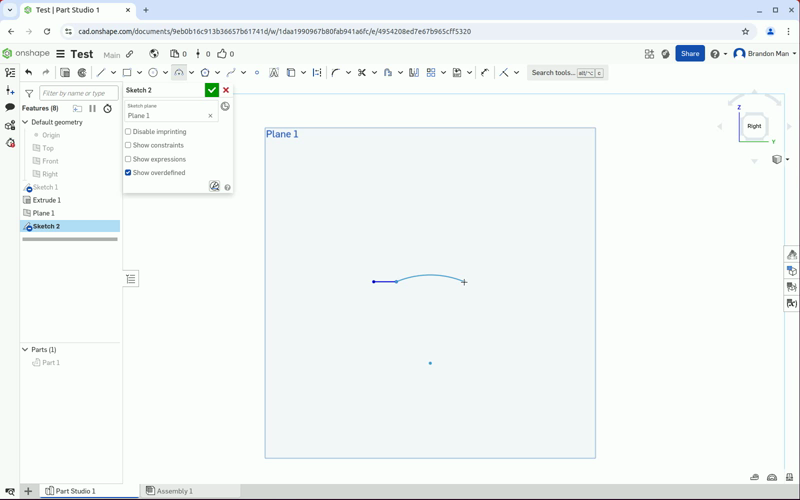
click(464, 281)
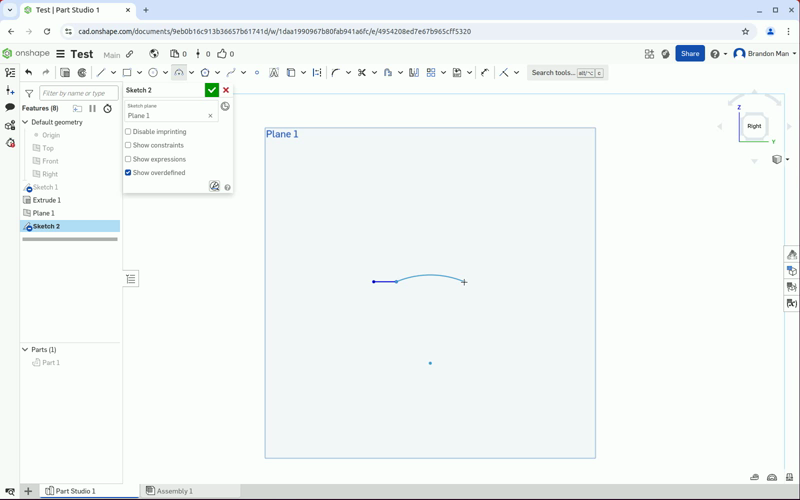
scroll(-6)
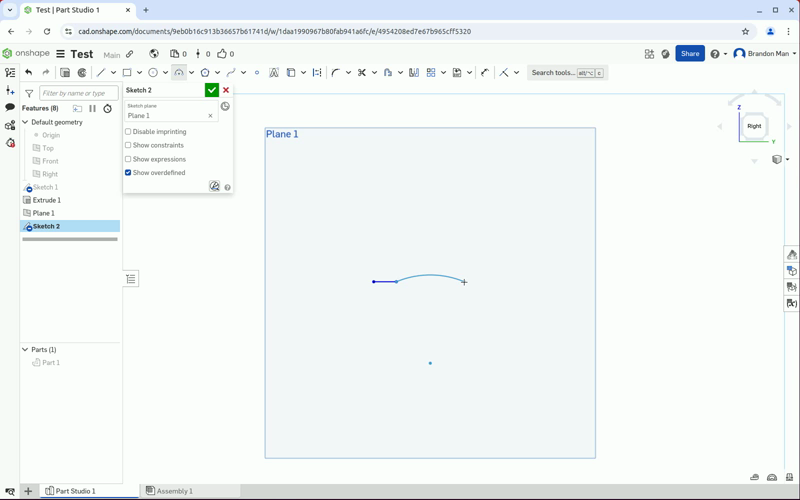
scroll(-6)
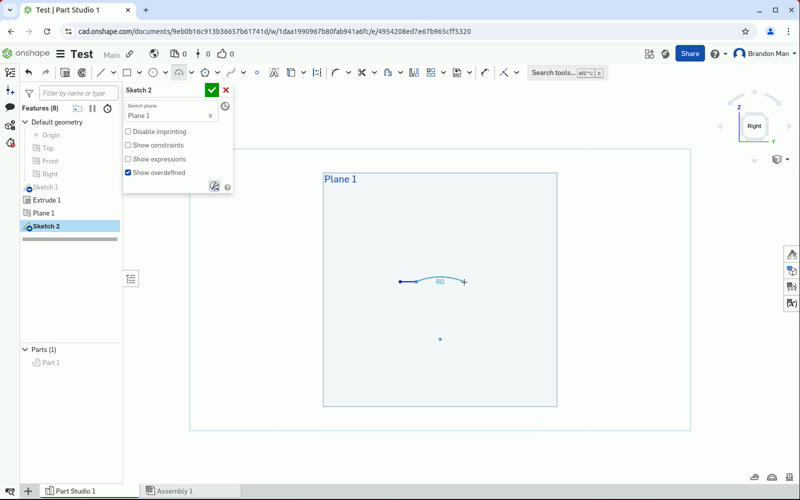
scroll(-6)
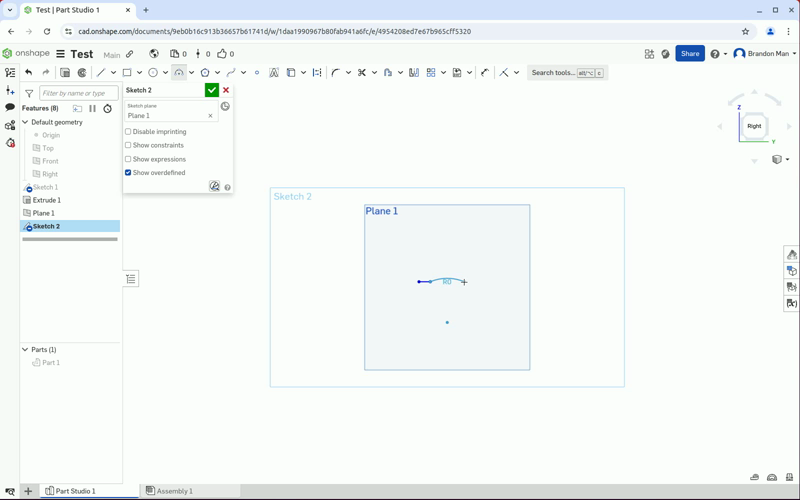
scroll(-6)
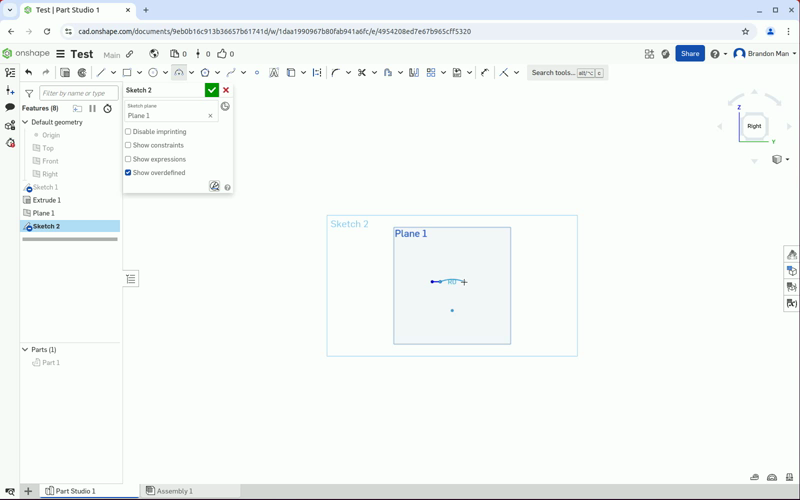
scroll(-6)
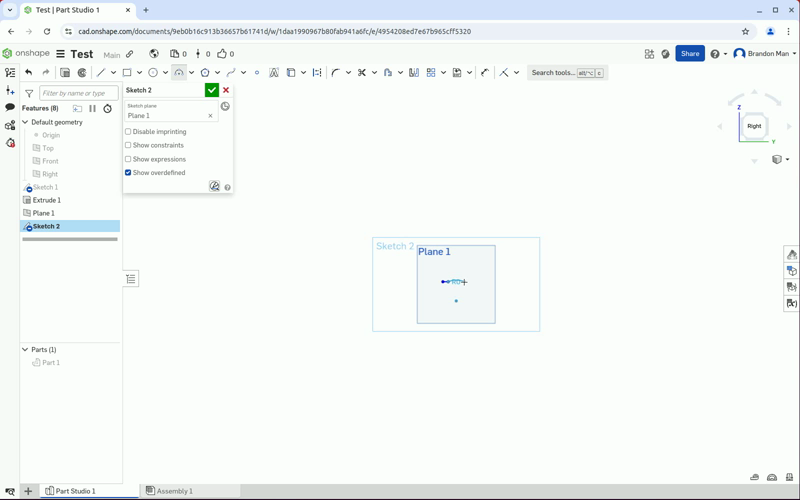
scroll(-6)
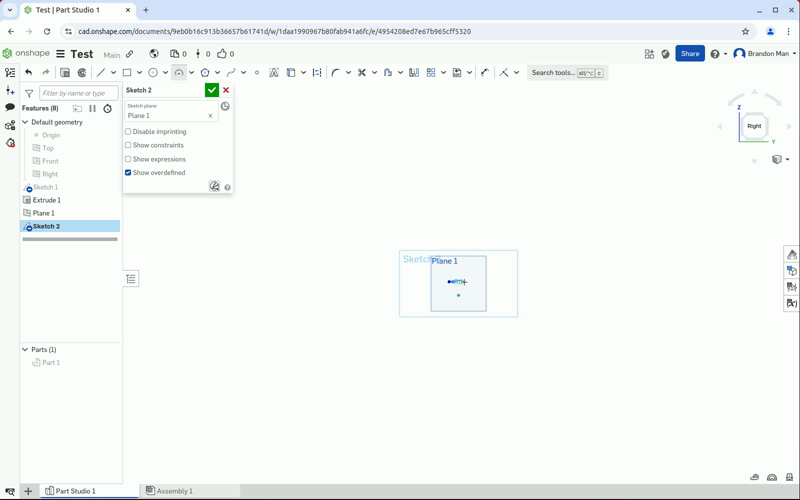
scroll(-6)
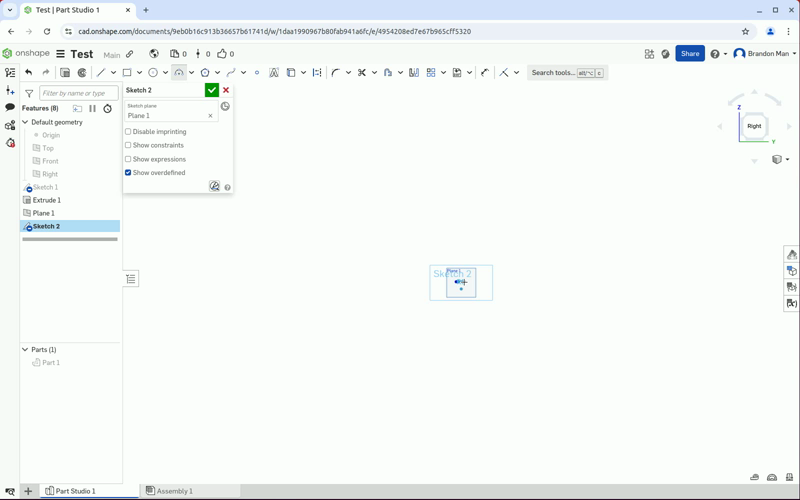
mouse_move(461, 279)
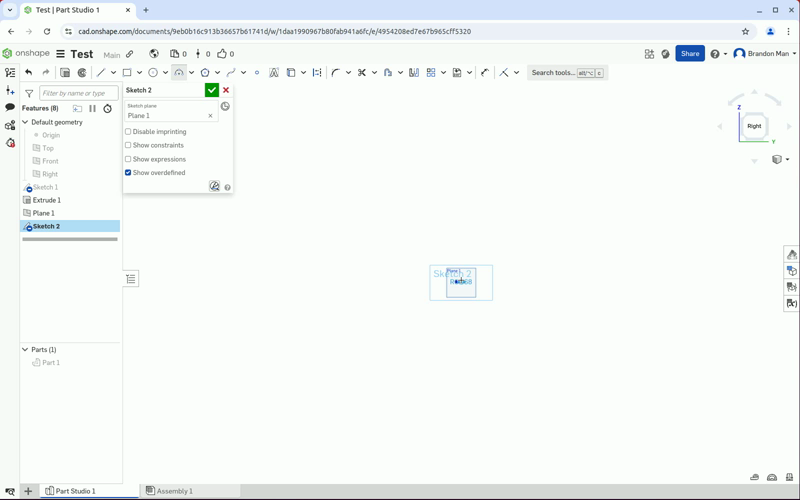
scroll(6)
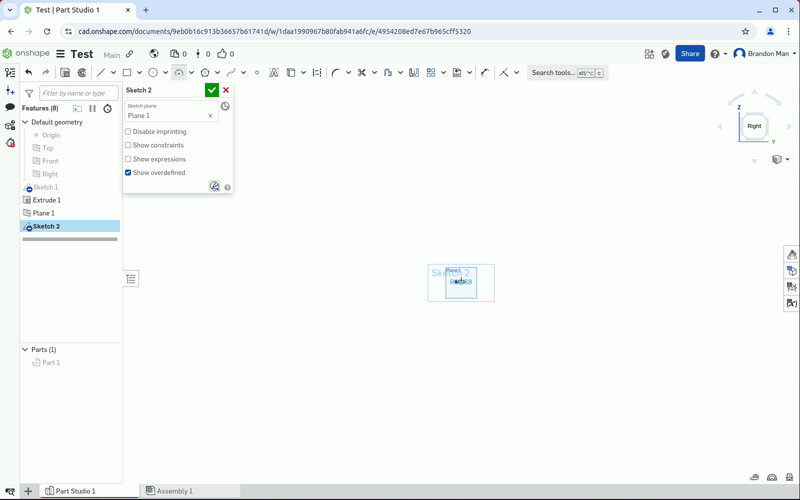
scroll(6)
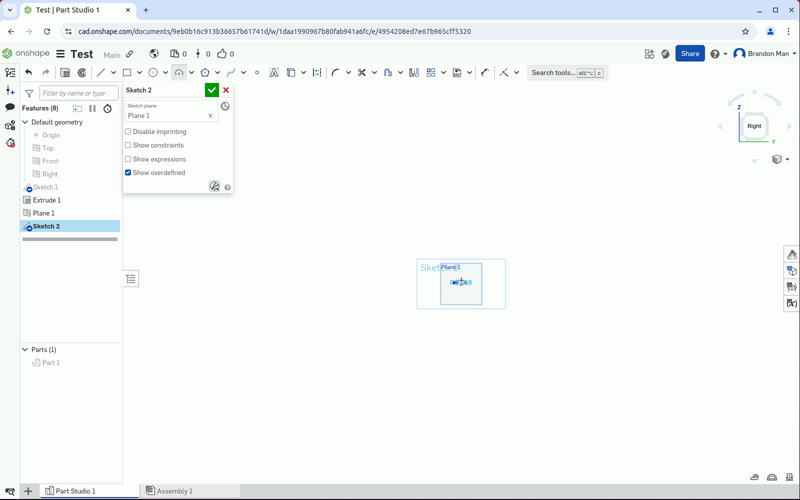
scroll(6)
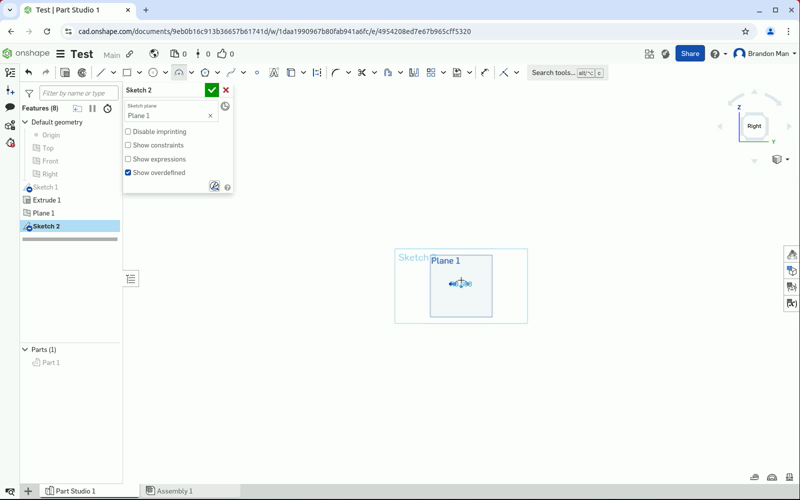
scroll(6)
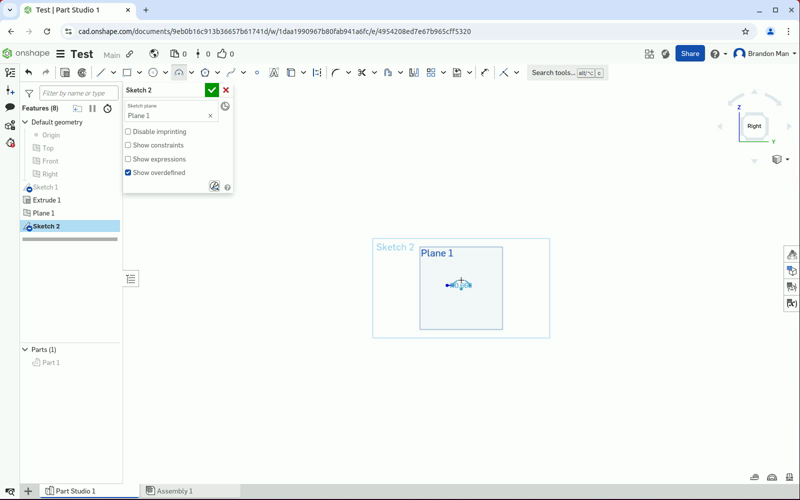
scroll(6)
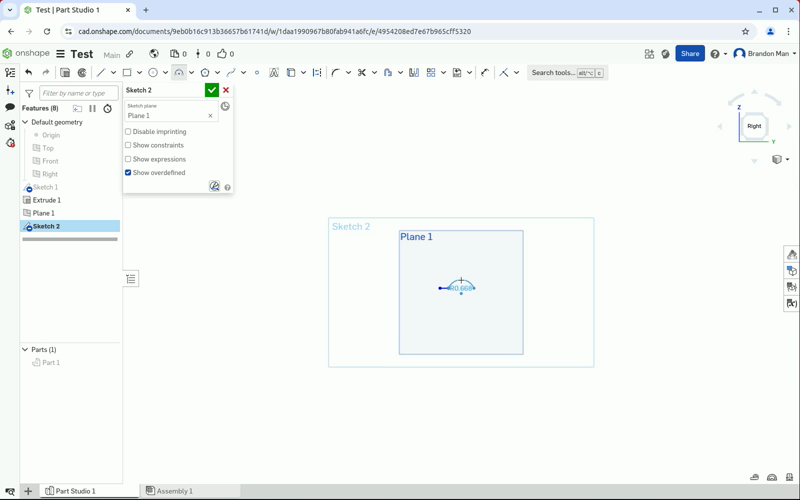
scroll(6)
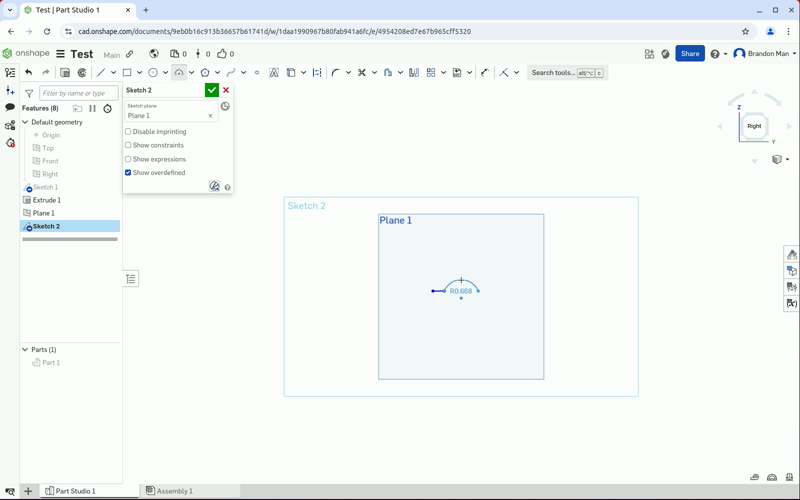
scroll(6)
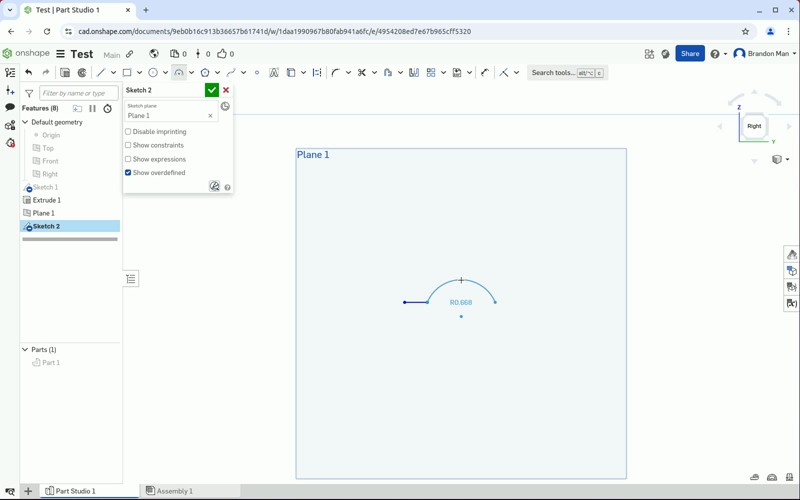
click(461, 279)
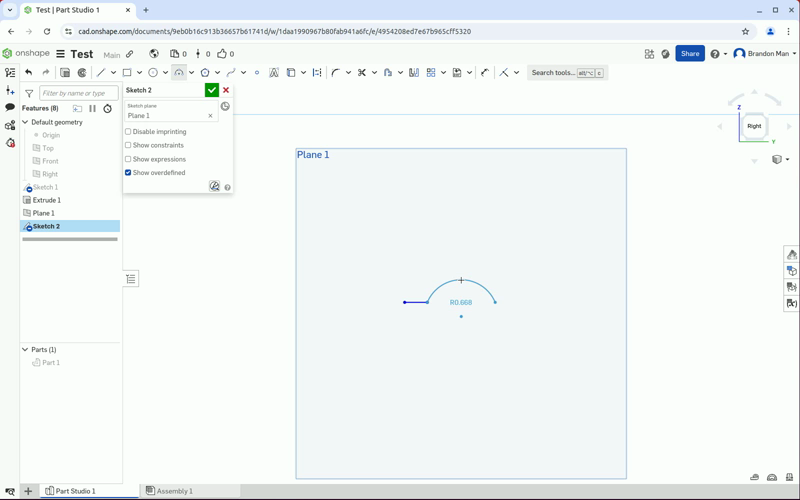
scroll(-6)
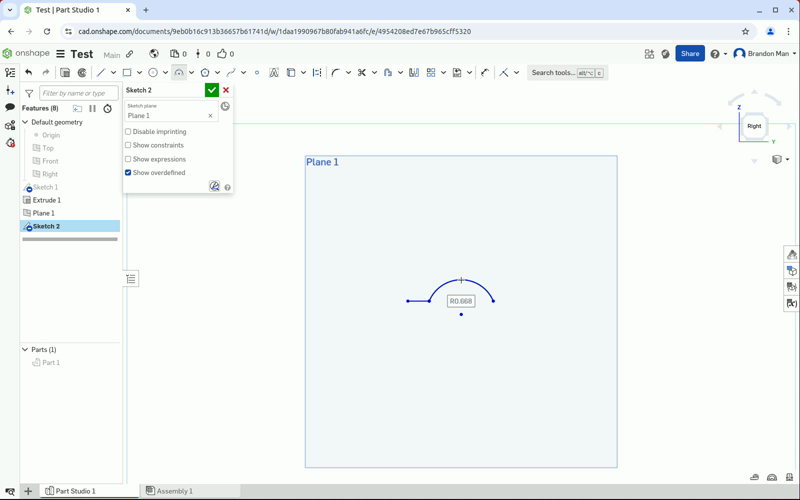
scroll(-6)
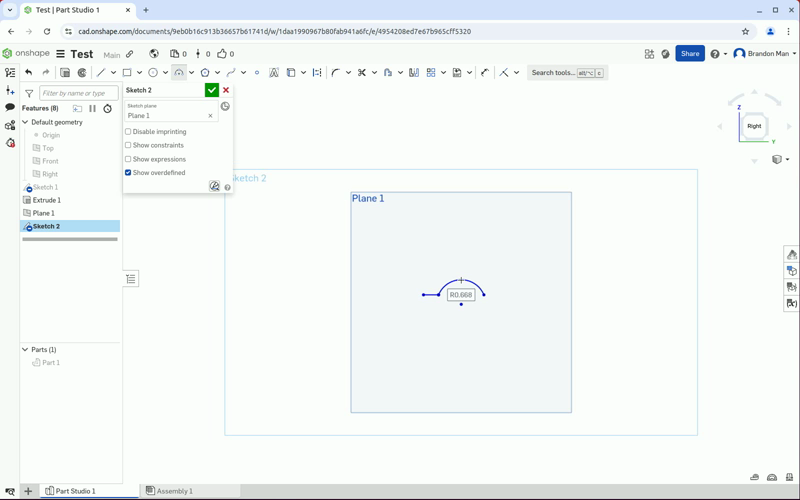
scroll(-6)
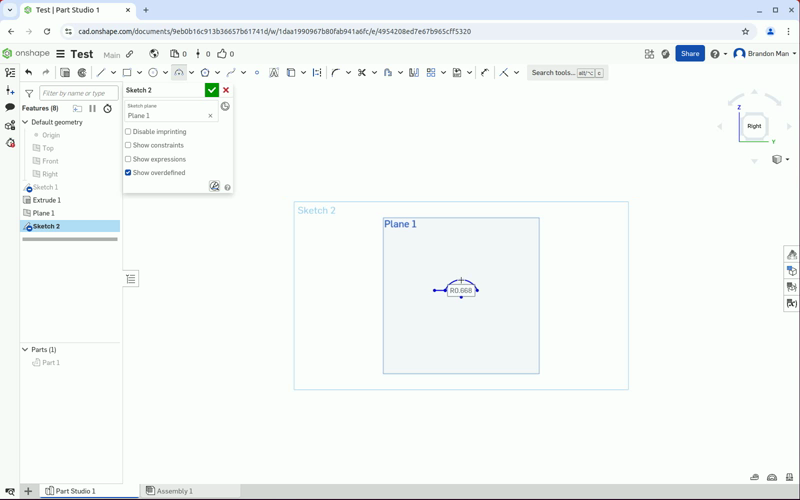
scroll(-6)
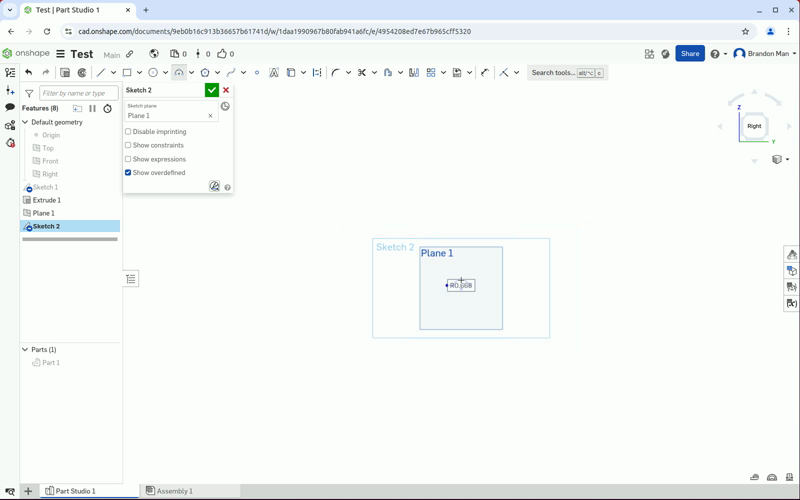
scroll(-6)
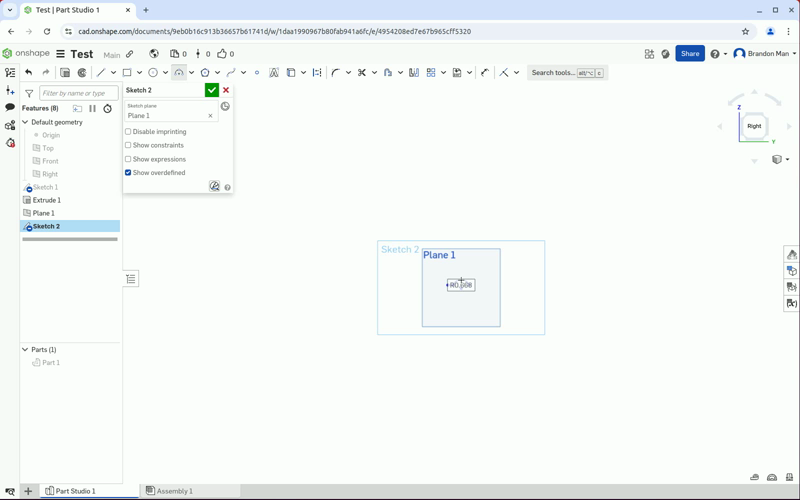
scroll(-6)
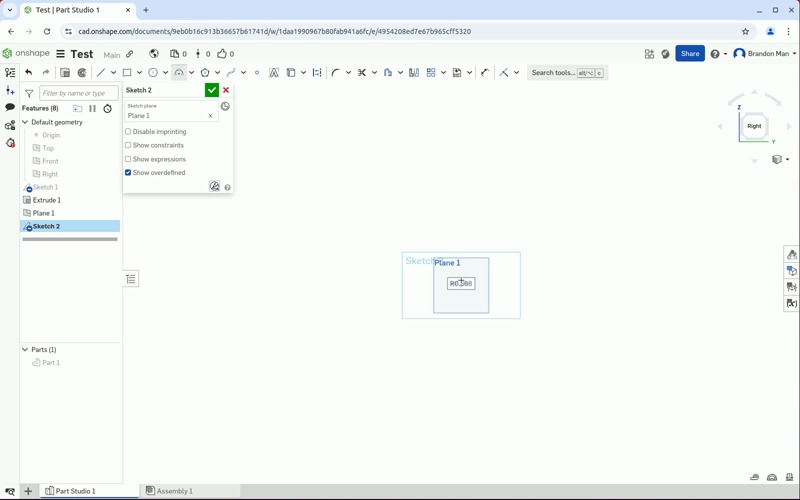
scroll(-6)
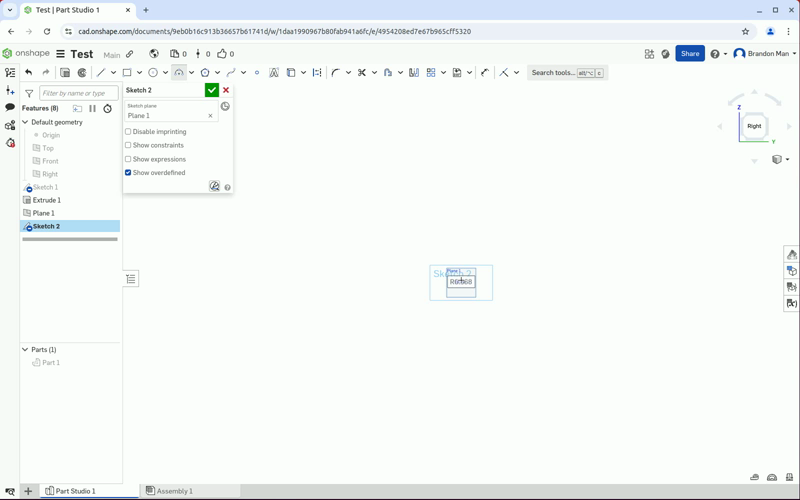
key_up(shift)
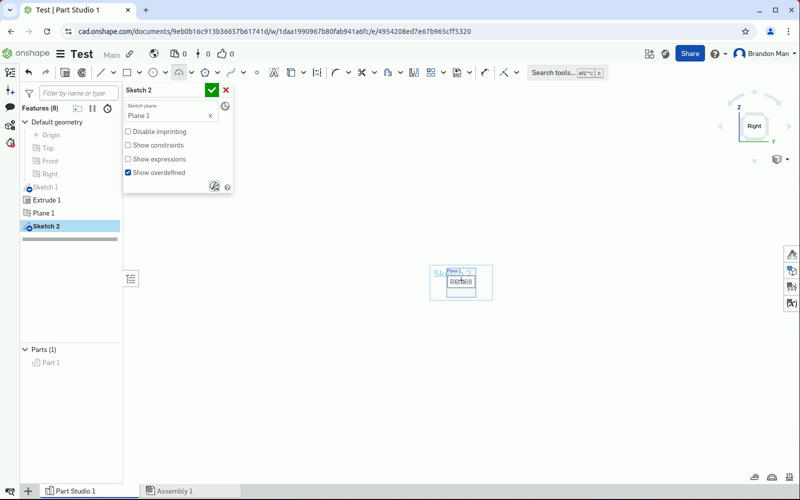
key(esc)
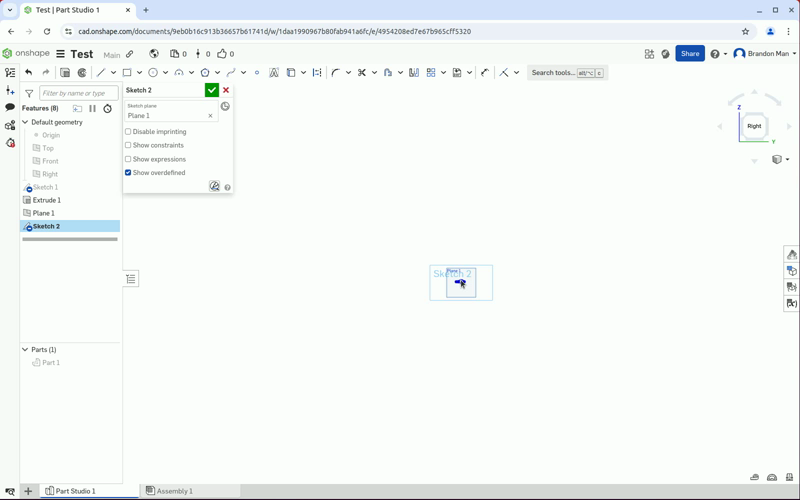
key(l)
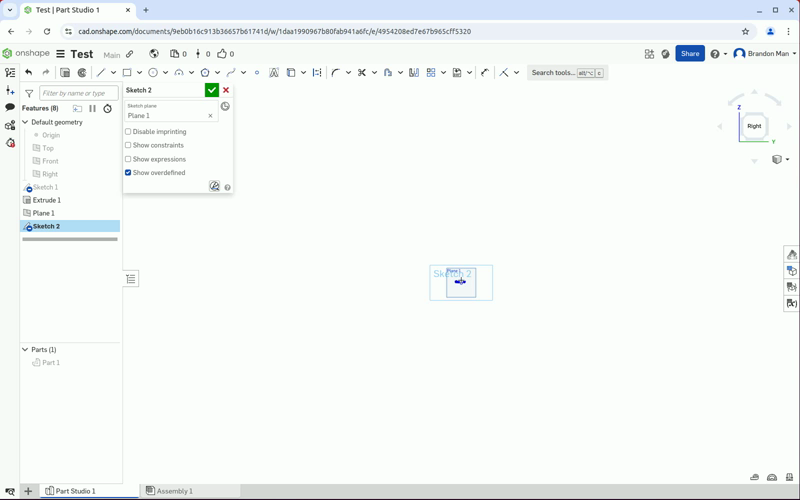
mouse_move(464, 281)
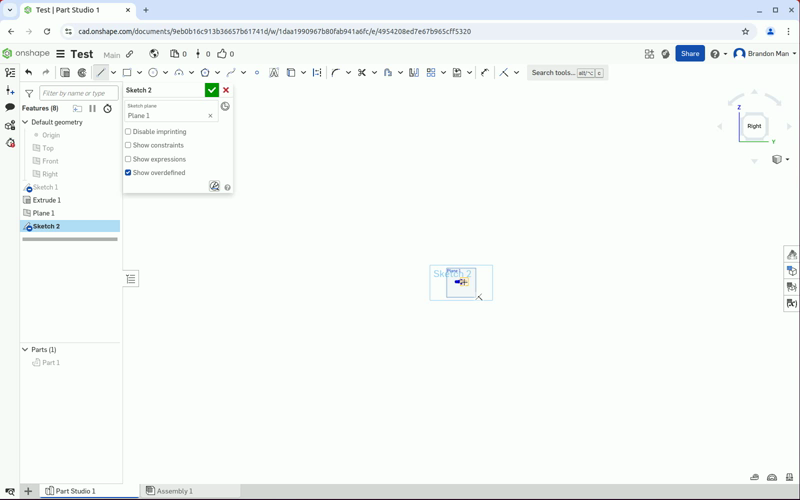
scroll(6)
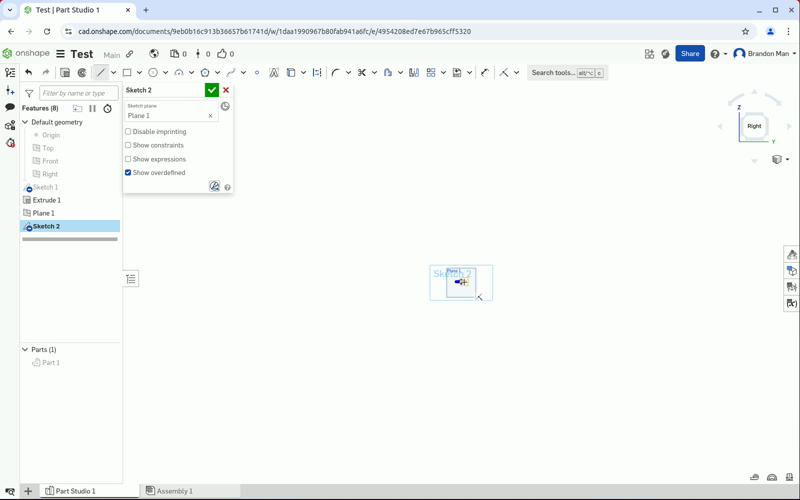
scroll(6)
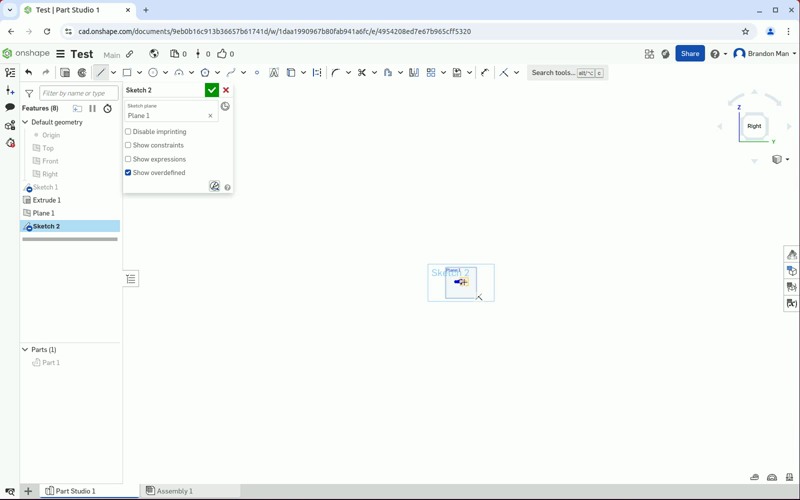
scroll(6)
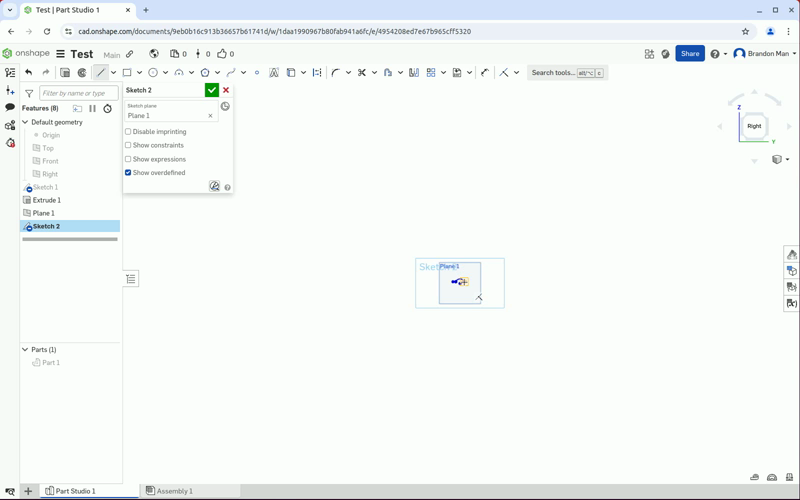
scroll(6)
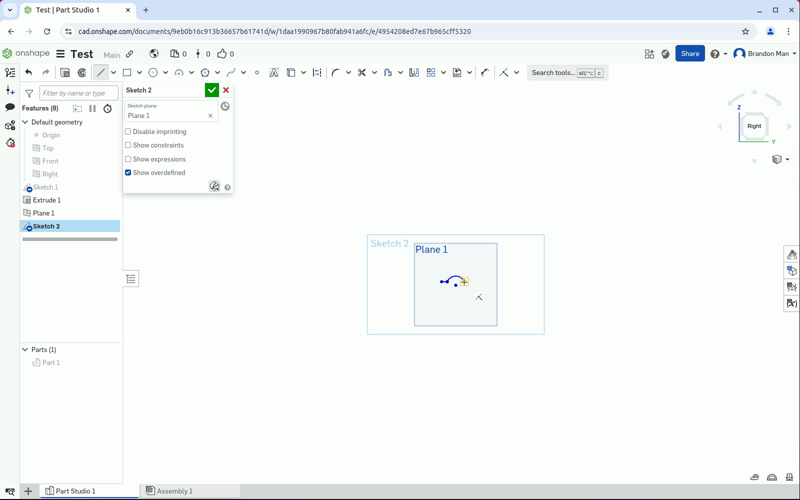
scroll(6)
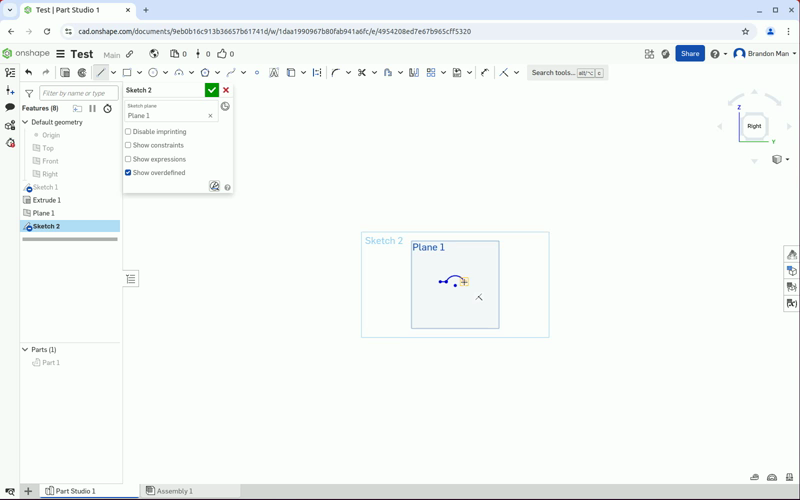
scroll(6)
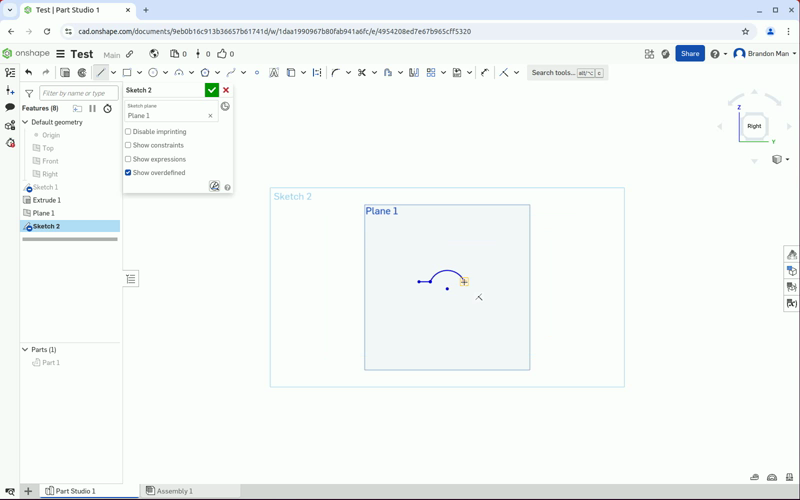
scroll(6)
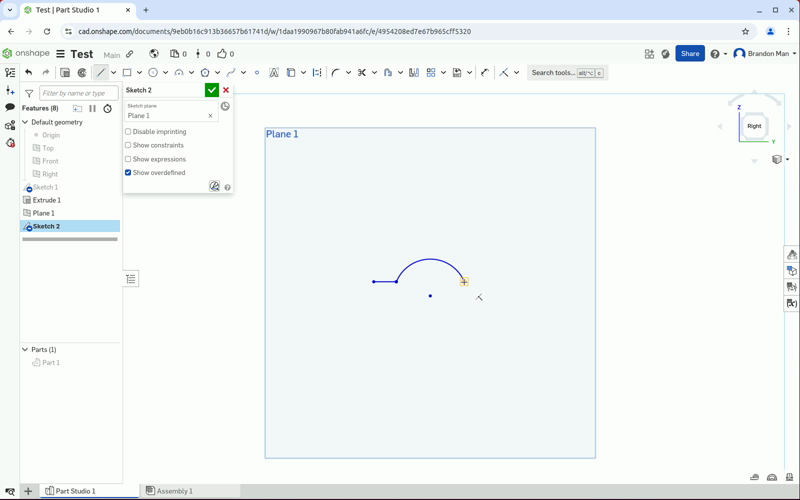
click(464, 281)
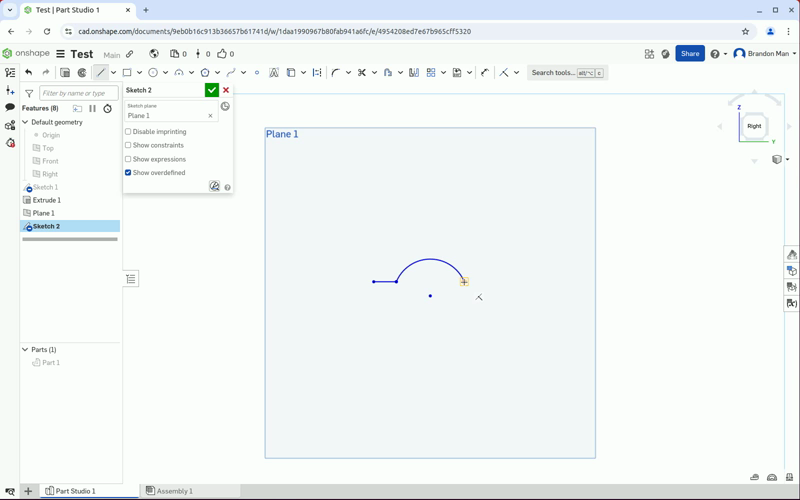
scroll(-6)
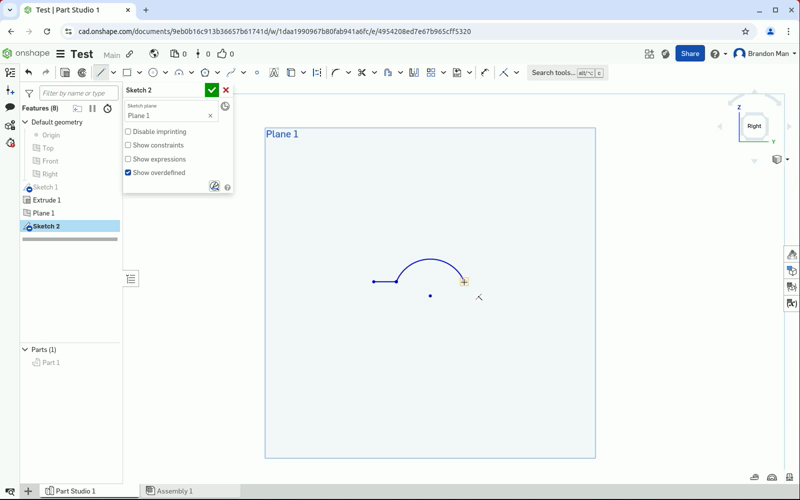
scroll(-6)
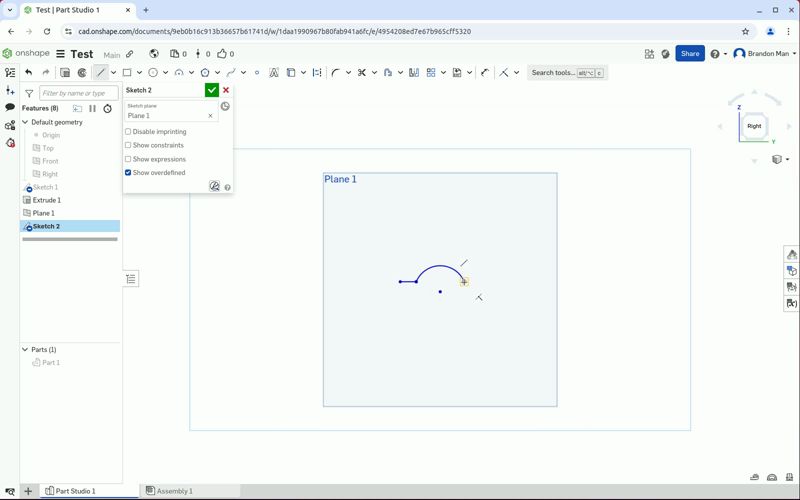
scroll(-6)
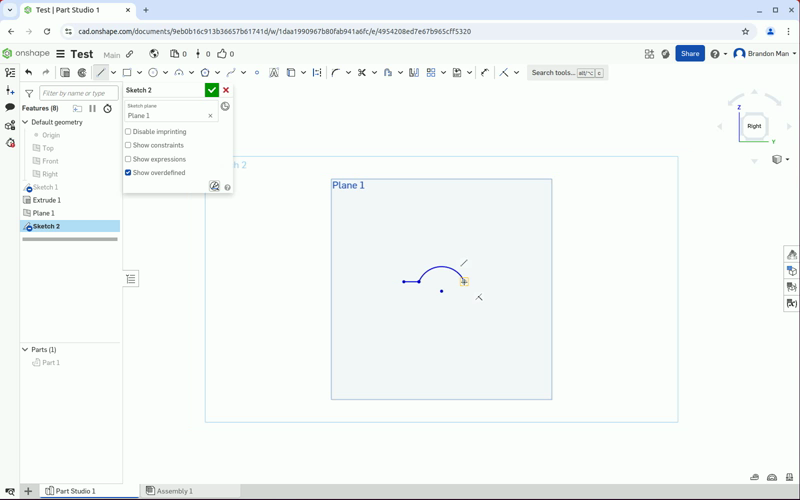
scroll(-6)
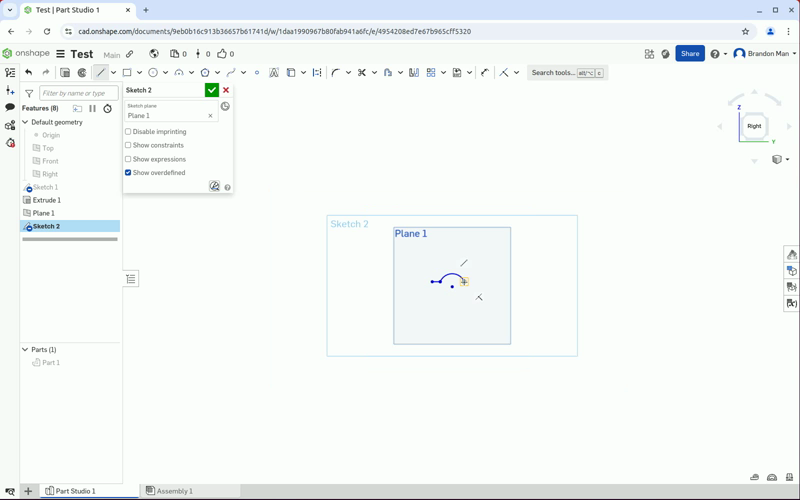
scroll(-6)
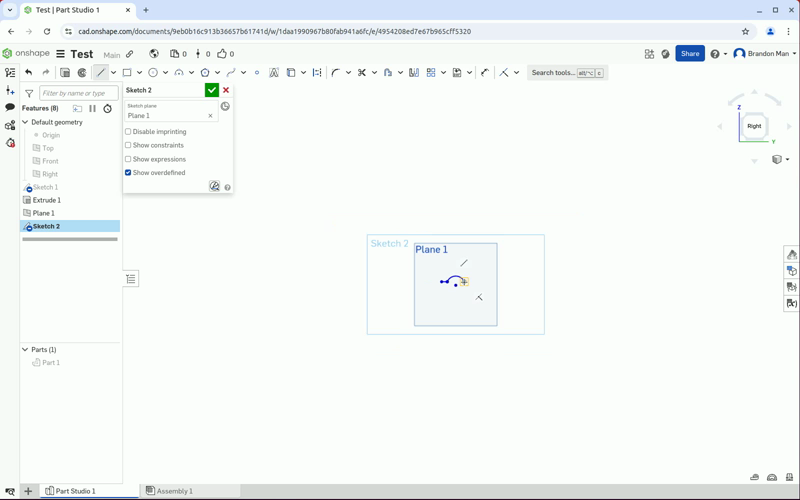
scroll(-6)
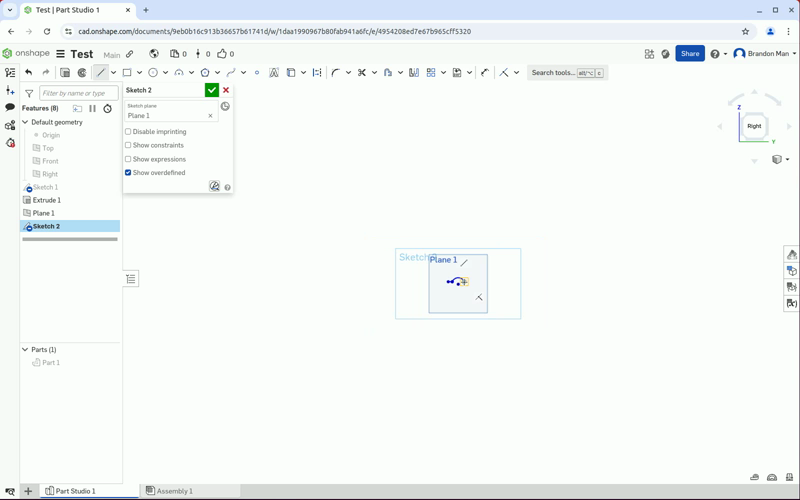
scroll(-6)
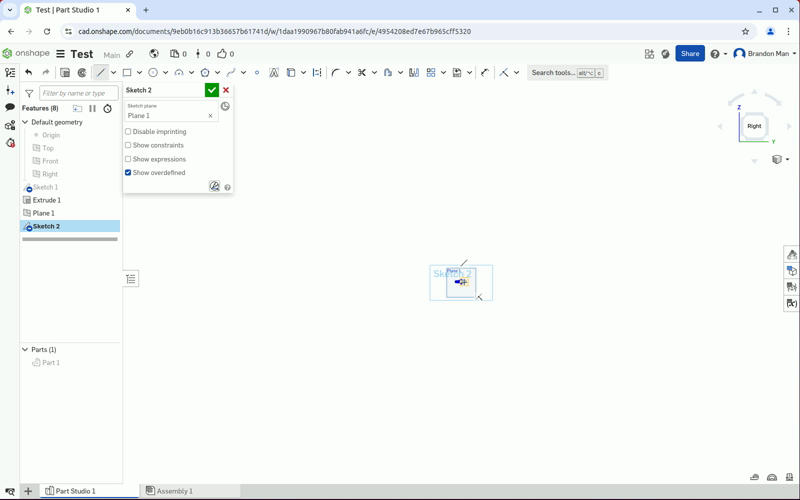
key_down(shift)
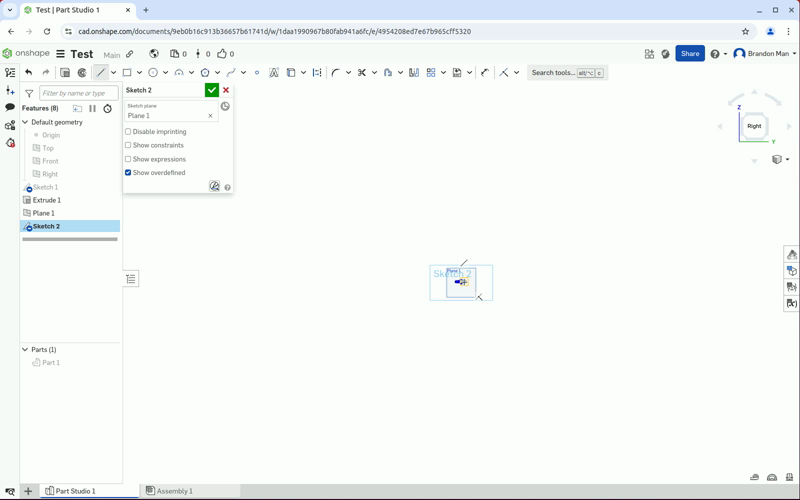
mouse_move(494, 281)
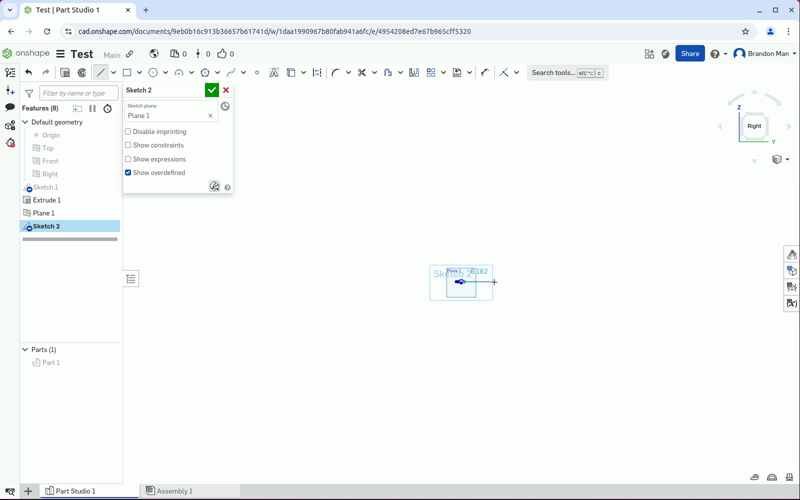
mouse_move(466, 281)
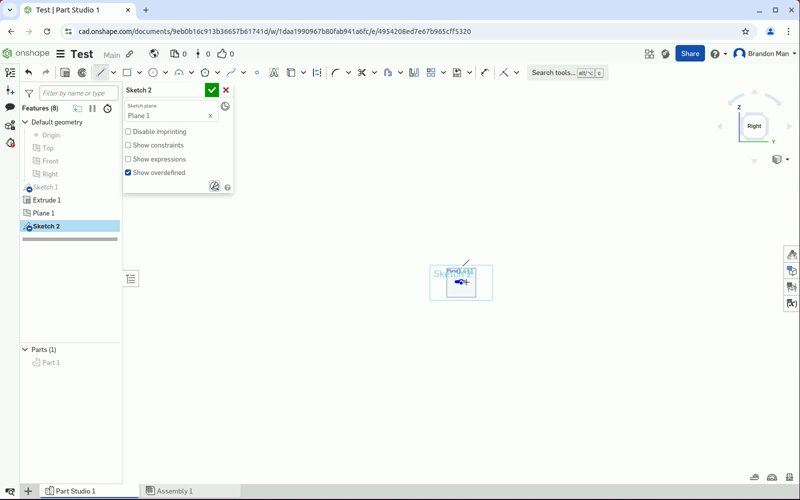
scroll(6)
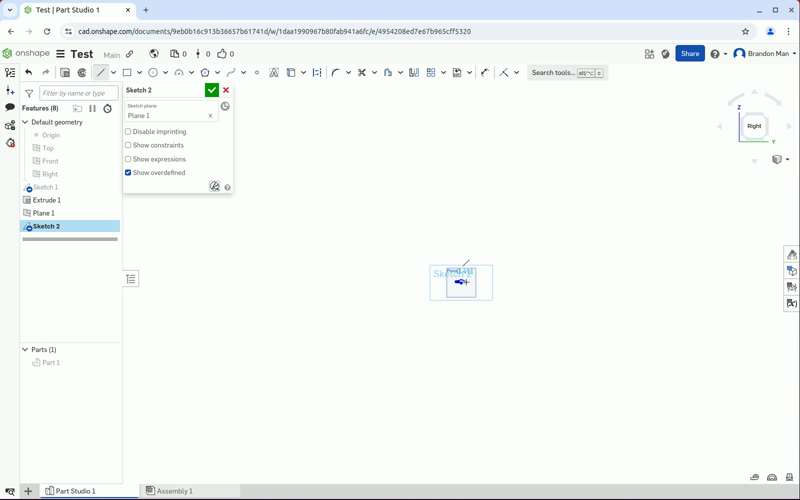
scroll(6)
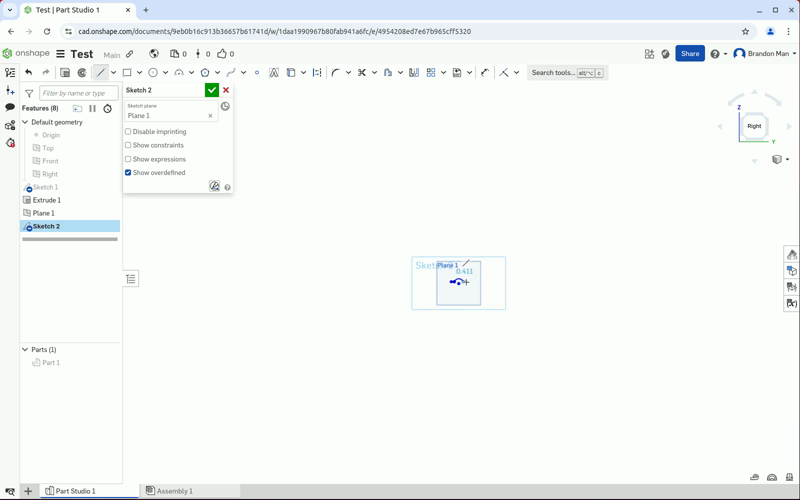
scroll(6)
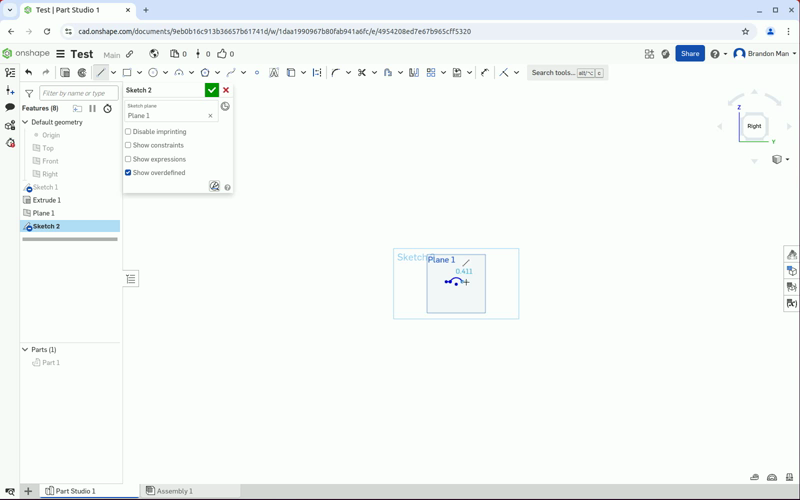
scroll(6)
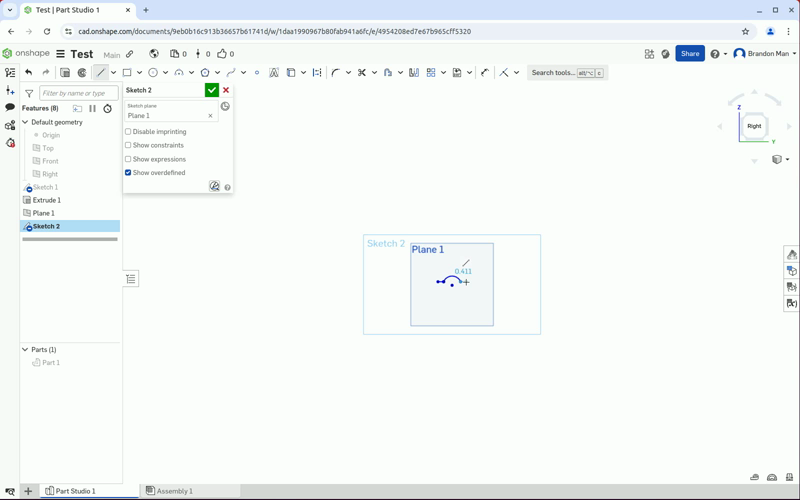
scroll(6)
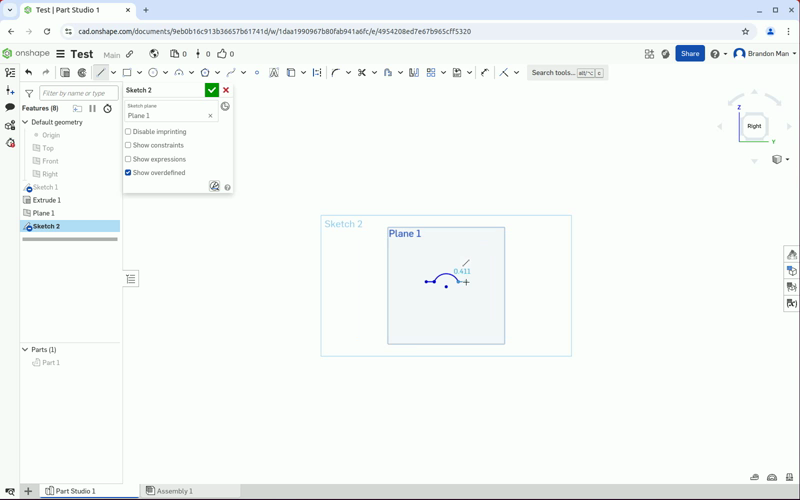
scroll(6)
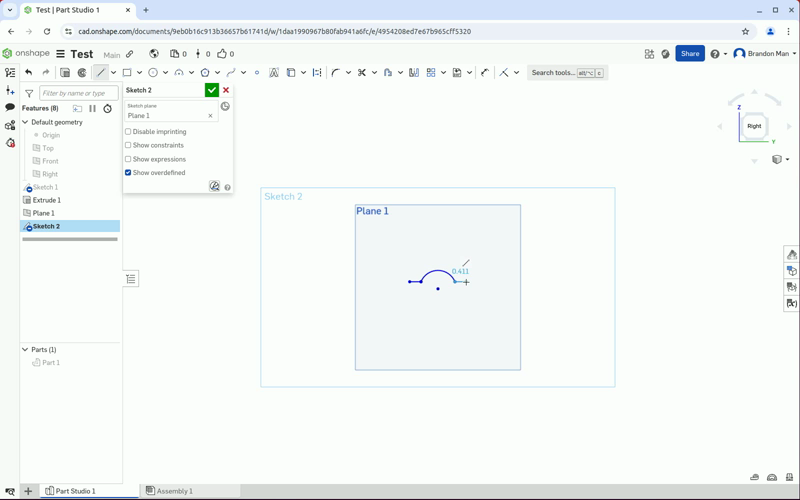
scroll(6)
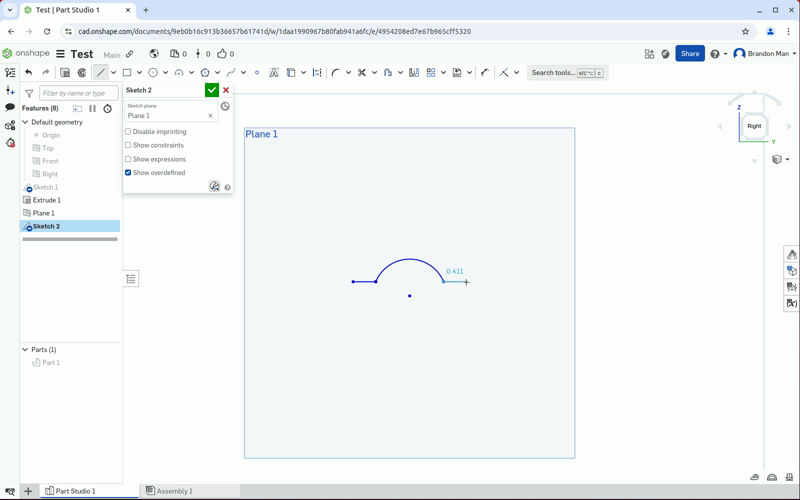
click(466, 281)
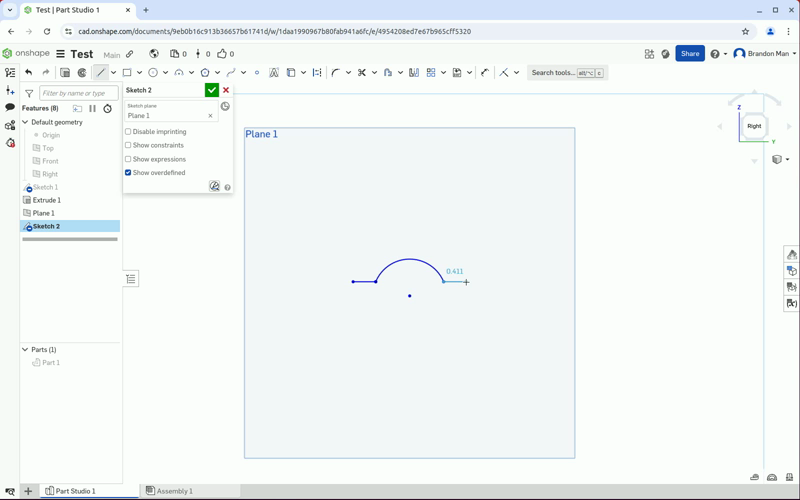
scroll(-6)
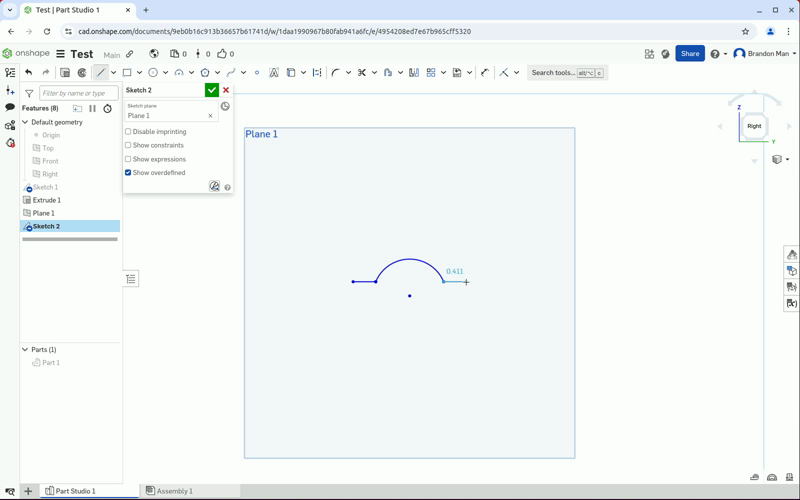
scroll(-6)
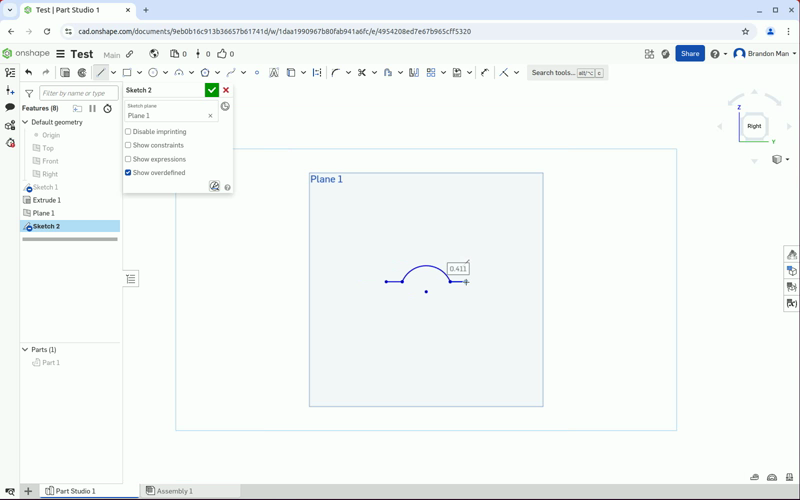
scroll(-6)
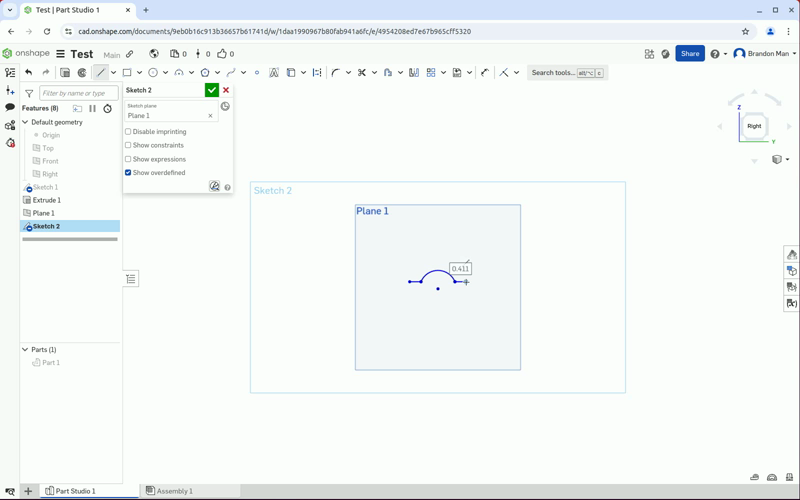
scroll(-6)
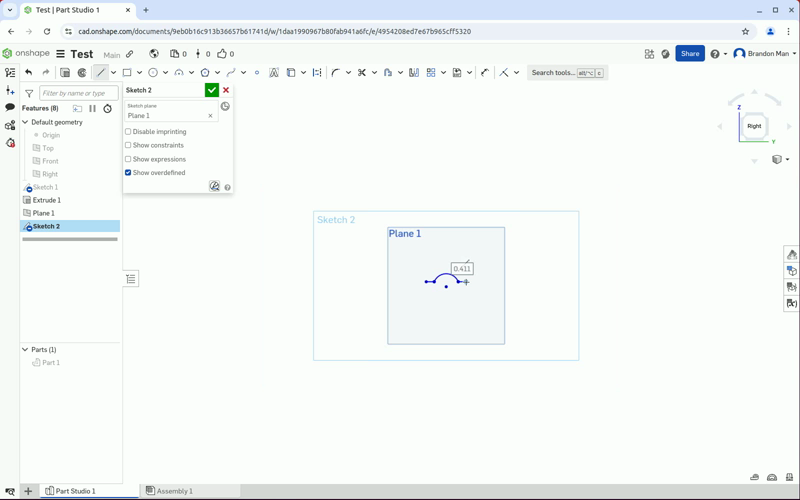
scroll(-6)
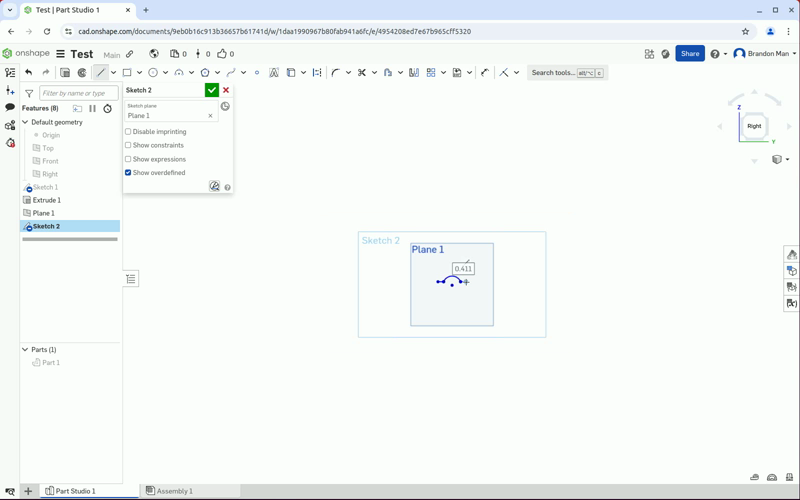
scroll(-6)
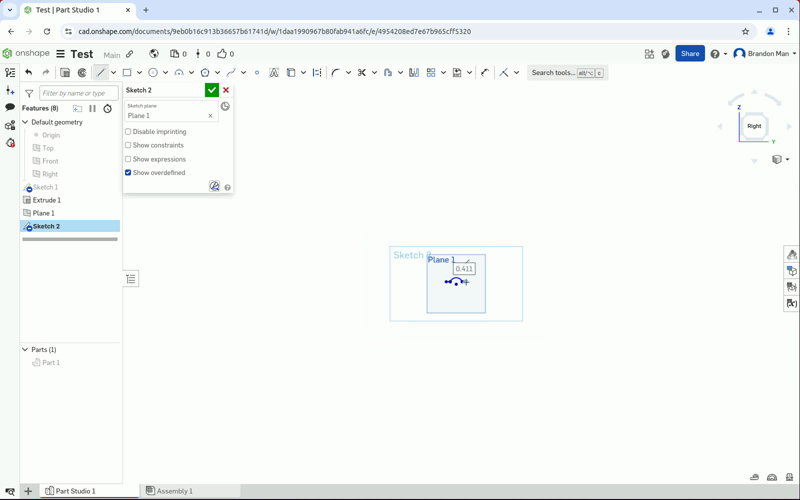
scroll(-6)
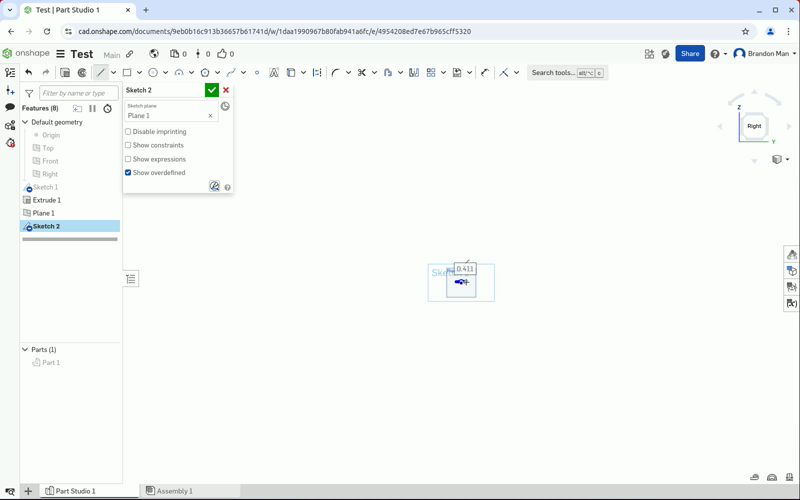
key_up(shift)
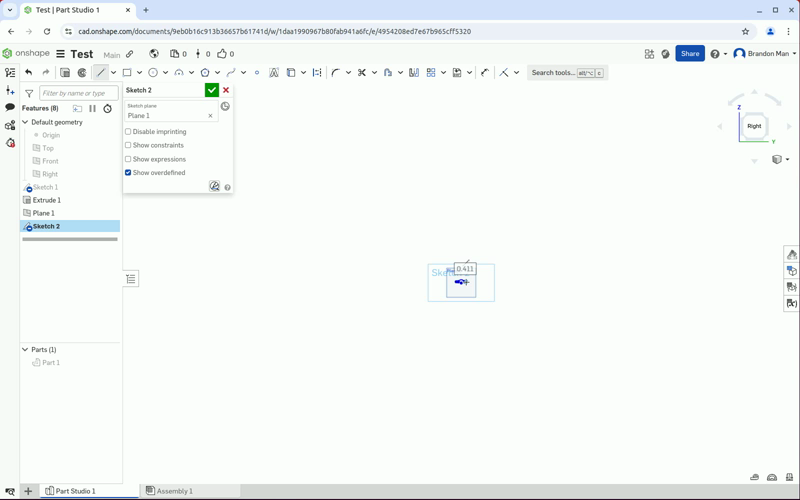
key_down(shift)
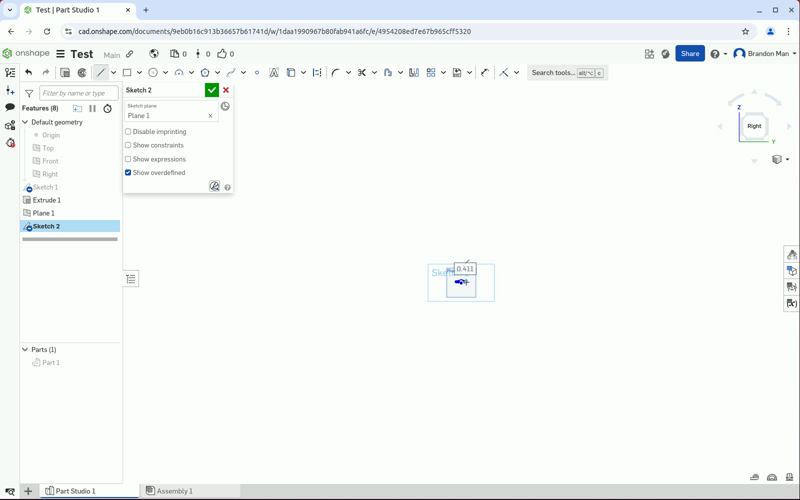
mouse_move(496, 281)
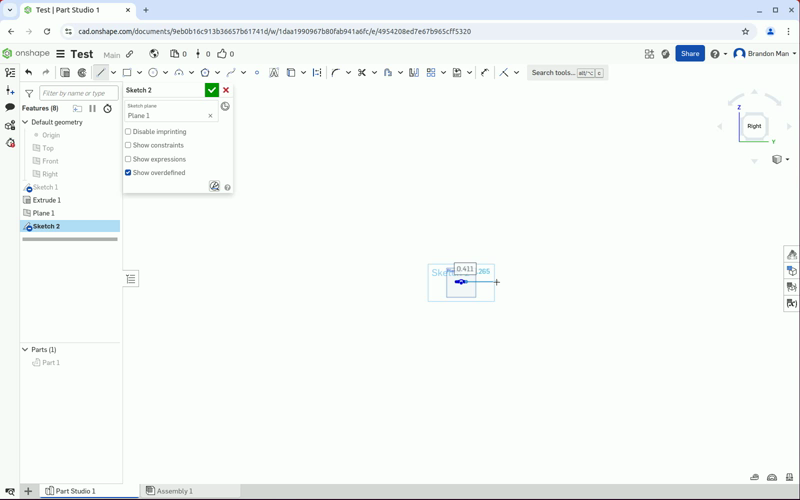
mouse_move(466, 277)
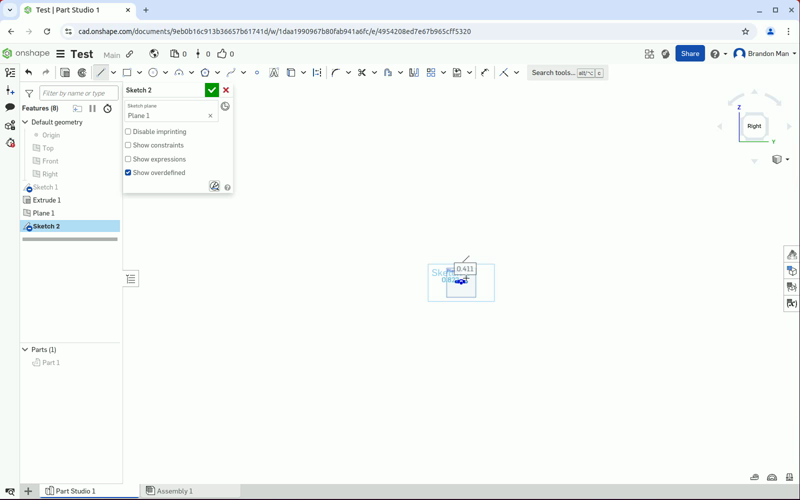
scroll(6)
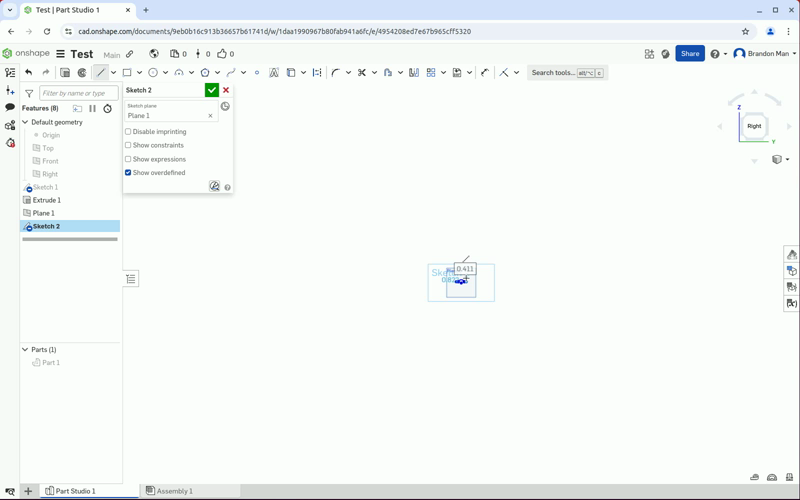
scroll(6)
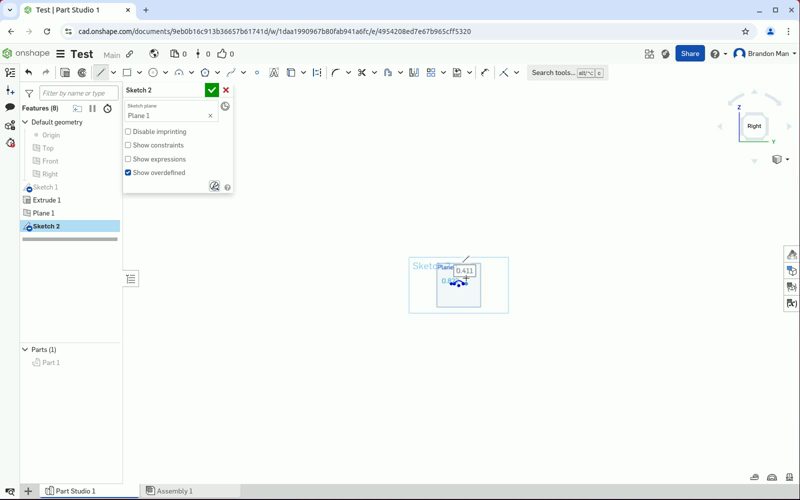
scroll(6)
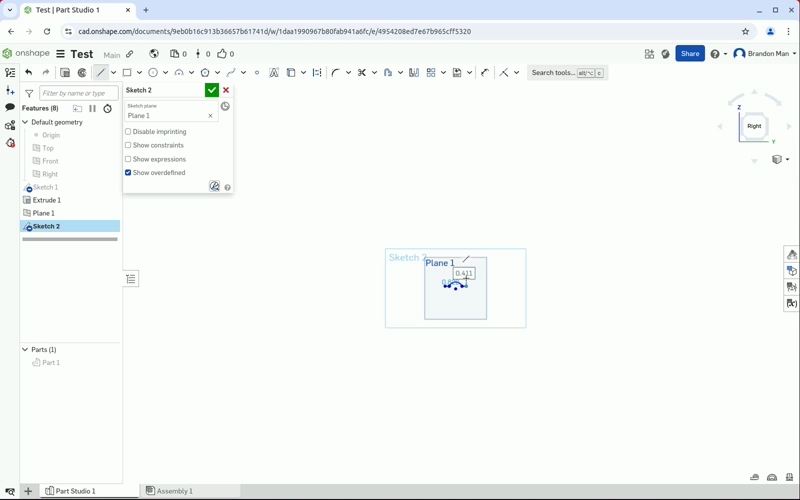
scroll(6)
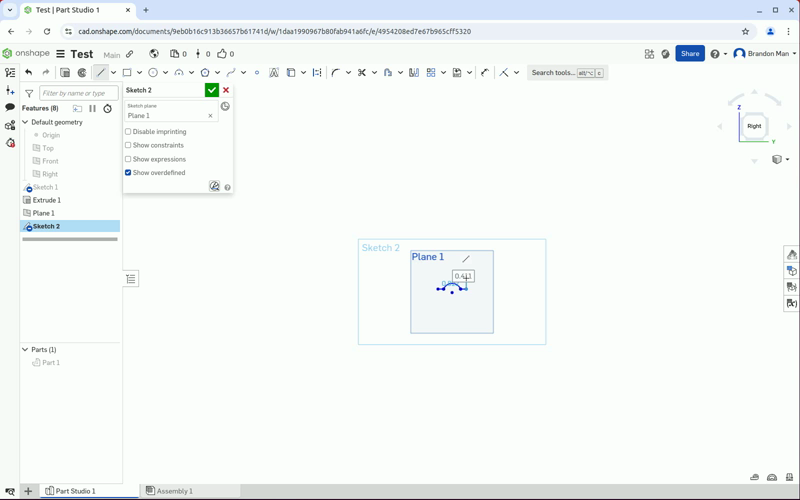
scroll(6)
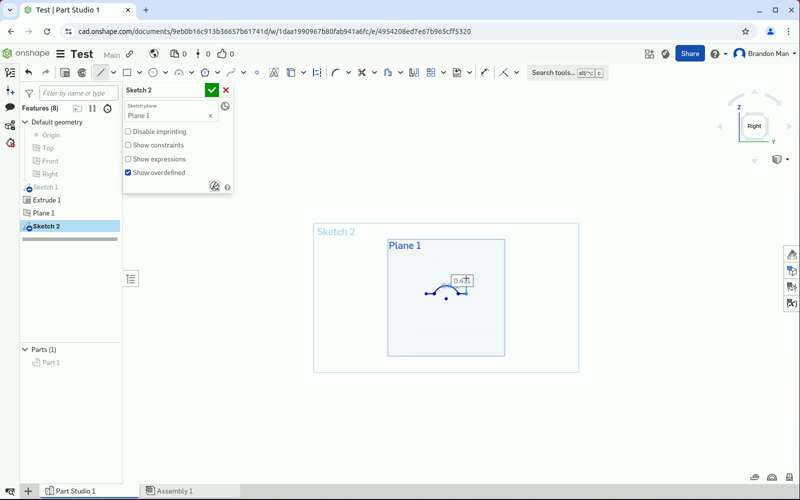
scroll(6)
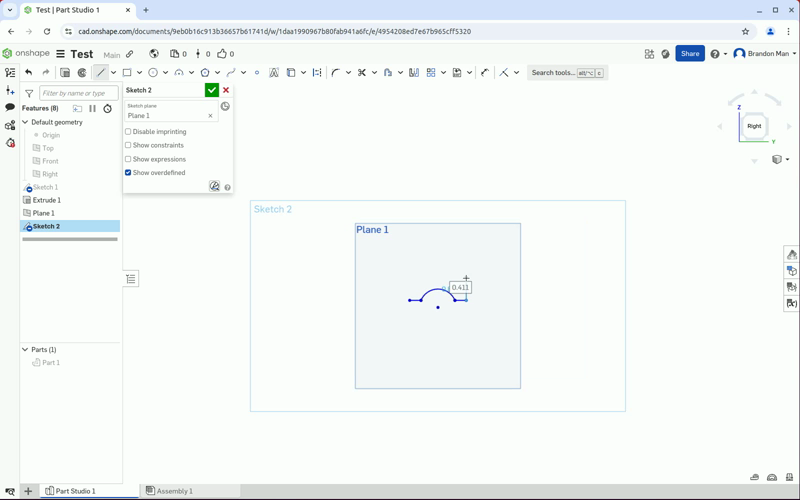
scroll(6)
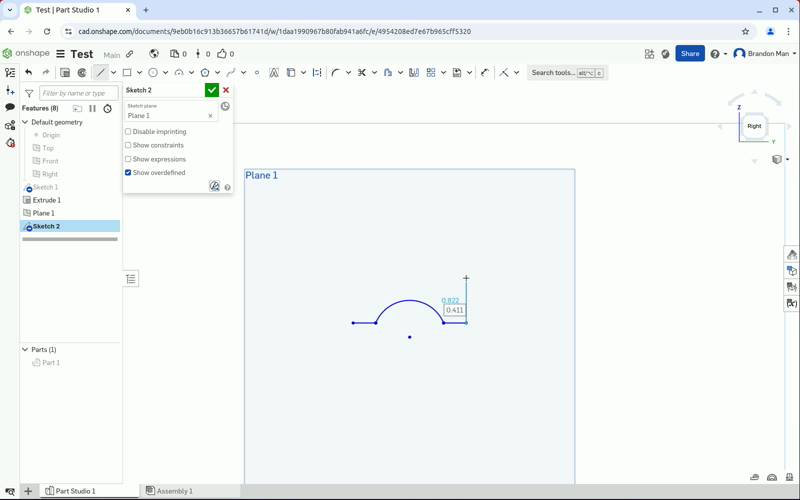
click(466, 277)
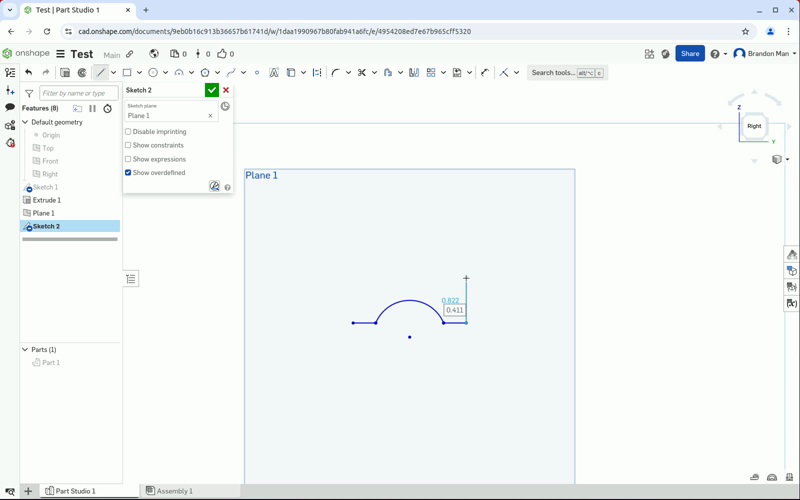
scroll(-6)
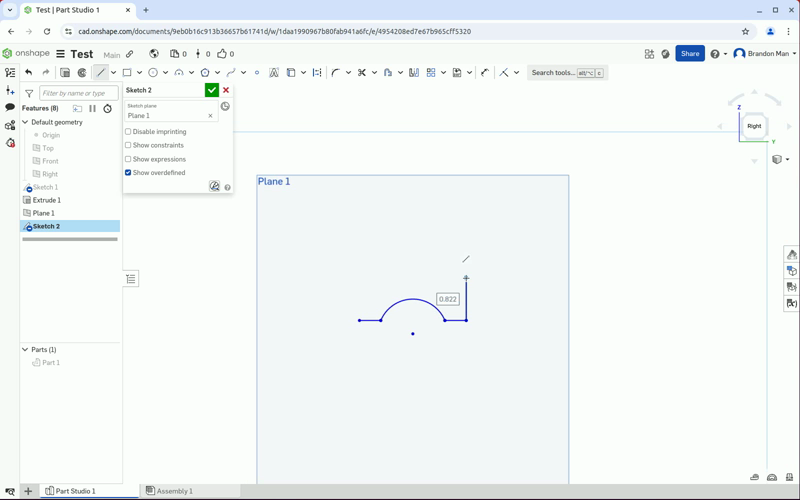
scroll(-6)
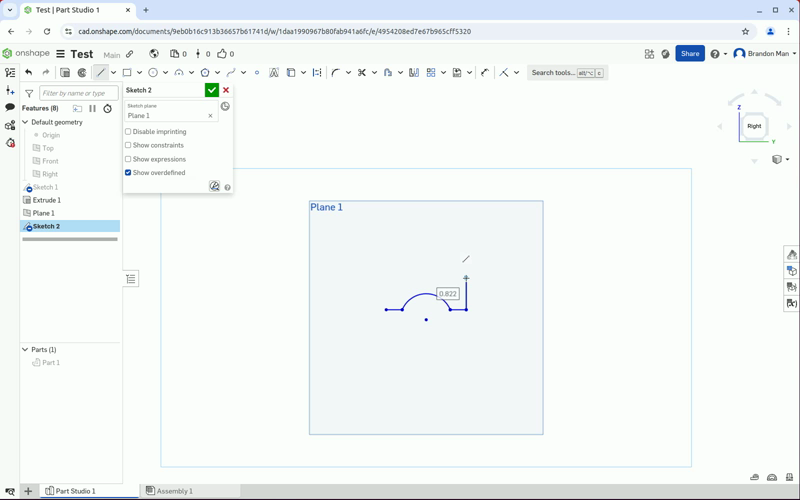
scroll(-6)
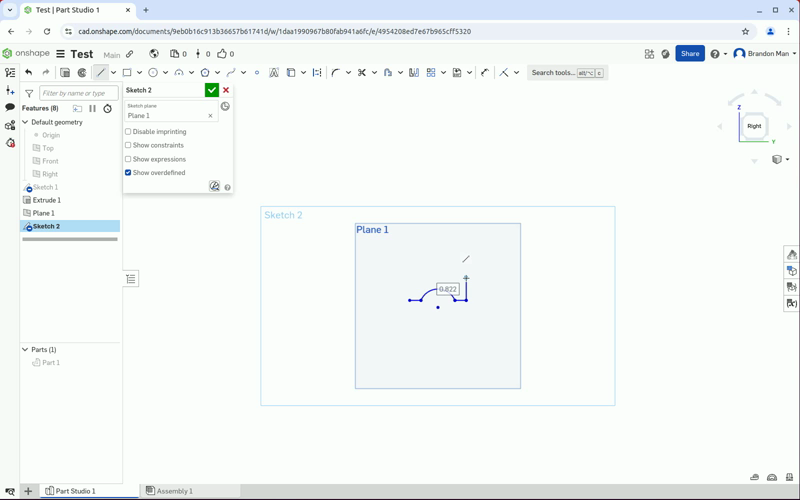
scroll(-6)
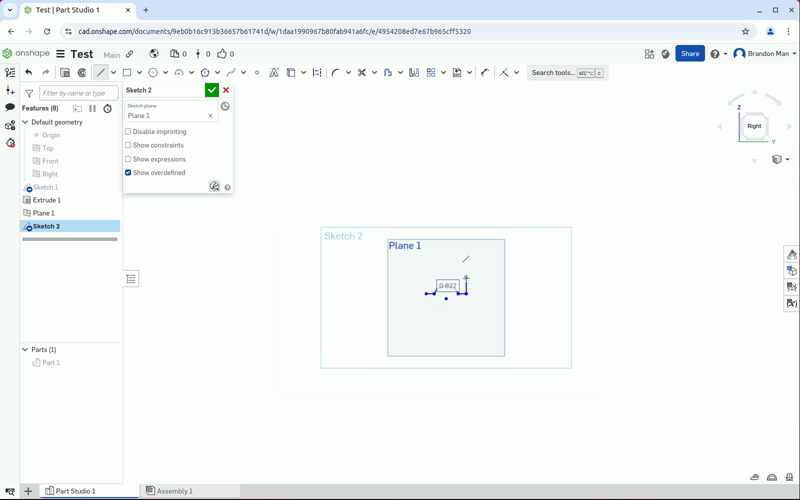
scroll(-6)
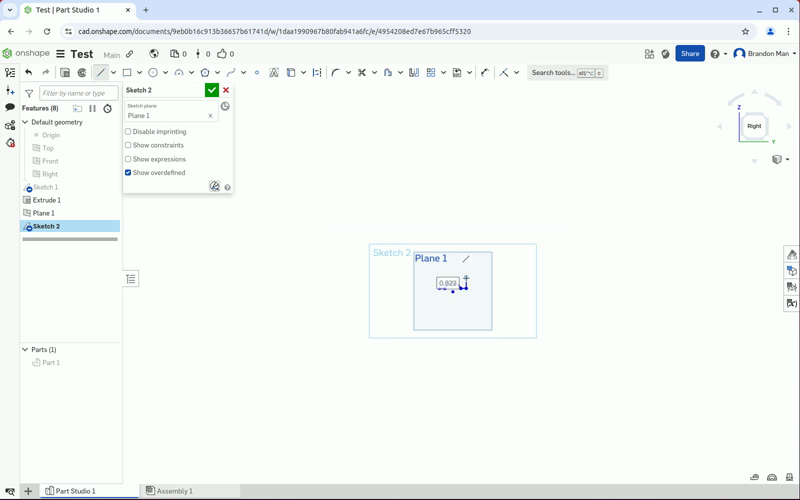
scroll(-6)
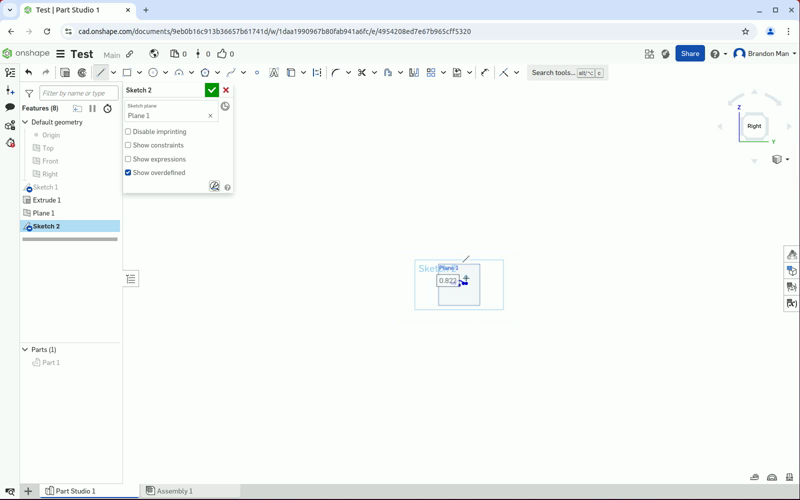
scroll(-6)
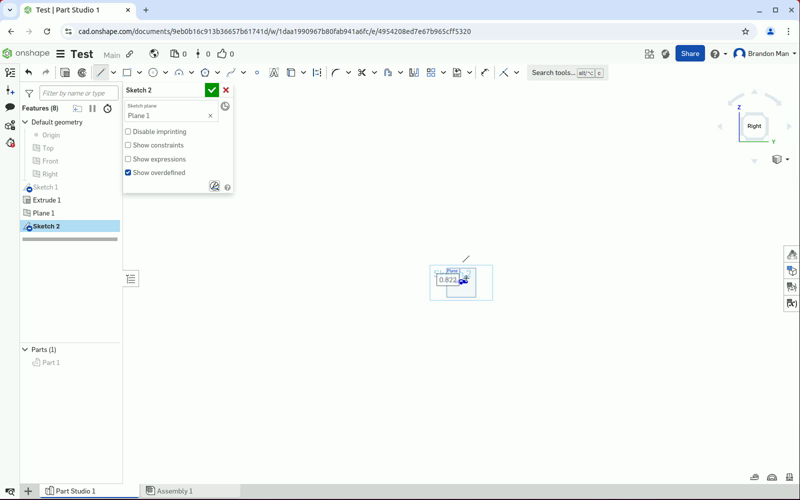
key_up(shift)
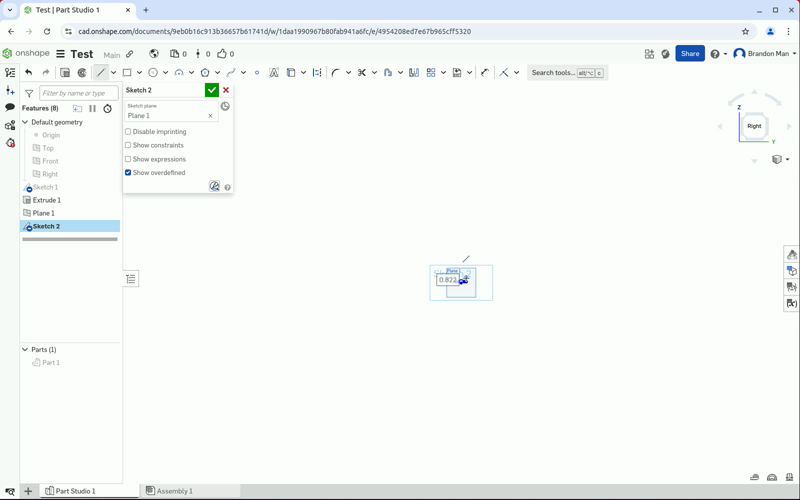
key_down(shift)
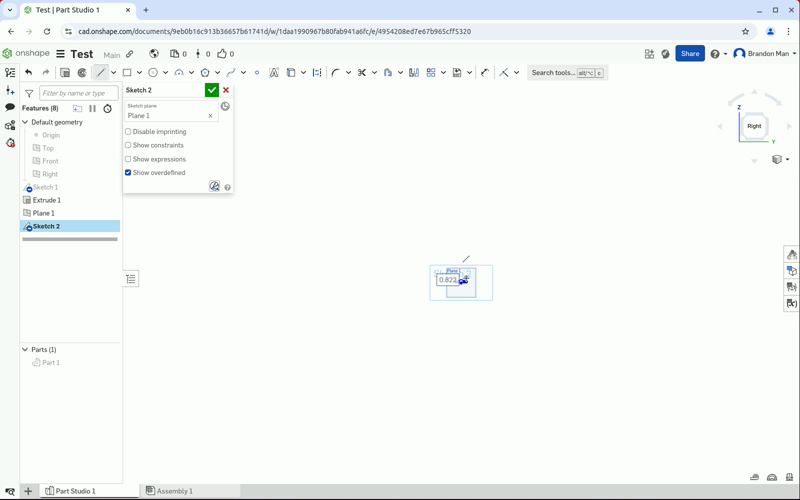
mouse_move(496, 277)
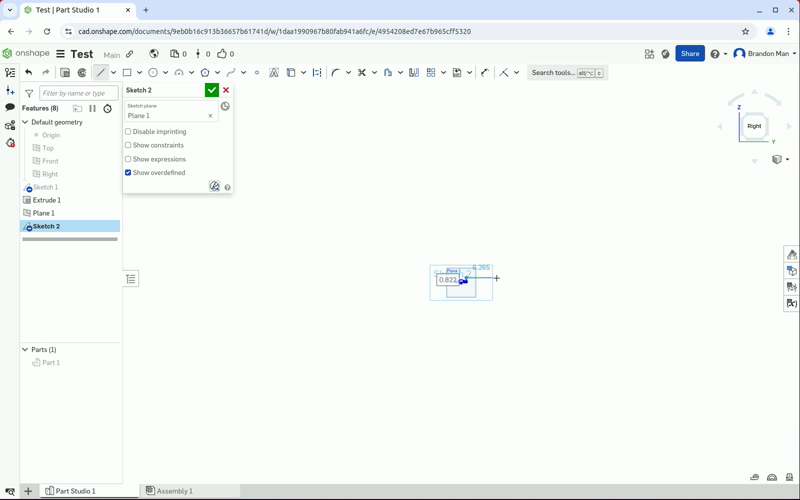
mouse_move(456, 277)
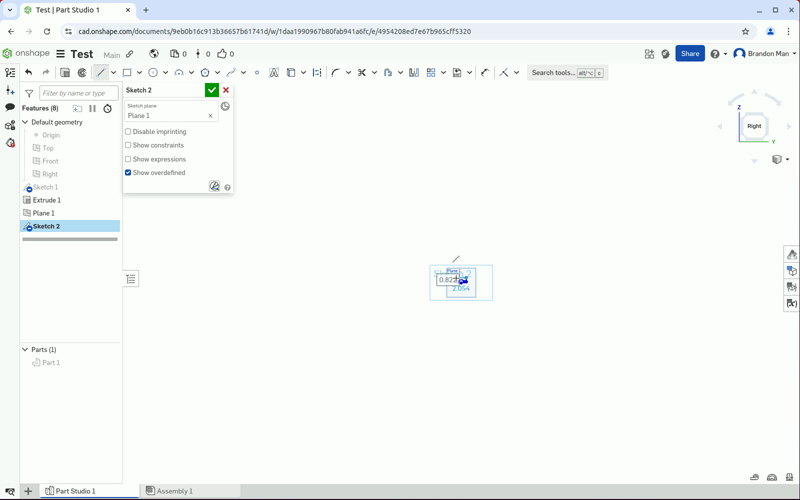
scroll(6)
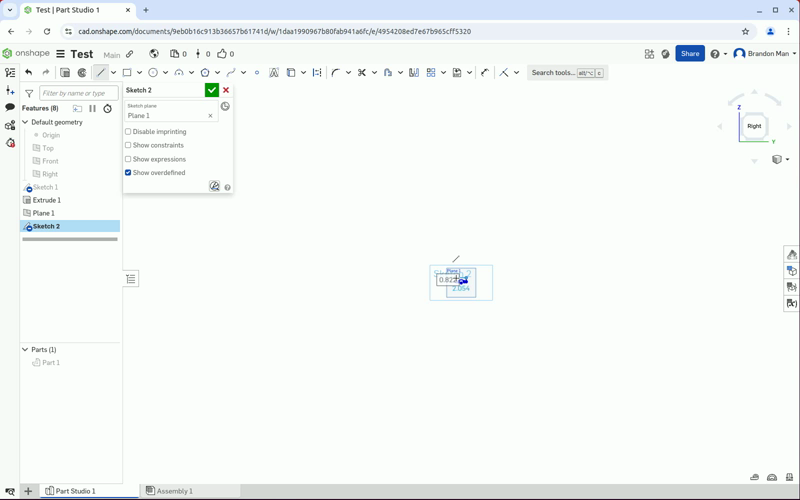
scroll(6)
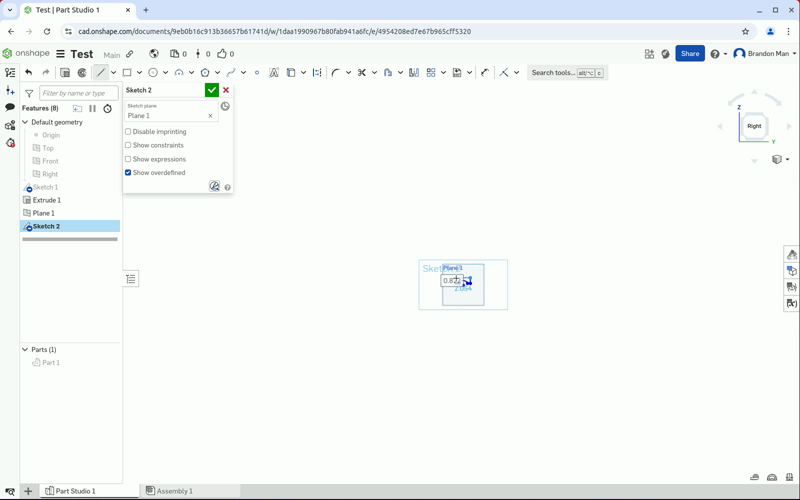
scroll(6)
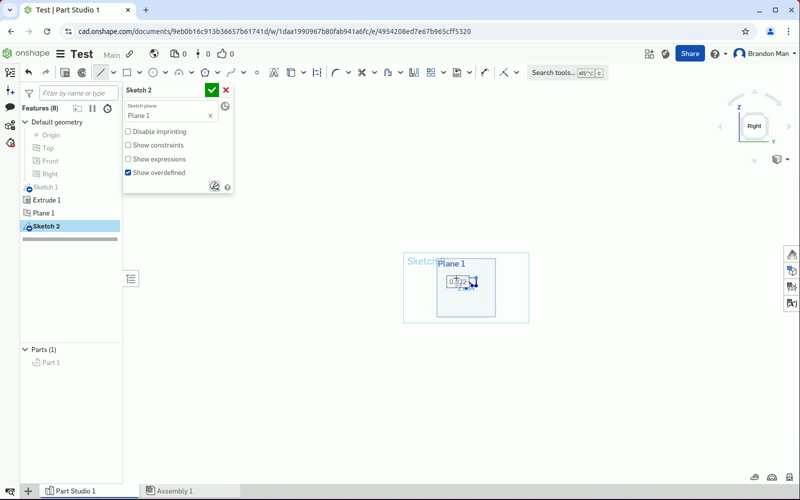
scroll(6)
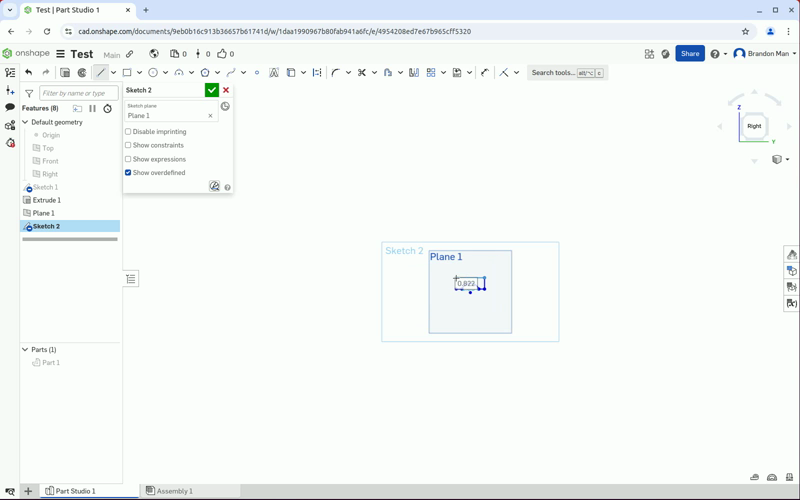
scroll(6)
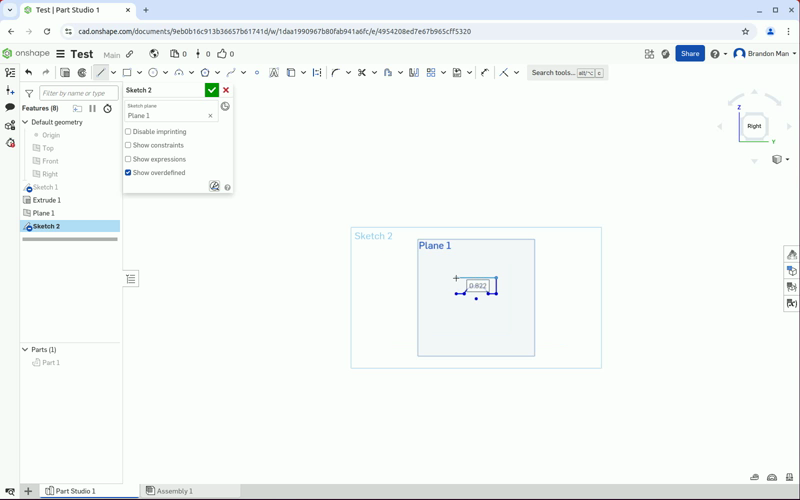
scroll(6)
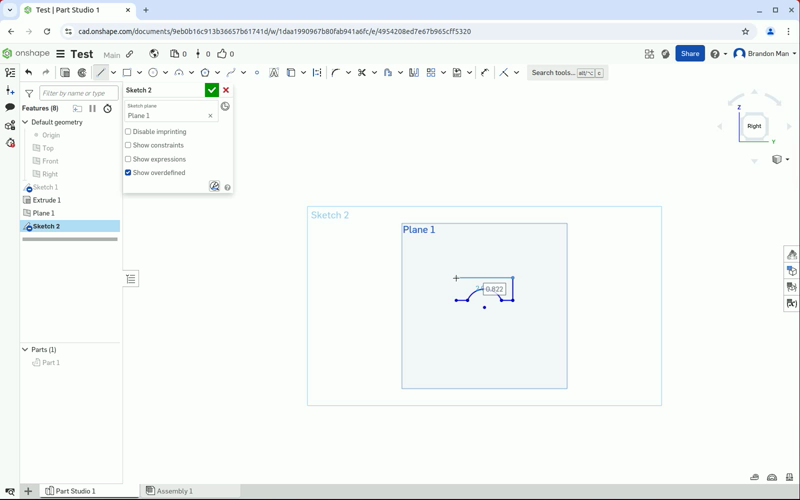
scroll(6)
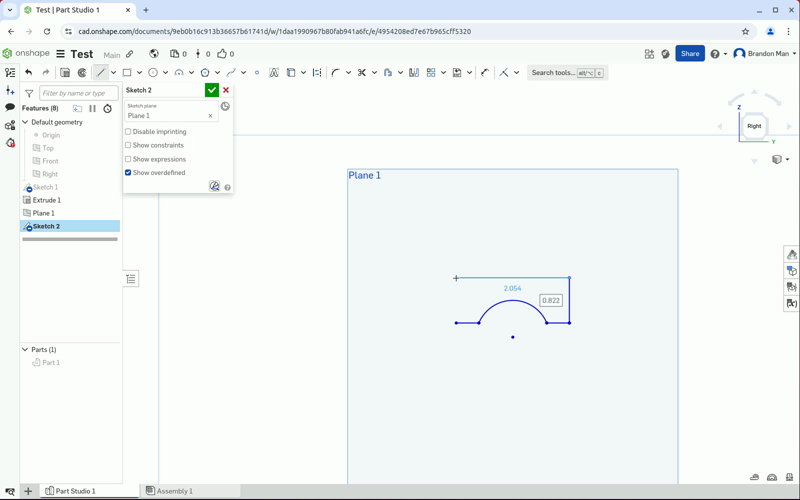
click(456, 277)
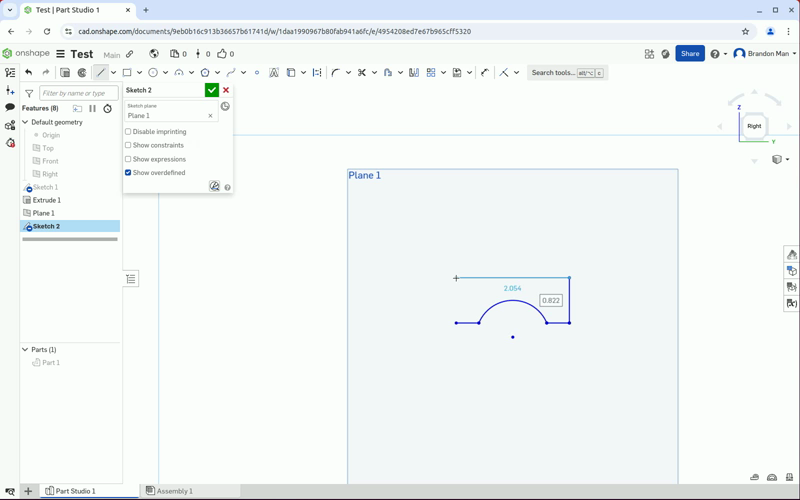
scroll(-6)
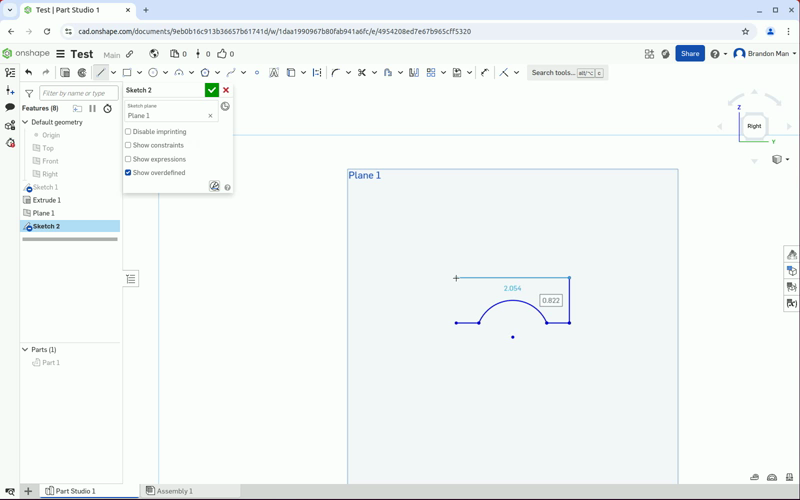
scroll(-6)
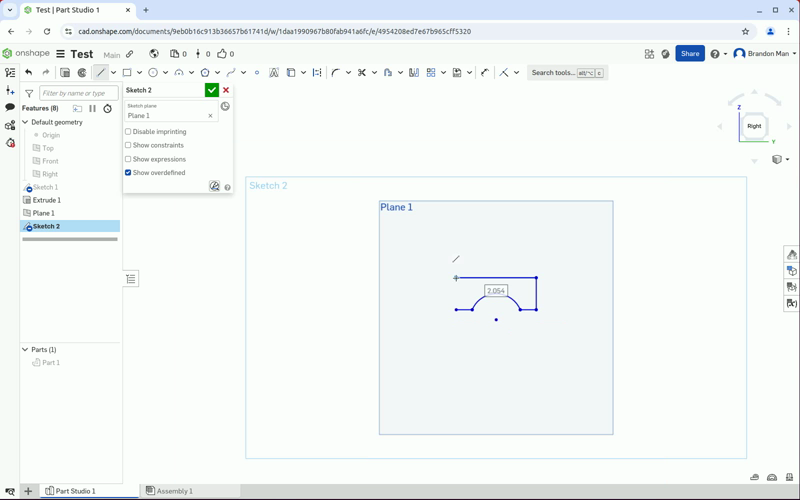
scroll(-6)
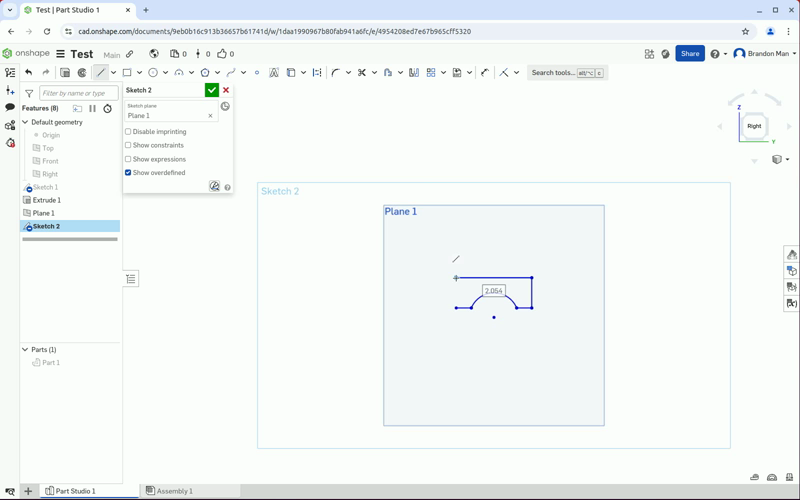
scroll(-6)
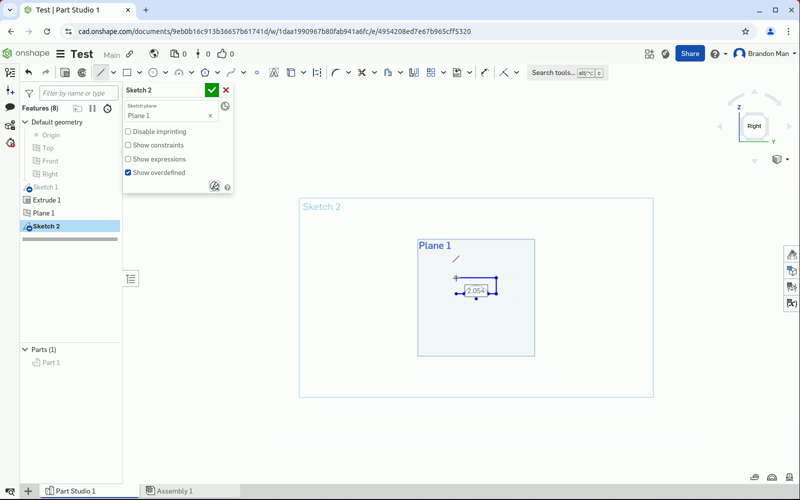
scroll(-6)
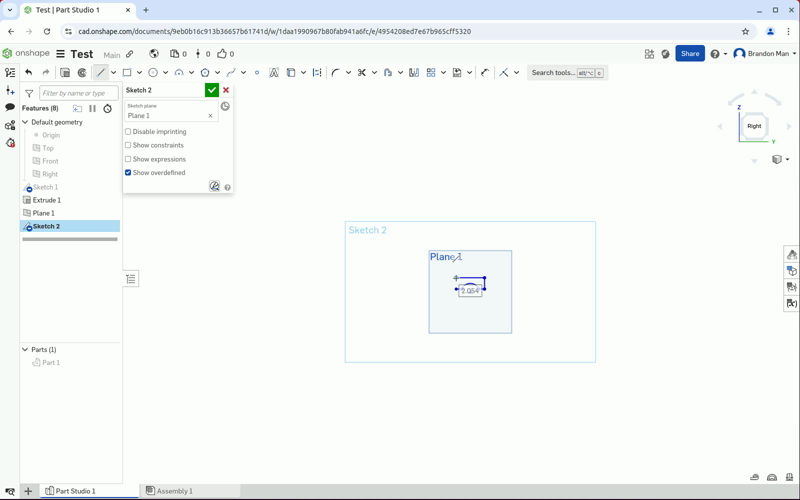
scroll(-6)
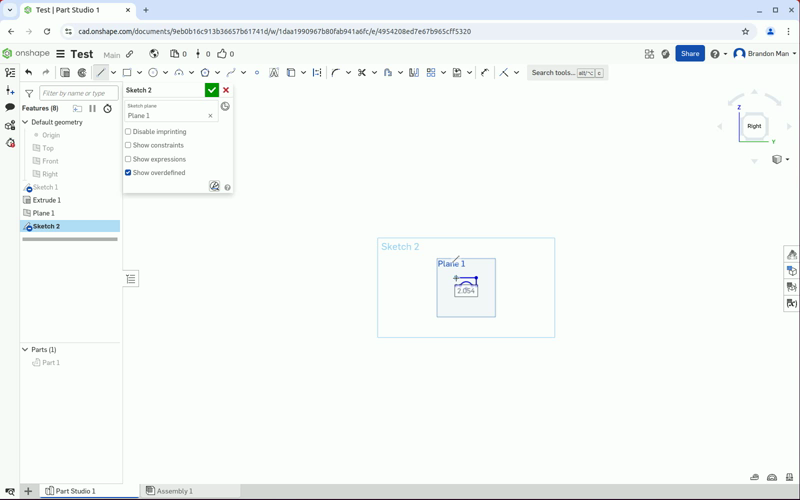
scroll(-6)
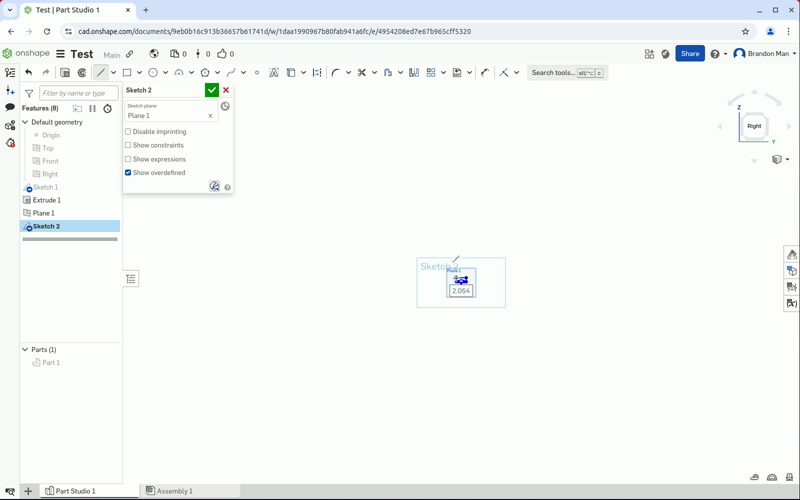
key_up(shift)
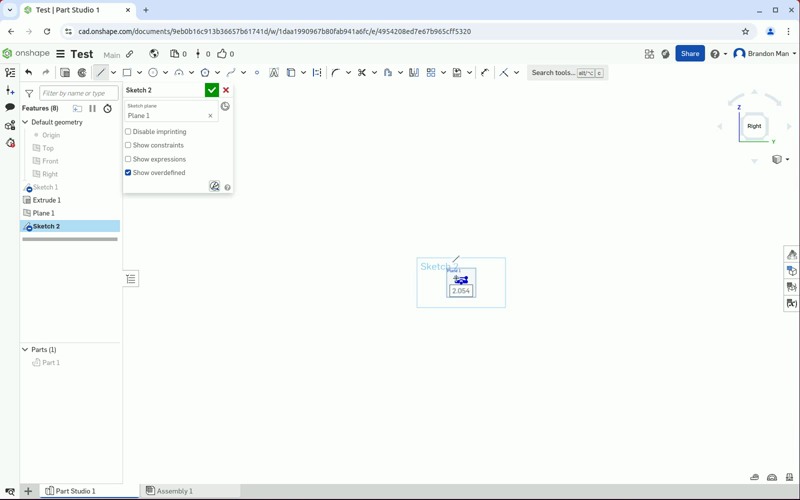
mouse_move(486, 277)
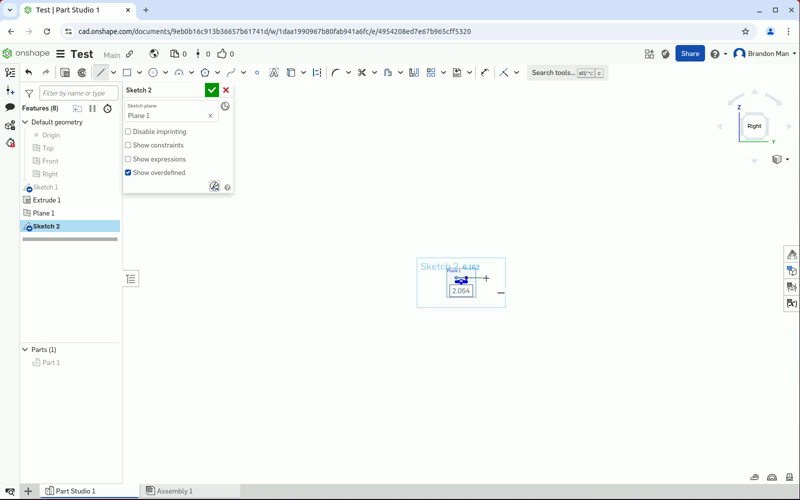
key_down(shift)
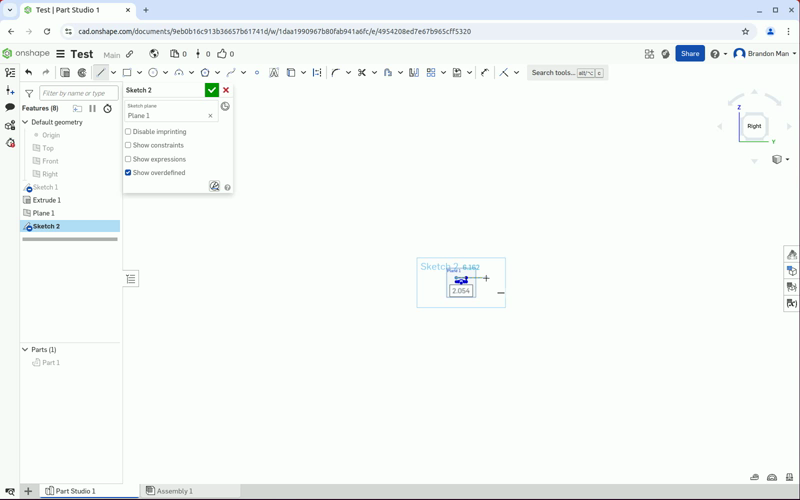
mouse_move(456, 281)
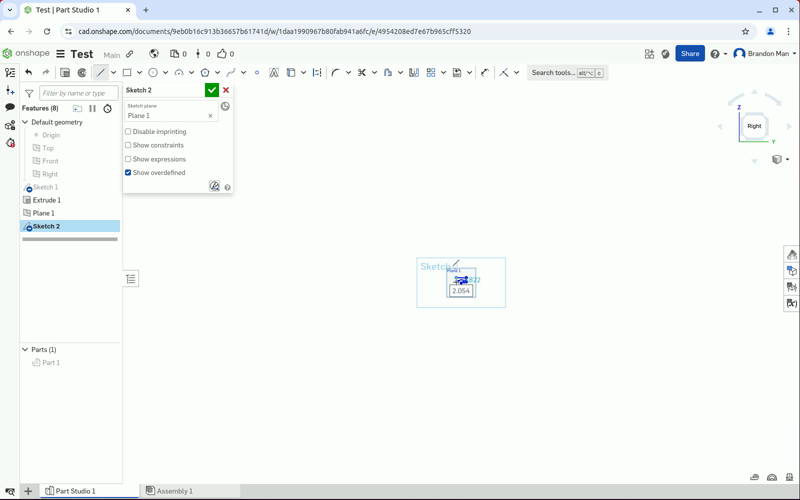
scroll(6)
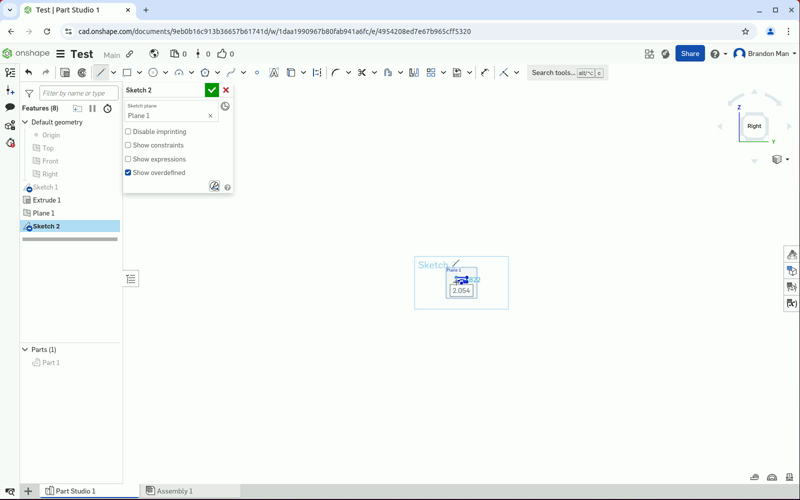
scroll(6)
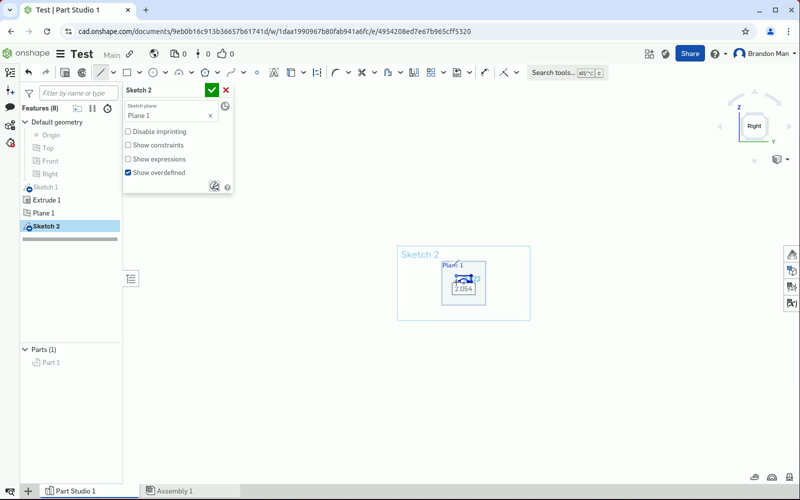
scroll(6)
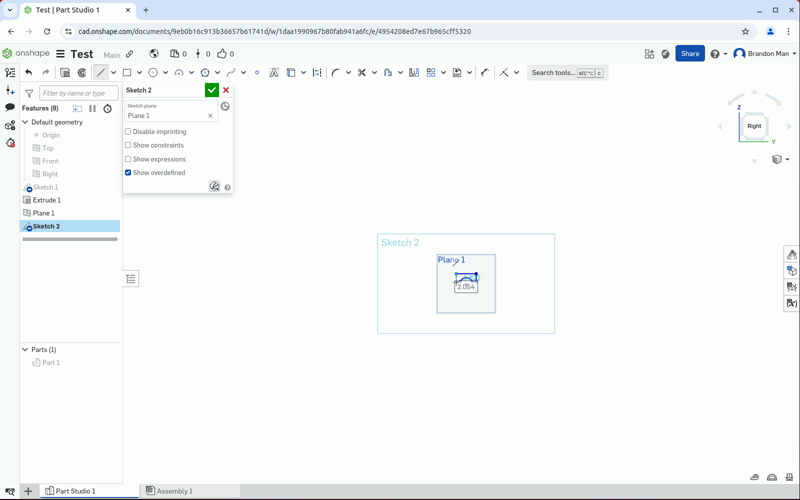
scroll(6)
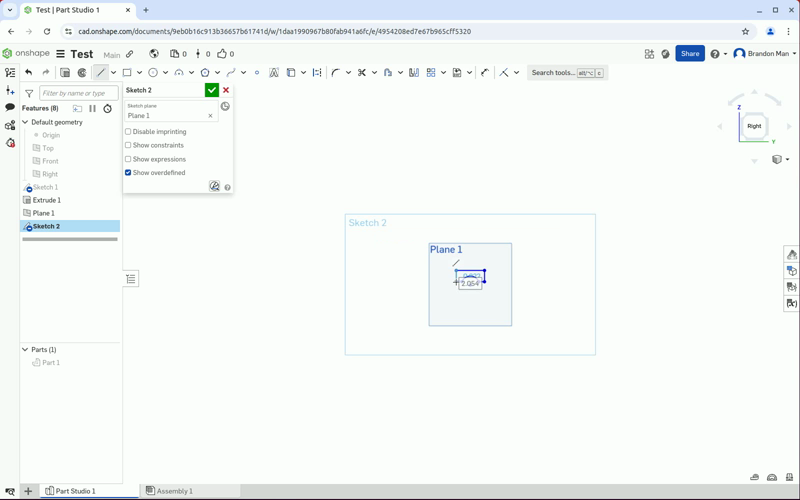
scroll(6)
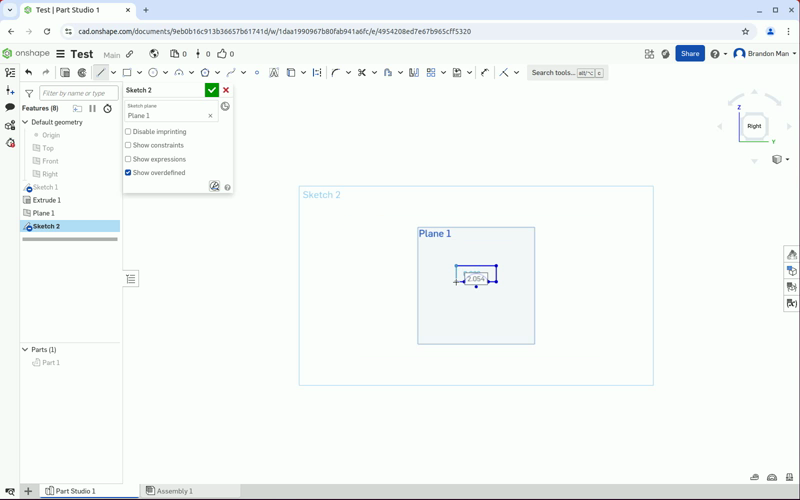
scroll(6)
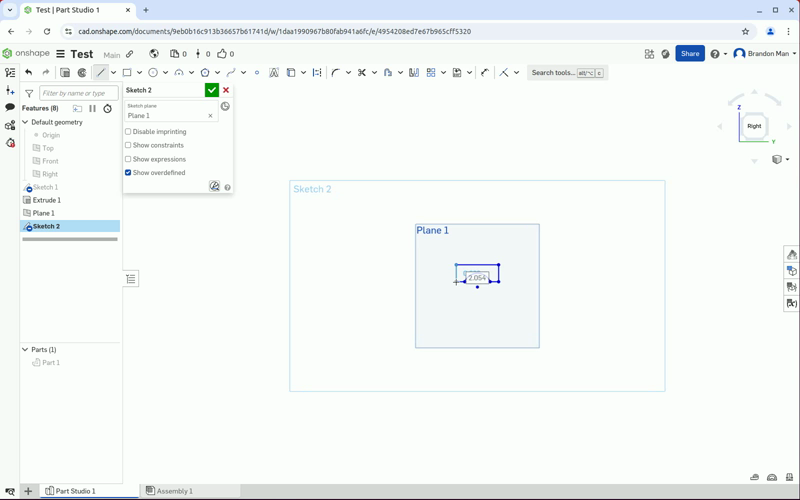
scroll(6)
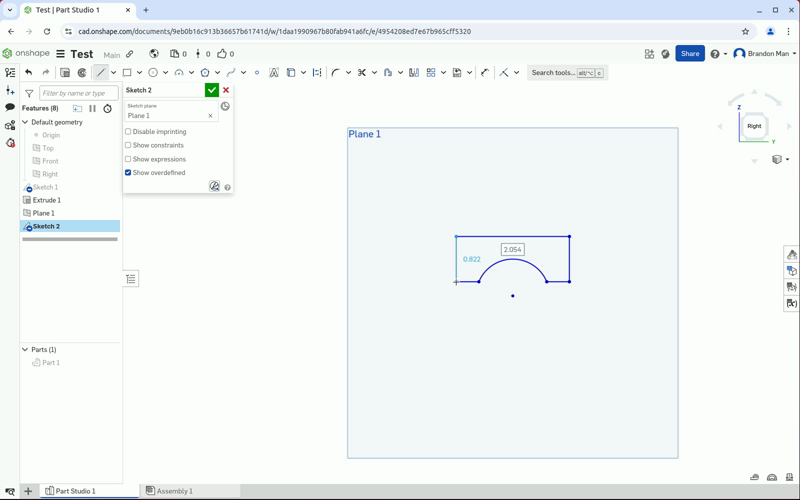
key_up(shift)
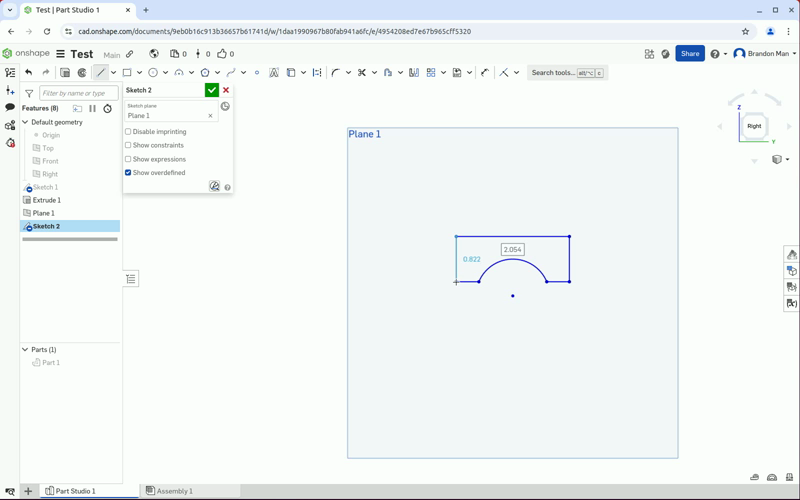
click(456, 281)
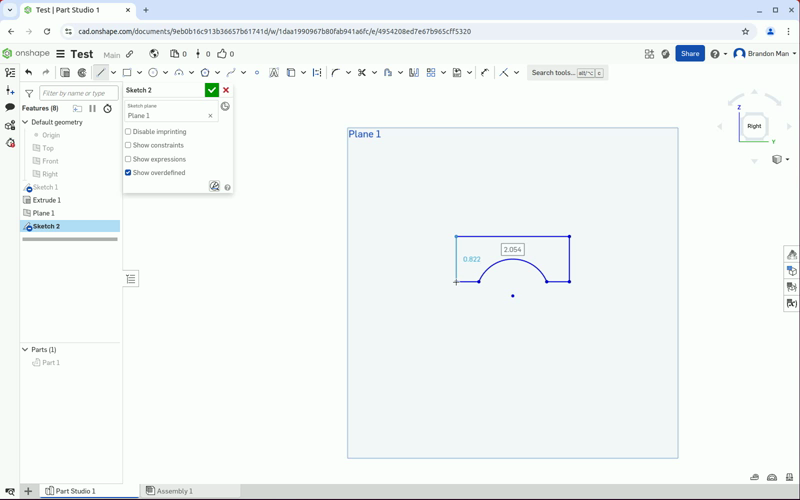
scroll(-6)
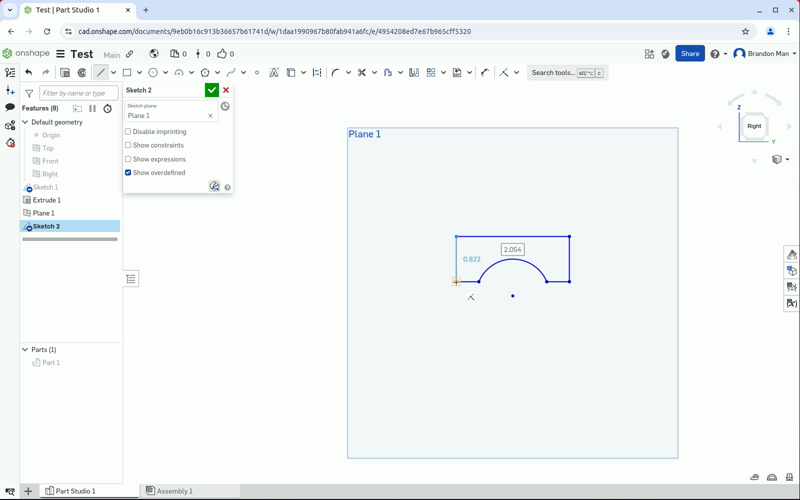
scroll(-6)
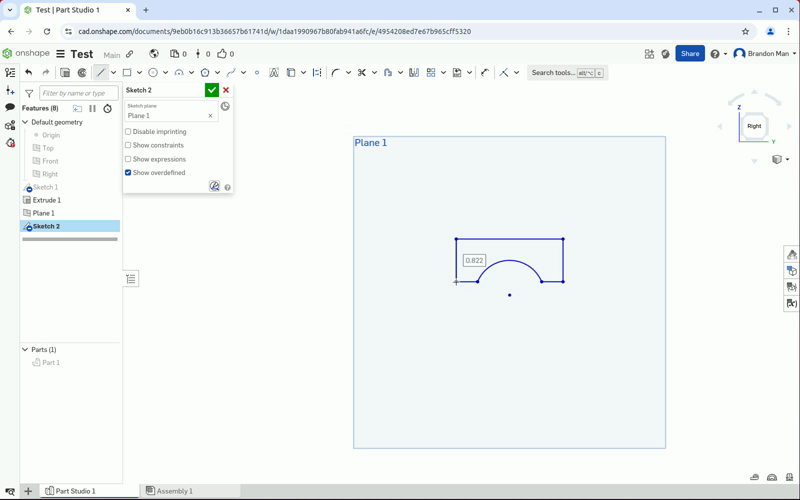
scroll(-6)
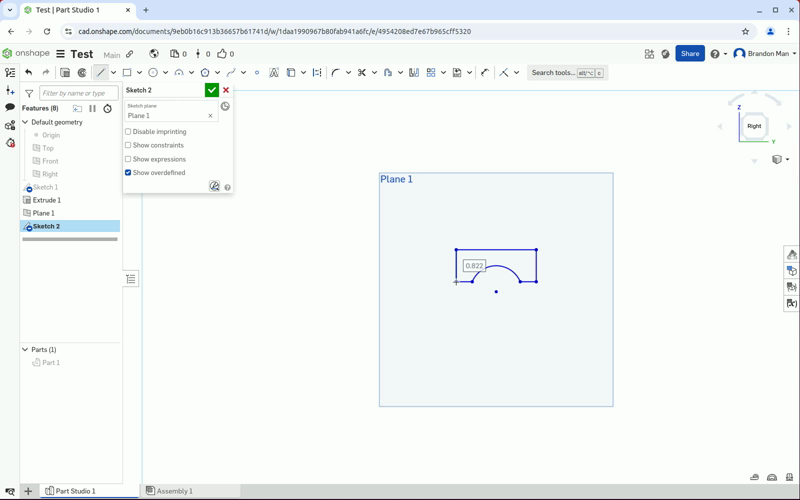
scroll(-6)
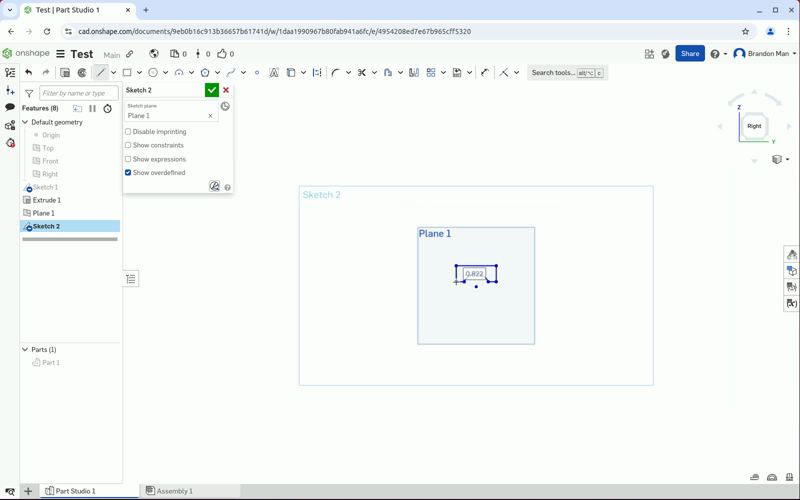
scroll(-6)
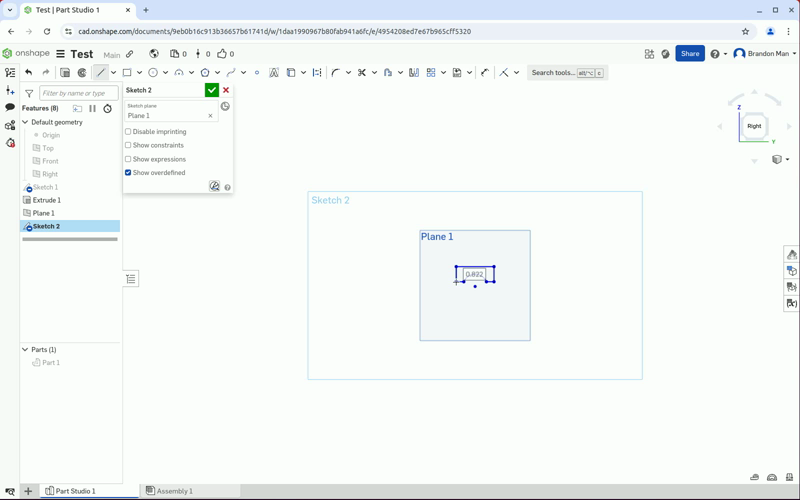
scroll(-6)
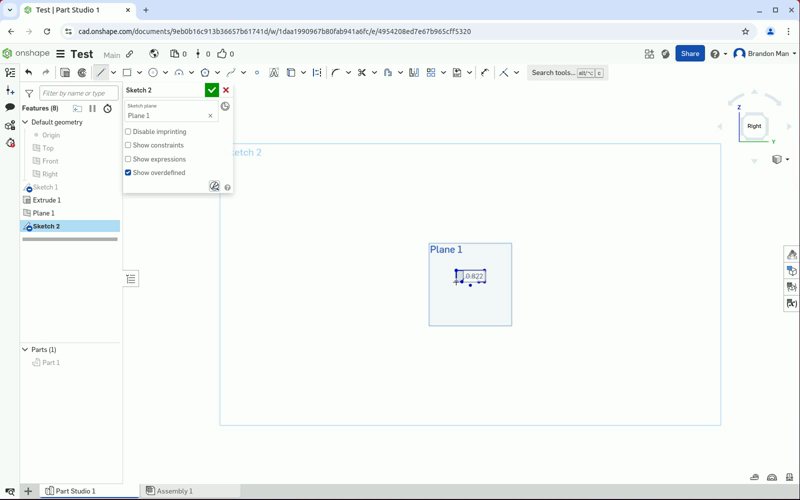
scroll(-6)
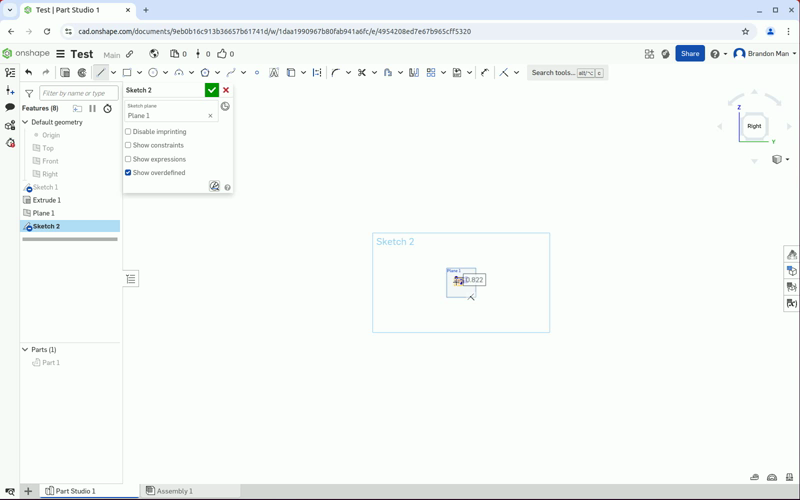
key(esc)
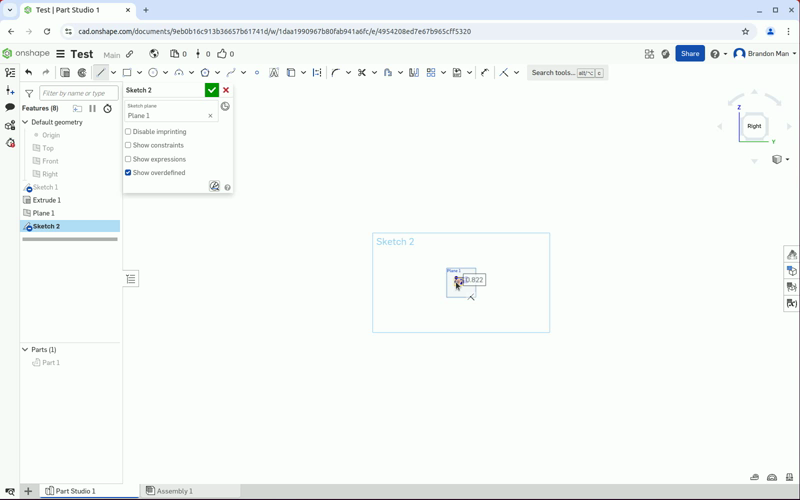
mouse_move(458, 281)
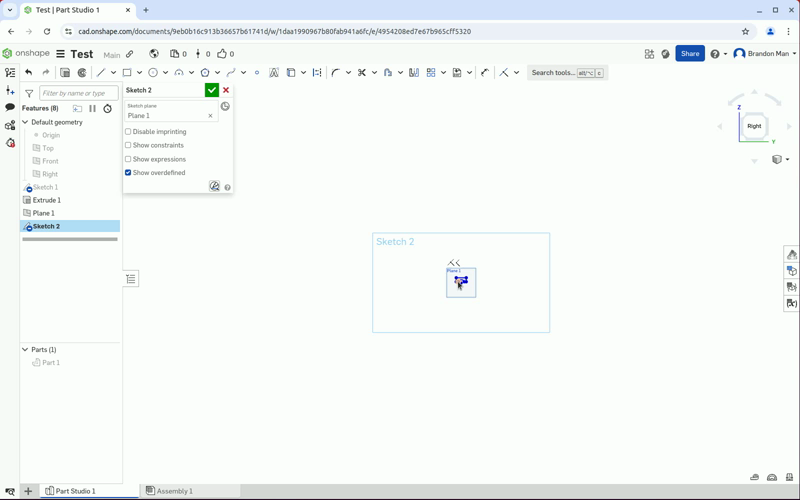
scroll(6)
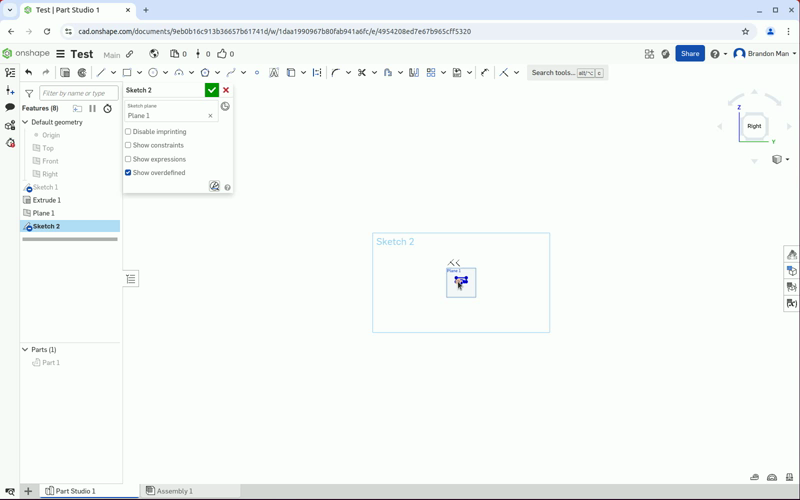
scroll(6)
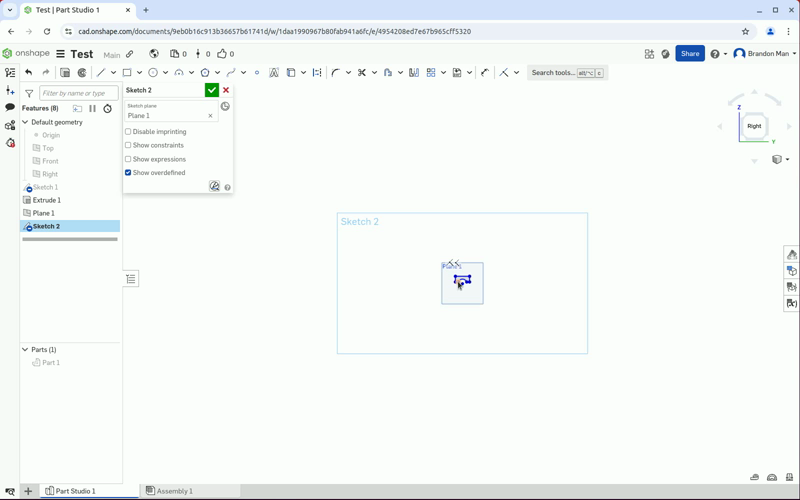
scroll(6)
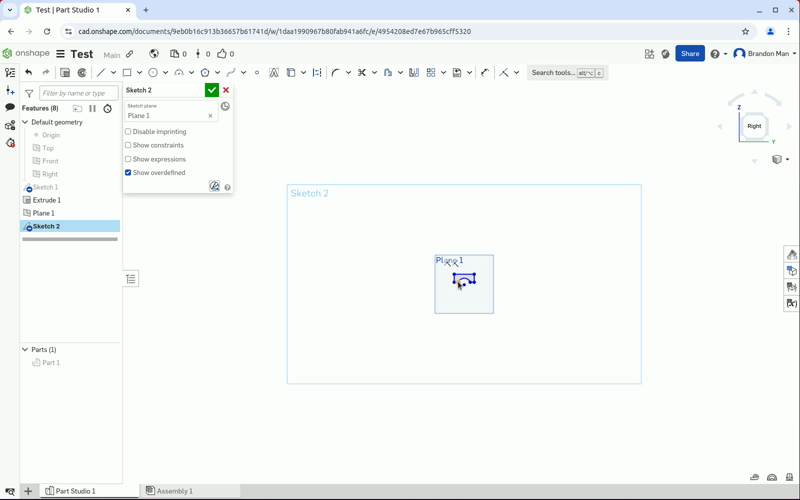
scroll(6)
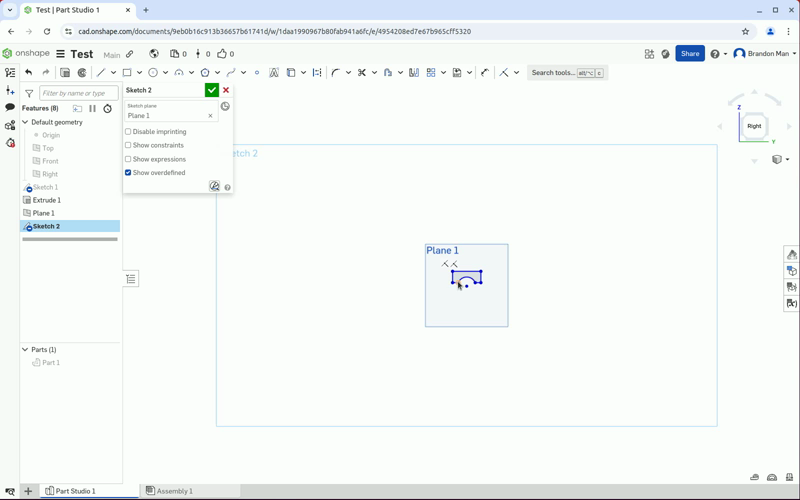
scroll(6)
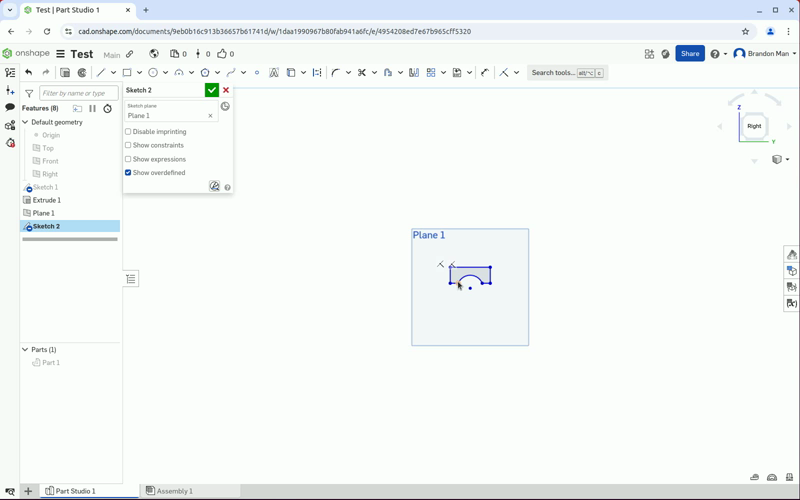
scroll(6)
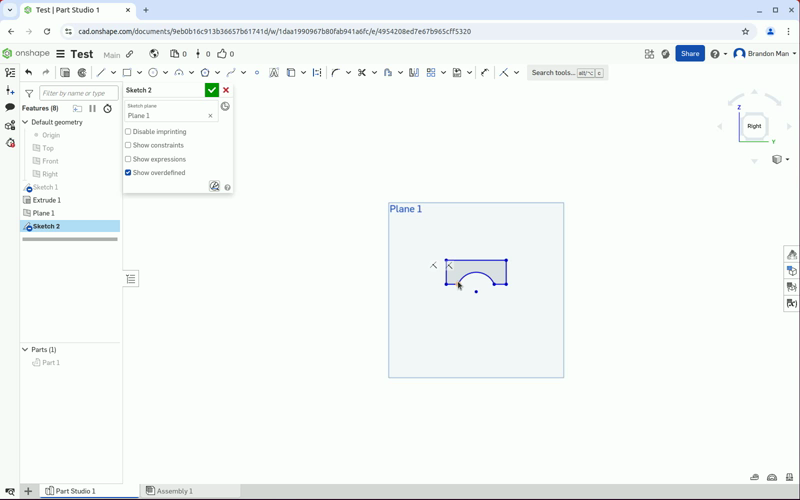
scroll(6)
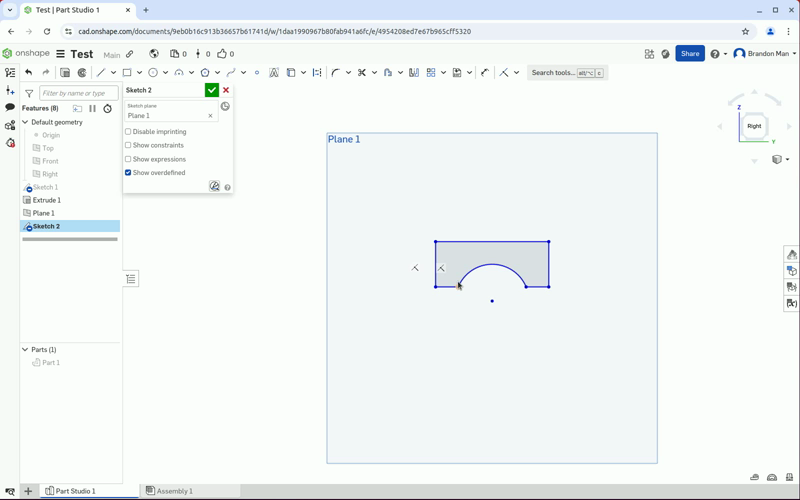
click(458, 281)
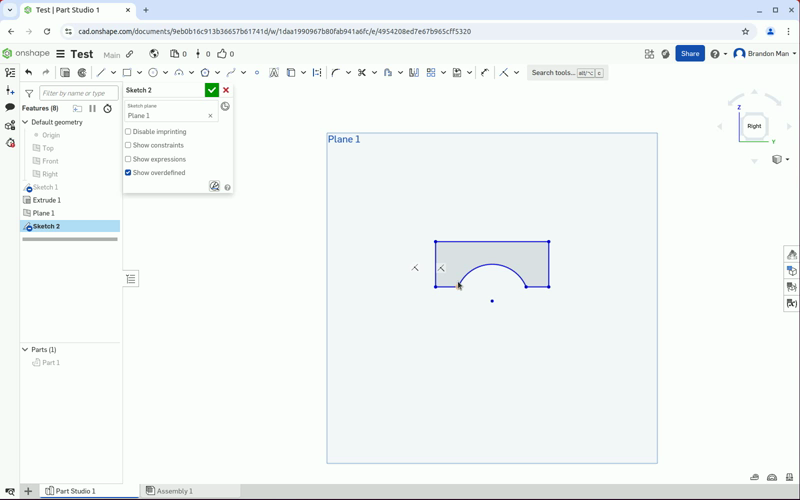
scroll(-6)
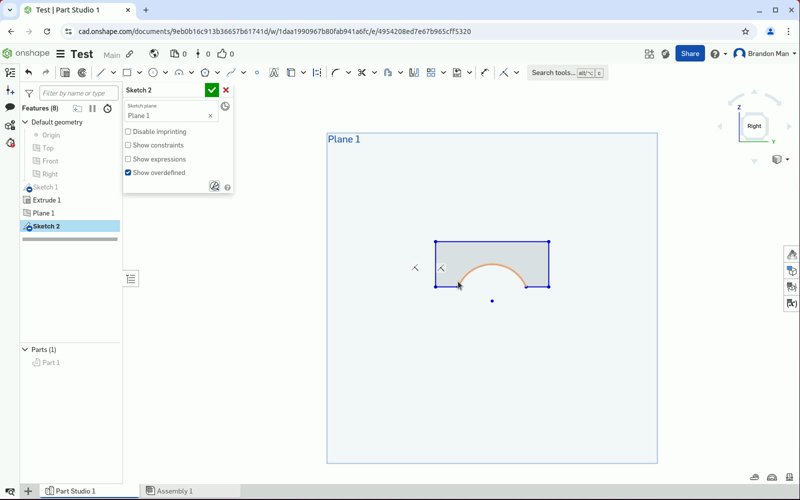
scroll(-6)
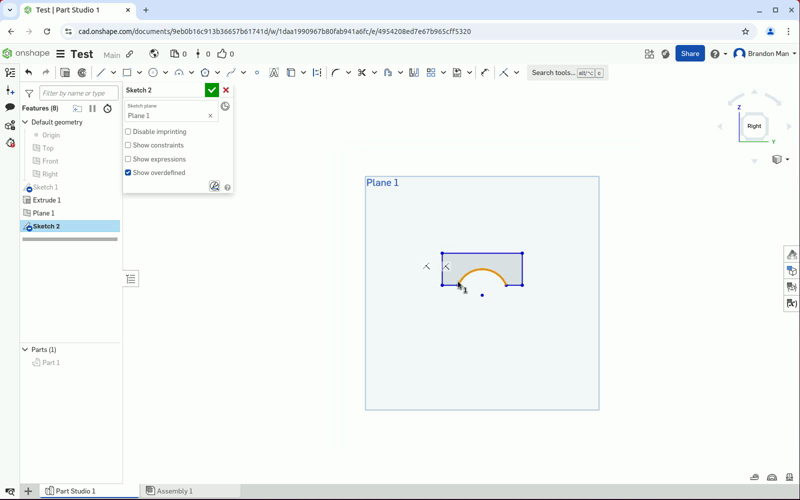
scroll(-6)
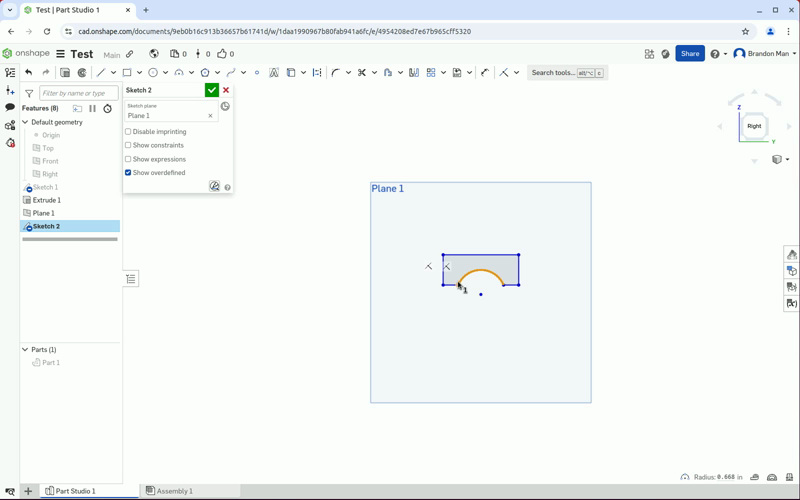
scroll(-6)
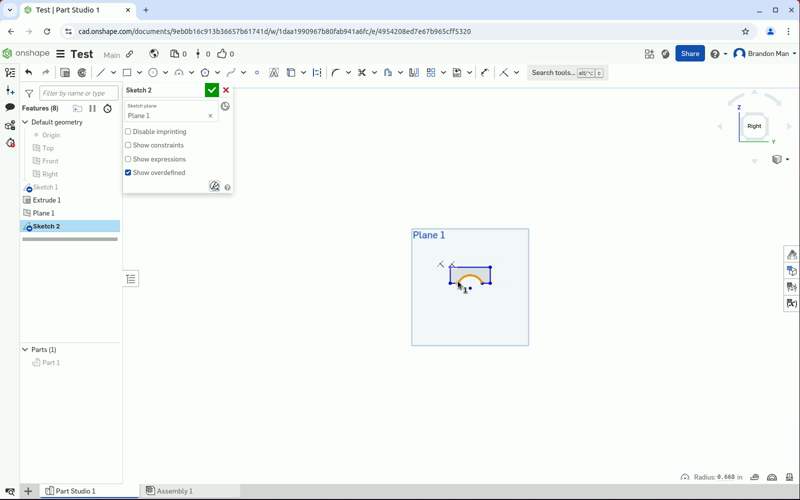
scroll(-6)
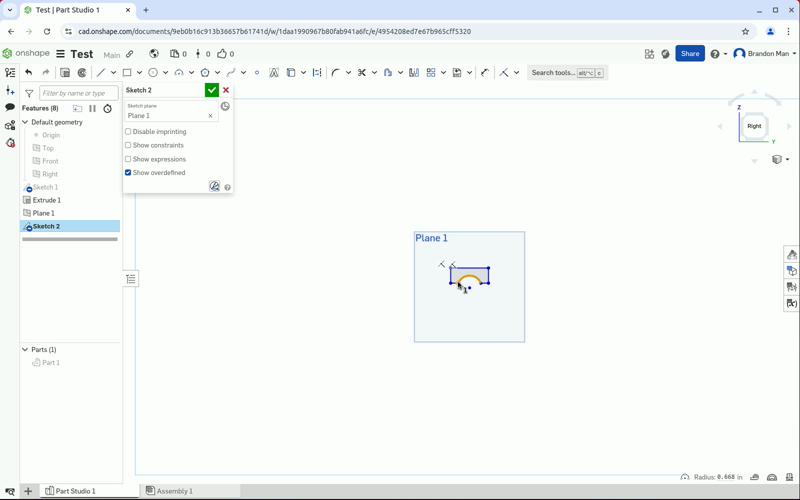
scroll(-6)
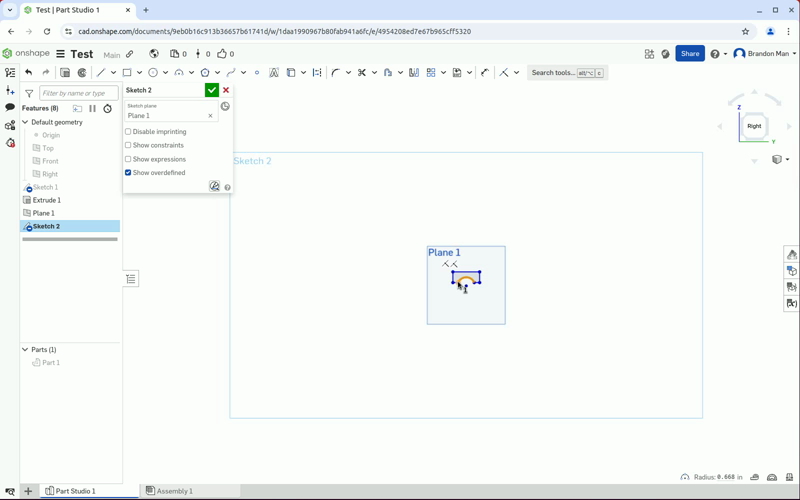
scroll(-6)
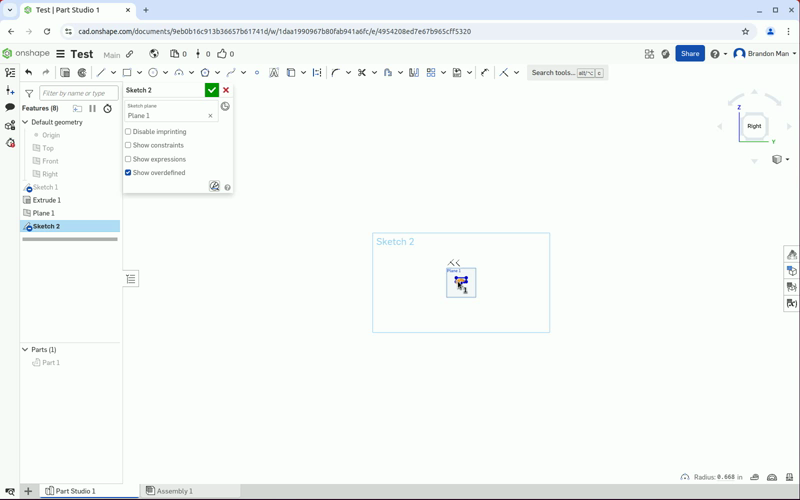
mouse_move(73, 352)
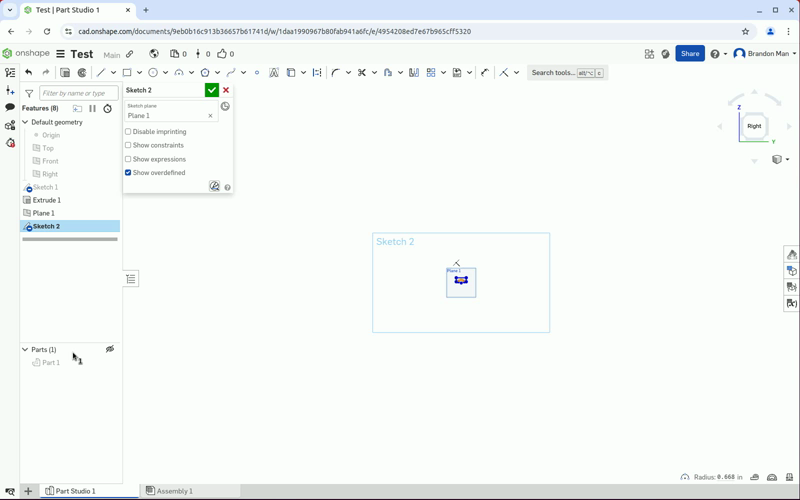
key(shift+y)
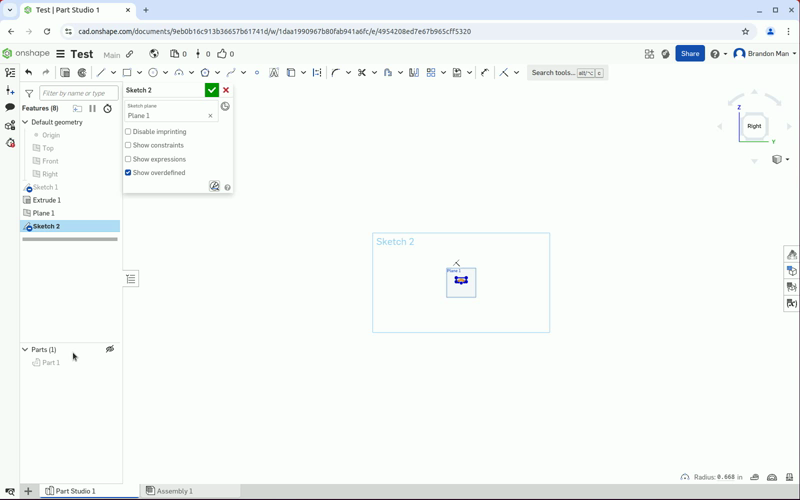
key(shift+e)
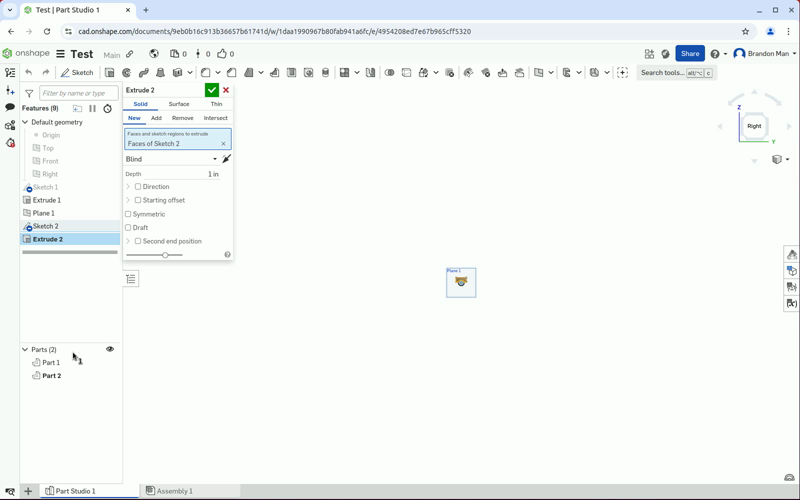
mouse_move(143, 106)
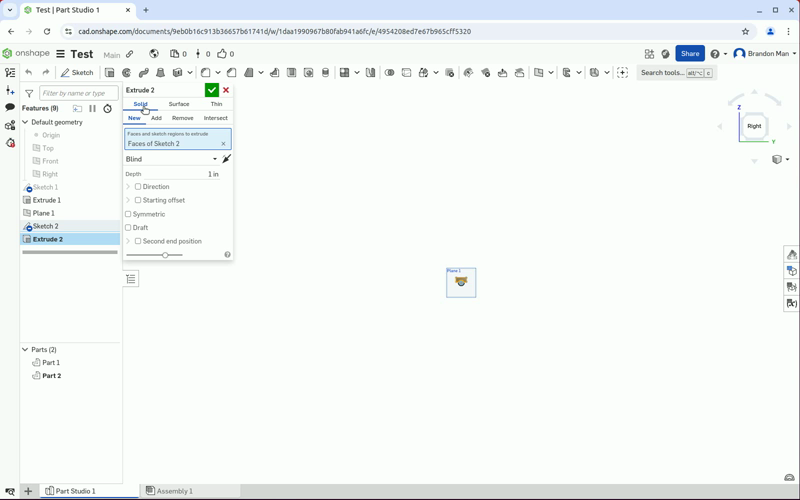
click(143, 106)
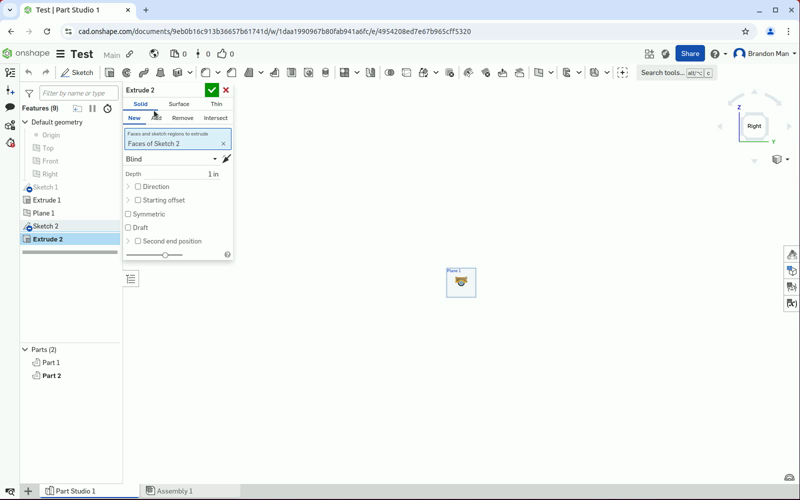
mouse_move(186, 120)
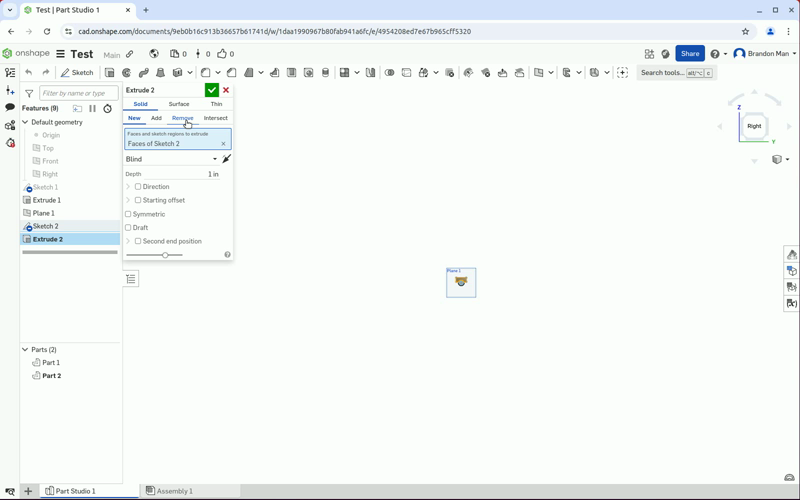
click(186, 120)
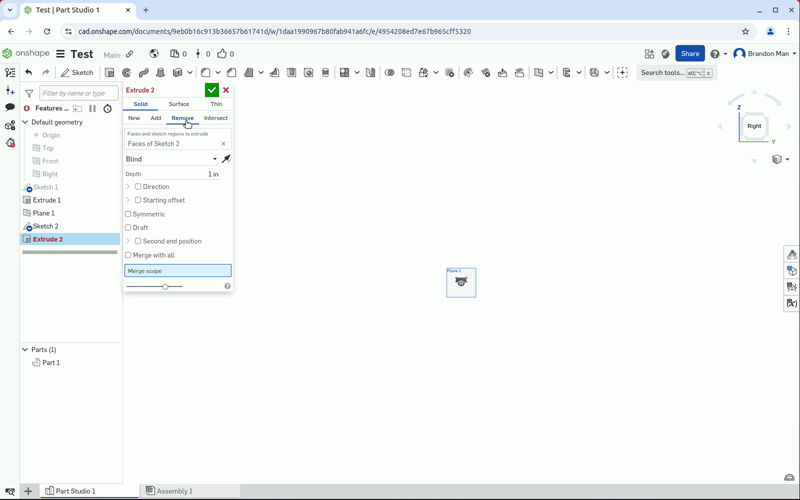
key(tab, 4)
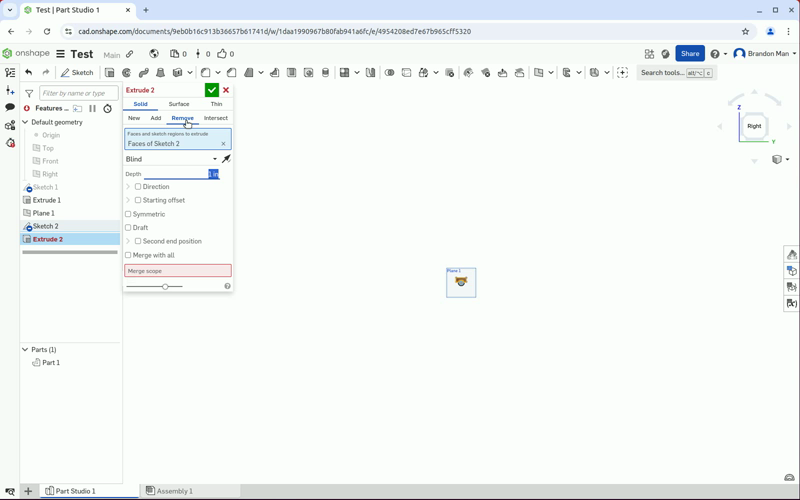
text(1.204)
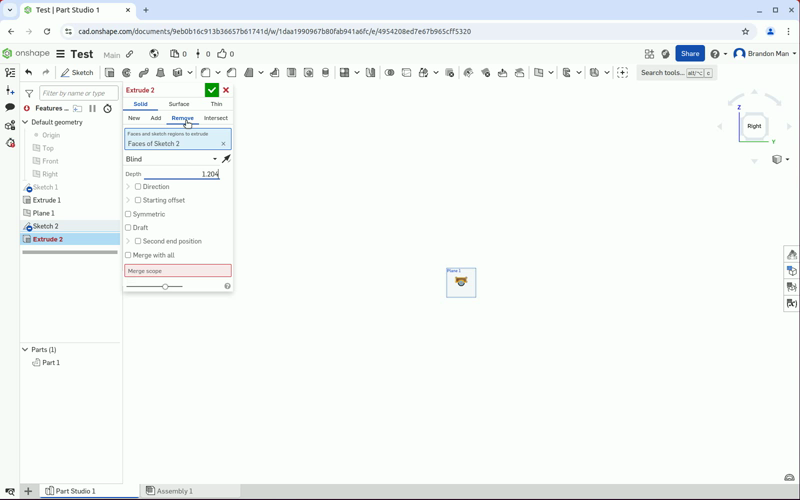
key(tab, 6)
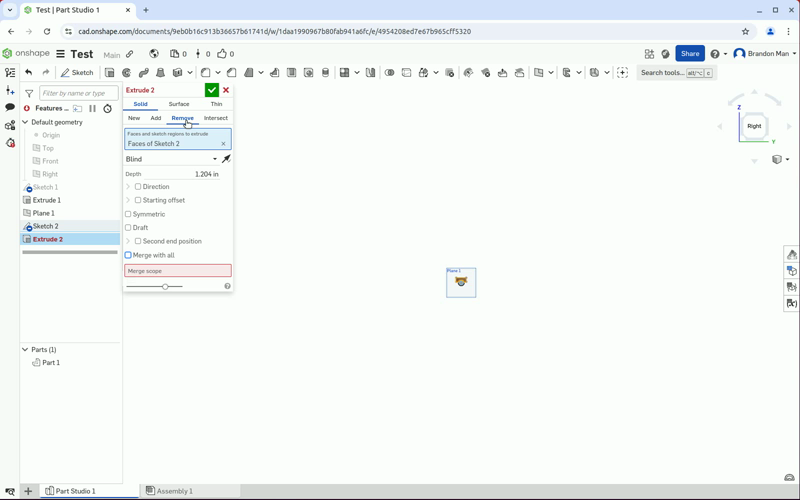
key(space)
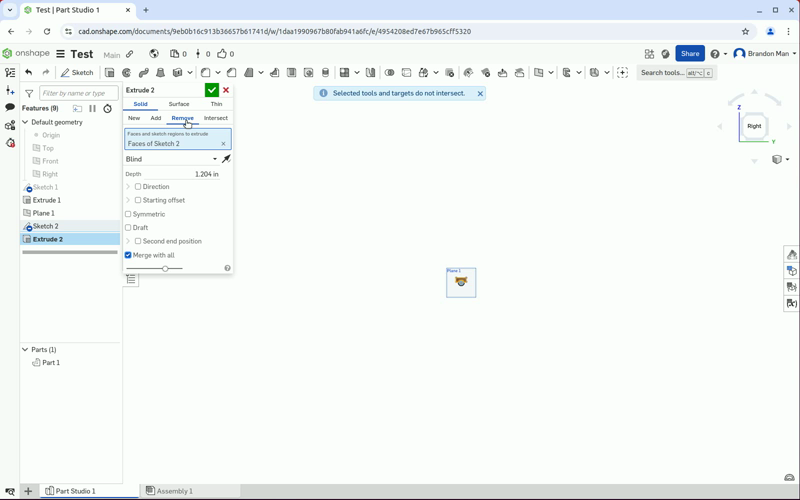
key(enter)
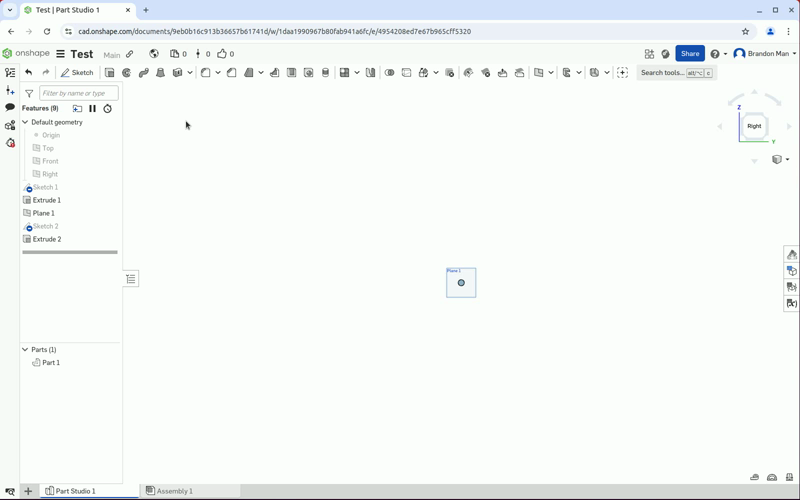
key(shift+h)
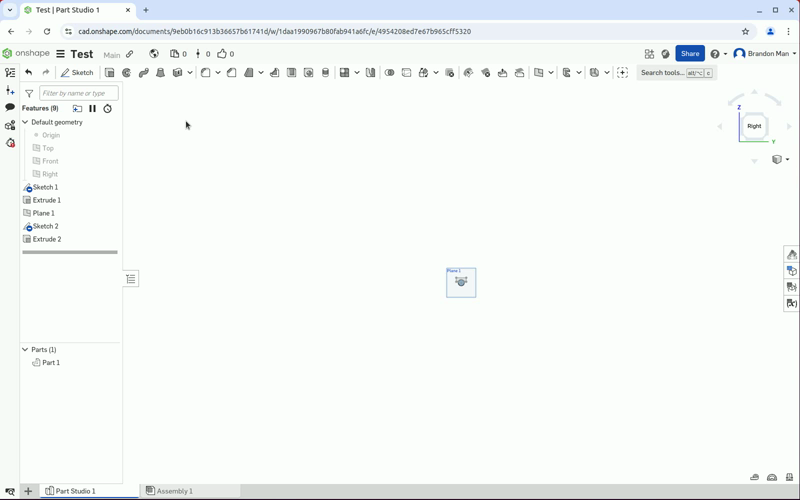
key(shift+h)
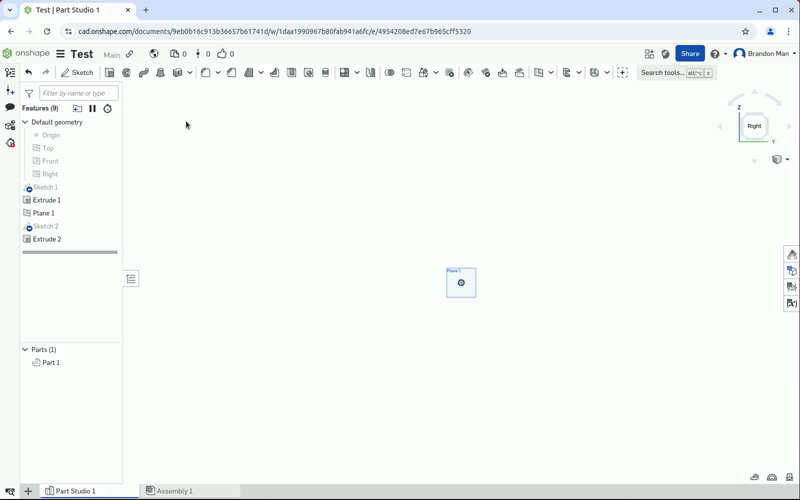
mouse_move(73, 189)
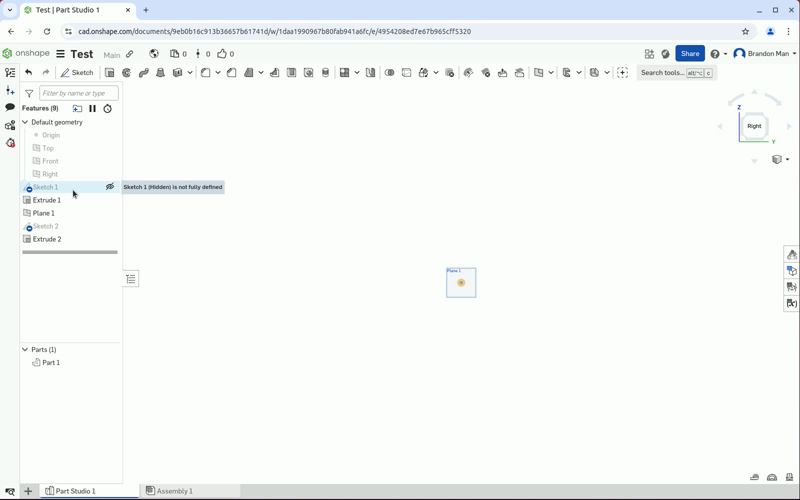
click(73, 189)
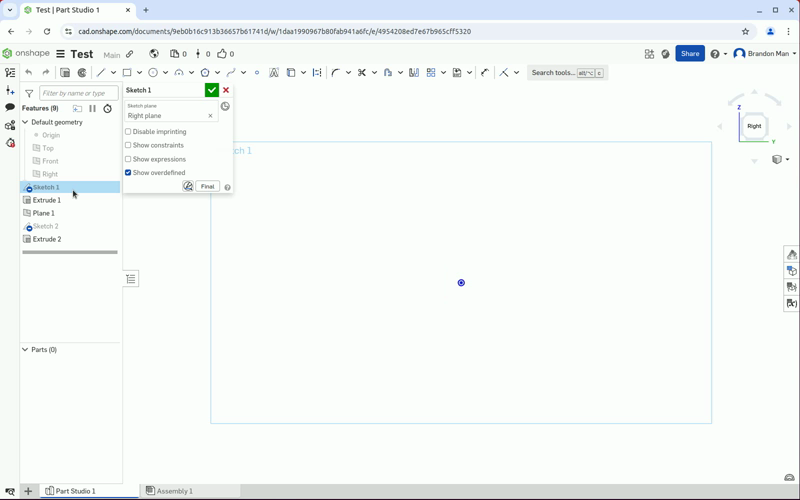
mouse_move(229, 92)
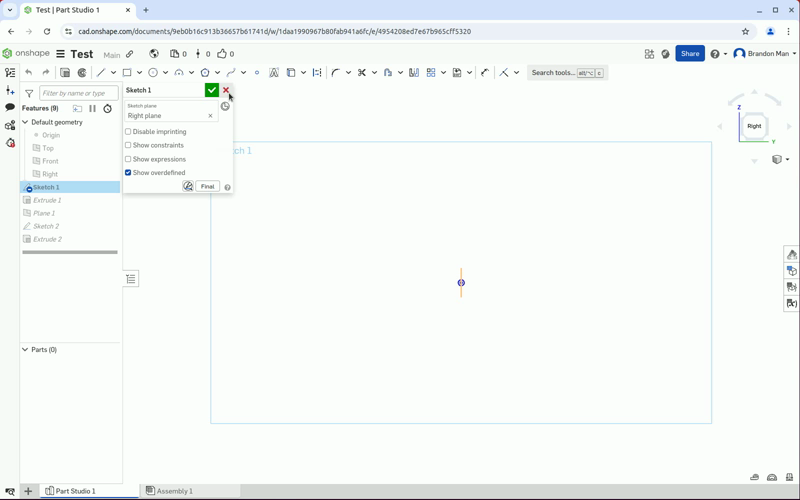
click(229, 92)
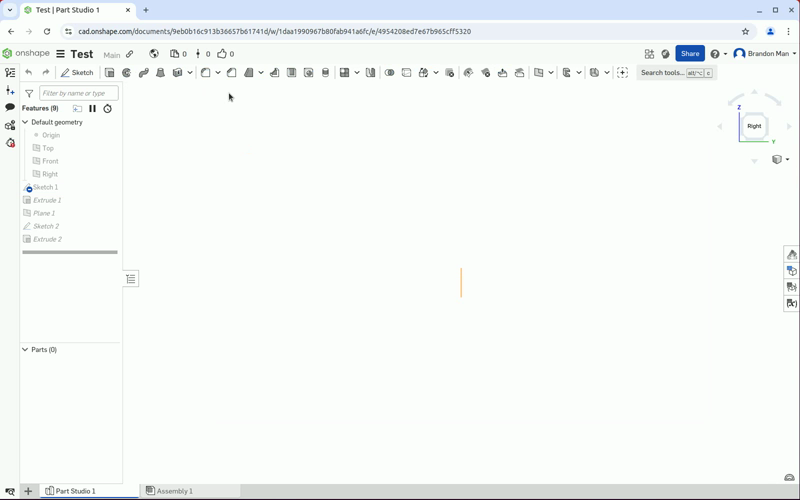
key(shift+s)
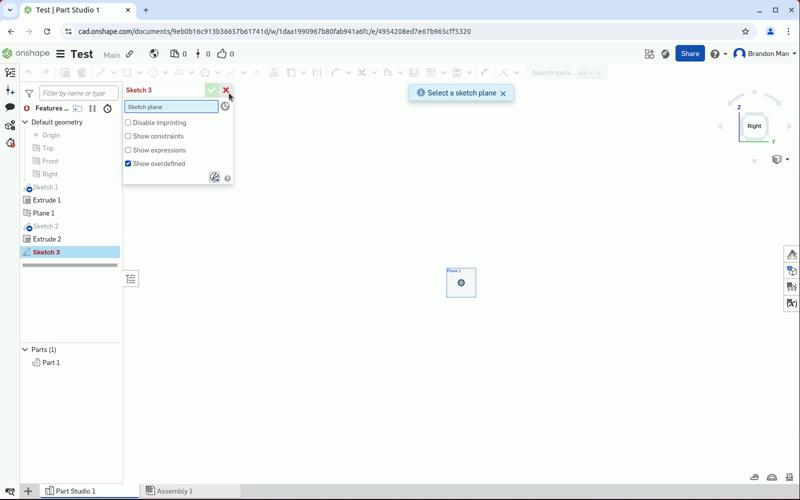
mouse_move(73, 215)
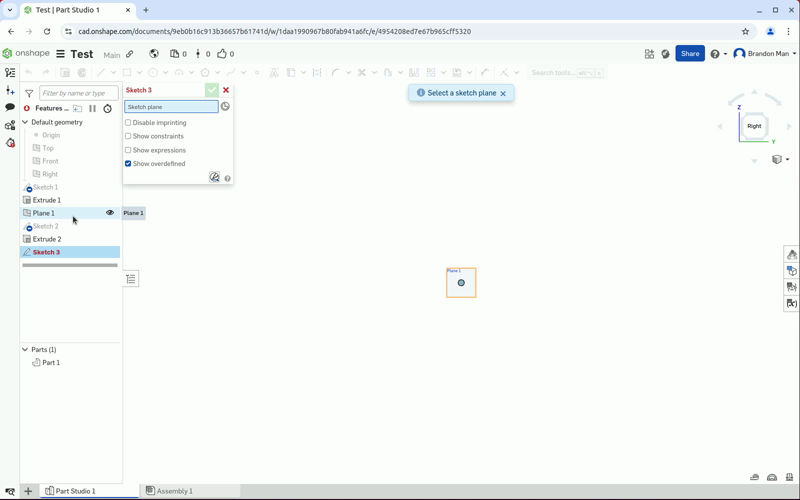
click(73, 215)
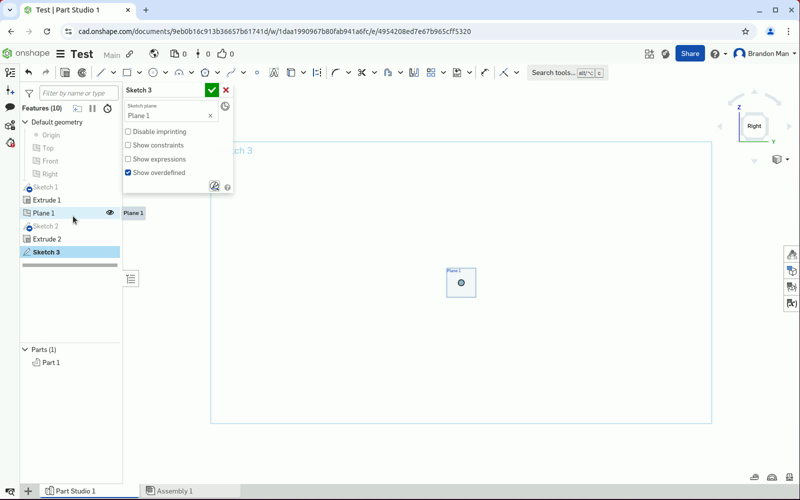
mouse_move(73, 352)
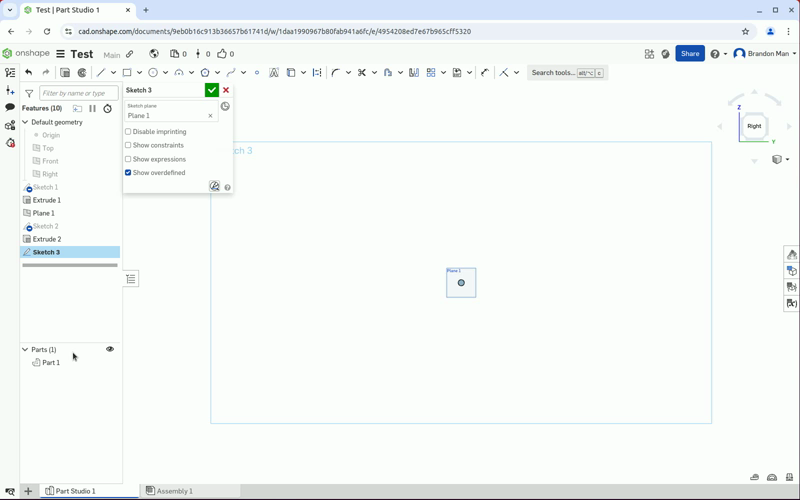
key(y)
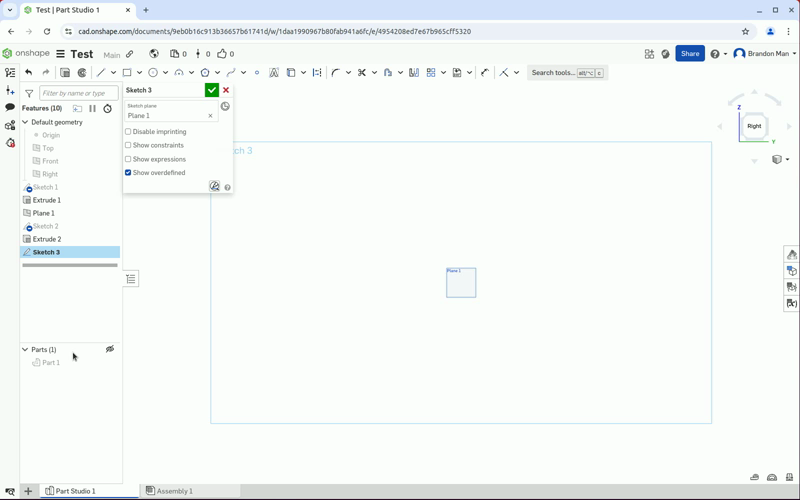
key(l)
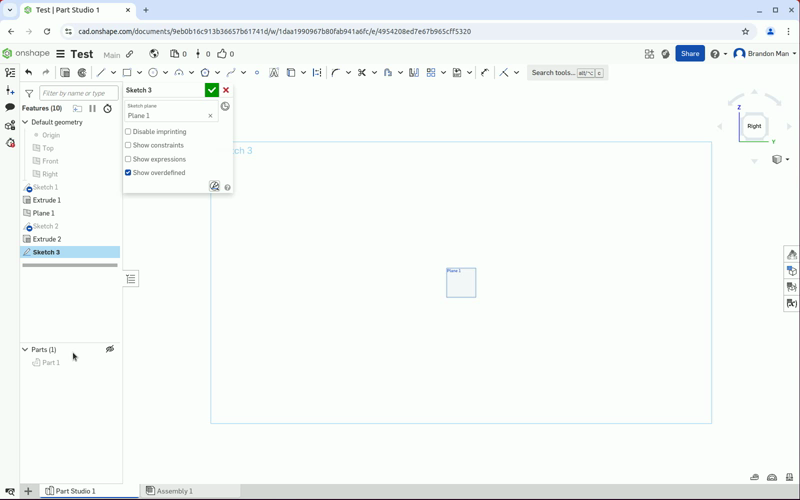
key_down(shift)
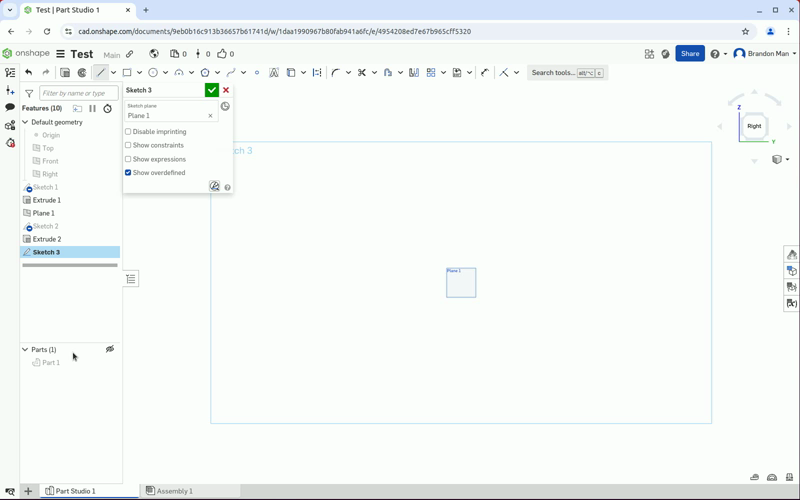
mouse_move(458, 281)
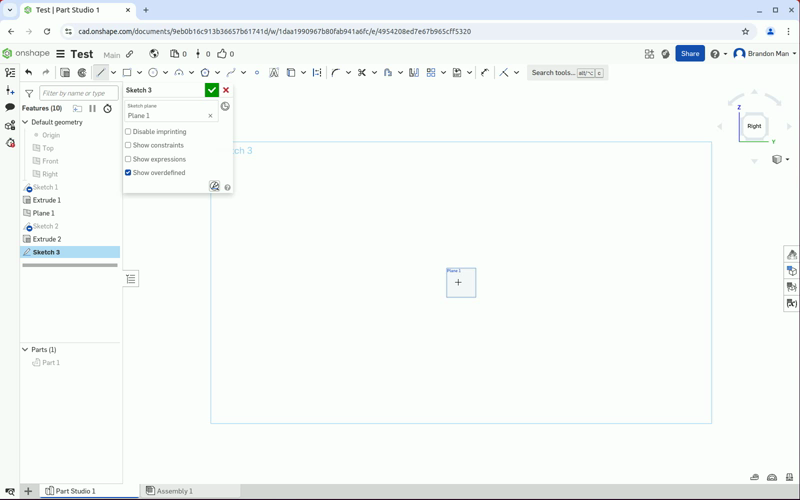
click(458, 281)
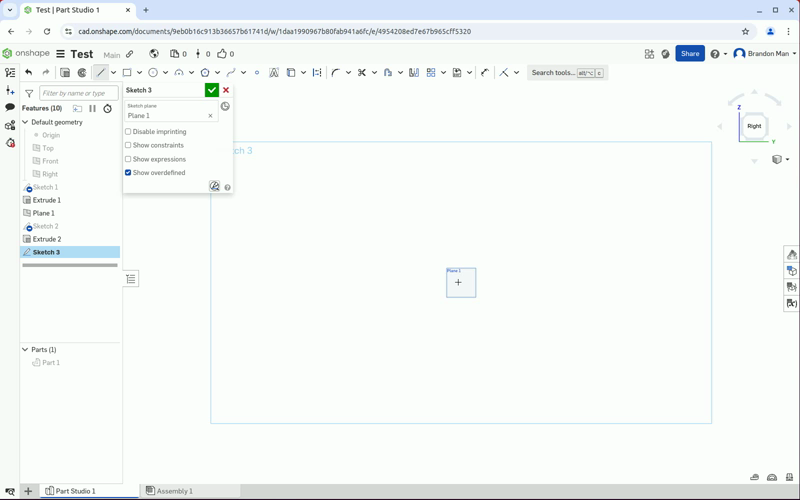
key_up(shift)
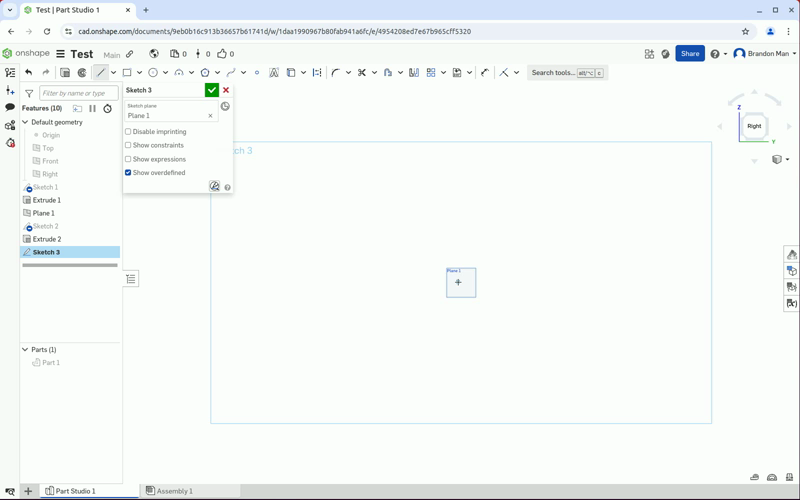
key_down(shift)
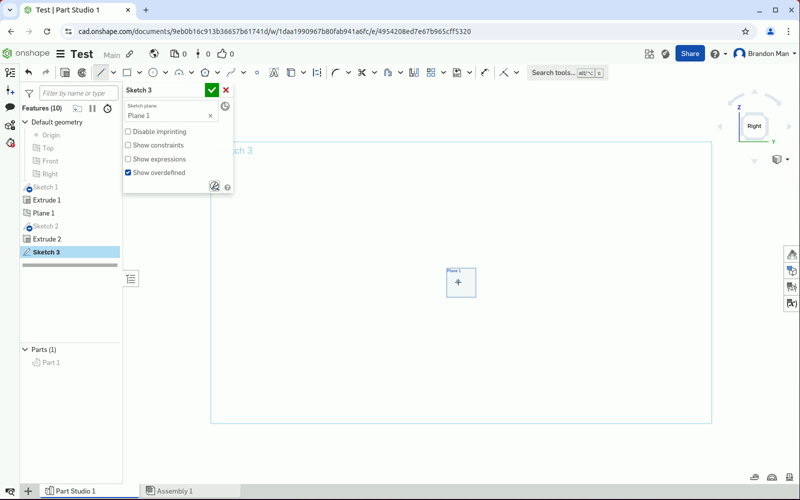
mouse_move(488, 281)
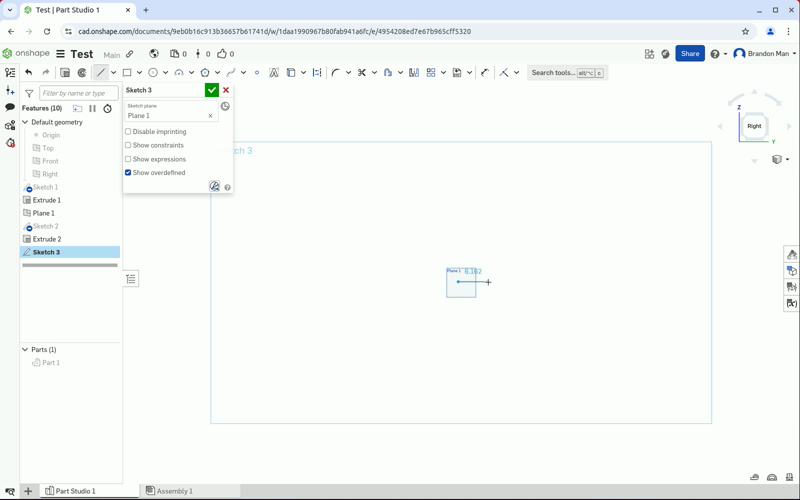
mouse_move(464, 281)
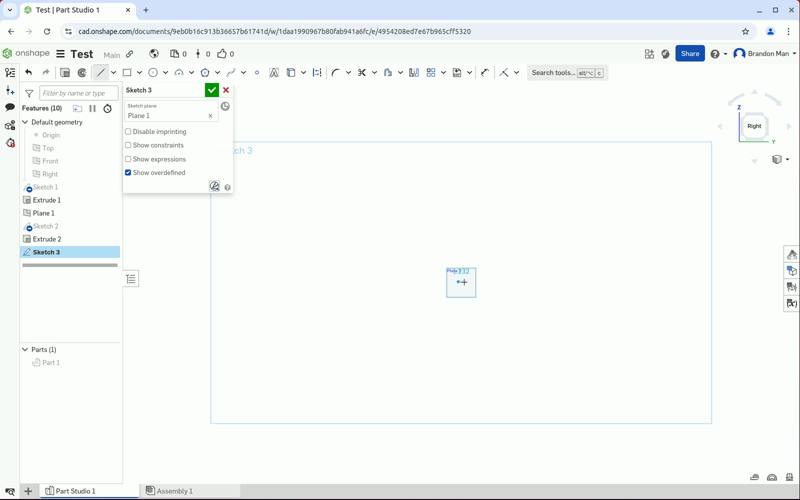
scroll(6)
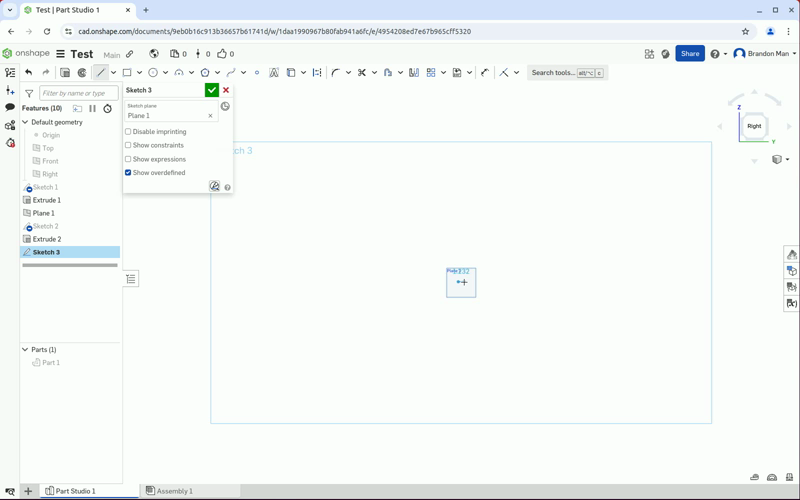
scroll(6)
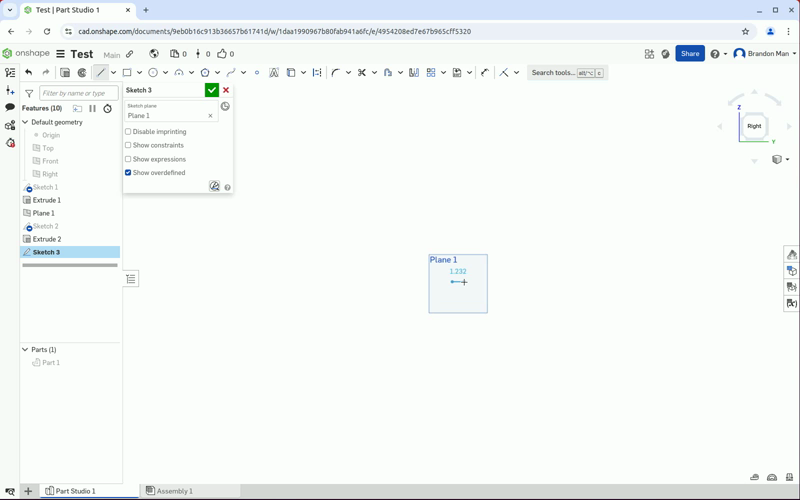
scroll(6)
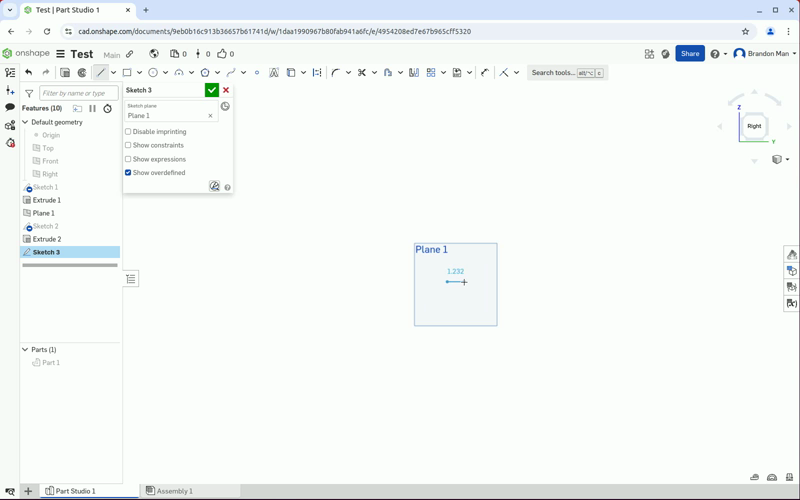
scroll(6)
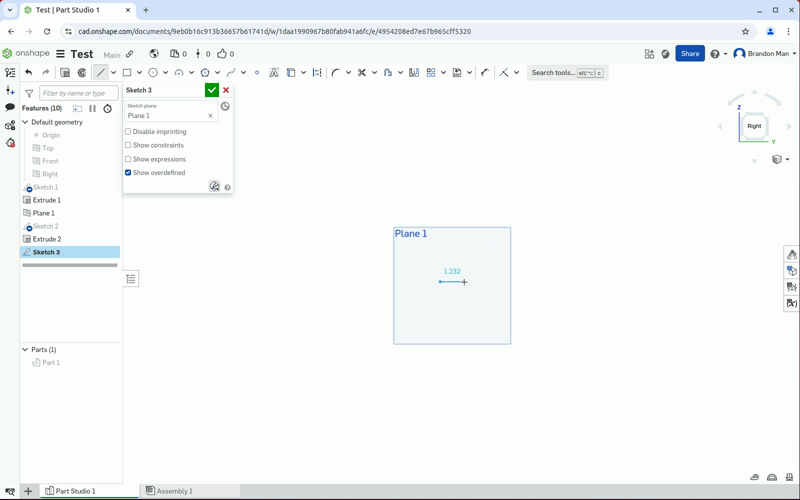
scroll(6)
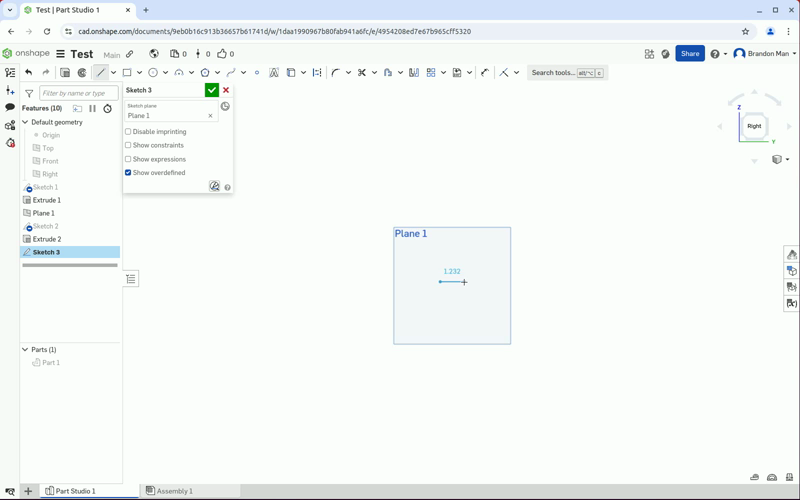
scroll(6)
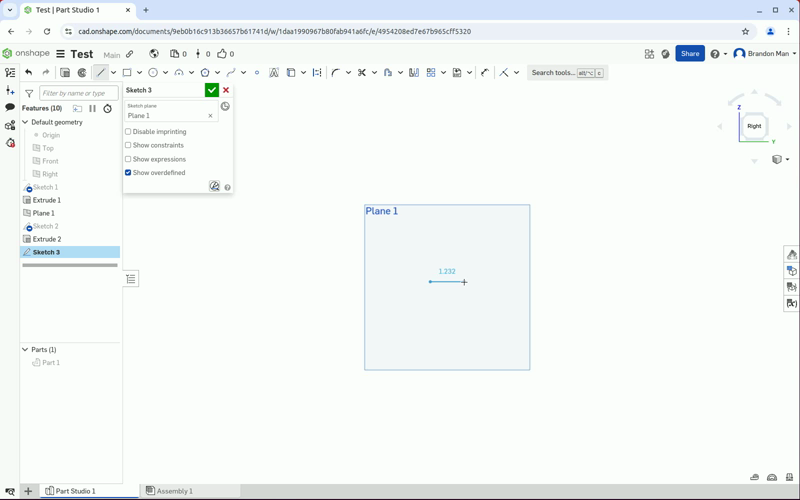
scroll(6)
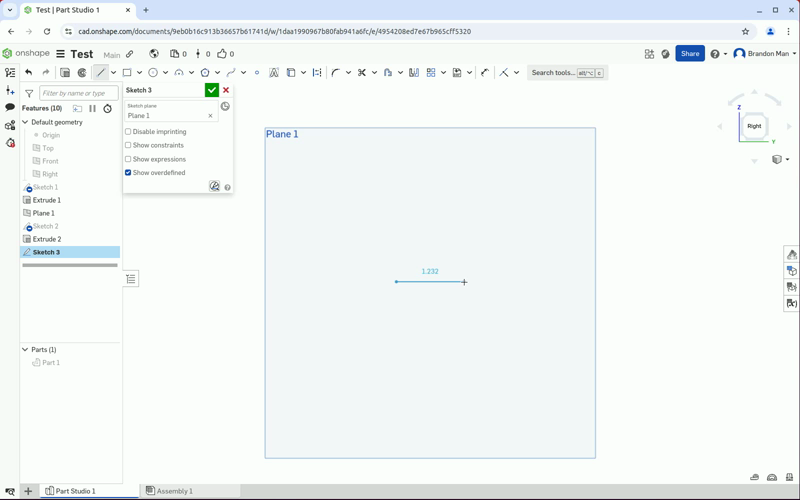
click(464, 281)
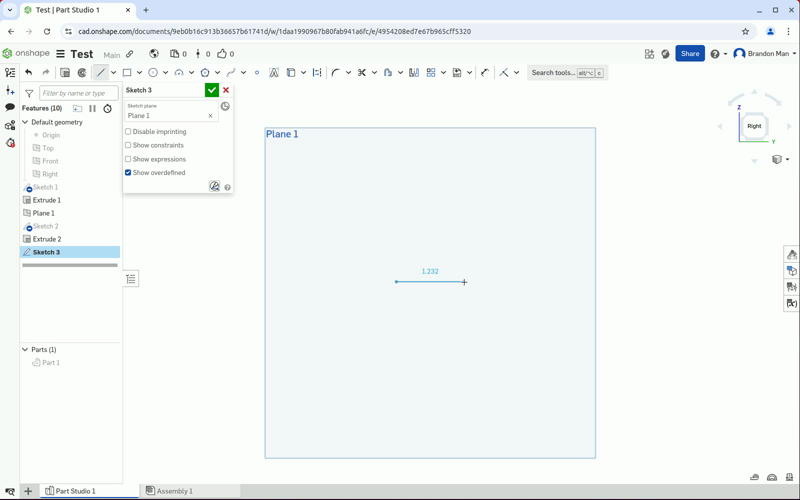
scroll(-6)
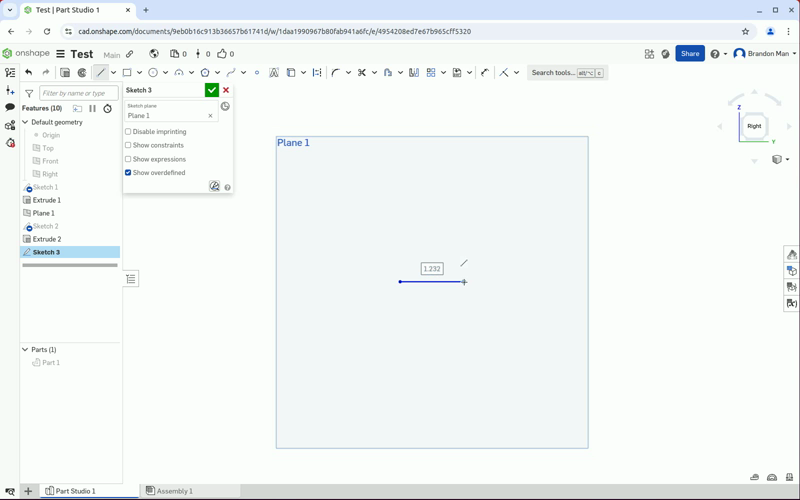
scroll(-6)
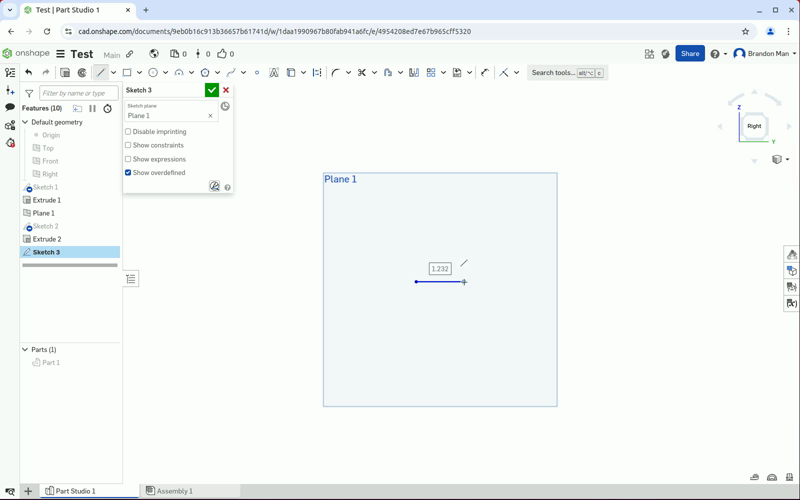
scroll(-6)
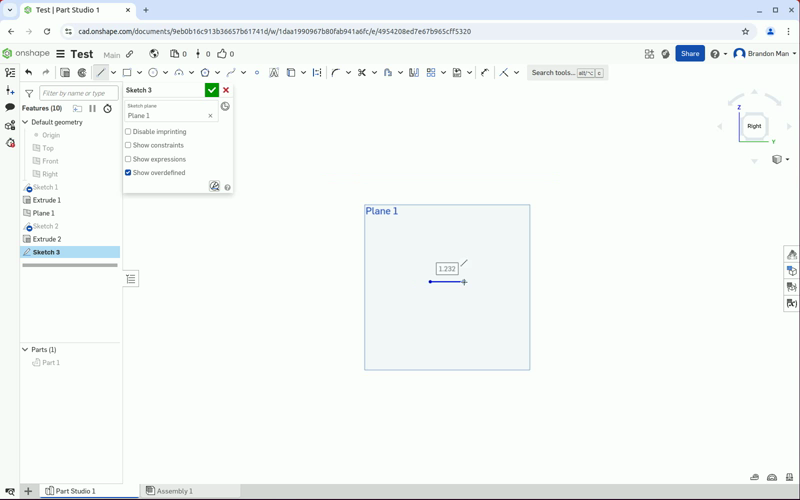
scroll(-6)
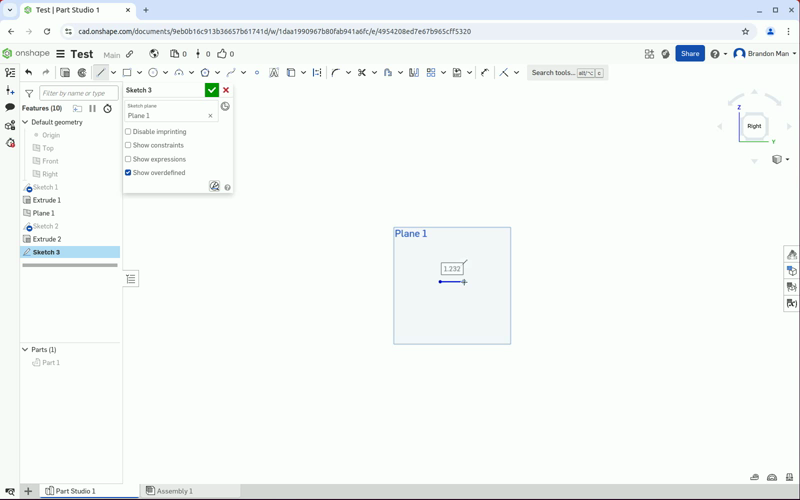
scroll(-6)
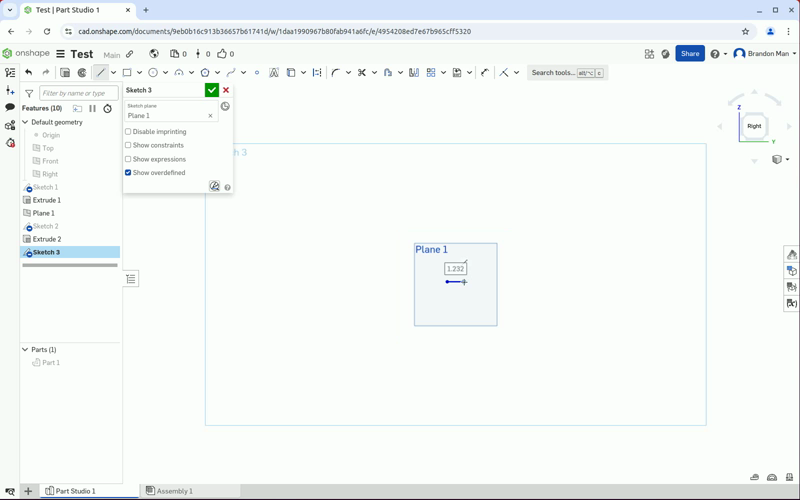
scroll(-6)
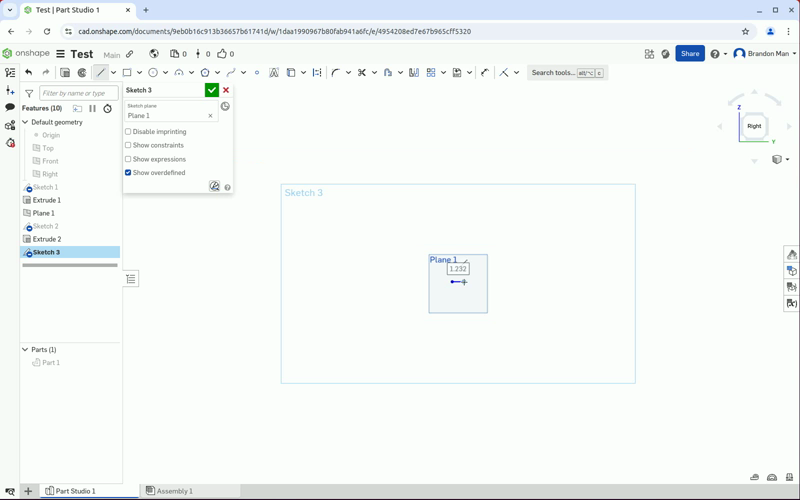
scroll(-6)
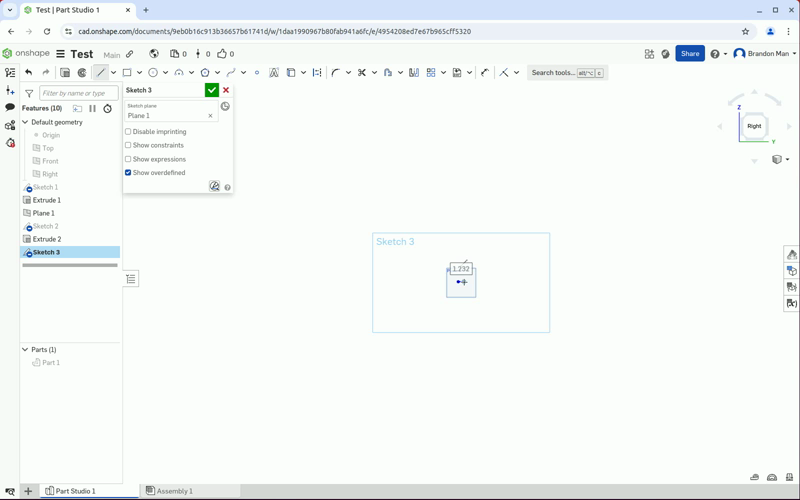
key_up(shift)
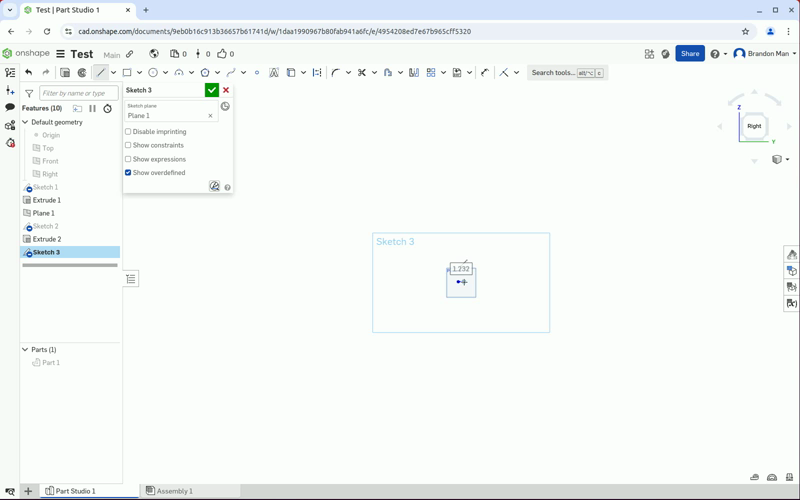
key(esc)
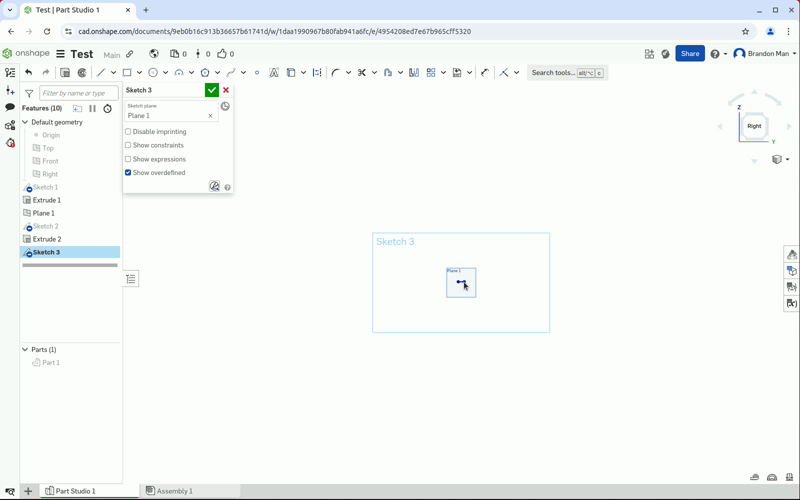
key(a)
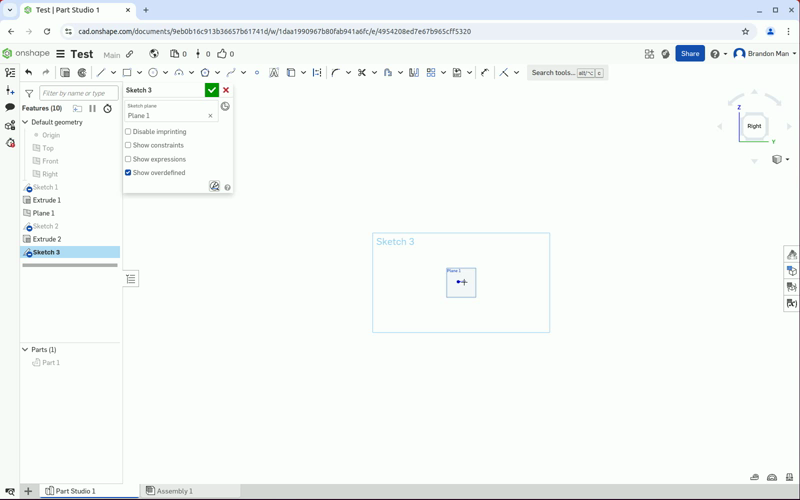
mouse_move(464, 281)
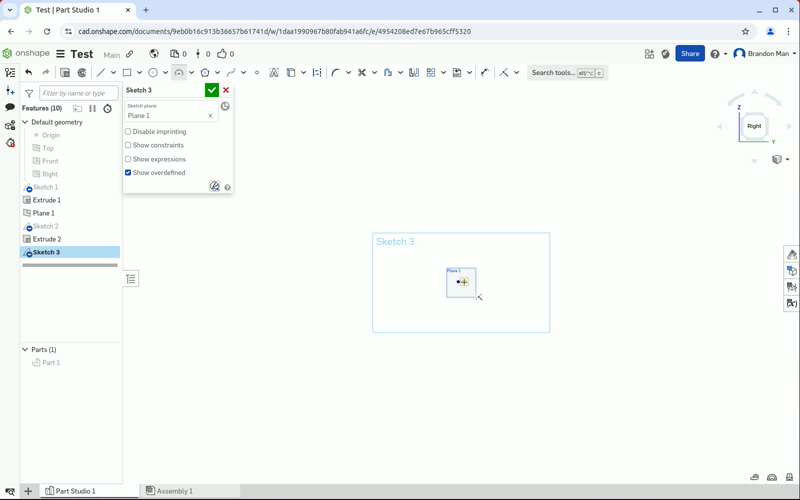
click(464, 281)
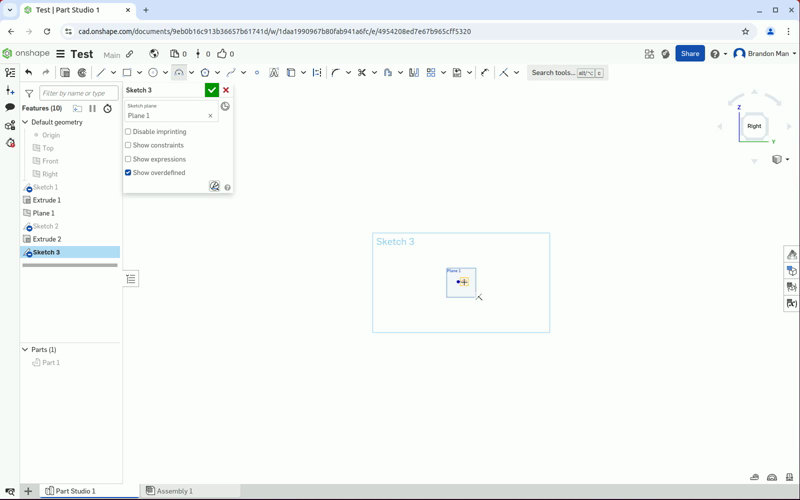
mouse_move(458, 281)
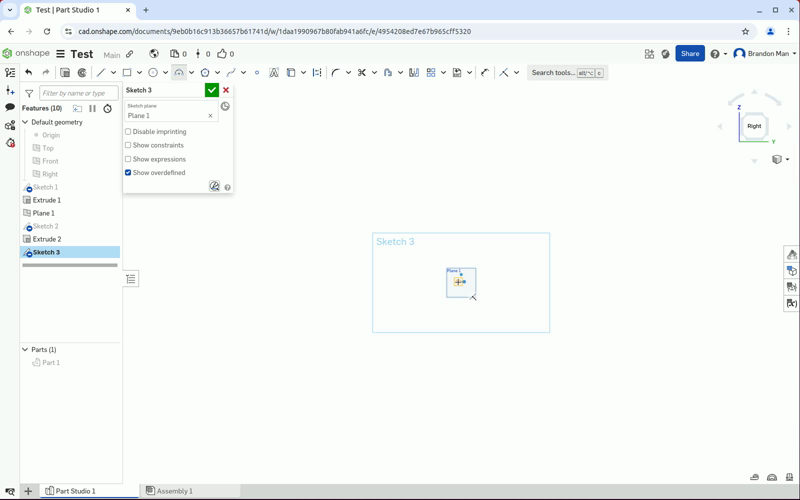
scroll(6)
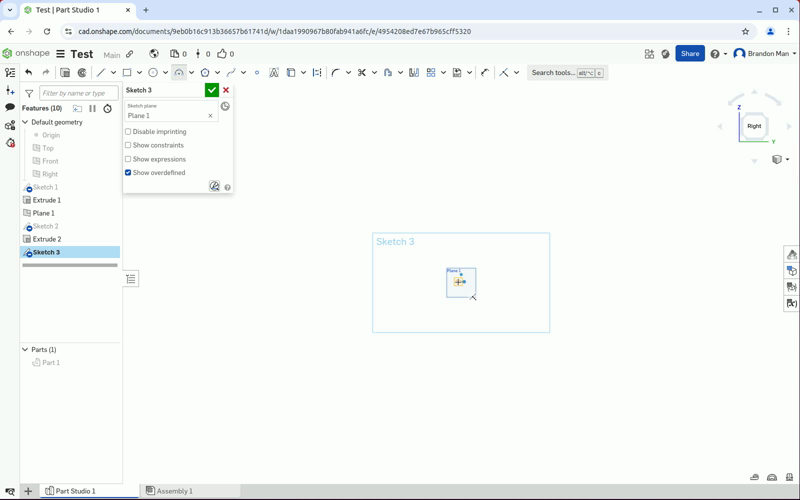
scroll(6)
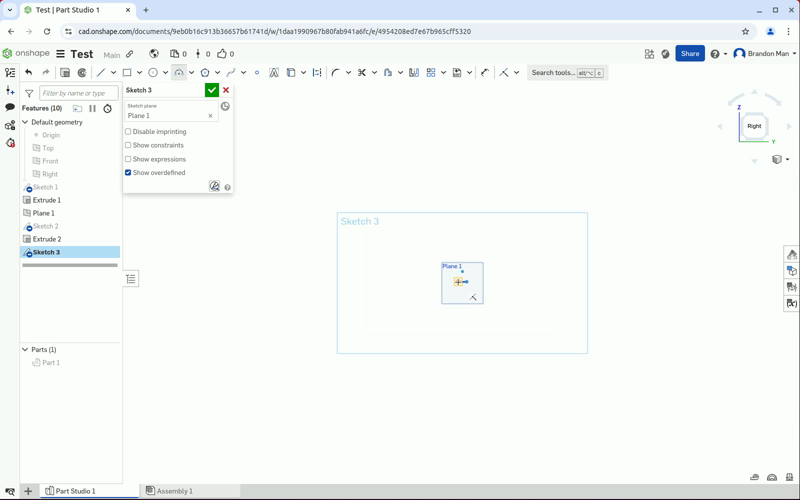
scroll(6)
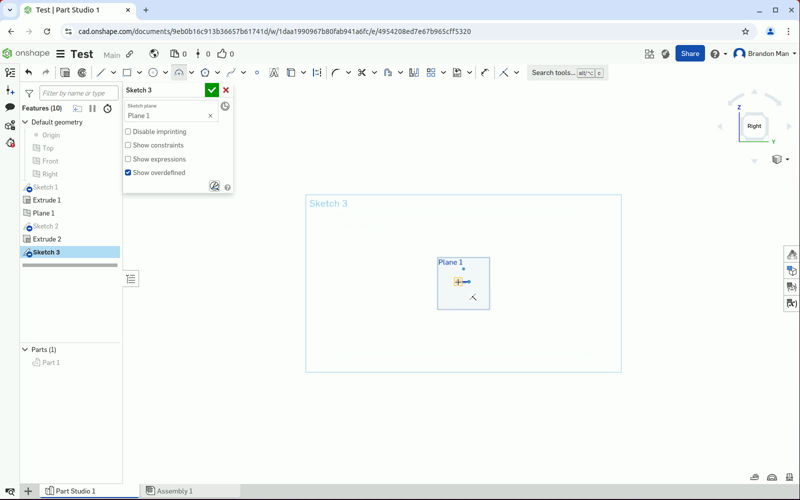
scroll(6)
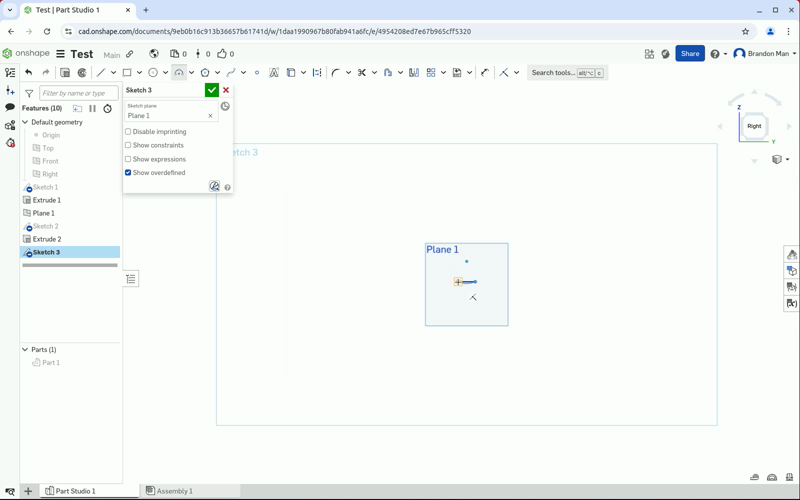
scroll(6)
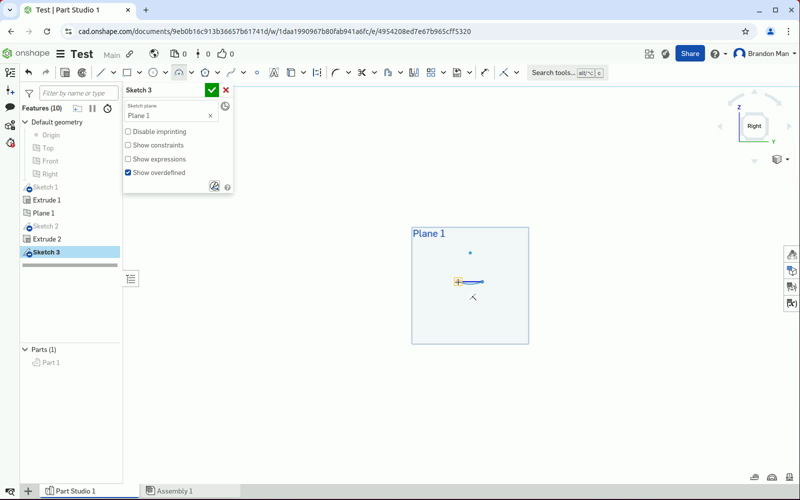
scroll(6)
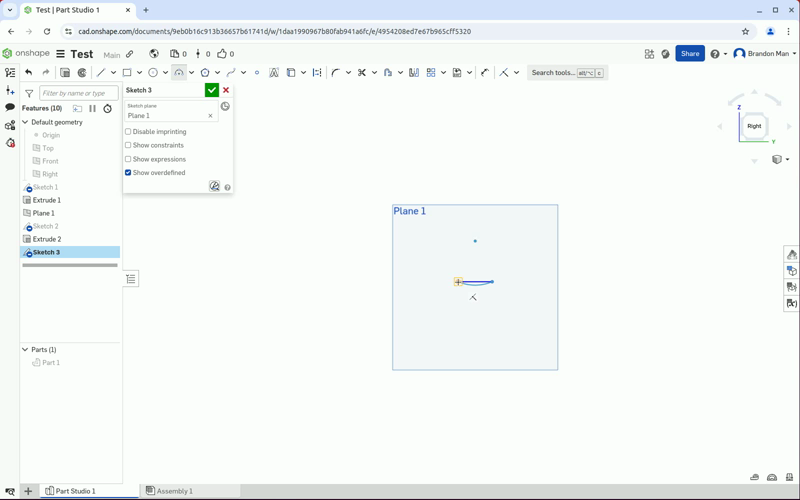
scroll(6)
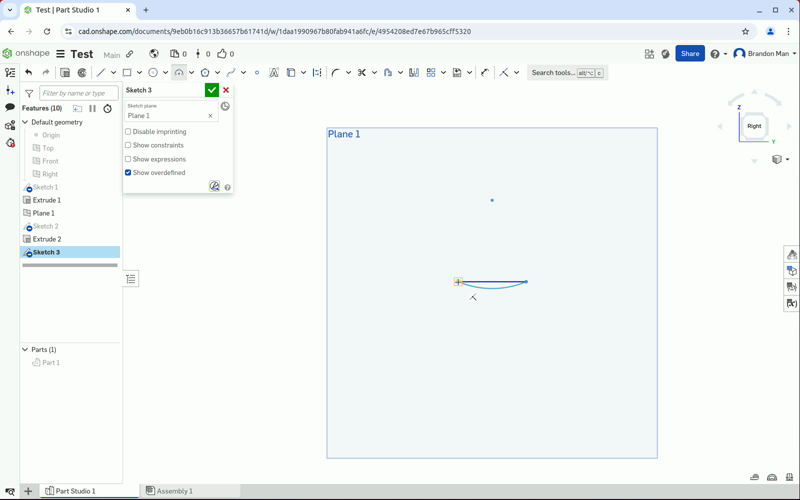
click(458, 281)
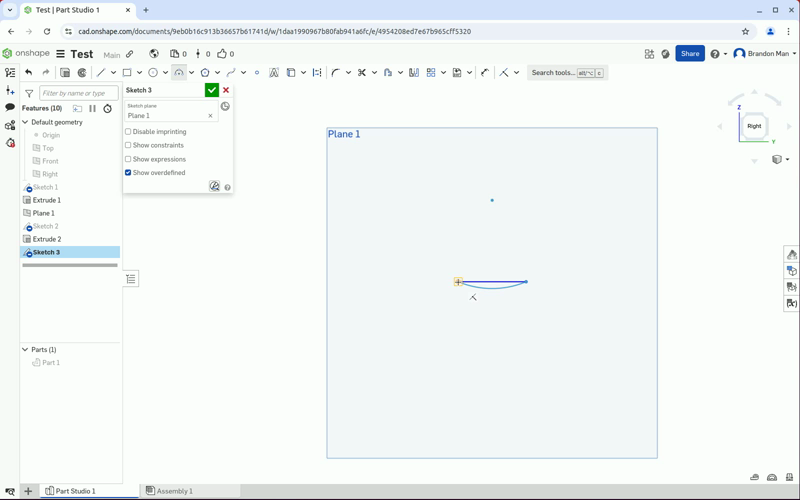
scroll(-6)
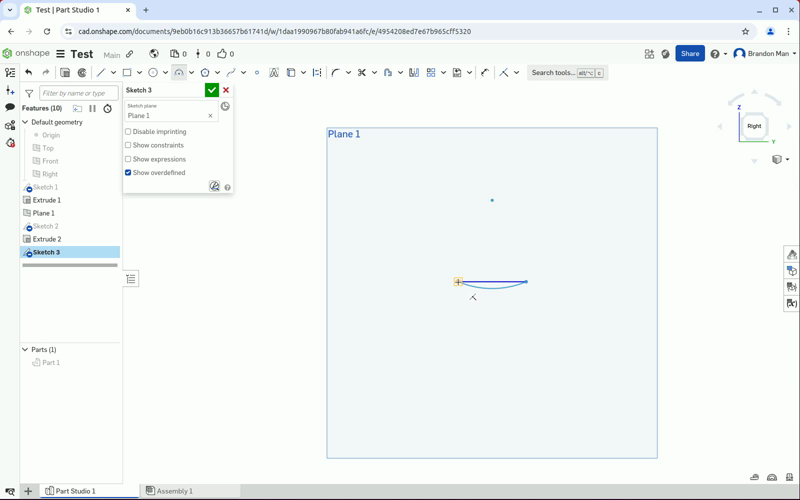
scroll(-6)
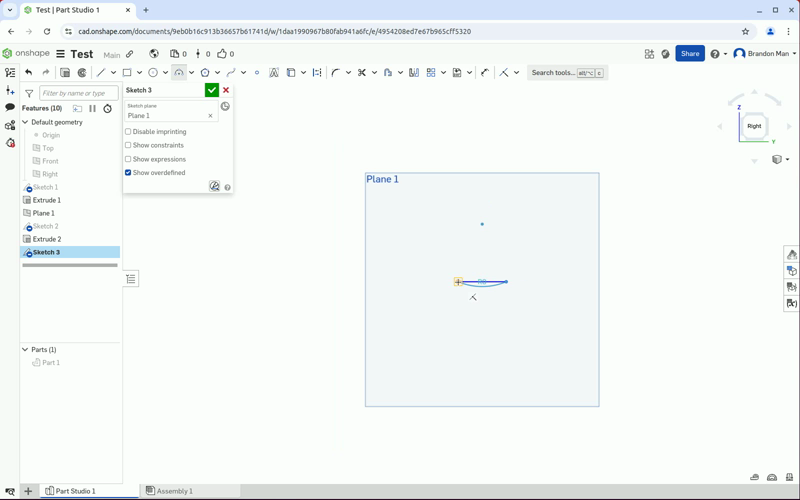
scroll(-6)
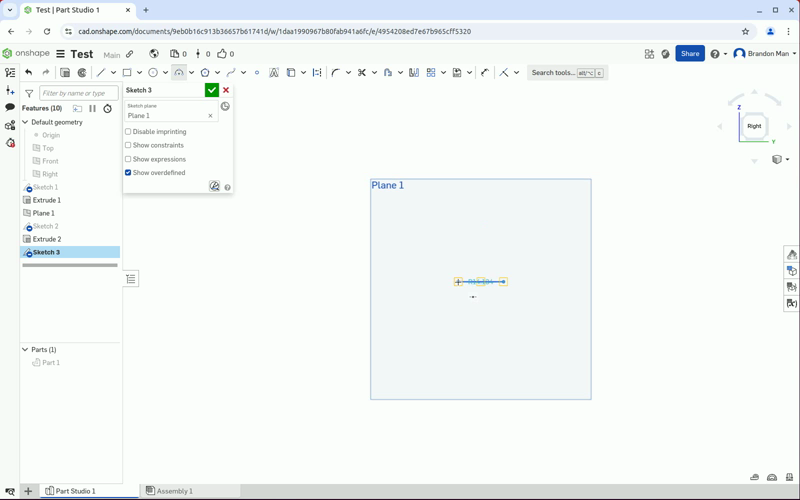
scroll(-6)
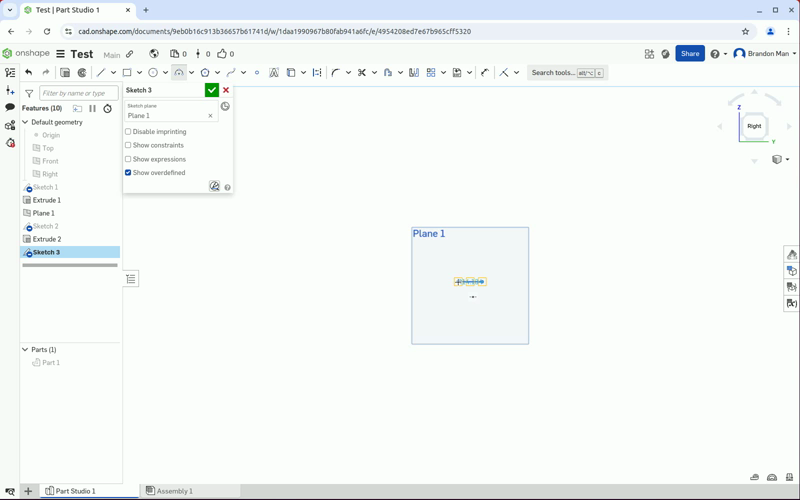
scroll(-6)
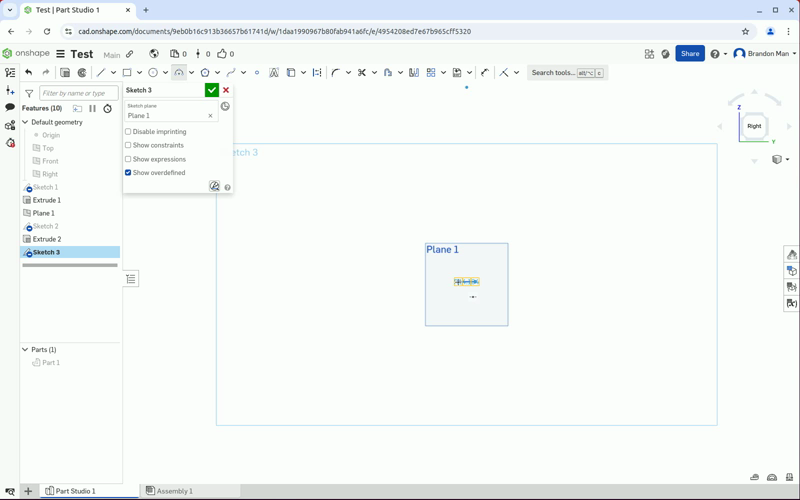
scroll(-6)
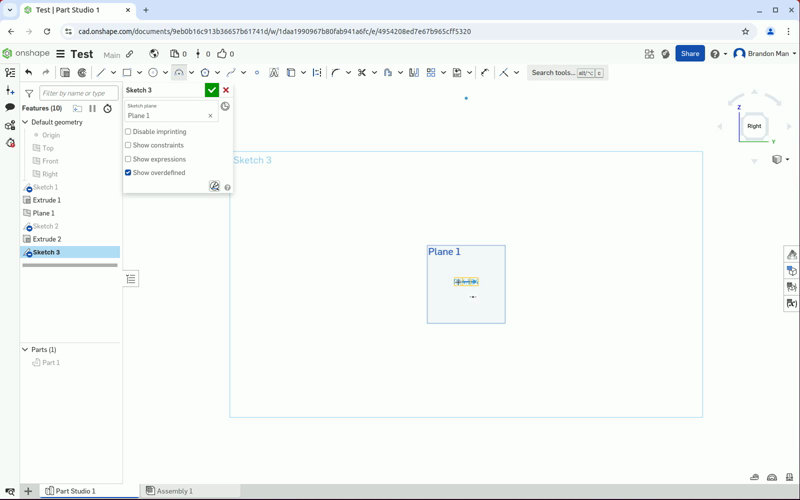
scroll(-6)
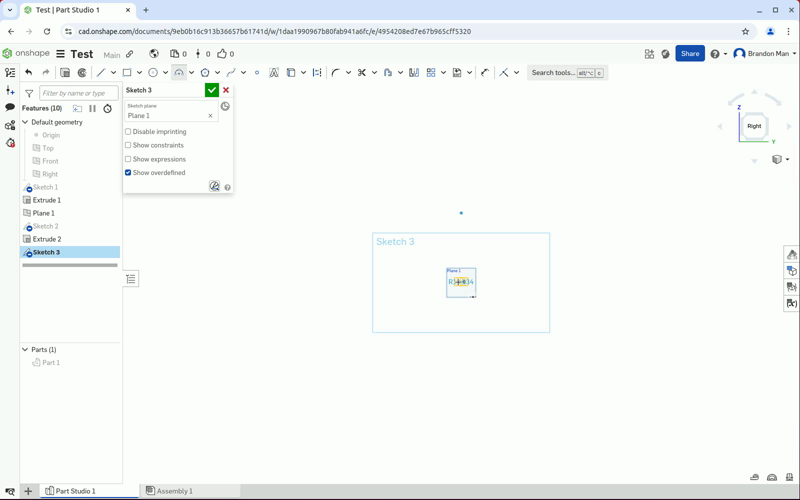
key_down(shift)
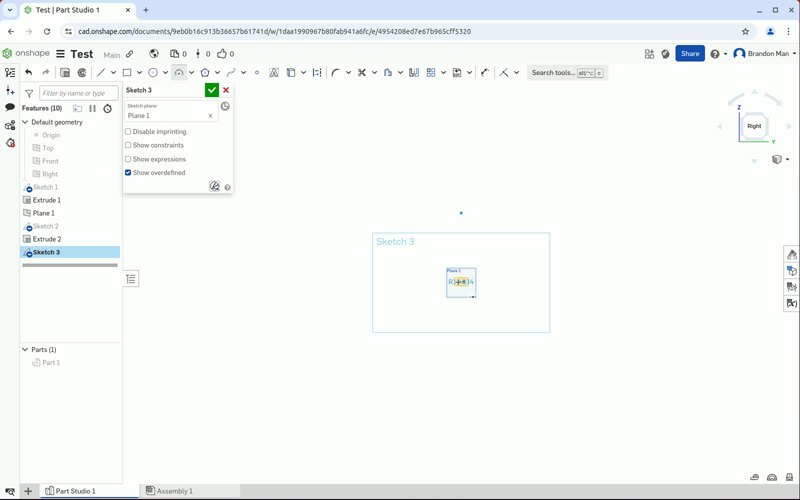
mouse_move(461, 279)
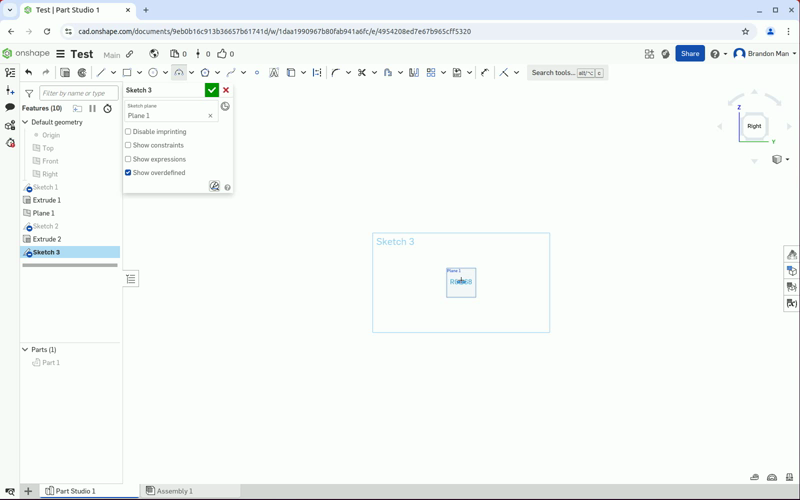
scroll(6)
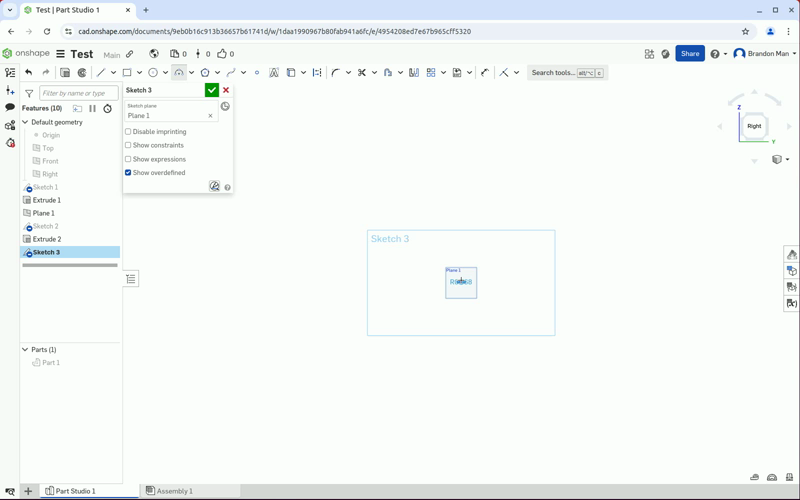
scroll(6)
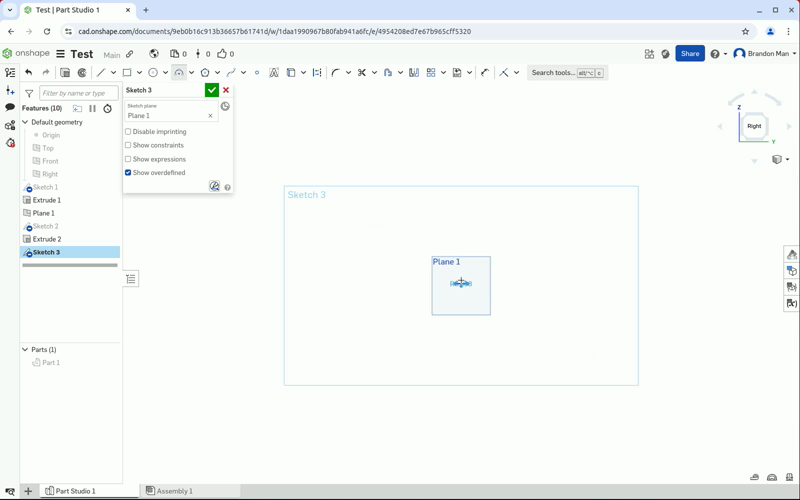
scroll(6)
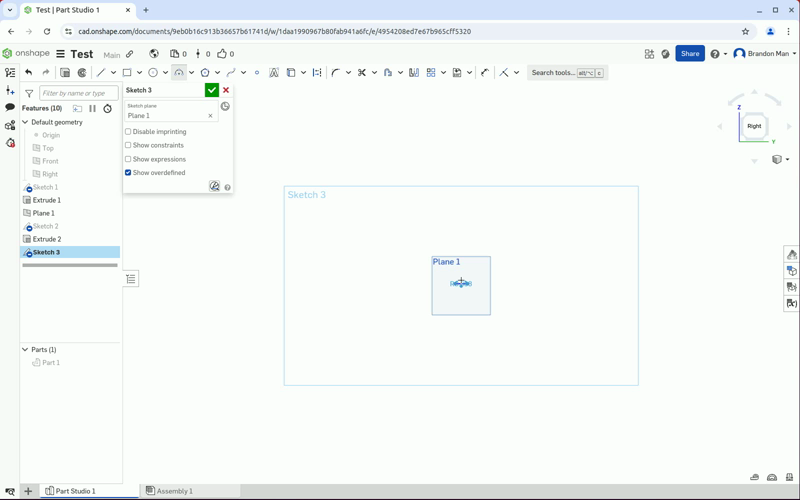
scroll(6)
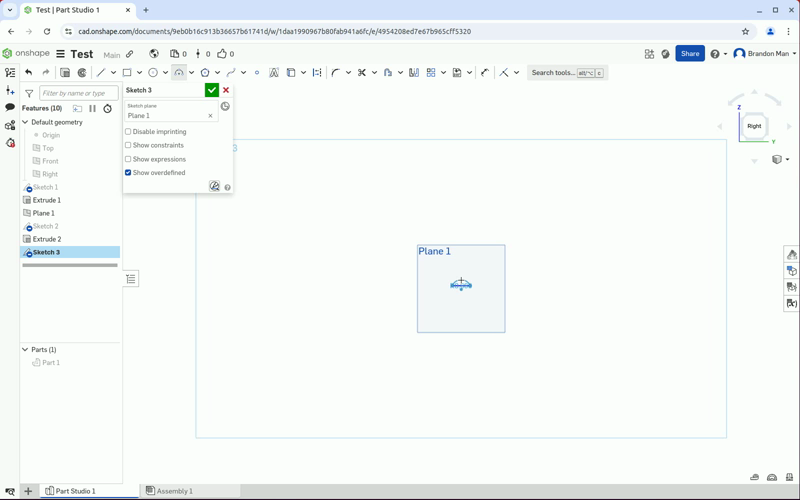
scroll(6)
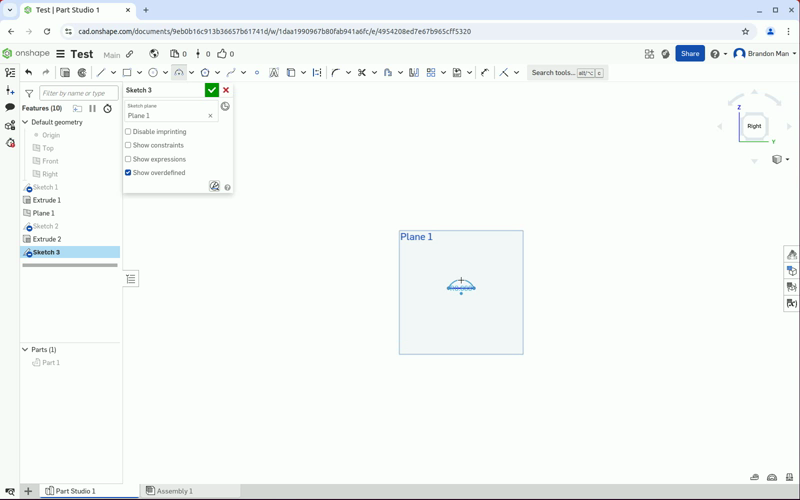
scroll(6)
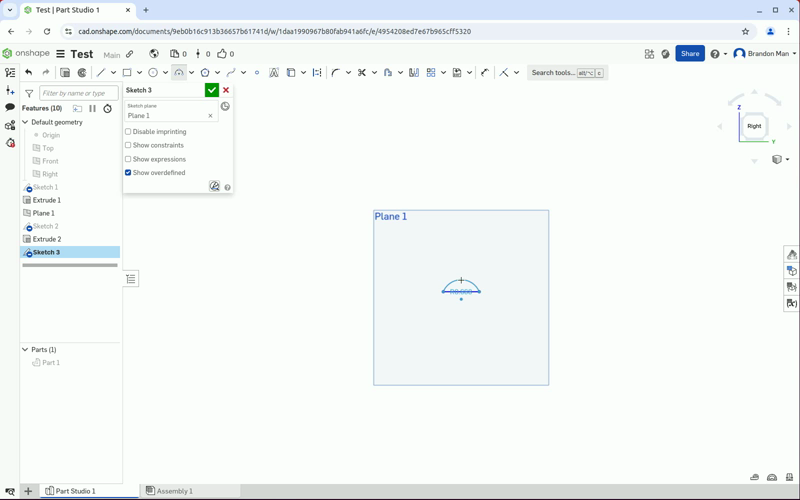
scroll(6)
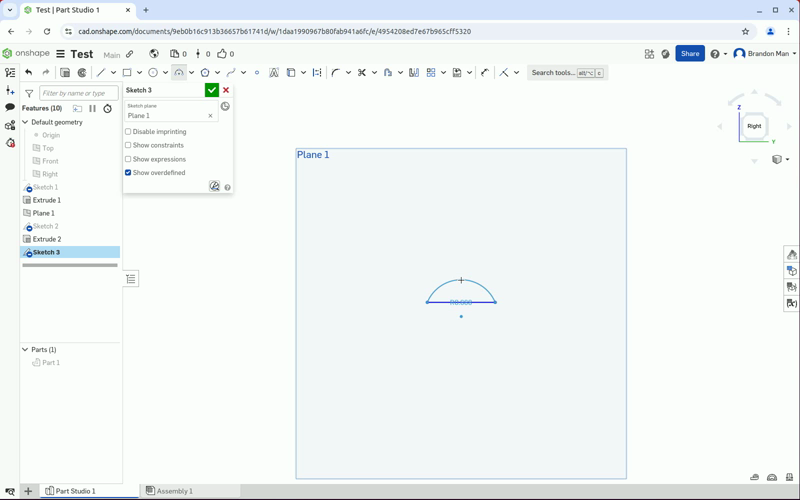
click(461, 279)
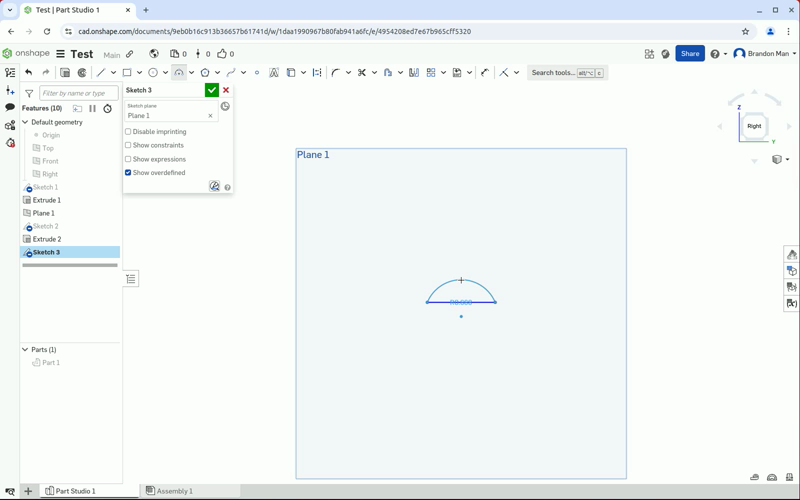
scroll(-6)
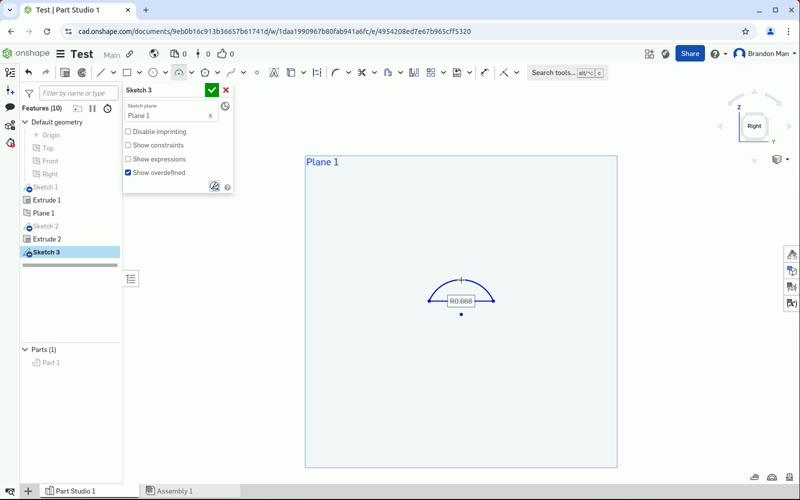
scroll(-6)
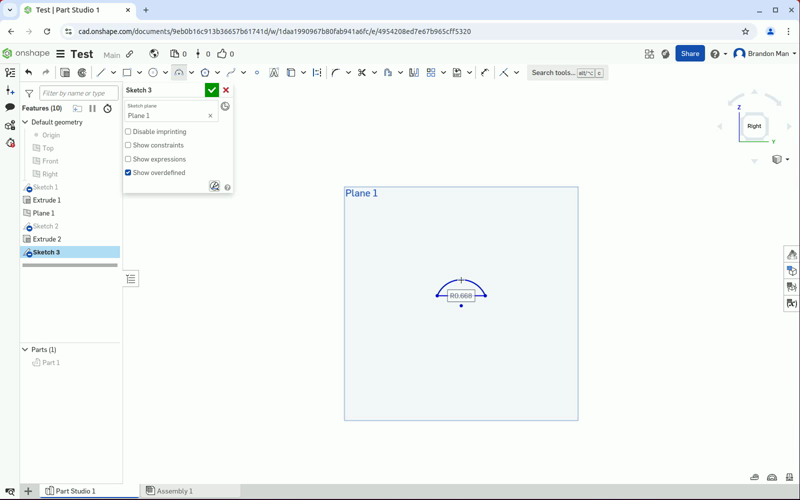
scroll(-6)
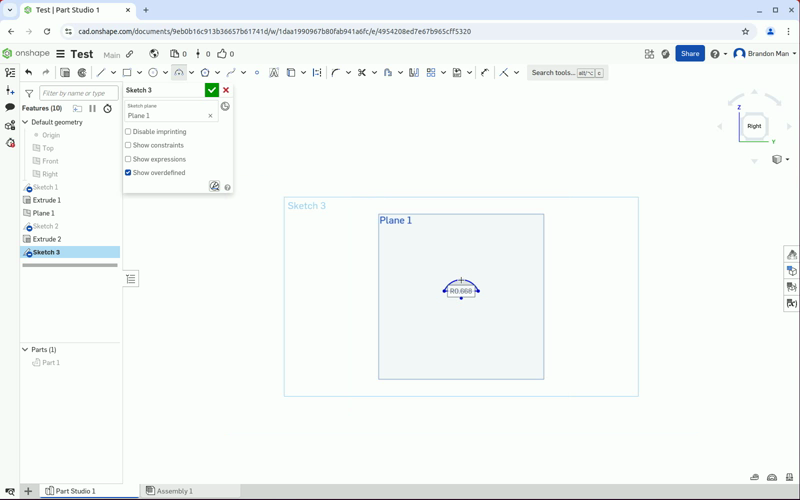
scroll(-6)
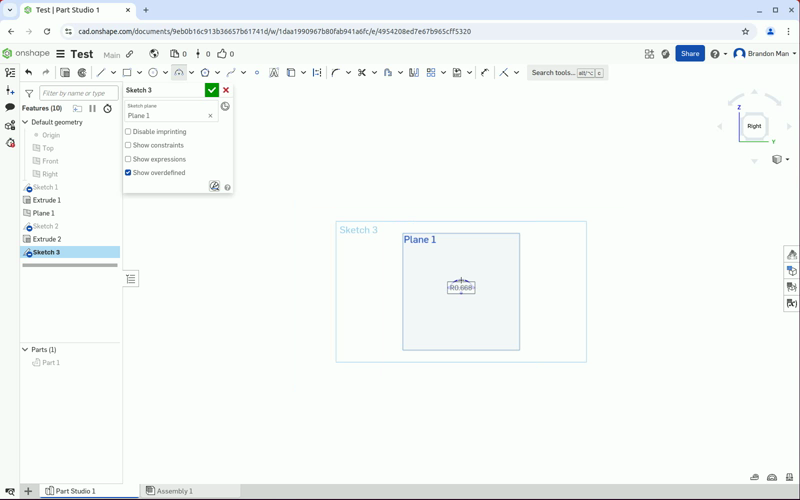
scroll(-6)
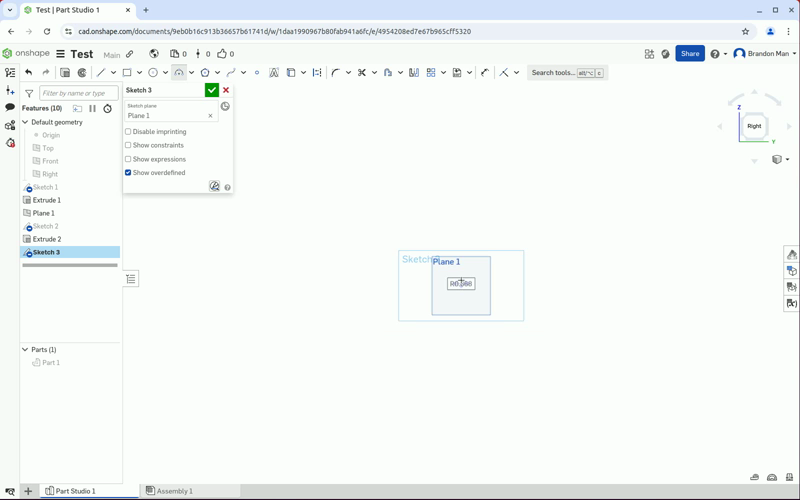
scroll(-6)
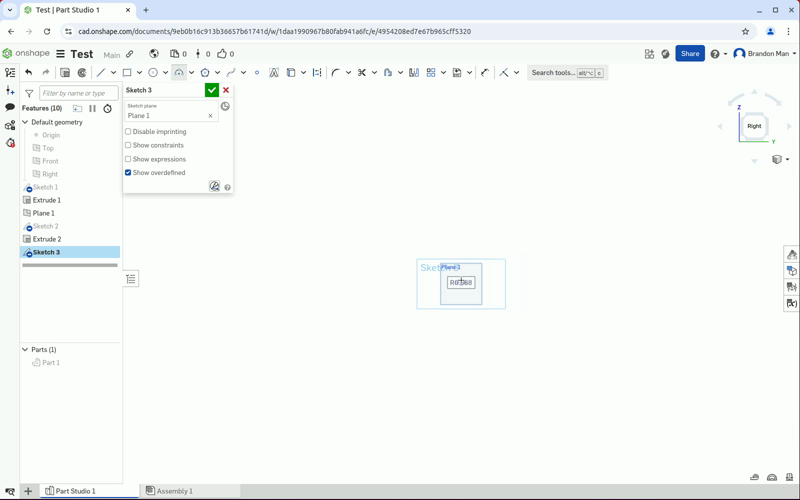
scroll(-6)
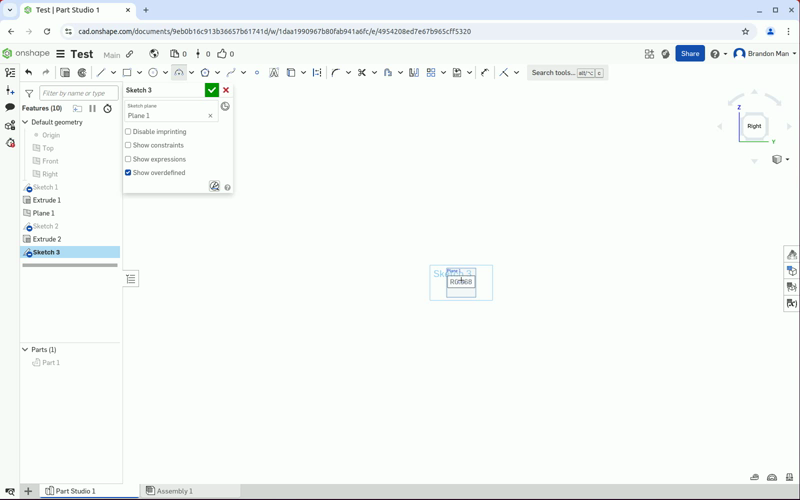
key_up(shift)
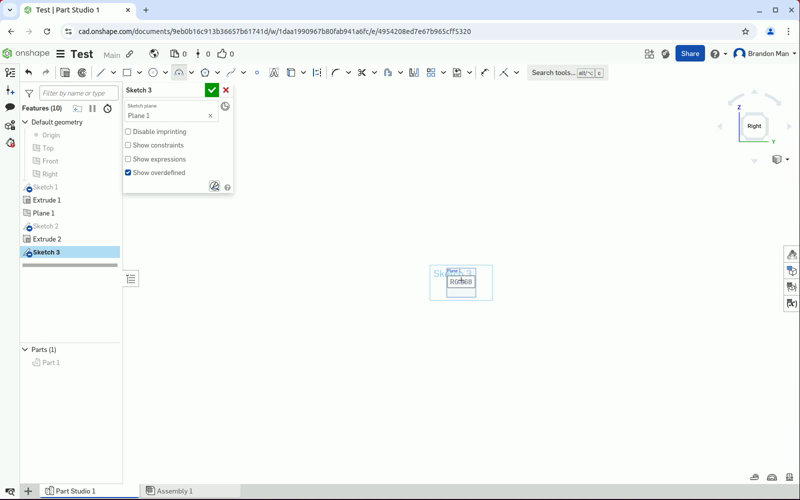
key(esc)
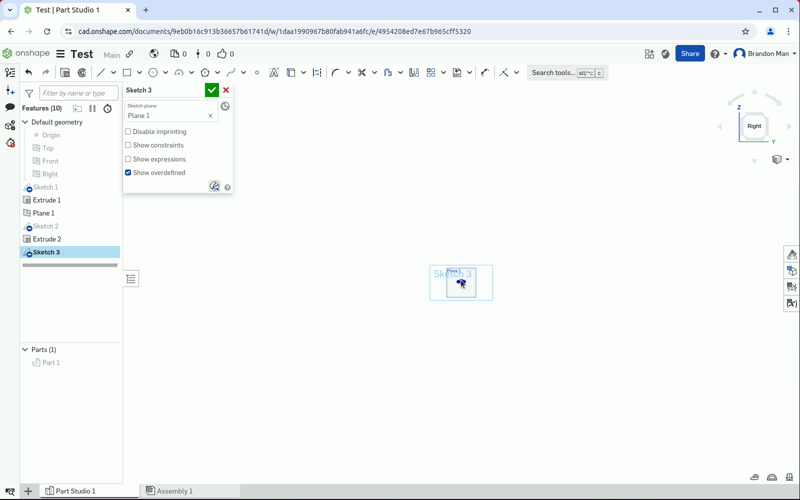
mouse_move(462, 280)
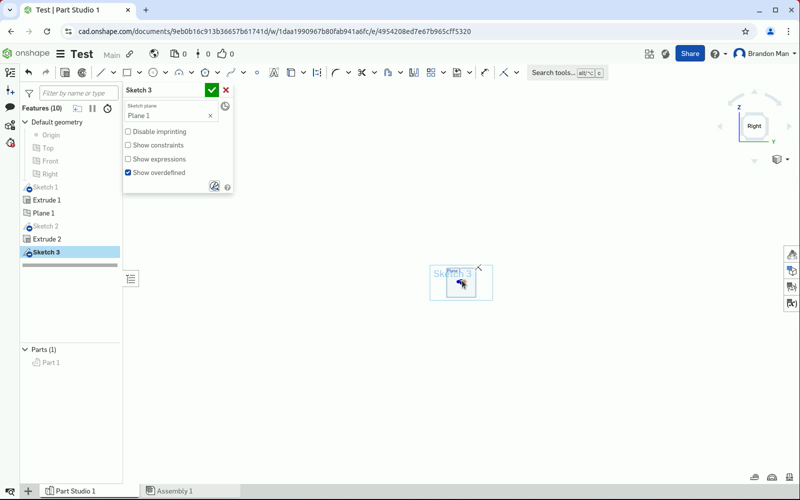
scroll(6)
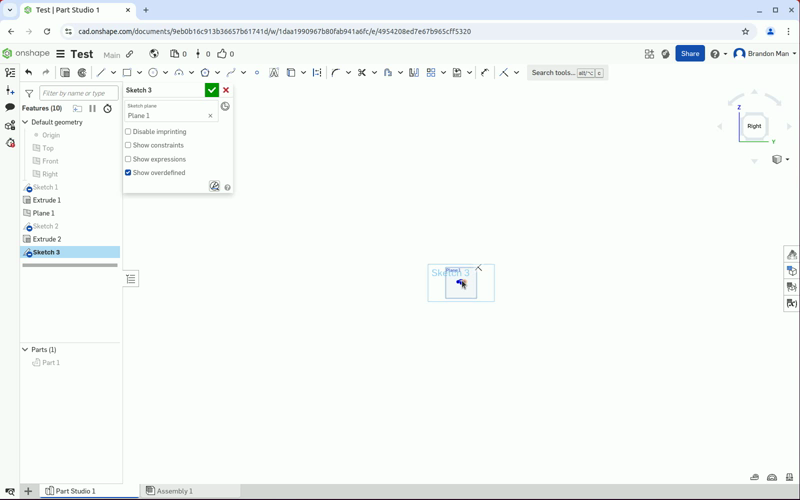
scroll(6)
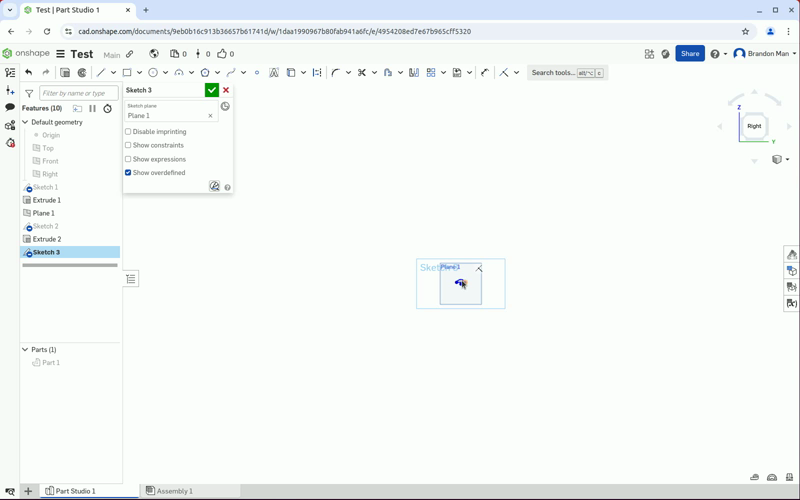
scroll(6)
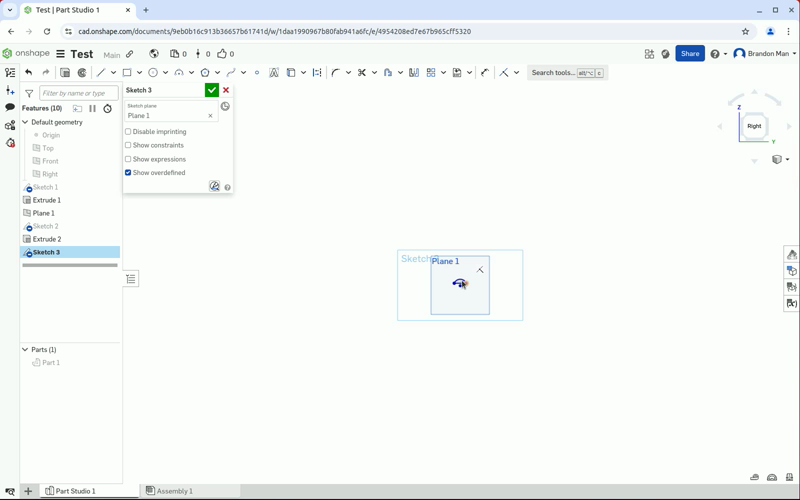
scroll(6)
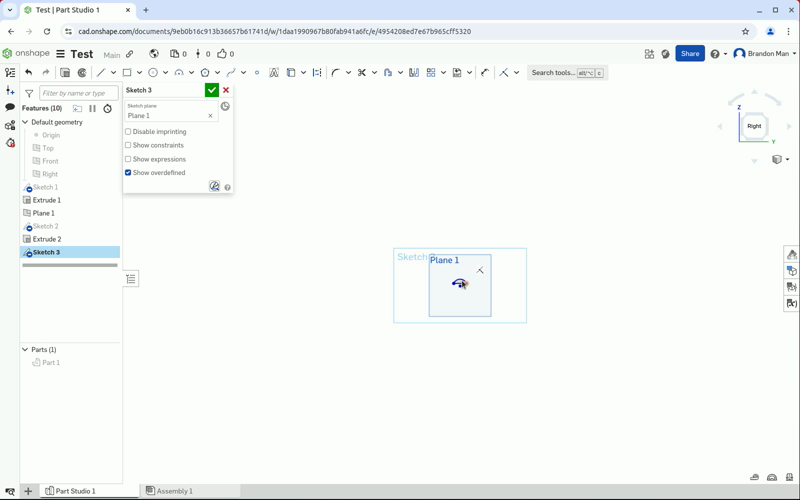
scroll(6)
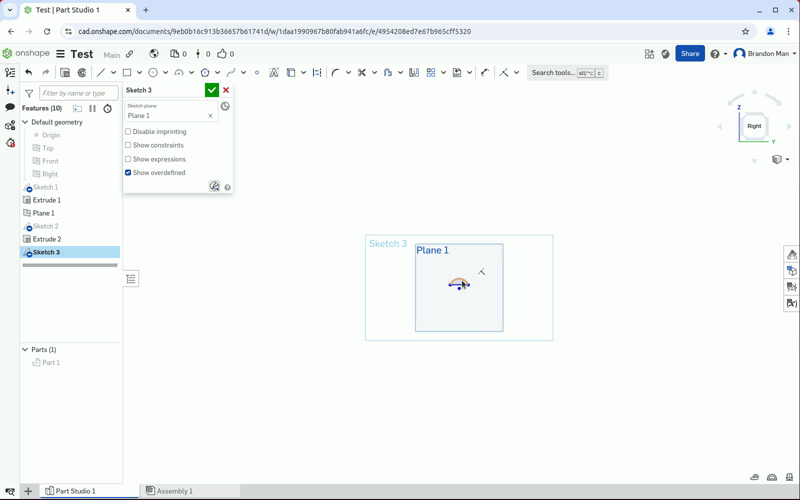
scroll(6)
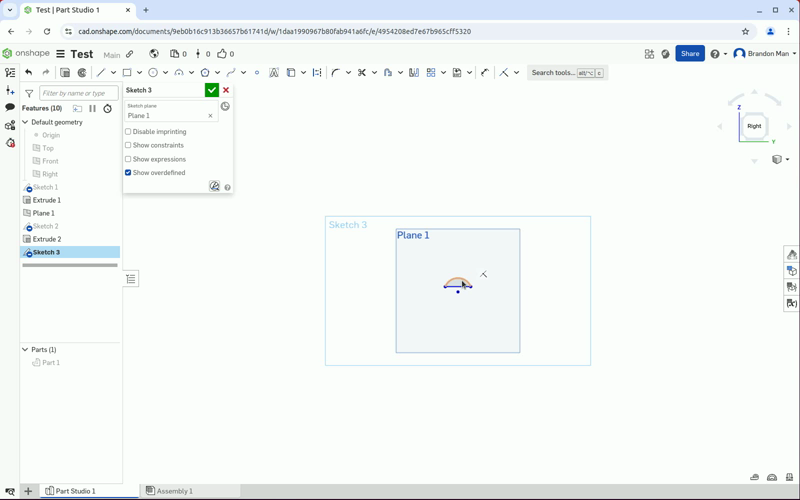
scroll(6)
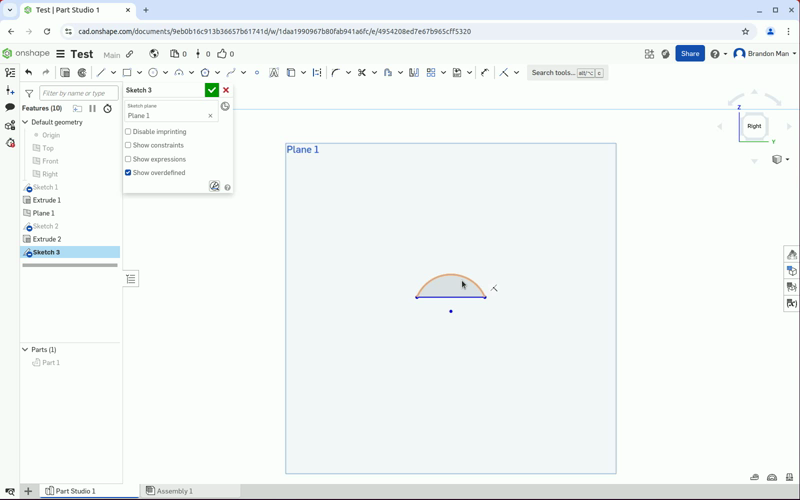
click(462, 280)
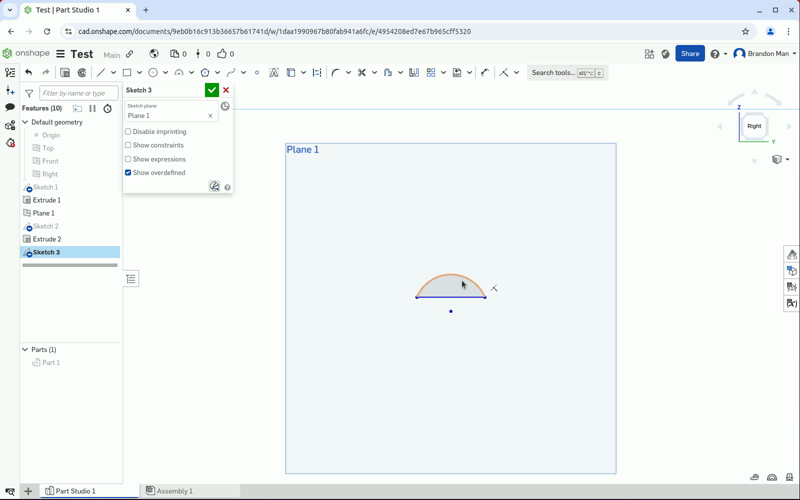
scroll(-6)
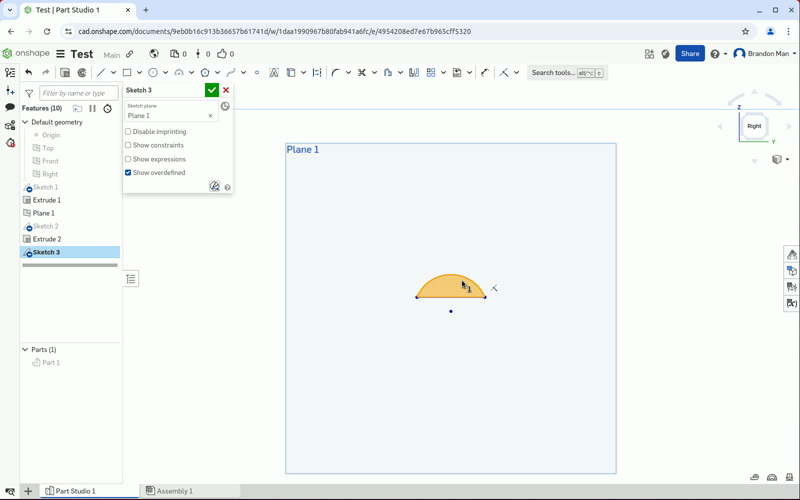
scroll(-6)
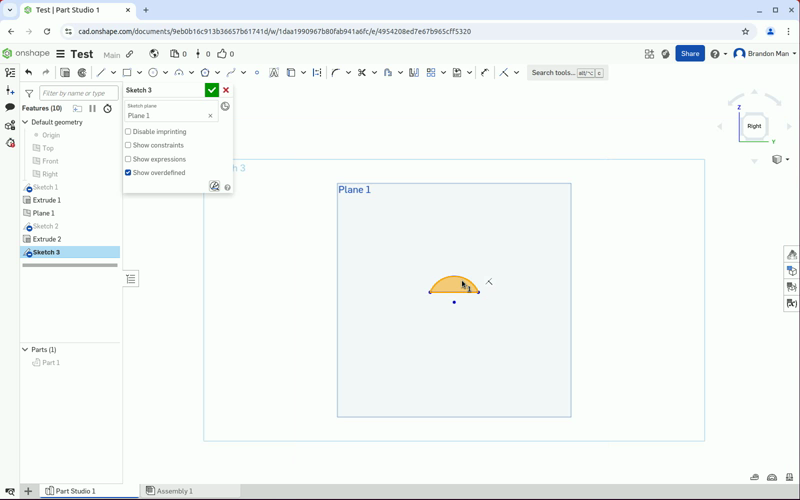
scroll(-6)
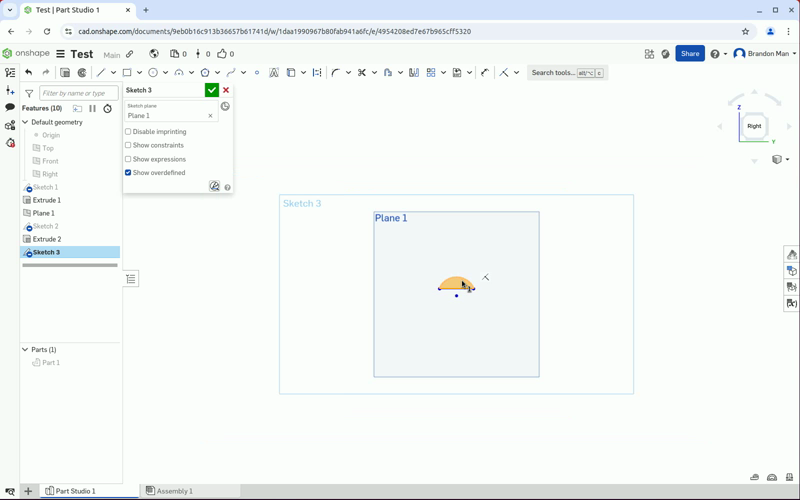
scroll(-6)
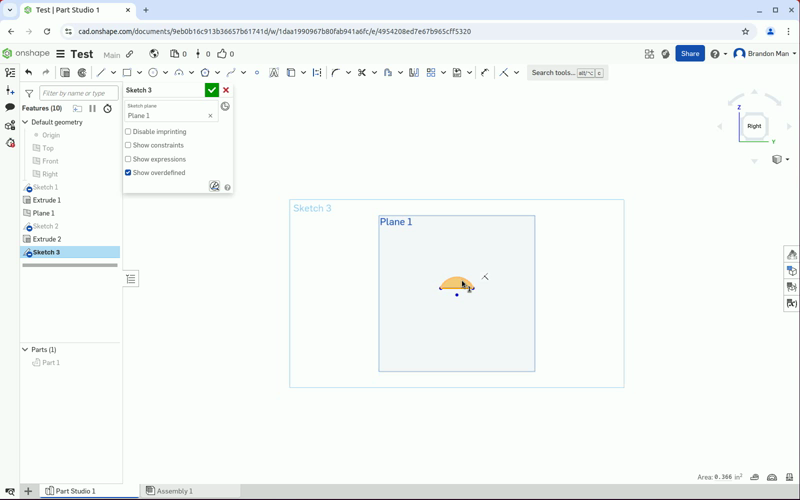
scroll(-6)
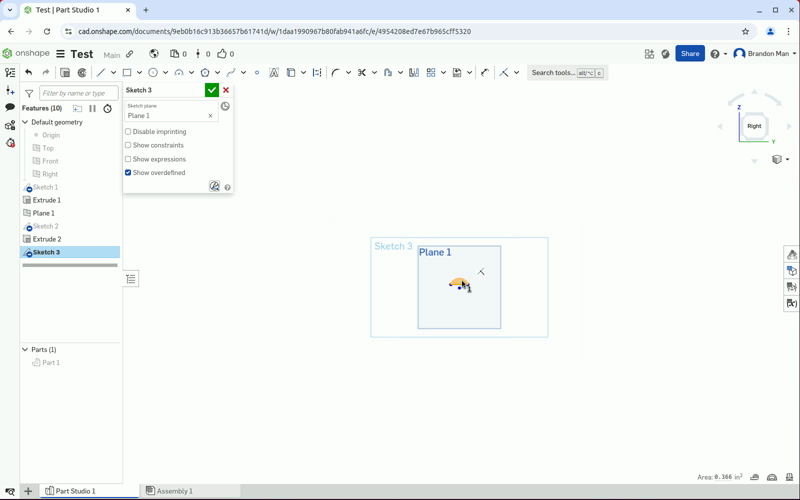
scroll(-6)
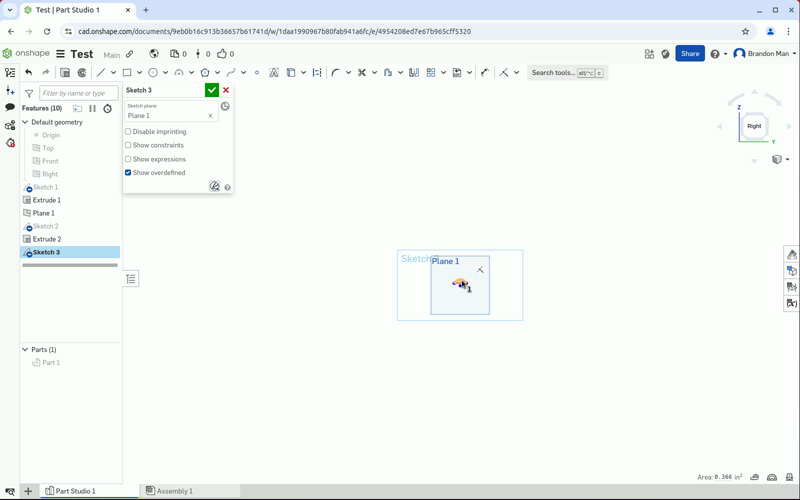
scroll(-6)
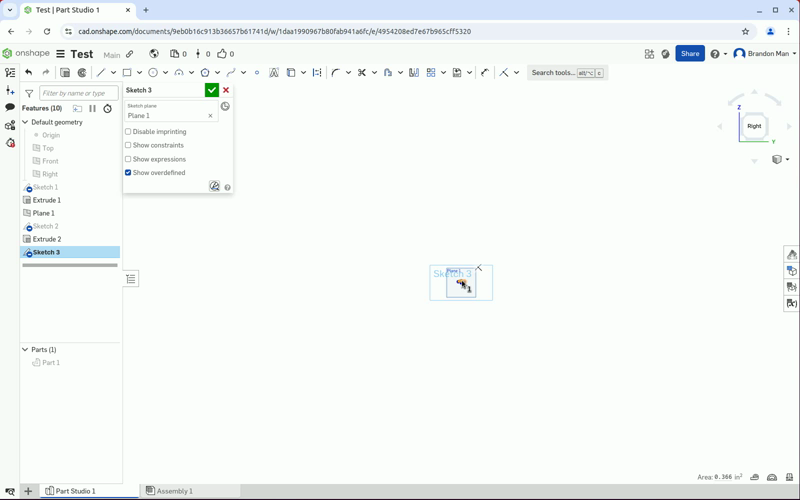
mouse_move(73, 352)
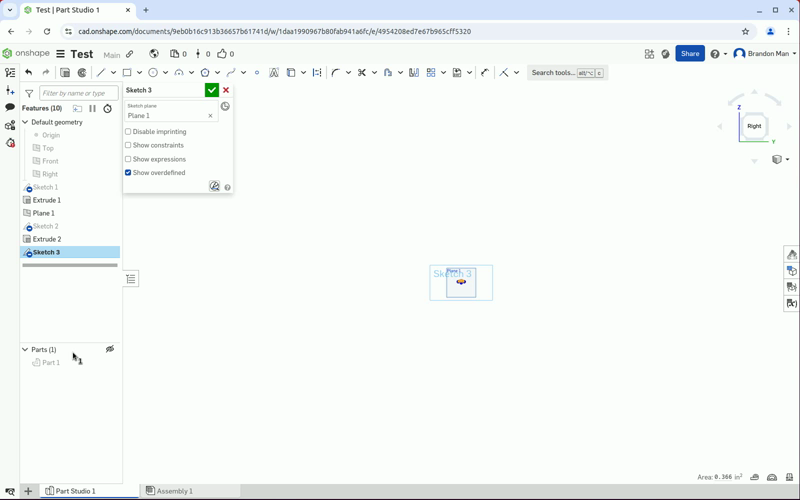
key(shift+y)
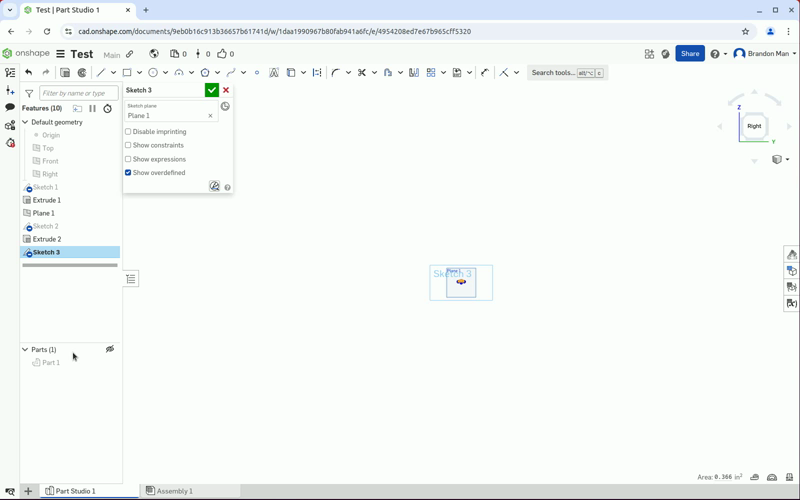
key(shift+e)
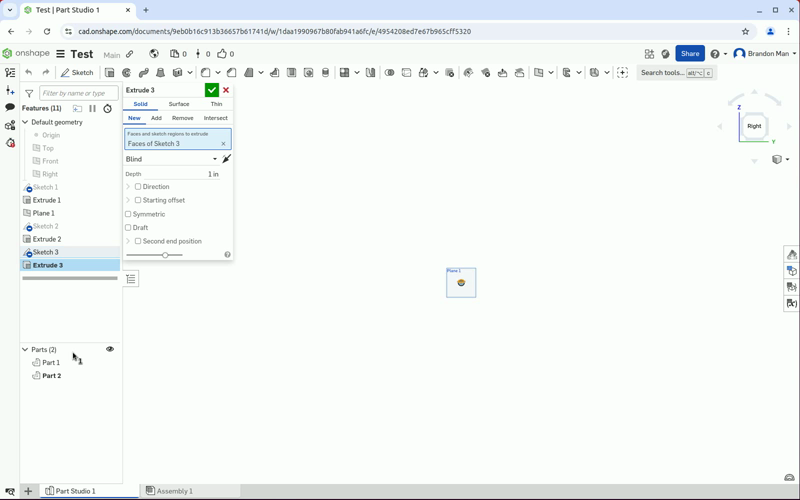
mouse_move(143, 106)
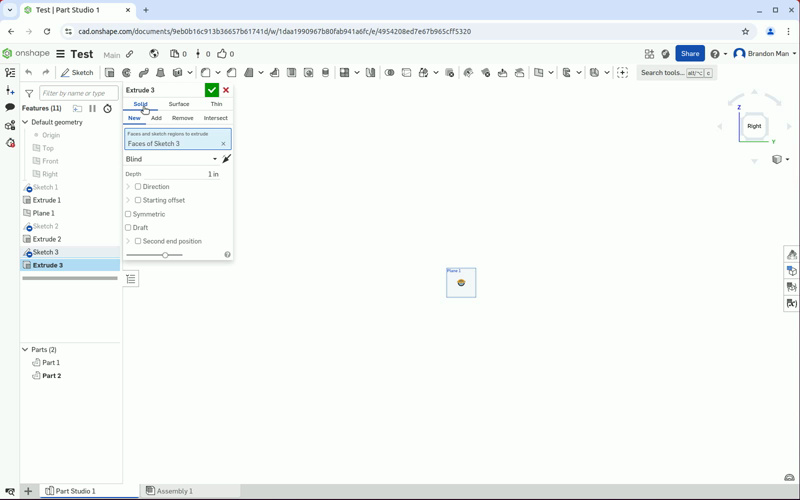
click(143, 106)
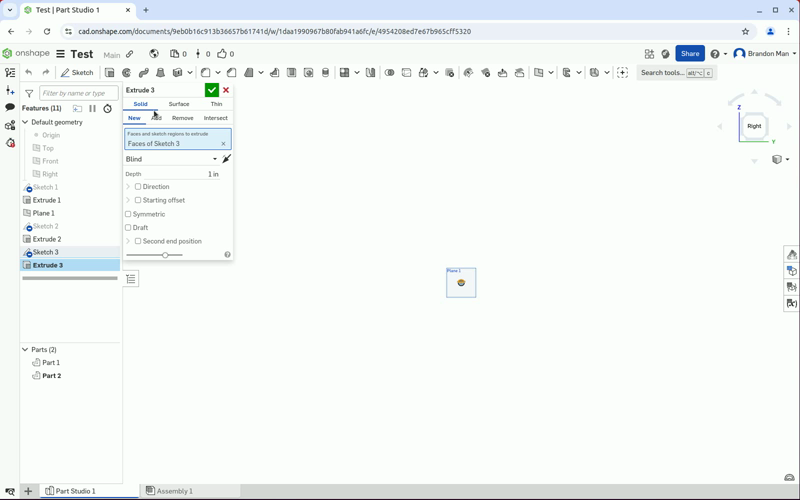
mouse_move(186, 120)
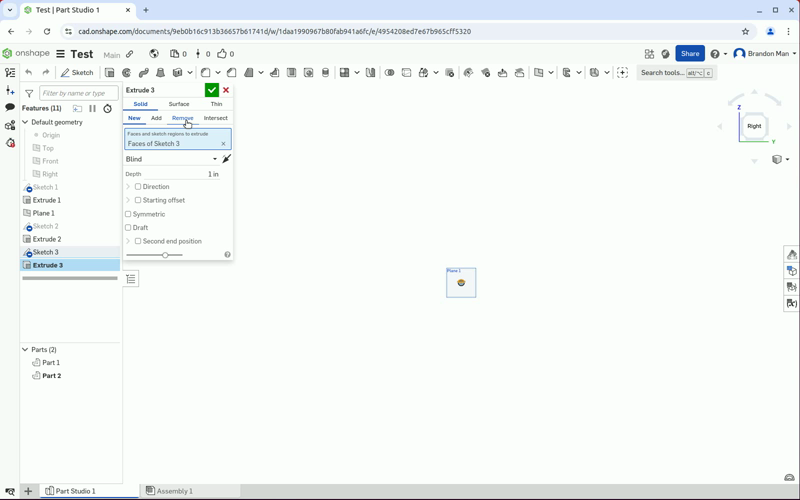
click(186, 120)
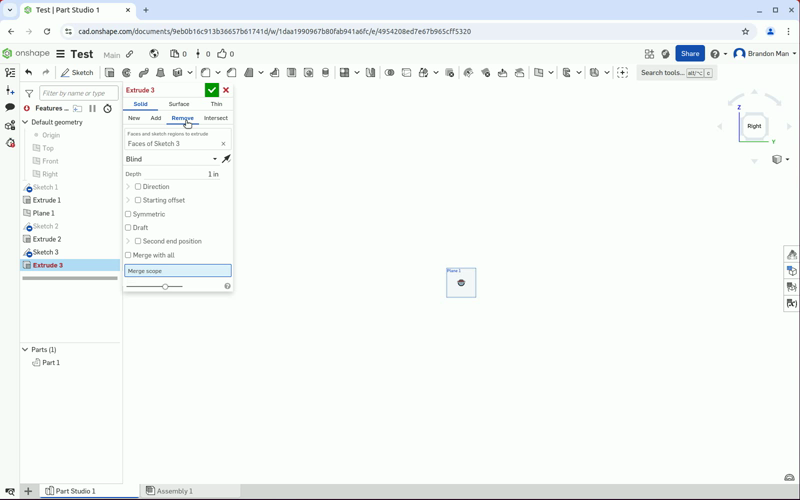
key(tab, 4)
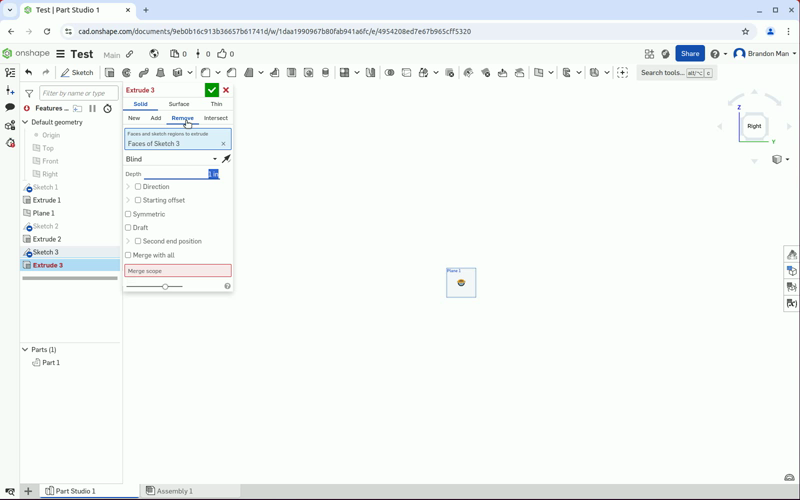
text(1.204)
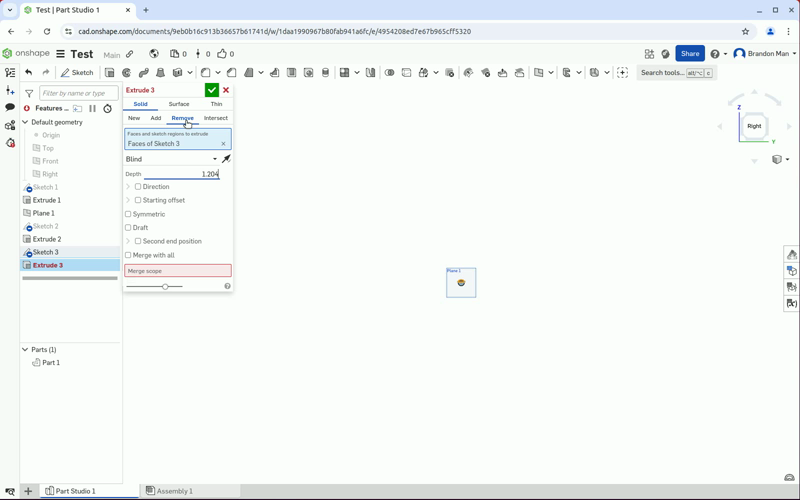
key(tab, 6)
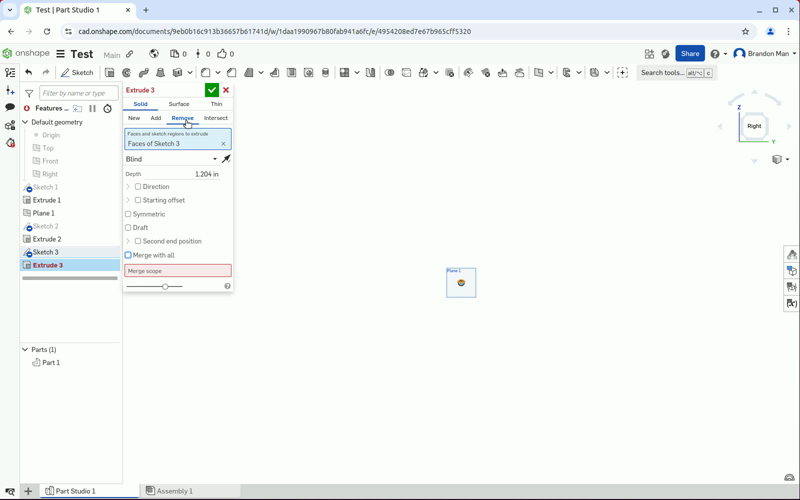
key(space)
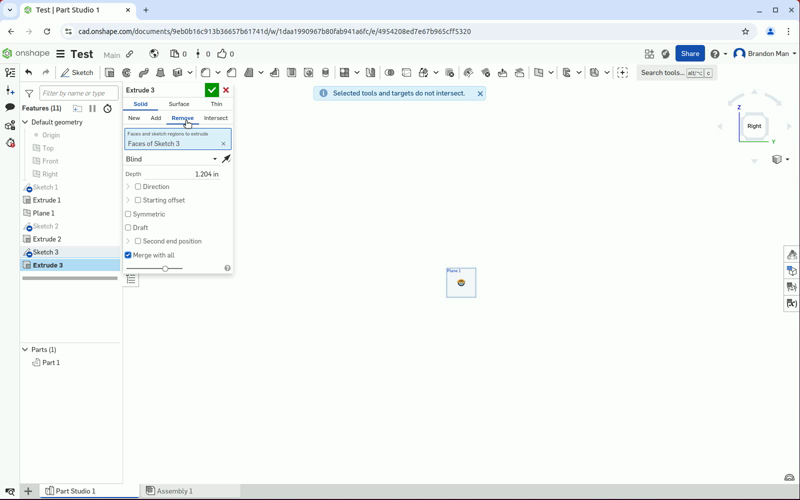
key(enter)
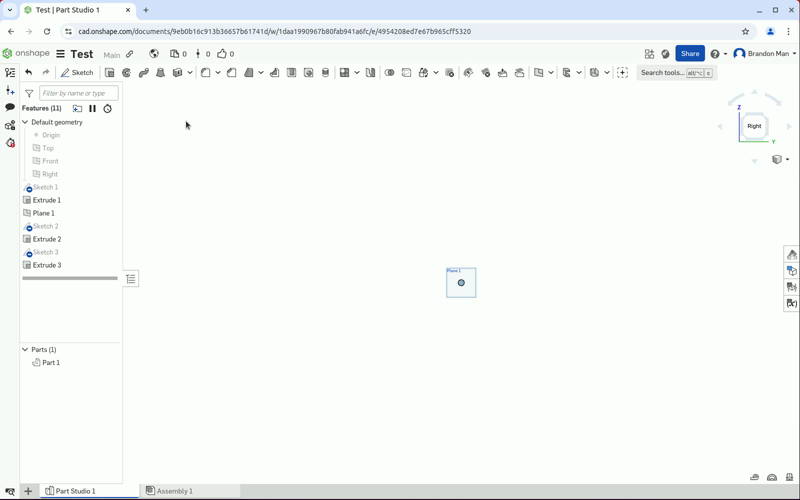
key(shift+h)
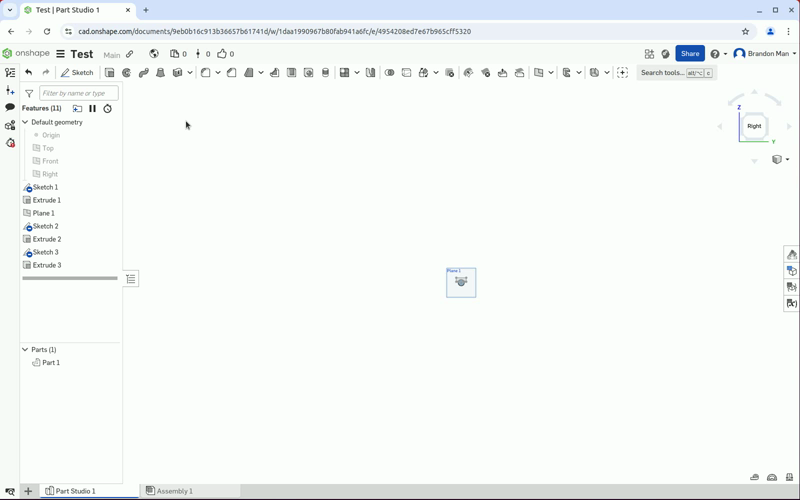
key(shift+h)
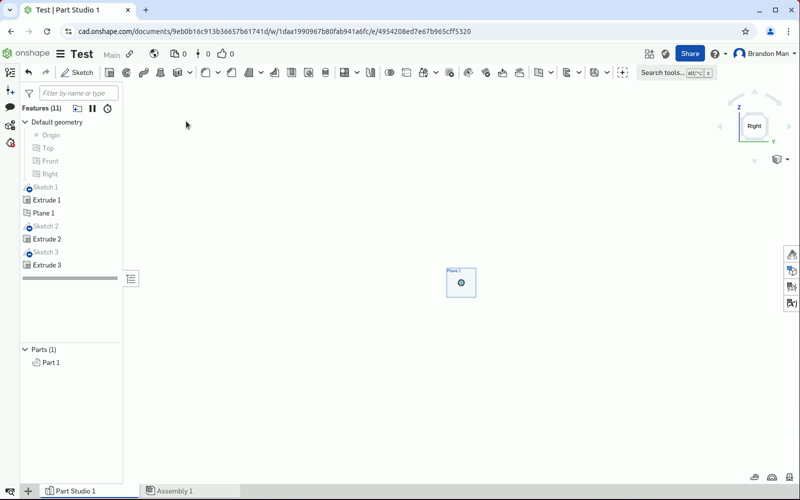
mouse_move(73, 189)
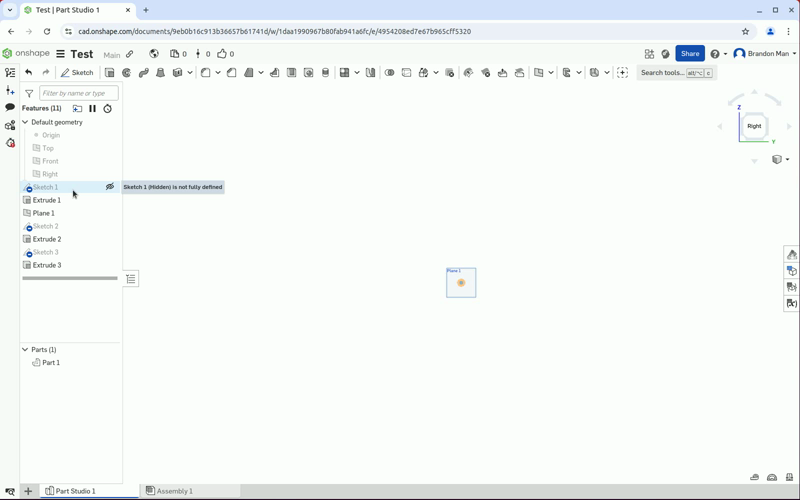
click(73, 189)
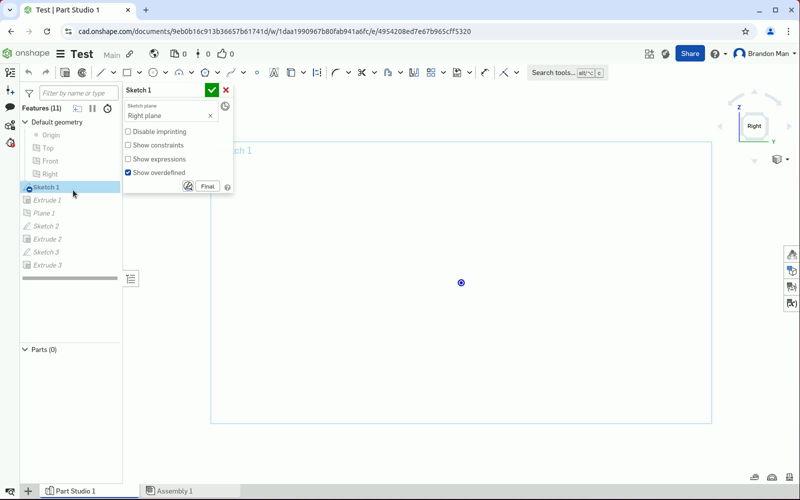
mouse_move(229, 92)
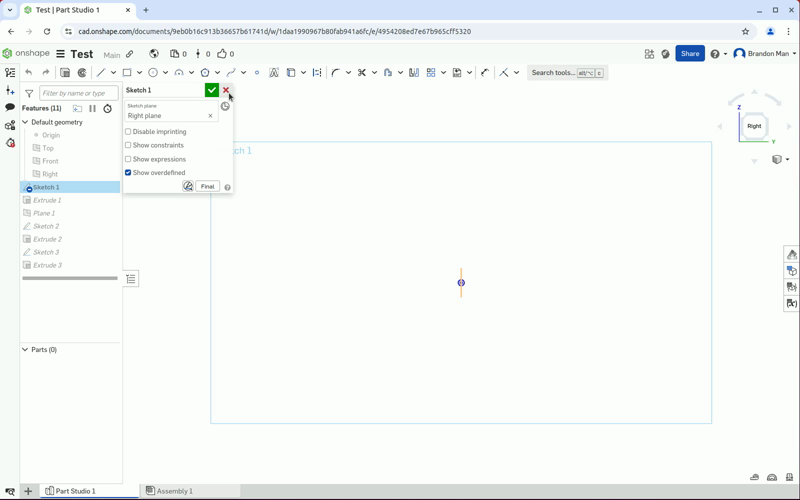
click(229, 92)
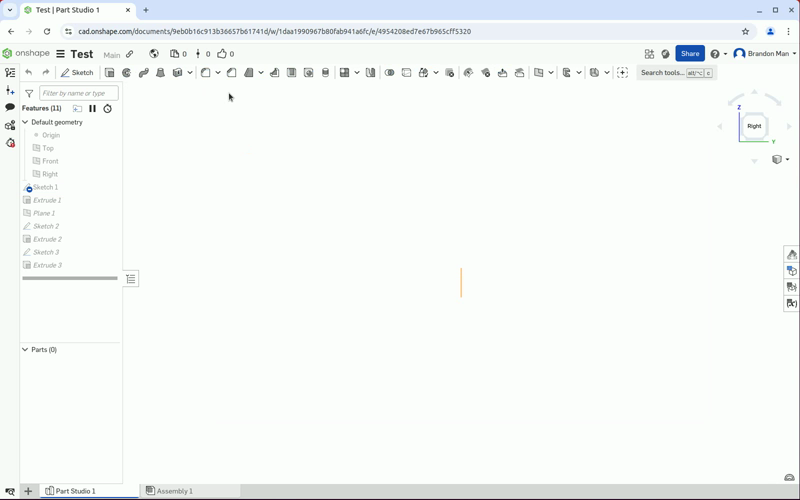
key(shift+s)
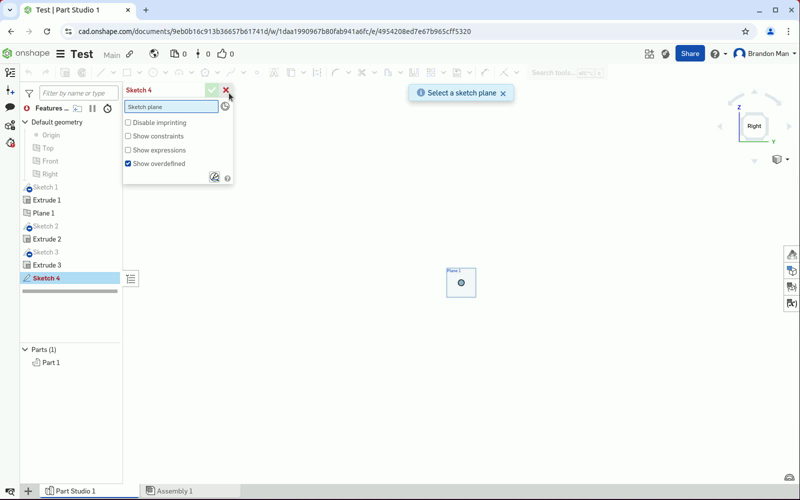
mouse_move(73, 215)
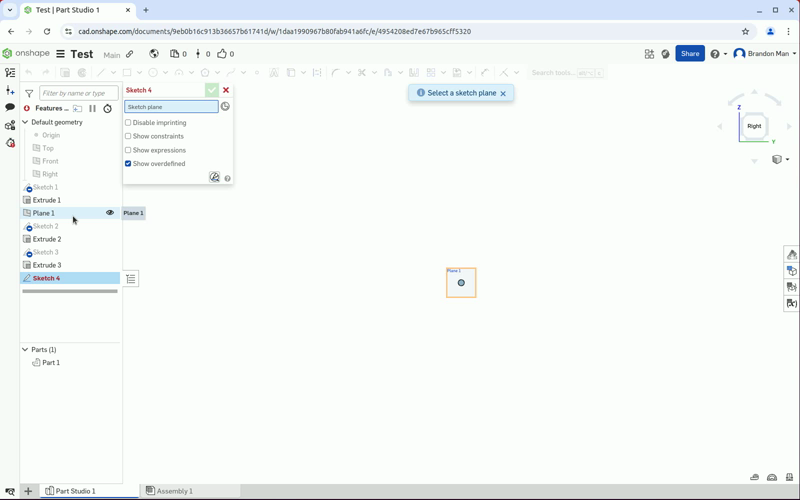
click(73, 215)
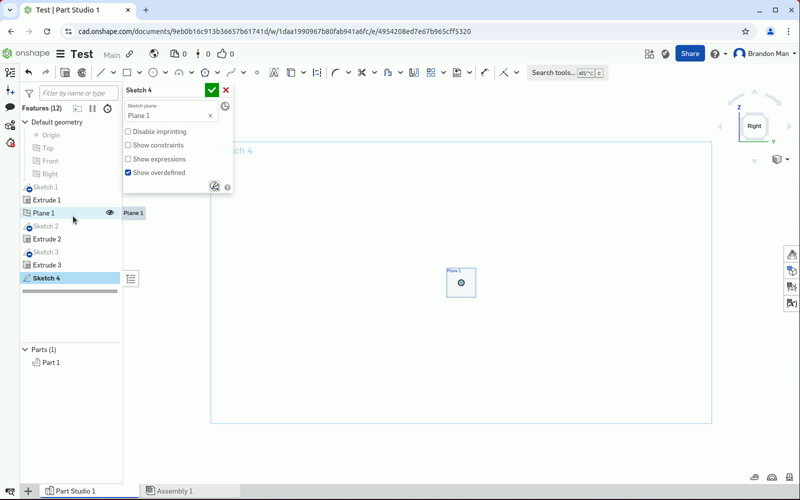
mouse_move(73, 352)
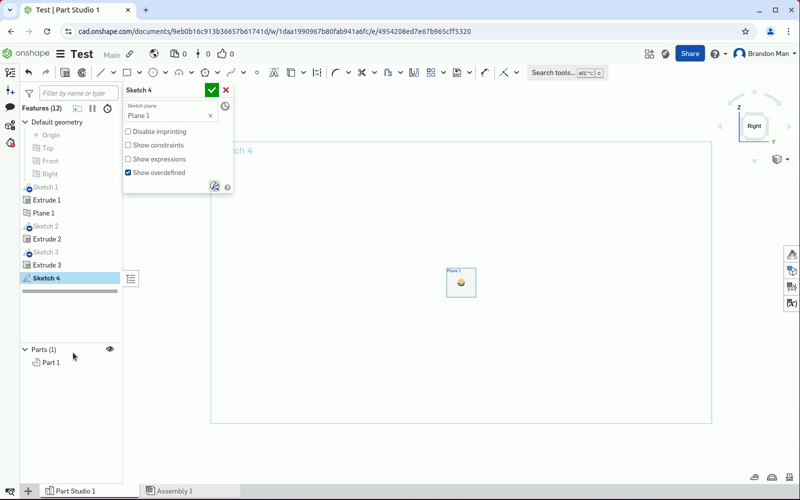
key(y)
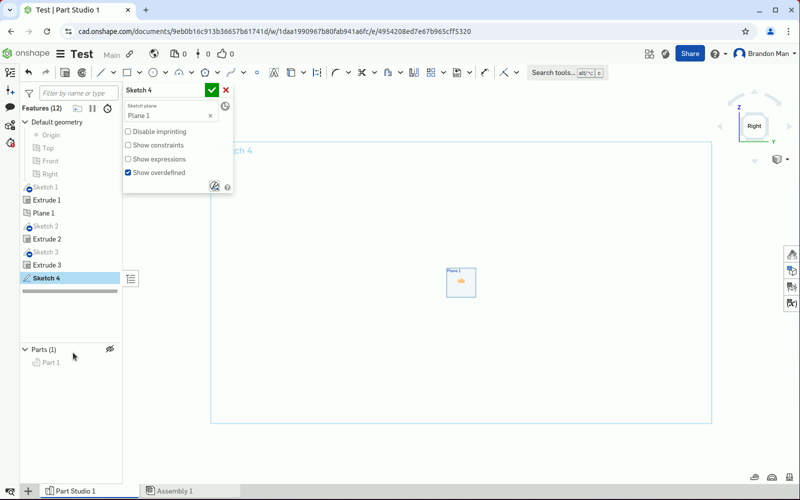
key(l)
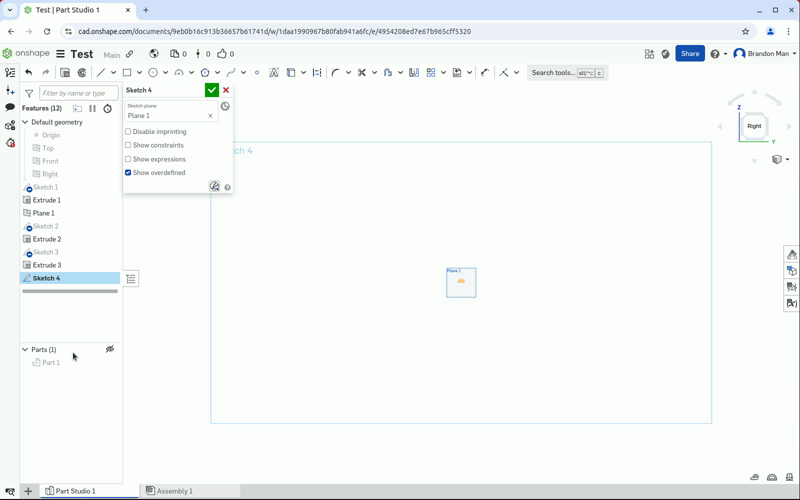
key_down(shift)
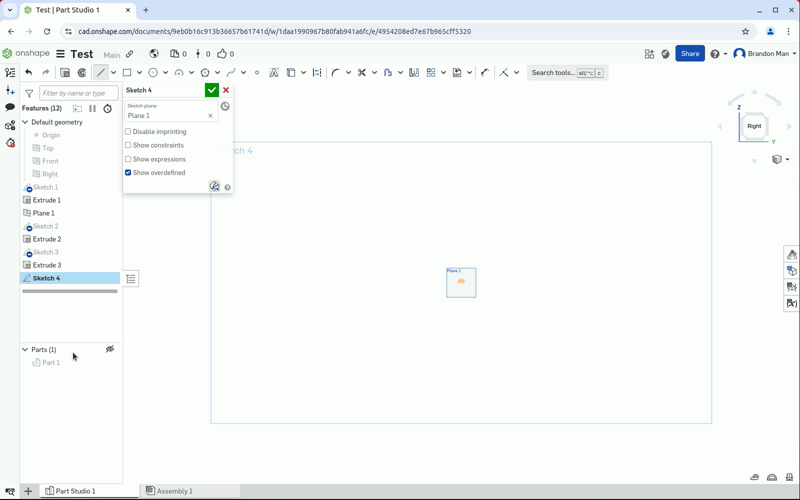
mouse_move(456, 292)
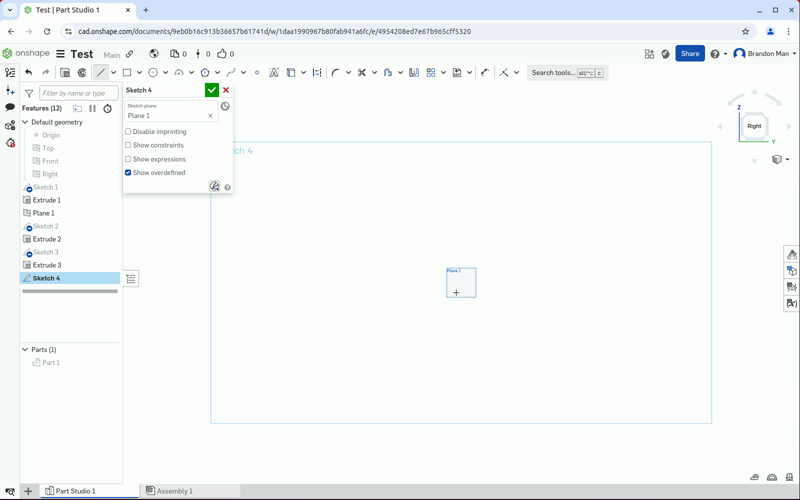
click(456, 292)
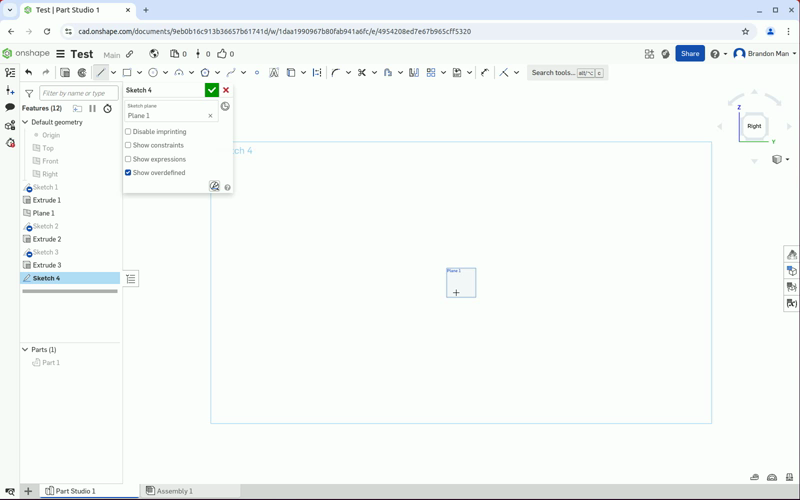
key_up(shift)
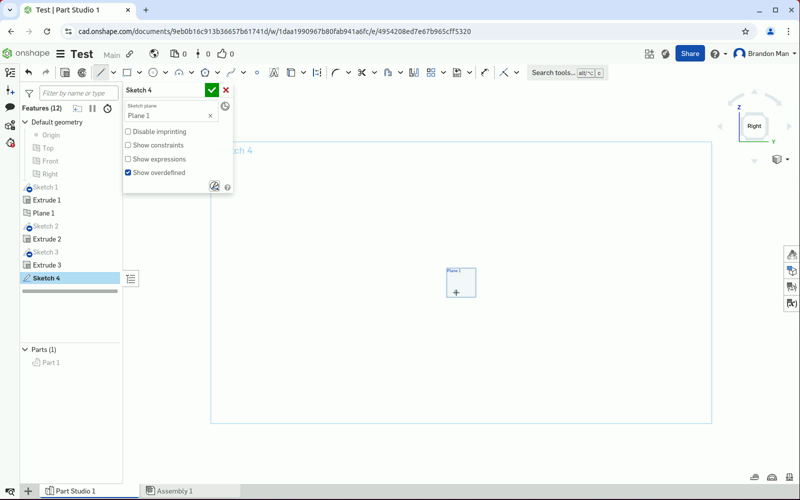
key_down(shift)
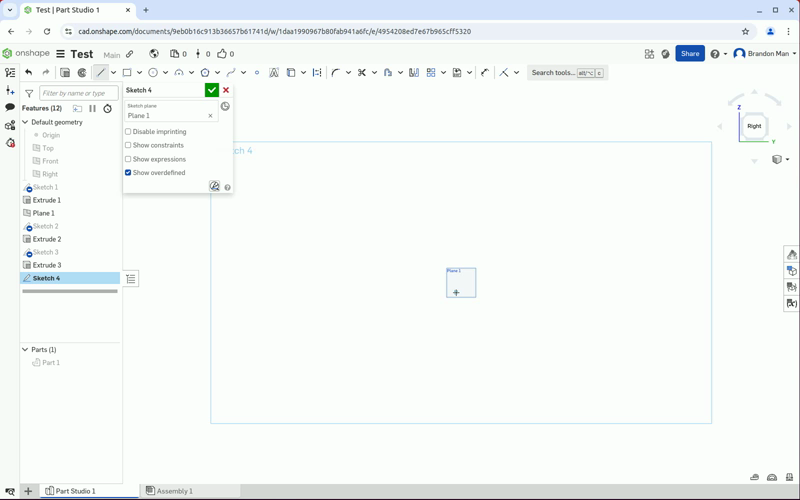
mouse_move(486, 292)
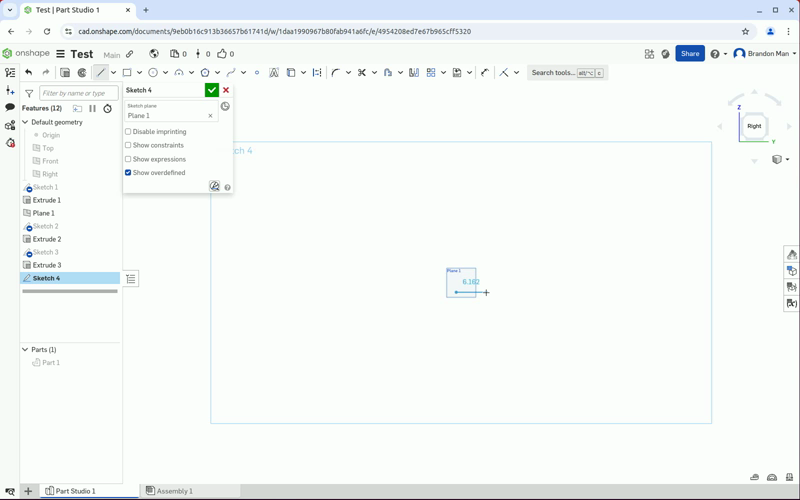
mouse_move(466, 292)
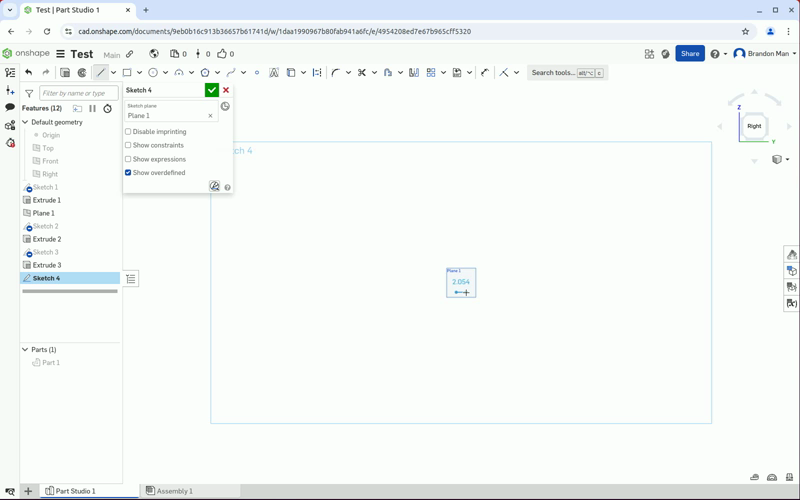
click(466, 292)
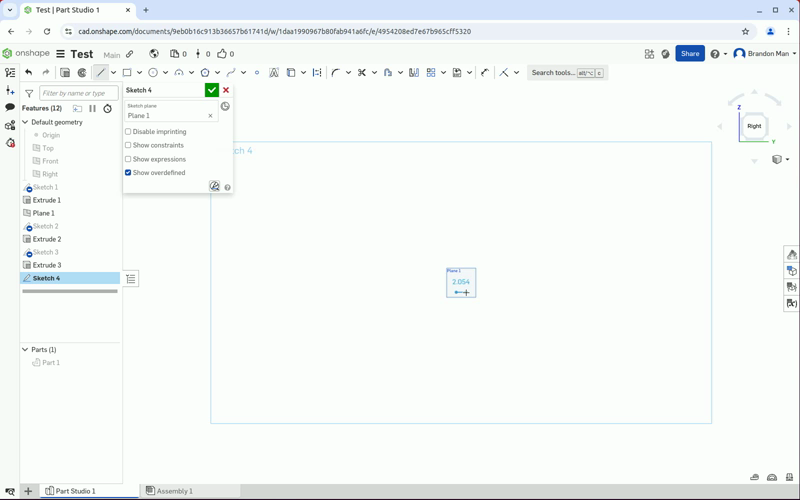
key_up(shift)
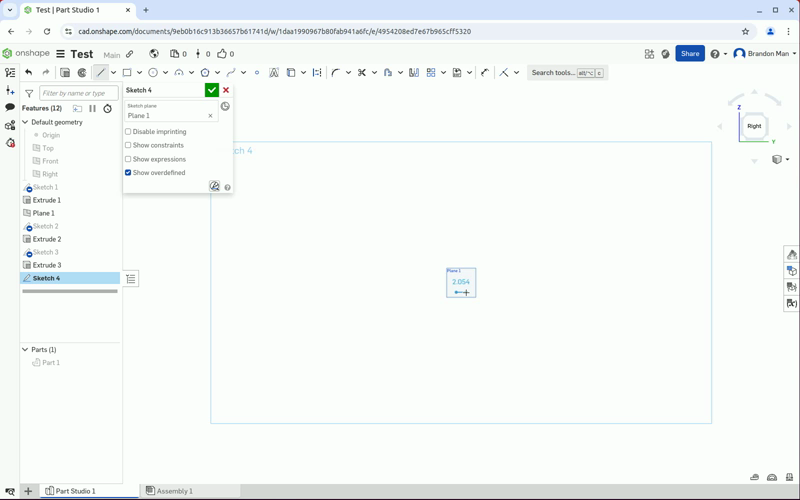
key_down(shift)
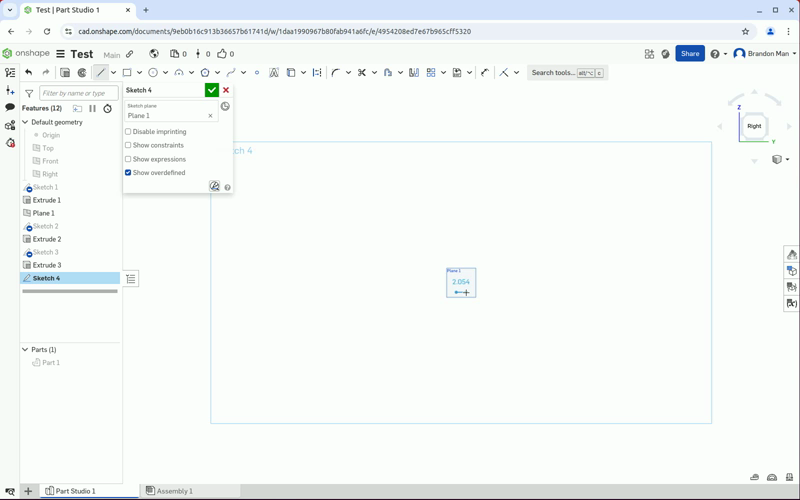
mouse_move(496, 292)
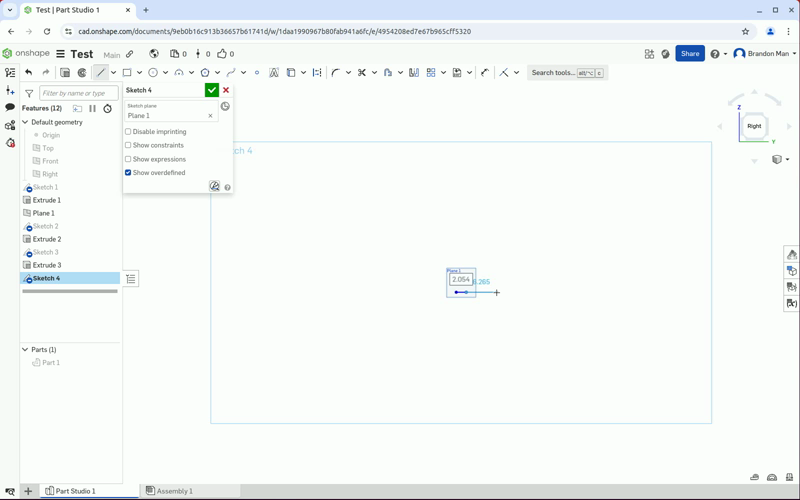
mouse_move(466, 281)
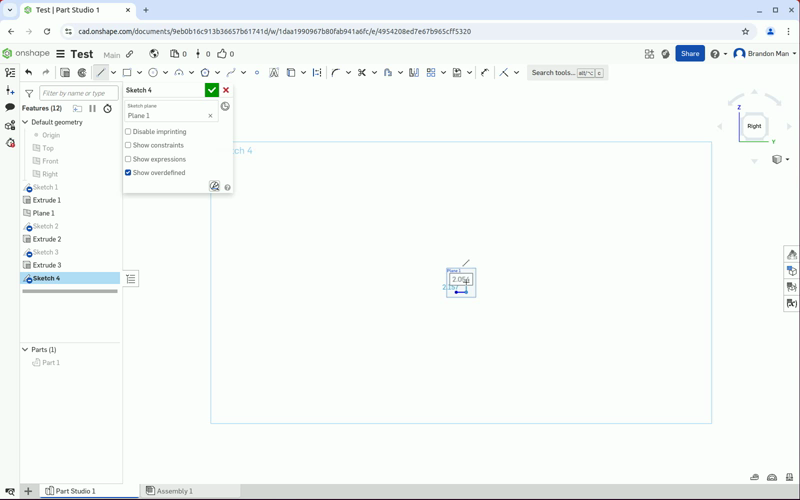
click(466, 281)
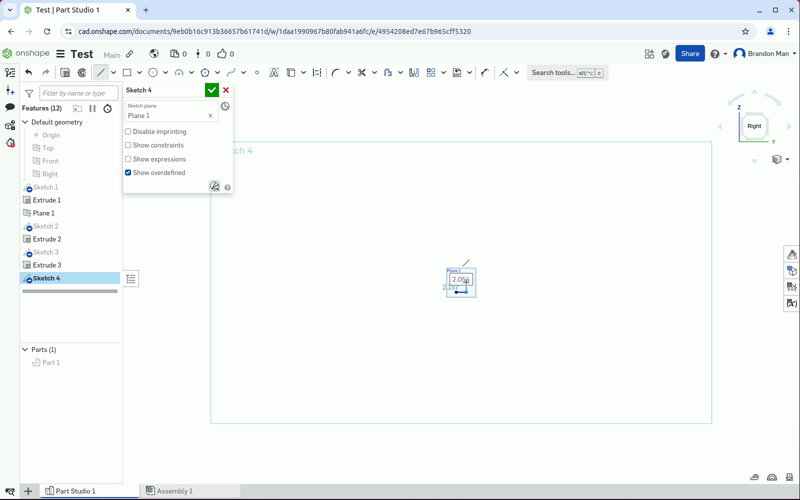
key_up(shift)
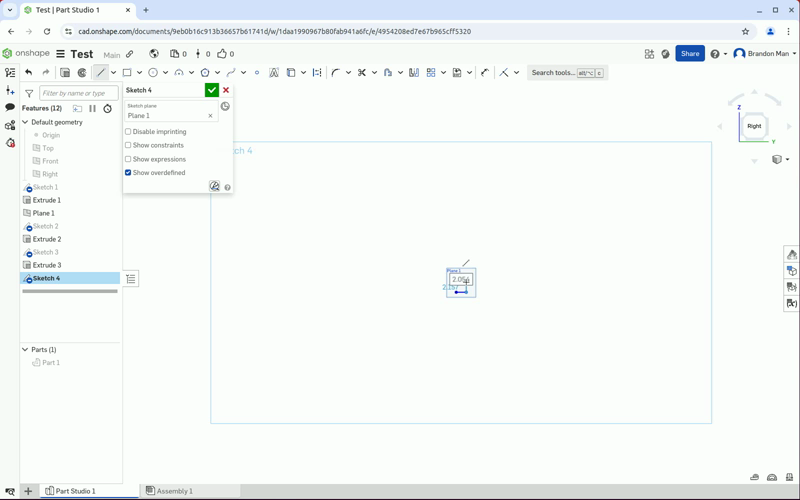
key_down(shift)
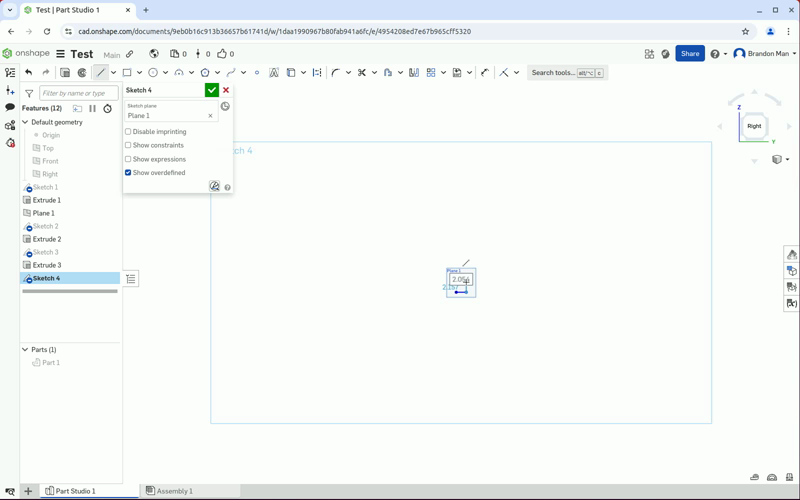
mouse_move(496, 281)
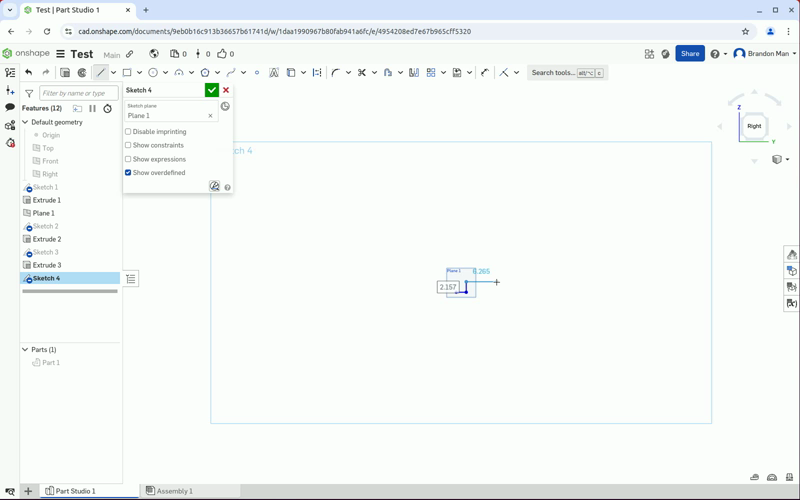
mouse_move(464, 281)
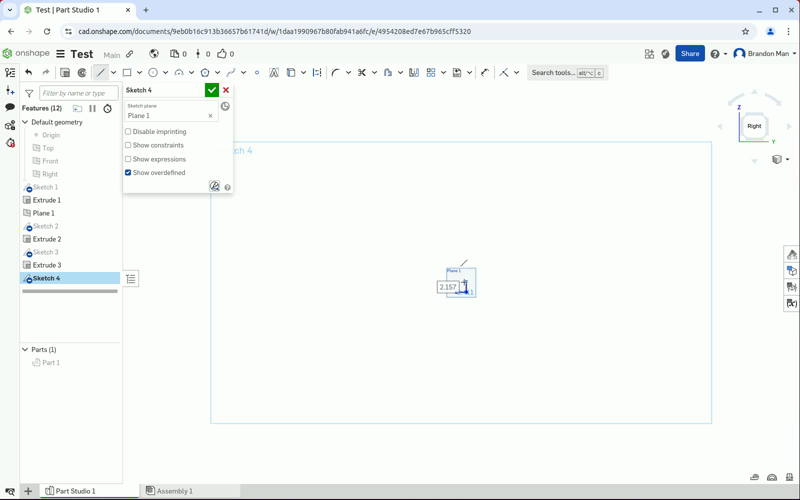
scroll(6)
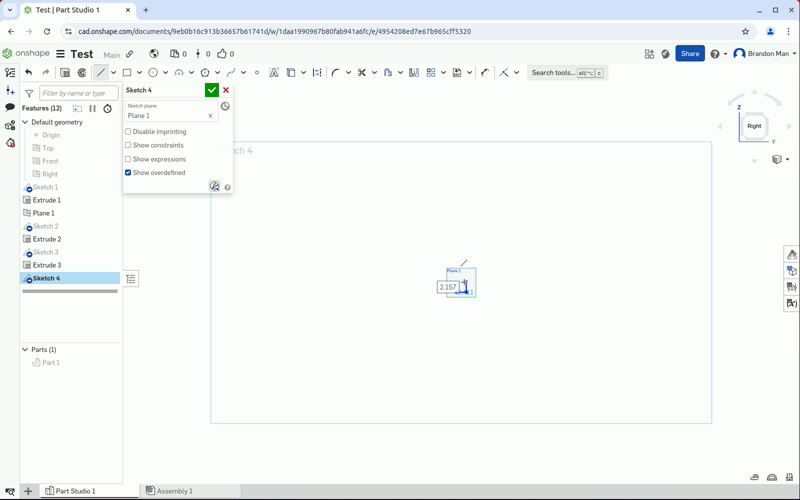
scroll(6)
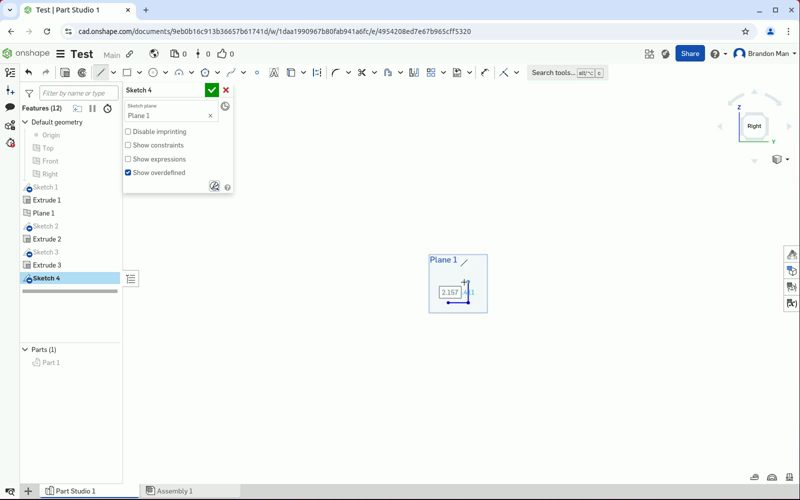
scroll(6)
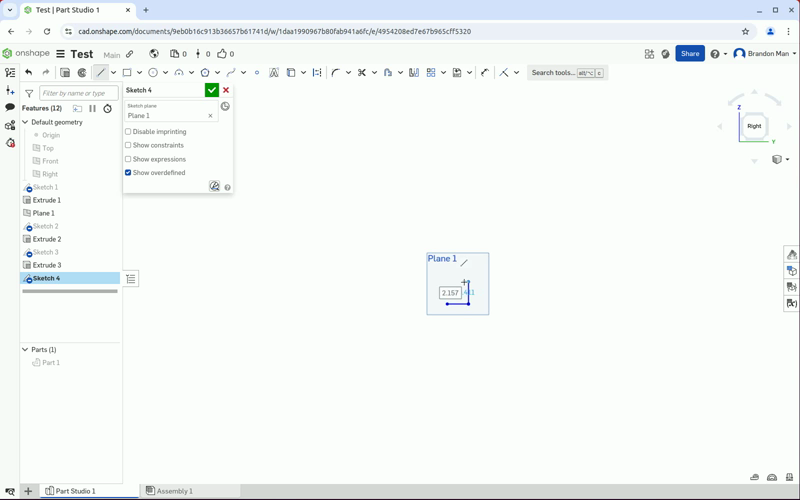
scroll(6)
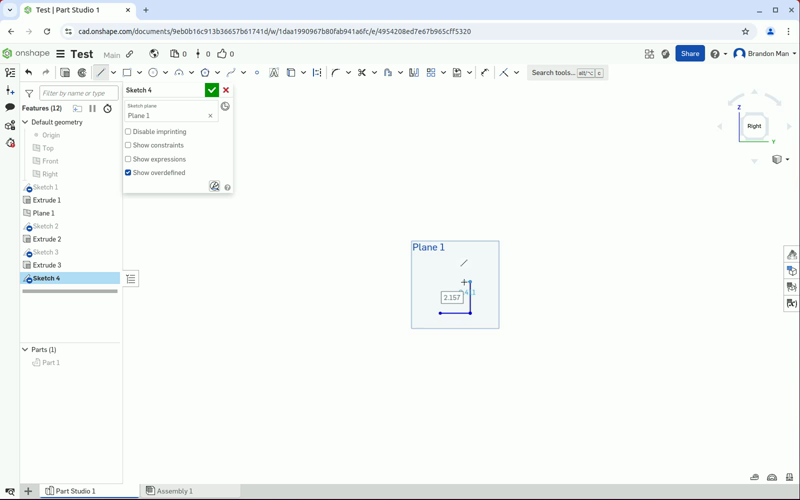
scroll(6)
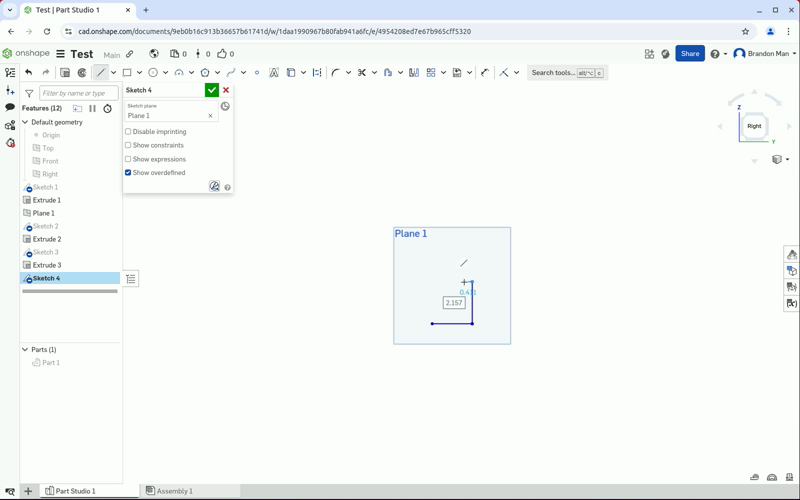
scroll(6)
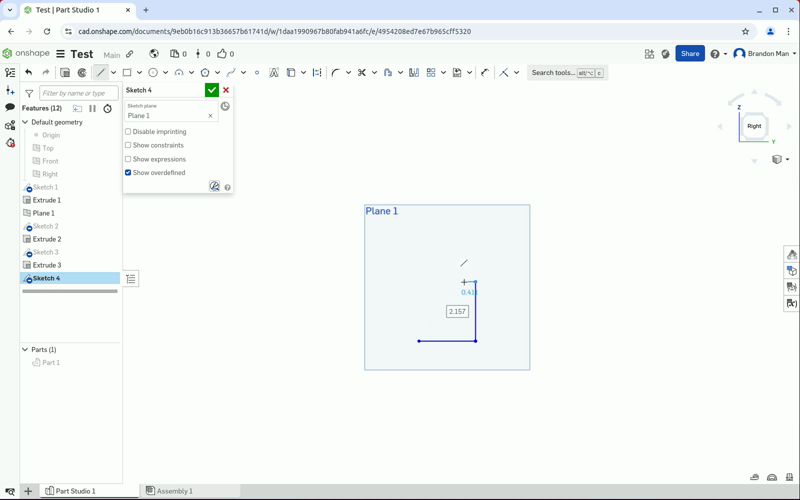
scroll(6)
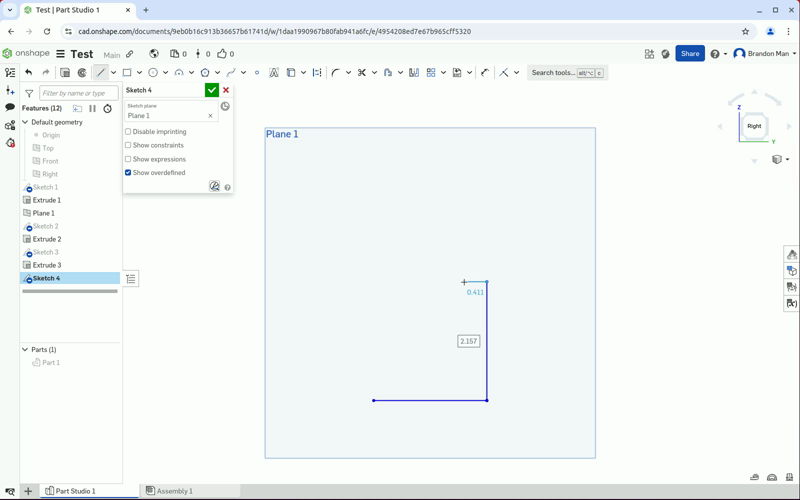
click(464, 281)
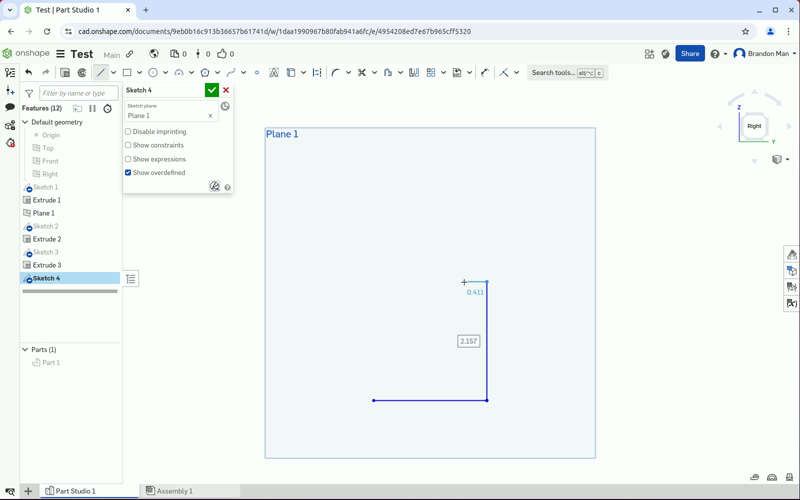
scroll(-6)
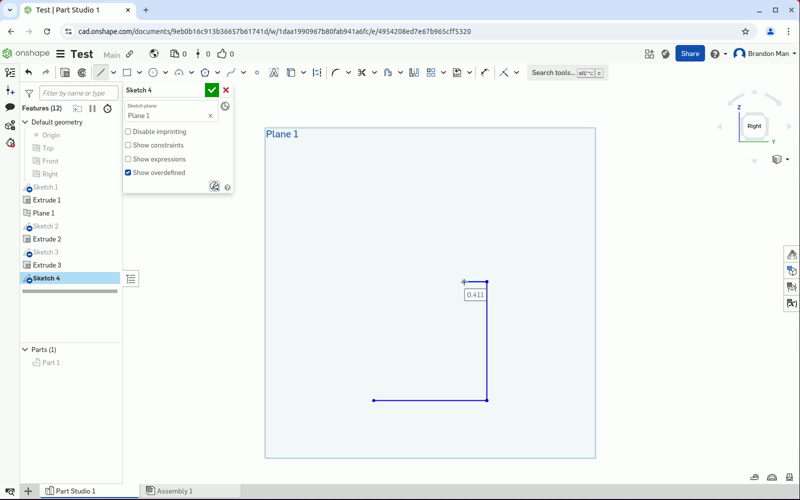
scroll(-6)
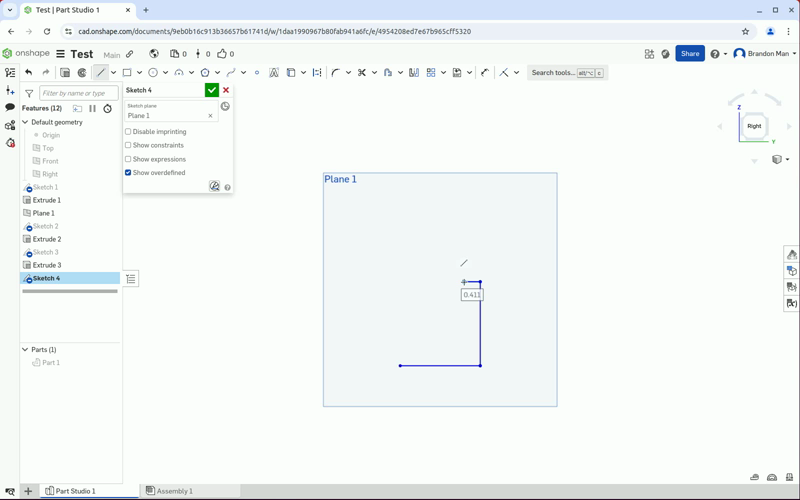
scroll(-6)
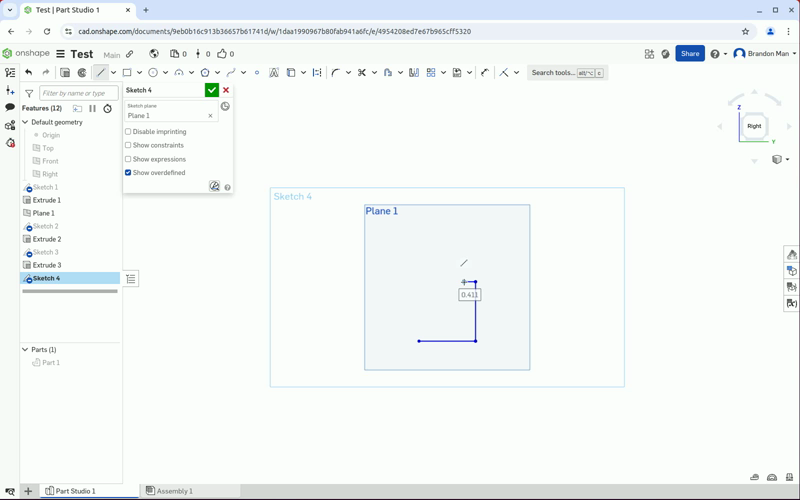
scroll(-6)
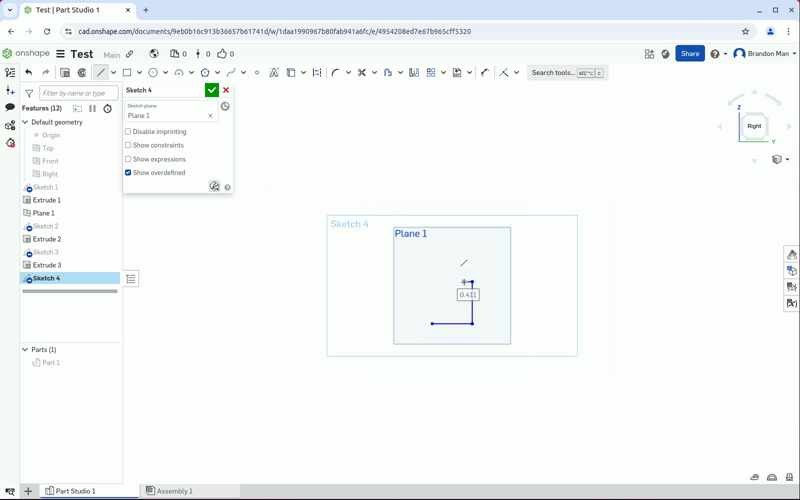
scroll(-6)
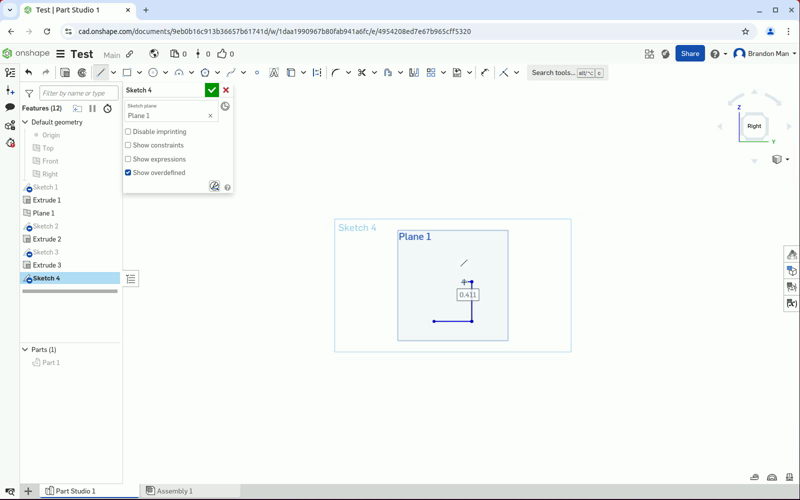
scroll(-6)
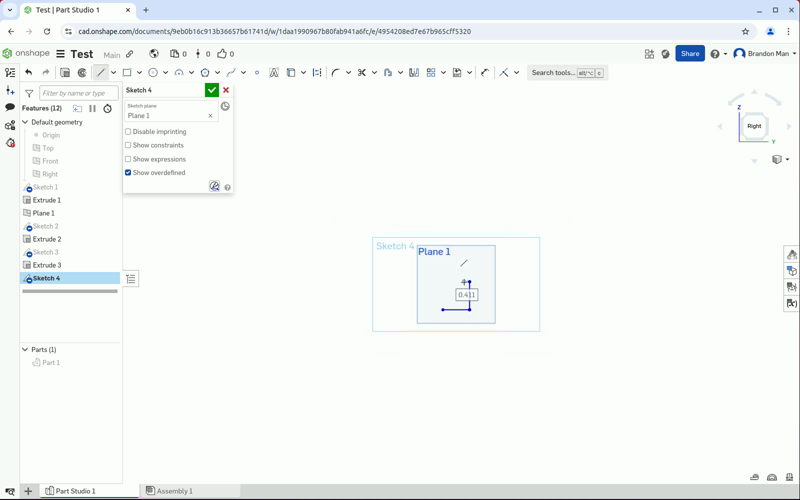
scroll(-6)
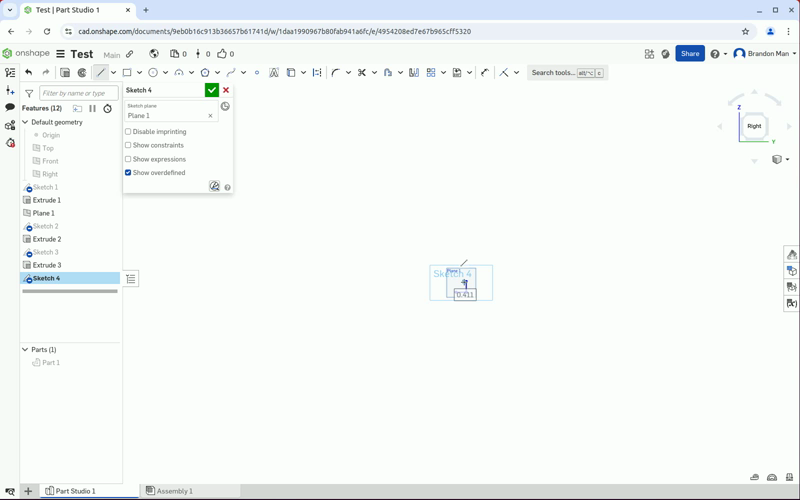
key_up(shift)
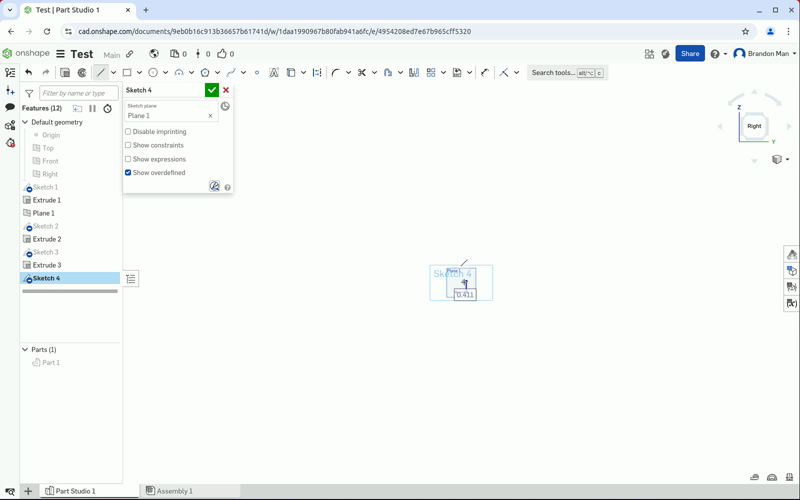
key(esc)
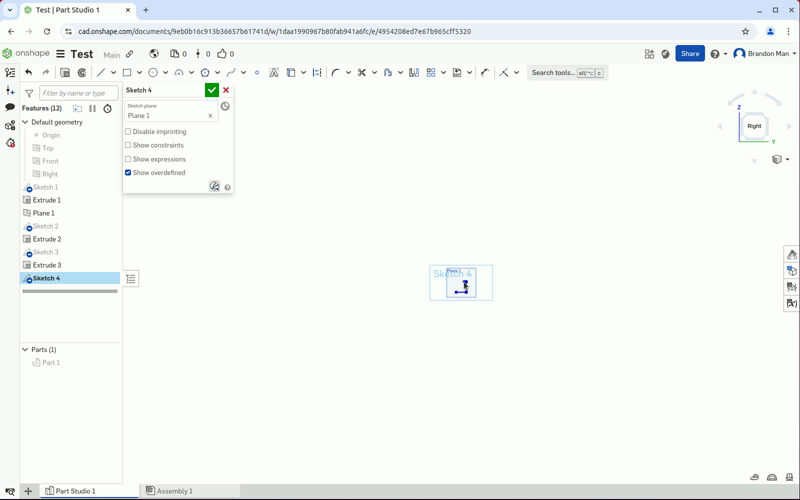
key(a)
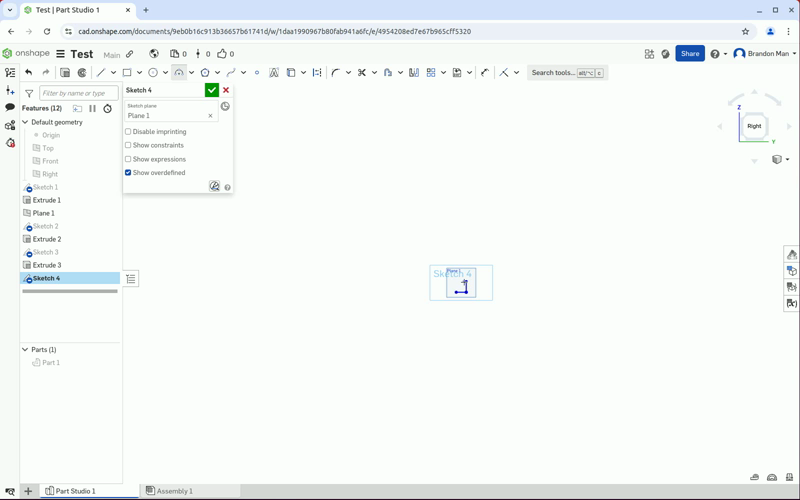
mouse_move(464, 281)
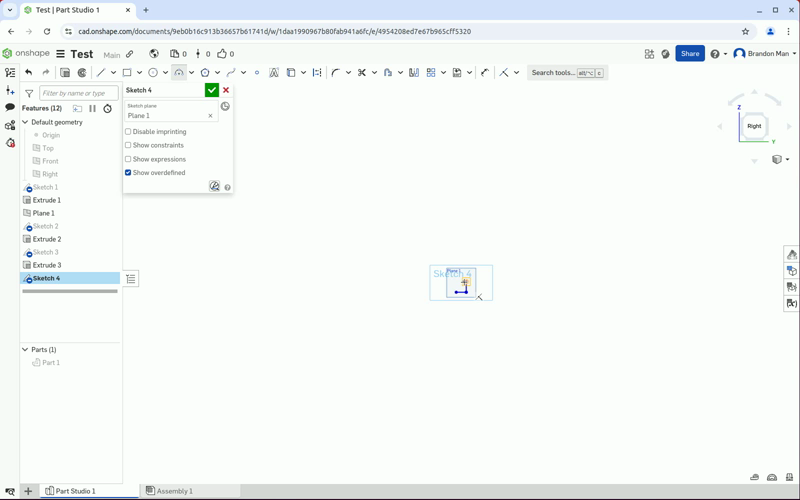
scroll(6)
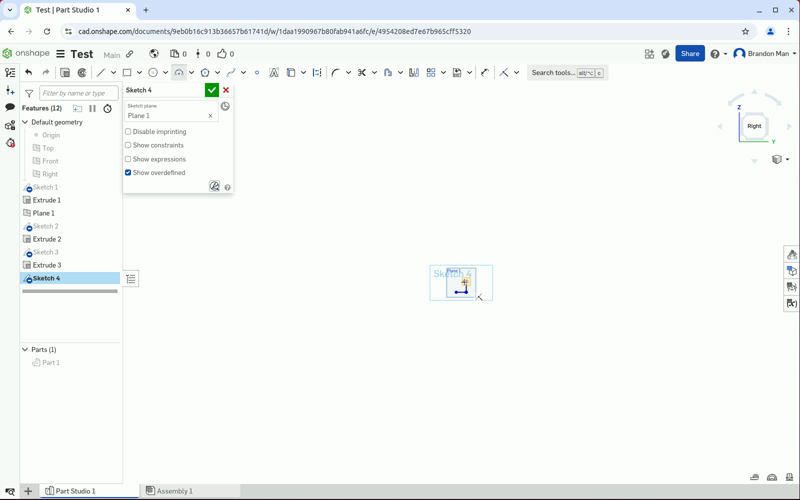
scroll(6)
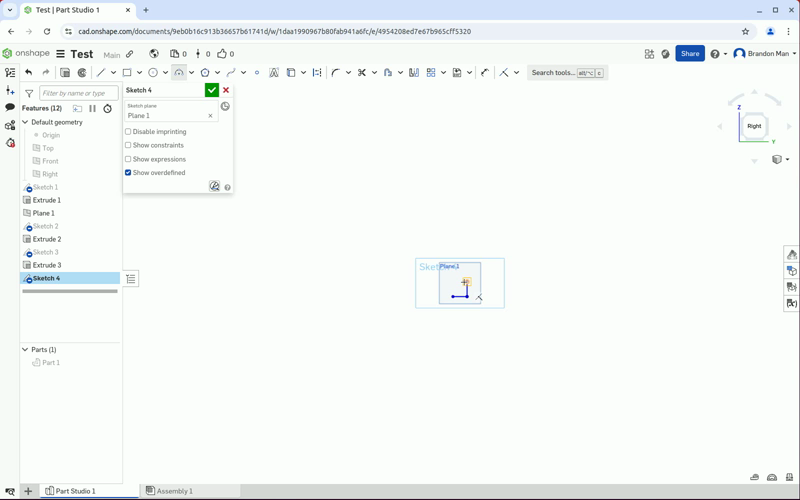
scroll(6)
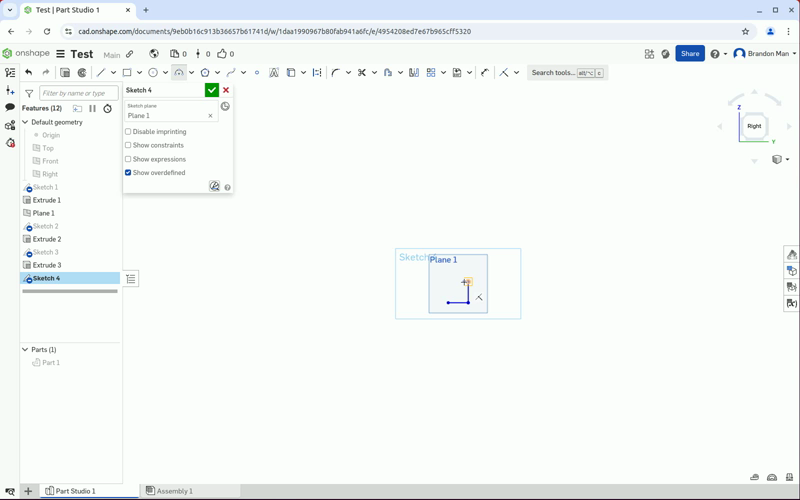
scroll(6)
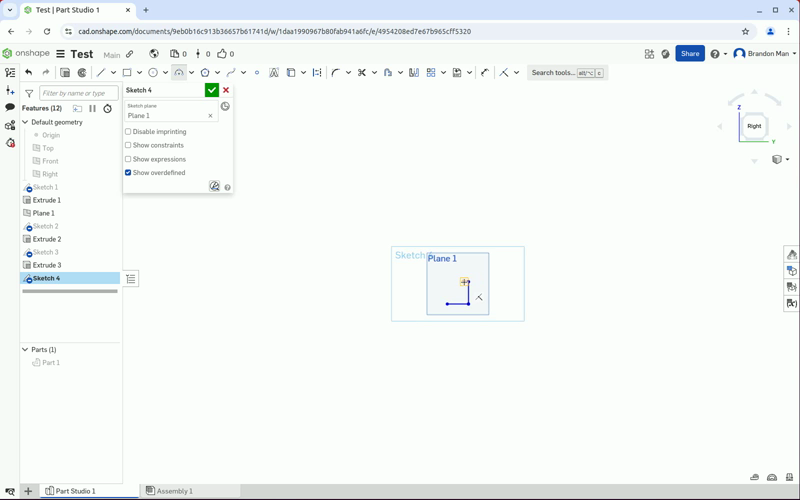
scroll(6)
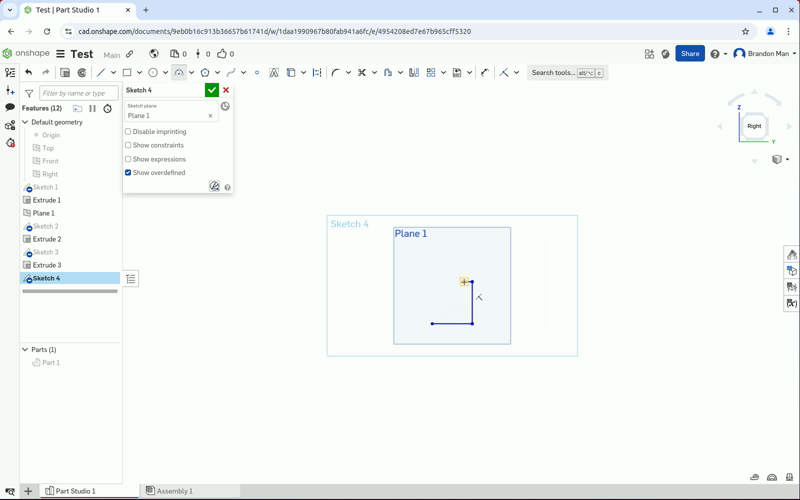
scroll(6)
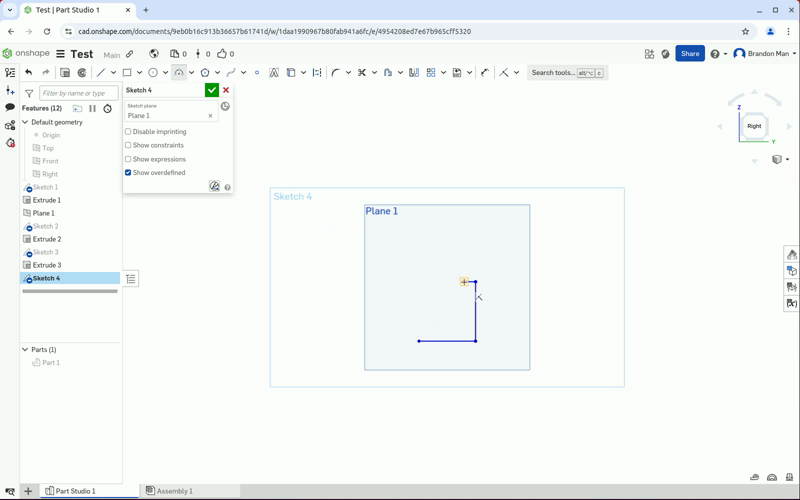
scroll(6)
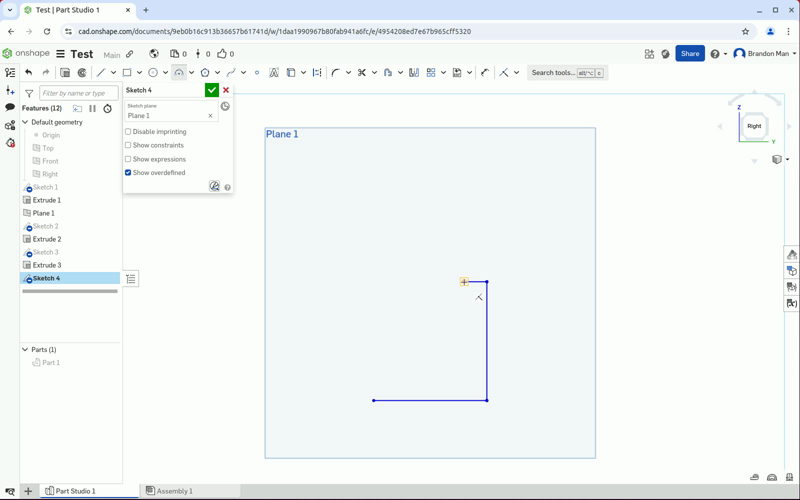
click(464, 281)
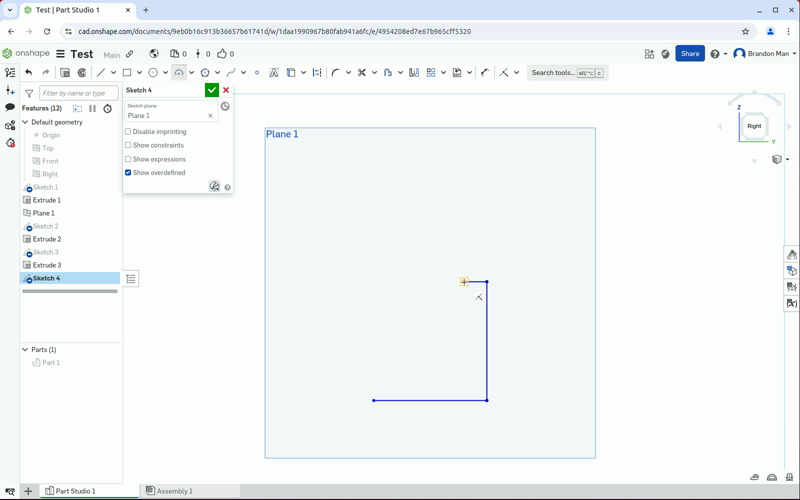
scroll(-6)
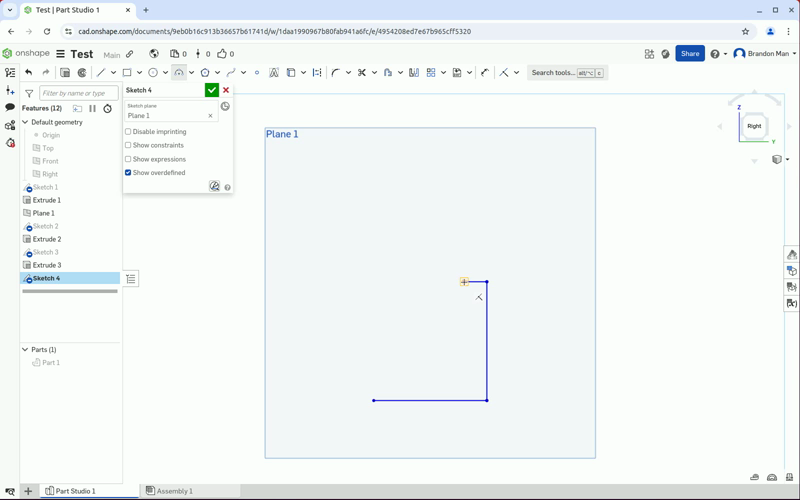
scroll(-6)
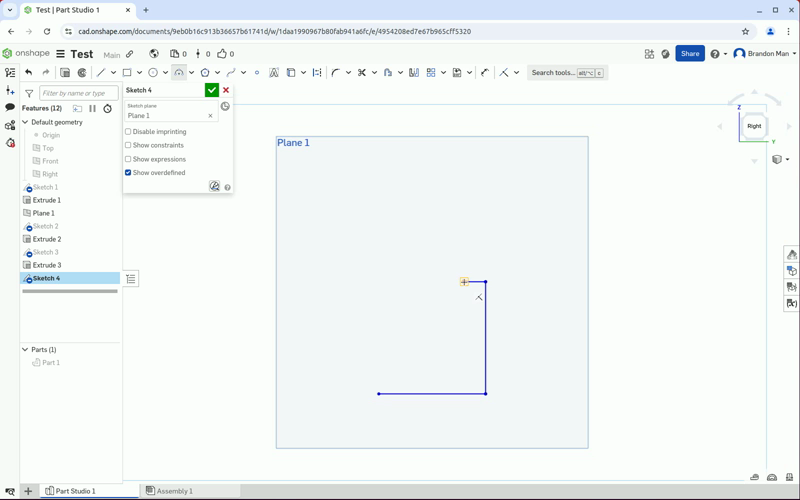
scroll(-6)
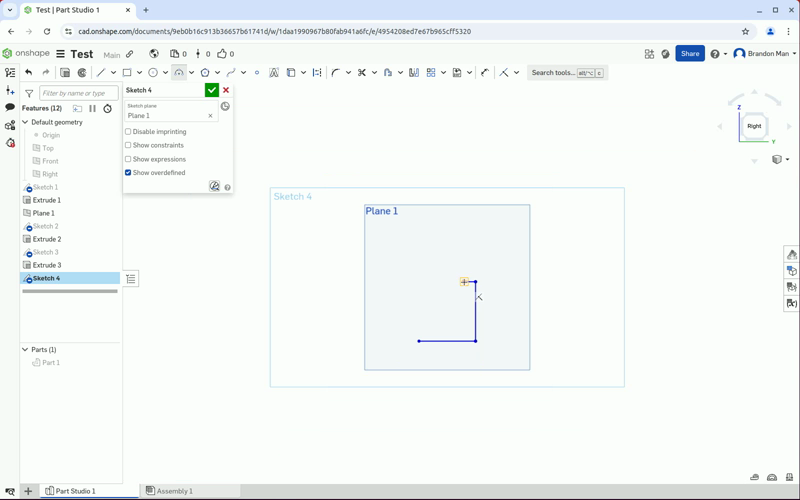
scroll(-6)
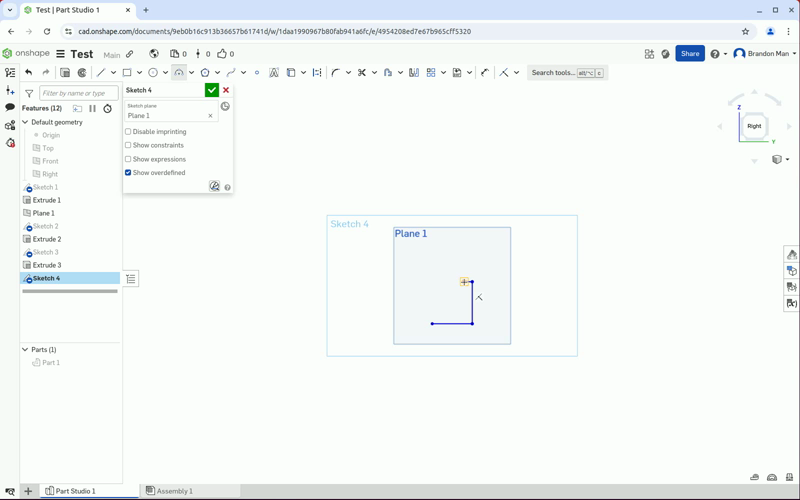
scroll(-6)
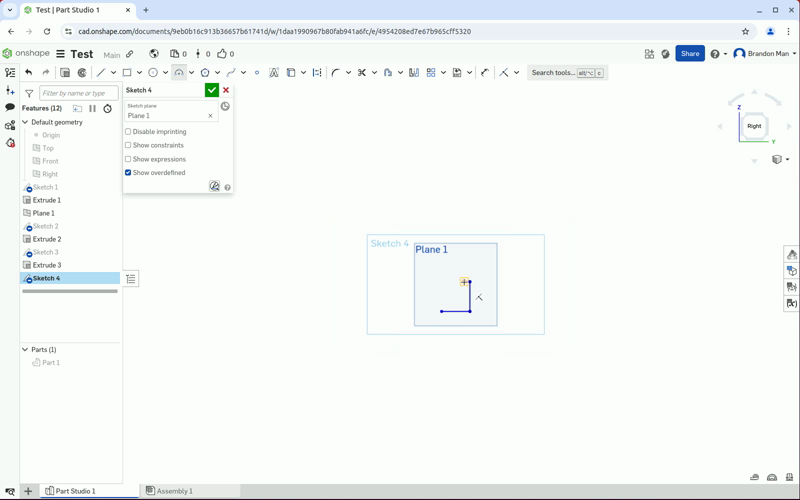
scroll(-6)
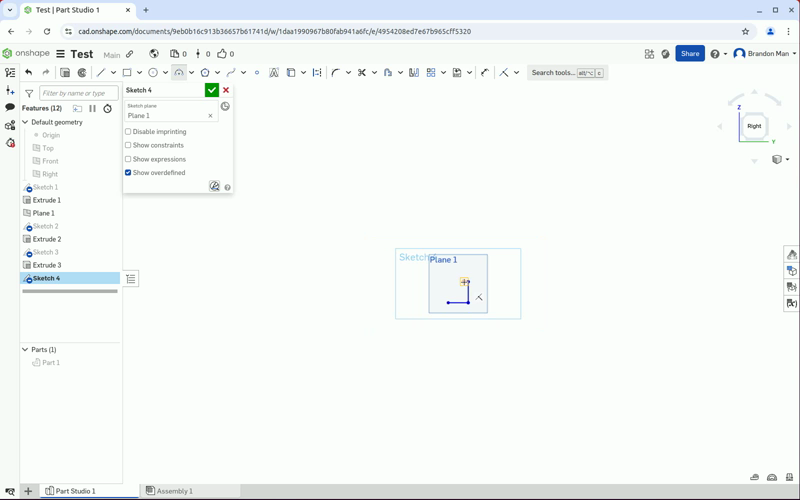
scroll(-6)
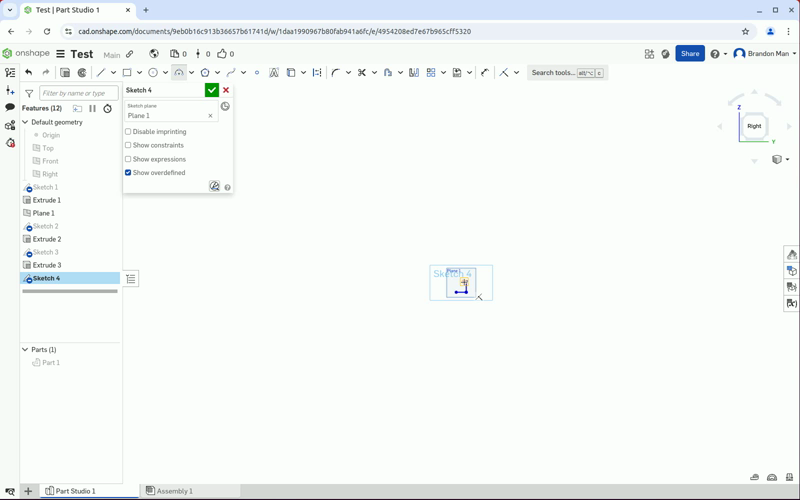
key_down(shift)
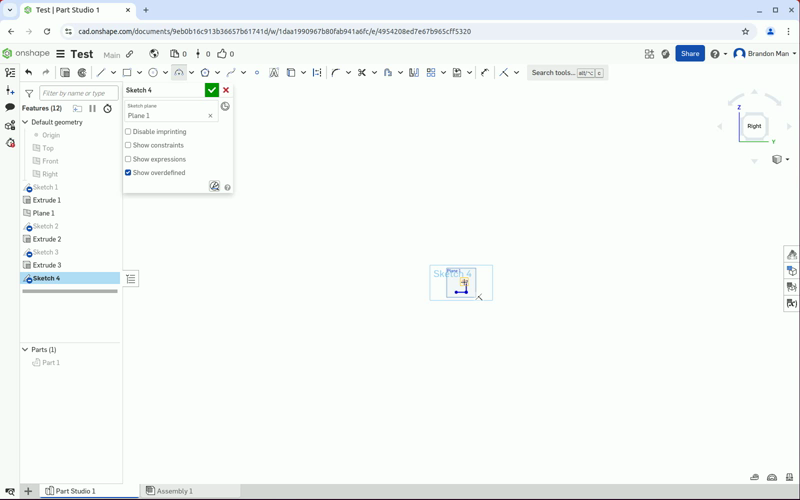
mouse_move(458, 281)
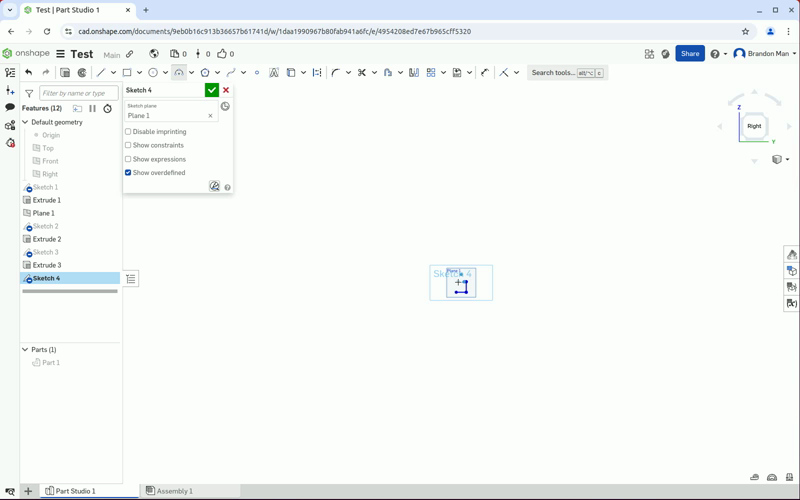
scroll(6)
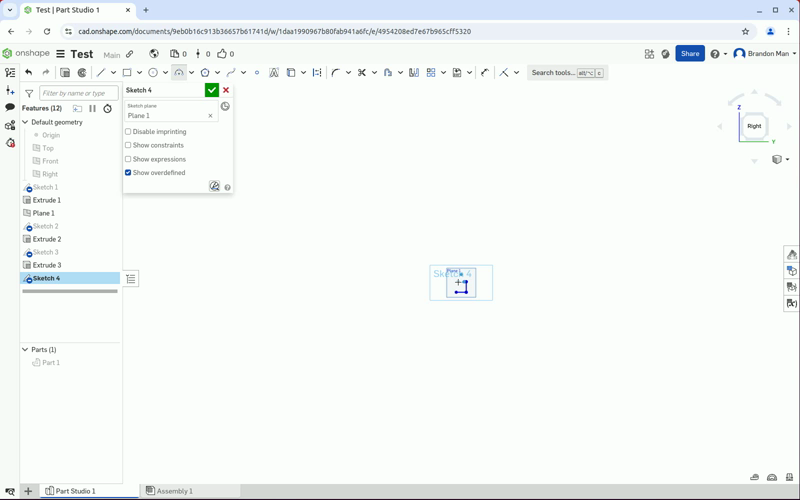
scroll(6)
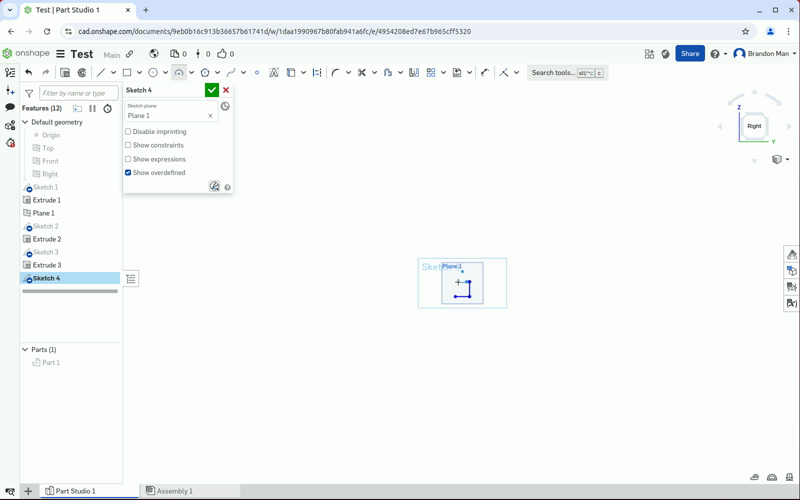
scroll(6)
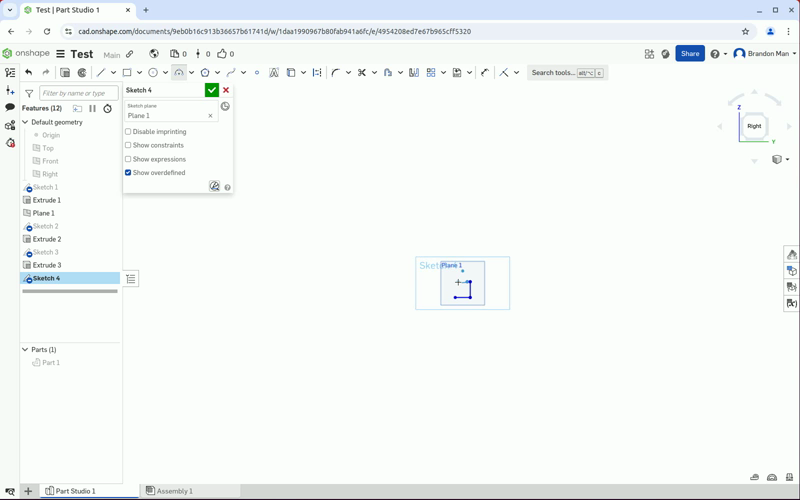
scroll(6)
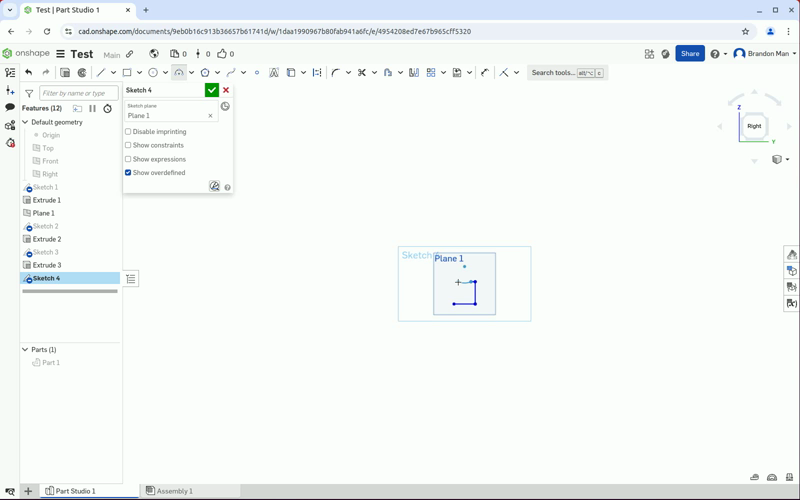
scroll(6)
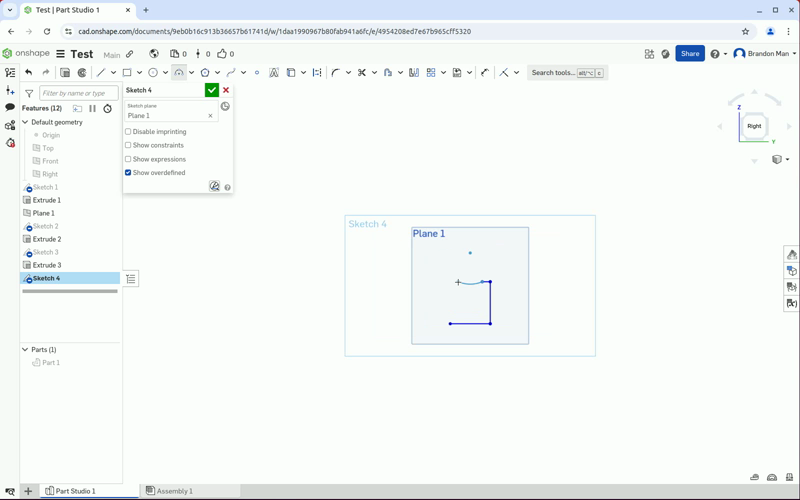
scroll(6)
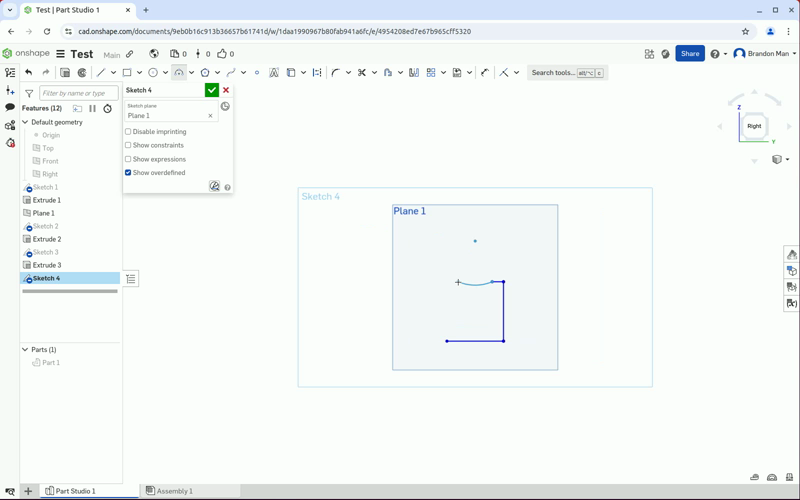
scroll(6)
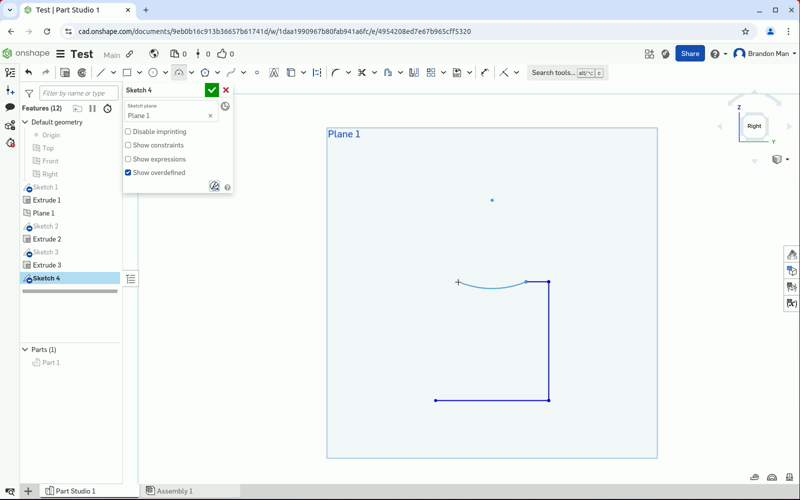
click(458, 281)
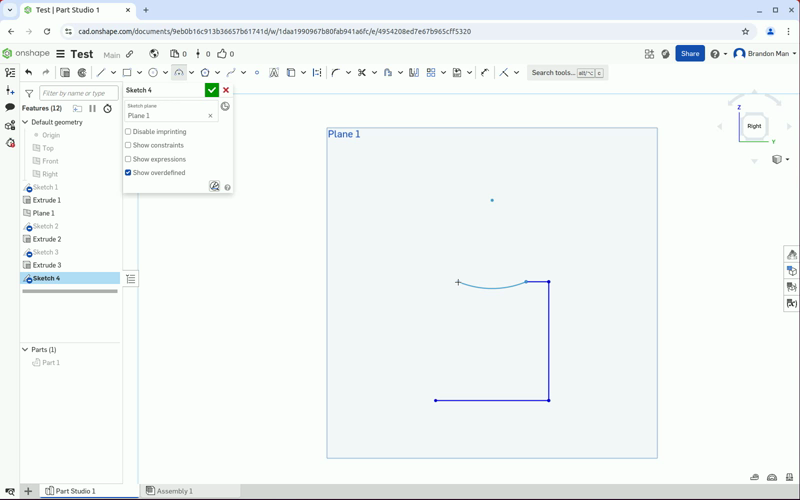
scroll(-6)
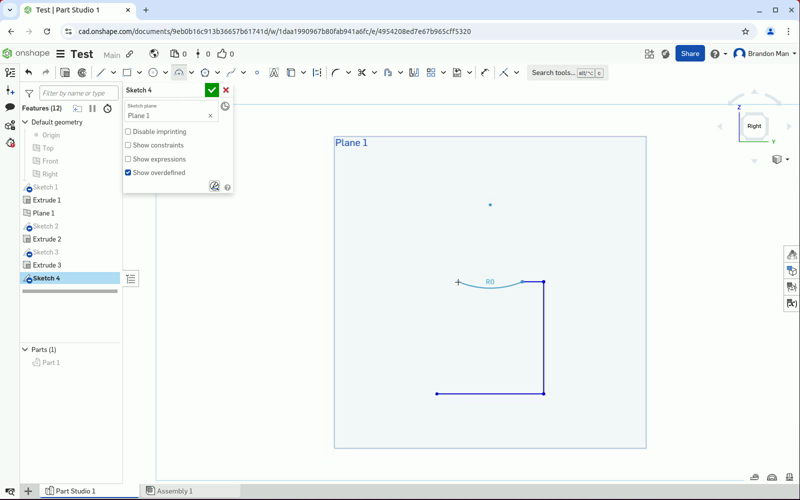
scroll(-6)
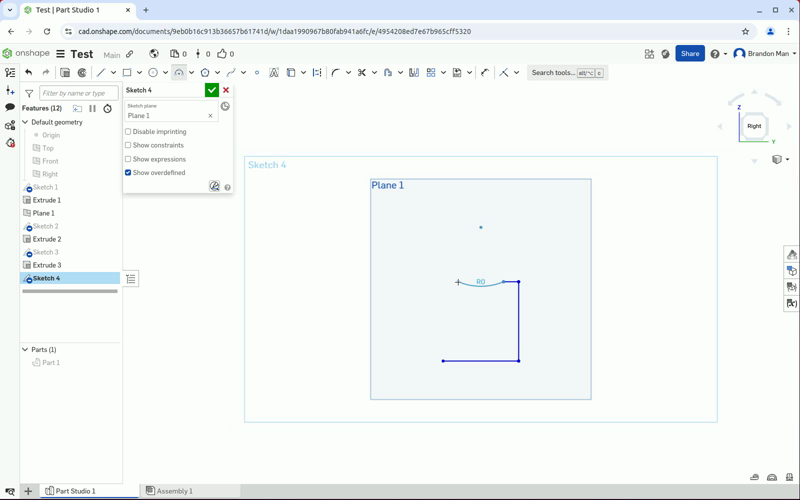
scroll(-6)
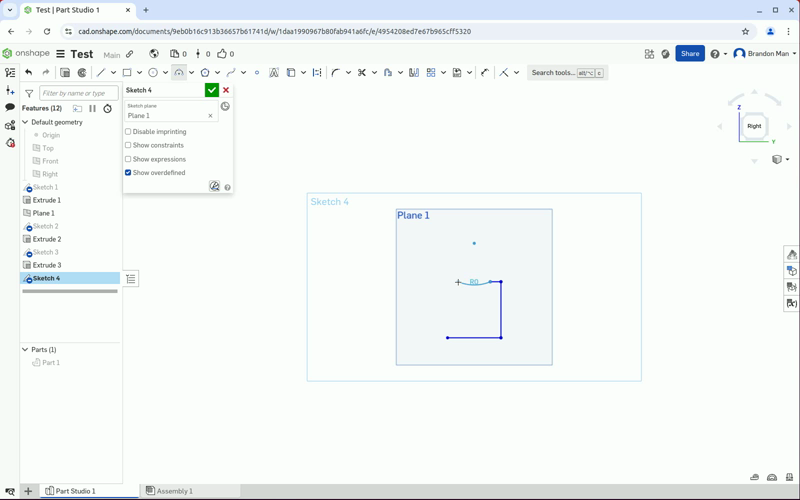
scroll(-6)
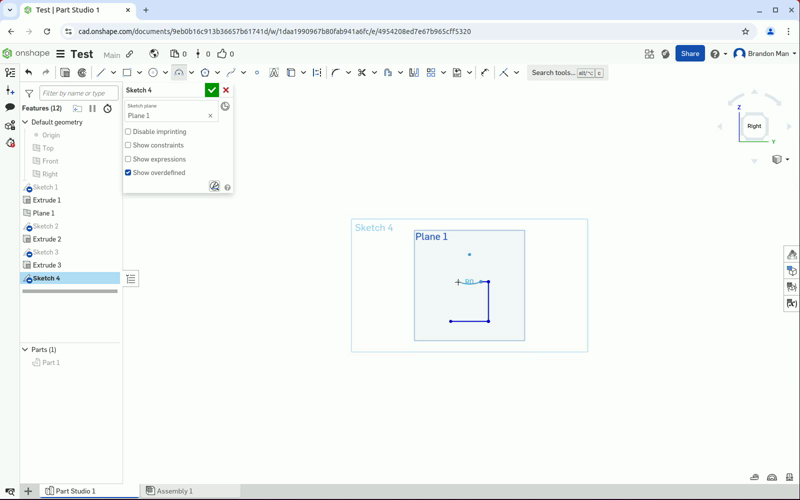
scroll(-6)
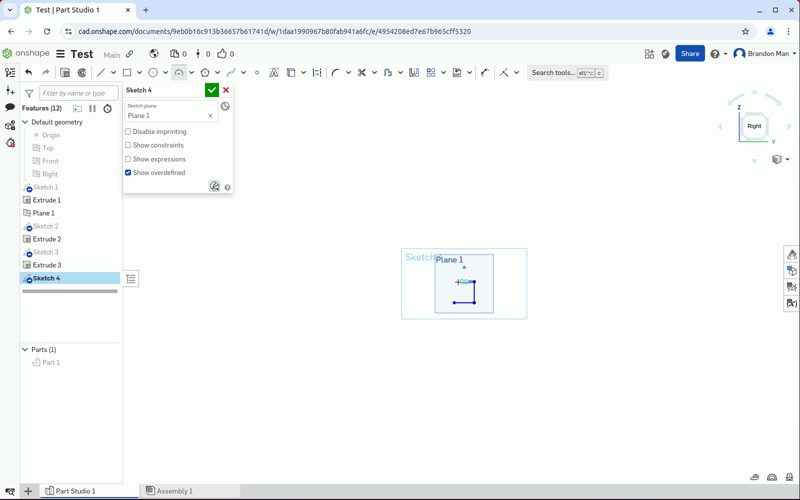
scroll(-6)
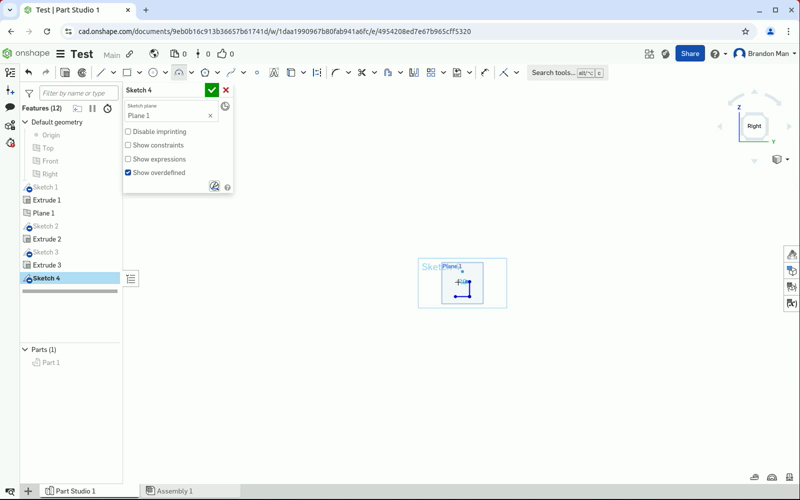
scroll(-6)
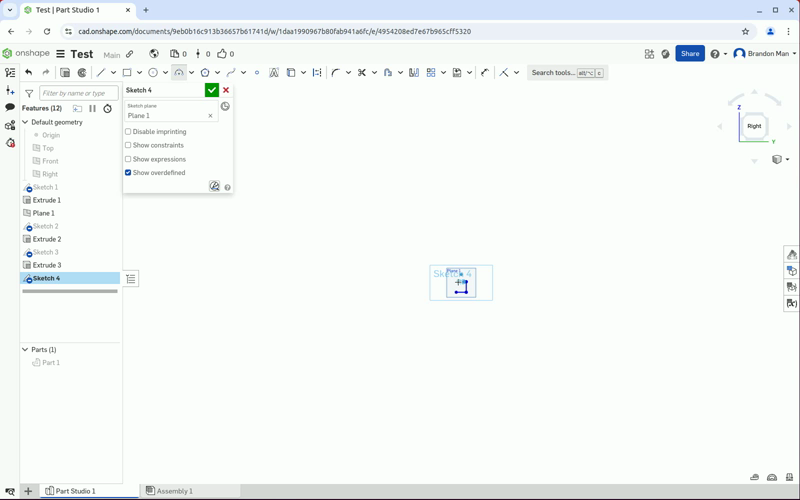
mouse_move(461, 283)
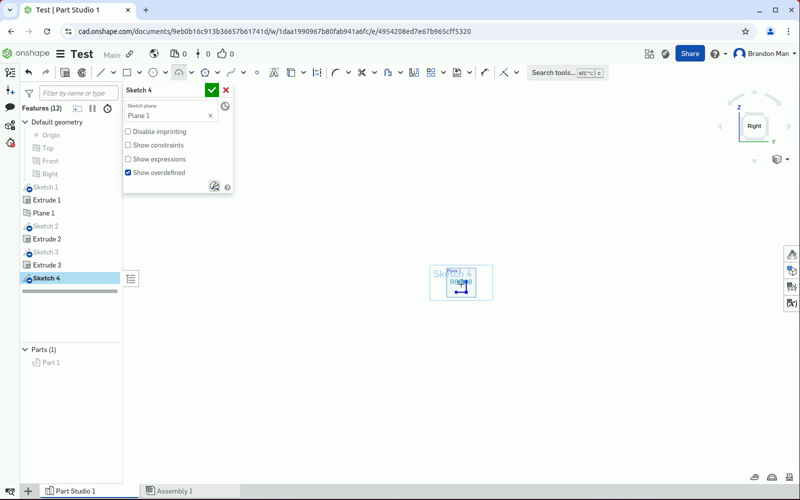
scroll(6)
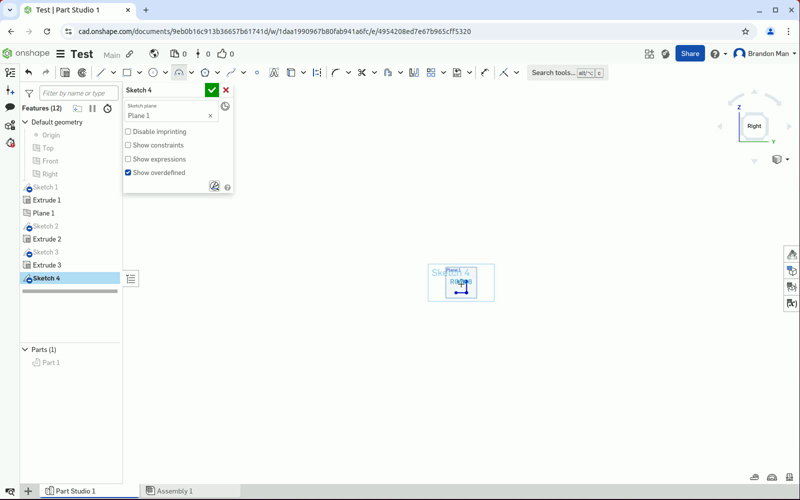
scroll(6)
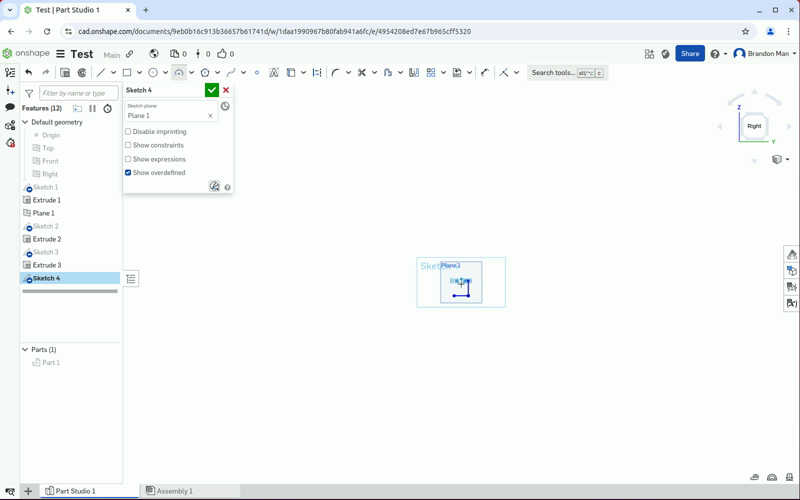
scroll(6)
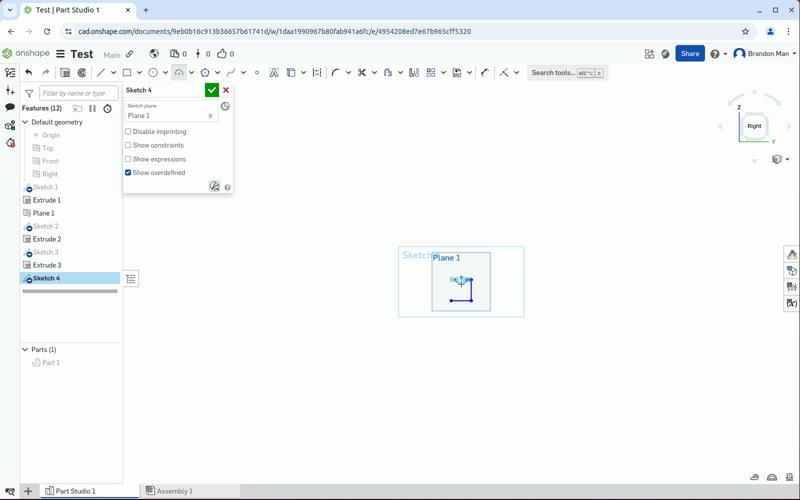
scroll(6)
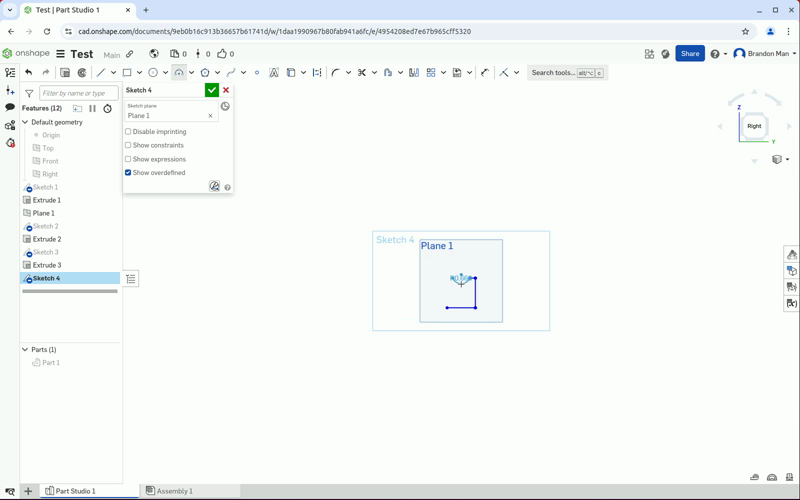
scroll(6)
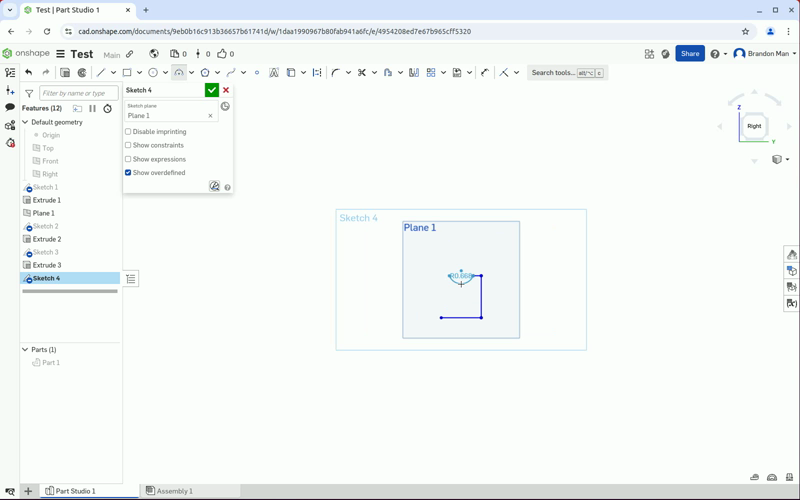
scroll(6)
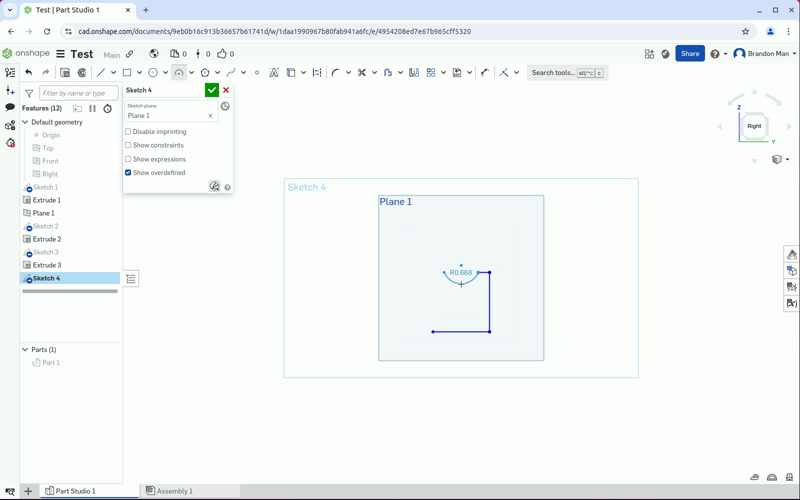
scroll(6)
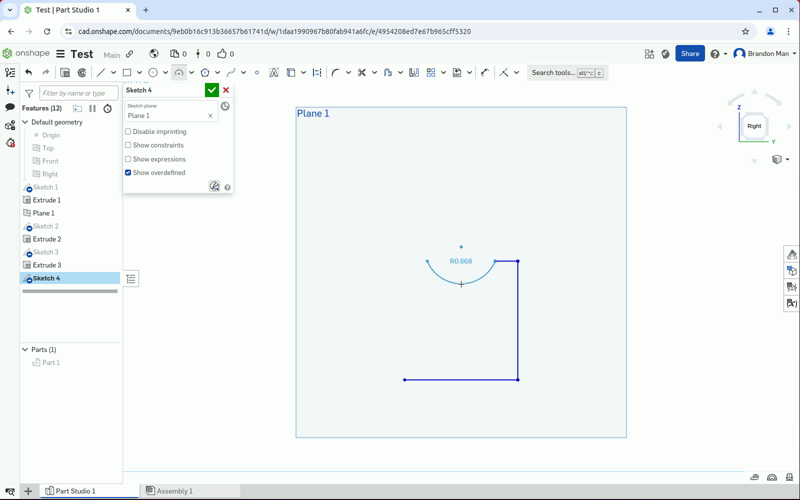
click(461, 283)
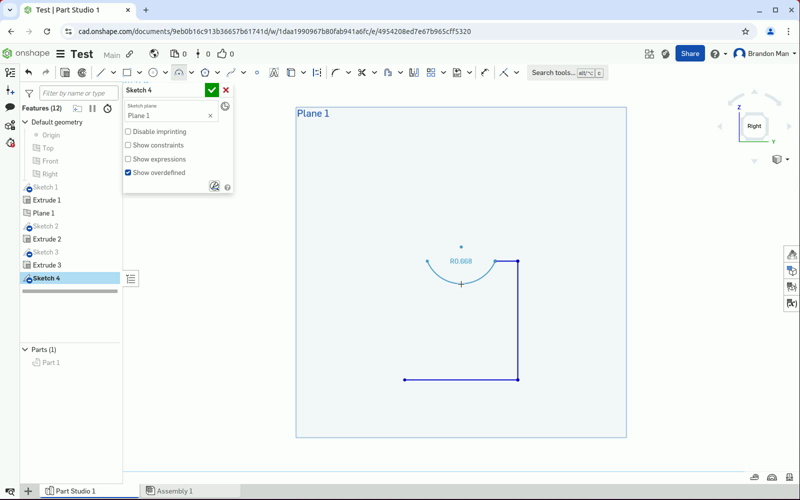
scroll(-6)
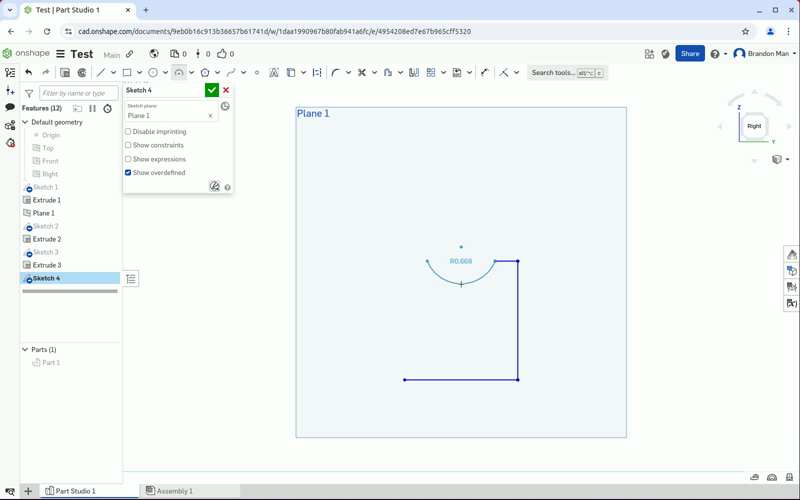
scroll(-6)
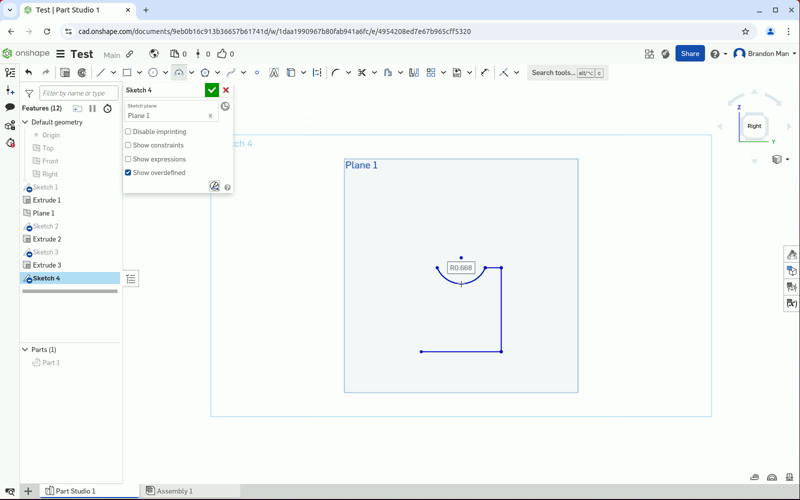
scroll(-6)
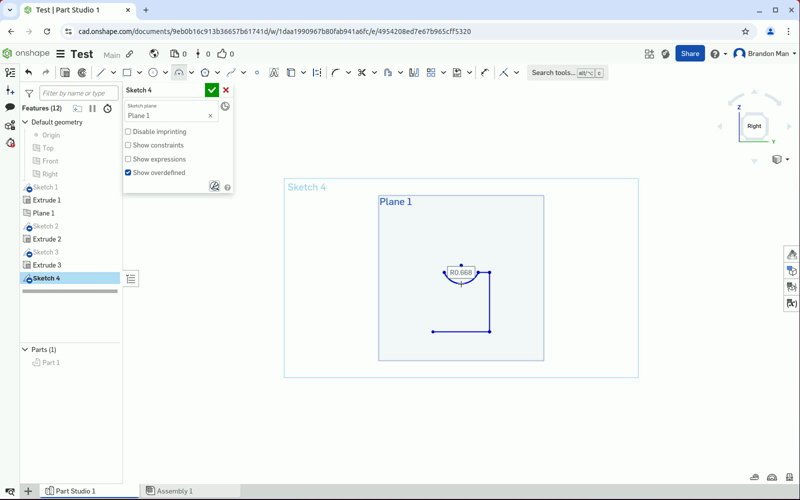
scroll(-6)
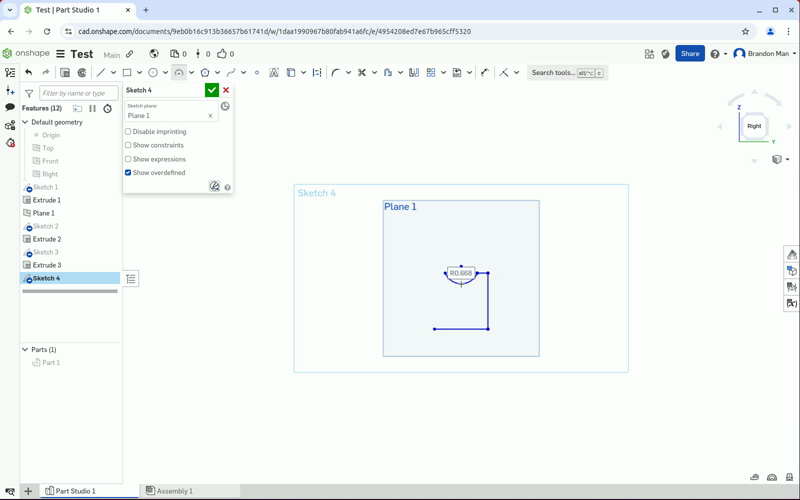
scroll(-6)
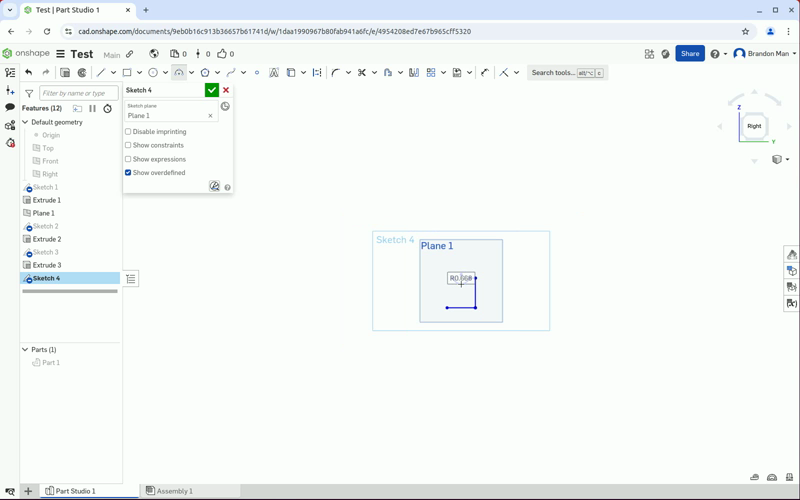
scroll(-6)
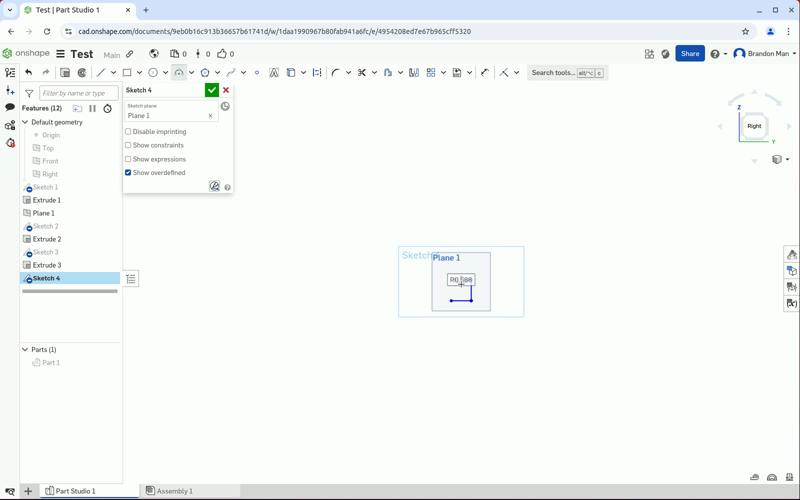
scroll(-6)
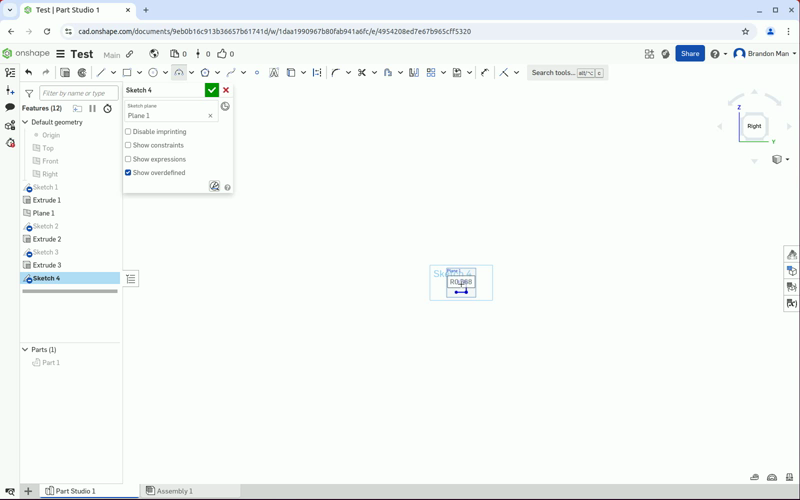
key_up(shift)
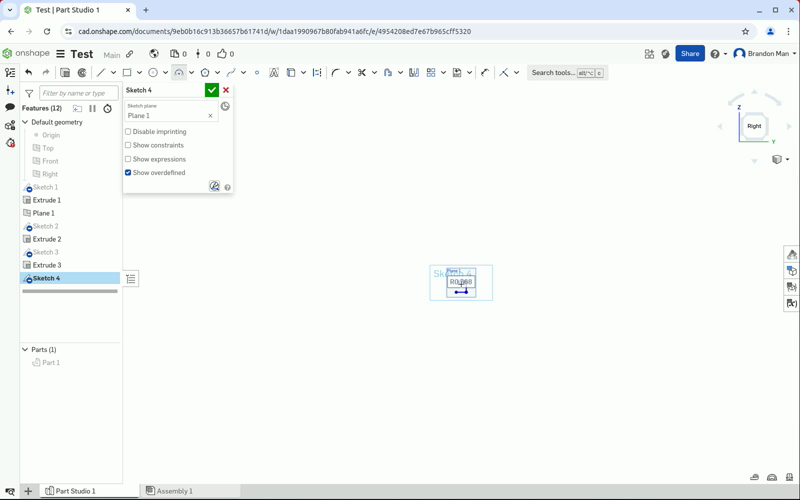
key(esc)
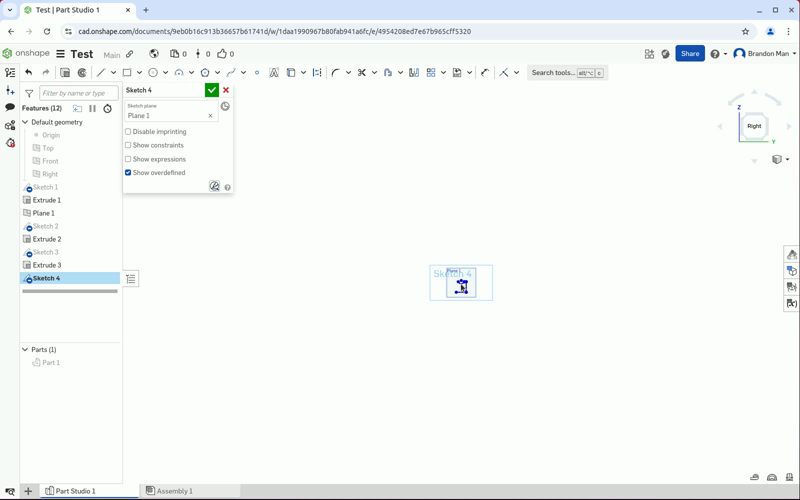
key(l)
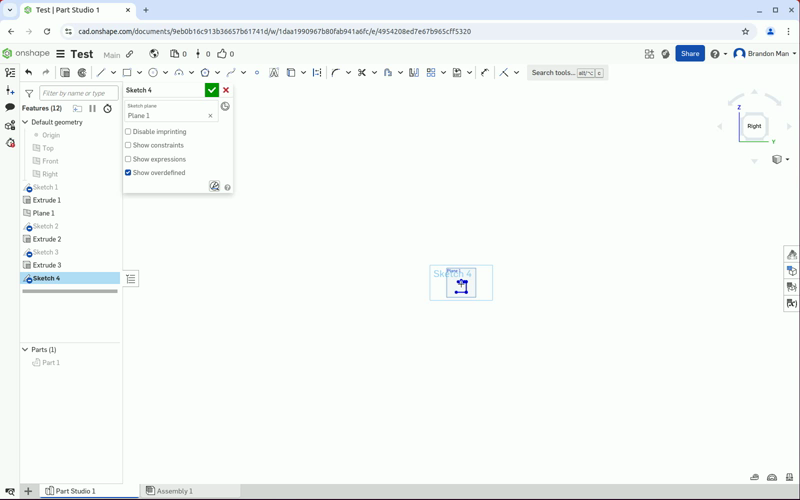
mouse_move(458, 281)
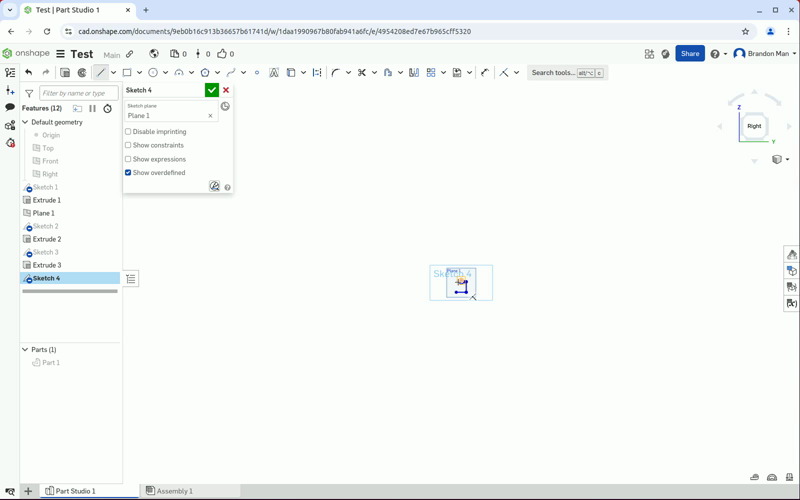
scroll(6)
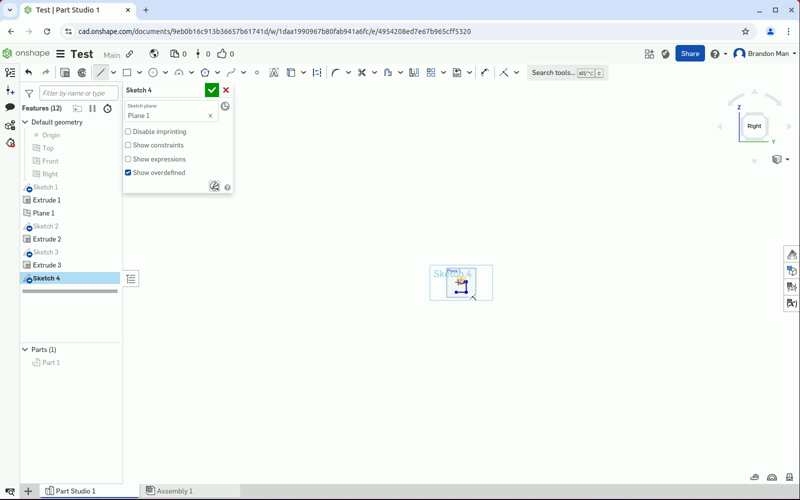
scroll(6)
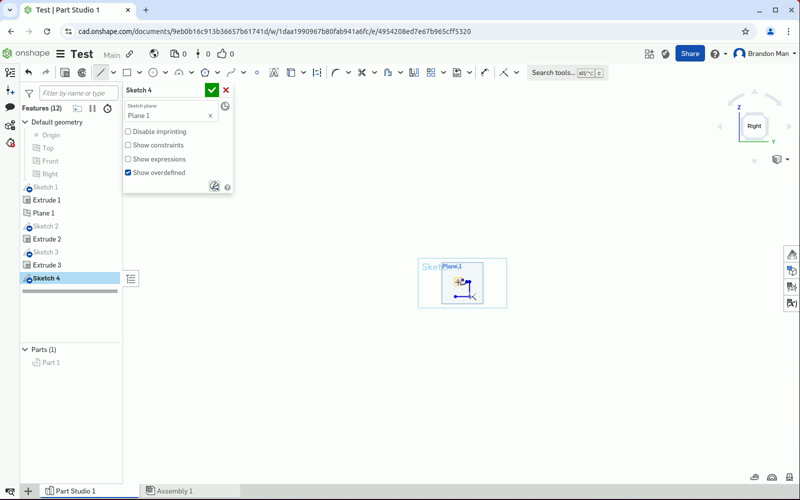
scroll(6)
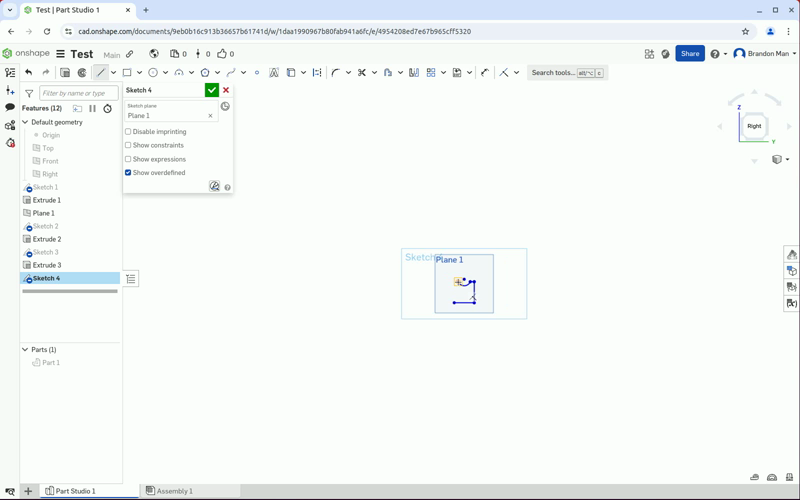
scroll(6)
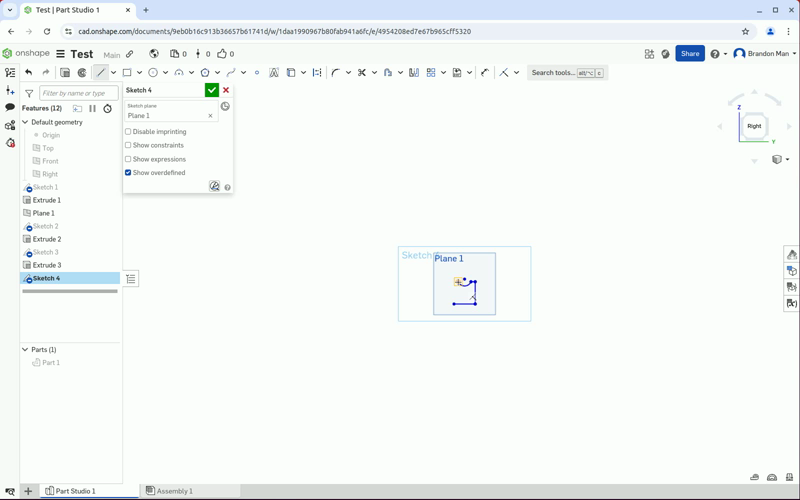
scroll(6)
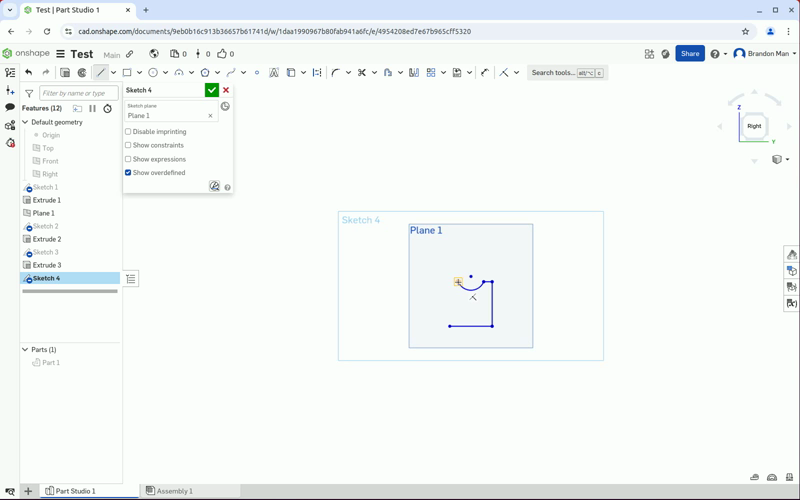
scroll(6)
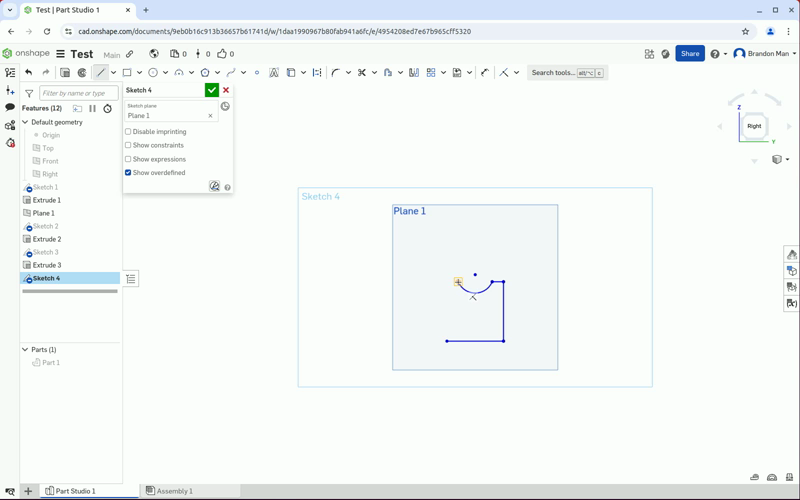
scroll(6)
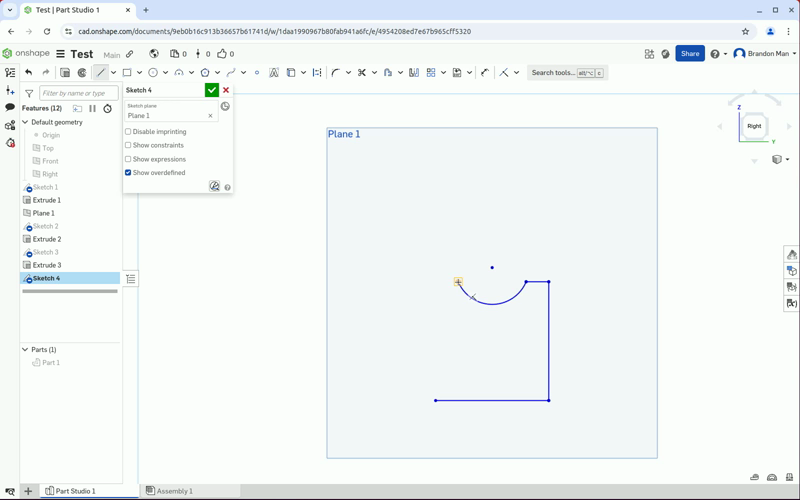
click(458, 281)
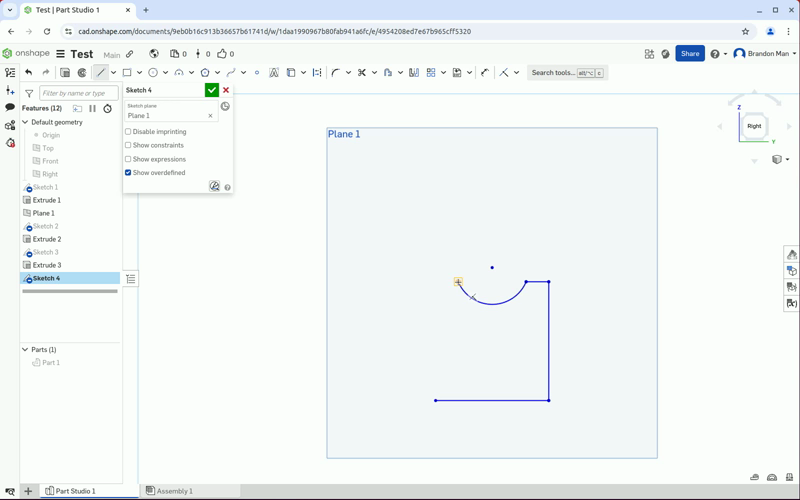
scroll(-6)
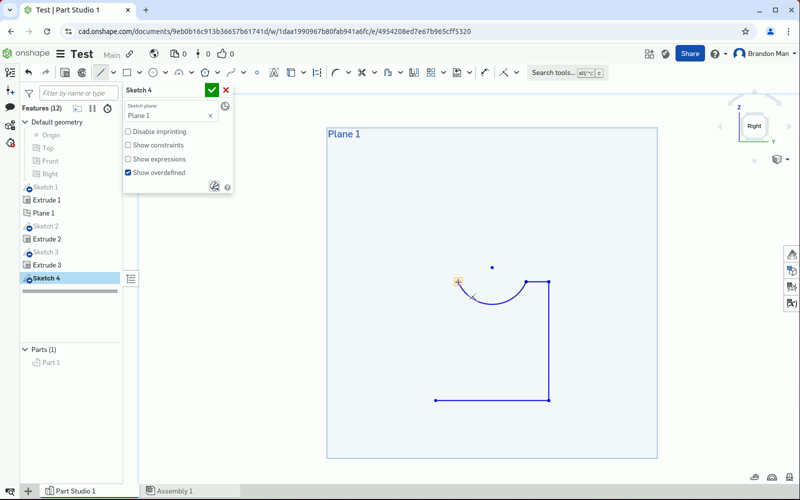
scroll(-6)
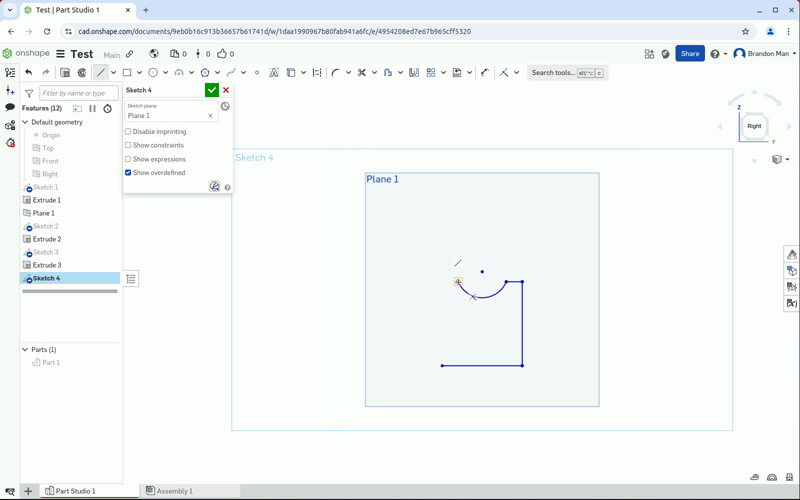
scroll(-6)
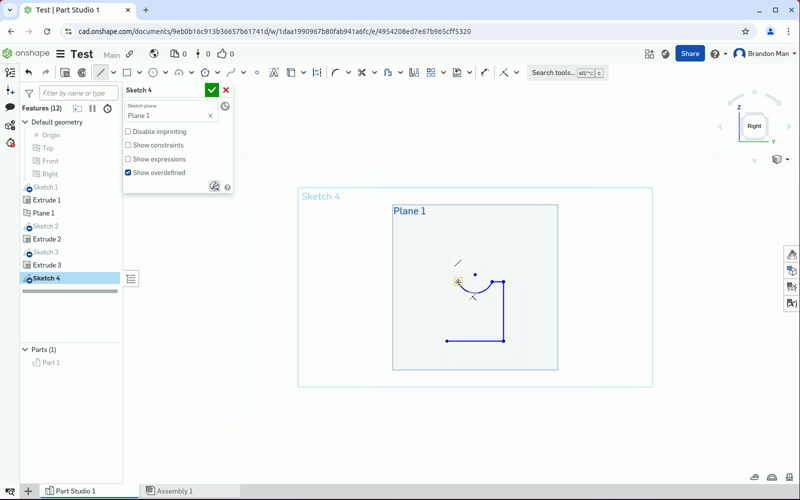
scroll(-6)
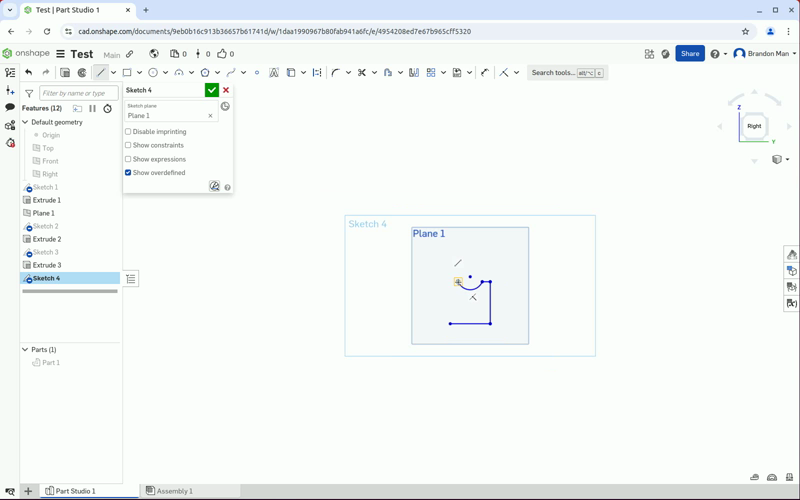
scroll(-6)
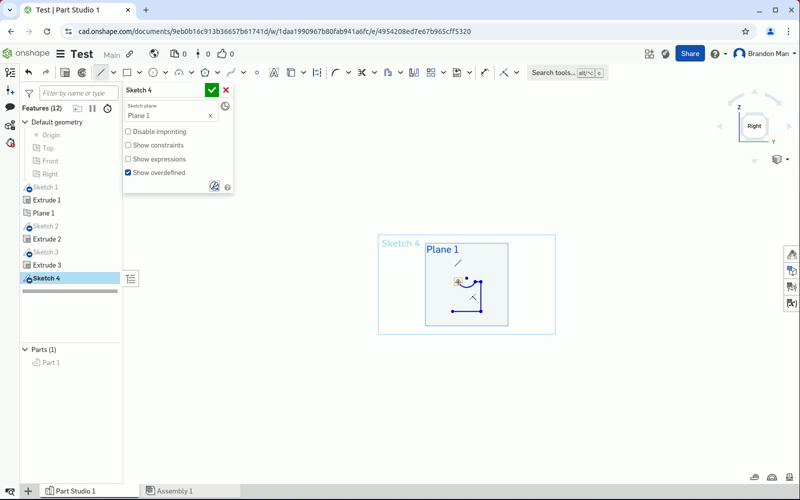
scroll(-6)
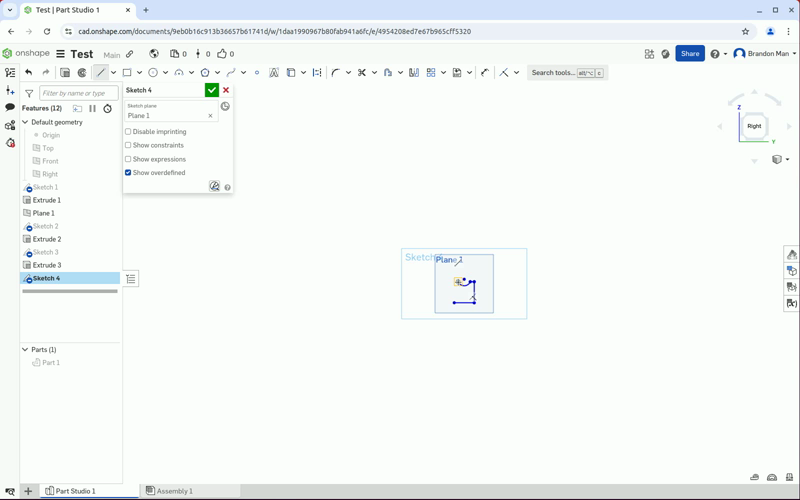
scroll(-6)
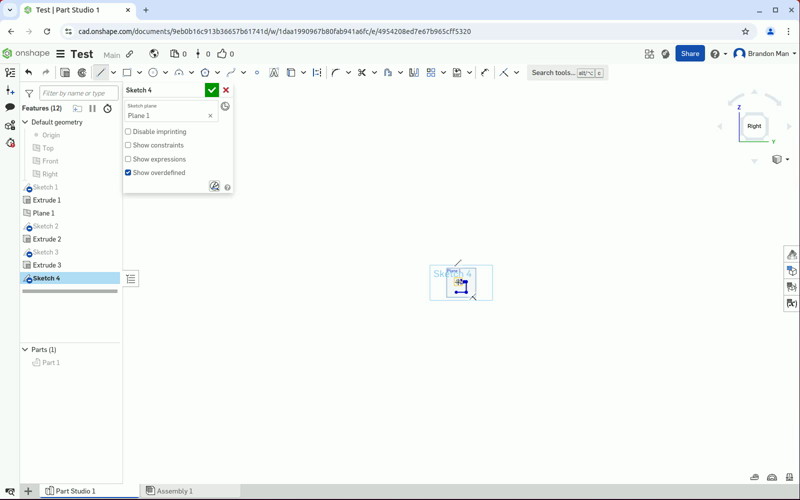
key_down(shift)
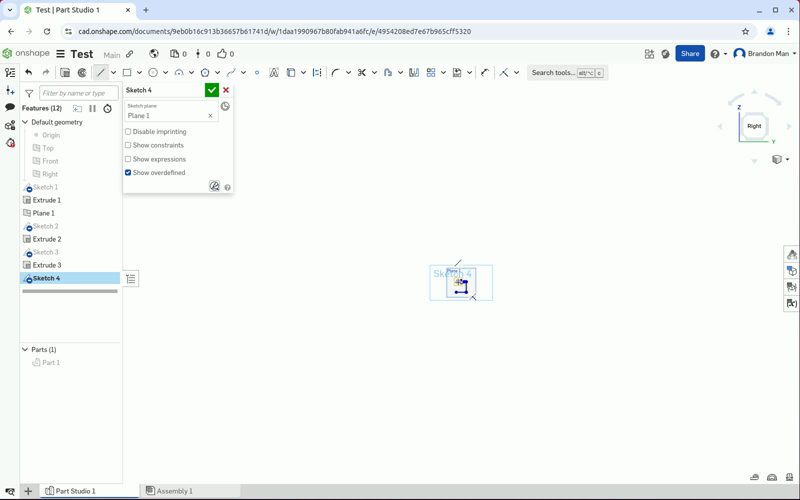
mouse_move(488, 281)
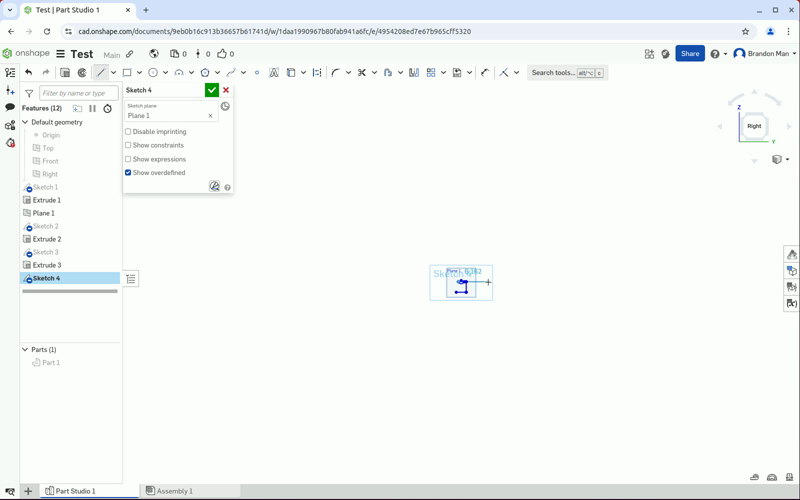
mouse_move(456, 281)
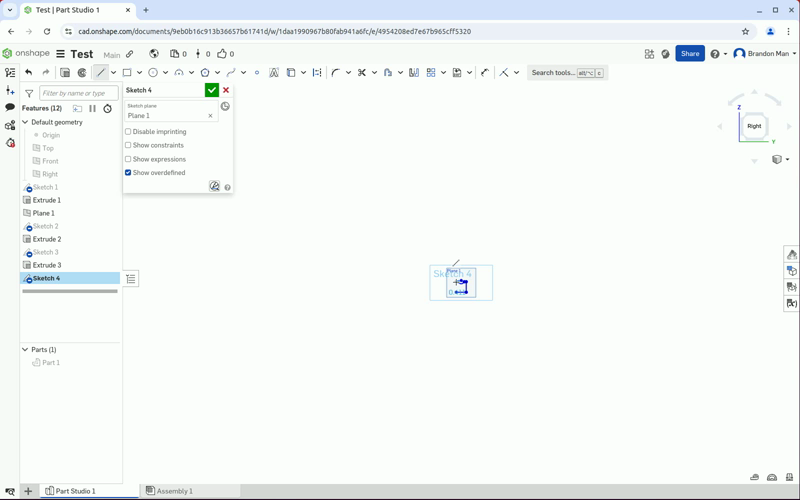
scroll(6)
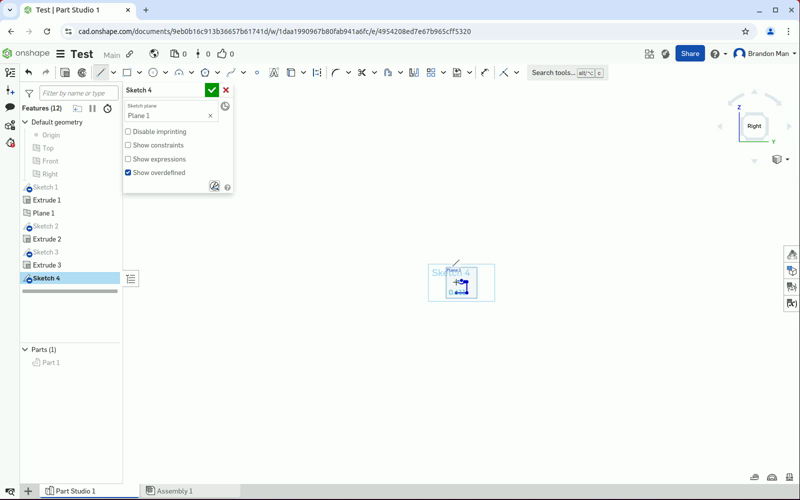
scroll(6)
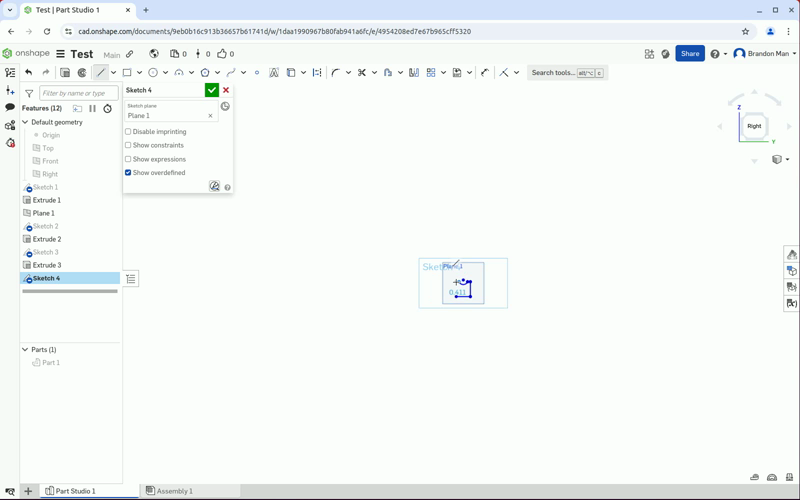
scroll(6)
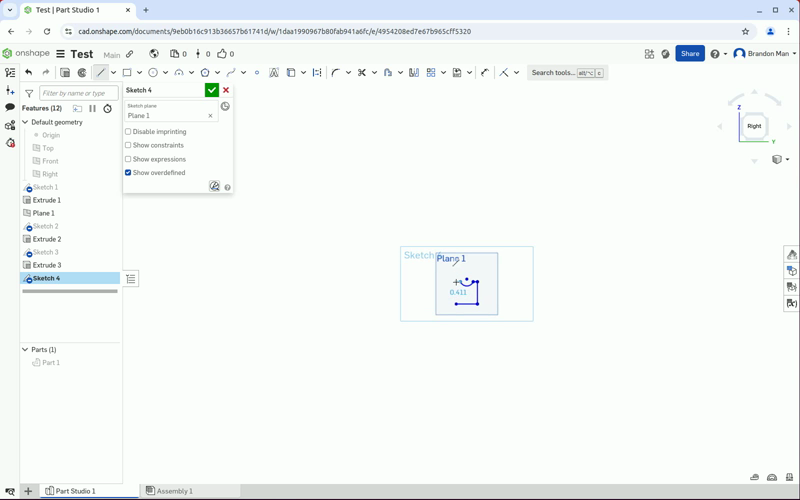
scroll(6)
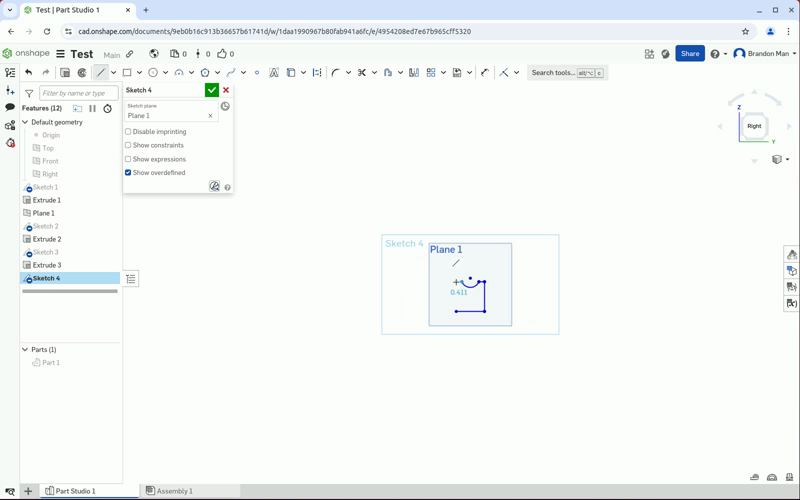
scroll(6)
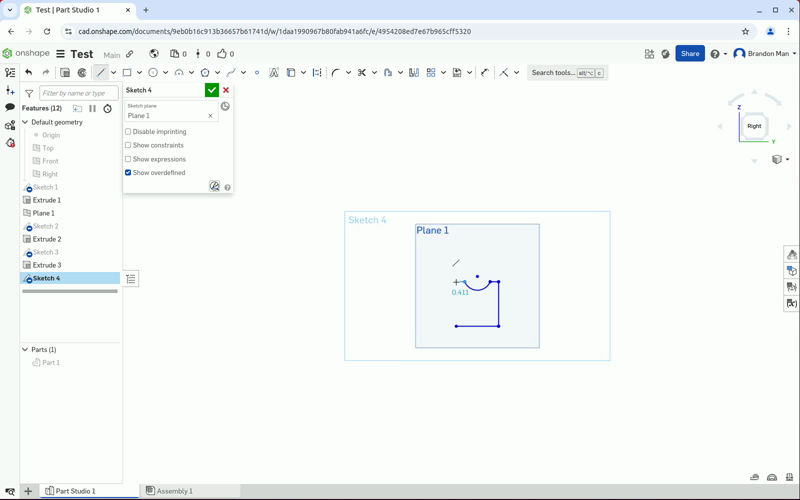
scroll(6)
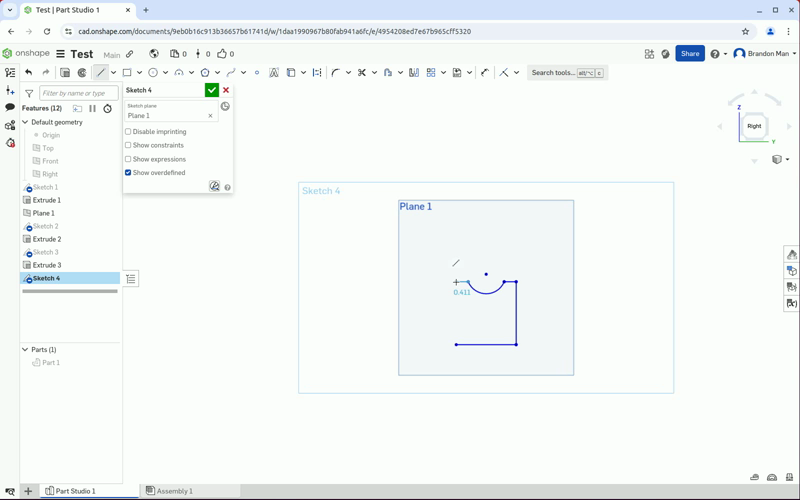
scroll(6)
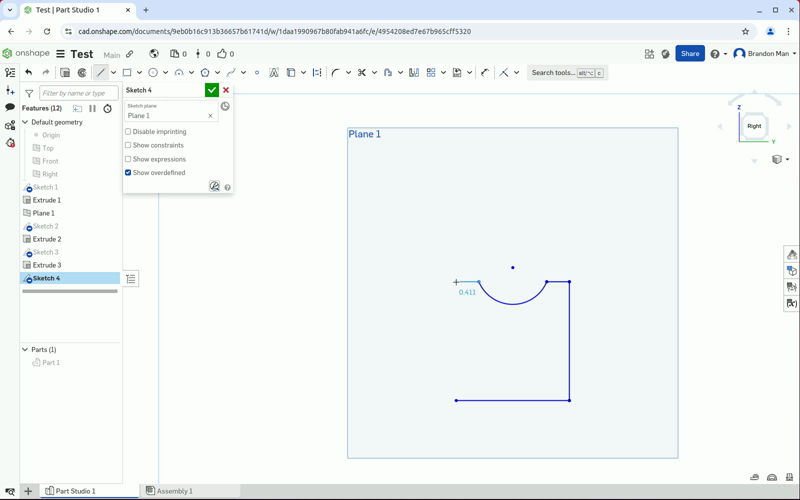
click(456, 281)
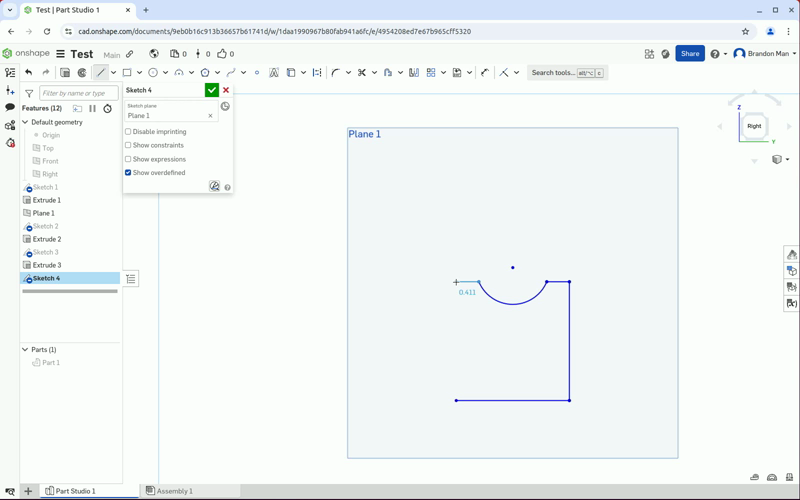
scroll(-6)
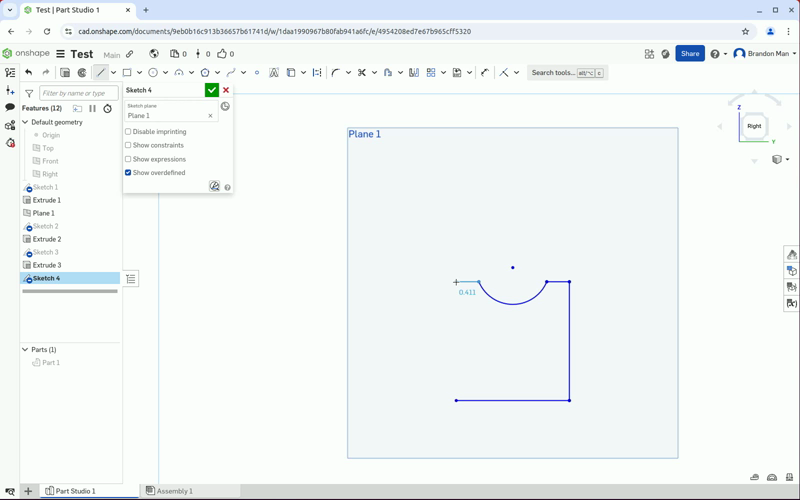
scroll(-6)
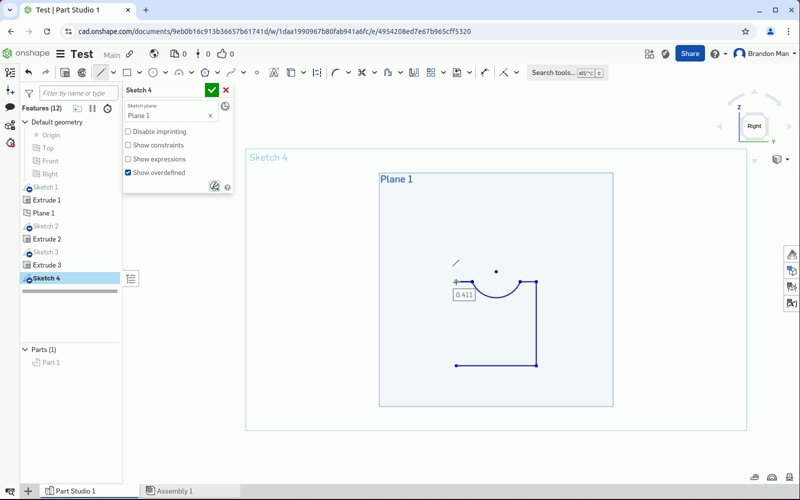
scroll(-6)
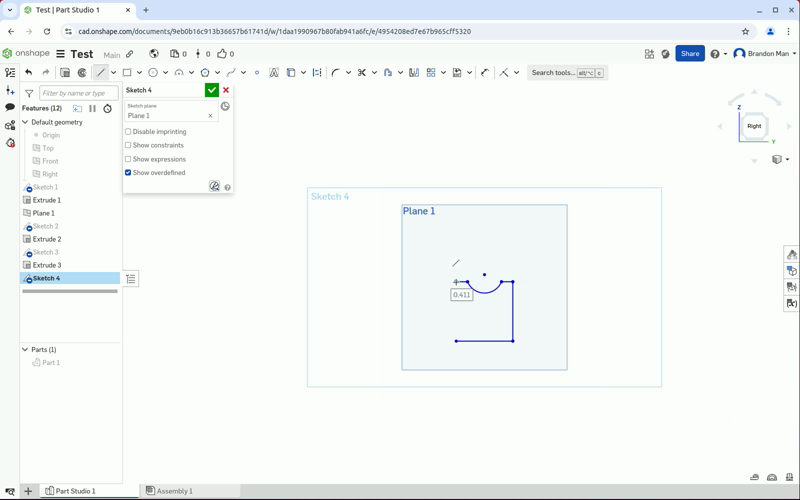
scroll(-6)
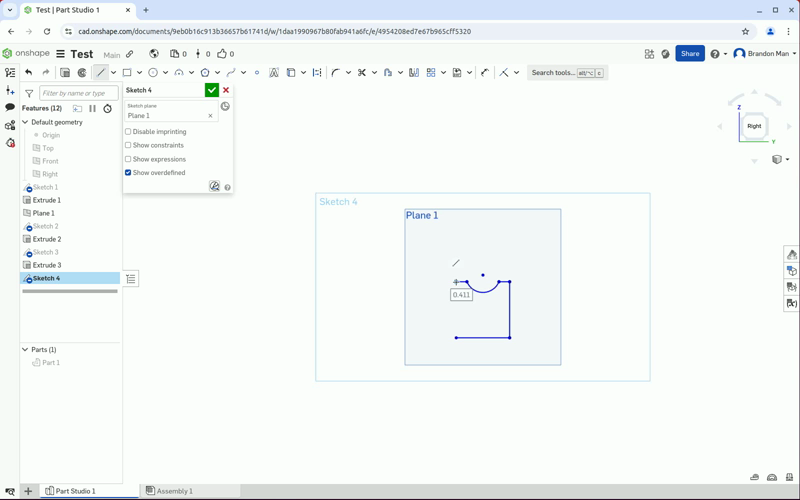
scroll(-6)
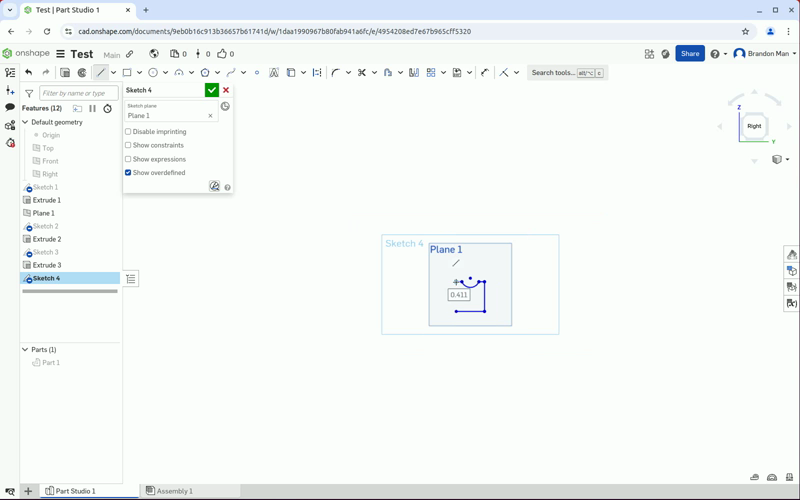
scroll(-6)
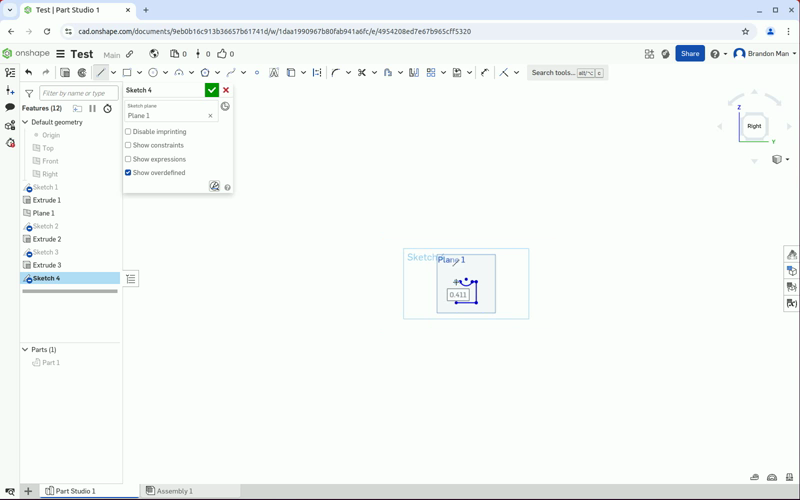
scroll(-6)
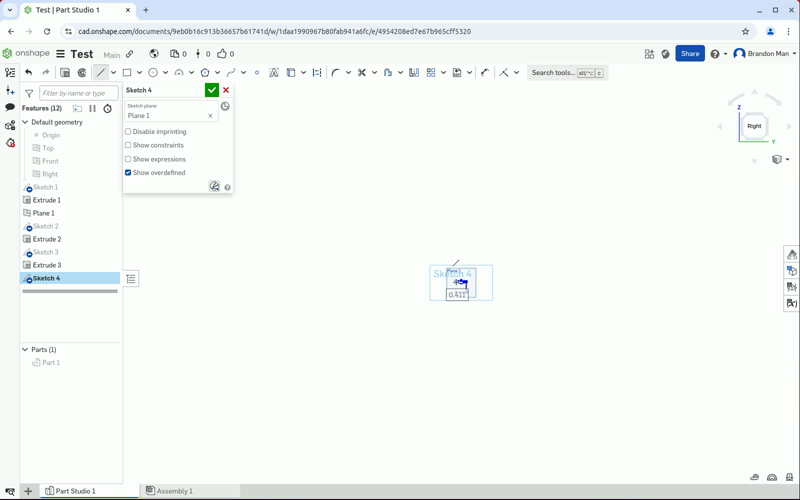
key_up(shift)
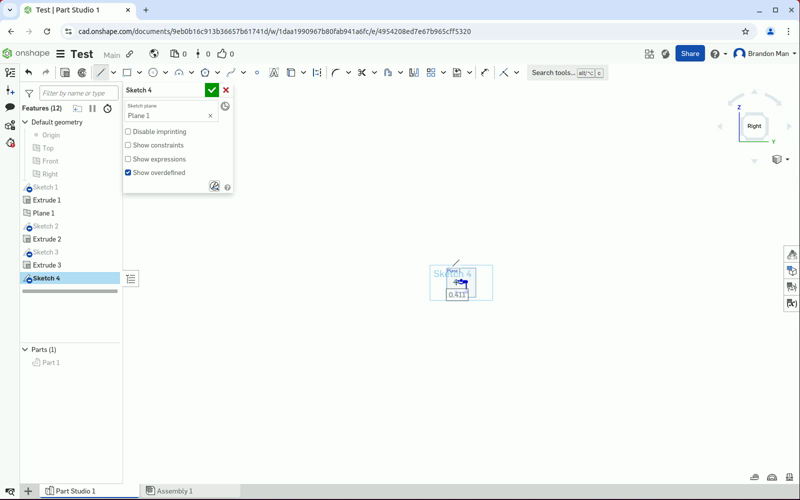
mouse_move(486, 281)
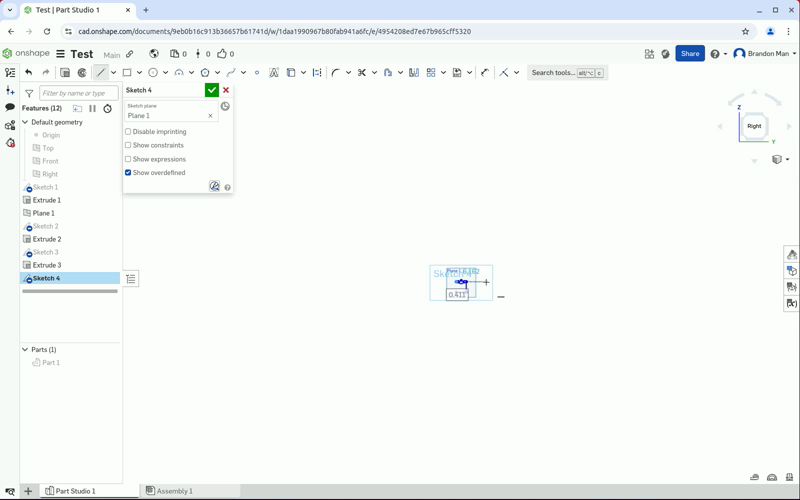
key_down(shift)
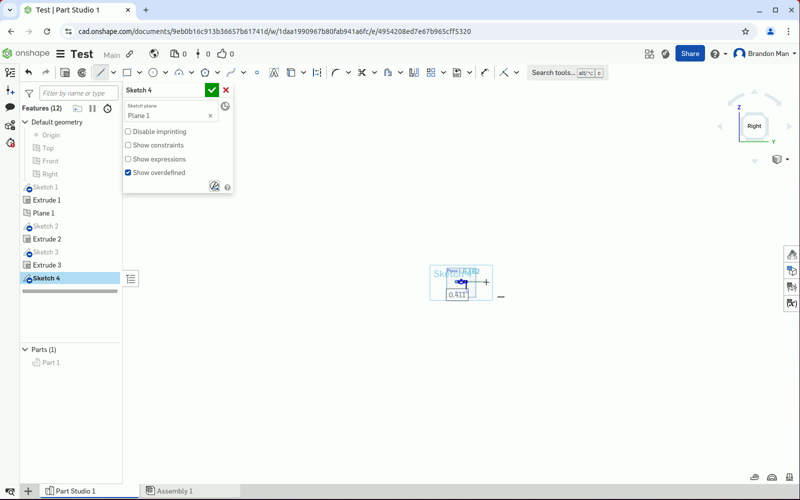
mouse_move(456, 292)
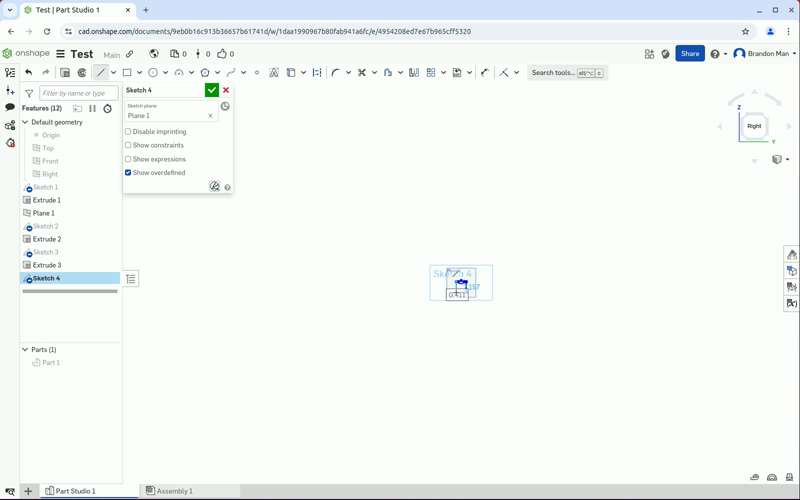
key_up(shift)
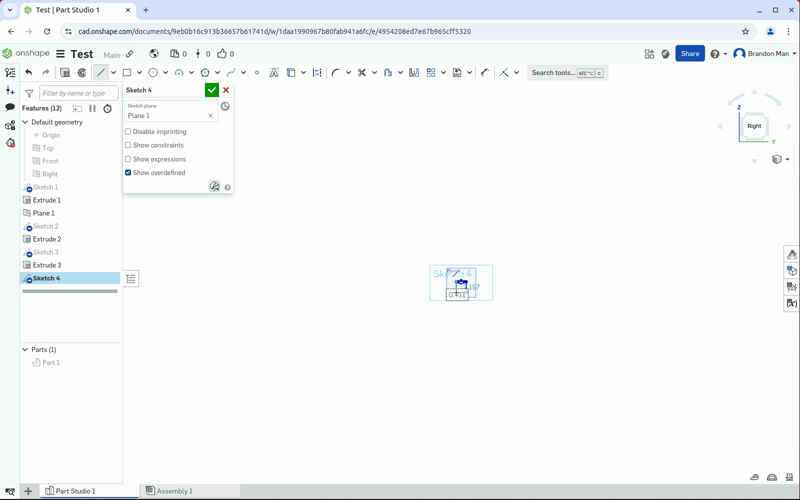
click(456, 292)
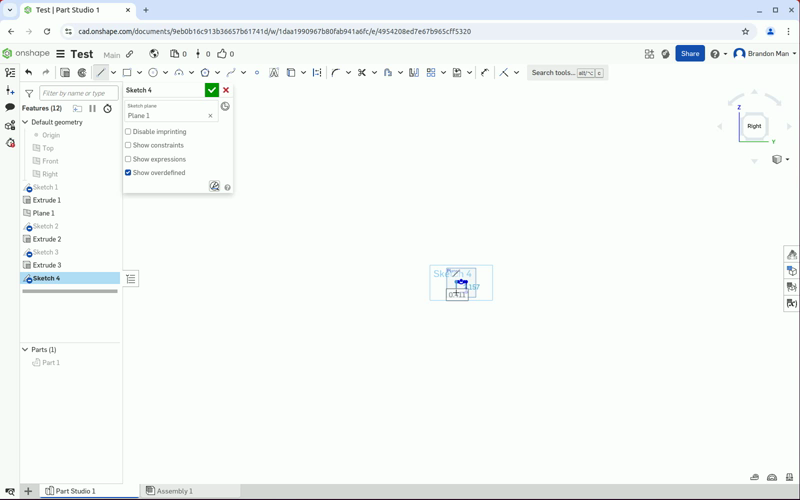
key(esc)
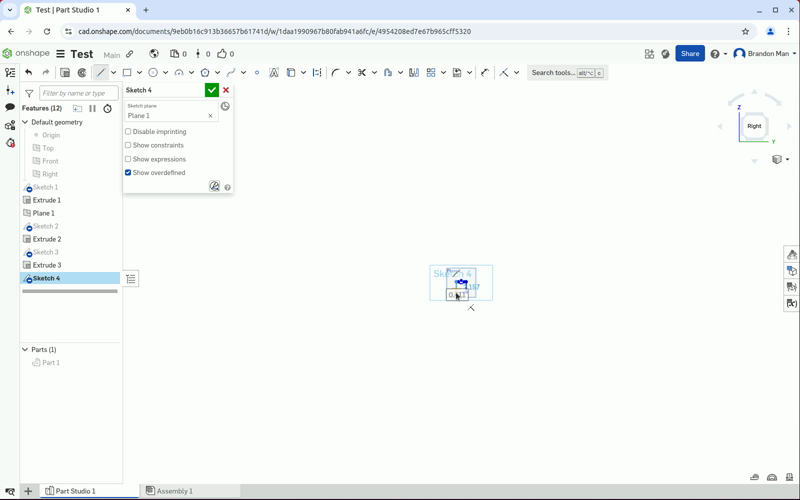
mouse_move(466, 286)
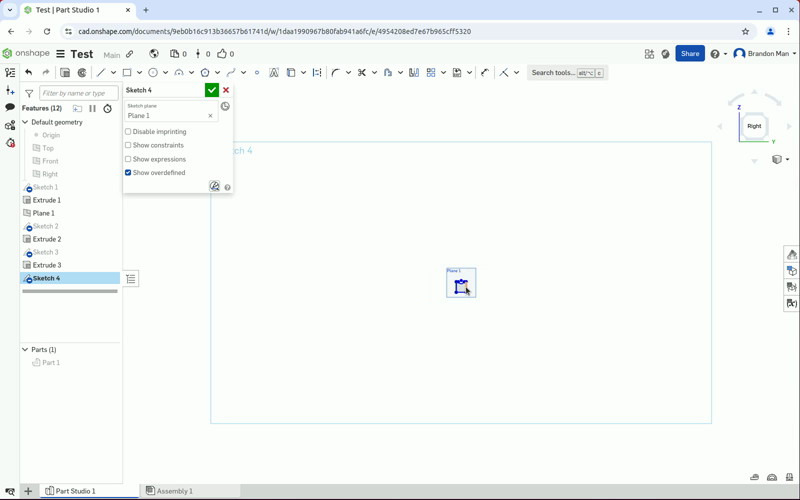
scroll(6)
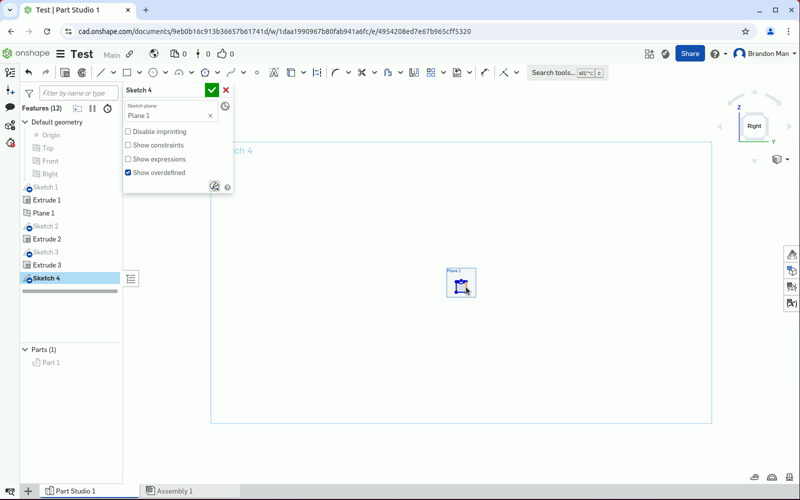
scroll(6)
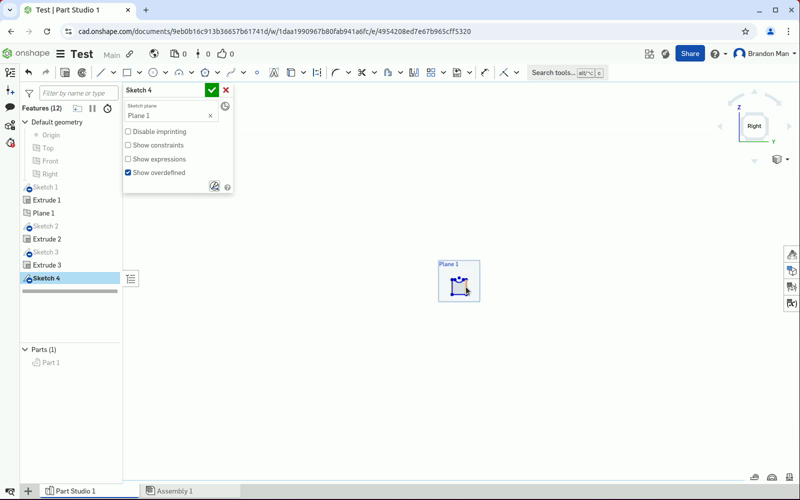
scroll(6)
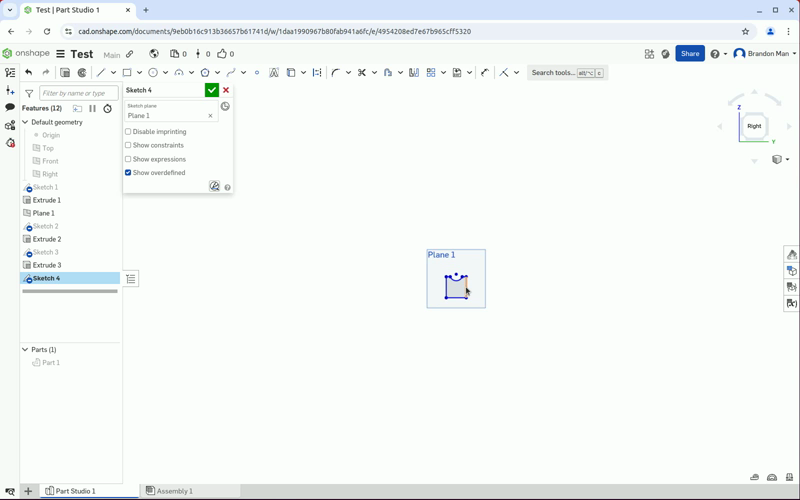
scroll(6)
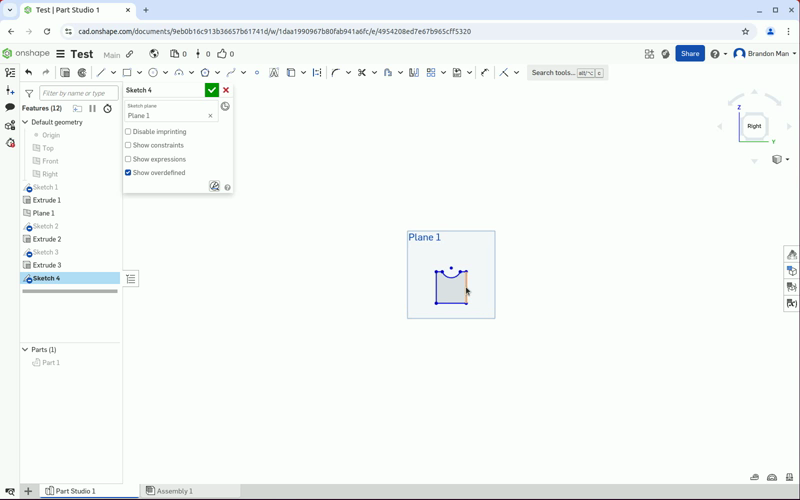
scroll(6)
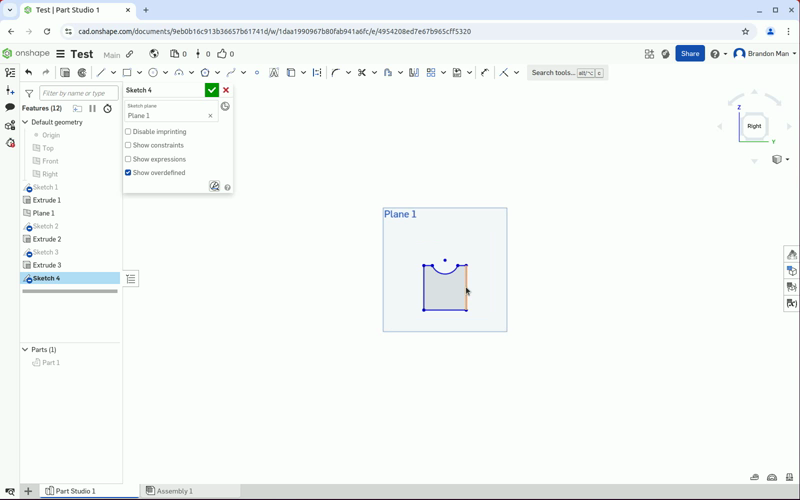
scroll(6)
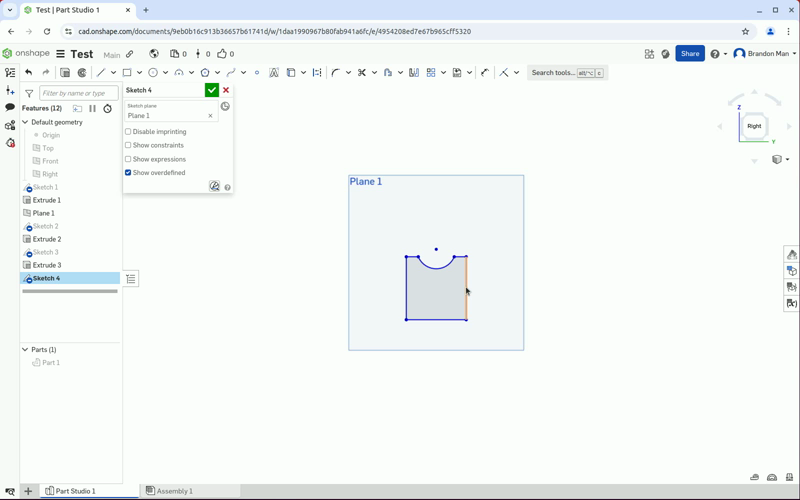
scroll(6)
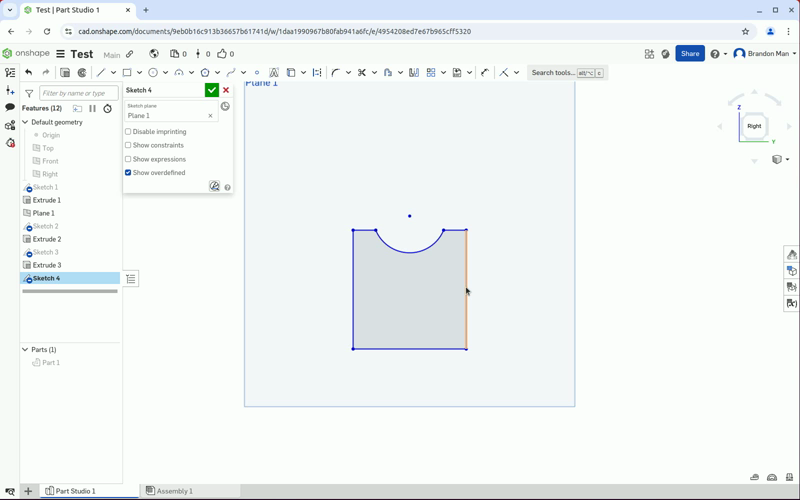
click(466, 286)
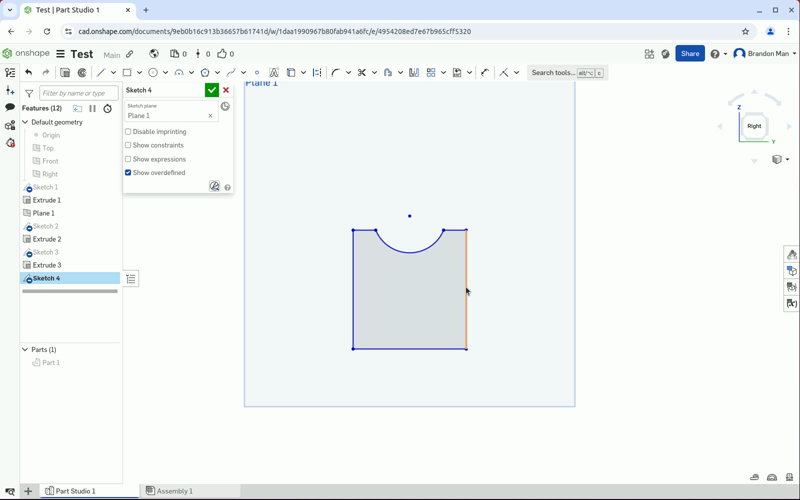
scroll(-6)
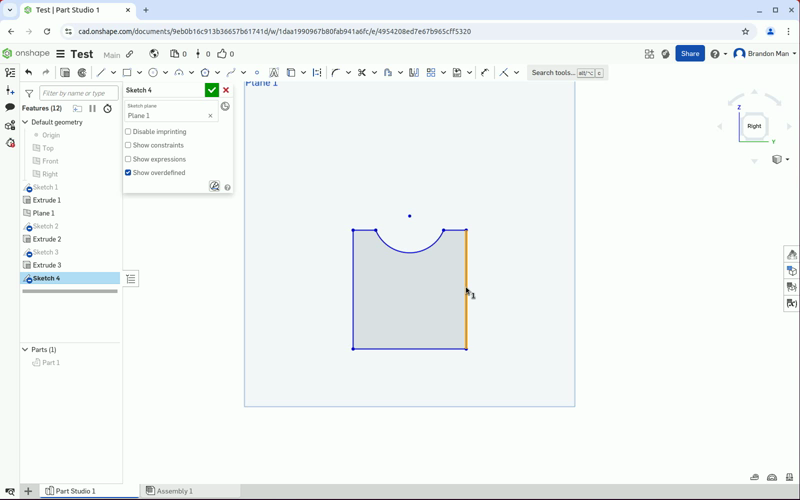
scroll(-6)
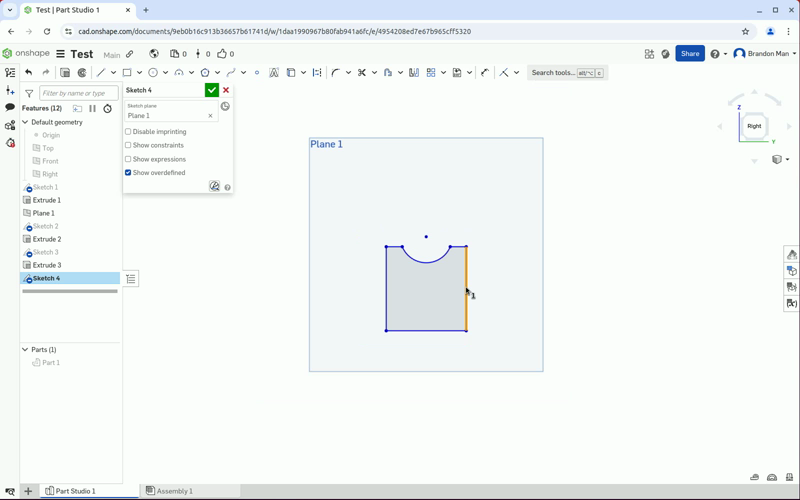
scroll(-6)
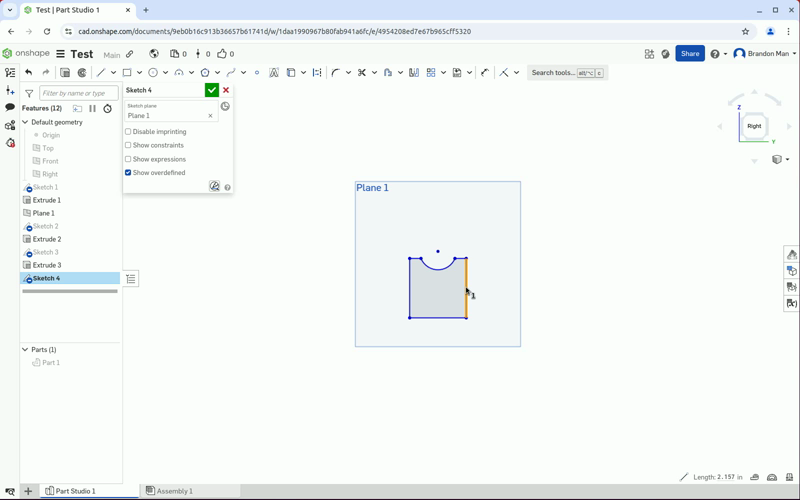
scroll(-6)
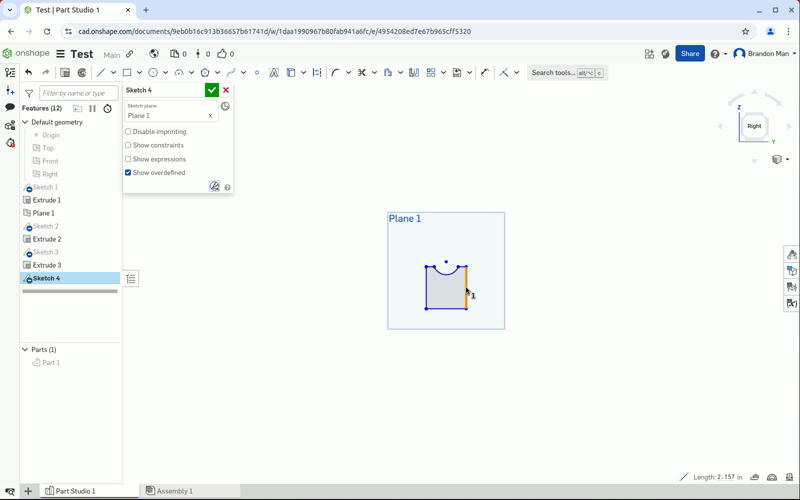
scroll(-6)
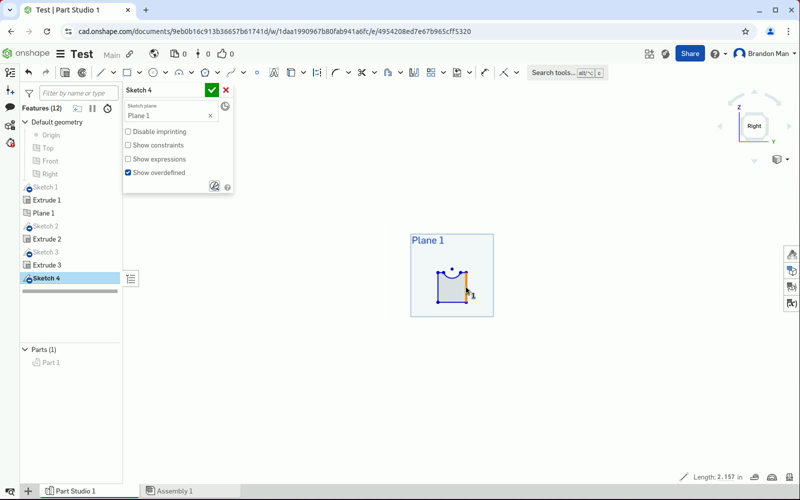
scroll(-6)
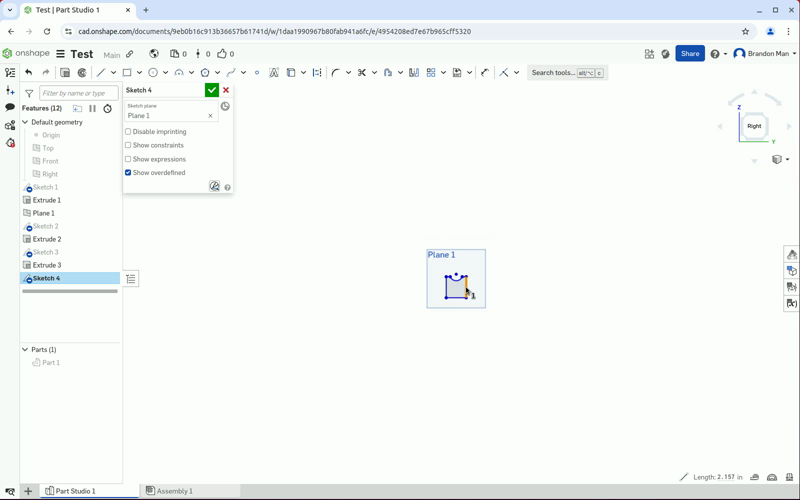
scroll(-6)
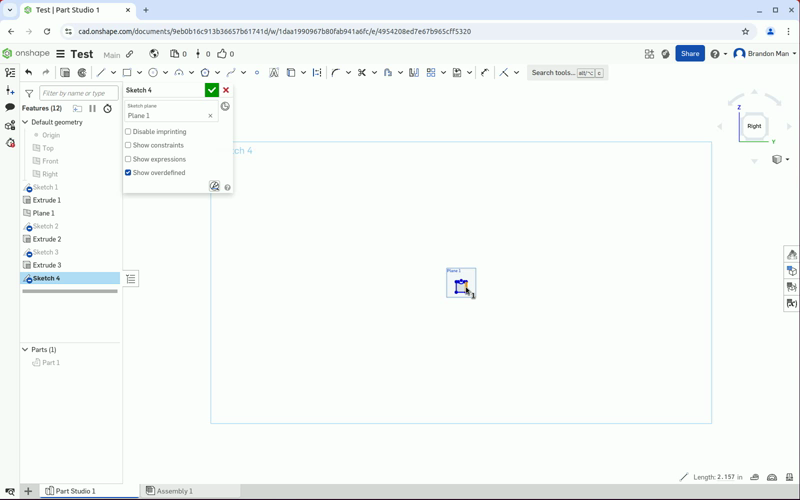
mouse_move(73, 352)
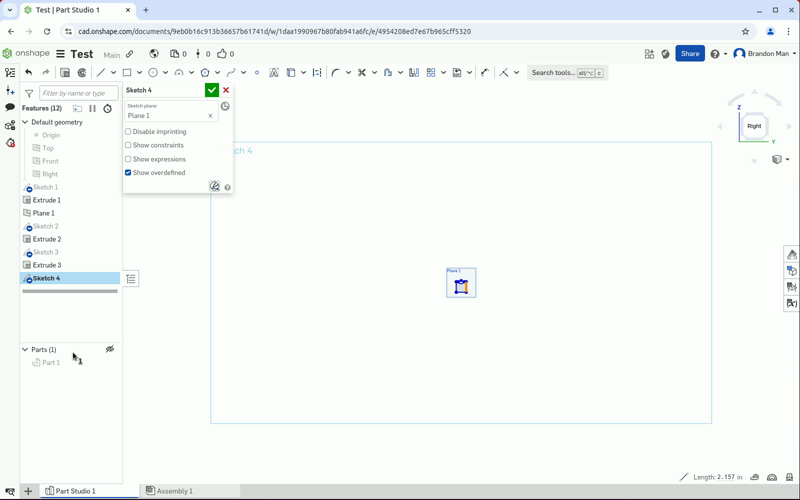
key(shift+y)
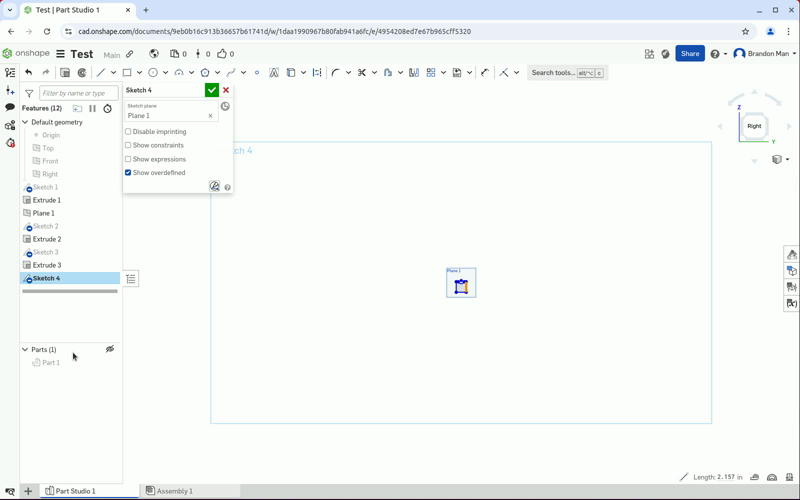
key(shift+e)
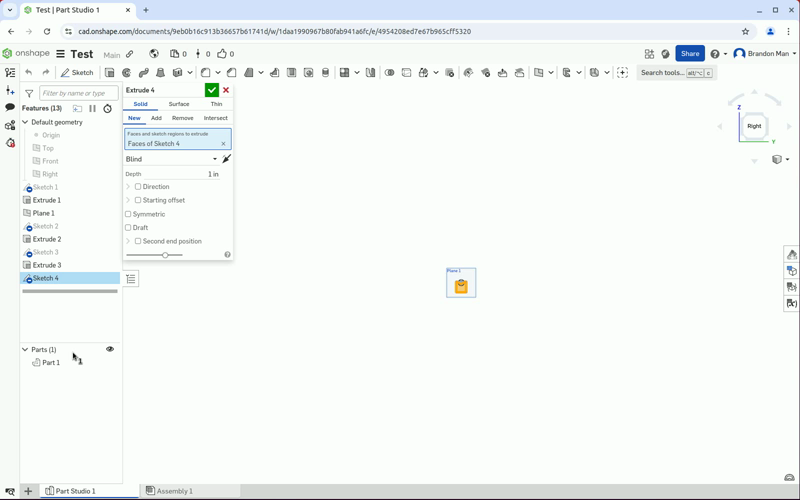
mouse_move(143, 106)
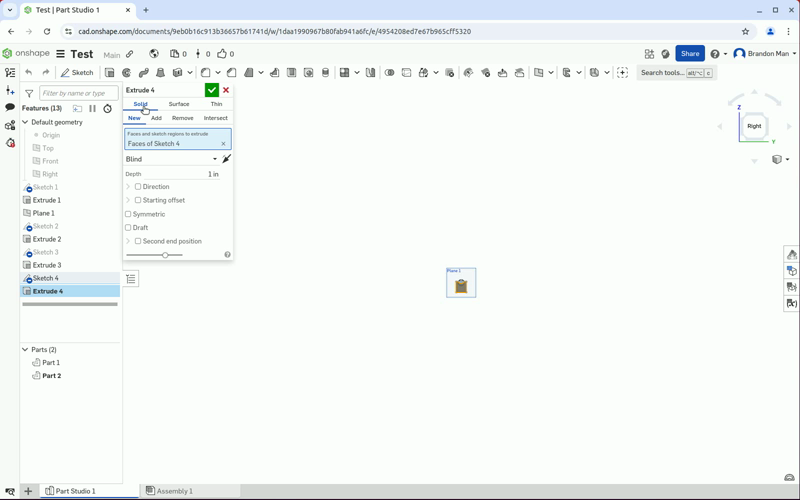
click(143, 106)
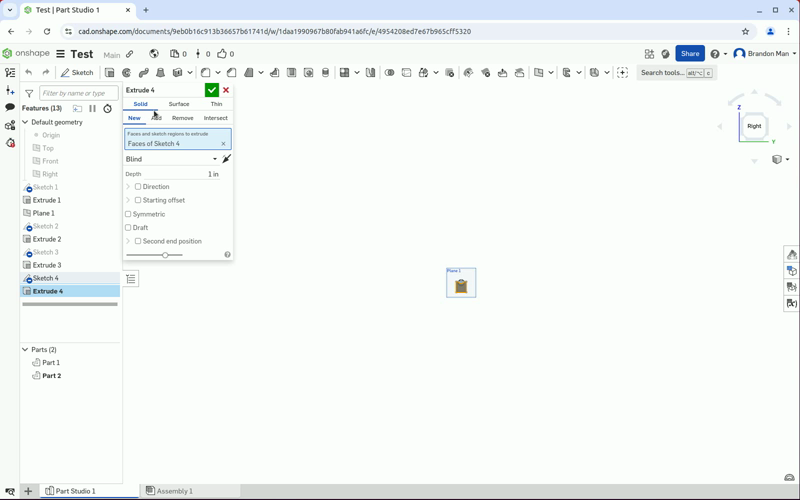
mouse_move(186, 120)
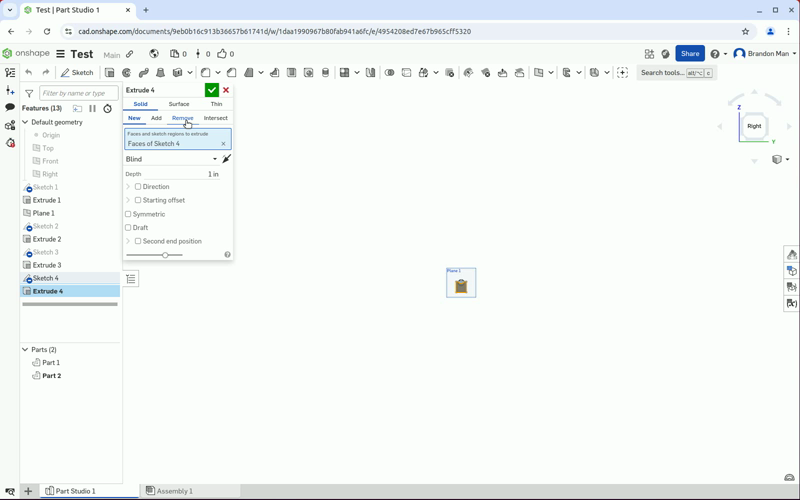
click(186, 120)
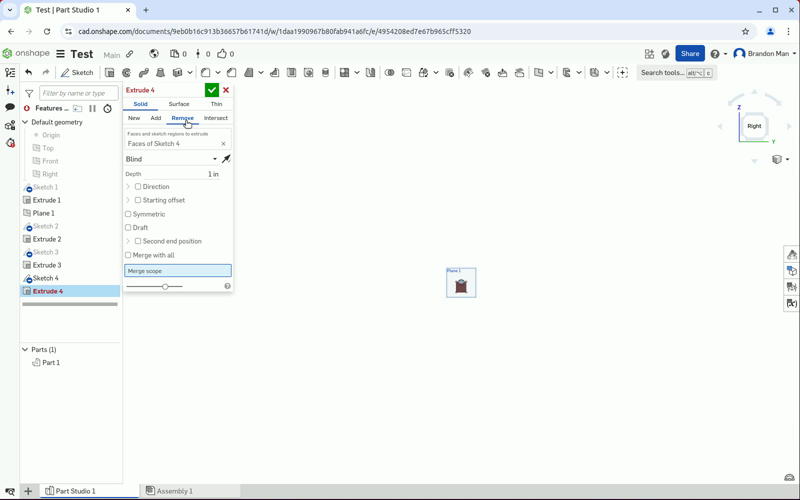
key(tab, 4)
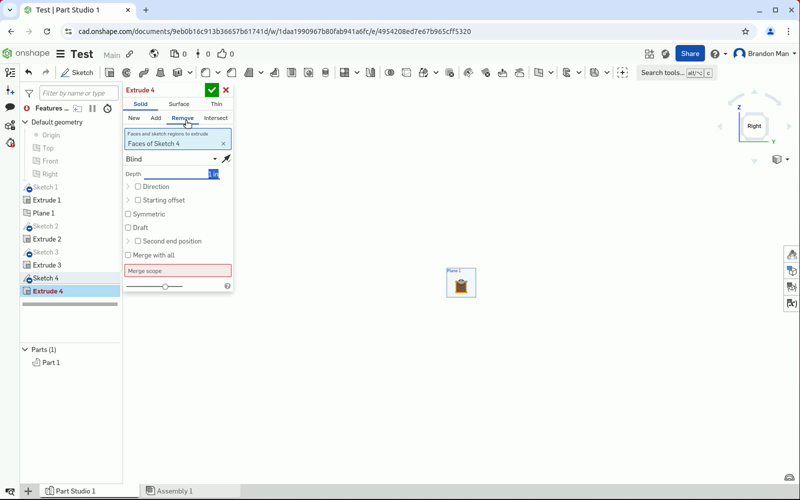
text(1.204)
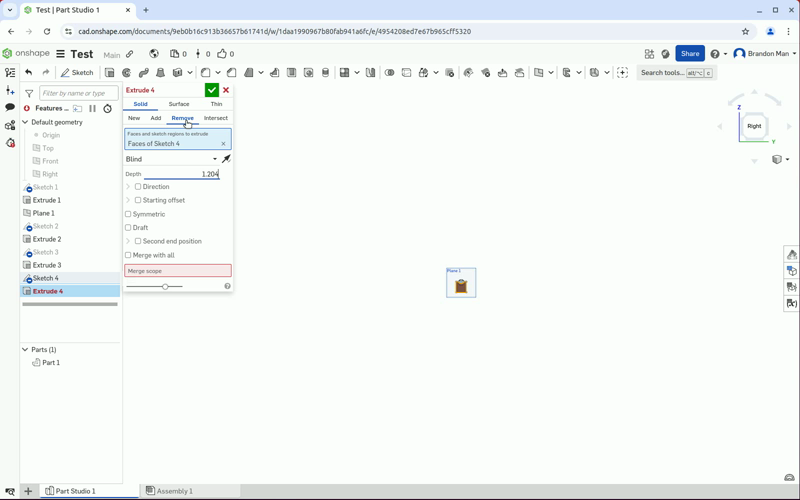
key(tab, 6)
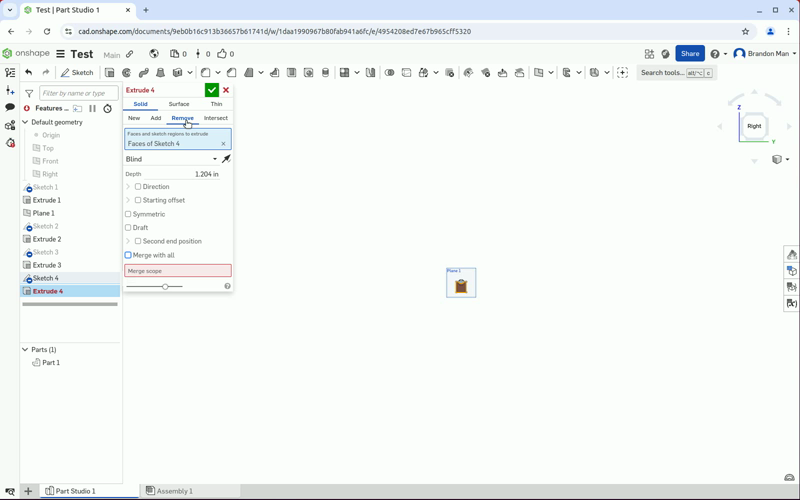
key(space)
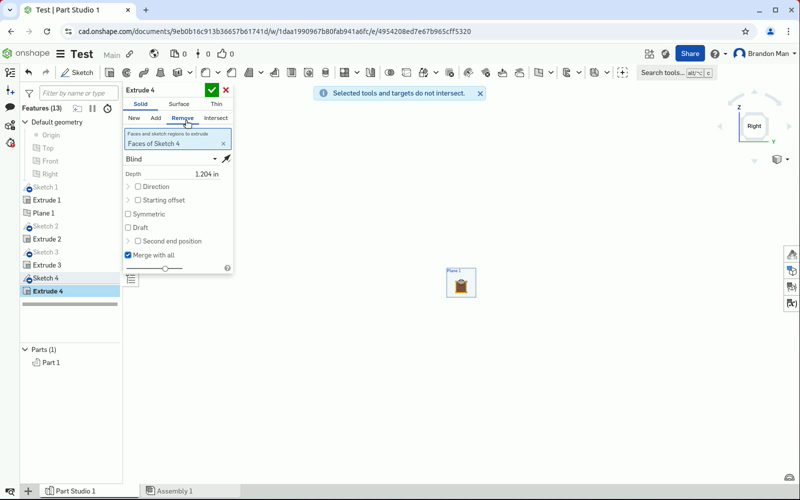
key(enter)
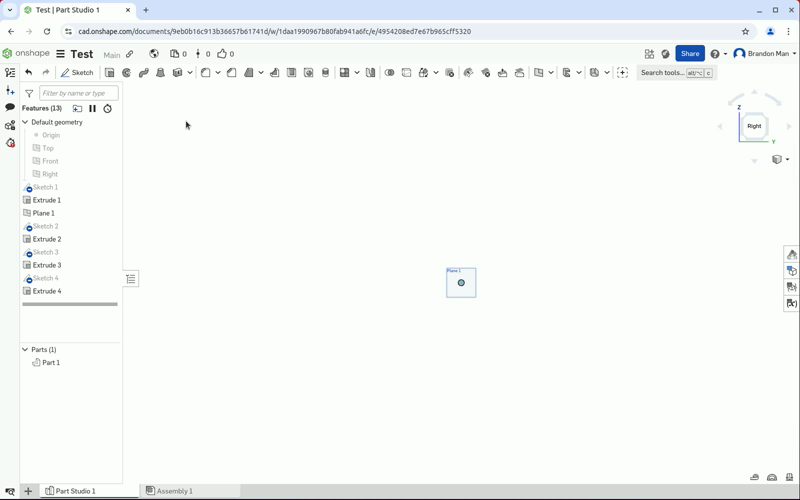
key(shift+h)
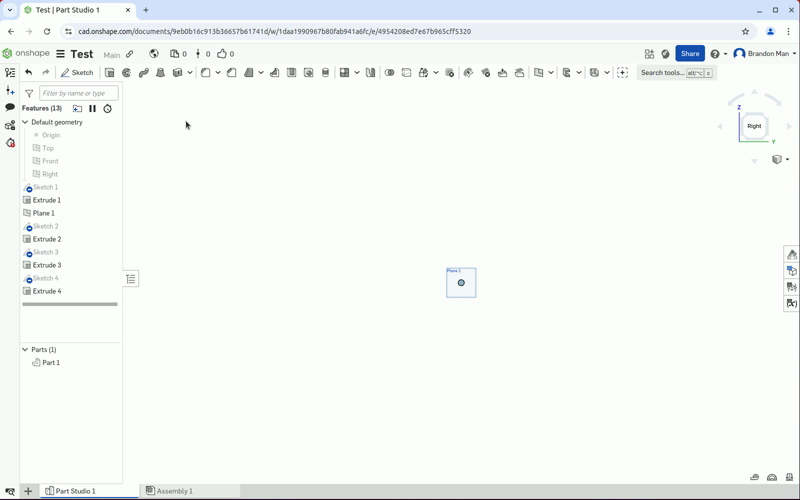
key(shift+h)
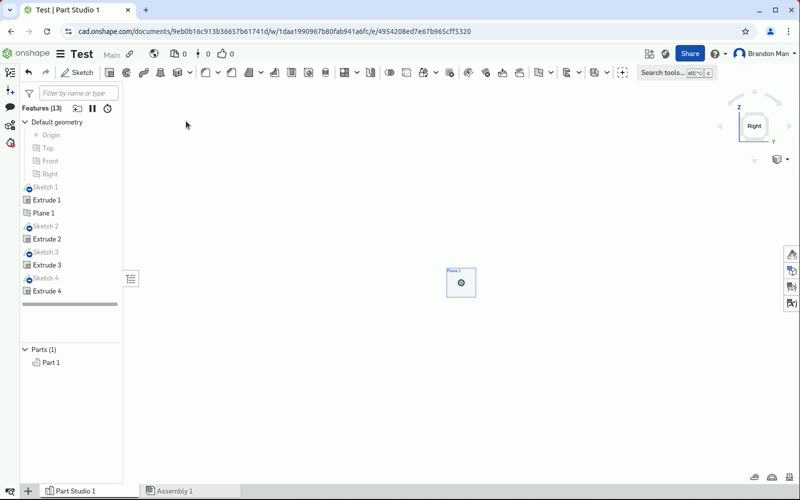
mouse_move(73, 189)
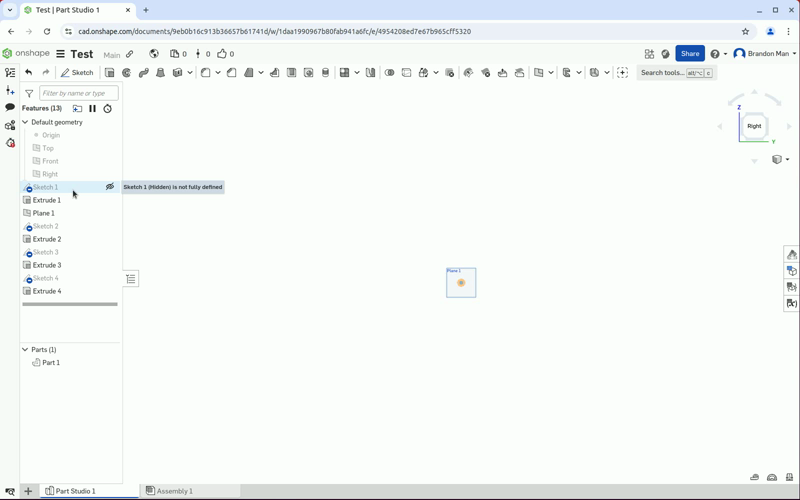
click(73, 189)
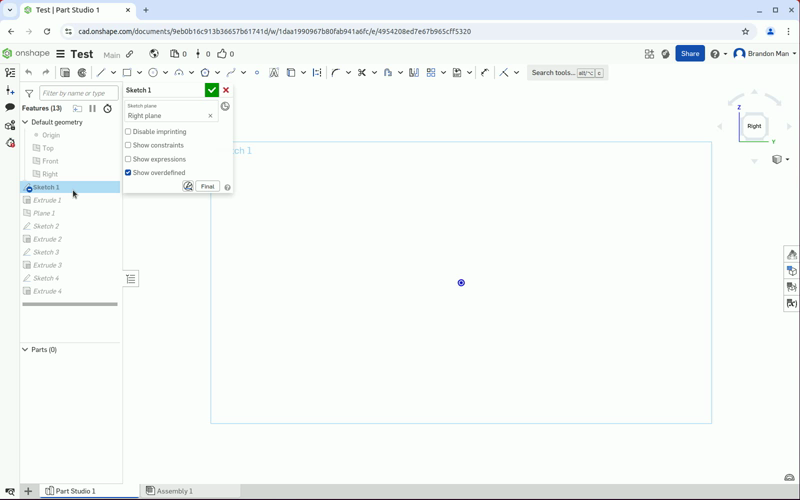
mouse_move(229, 92)
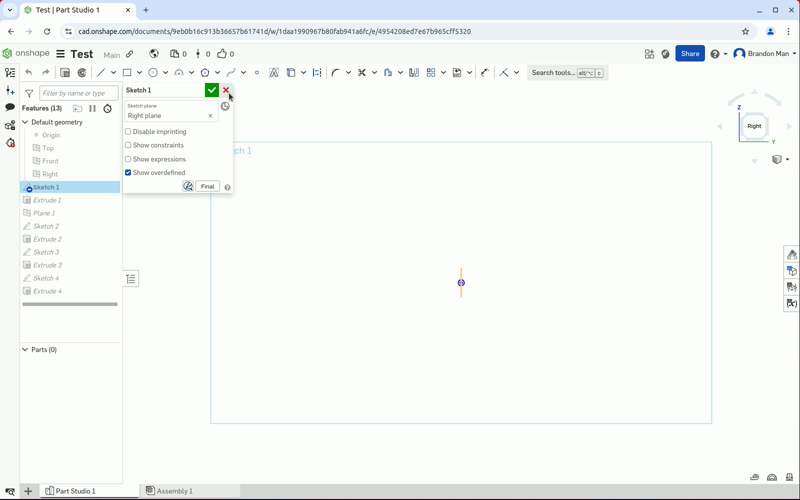
click(229, 92)
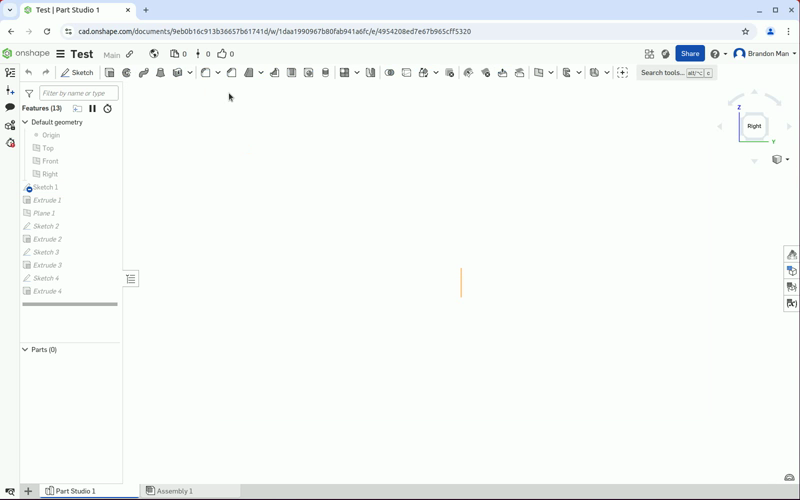
key(shift+s)
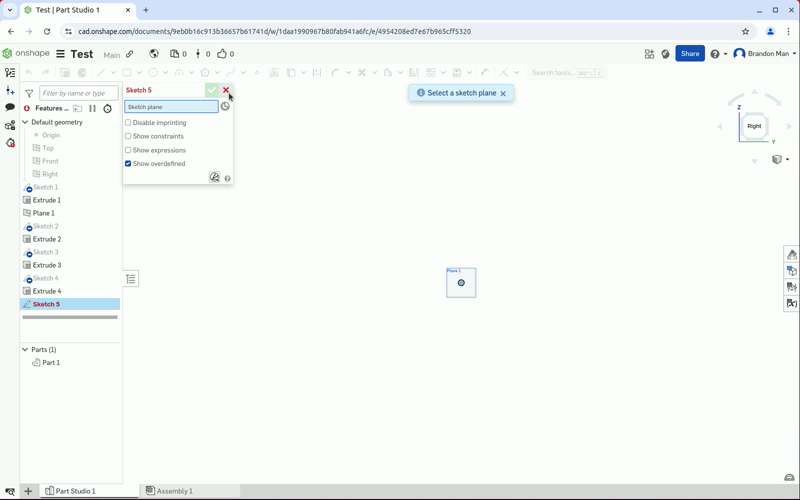
mouse_move(73, 215)
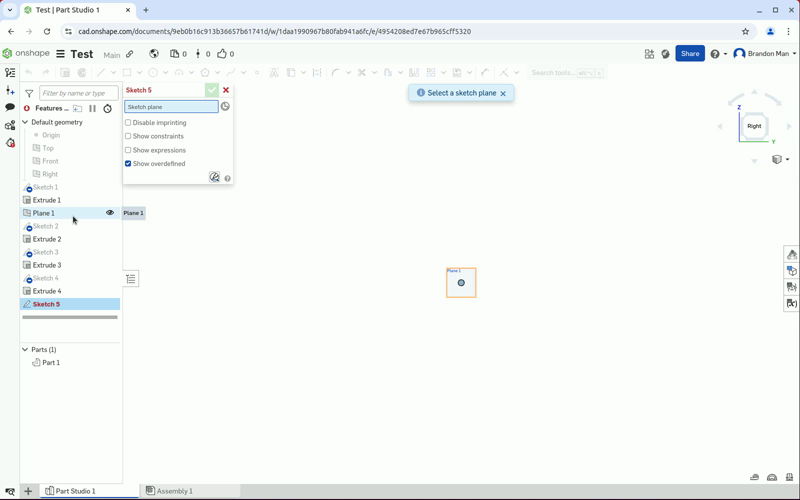
click(73, 215)
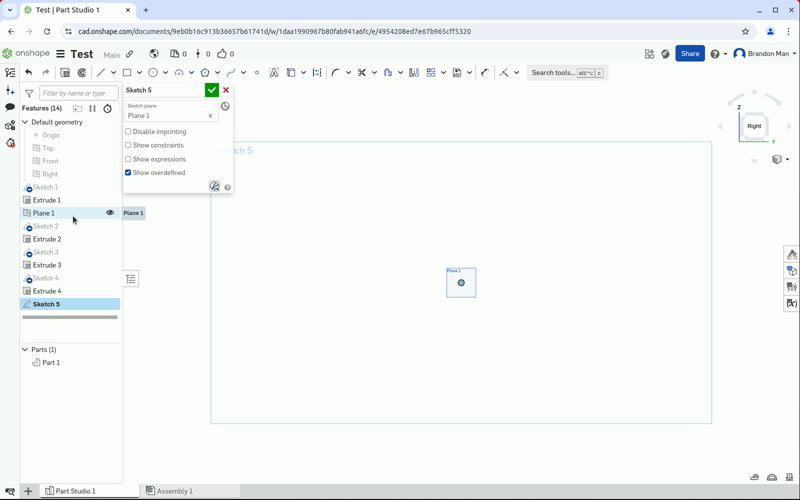
mouse_move(73, 352)
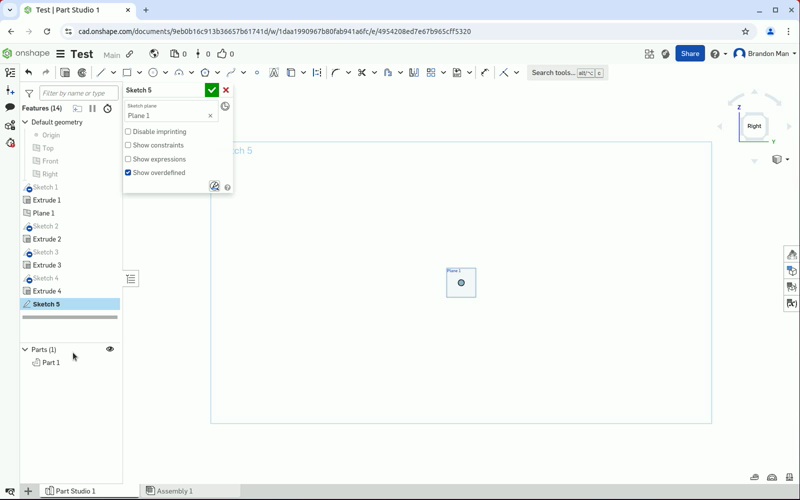
key(y)
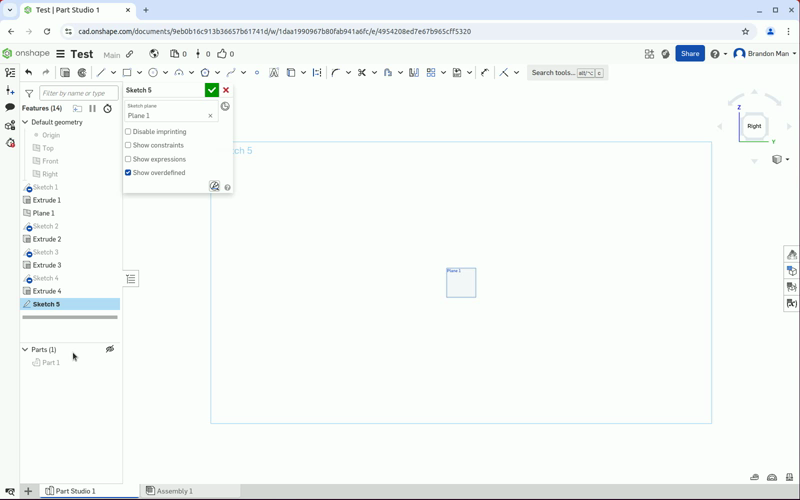
key(a)
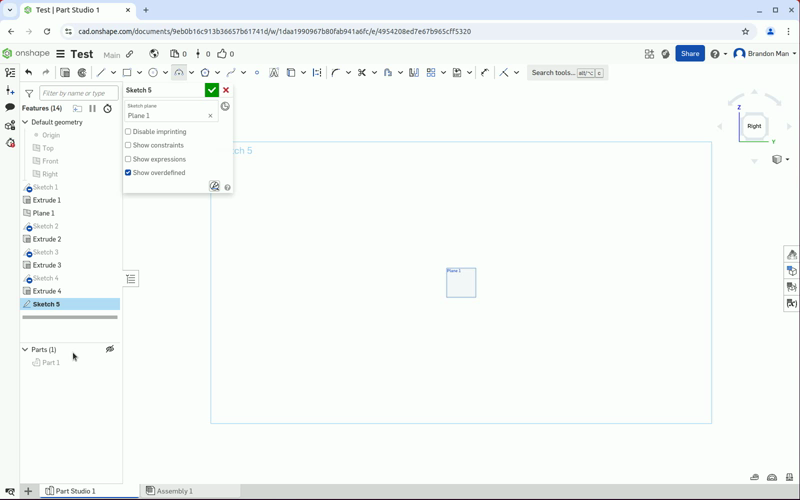
key_down(shift)
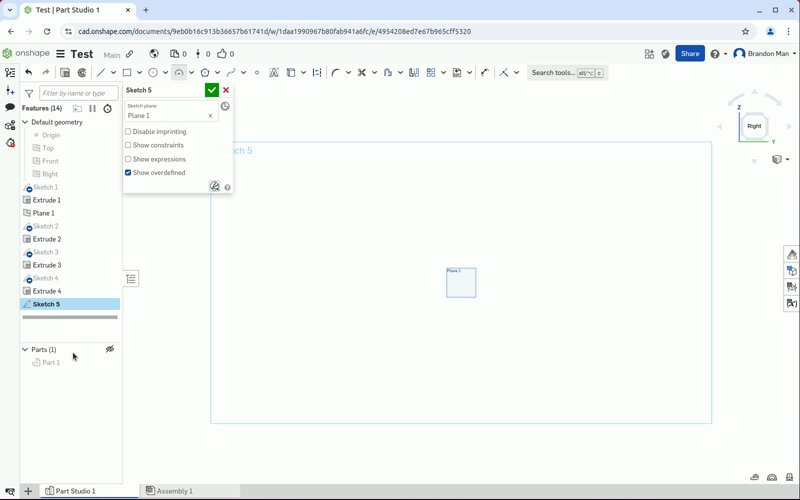
mouse_move(458, 284)
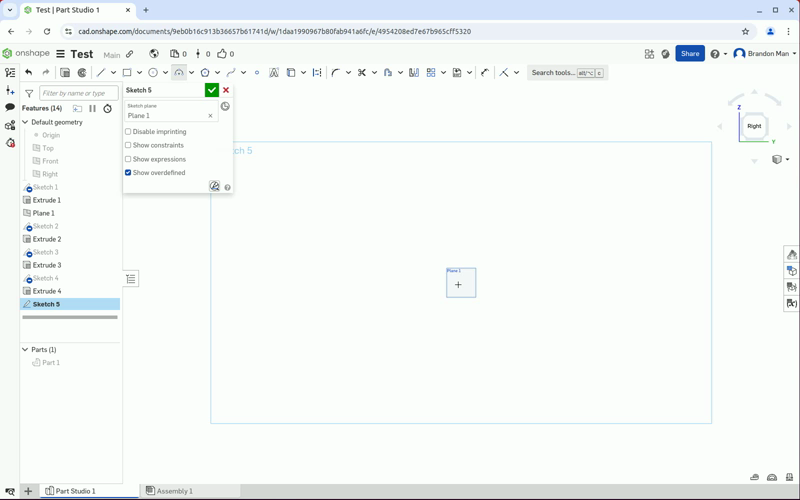
click(458, 284)
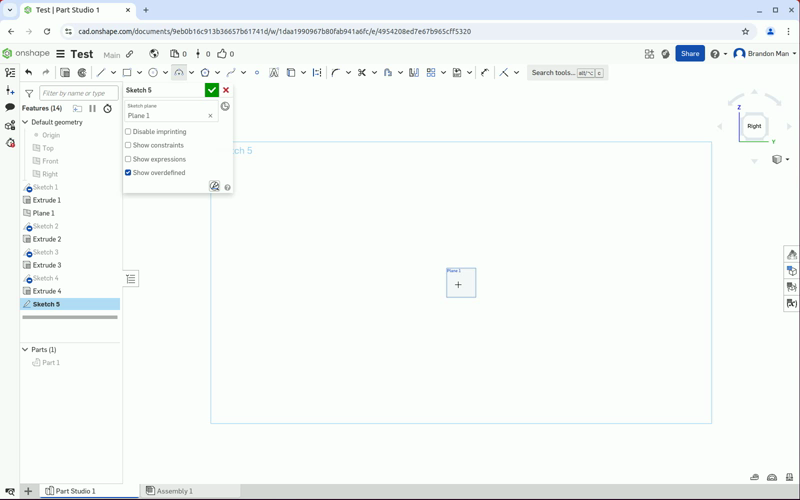
key_up(shift)
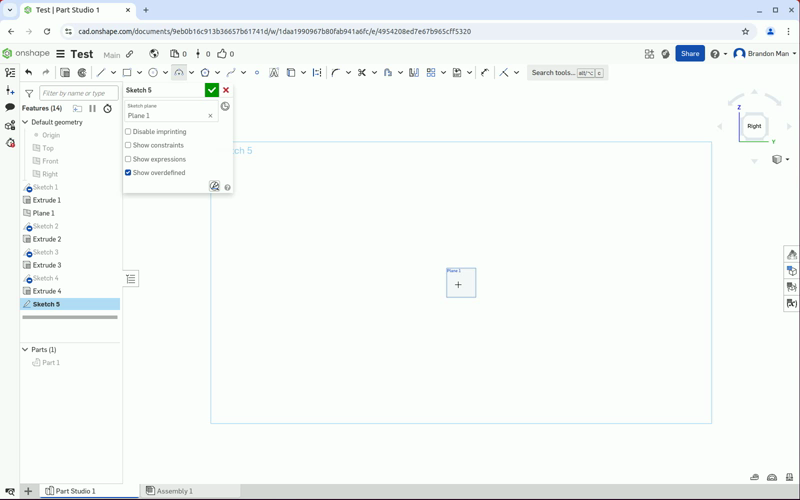
key_down(shift)
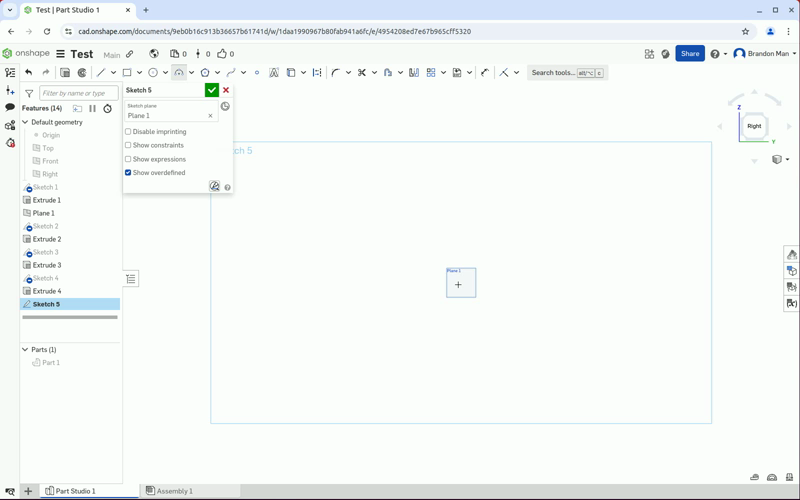
mouse_move(464, 284)
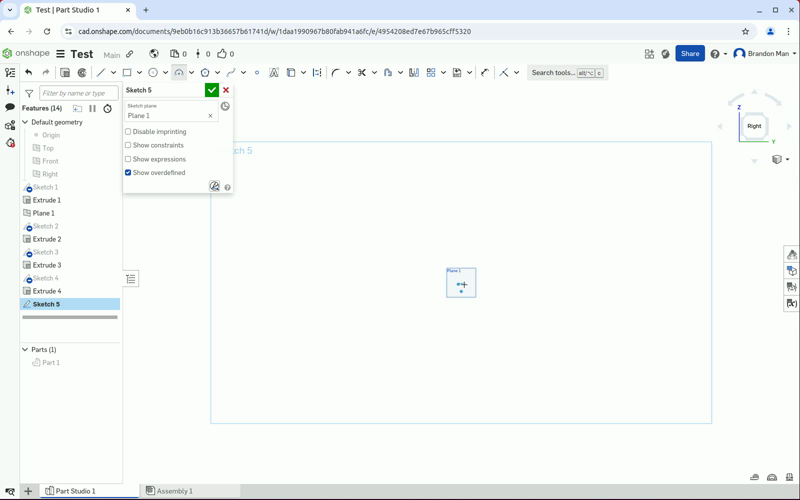
scroll(6)
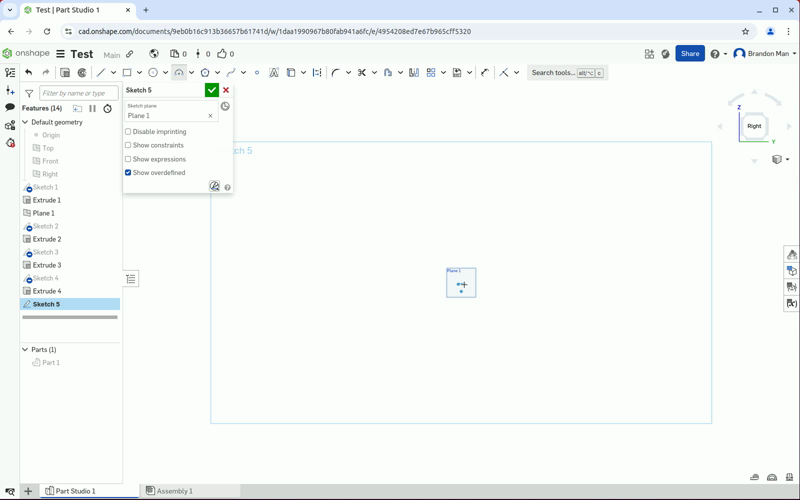
scroll(6)
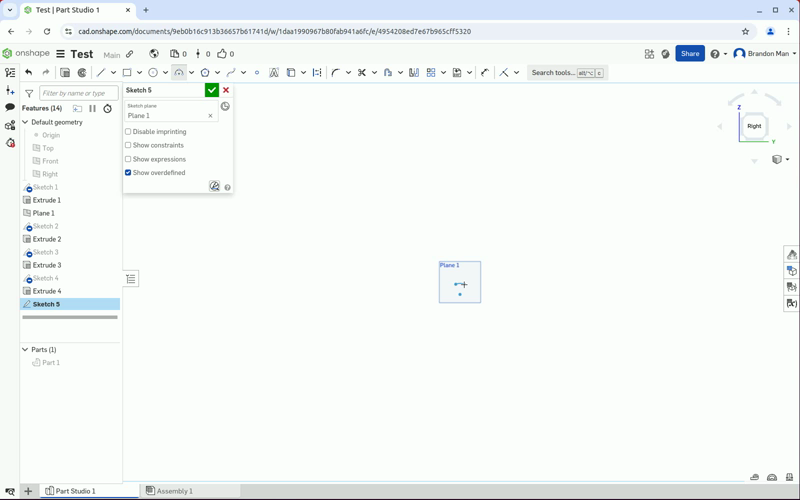
scroll(6)
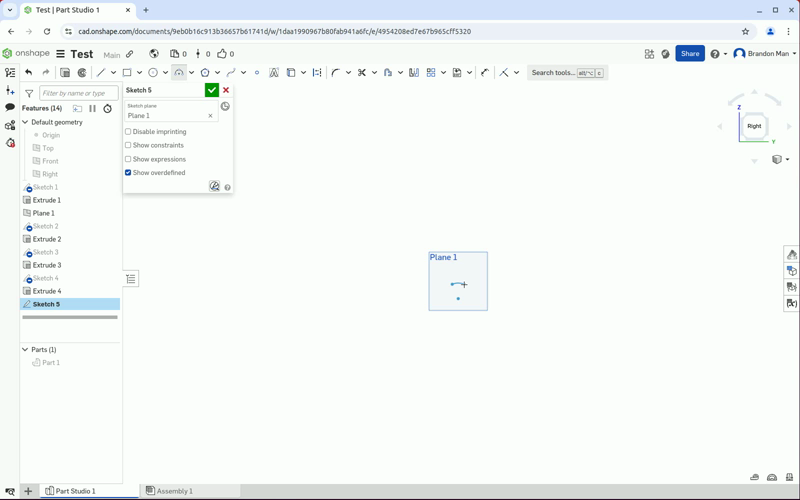
scroll(6)
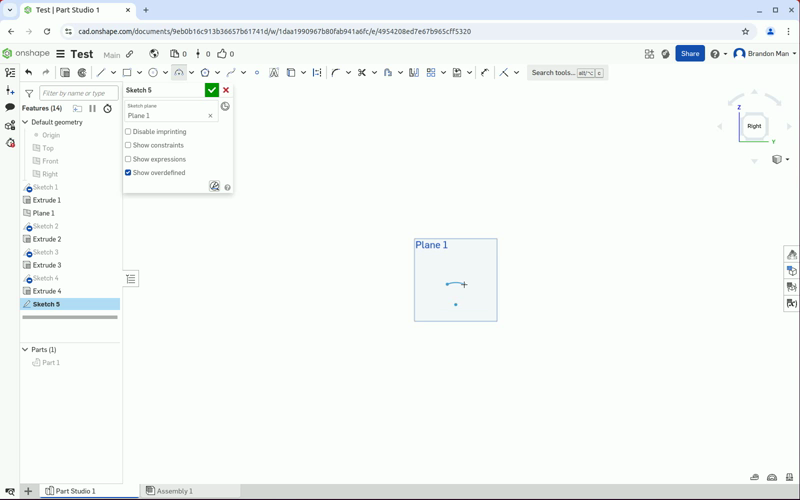
scroll(6)
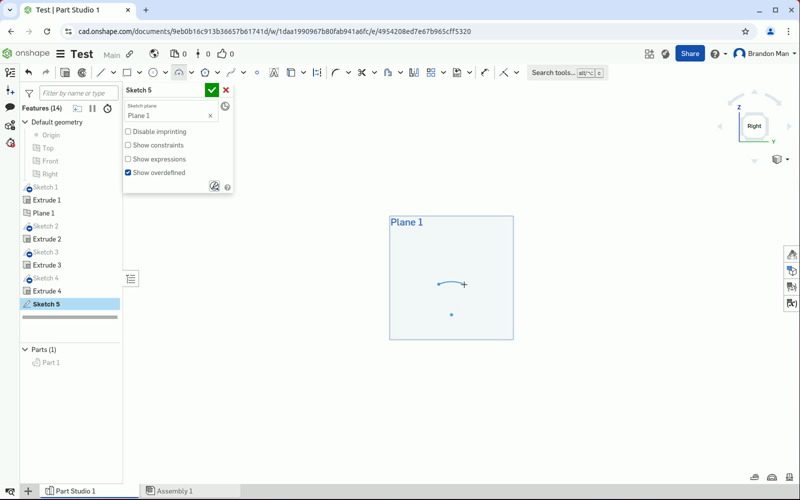
scroll(6)
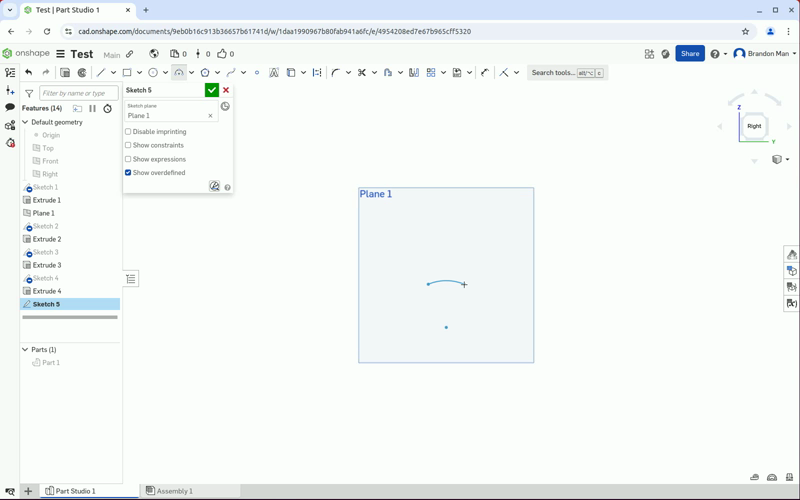
scroll(6)
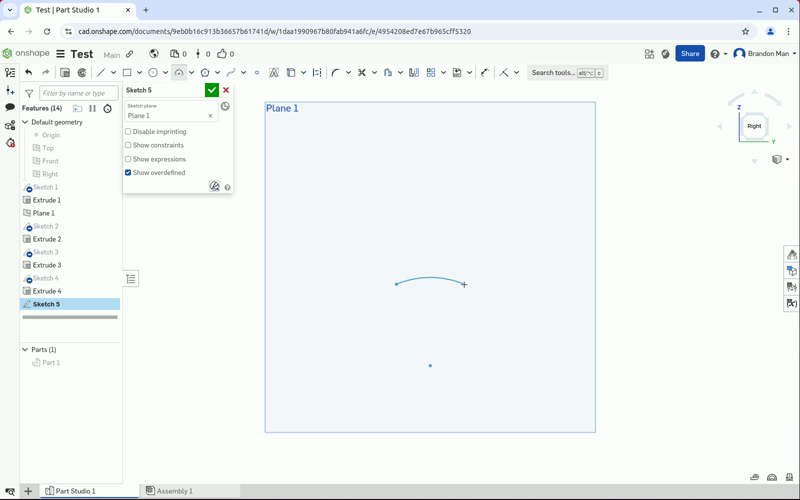
click(464, 284)
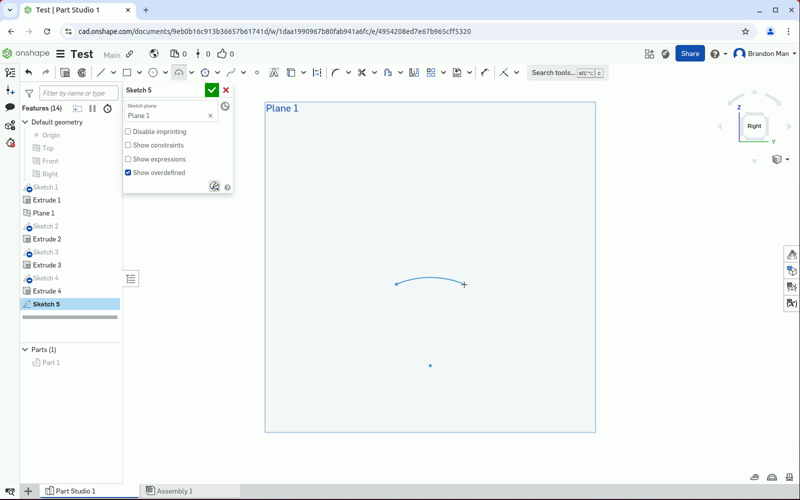
scroll(-6)
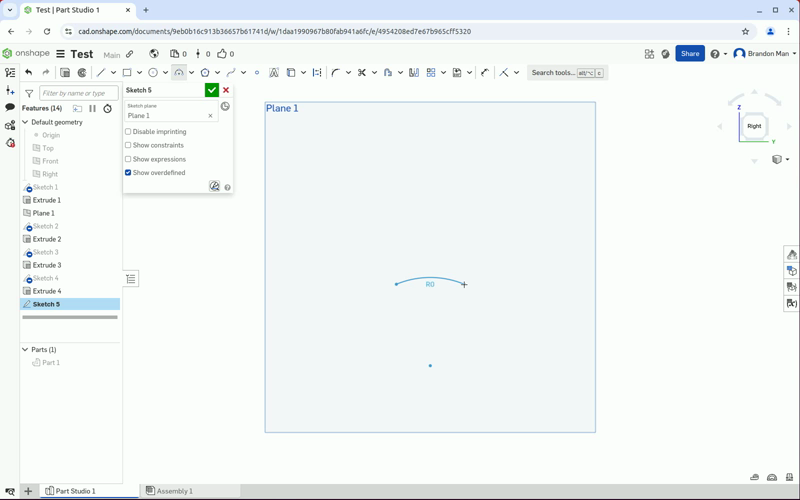
scroll(-6)
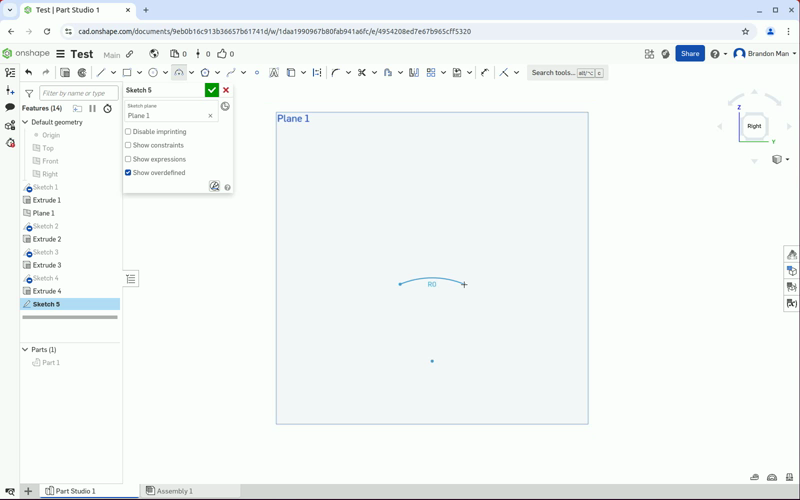
scroll(-6)
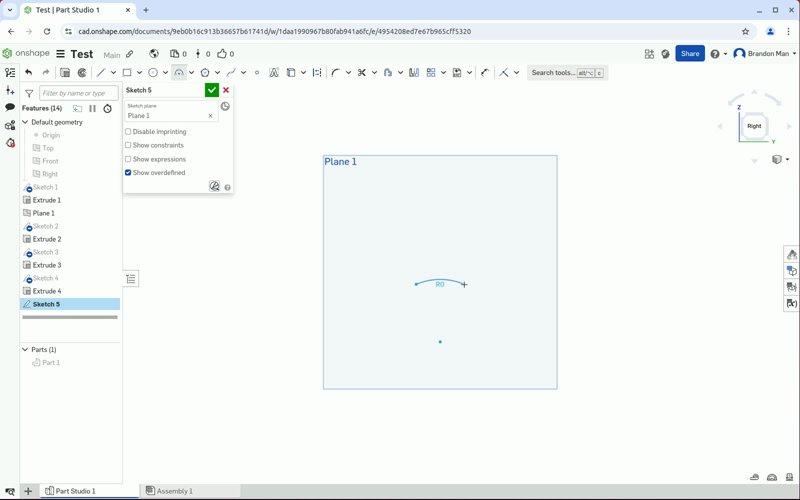
scroll(-6)
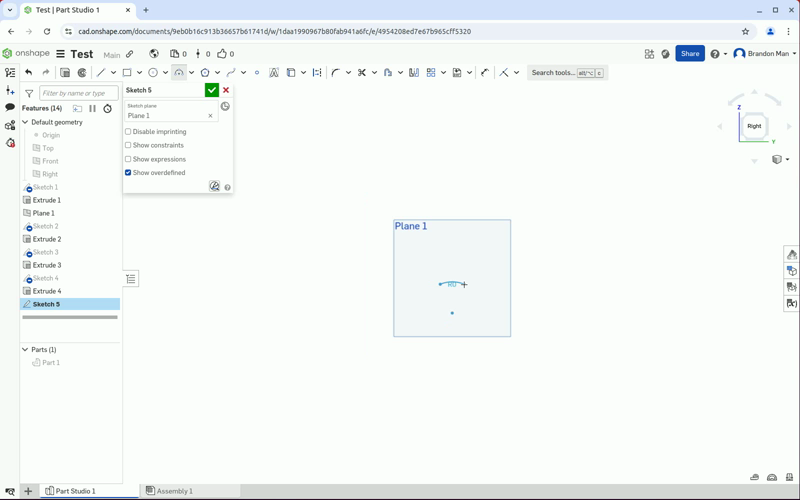
scroll(-6)
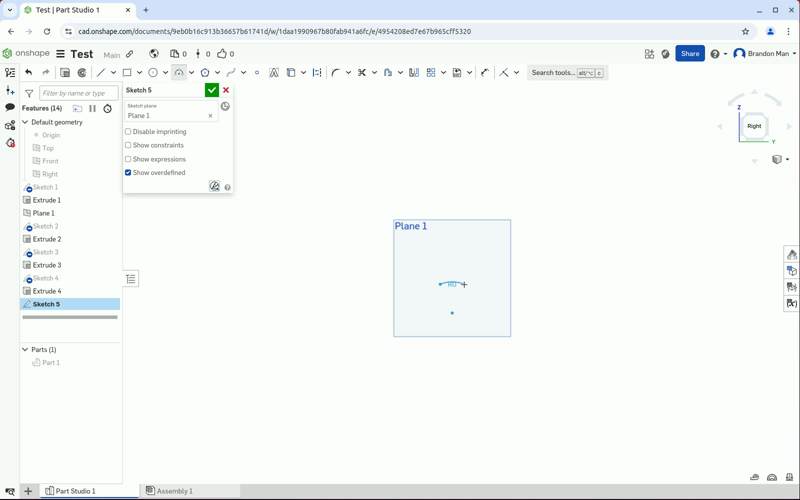
scroll(-6)
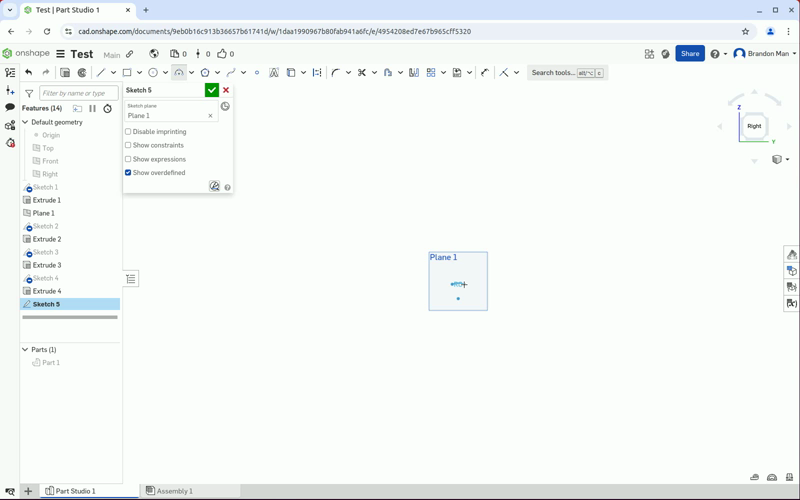
scroll(-6)
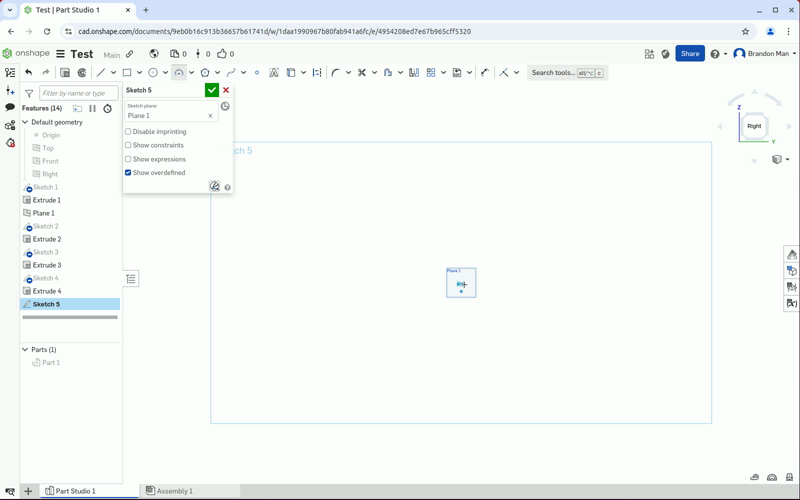
mouse_move(461, 286)
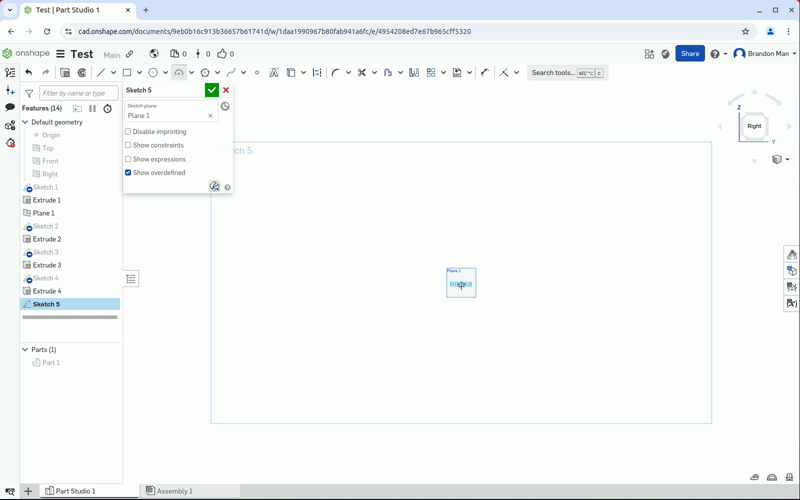
scroll(6)
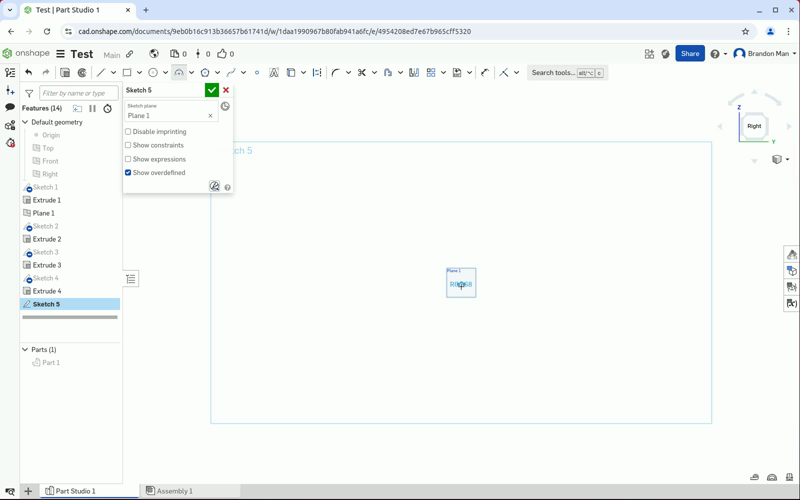
scroll(6)
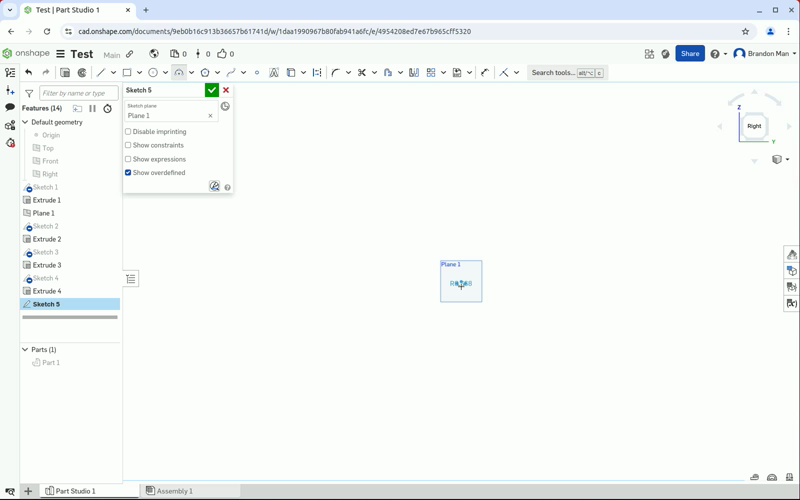
scroll(6)
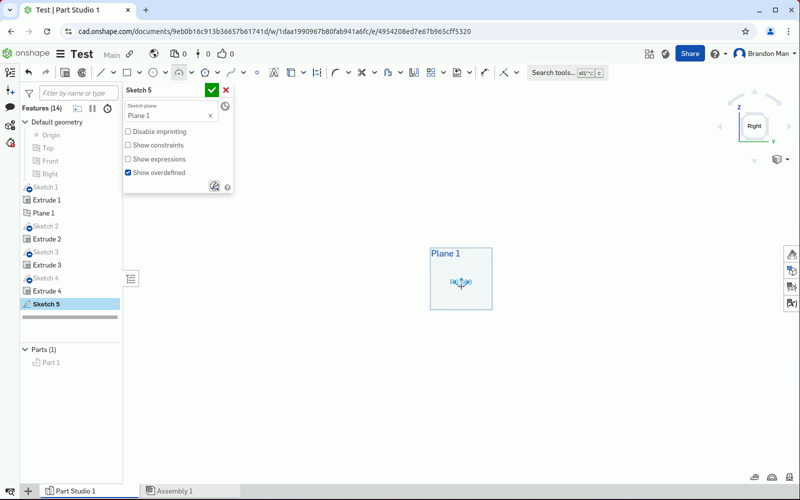
scroll(6)
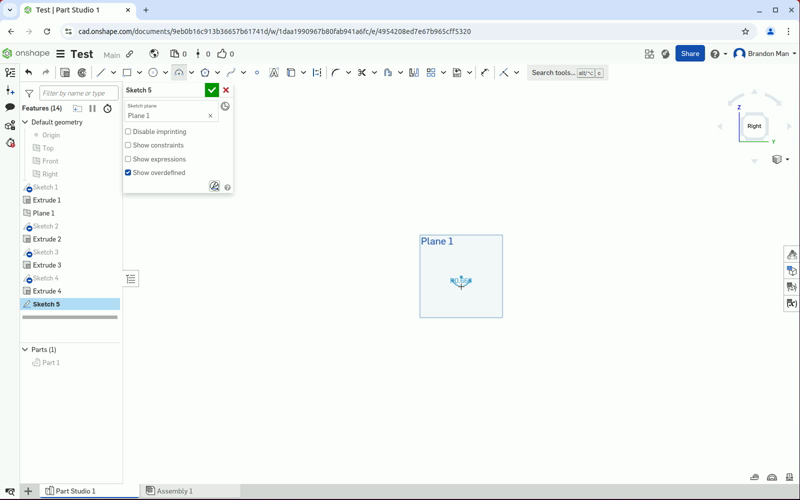
scroll(6)
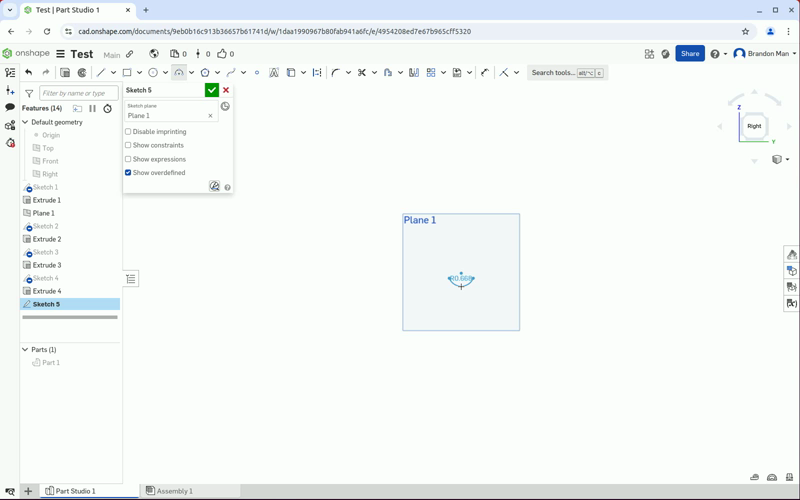
scroll(6)
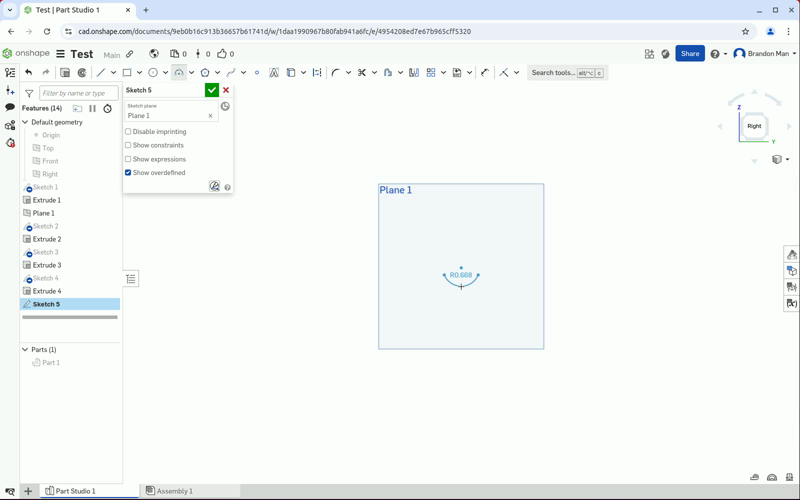
scroll(6)
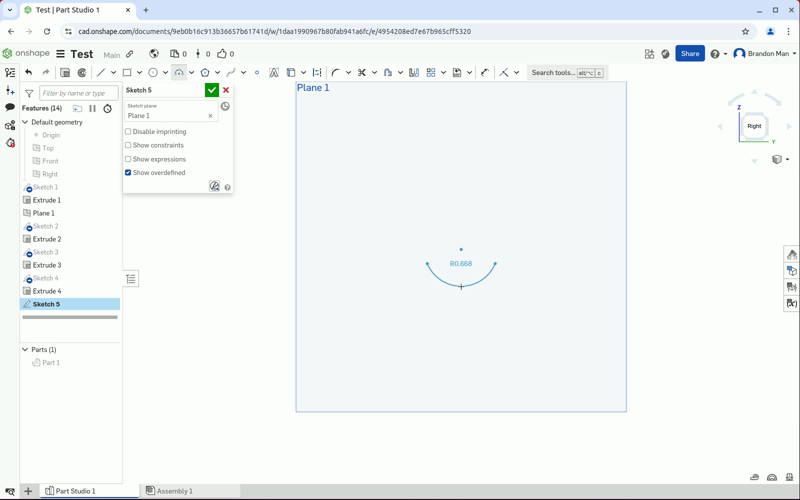
click(461, 286)
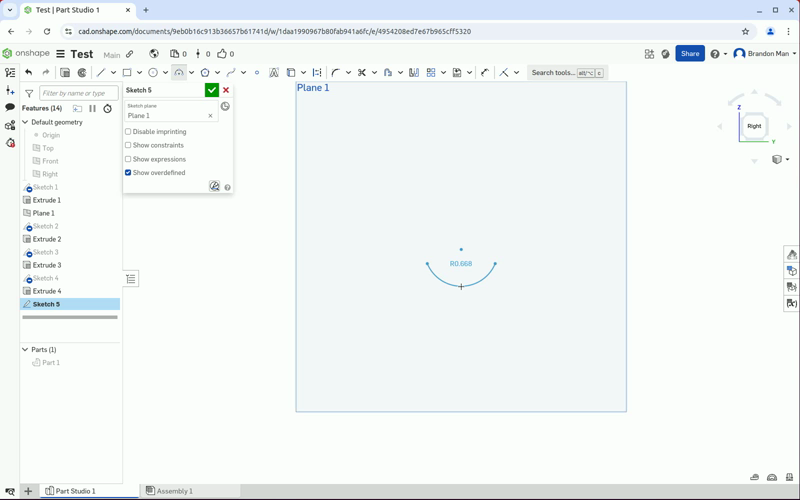
scroll(-6)
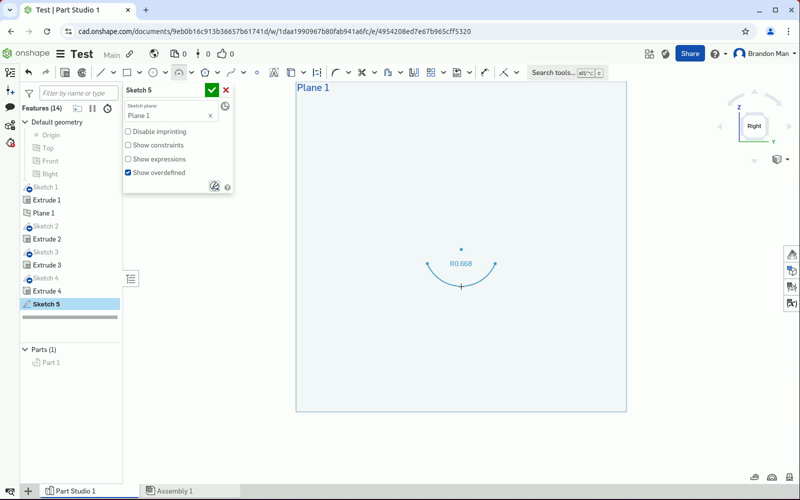
scroll(-6)
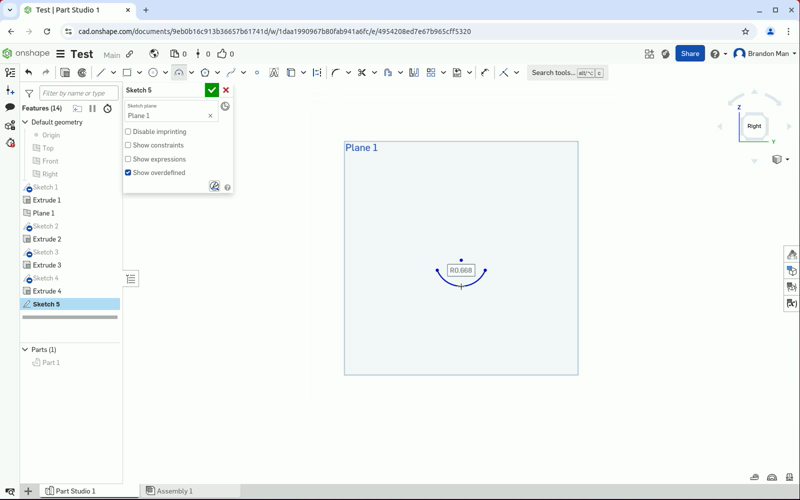
scroll(-6)
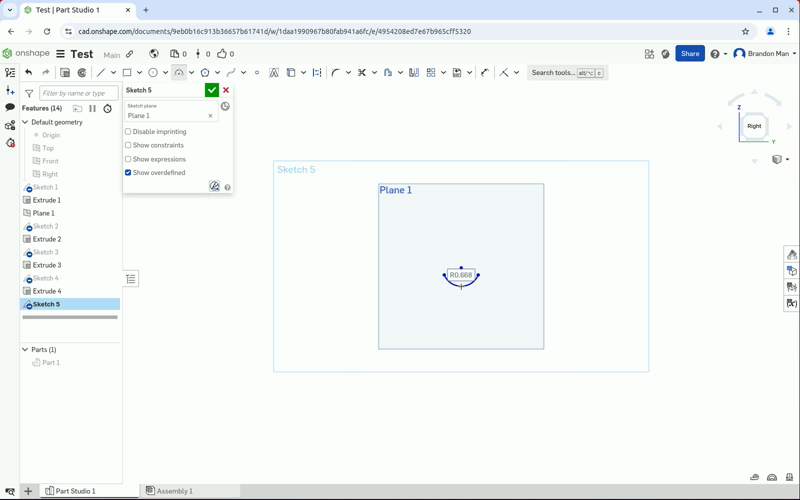
scroll(-6)
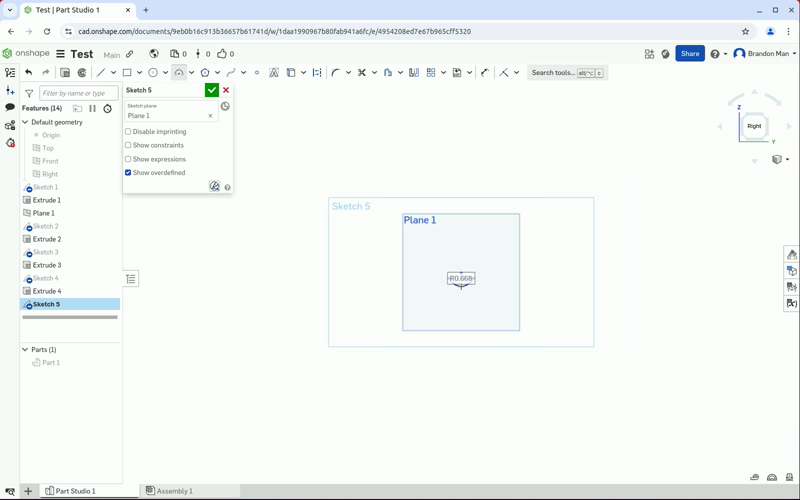
scroll(-6)
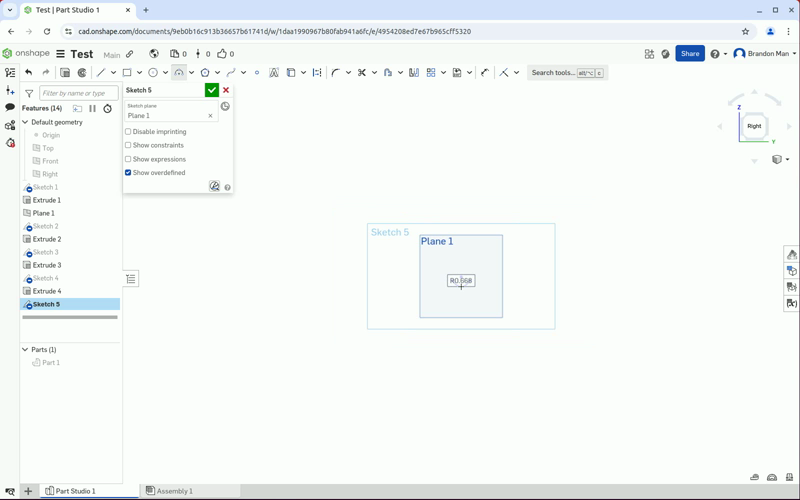
scroll(-6)
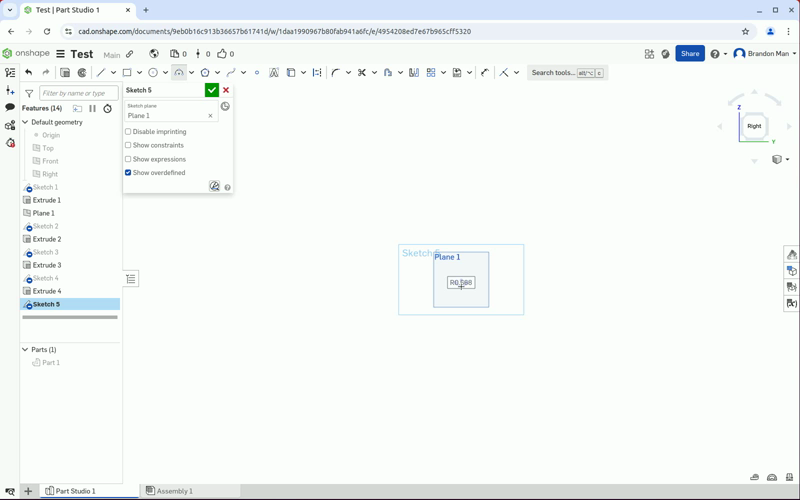
scroll(-6)
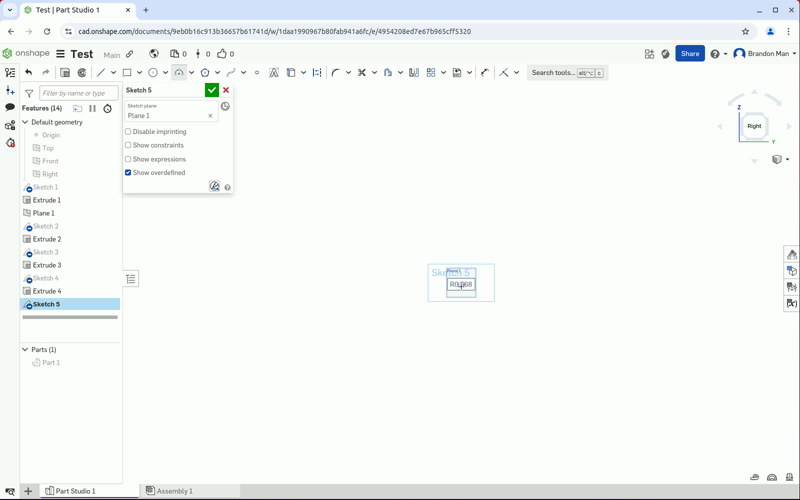
key_up(shift)
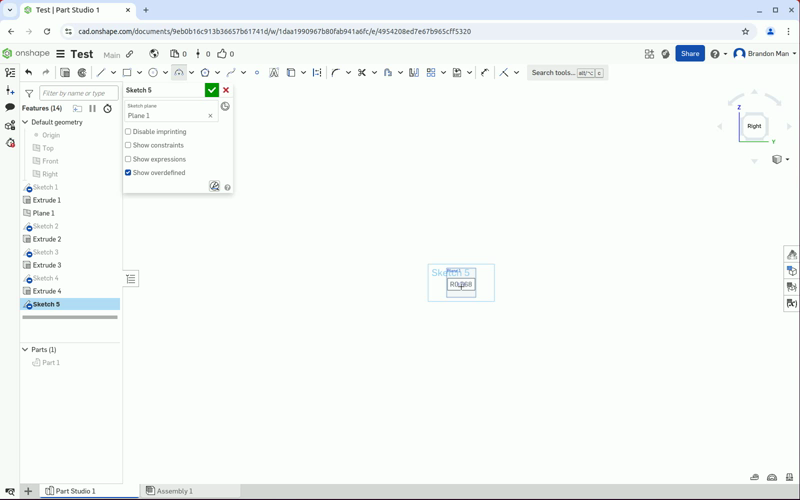
key(esc)
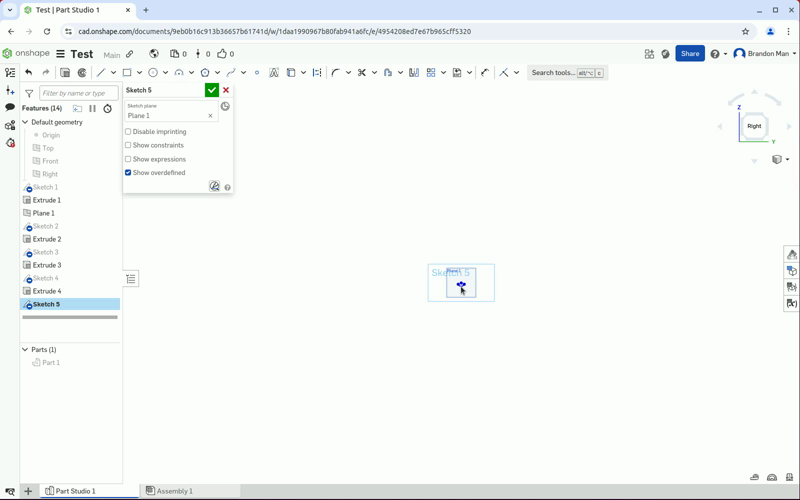
key(l)
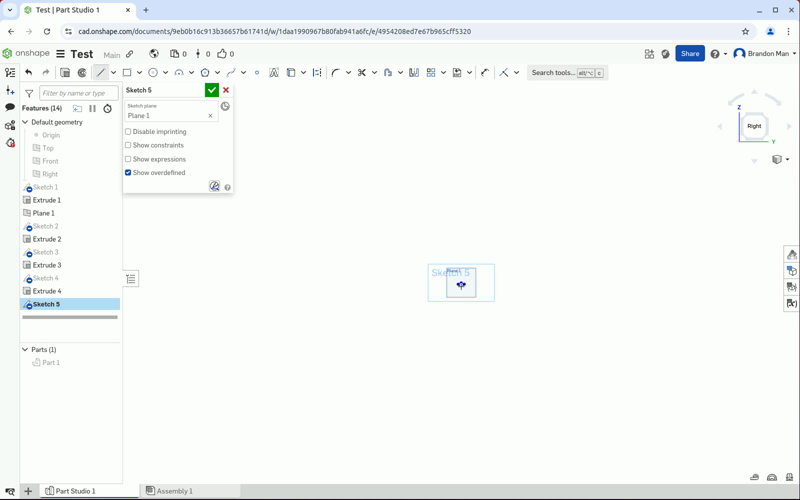
mouse_move(464, 284)
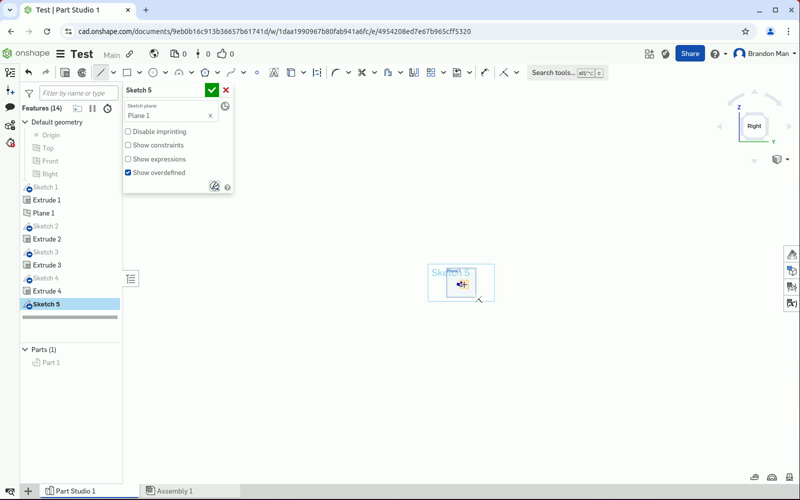
scroll(6)
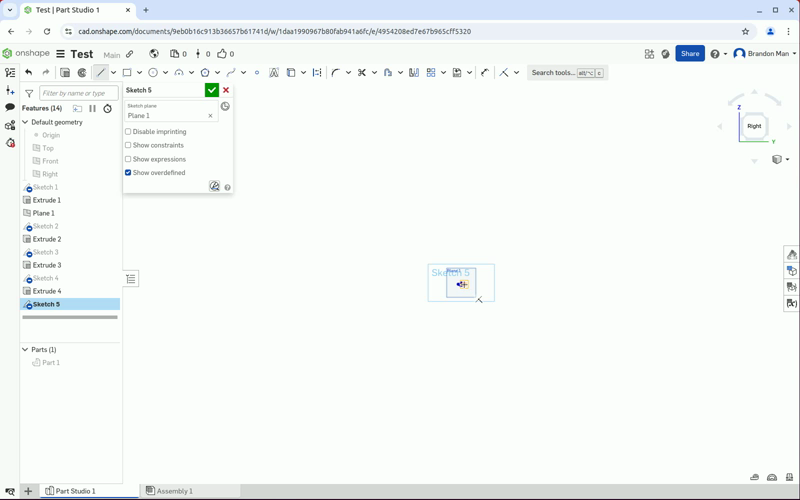
scroll(6)
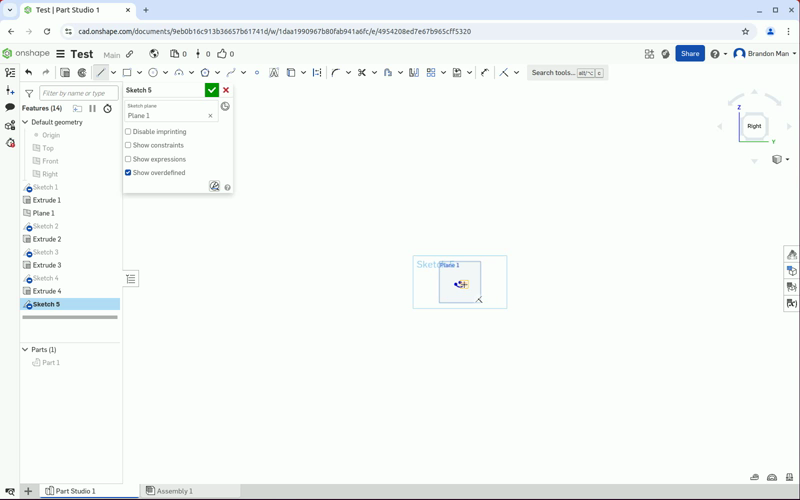
scroll(6)
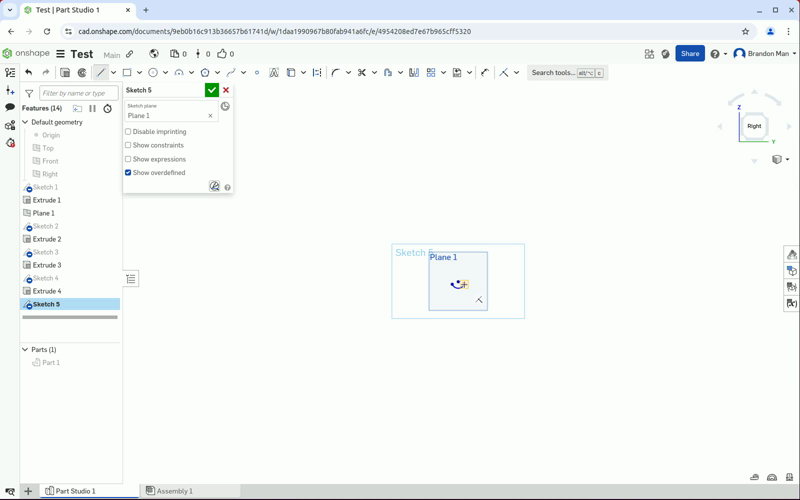
scroll(6)
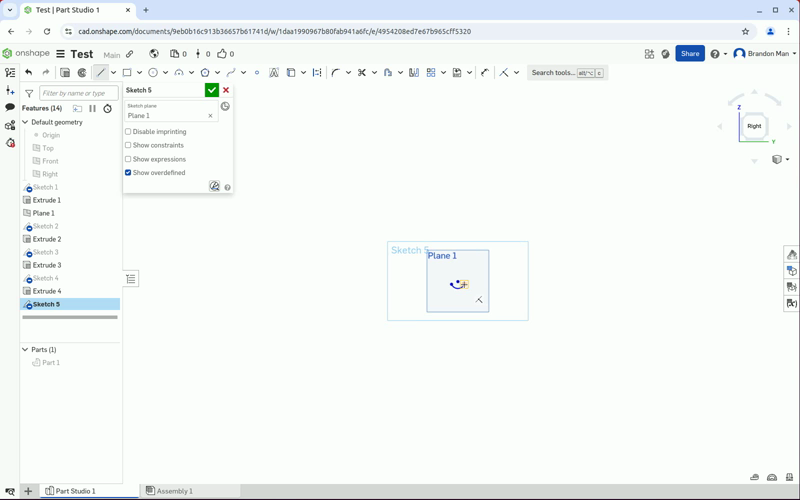
scroll(6)
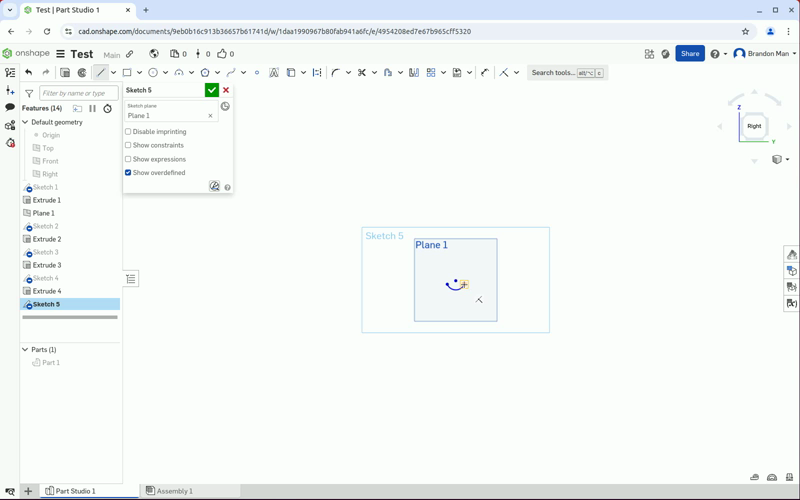
scroll(6)
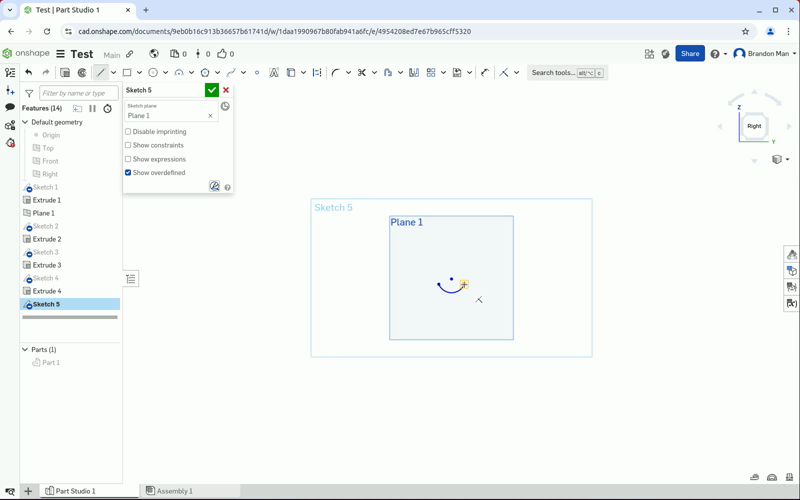
scroll(6)
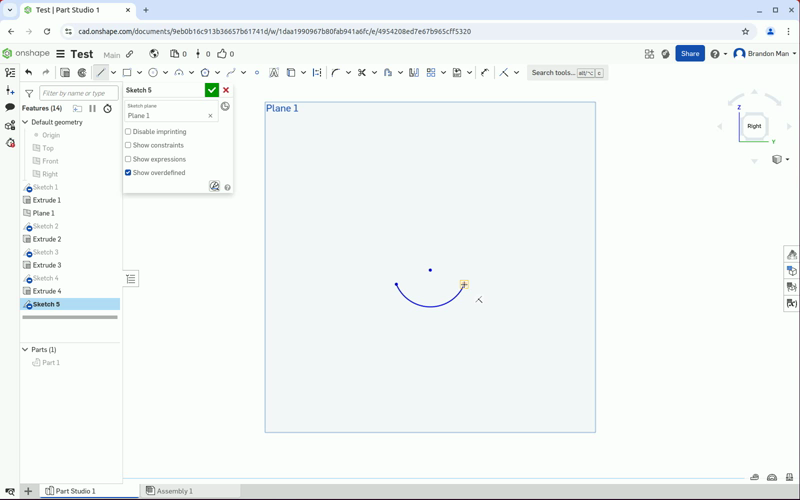
click(464, 284)
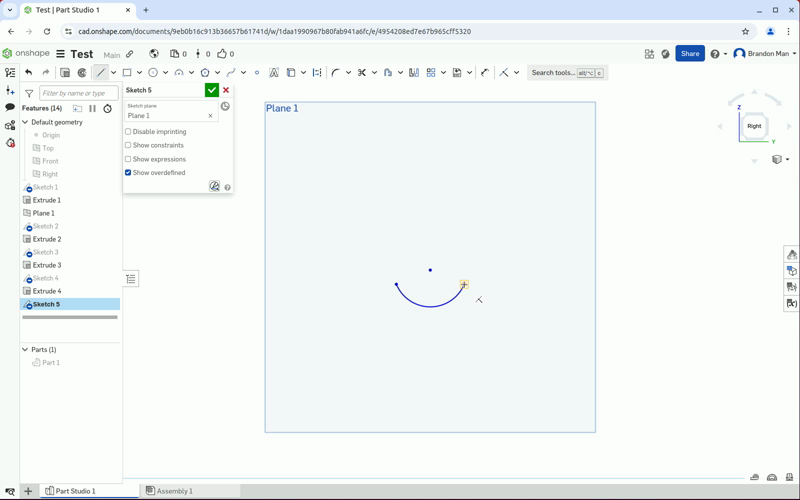
scroll(-6)
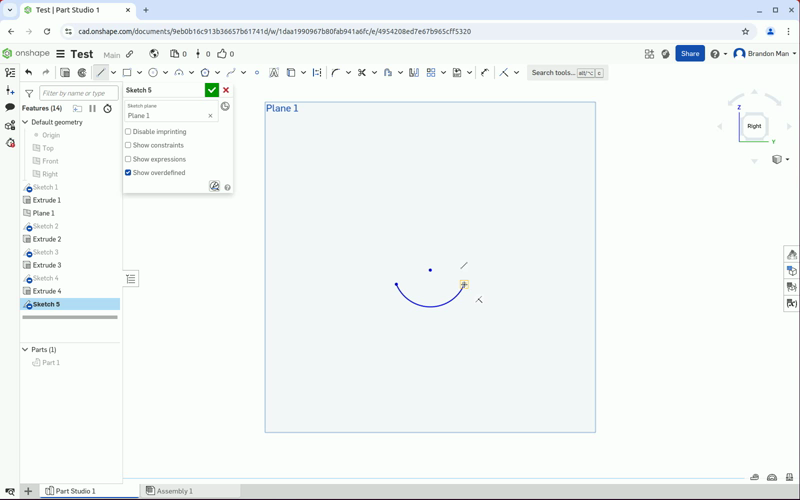
scroll(-6)
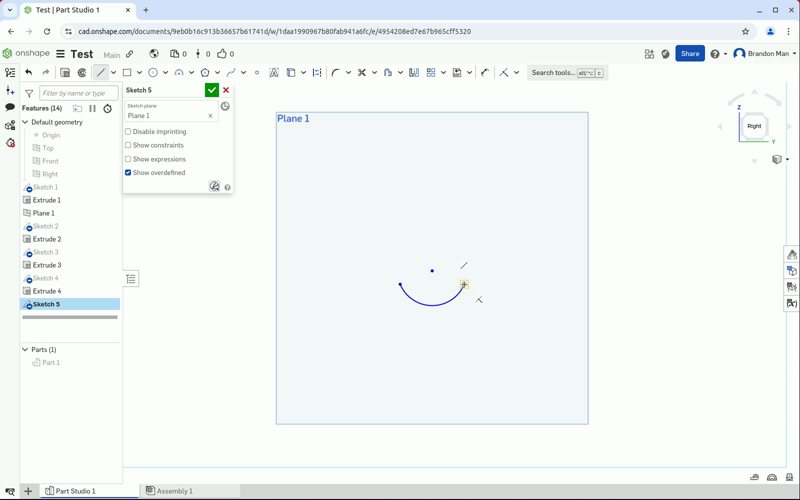
scroll(-6)
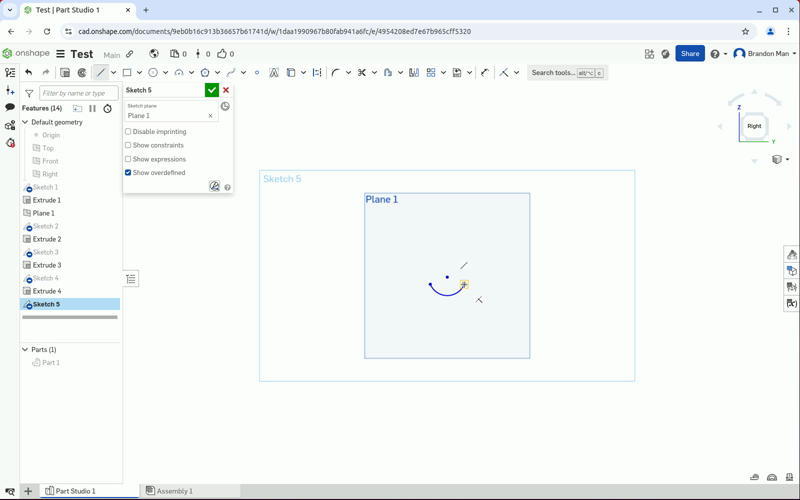
scroll(-6)
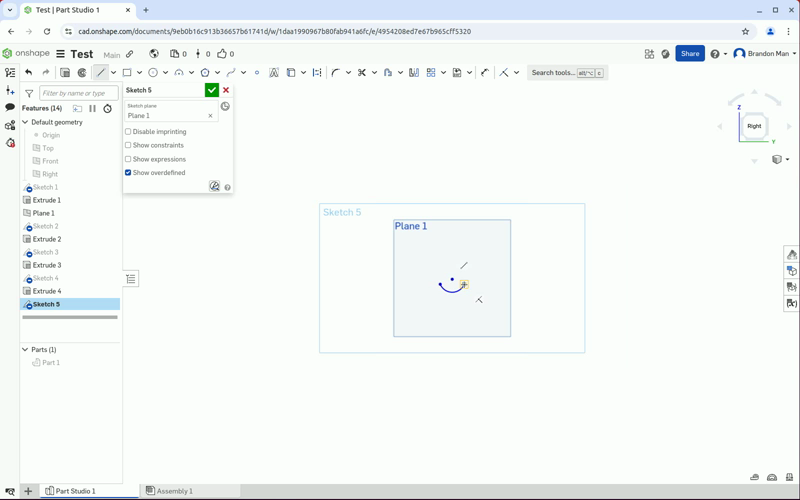
scroll(-6)
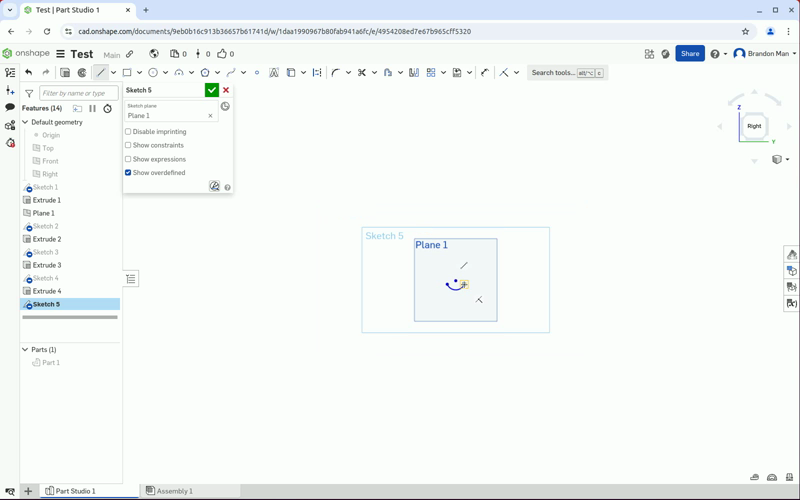
scroll(-6)
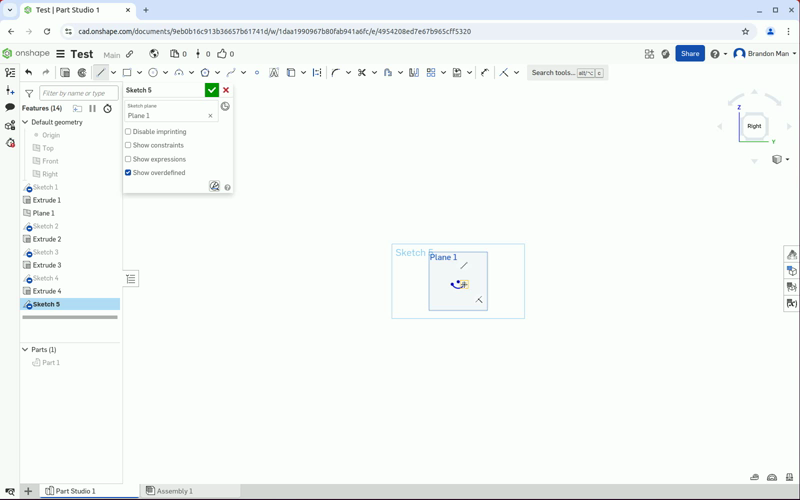
scroll(-6)
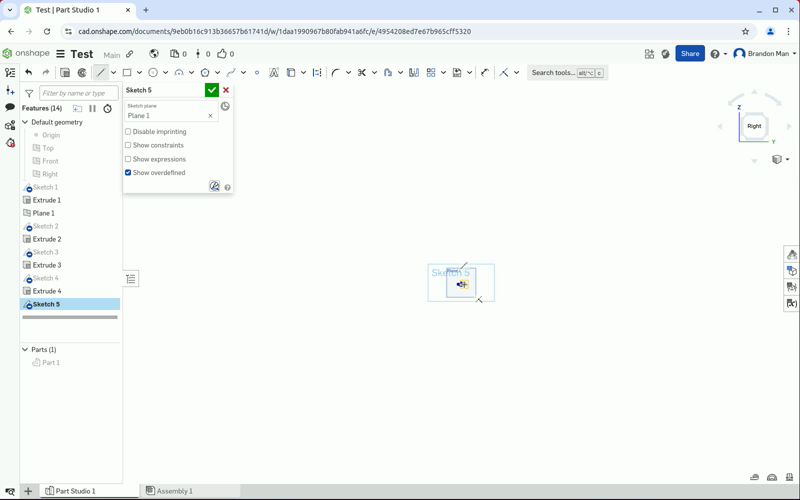
mouse_move(494, 284)
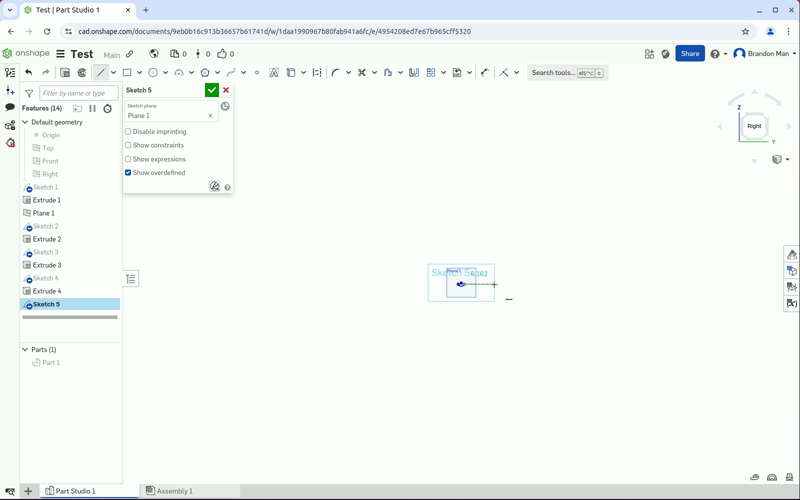
key_down(shift)
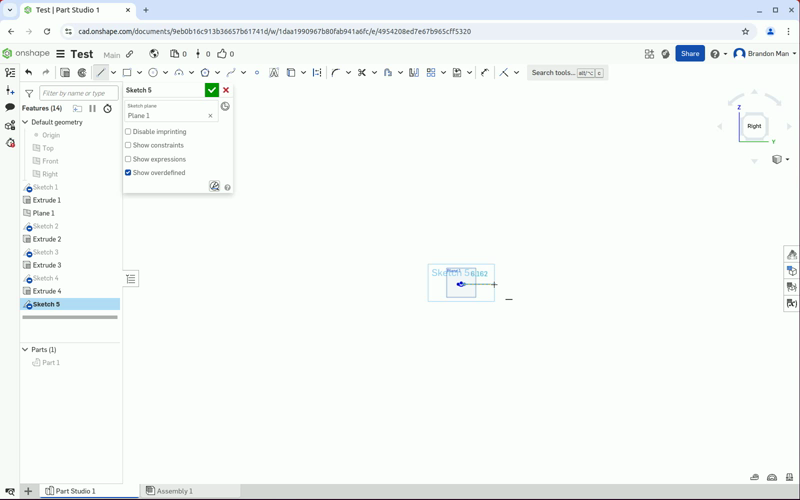
mouse_move(458, 284)
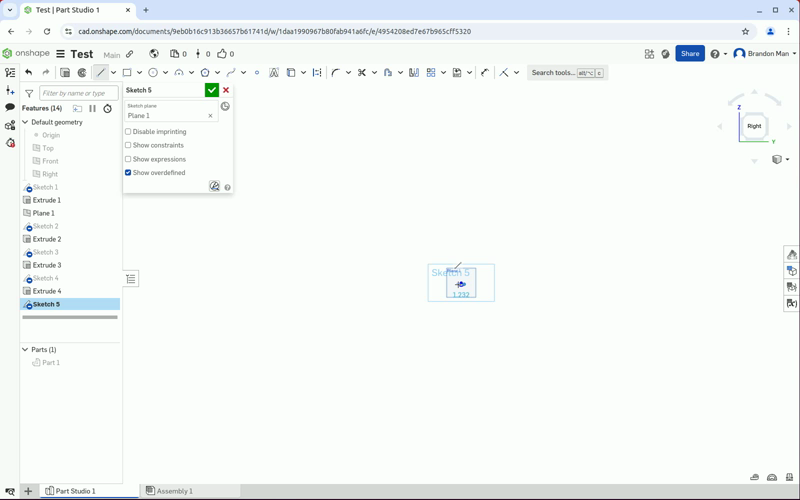
scroll(6)
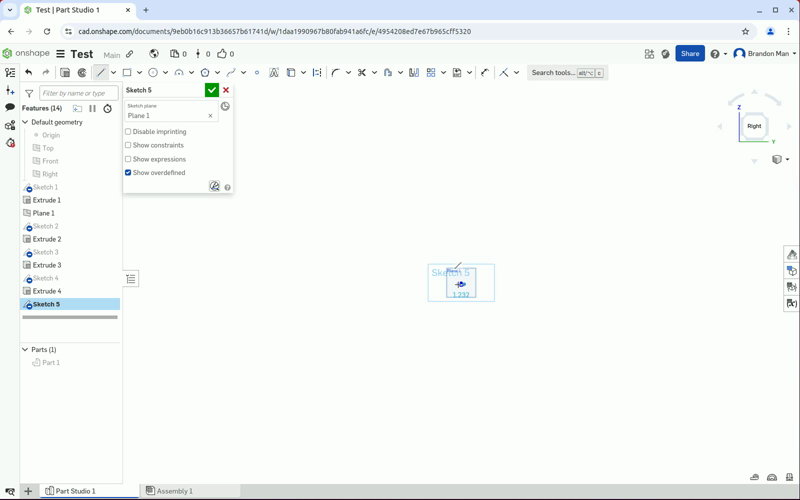
scroll(6)
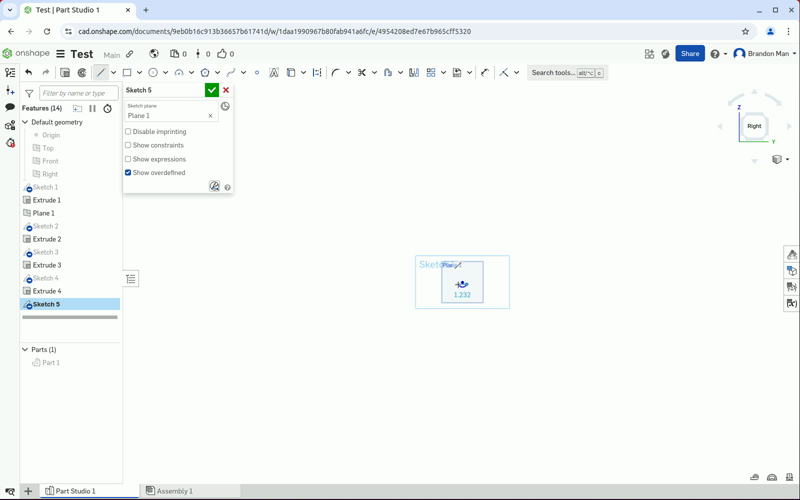
scroll(6)
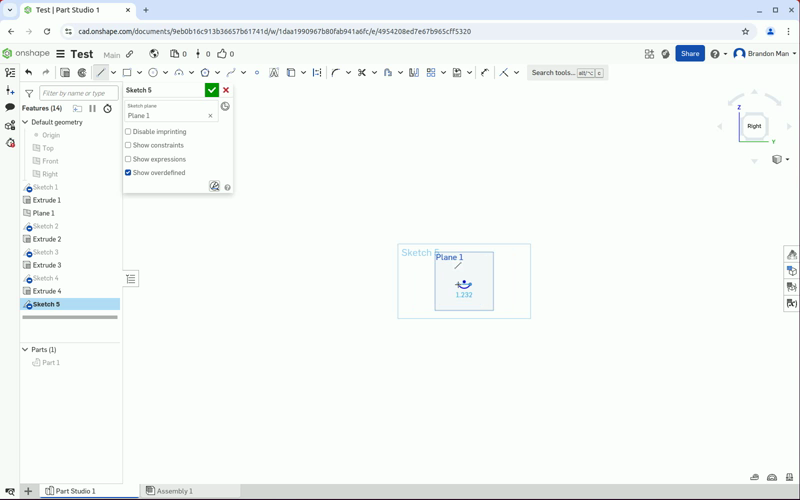
scroll(6)
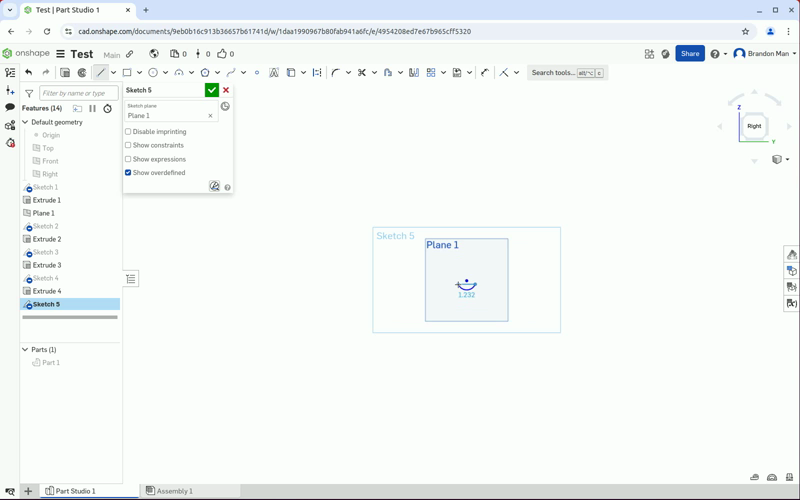
scroll(6)
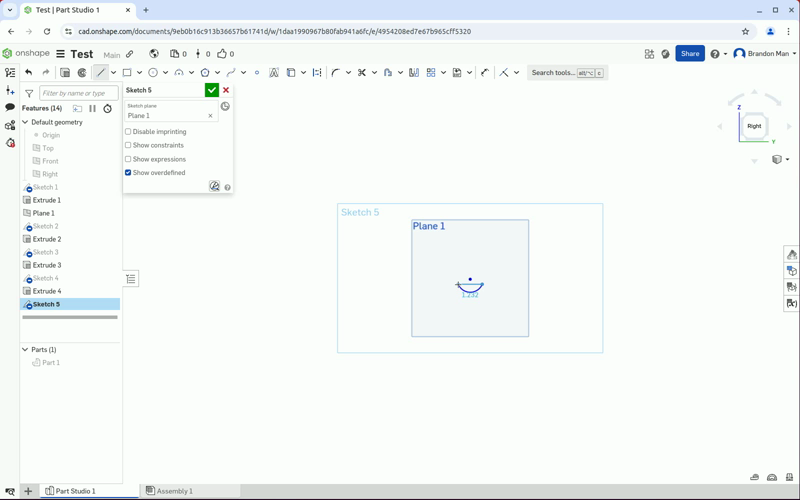
scroll(6)
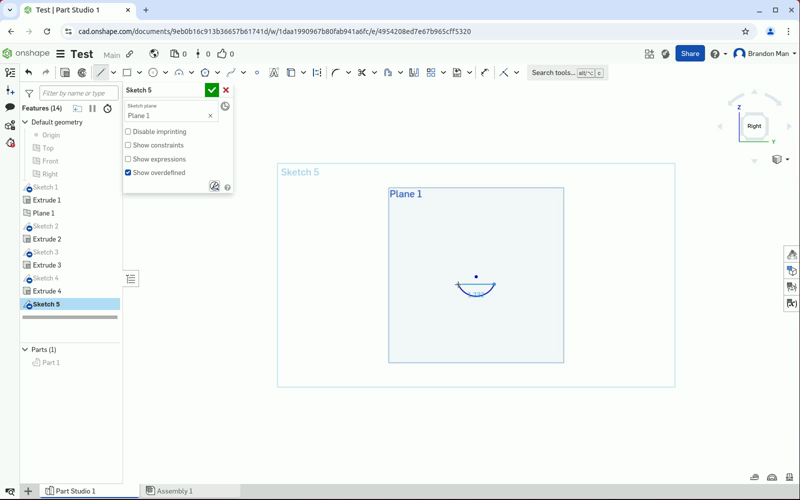
scroll(6)
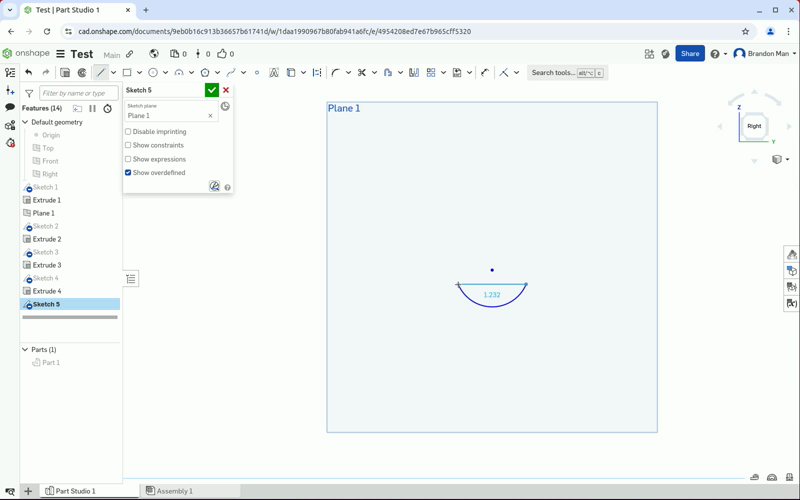
key_up(shift)
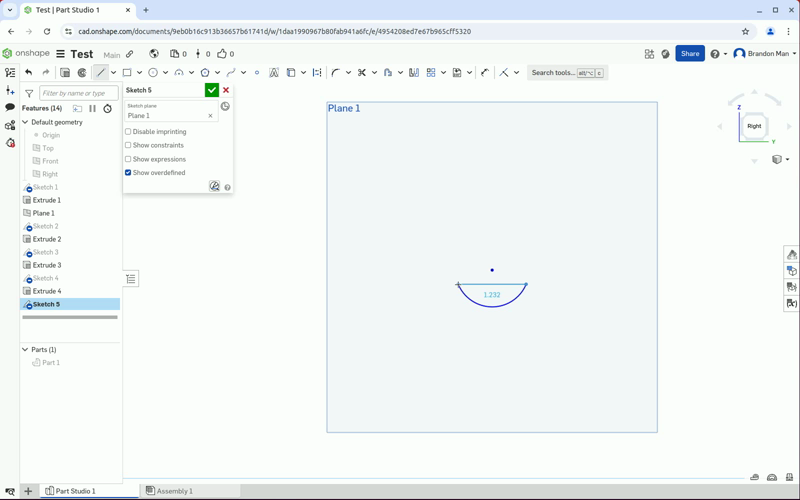
click(458, 284)
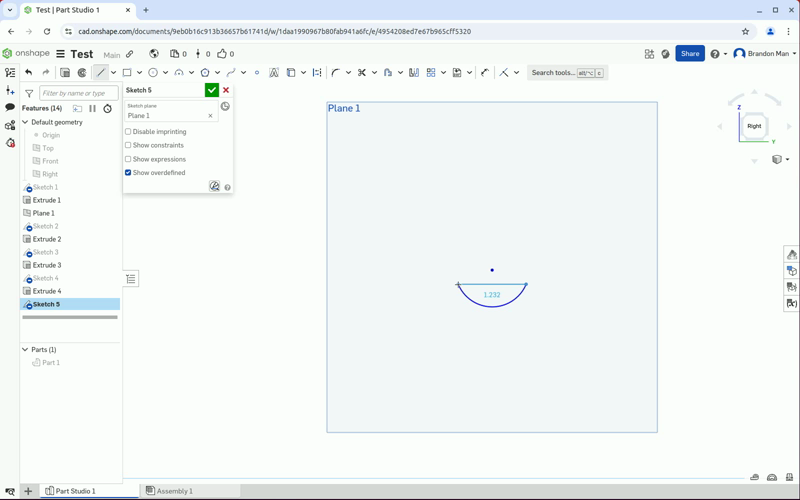
scroll(-6)
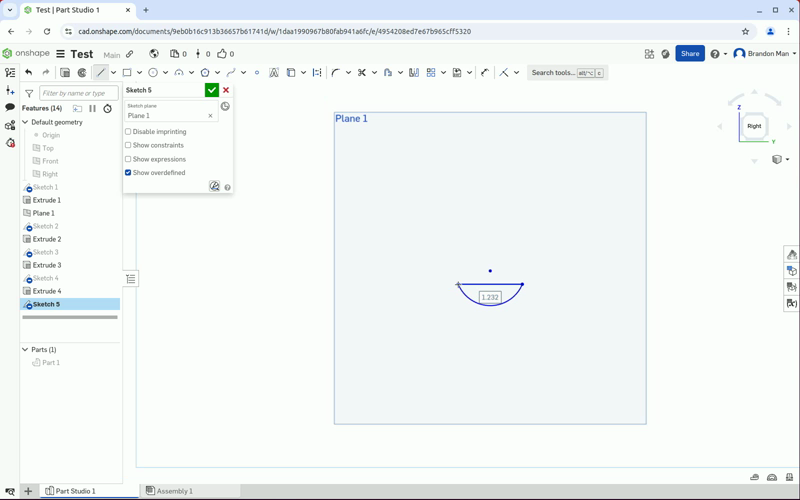
scroll(-6)
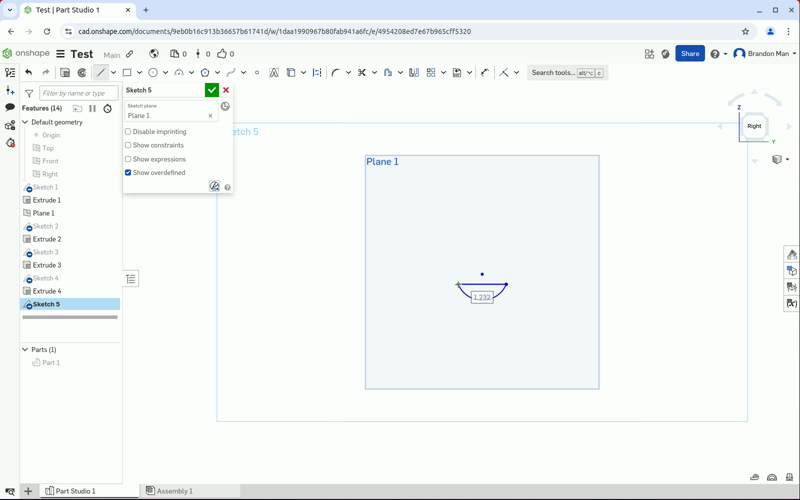
scroll(-6)
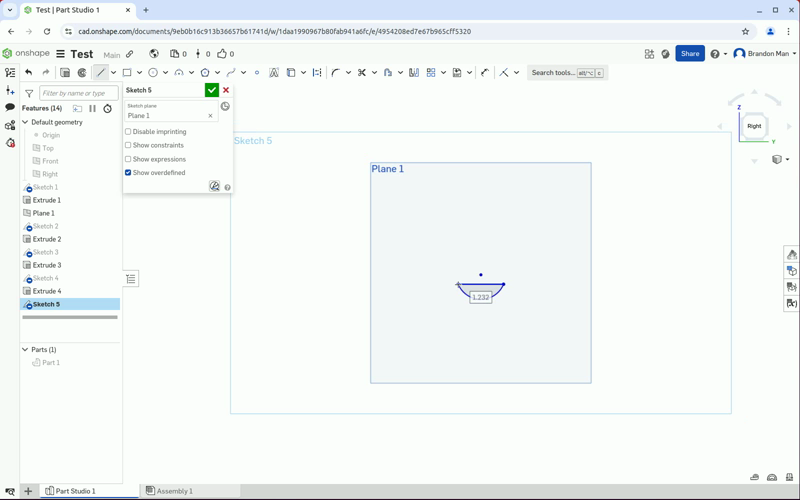
scroll(-6)
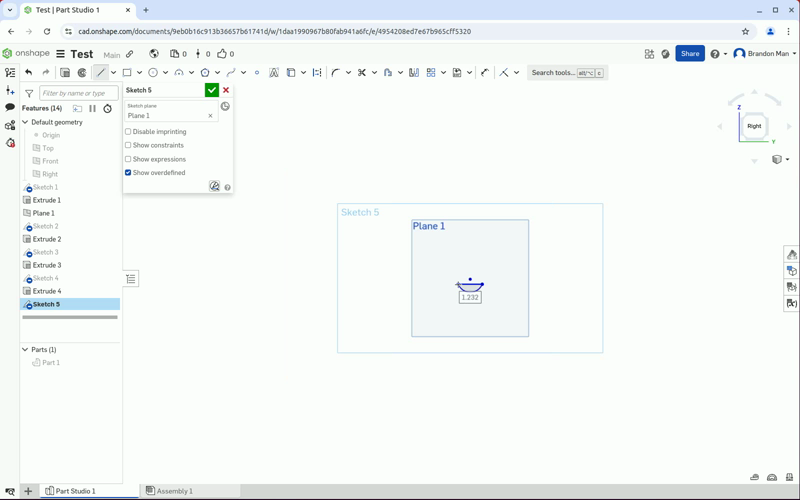
scroll(-6)
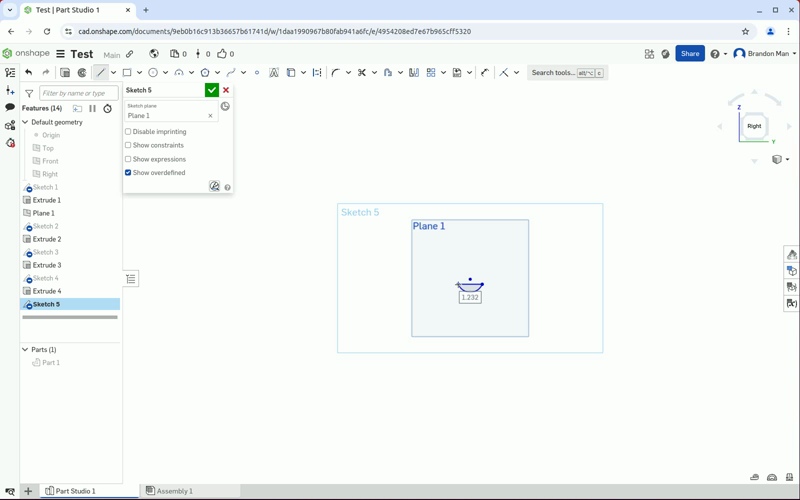
scroll(-6)
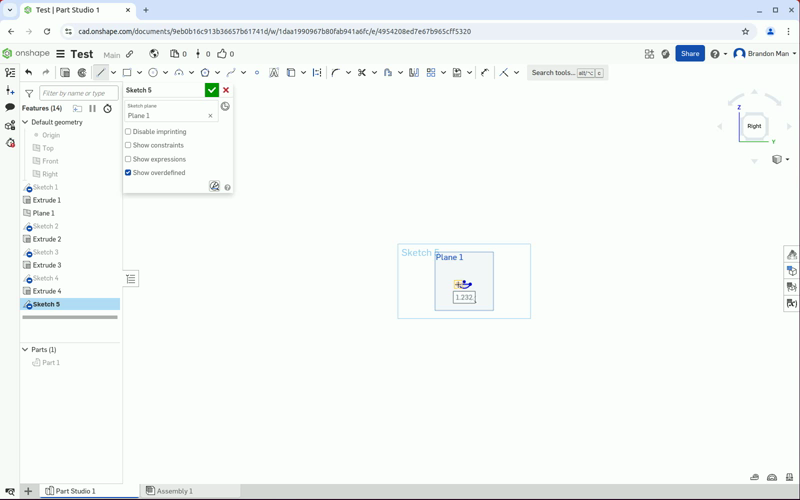
scroll(-6)
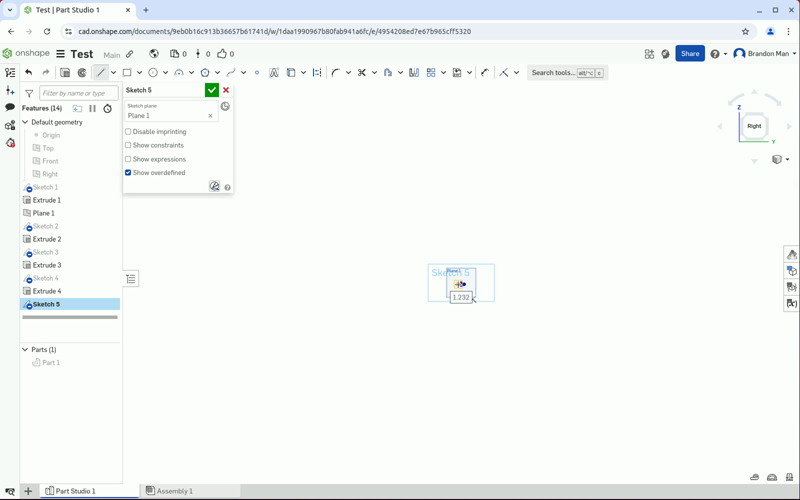
key(esc)
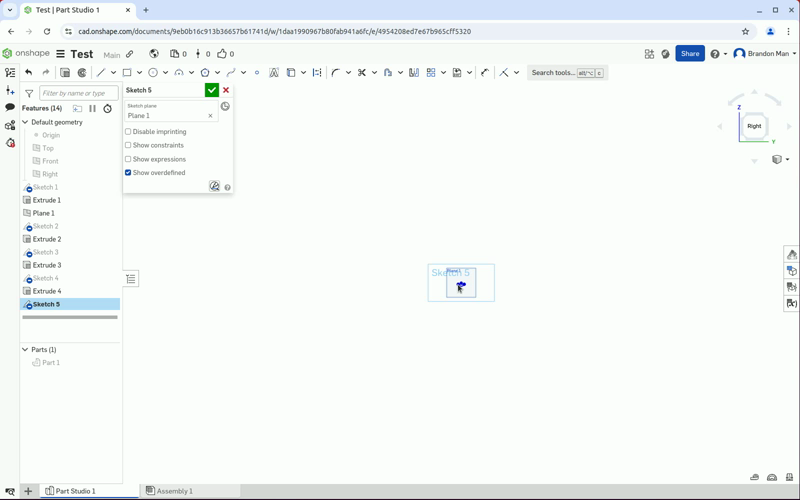
mouse_move(461, 284)
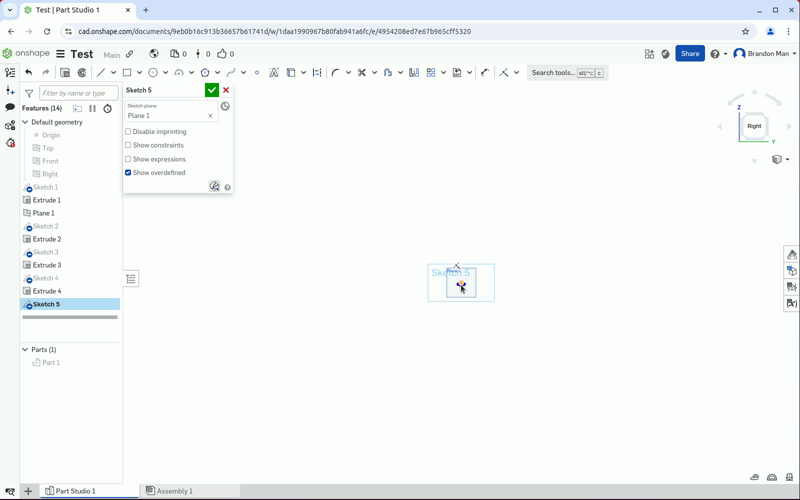
scroll(6)
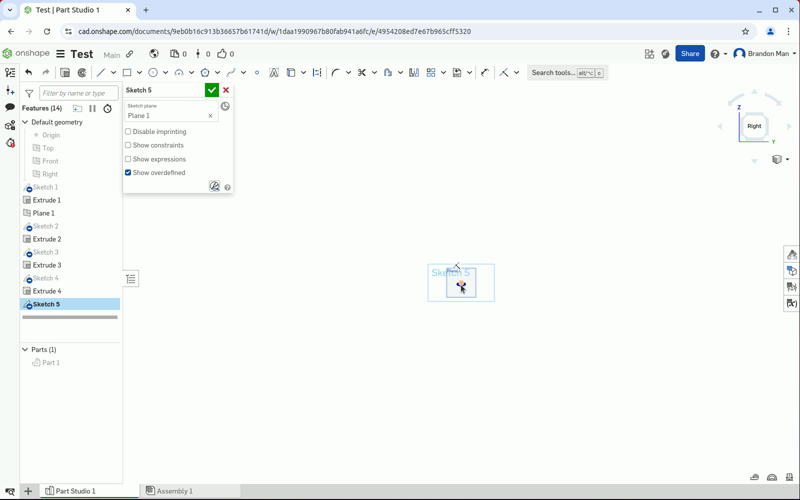
scroll(6)
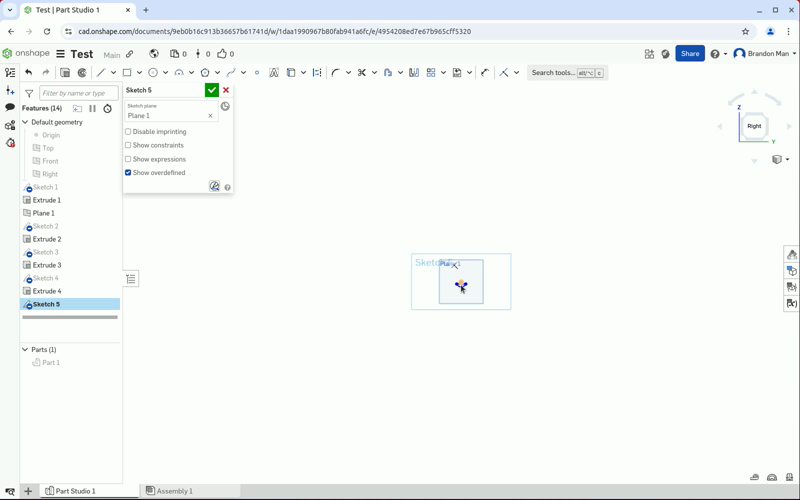
scroll(6)
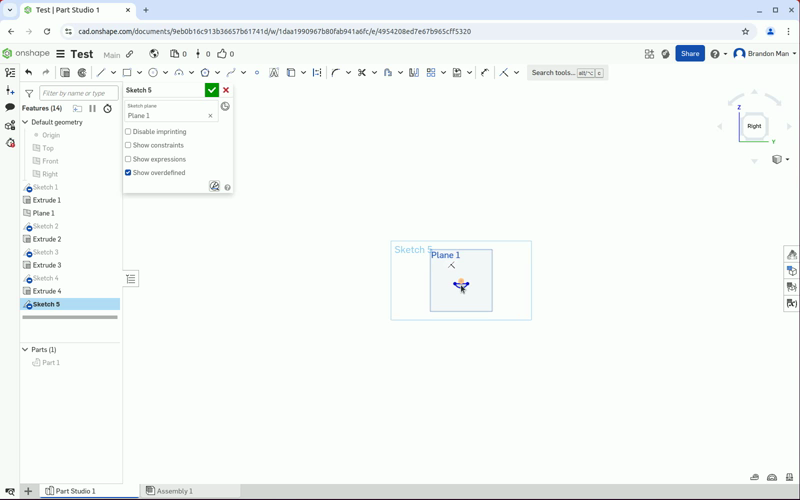
scroll(6)
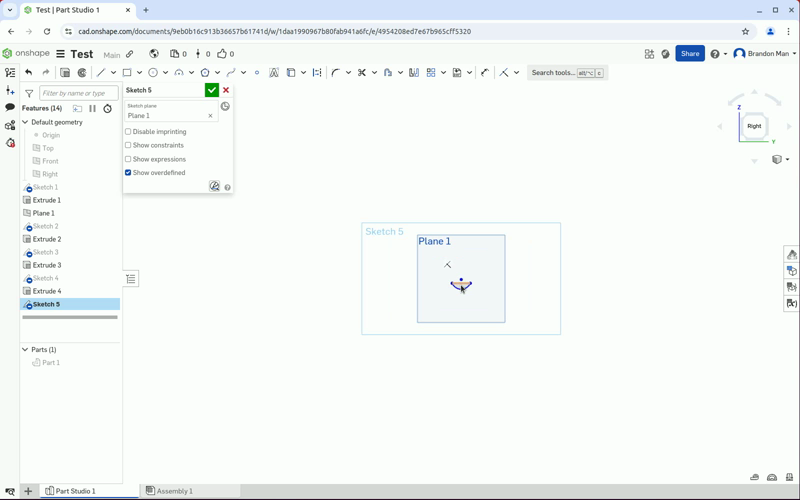
scroll(6)
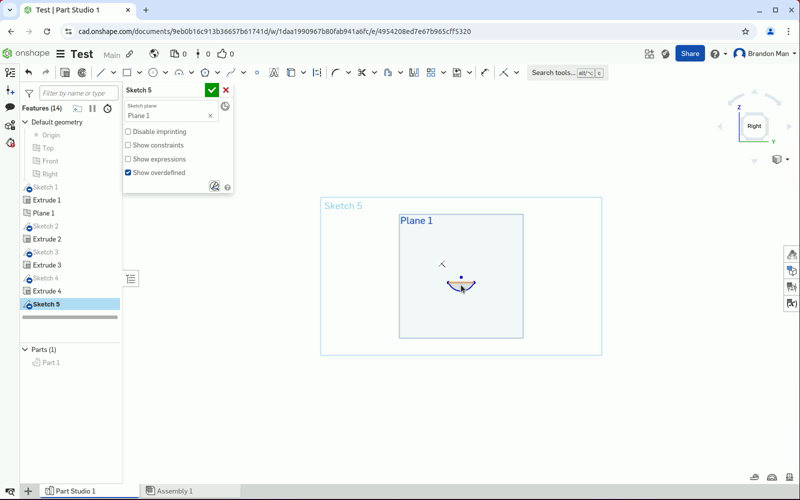
scroll(6)
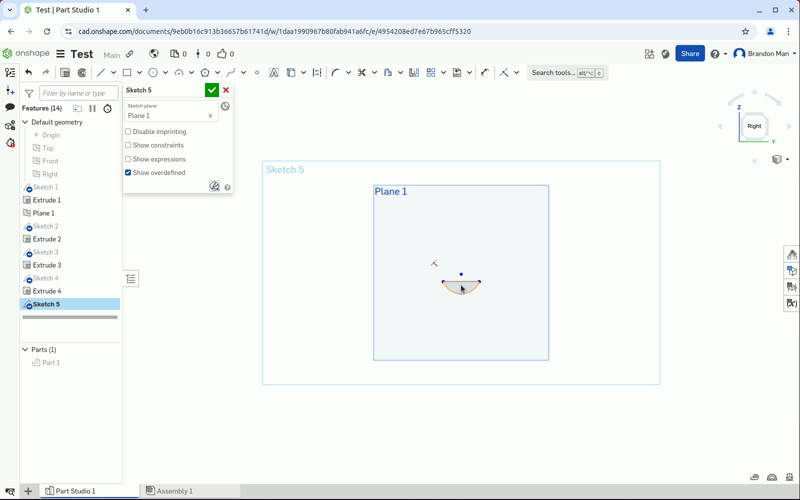
scroll(6)
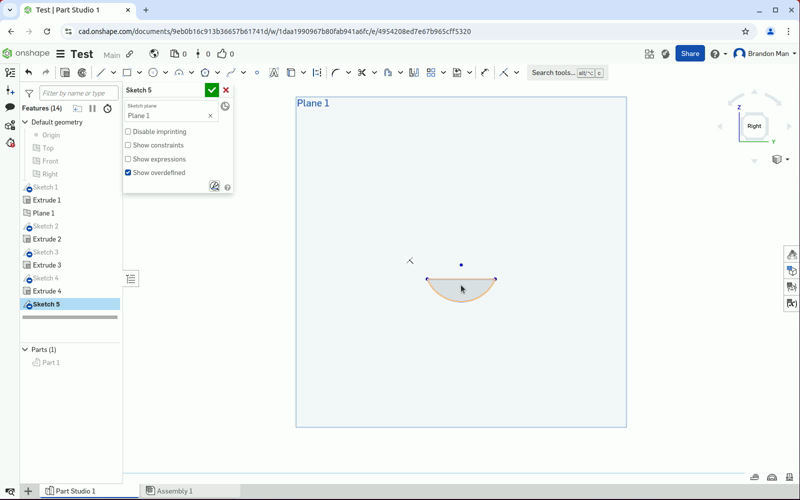
click(461, 284)
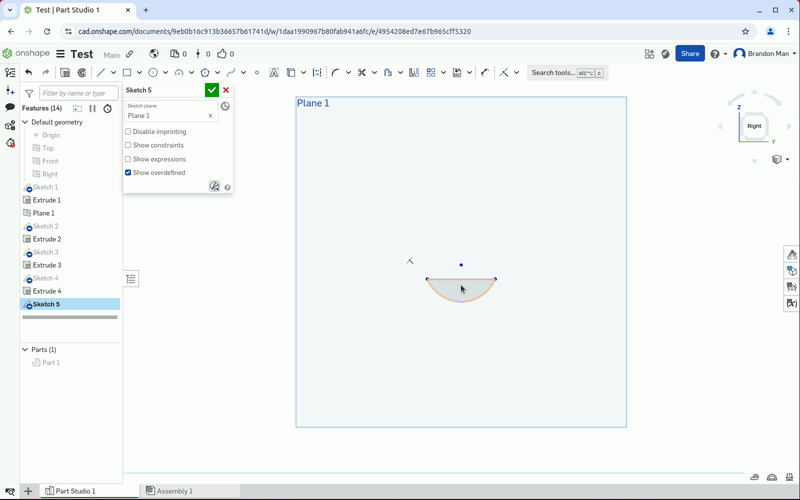
scroll(-6)
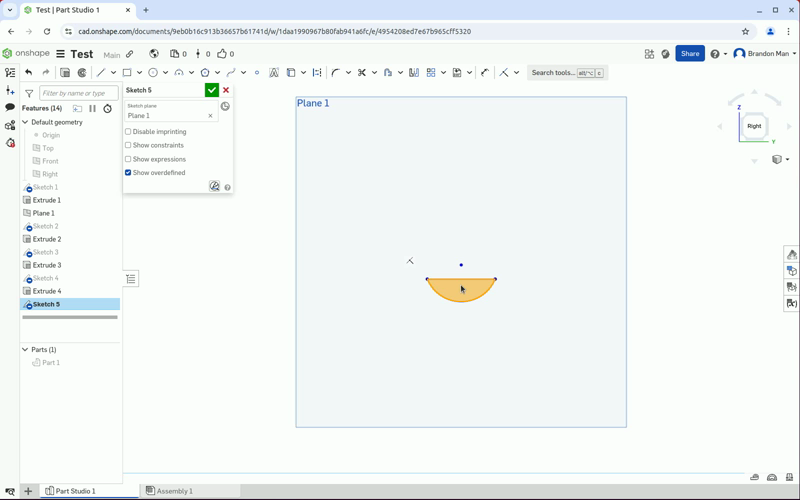
scroll(-6)
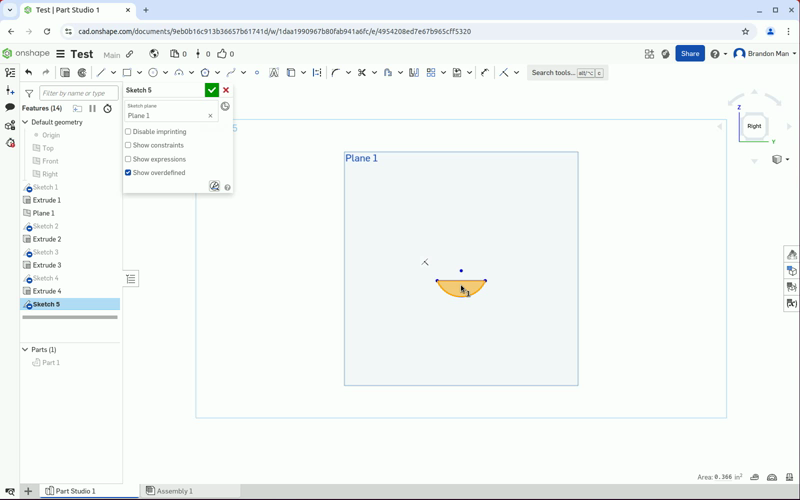
scroll(-6)
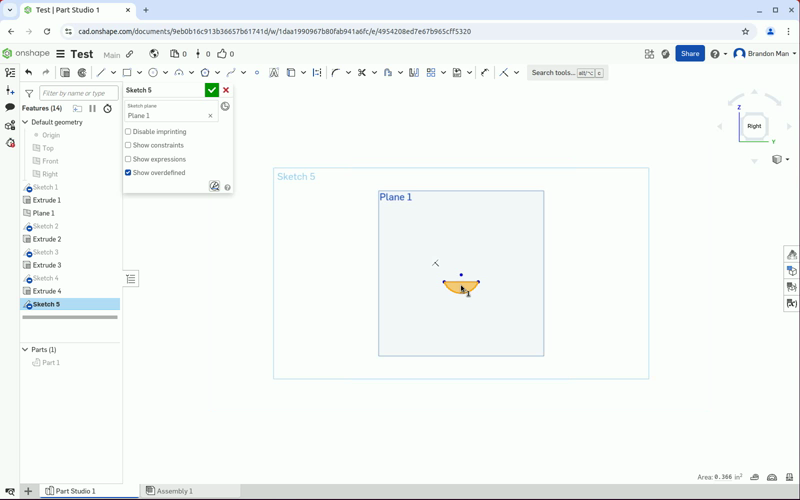
scroll(-6)
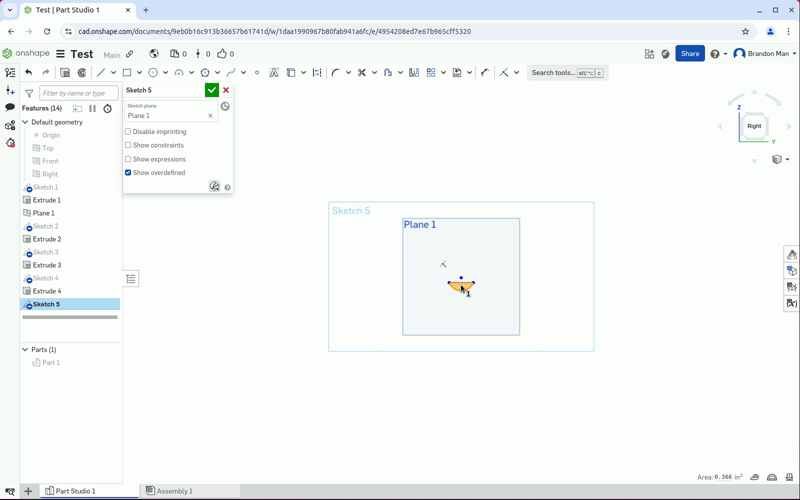
scroll(-6)
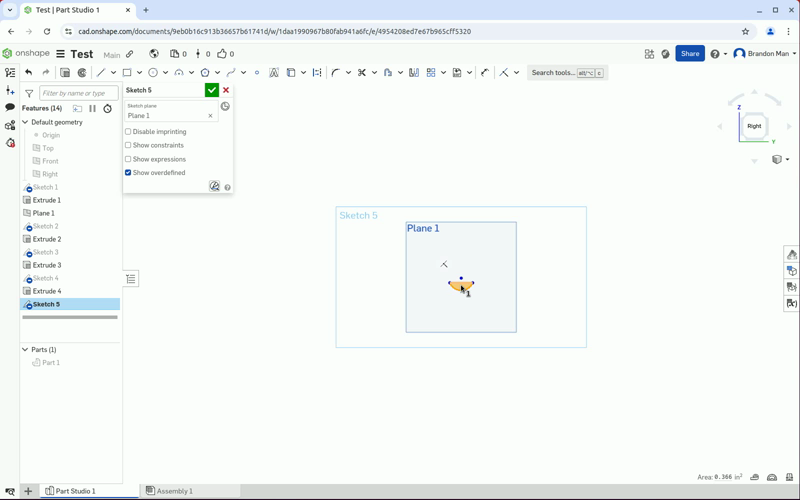
scroll(-6)
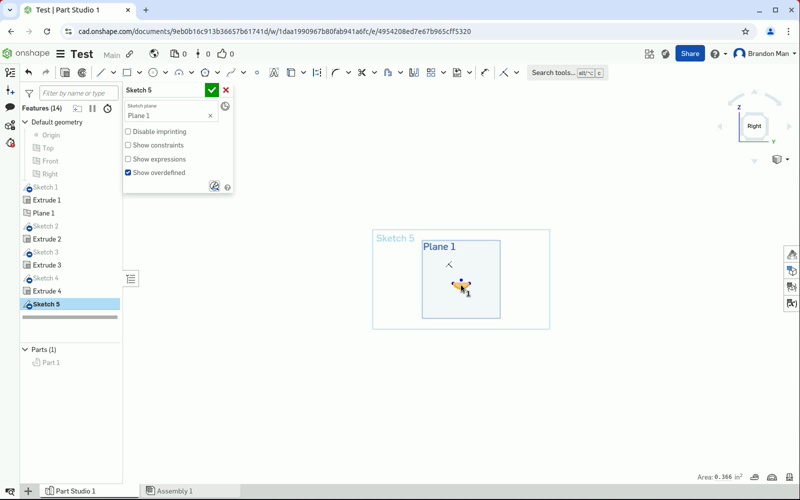
scroll(-6)
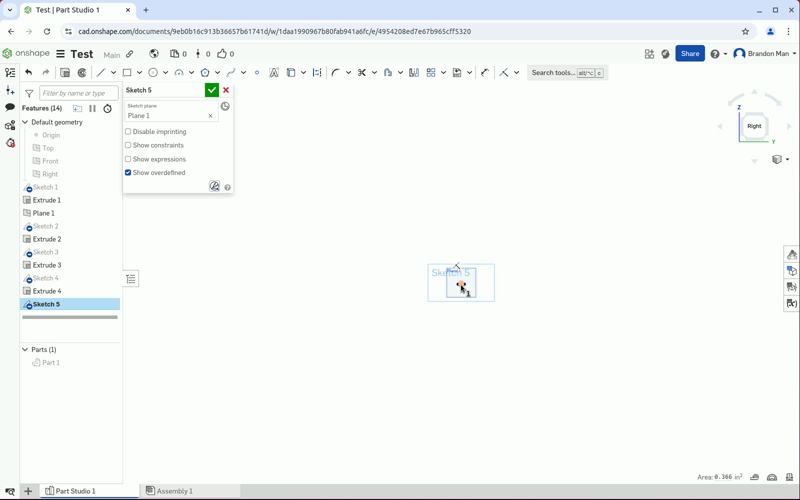
mouse_move(73, 352)
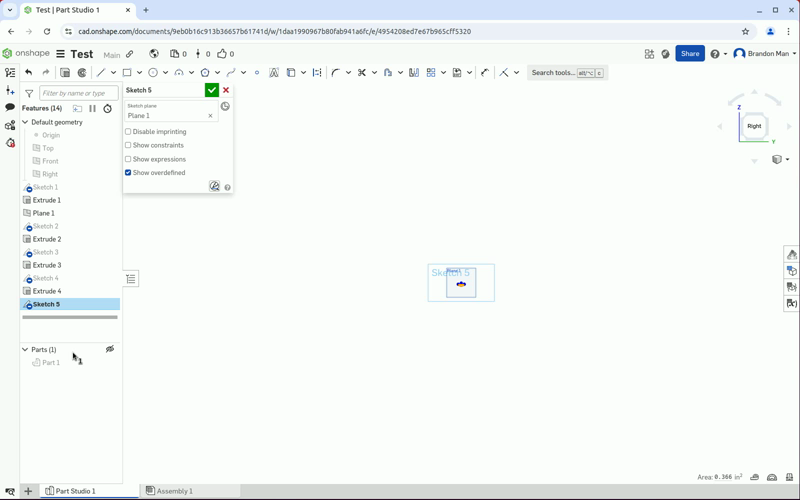
key(shift+y)
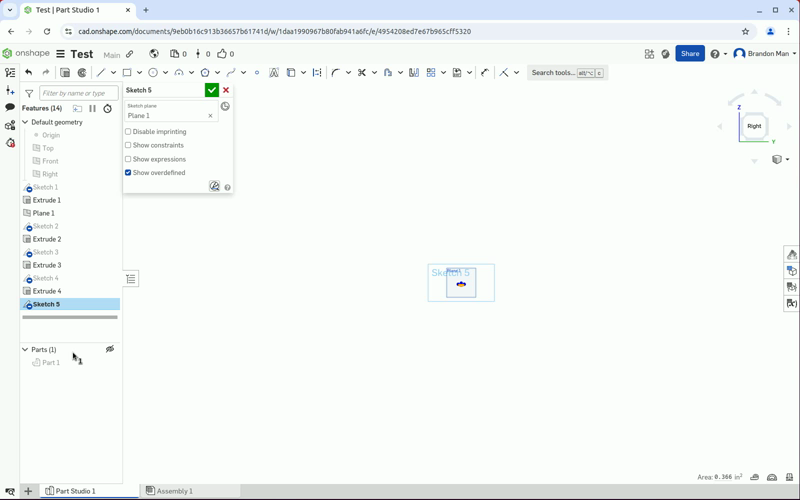
key(shift+e)
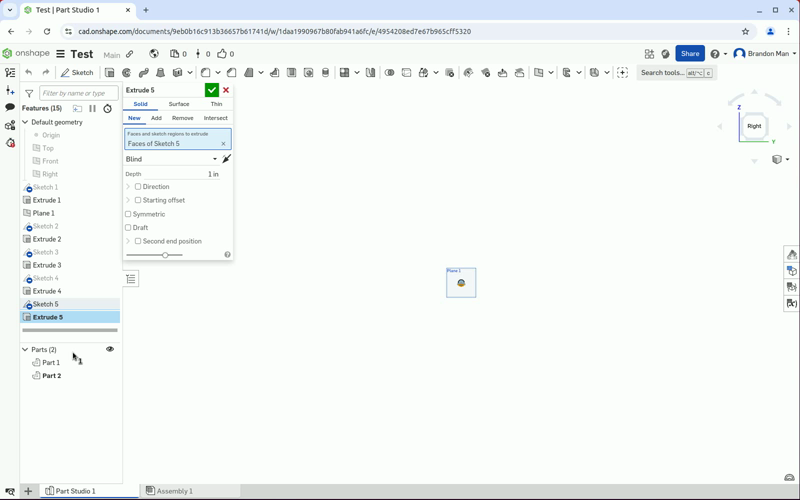
mouse_move(143, 106)
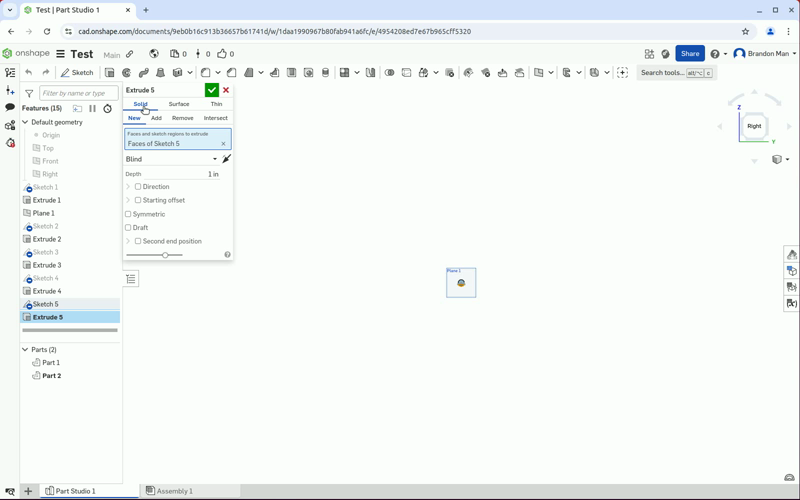
click(143, 106)
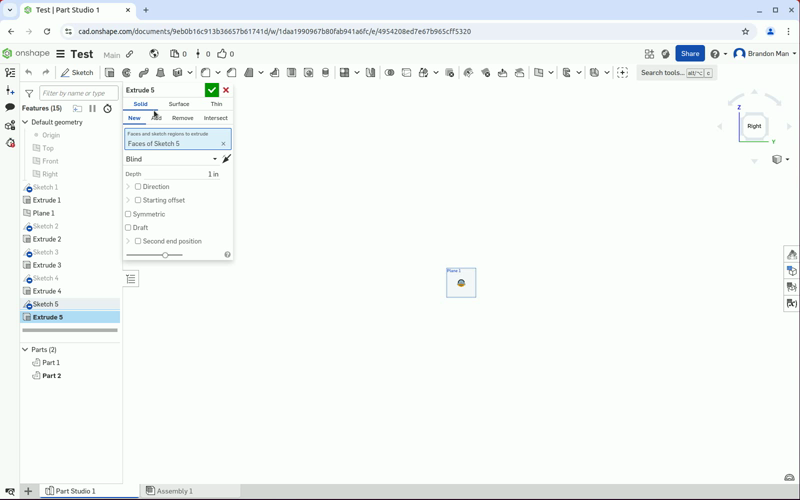
mouse_move(186, 120)
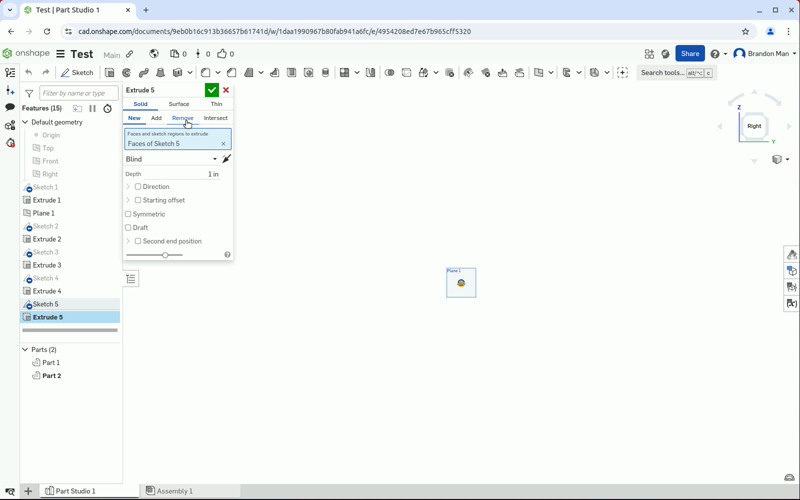
click(186, 120)
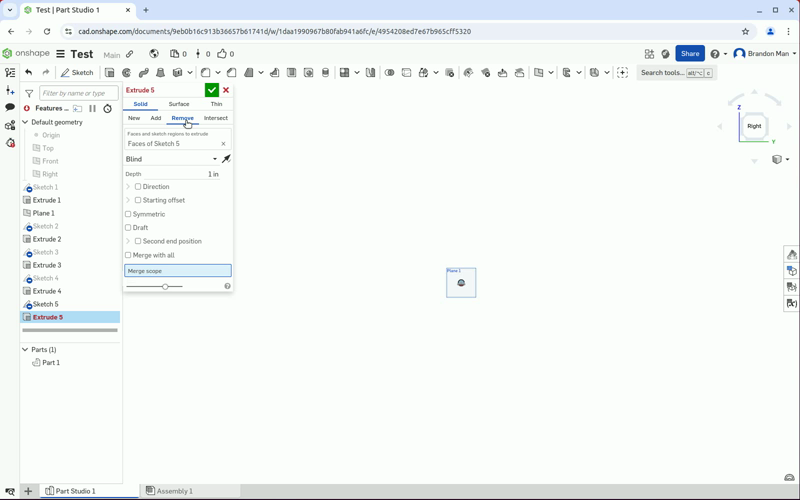
key(tab, 4)
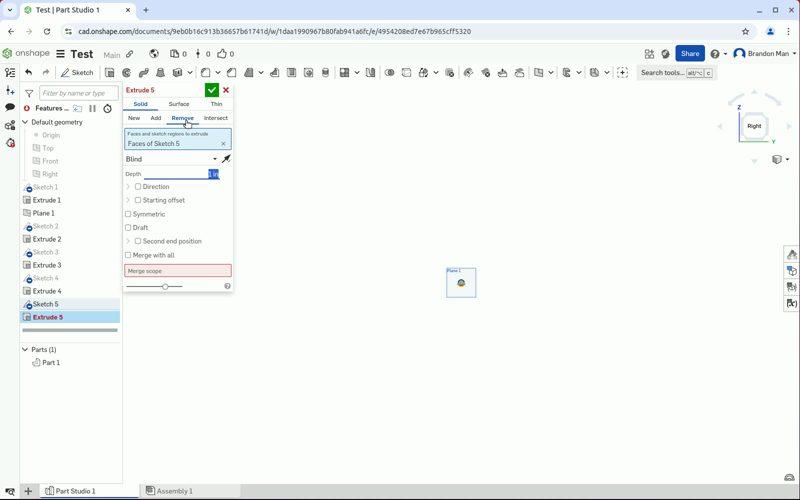
text(1.204)
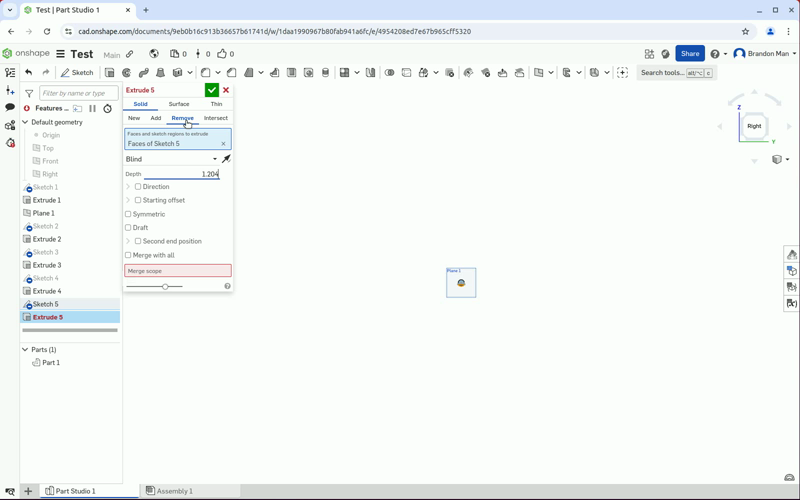
key(tab, 6)
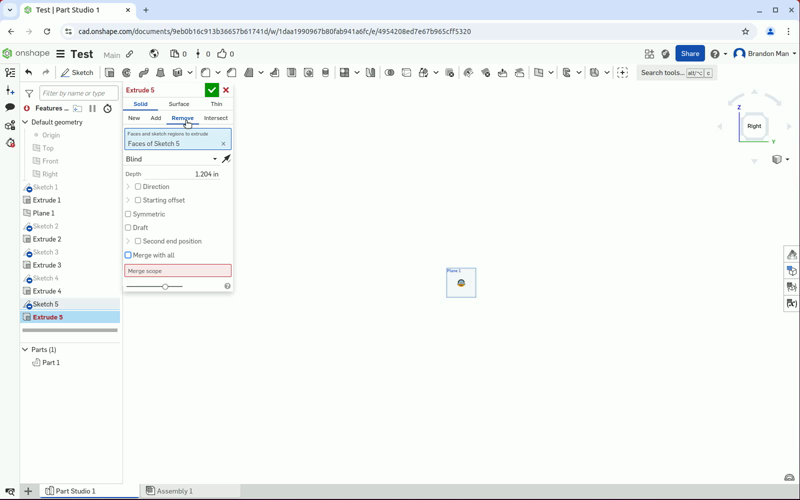
key(space)
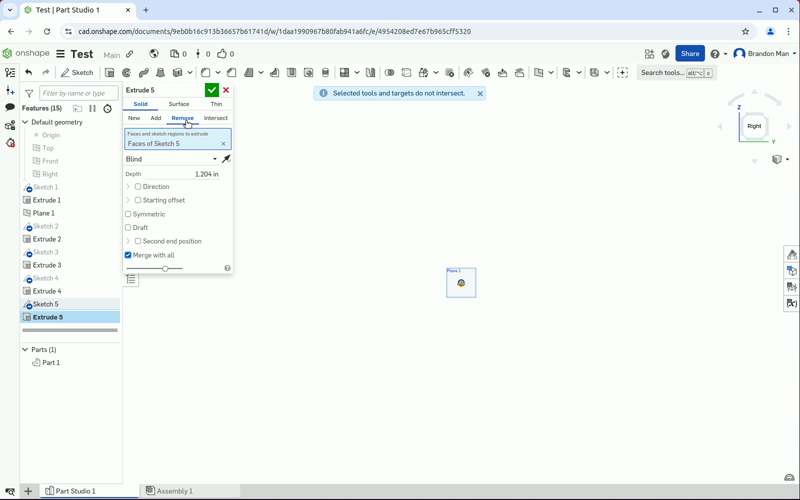
key(enter)
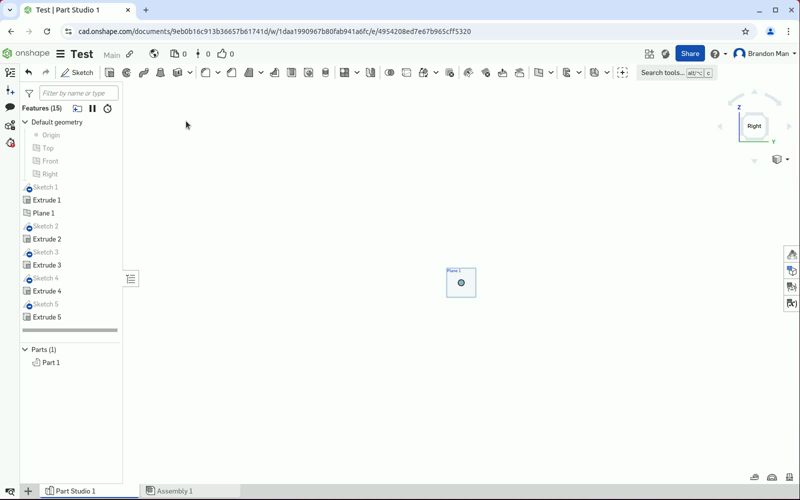
key(shift+h)
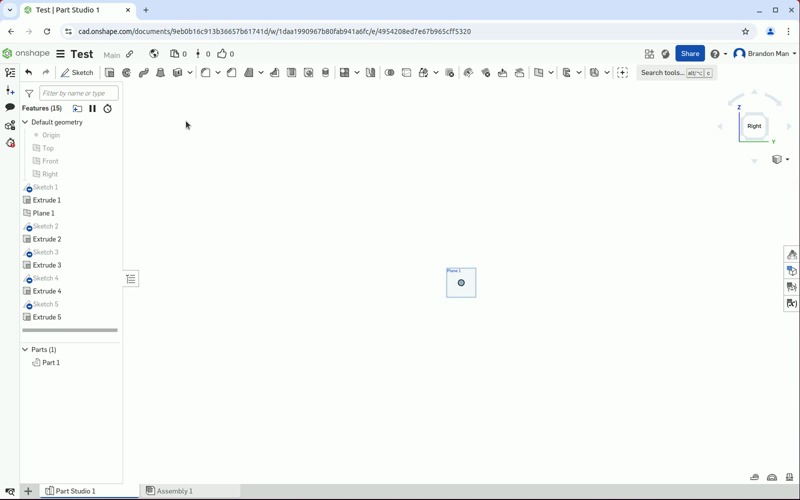
key(shift+h)
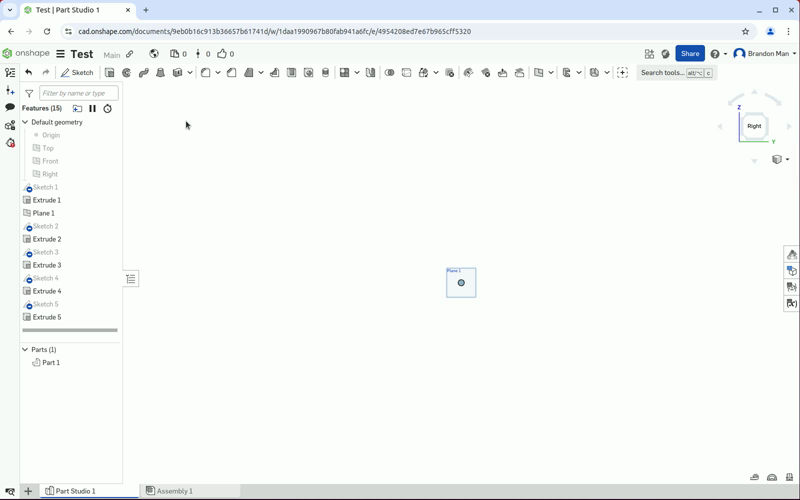
mouse_move(73, 189)
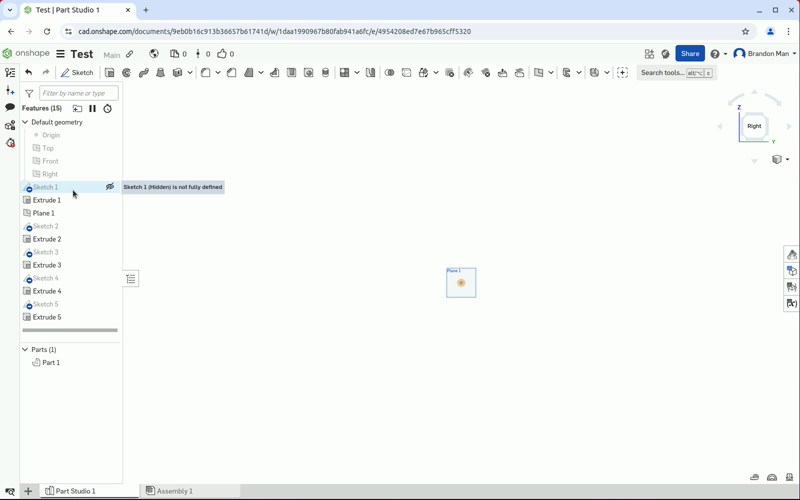
click(73, 189)
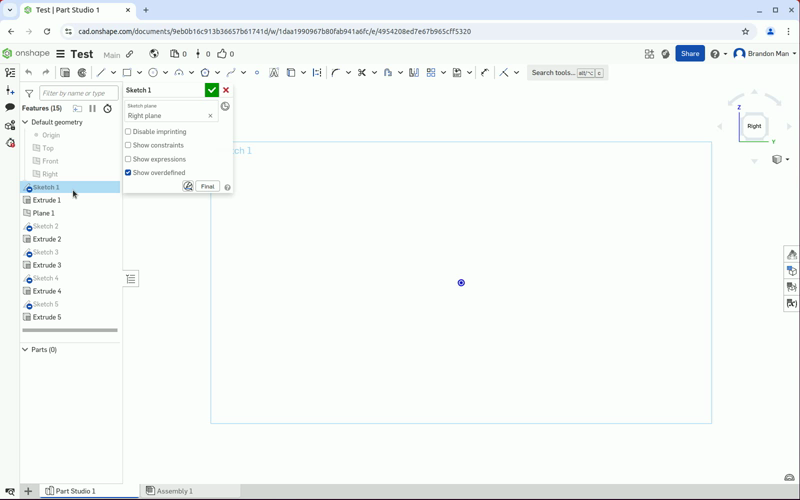
mouse_move(229, 92)
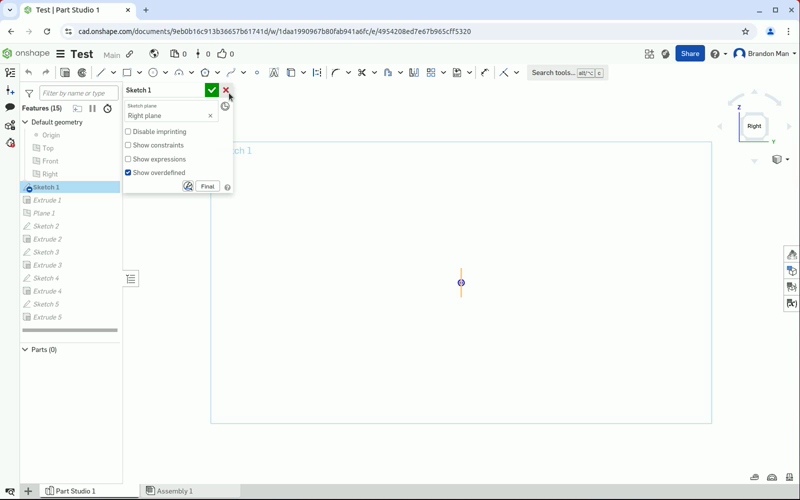
click(229, 92)
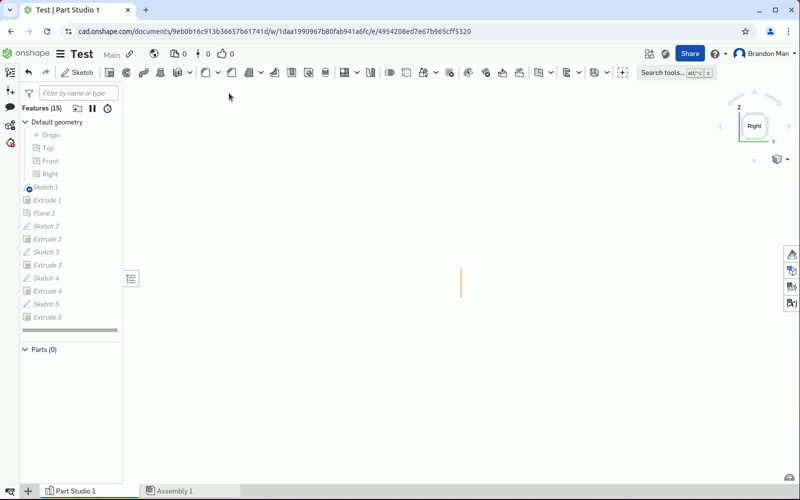
mouse_move(73, 352)
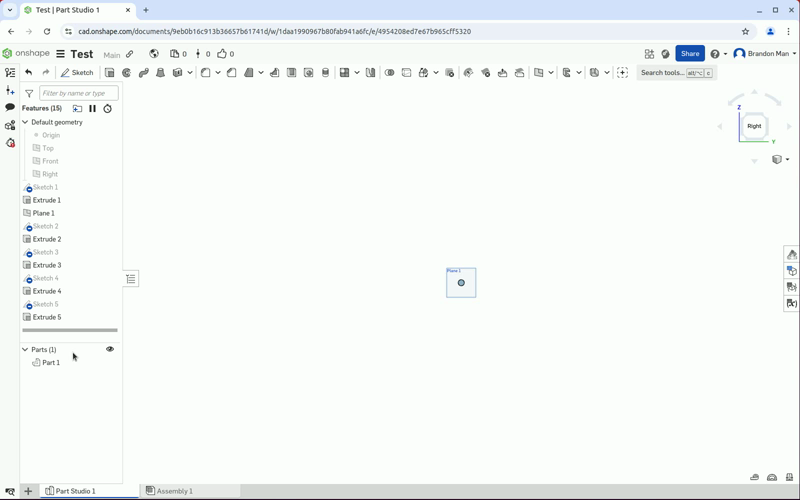
key(y)
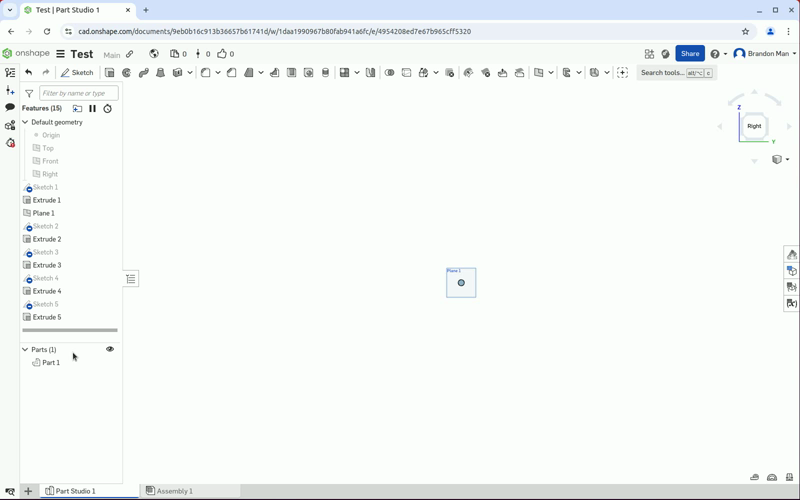
key(shift+p)
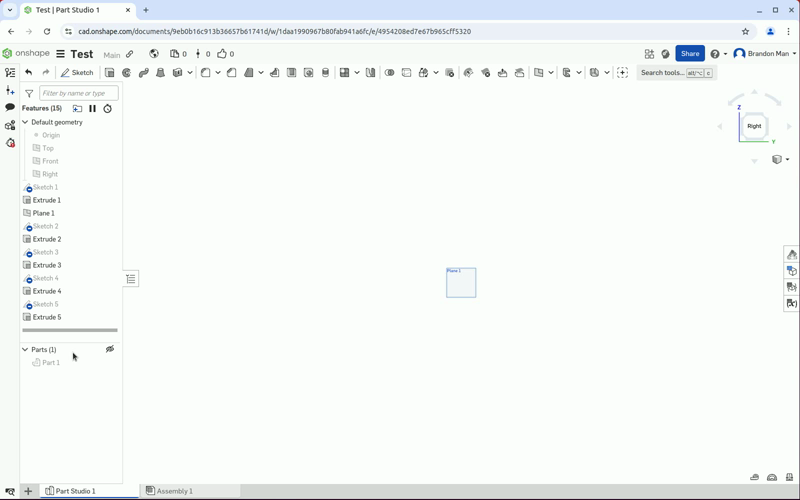
key(space)
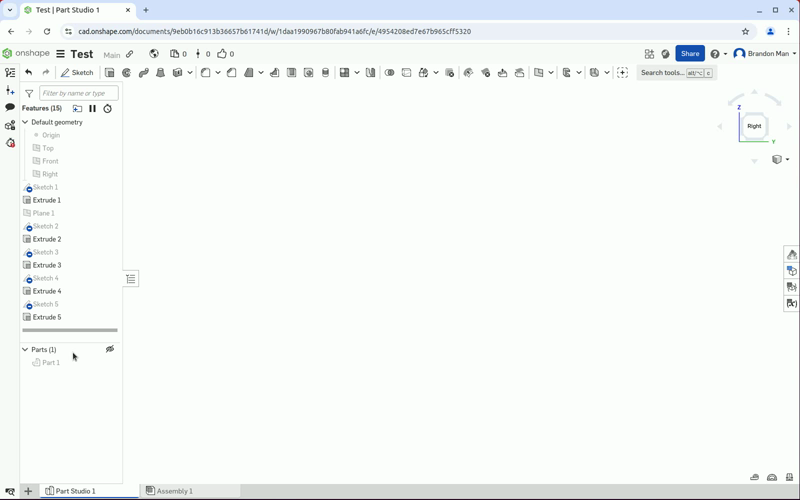
key_down(shift)
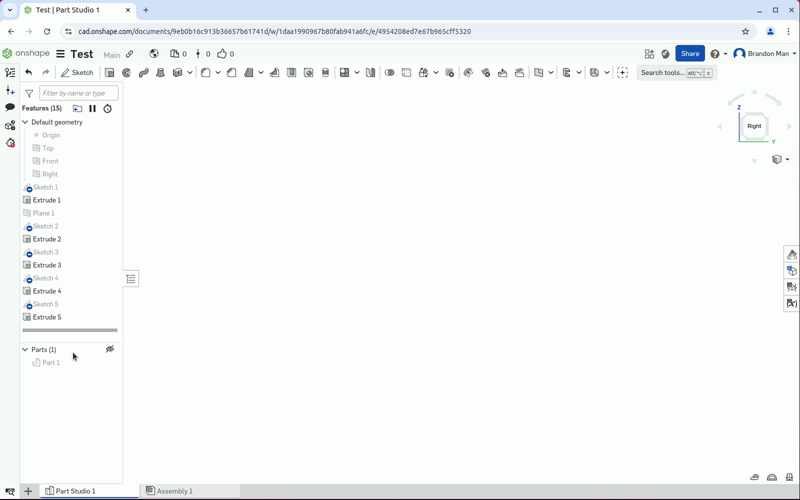
key(right)
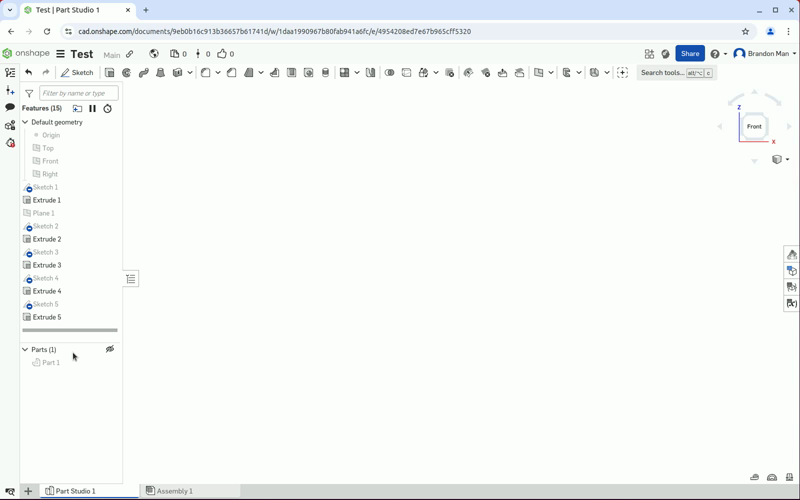
key_up(shift)
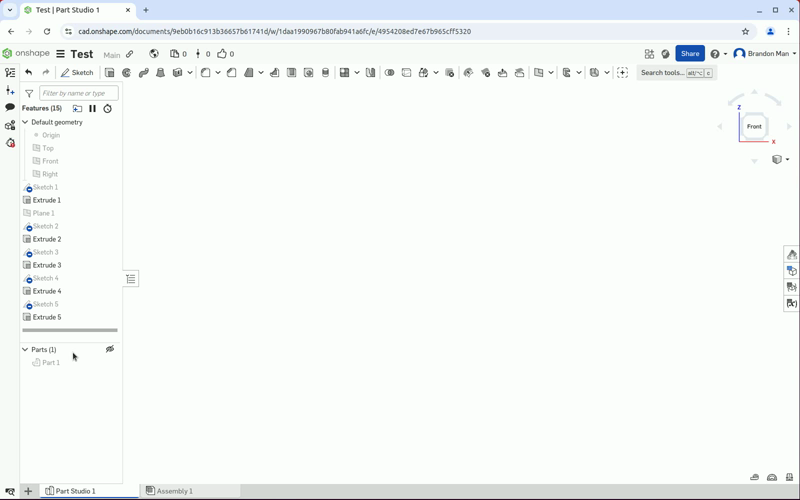
key(space)
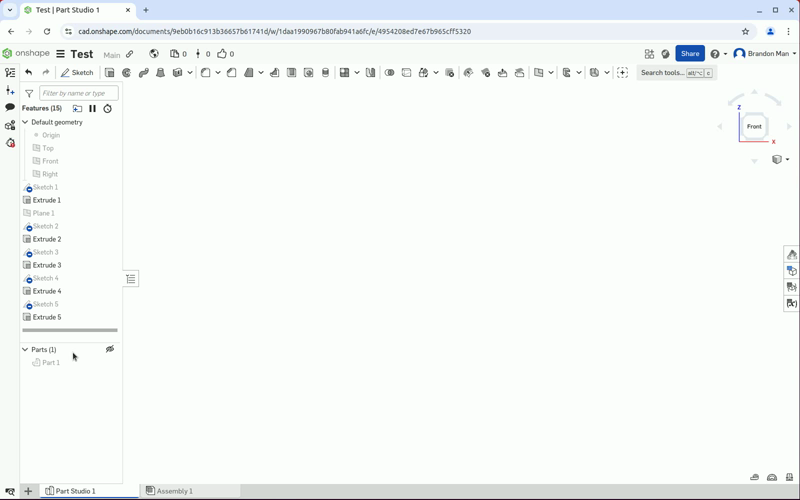
key_down(shift)
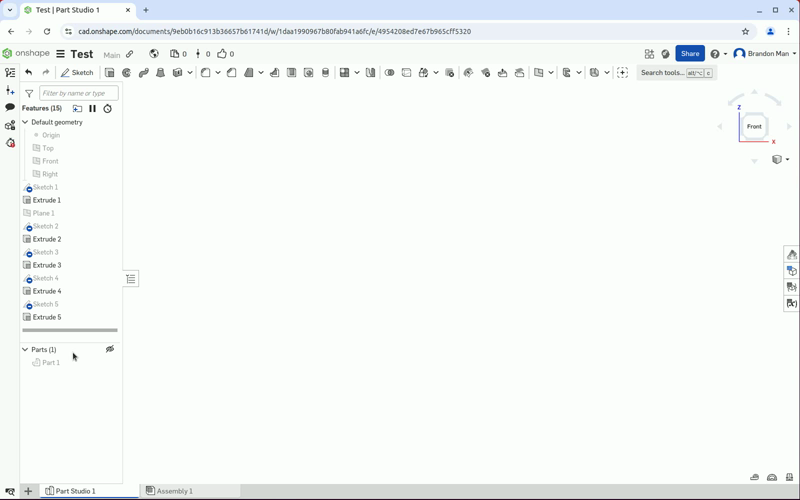
key(down)
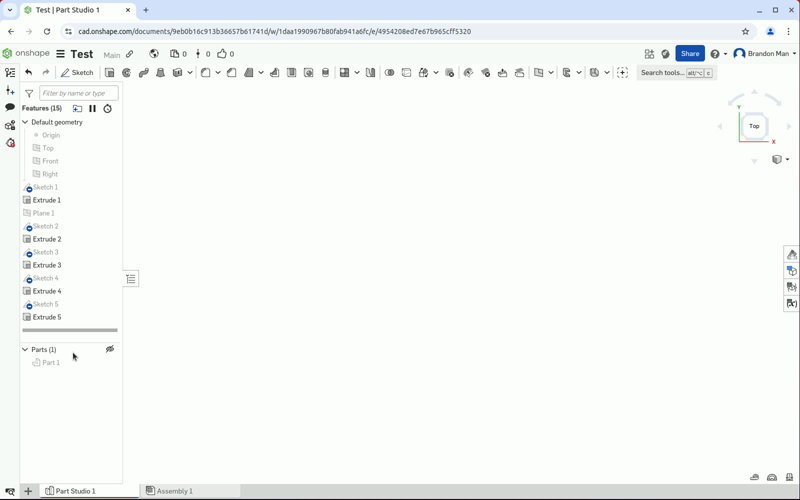
key_up(shift)
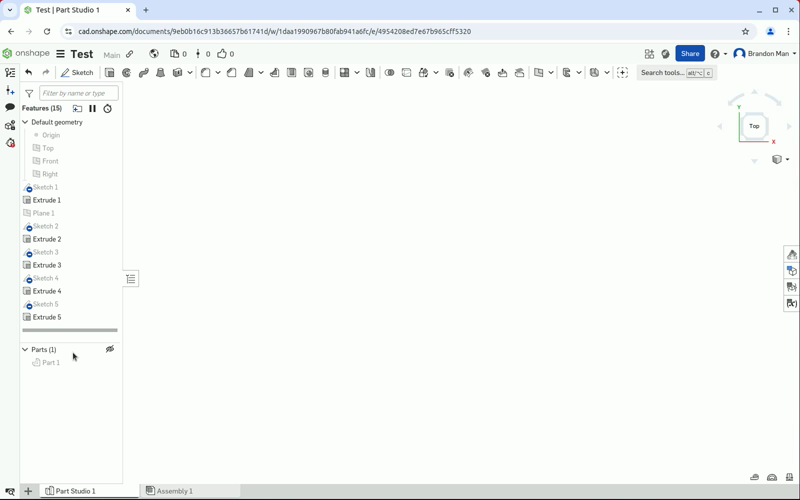
mouse_move(73, 352)
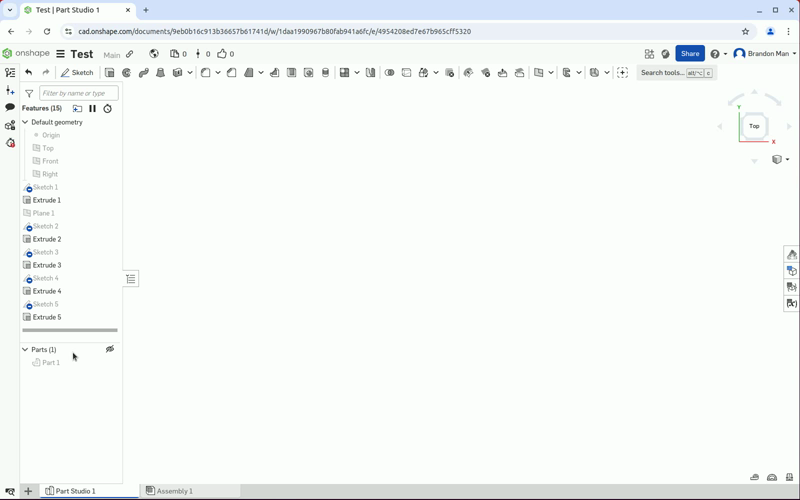
key(shift+y)
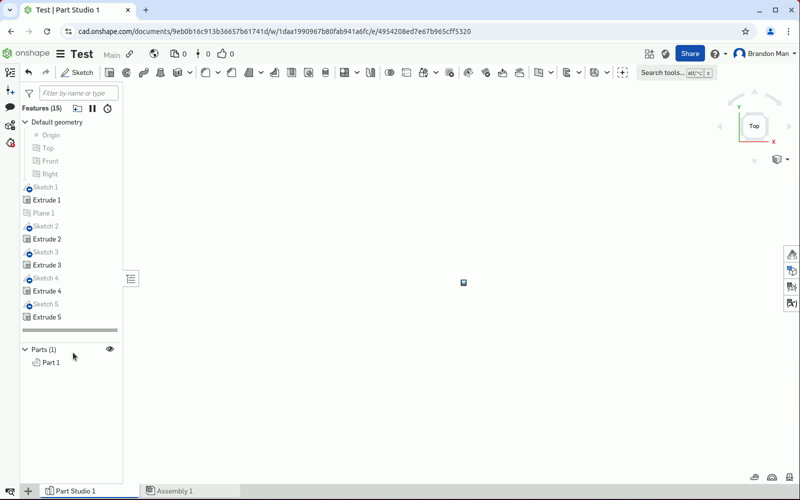
mouse_move(541, 75)
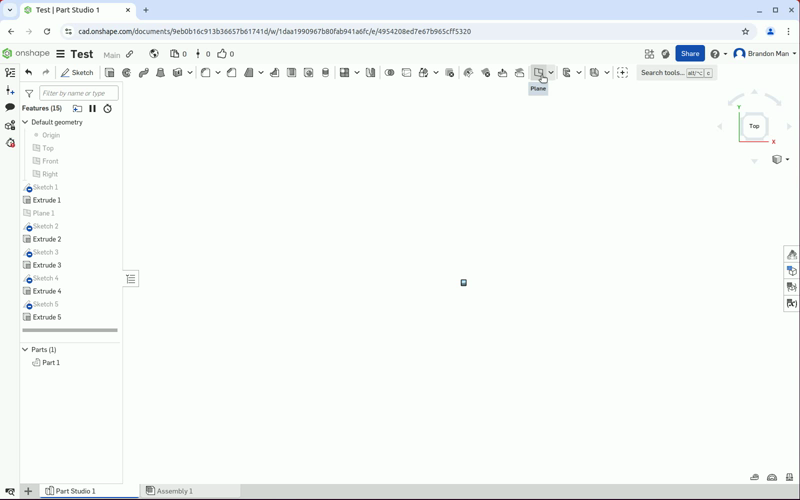
click(541, 75)
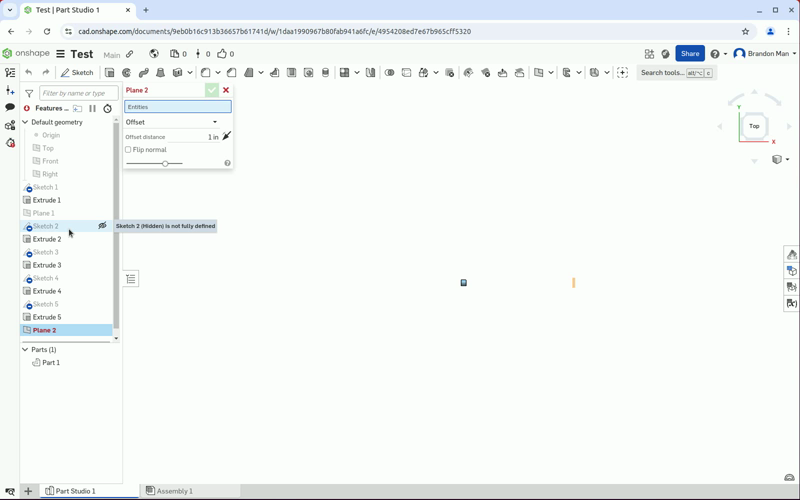
scroll(3)
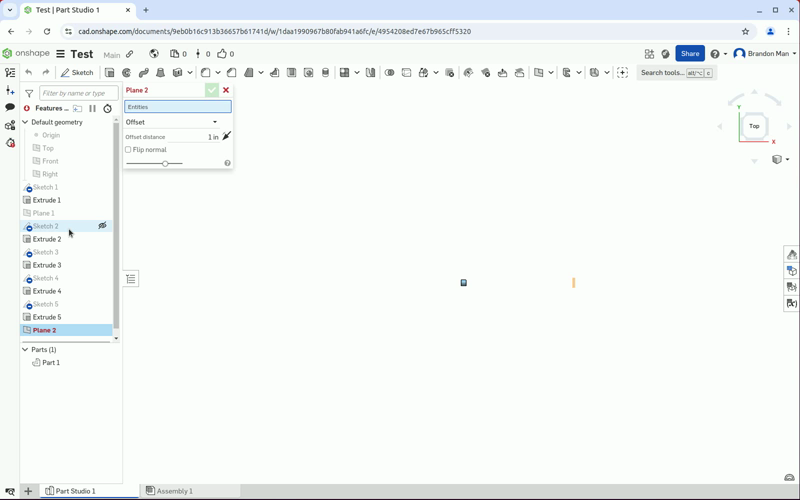
mouse_move(69, 150)
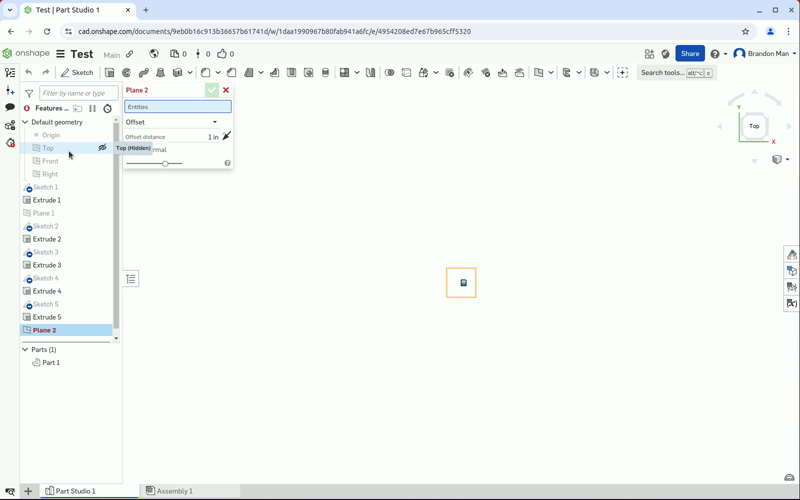
click(69, 150)
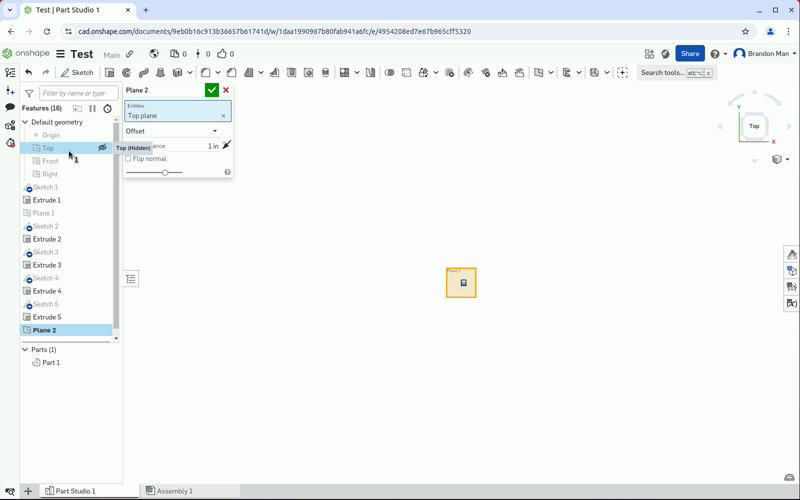
key(tab, 2)
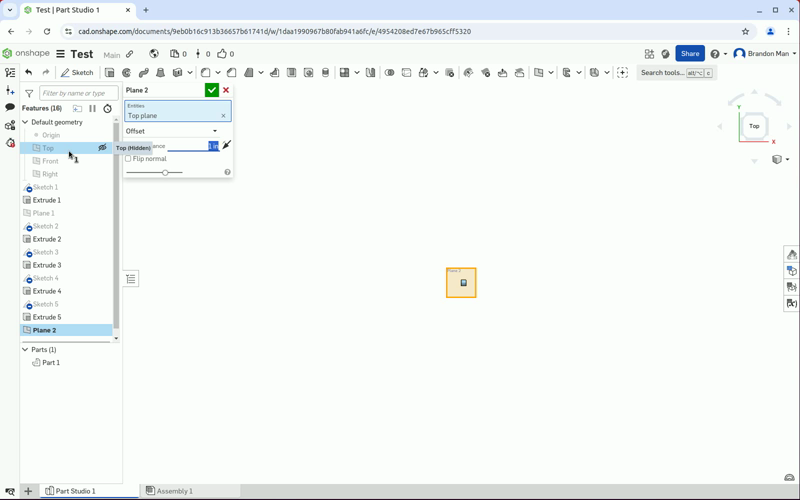
text(0.246)
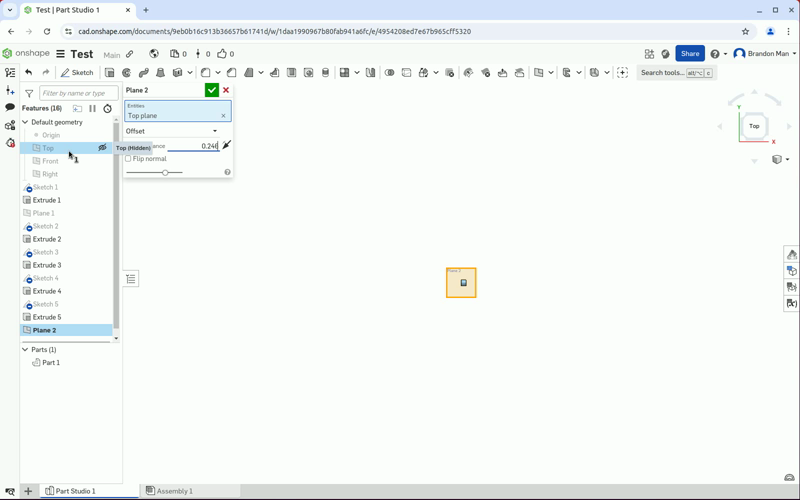
key(enter, 2)
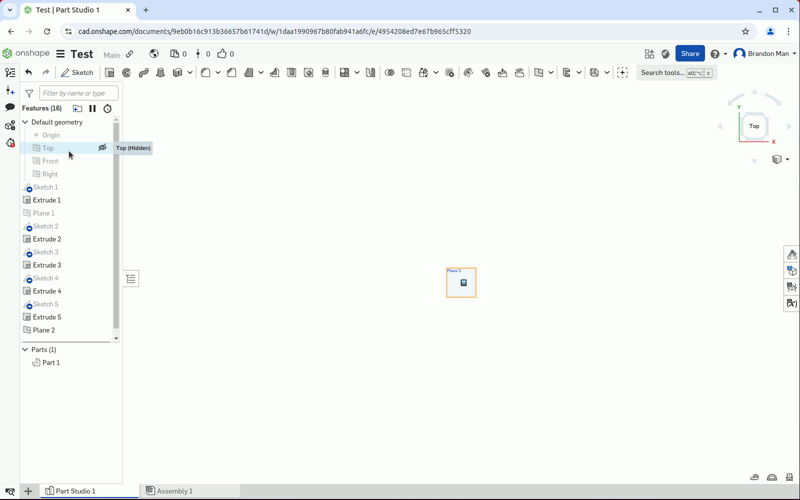
key(shift+s)
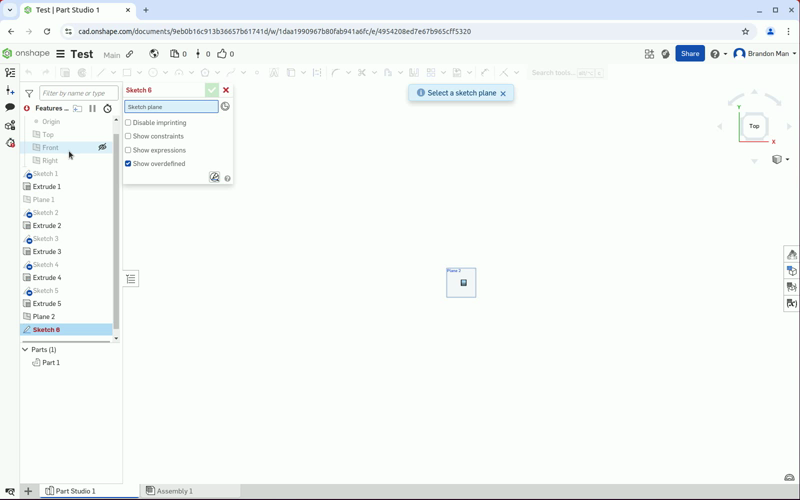
mouse_move(69, 319)
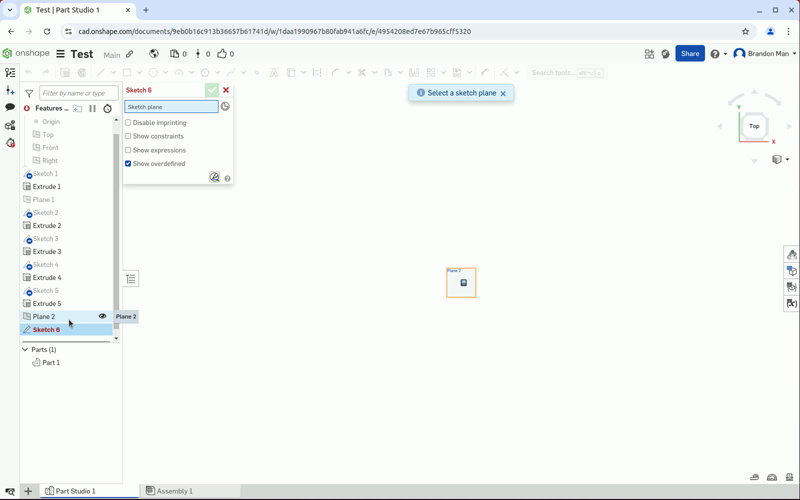
click(69, 319)
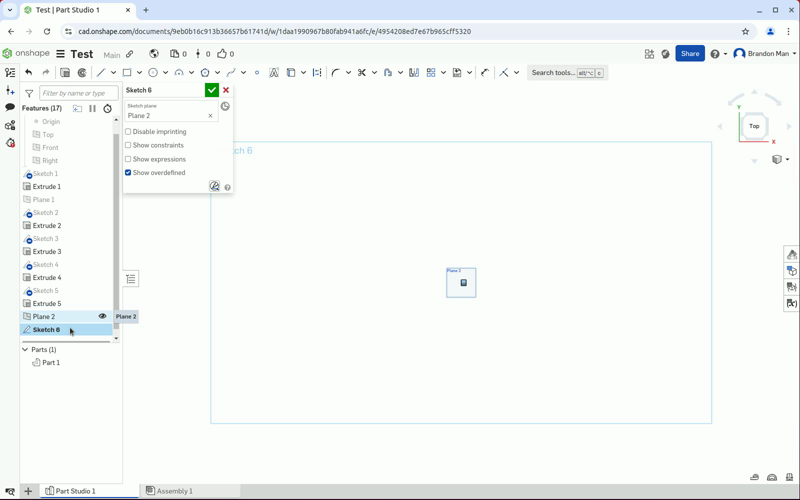
mouse_move(73, 352)
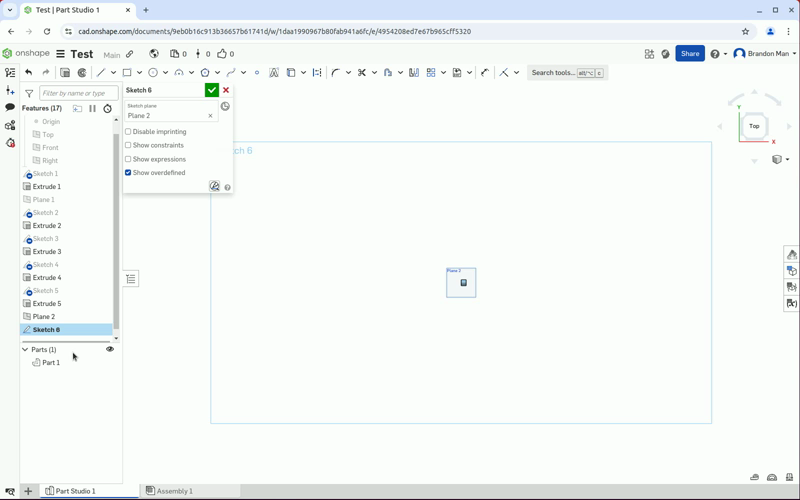
key(y)
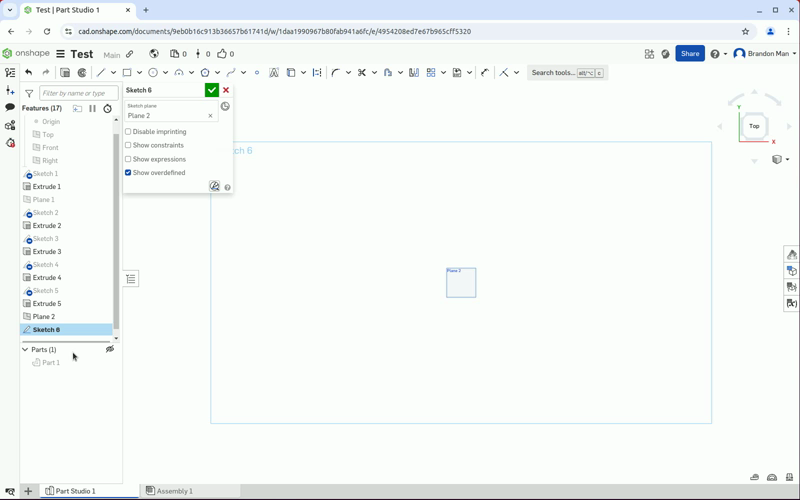
key(c)
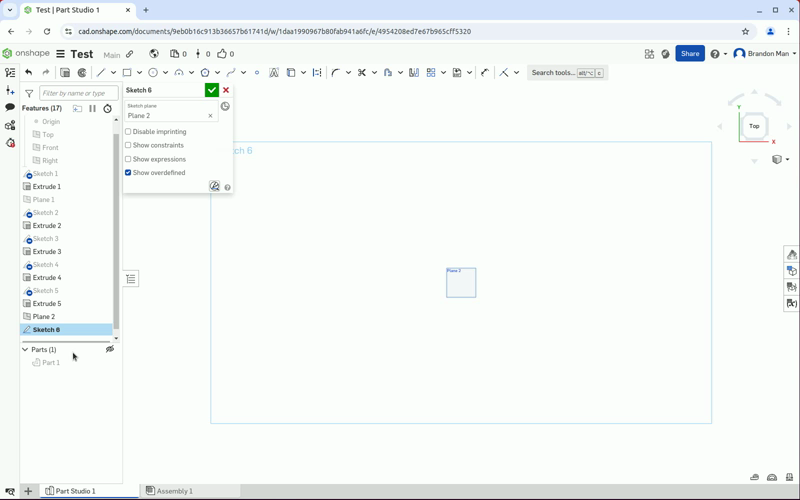
key_down(shift)
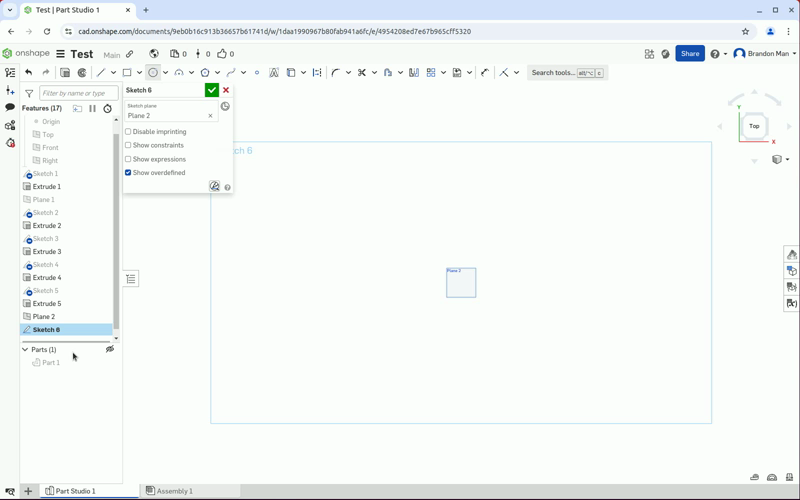
mouse_move(571, 282)
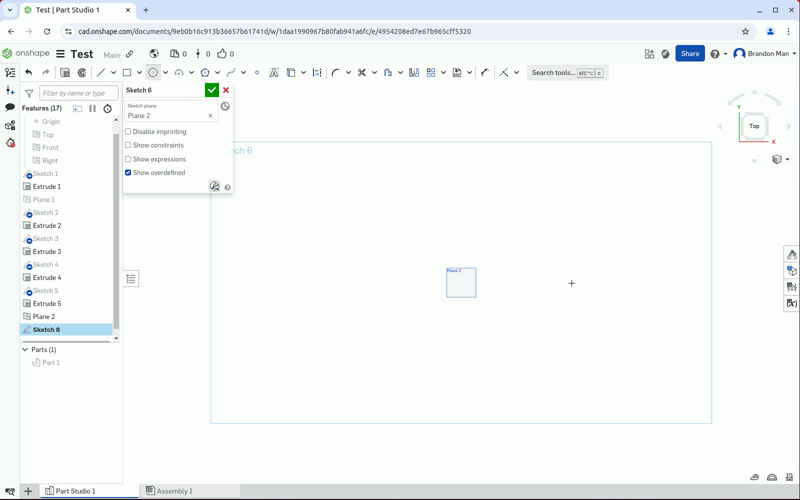
click(571, 282)
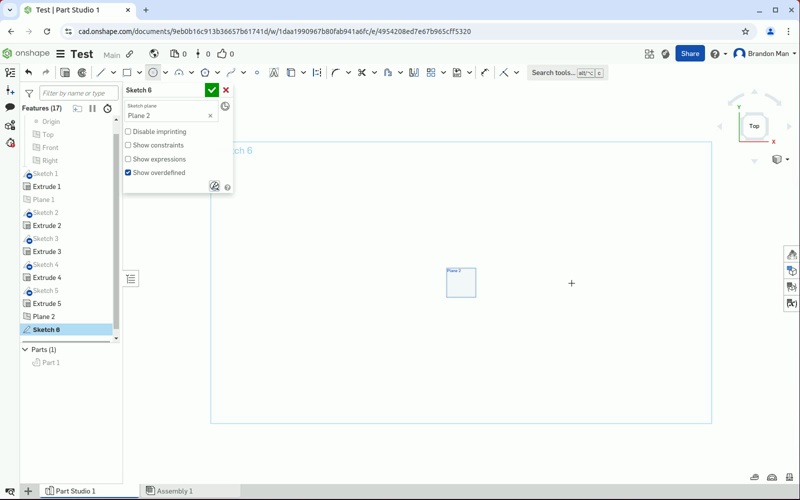
key_up(shift)
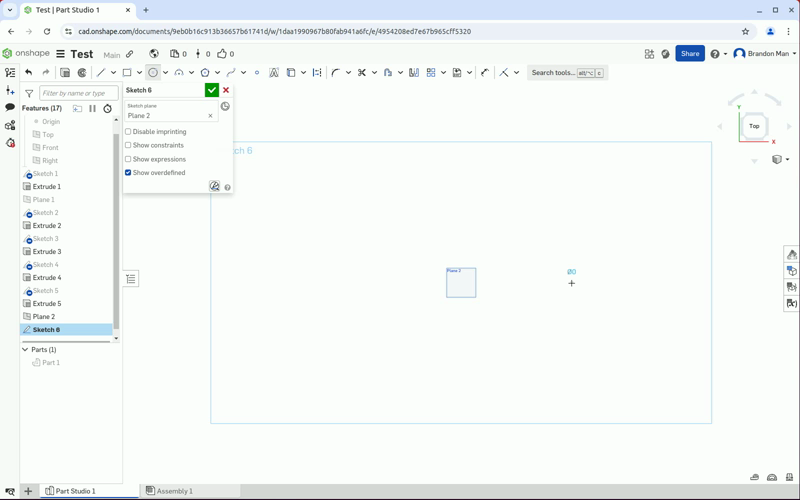
mouse_move(573, 282)
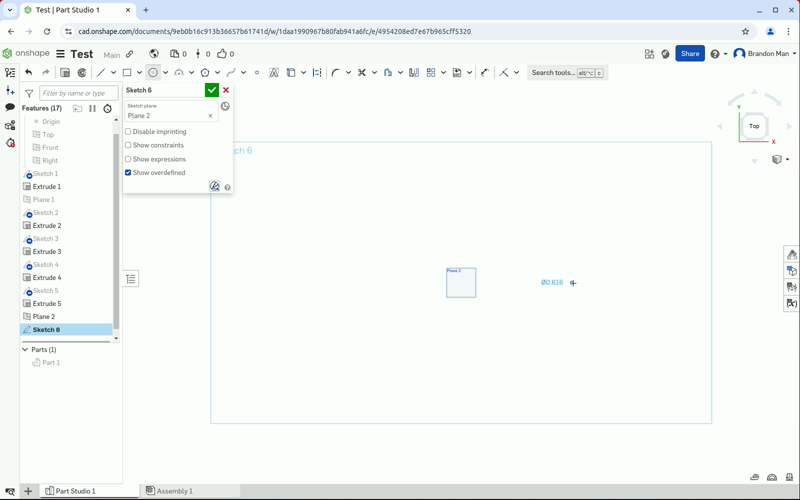
scroll(6)
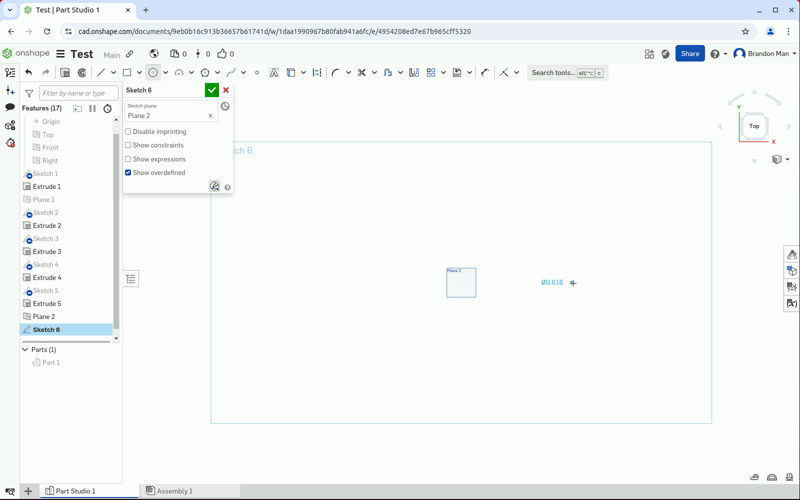
scroll(6)
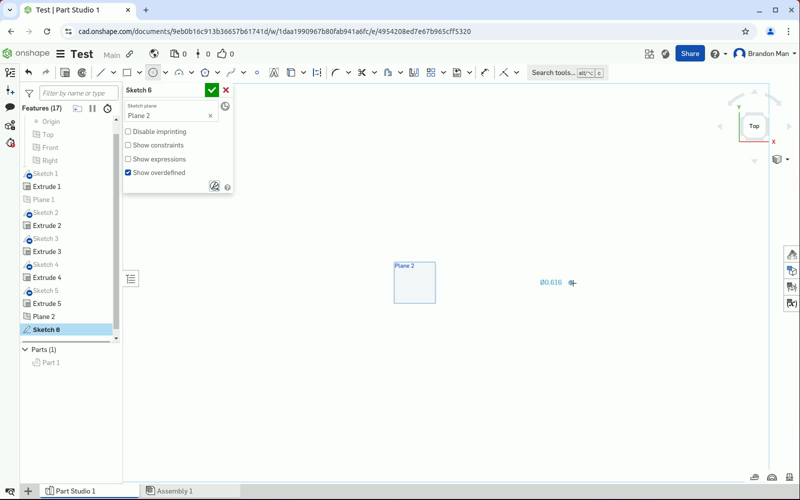
scroll(6)
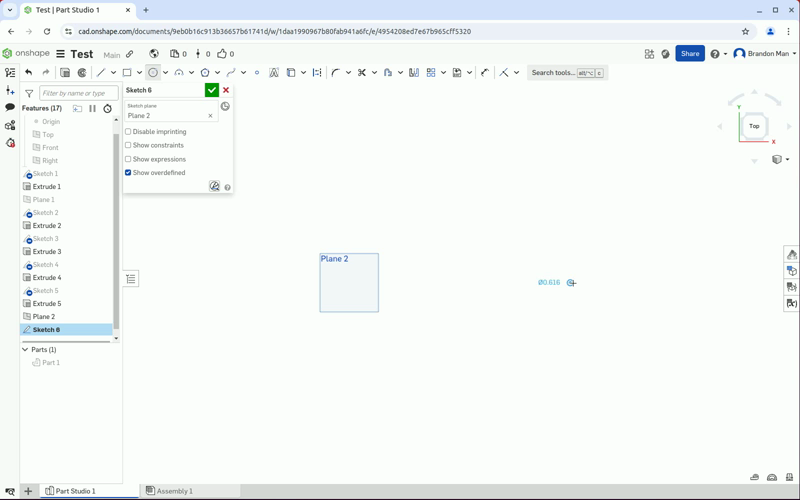
scroll(6)
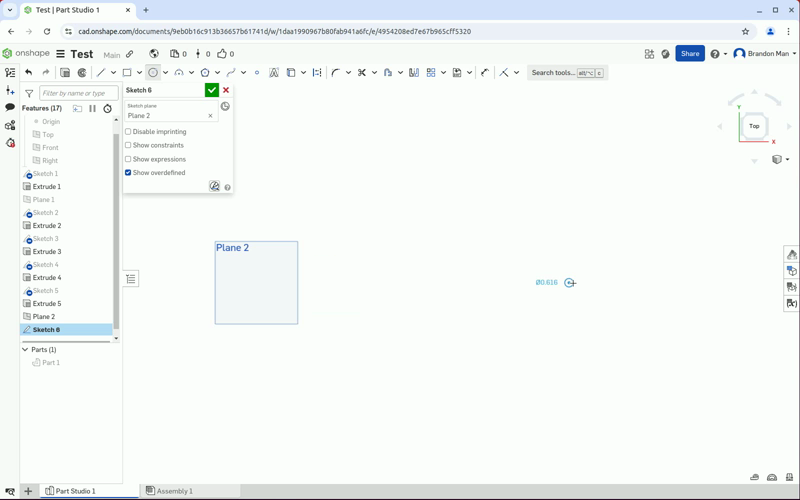
scroll(6)
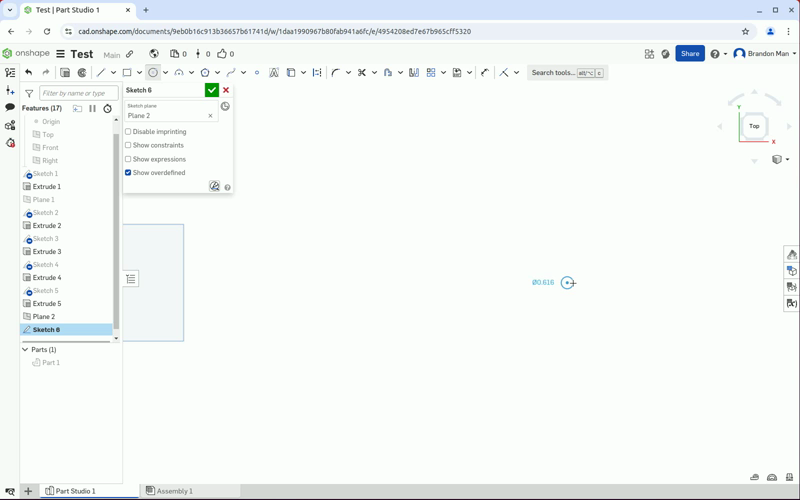
scroll(6)
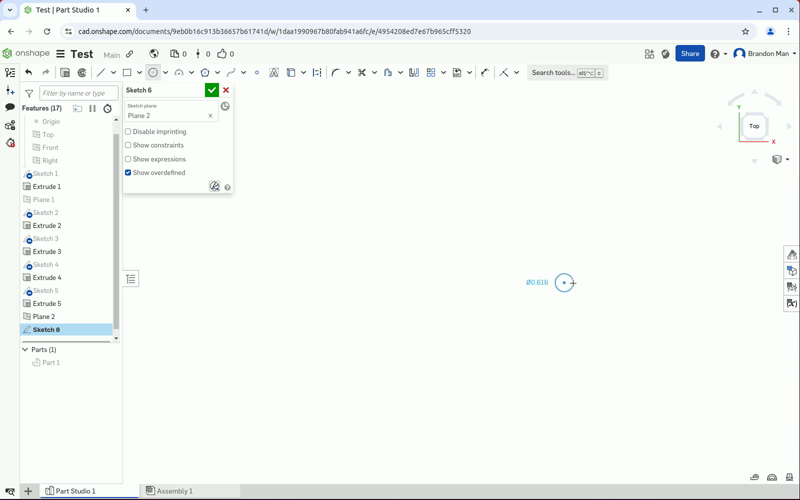
scroll(6)
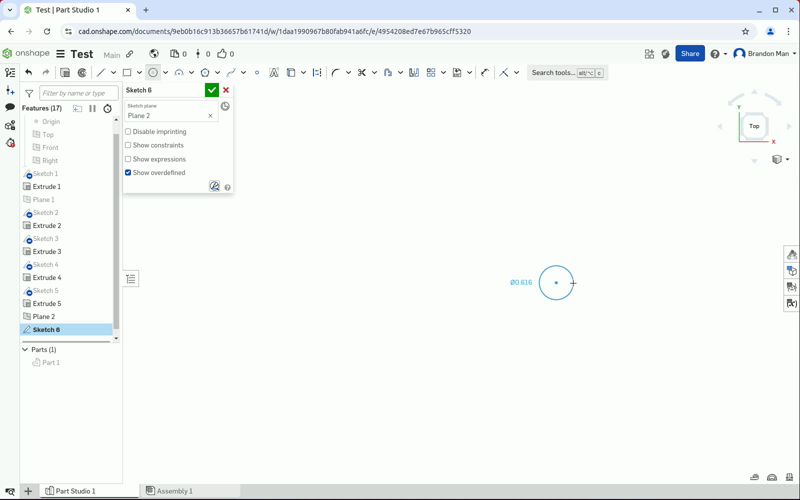
click(573, 282)
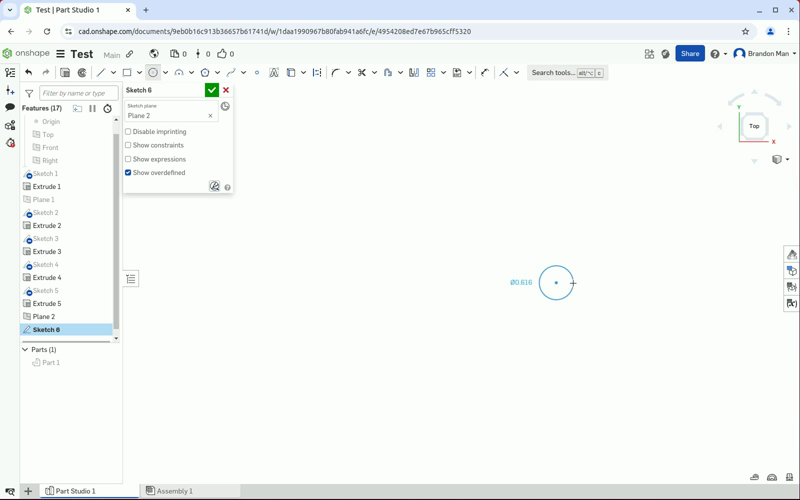
scroll(-6)
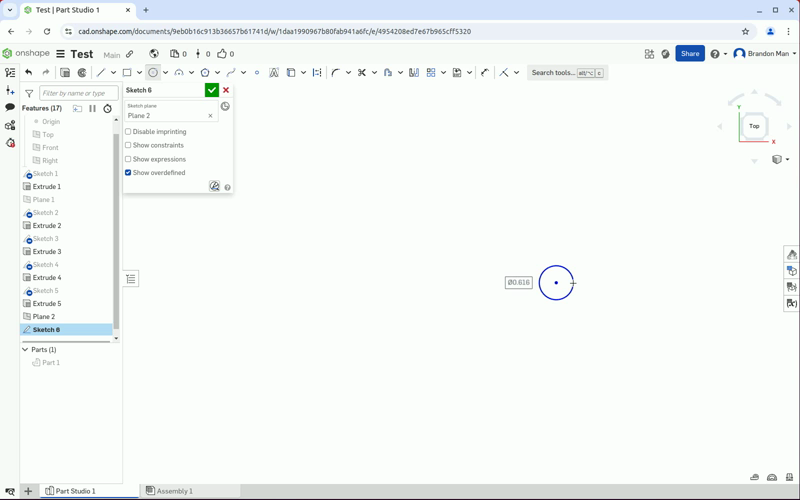
scroll(-6)
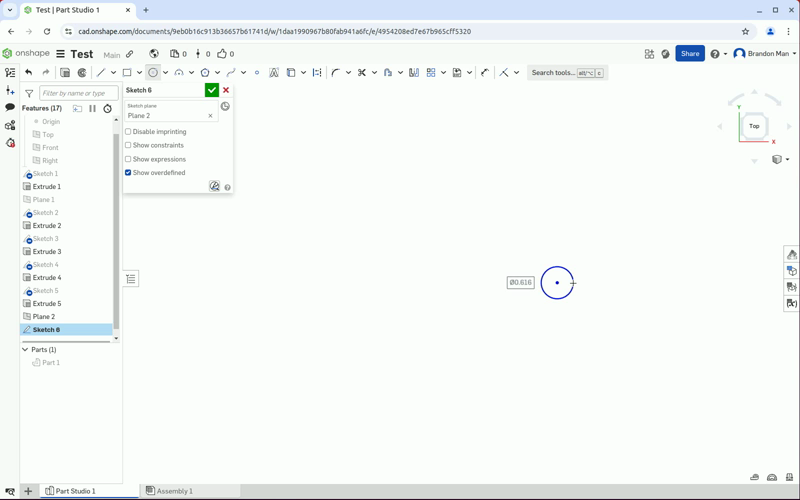
scroll(-6)
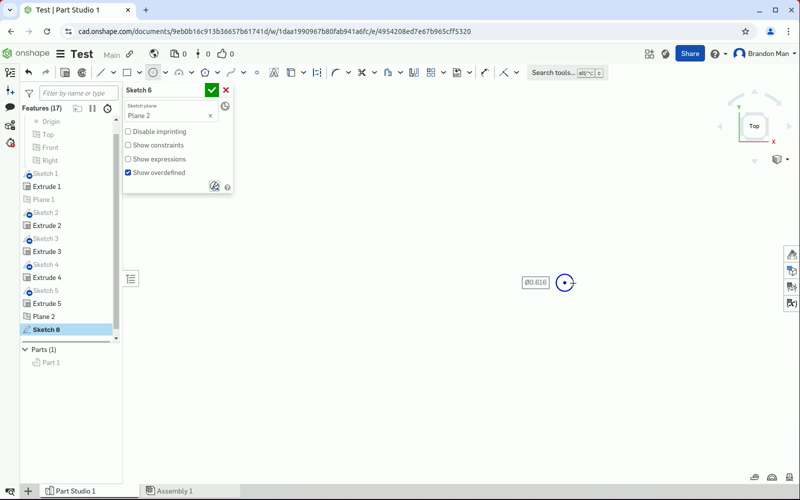
scroll(-6)
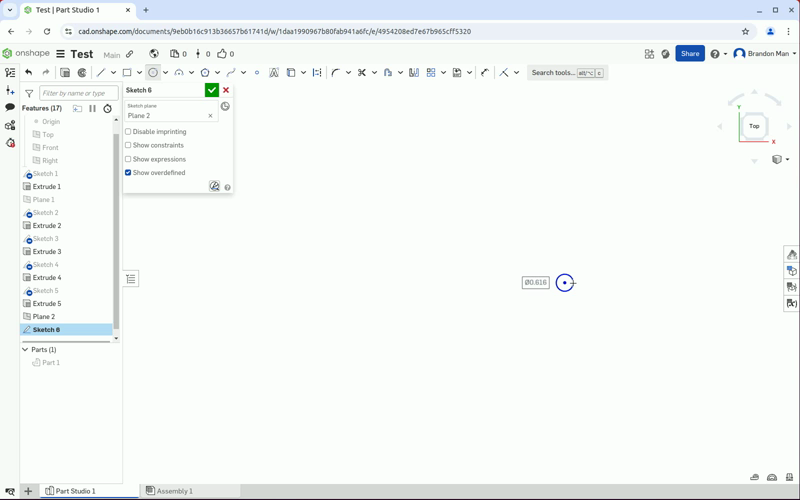
scroll(-6)
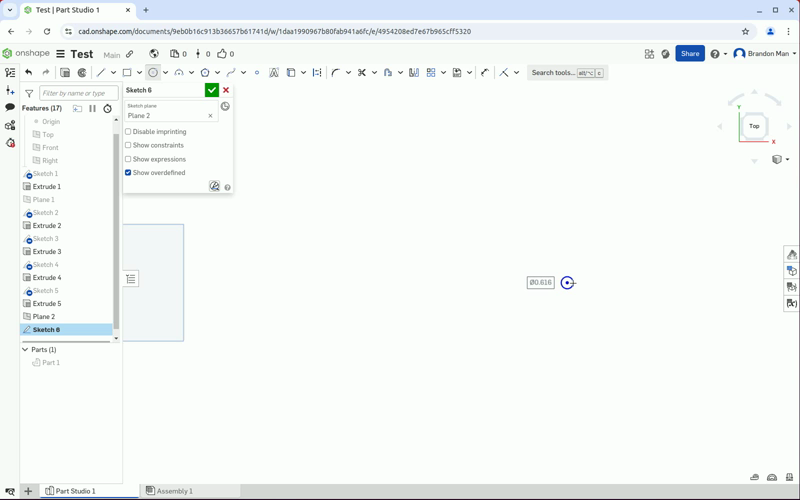
scroll(-6)
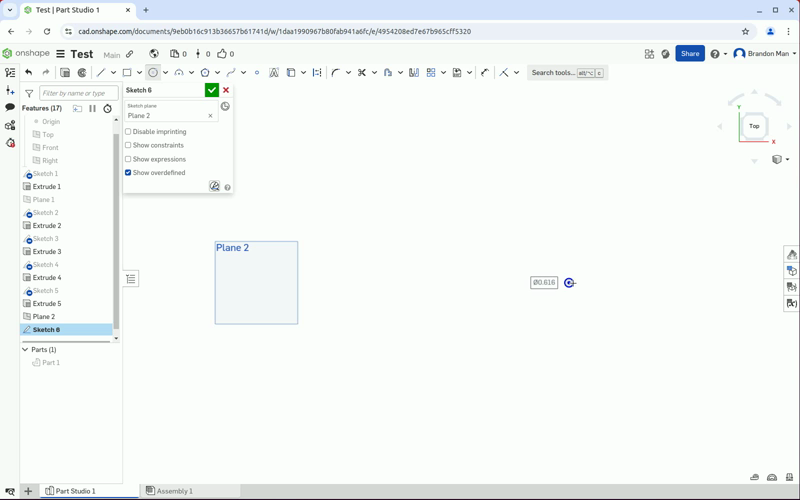
scroll(-6)
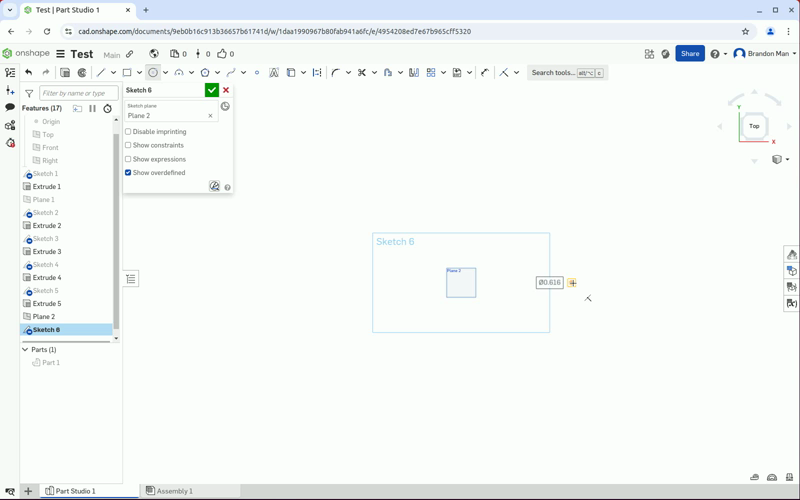
key(esc)
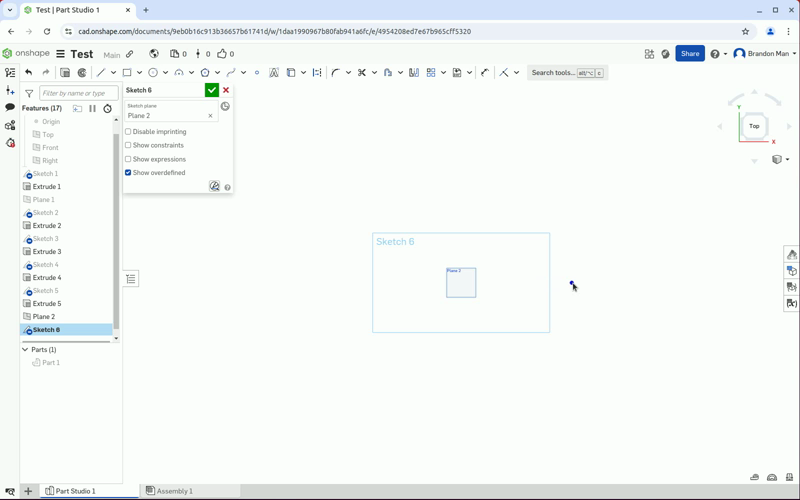
mouse_move(571, 282)
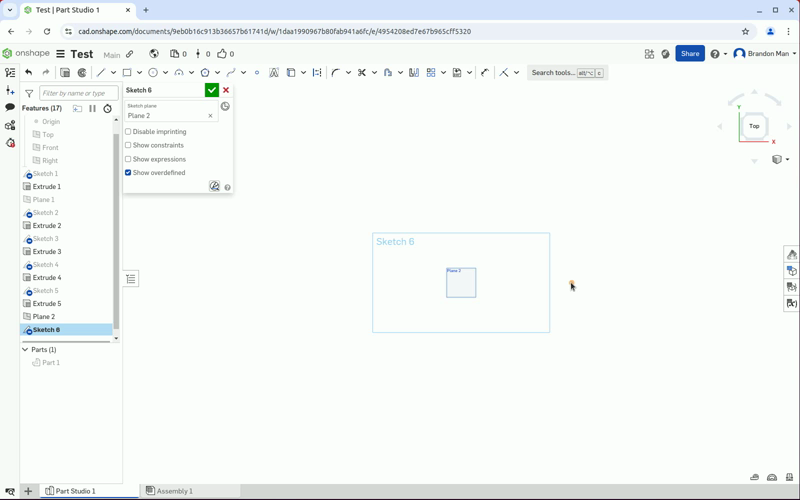
scroll(6)
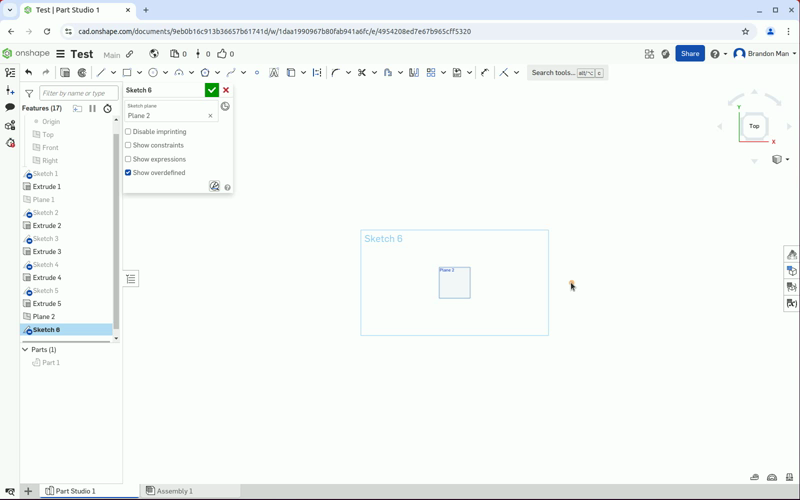
scroll(6)
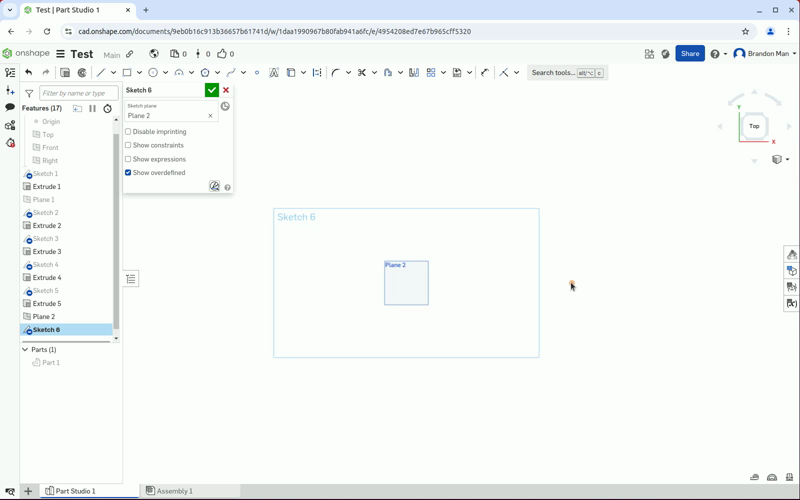
scroll(6)
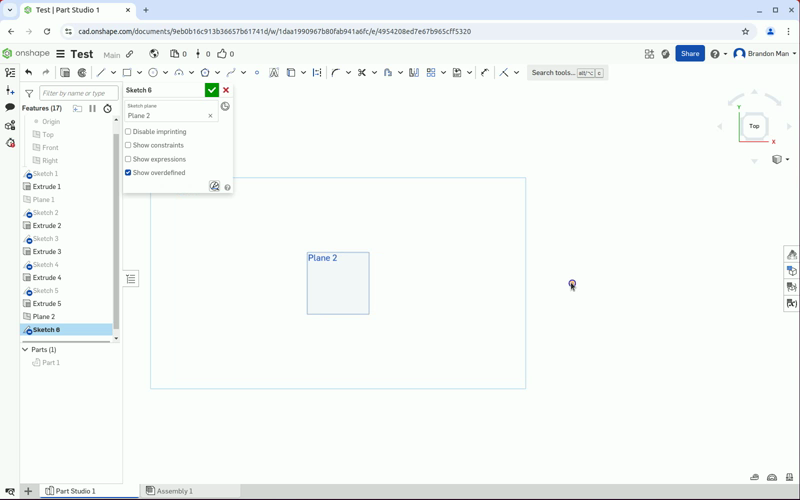
scroll(6)
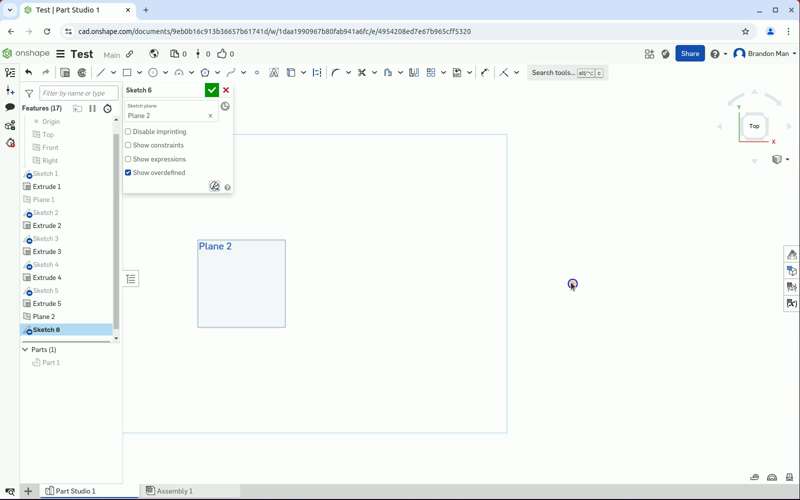
scroll(6)
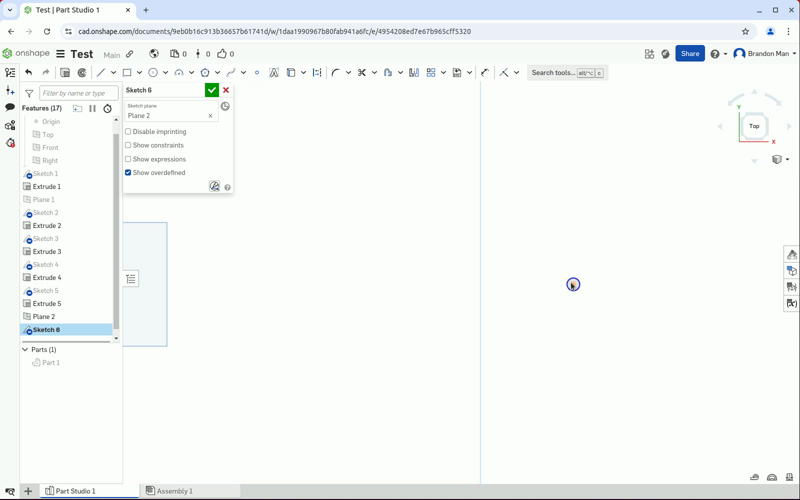
scroll(6)
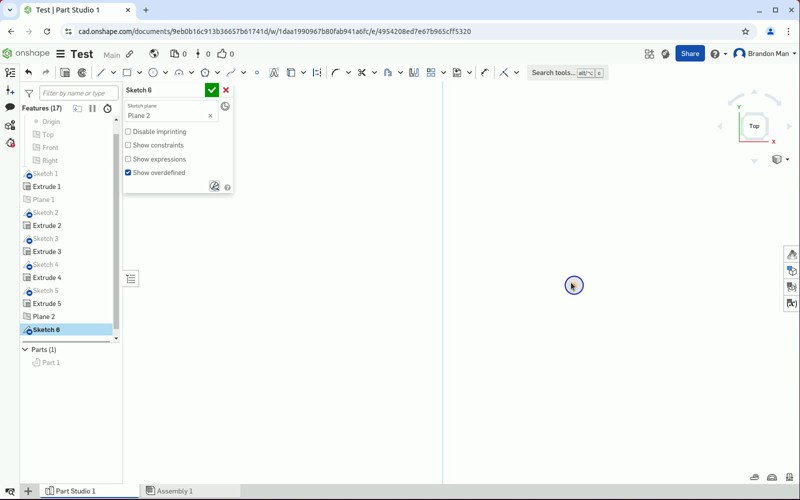
scroll(6)
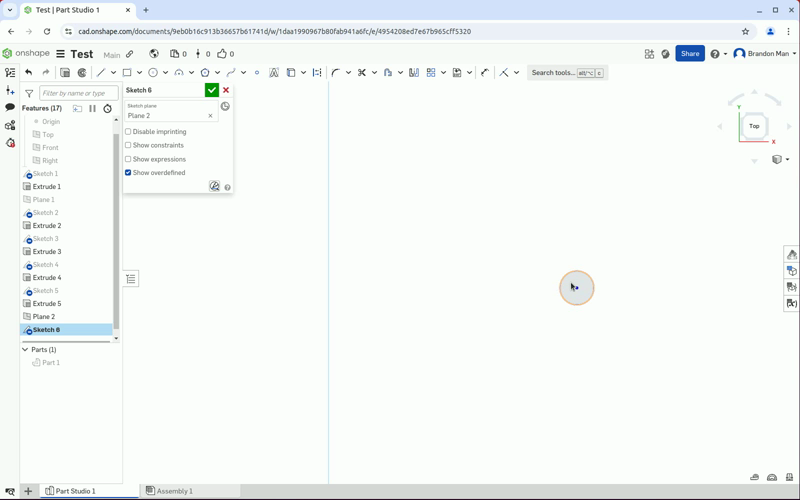
click(571, 282)
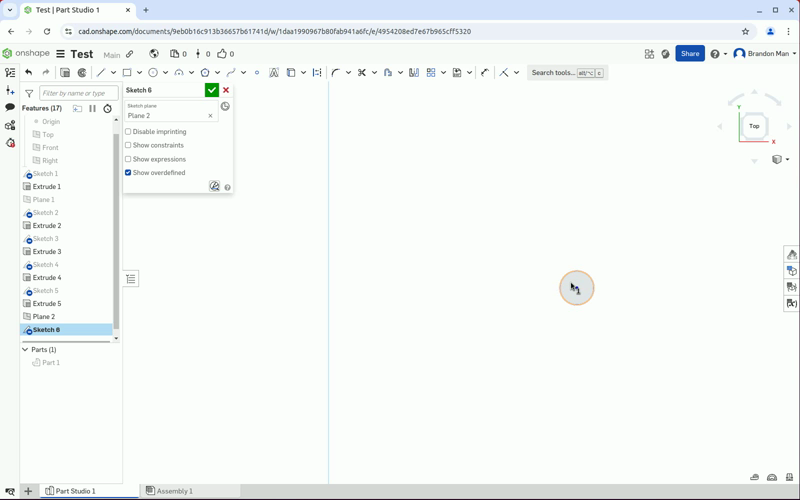
scroll(-6)
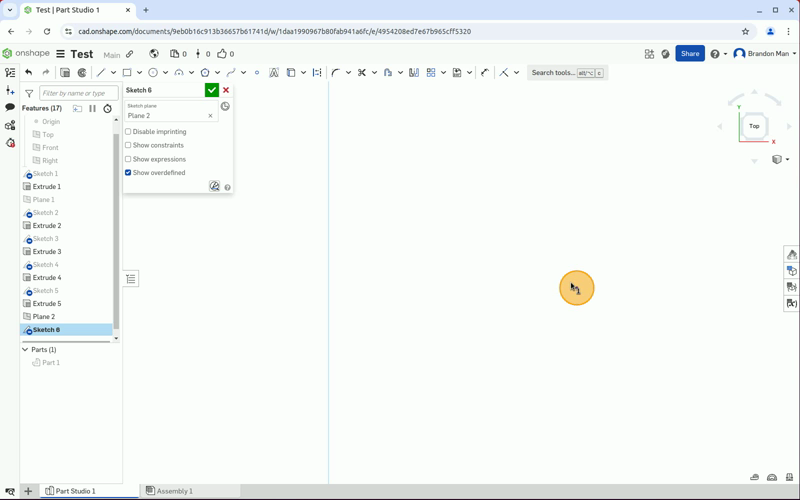
scroll(-6)
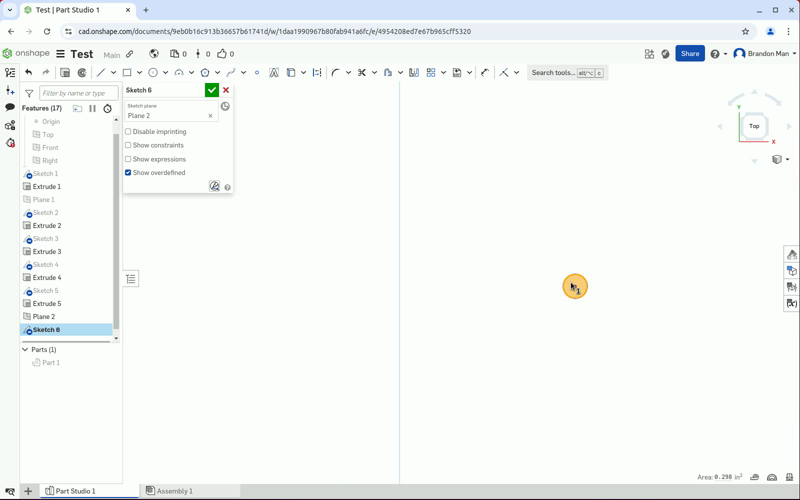
scroll(-6)
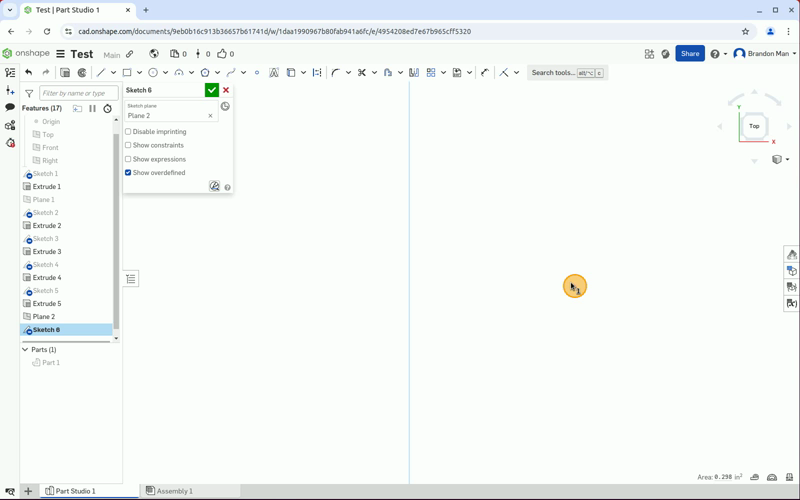
scroll(-6)
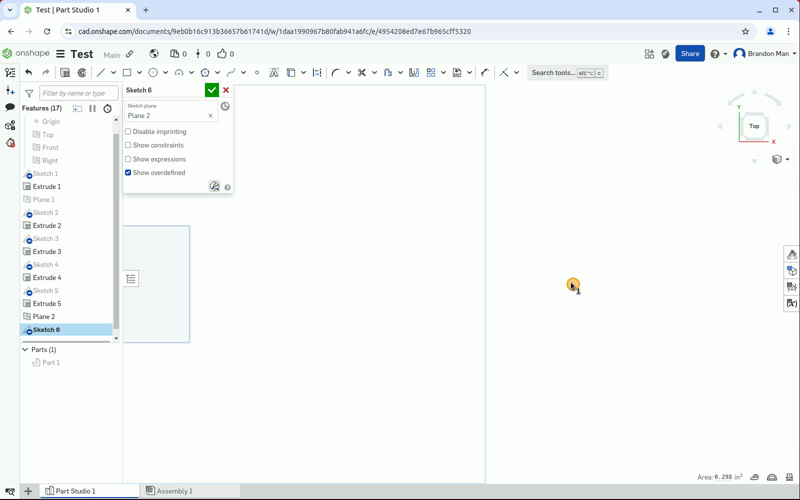
scroll(-6)
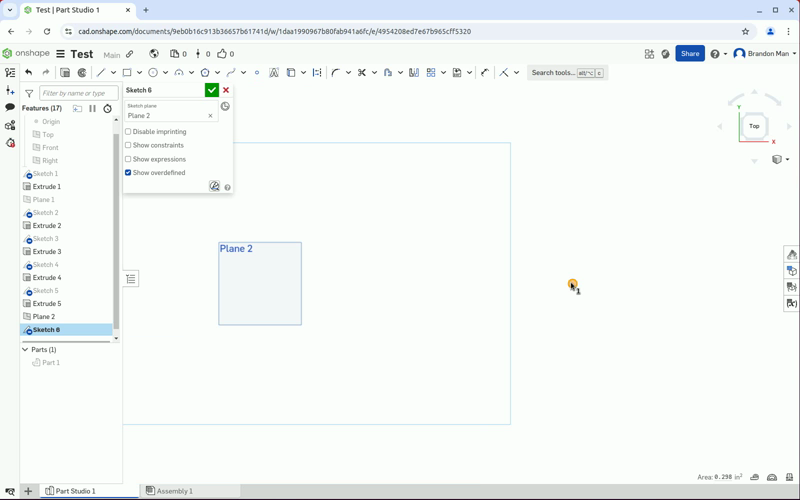
scroll(-6)
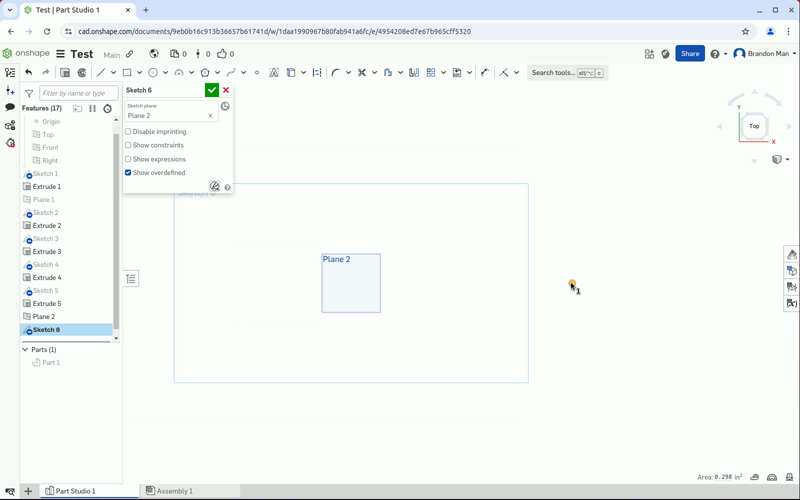
scroll(-6)
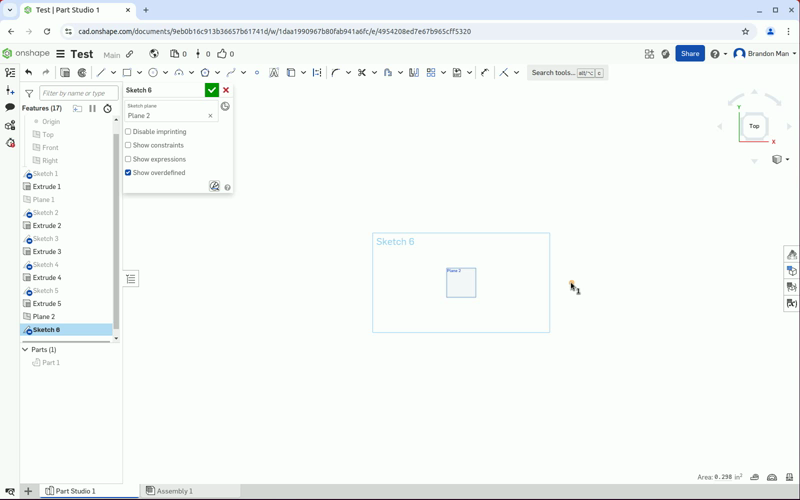
mouse_move(73, 352)
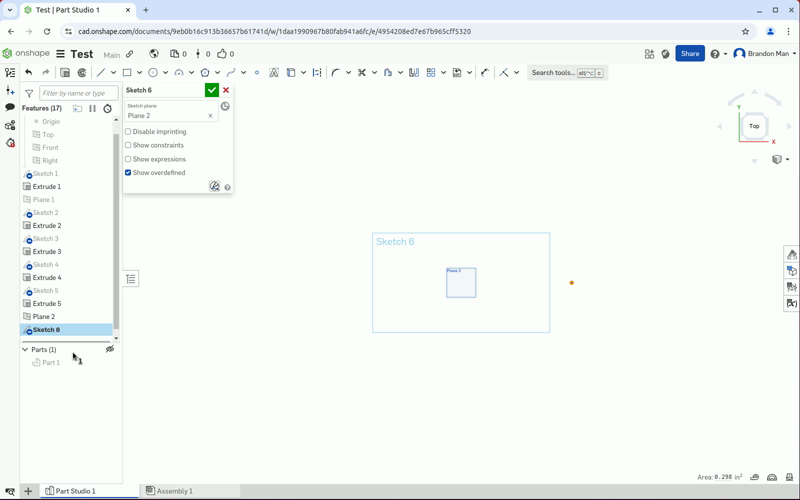
key(shift+y)
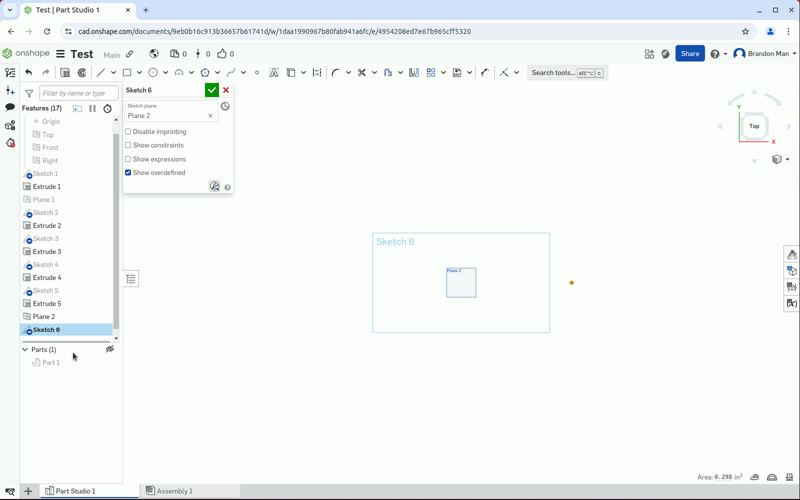
key(shift+e)
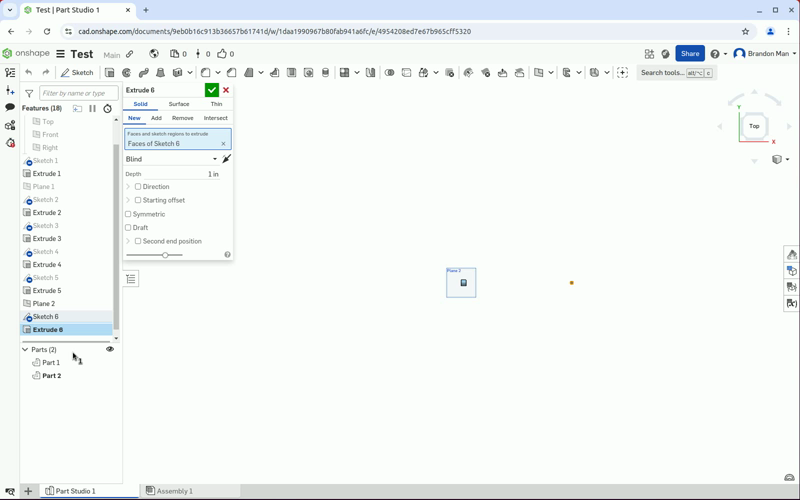
mouse_move(143, 106)
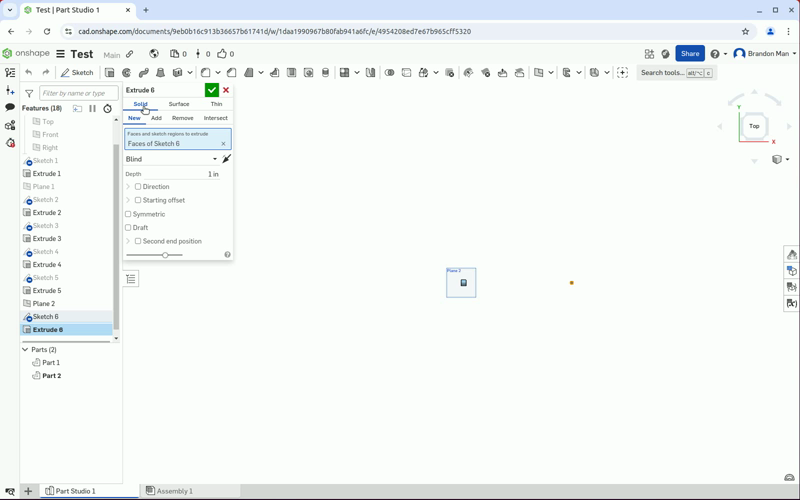
click(143, 106)
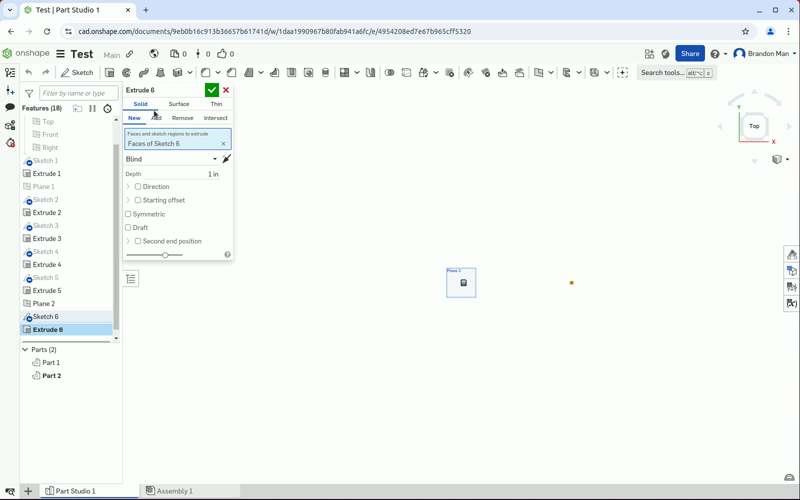
mouse_move(186, 120)
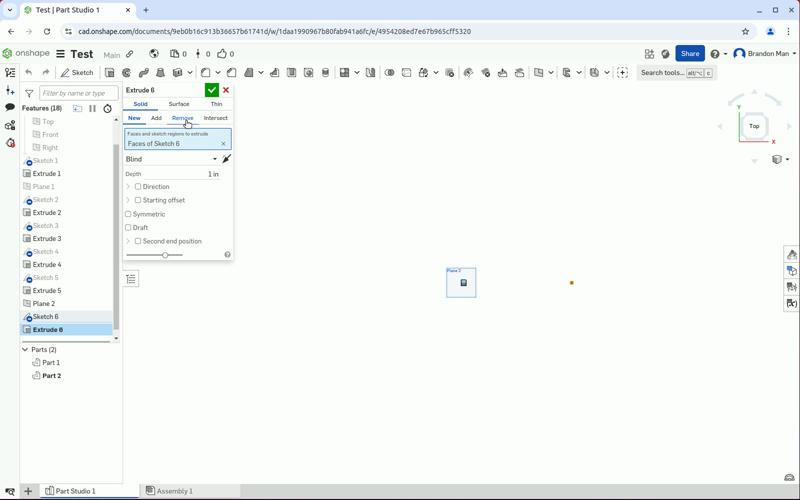
click(186, 120)
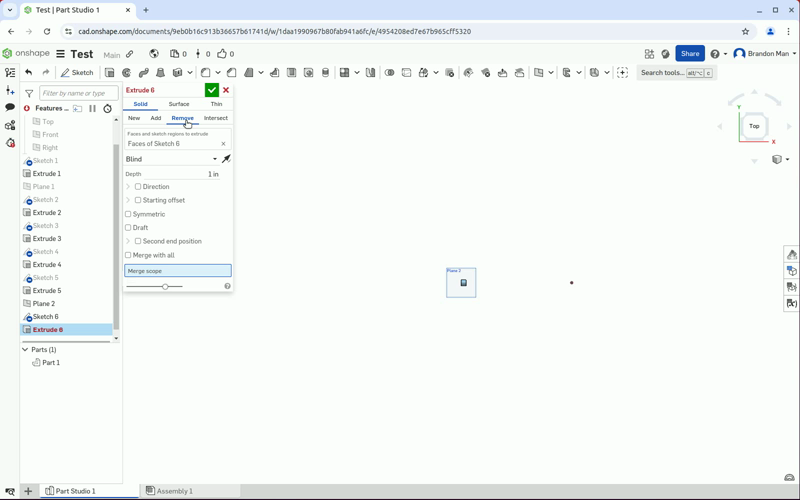
key(tab, 4)
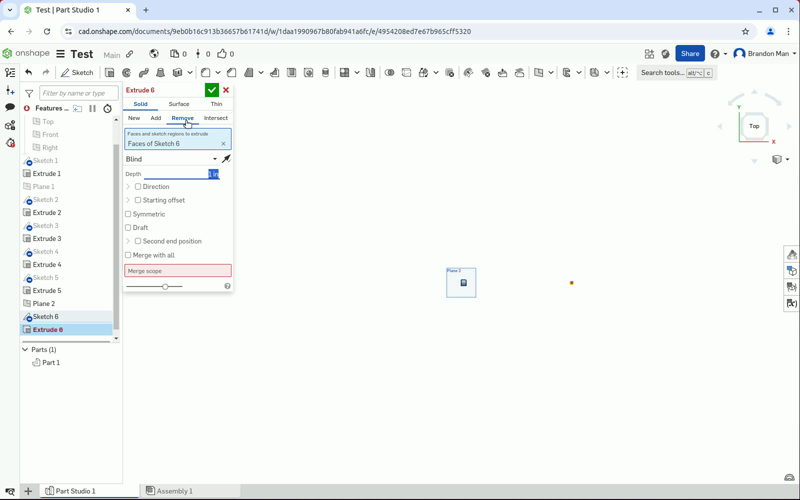
text(1.926)
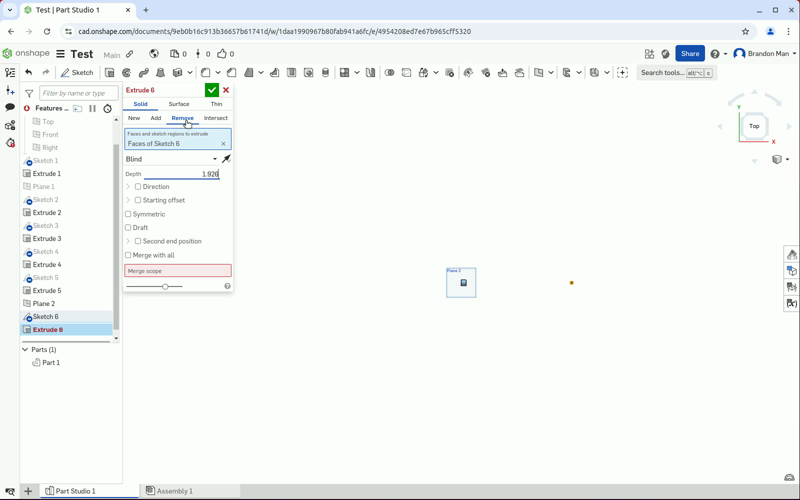
key(tab, 6)
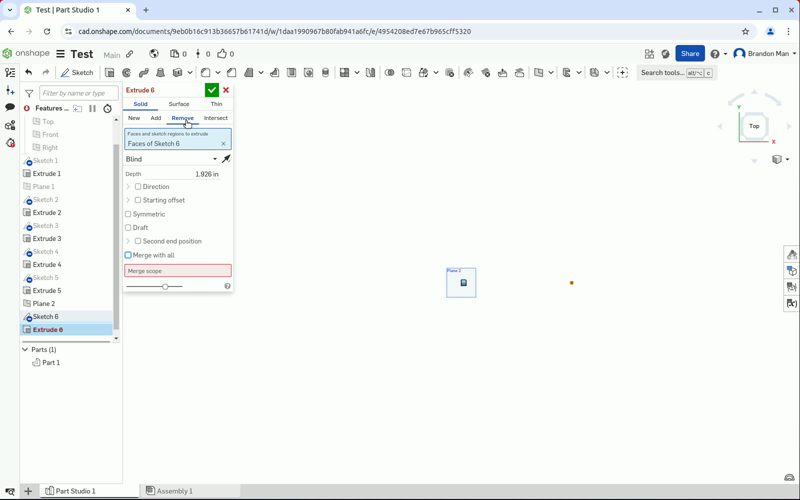
key(space)
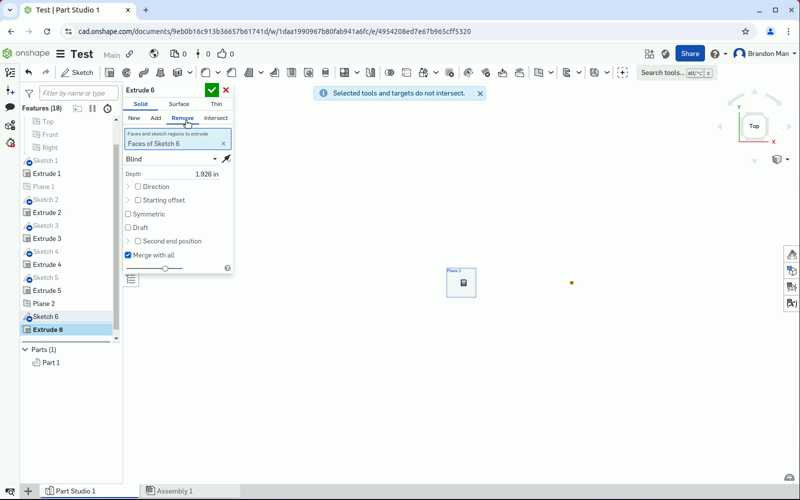
key(enter)
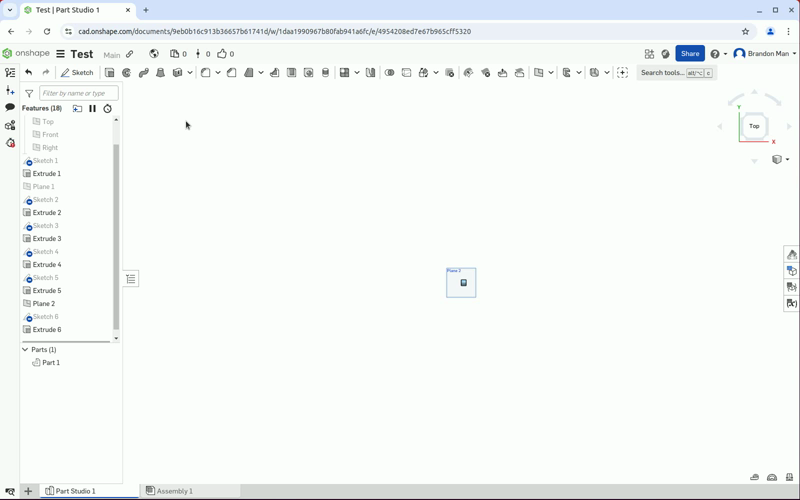
key(shift+h)
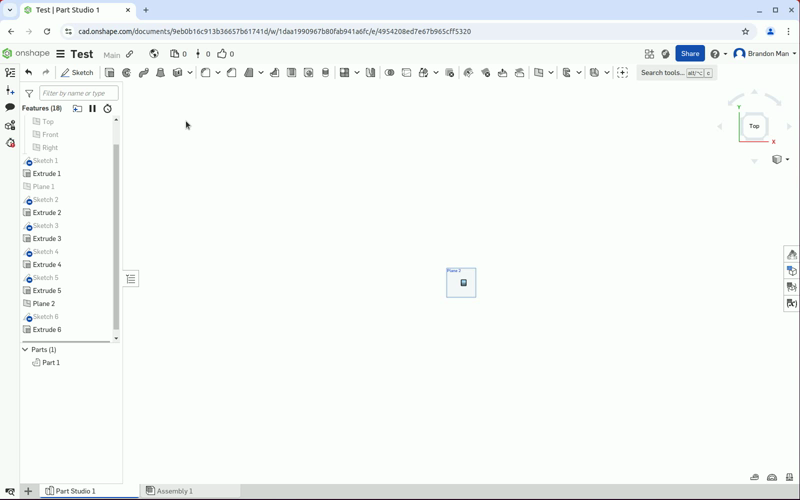
key(shift+h)
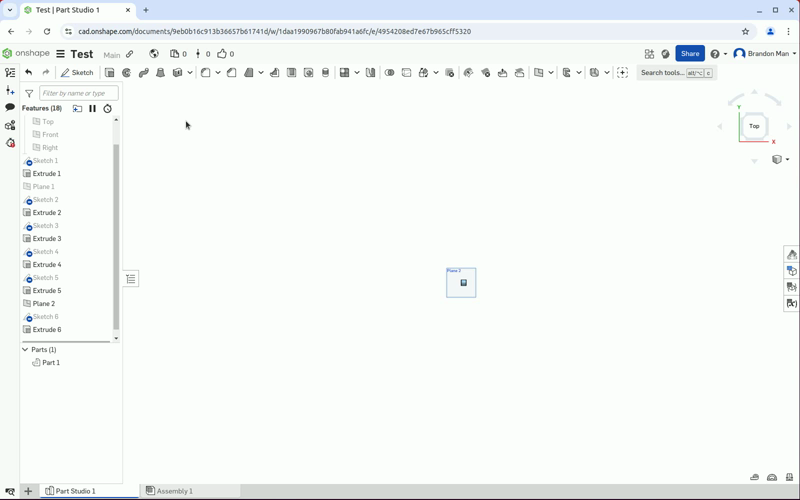
mouse_move(69, 163)
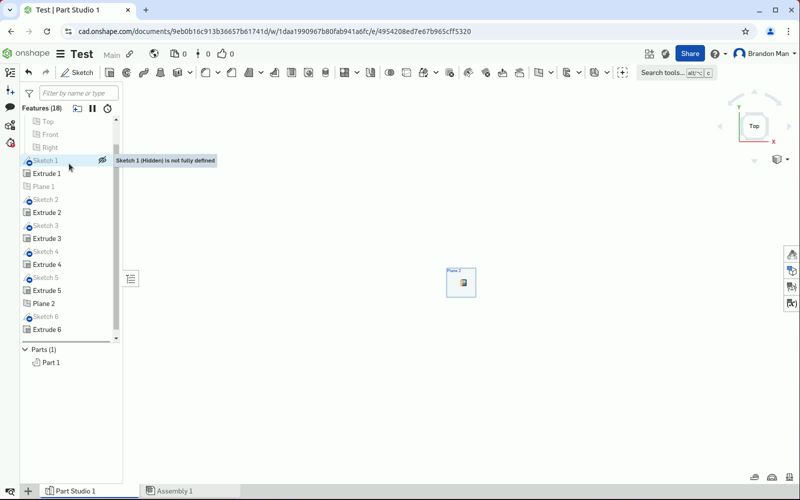
click(69, 163)
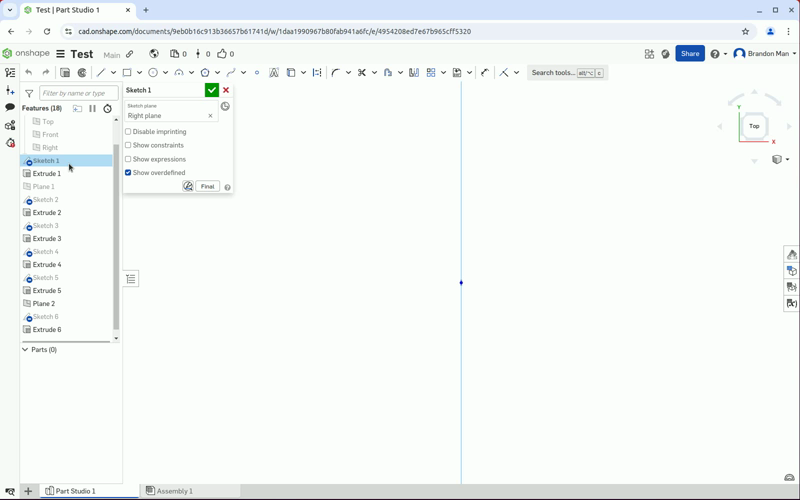
mouse_move(229, 92)
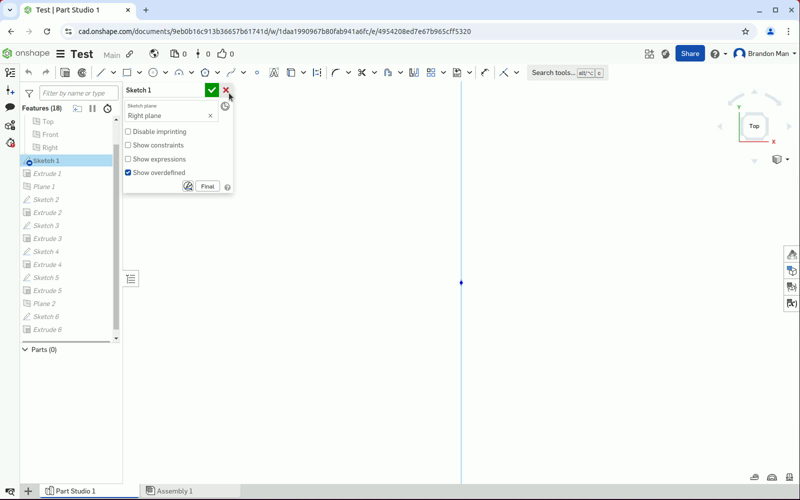
click(229, 92)
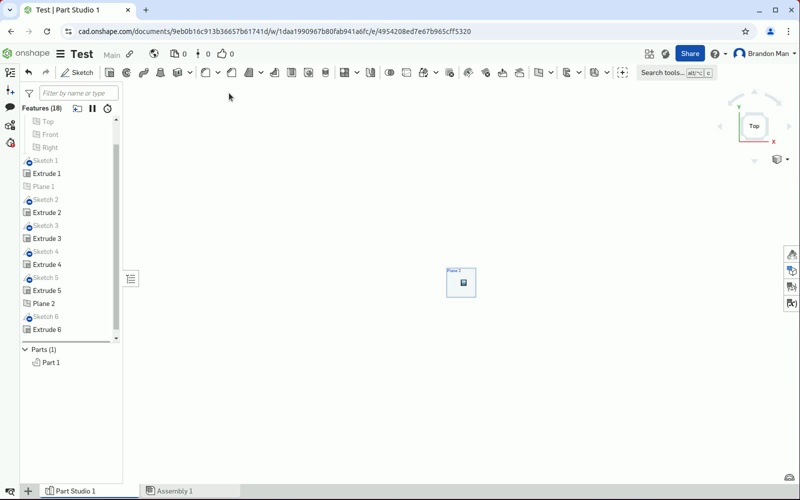
mouse_move(73, 352)
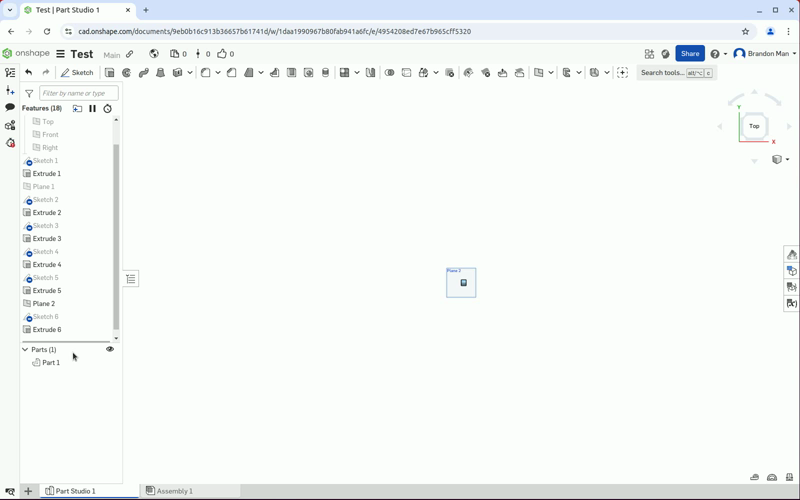
key(y)
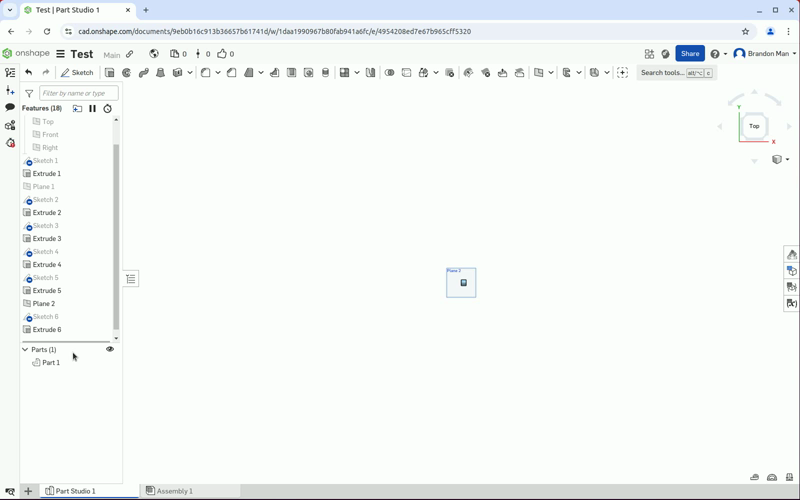
key(shift+p)
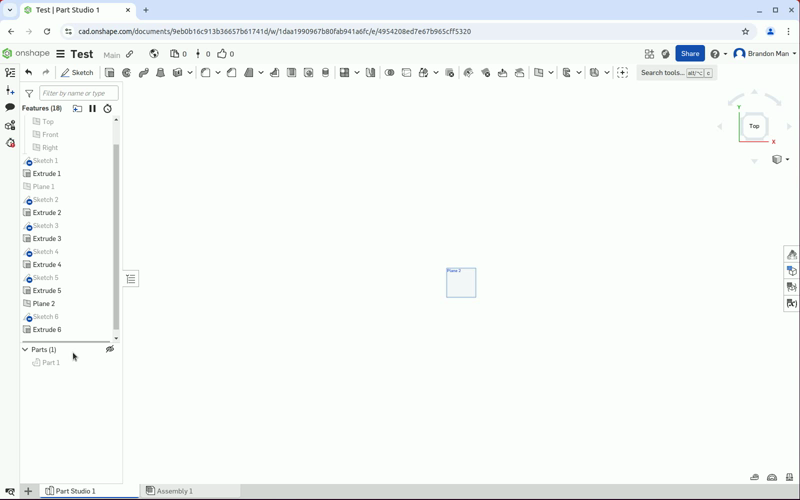
key(space)
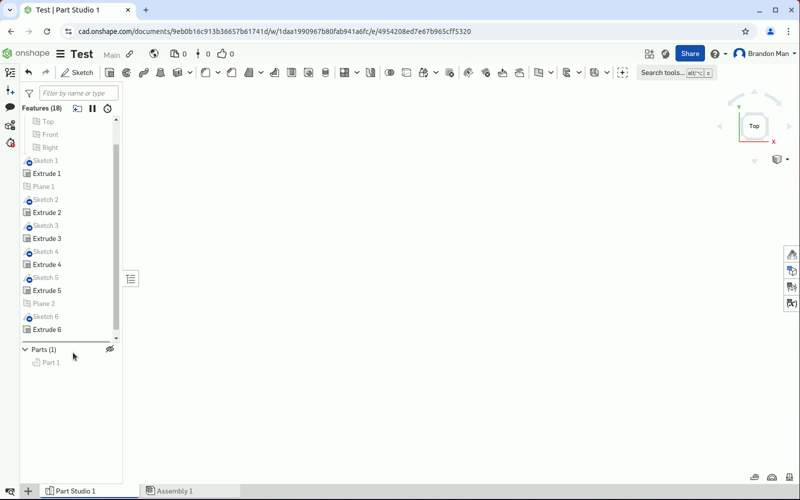
key_down(shift)
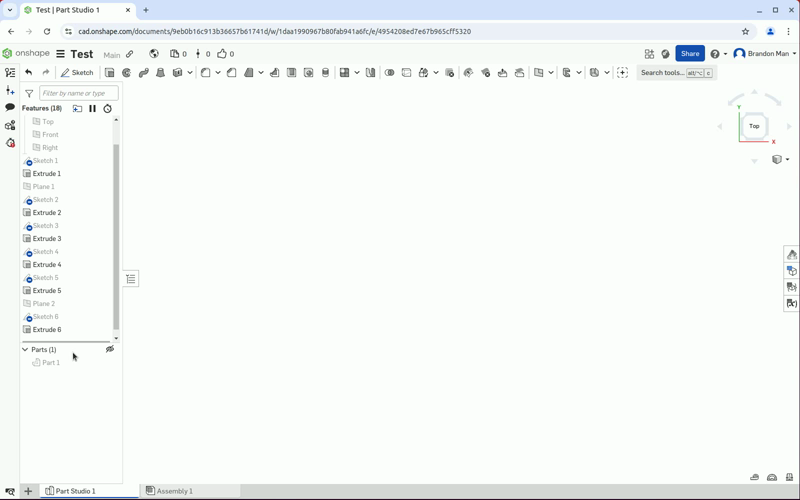
key(up)
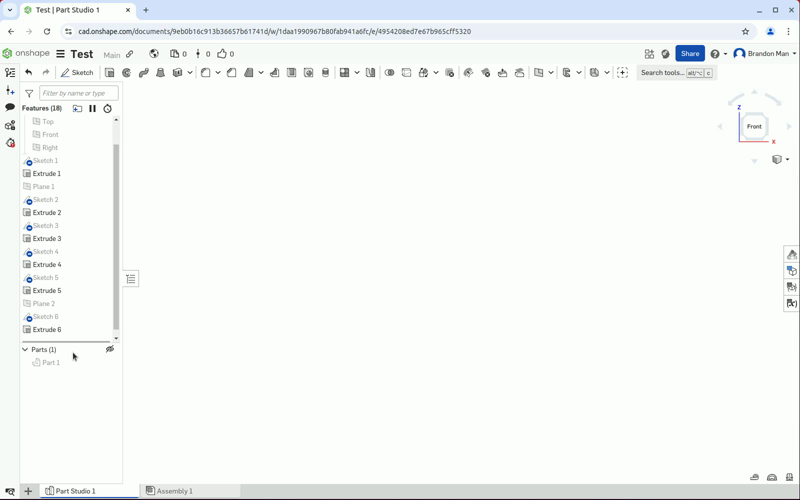
key_up(shift)
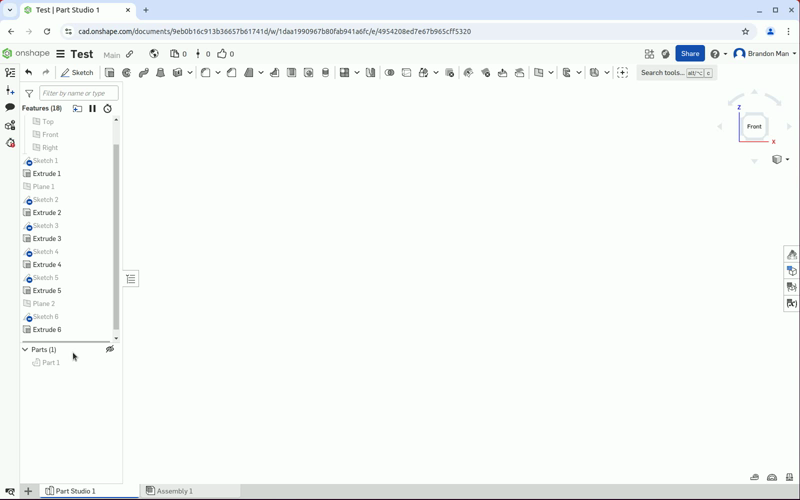
key(space)
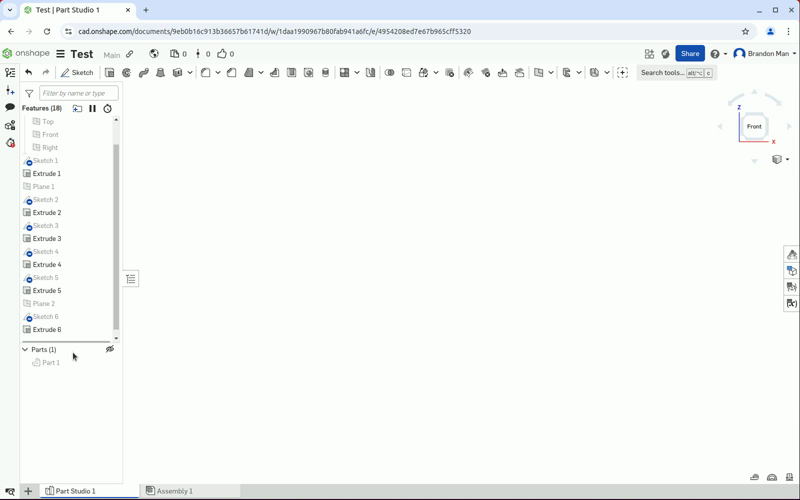
key_down(shift)
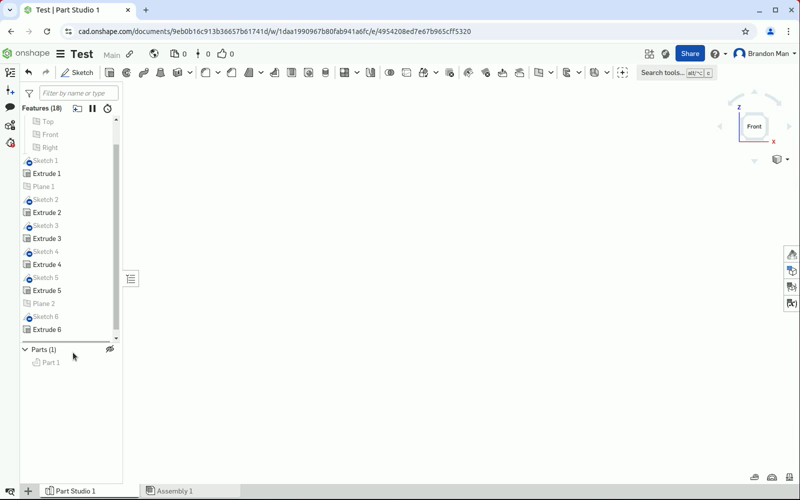
key(left)
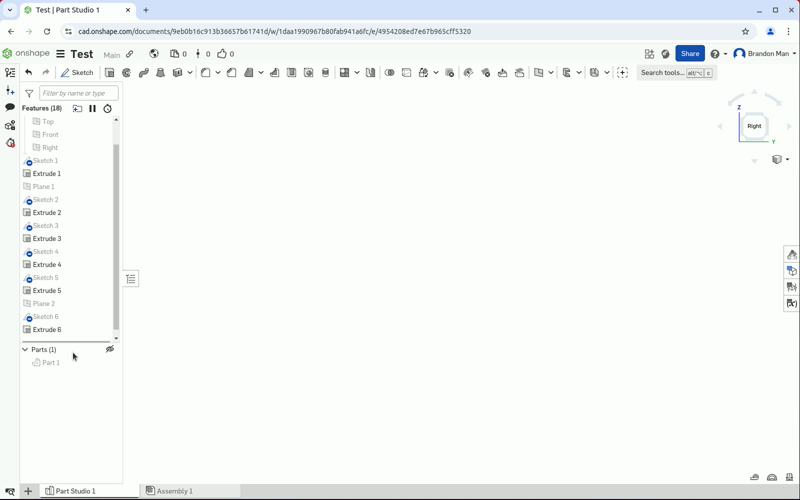
key_up(shift)
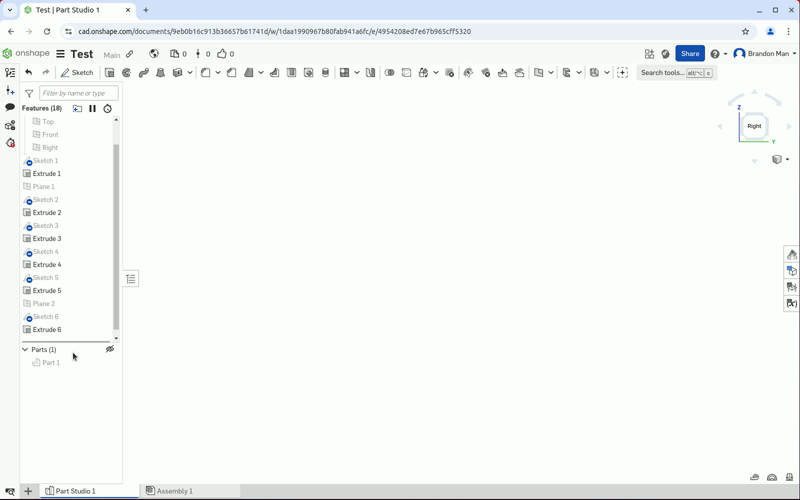
mouse_move(73, 352)
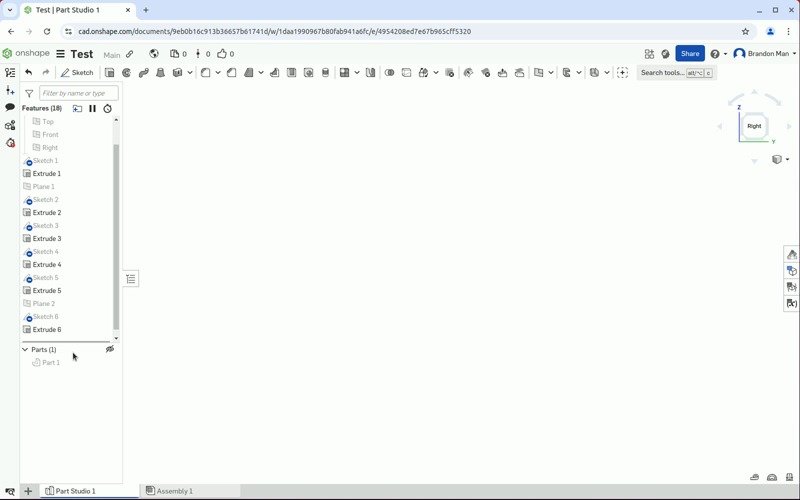
key(shift+y)
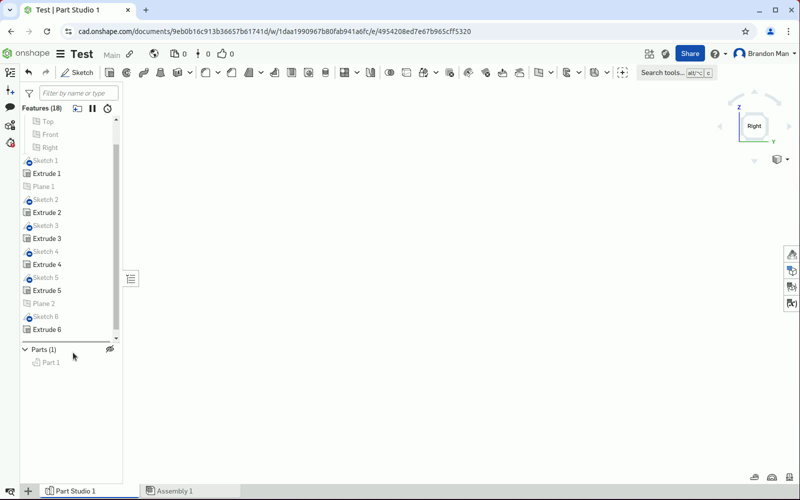
key(shift+s)
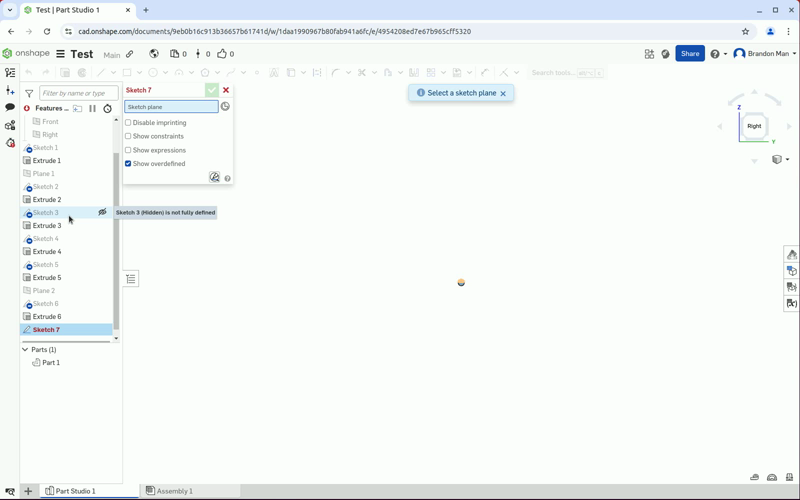
scroll(3)
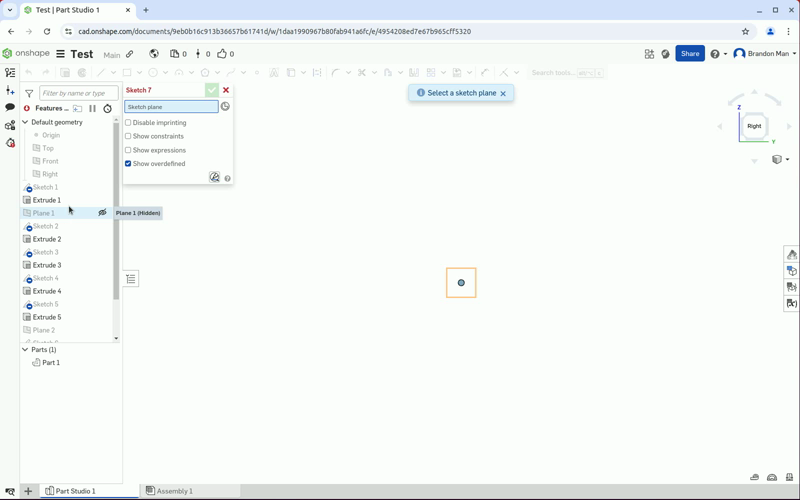
mouse_move(69, 176)
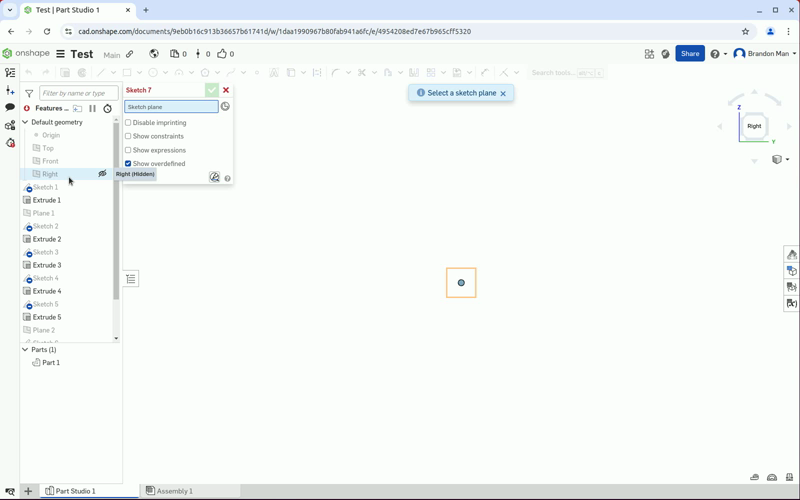
click(69, 176)
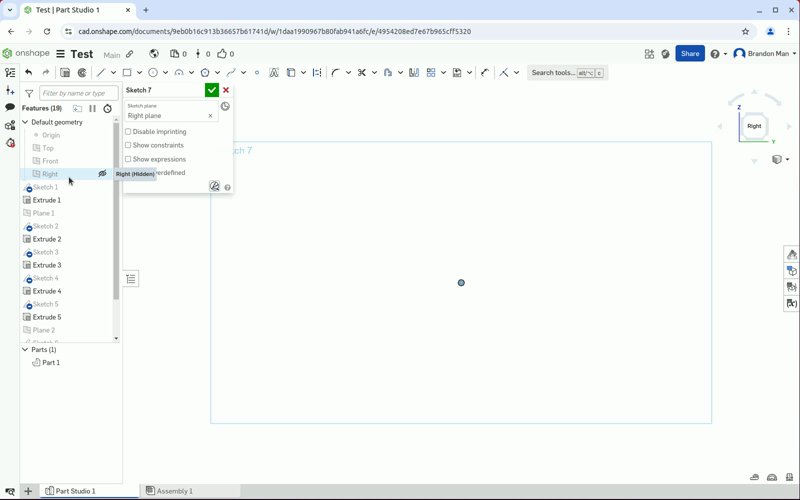
mouse_move(73, 352)
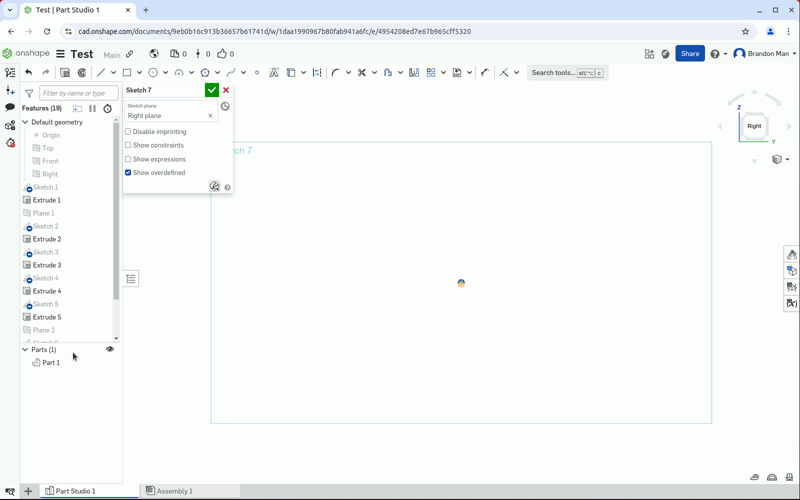
key(y)
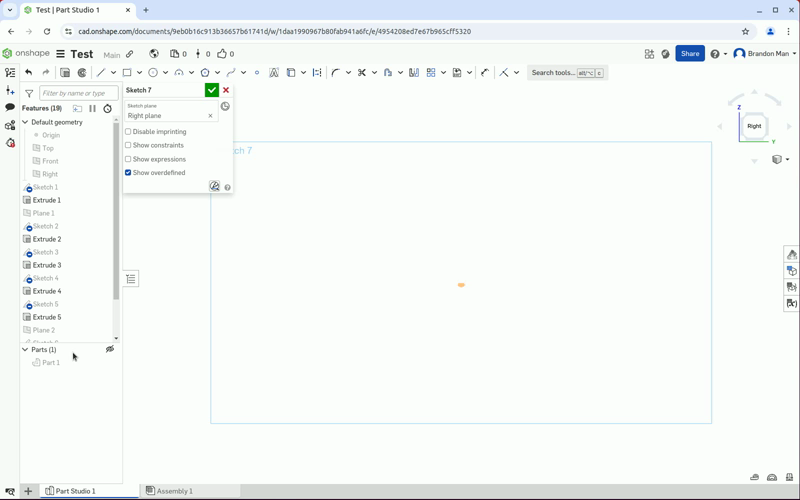
key(c)
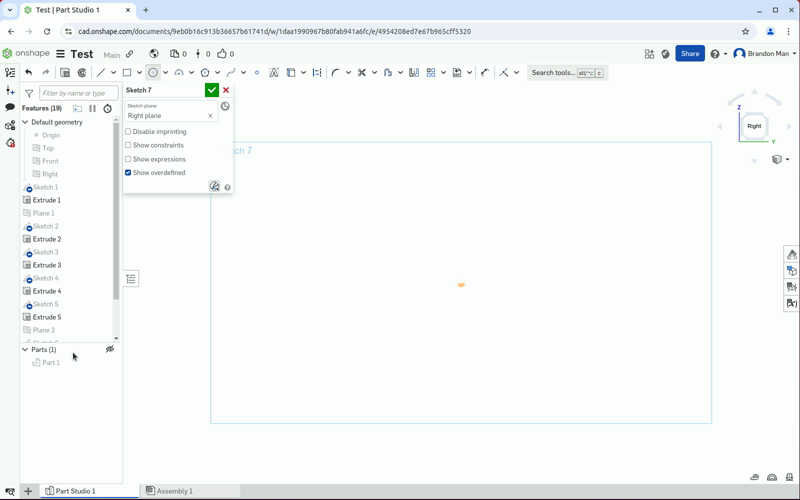
key_down(shift)
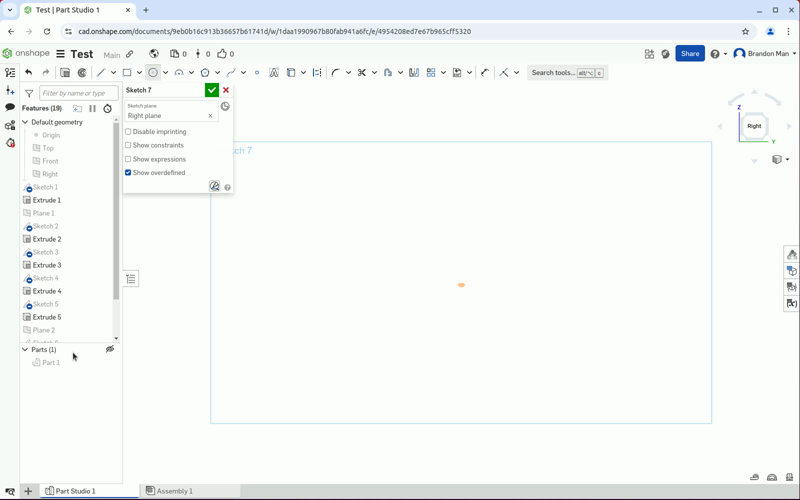
mouse_move(461, 282)
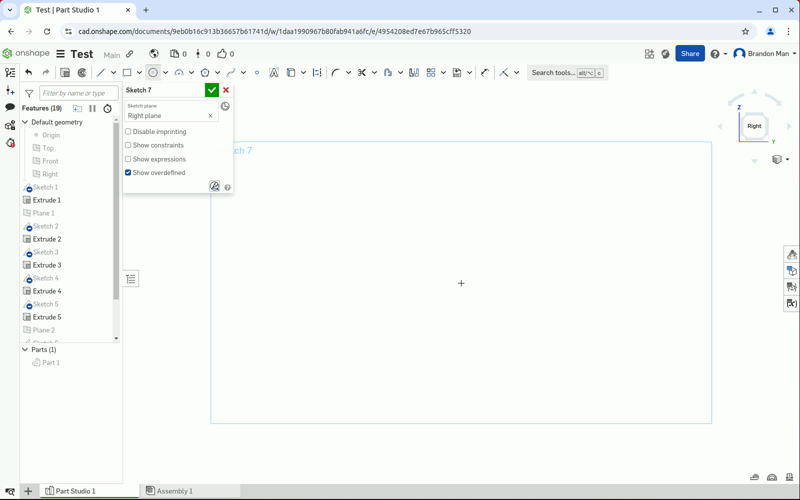
click(461, 282)
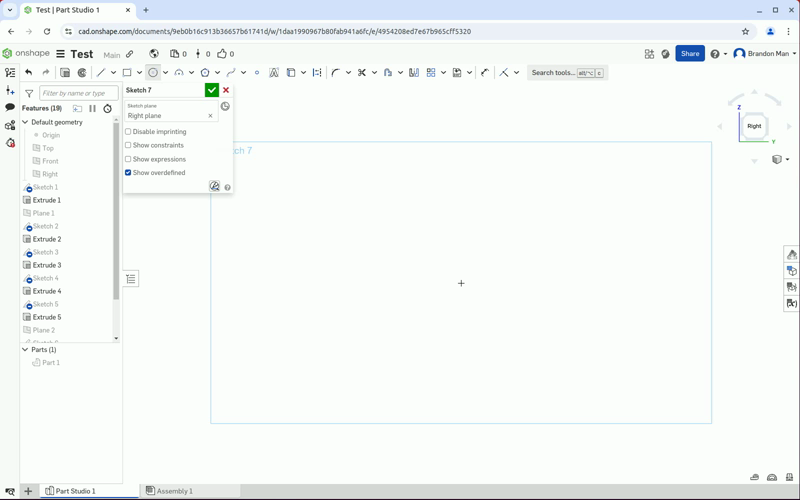
key_up(shift)
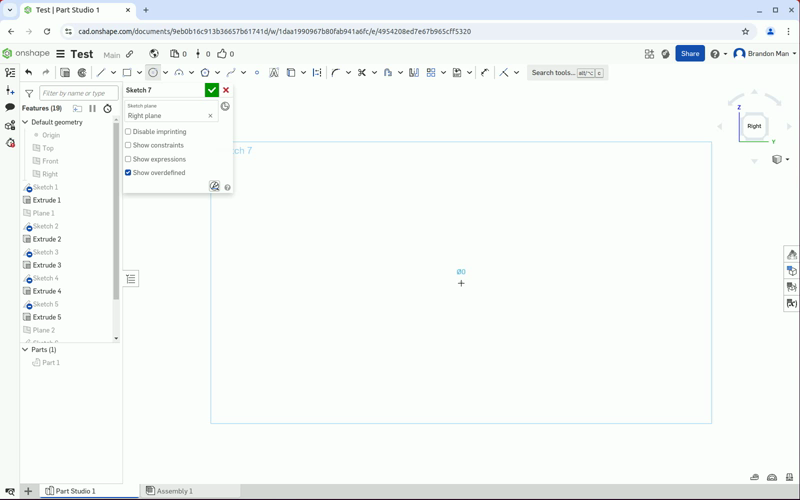
mouse_move(464, 282)
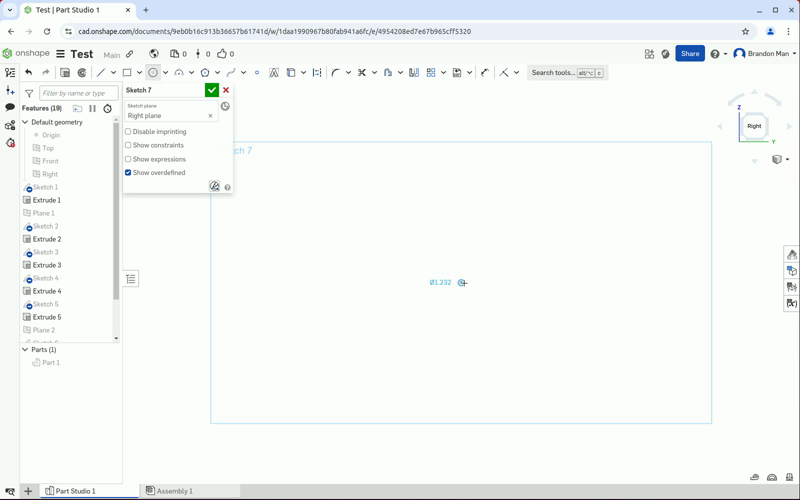
click(464, 282)
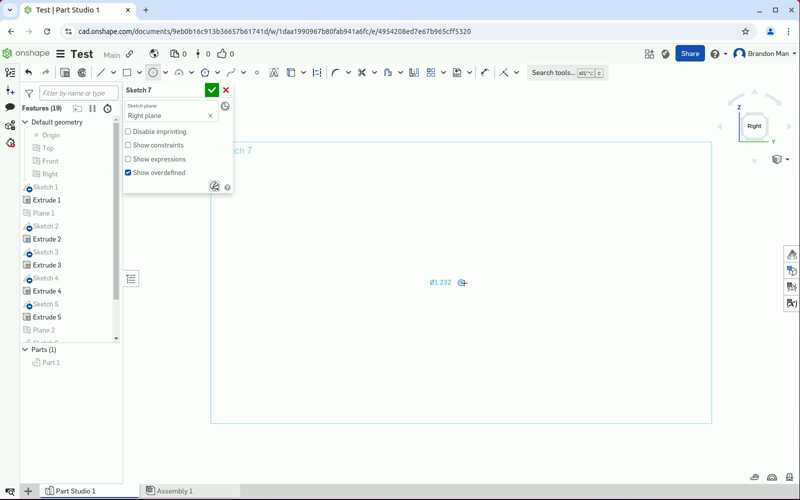
key(esc)
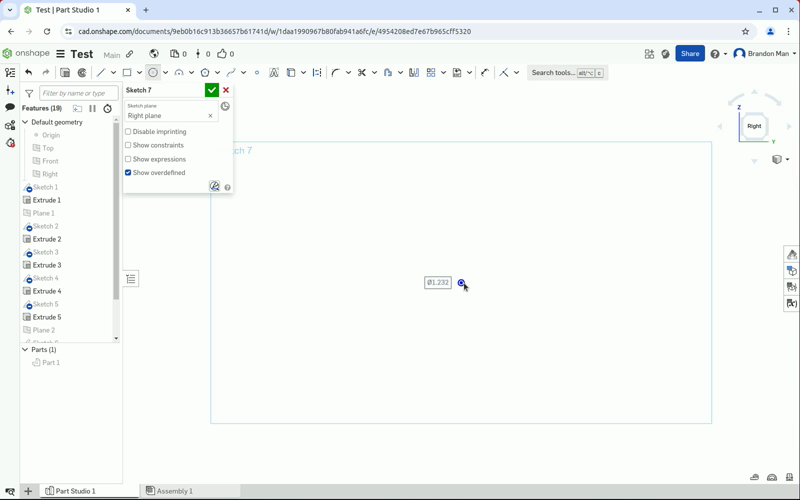
mouse_move(462, 283)
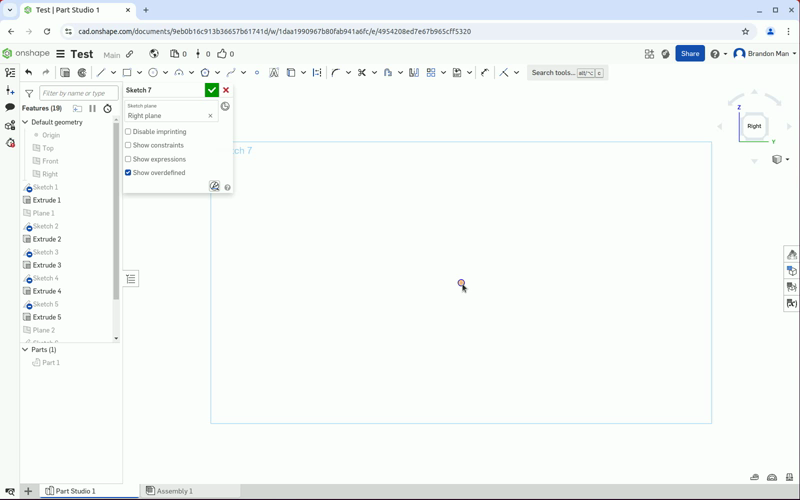
scroll(6)
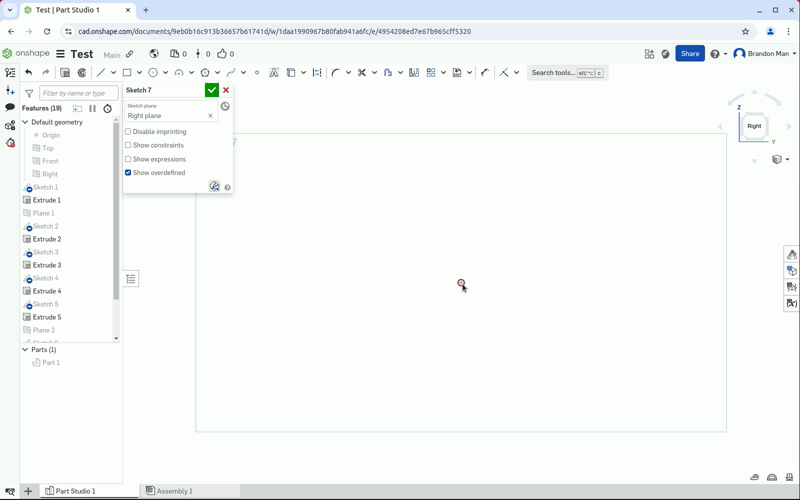
scroll(6)
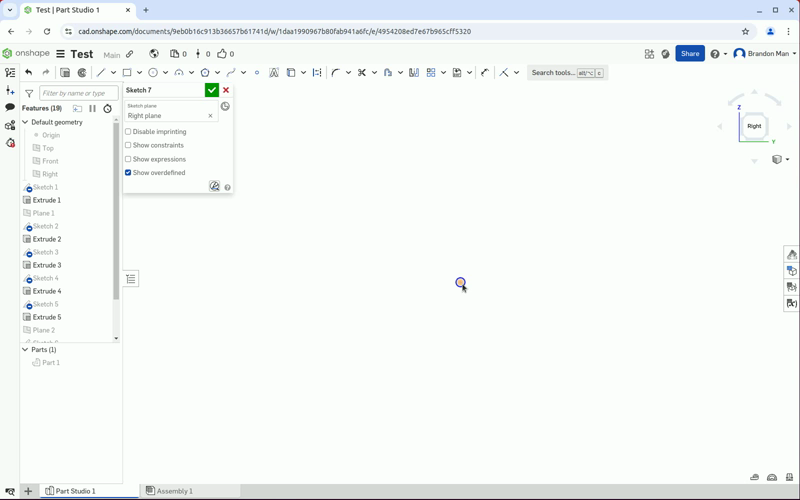
scroll(6)
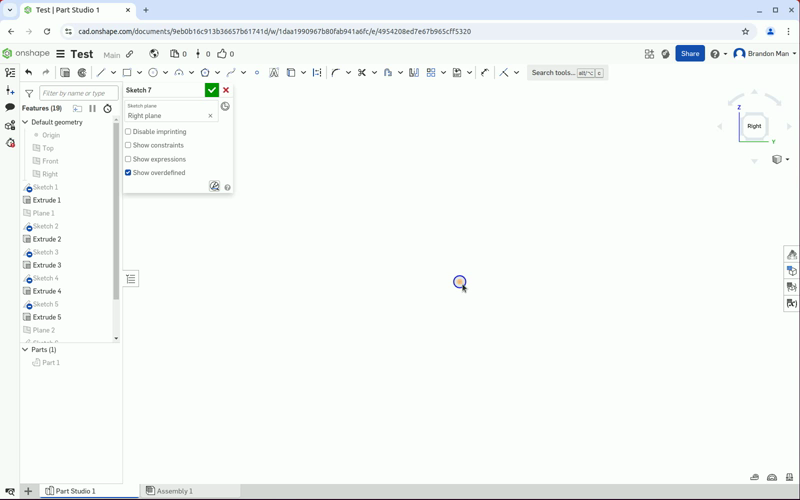
scroll(6)
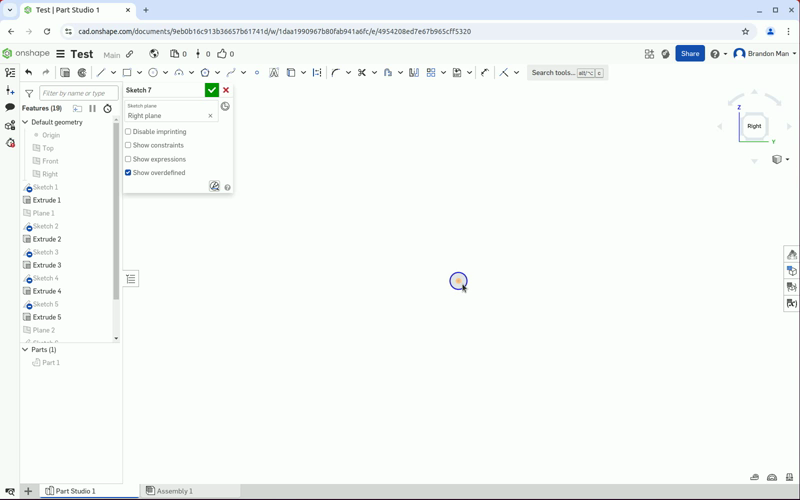
scroll(6)
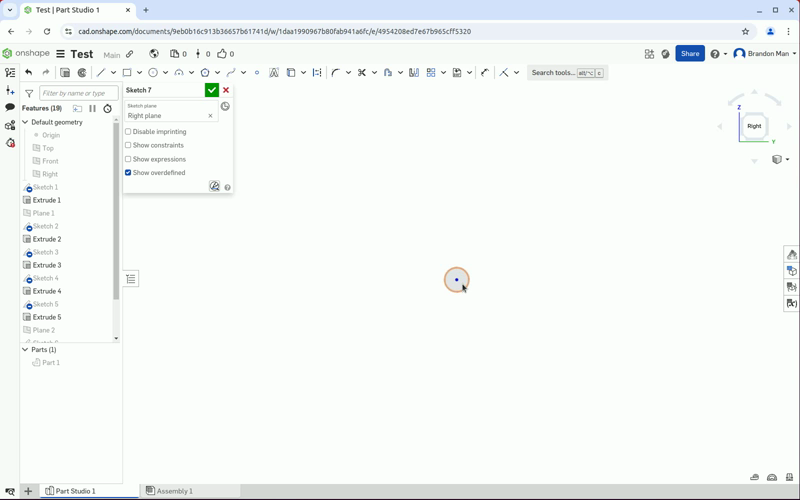
scroll(6)
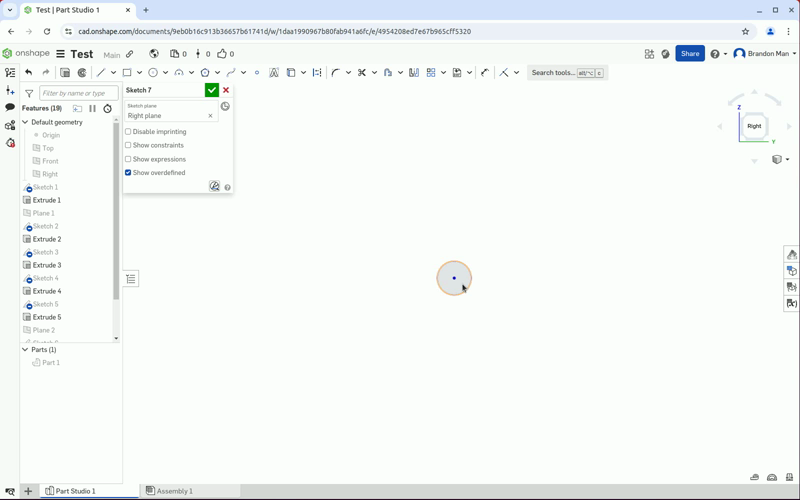
scroll(6)
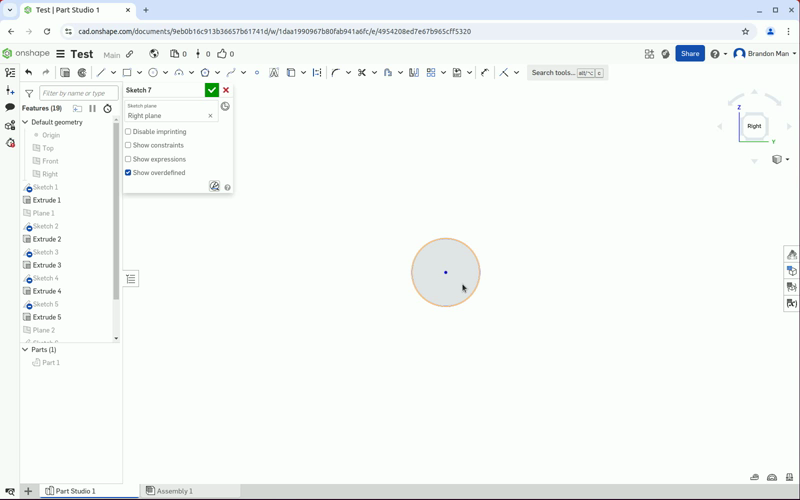
click(462, 283)
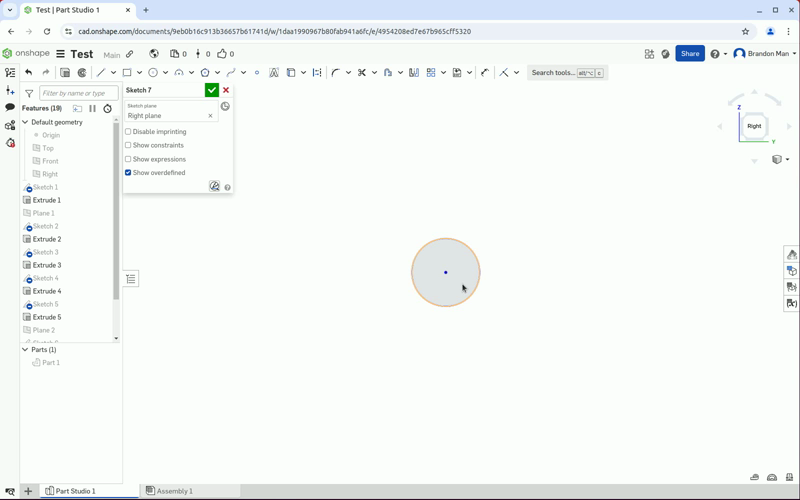
scroll(-6)
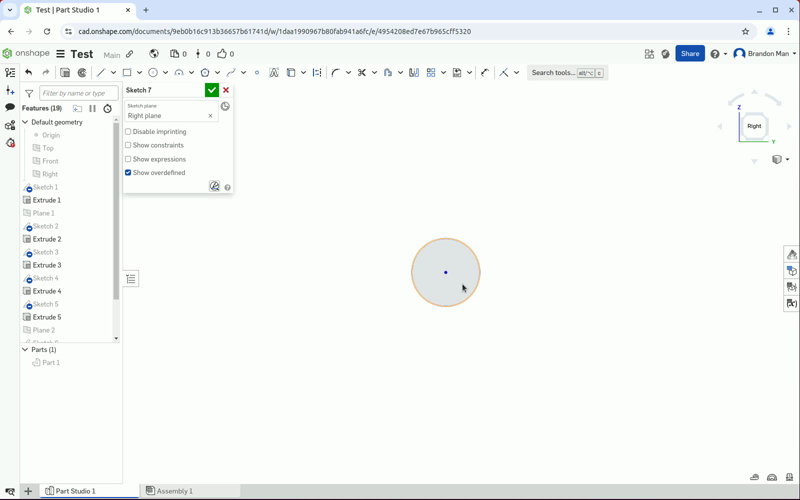
scroll(-6)
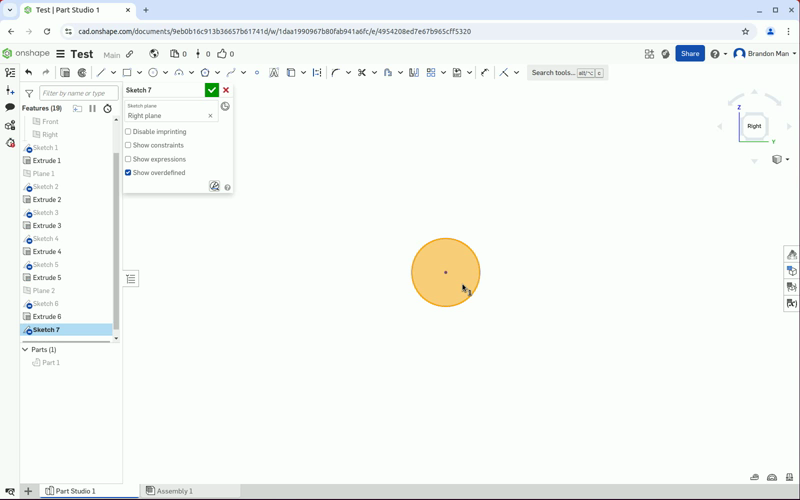
scroll(-6)
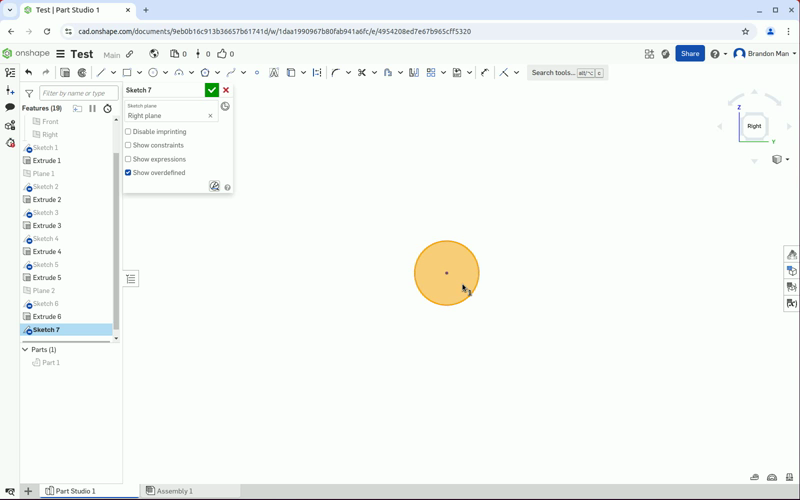
scroll(-6)
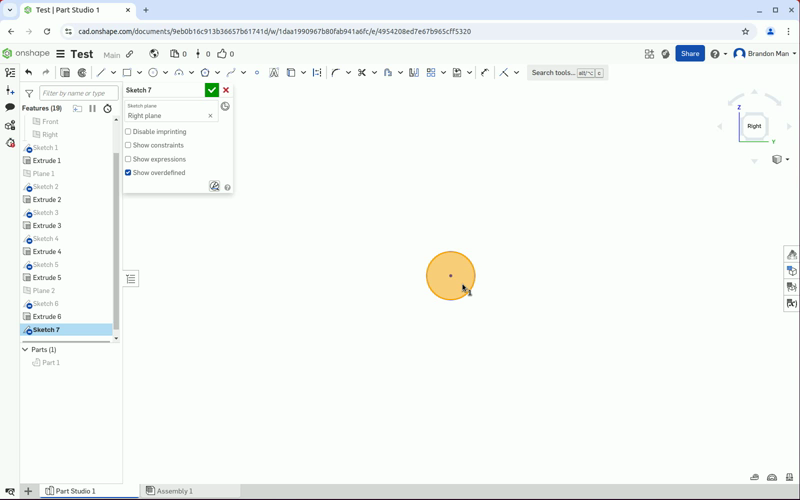
scroll(-6)
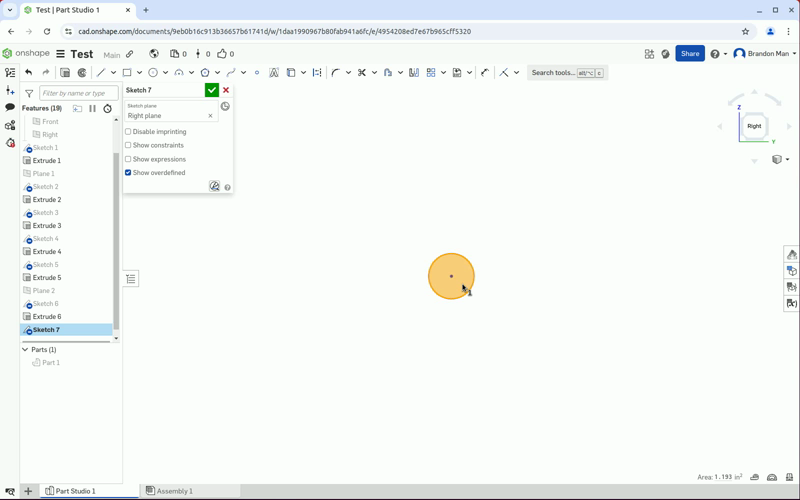
scroll(-6)
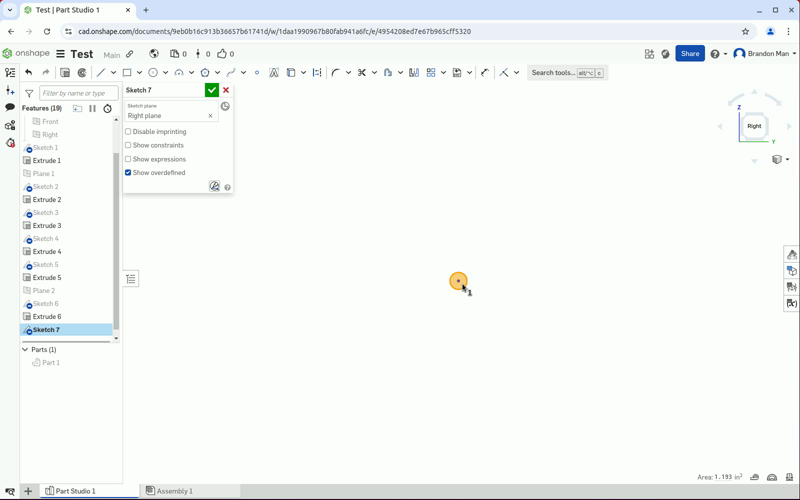
scroll(-6)
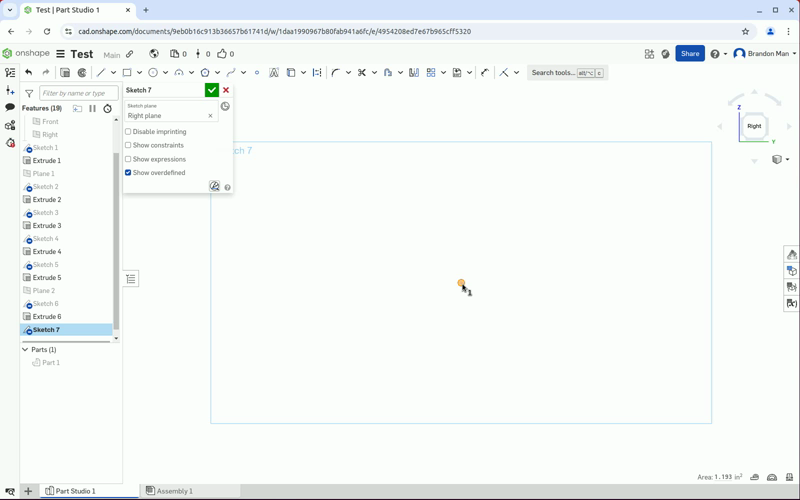
mouse_move(73, 352)
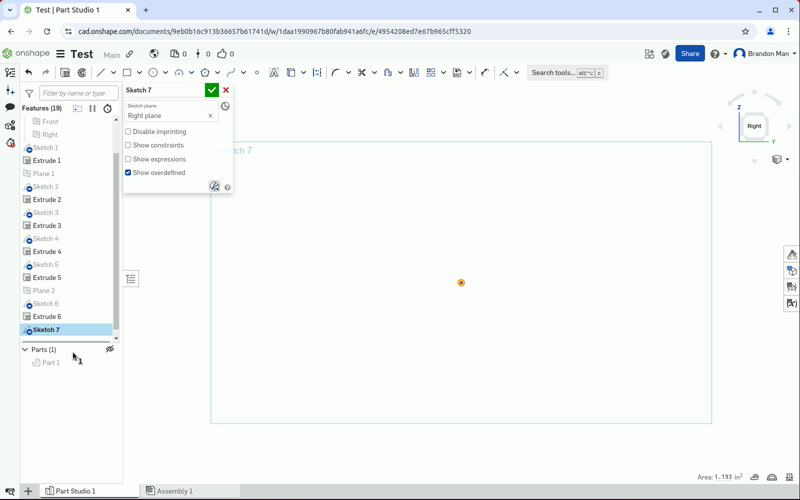
key(shift+y)
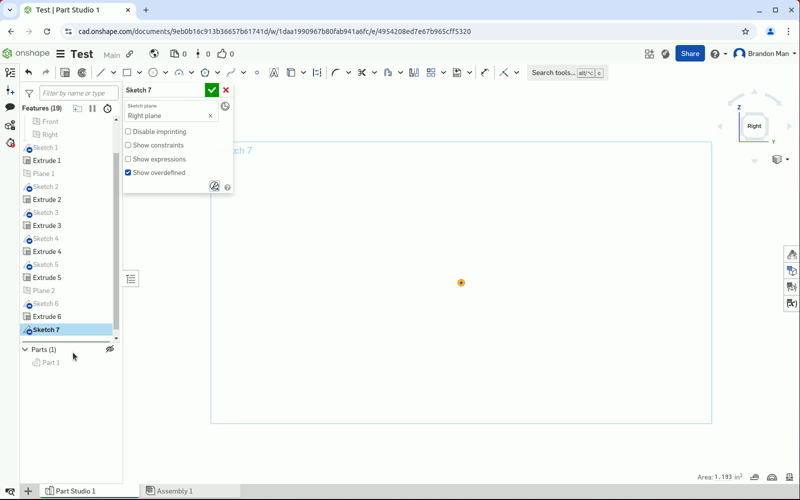
key(shift+e)
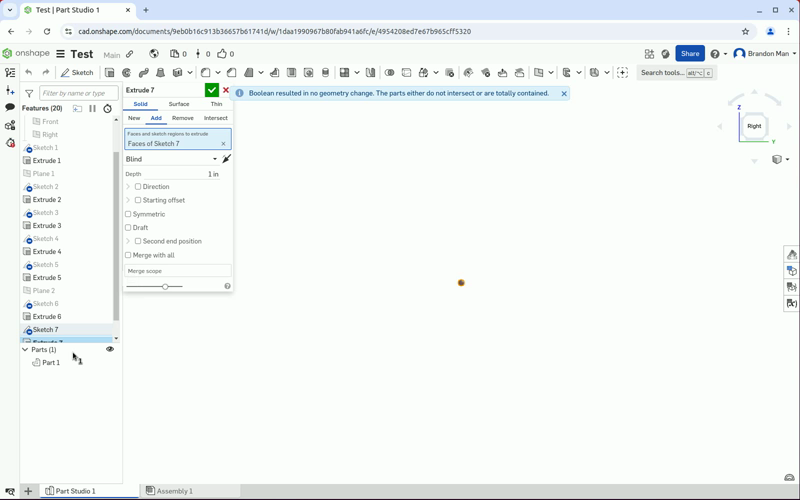
mouse_move(143, 106)
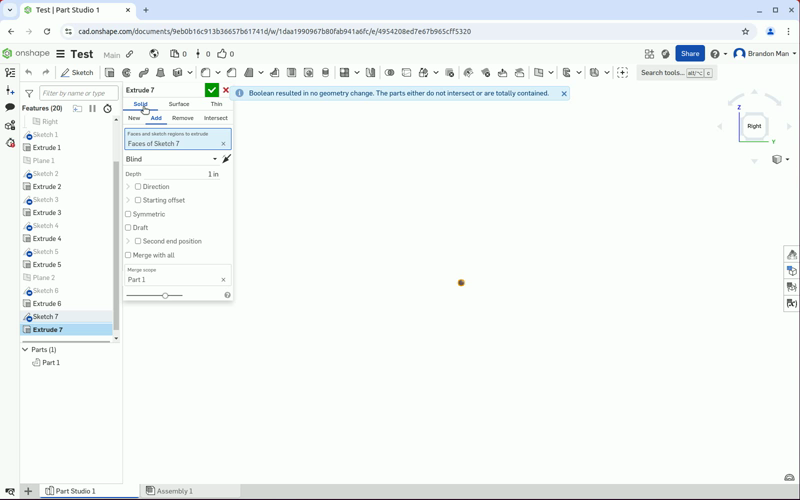
click(143, 106)
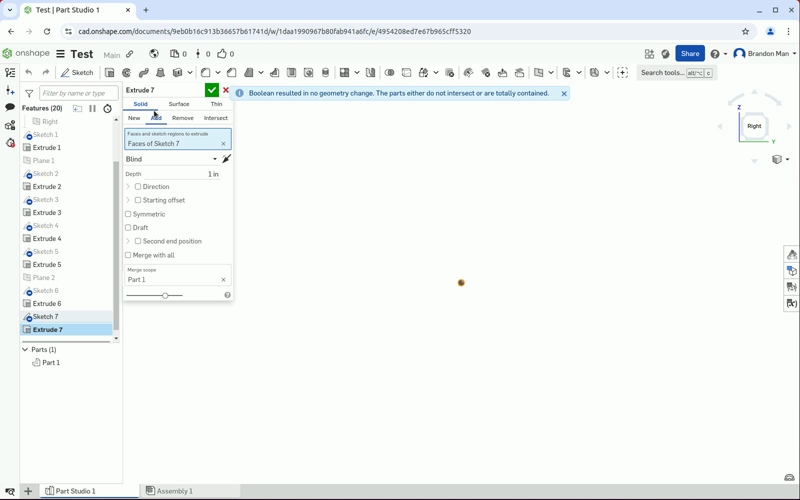
mouse_move(186, 120)
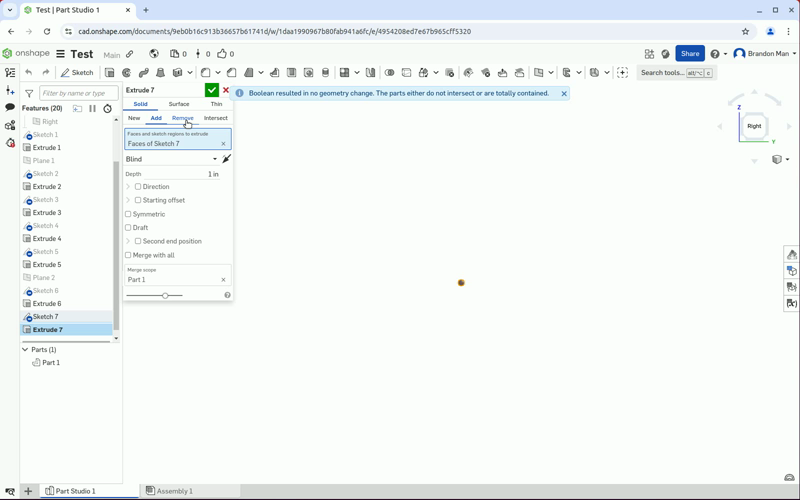
click(186, 120)
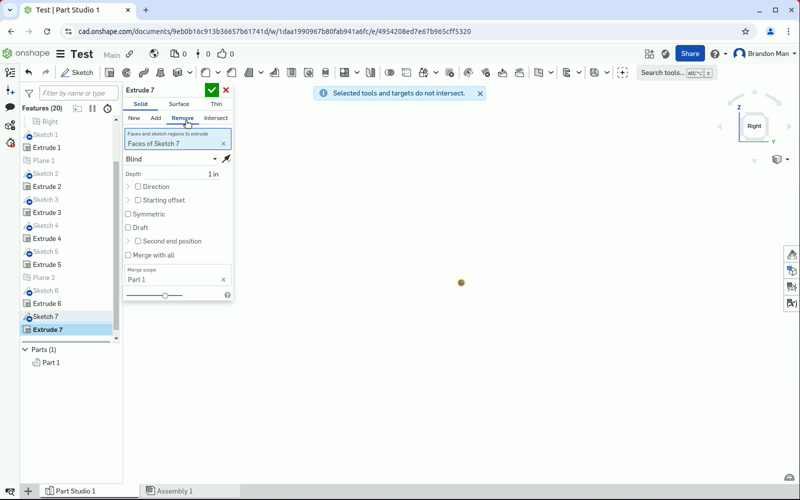
key(tab, 4)
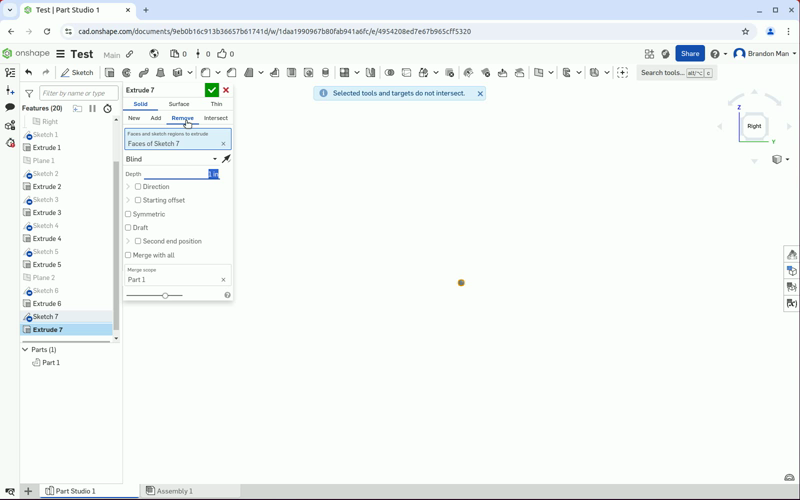
text(19.738)
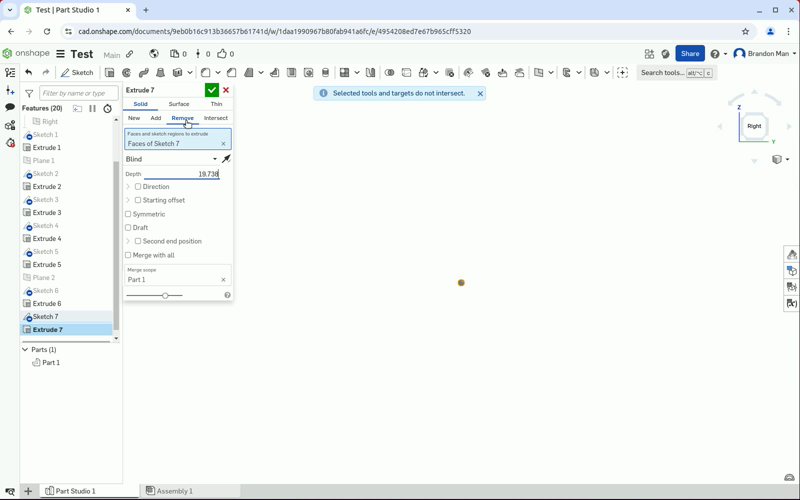
key(tab, 6)
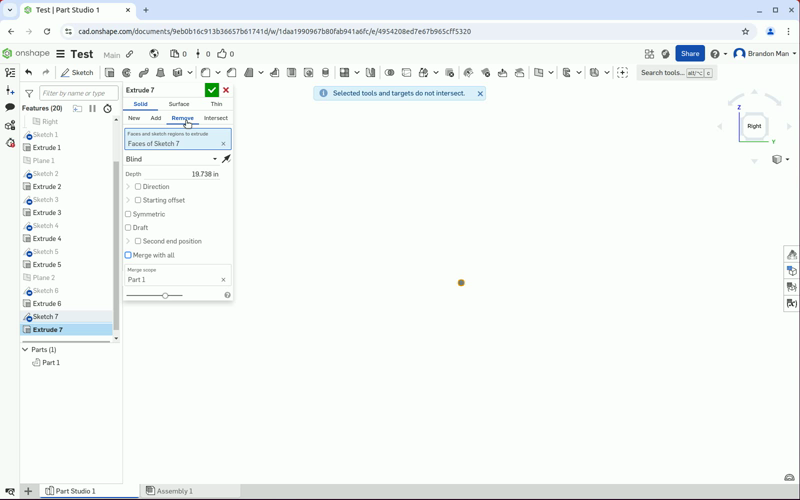
key(space)
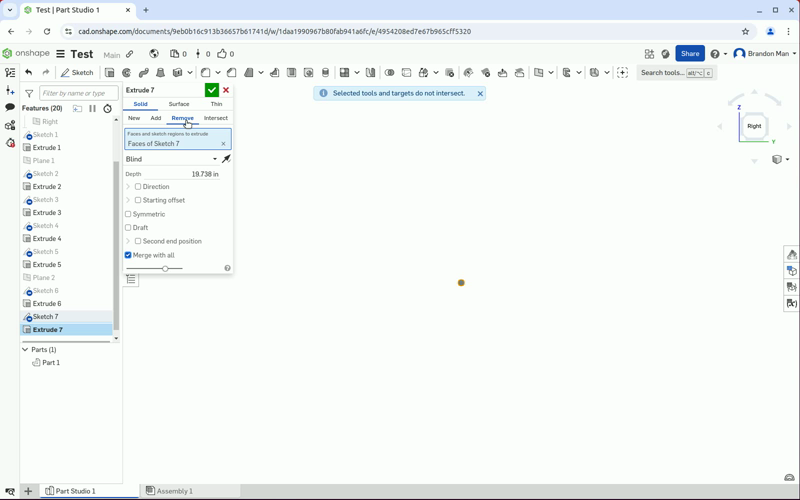
key(enter)
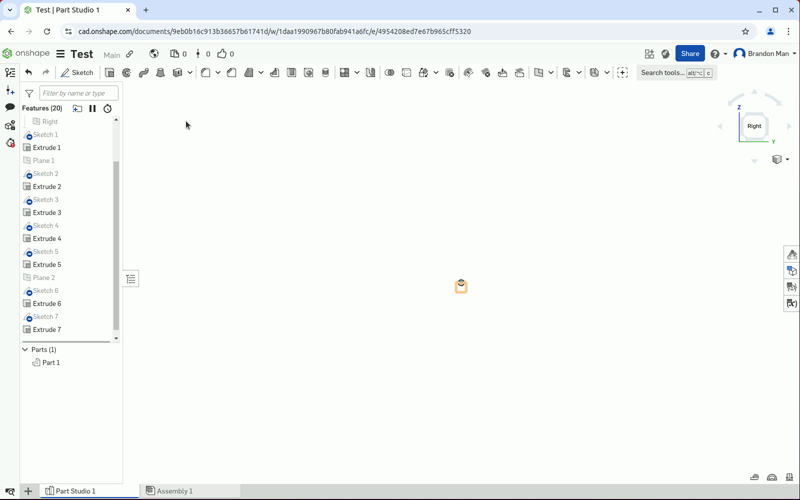
key(shift+h)
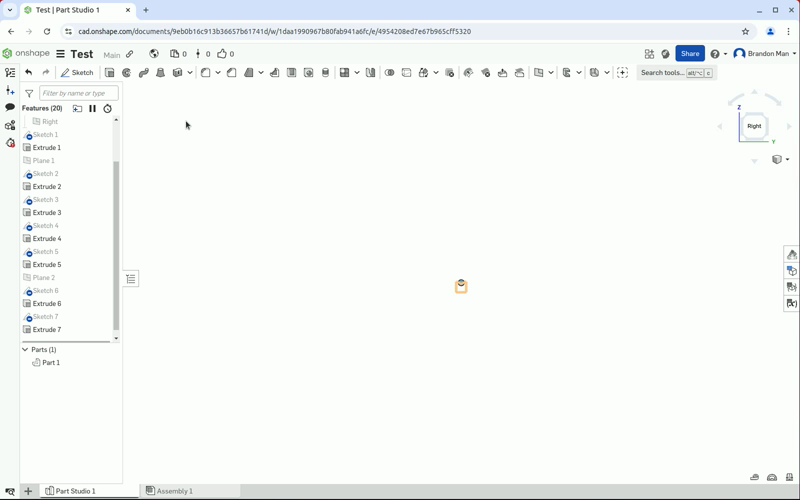
key(shift+h)
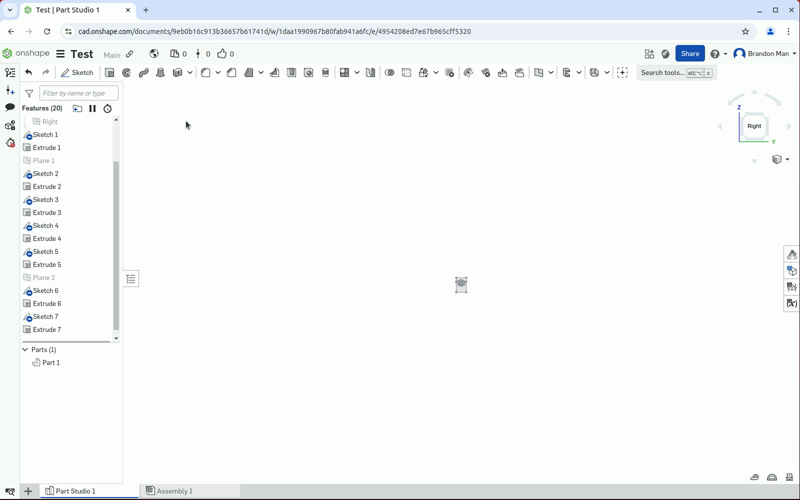
key(shift+7)
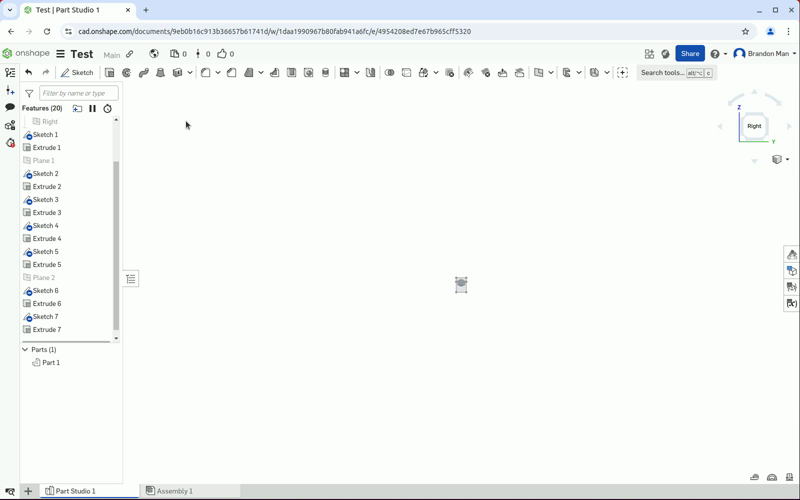
key(right, 2)
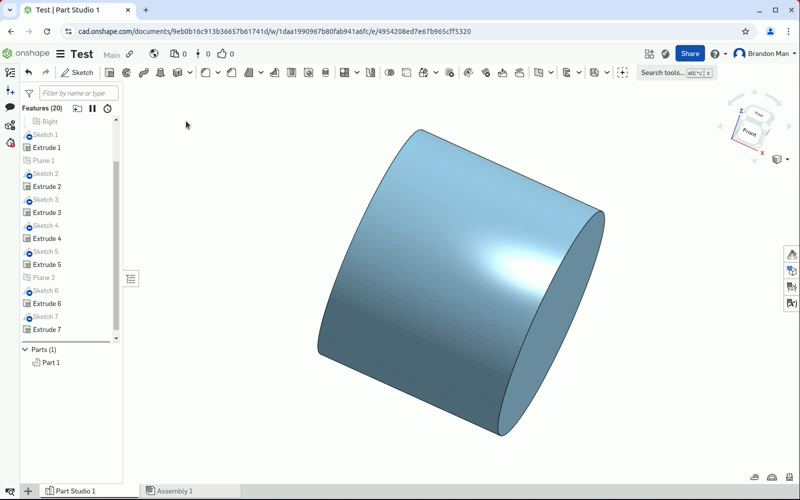
key(down, 2)
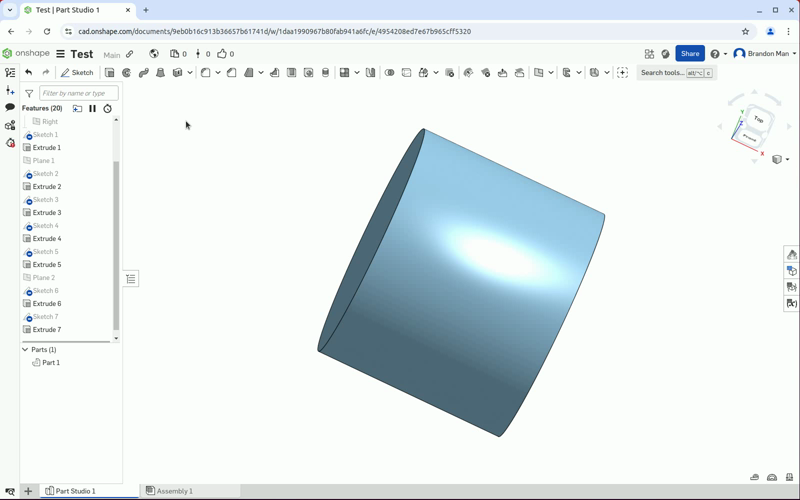
key(up, 2)
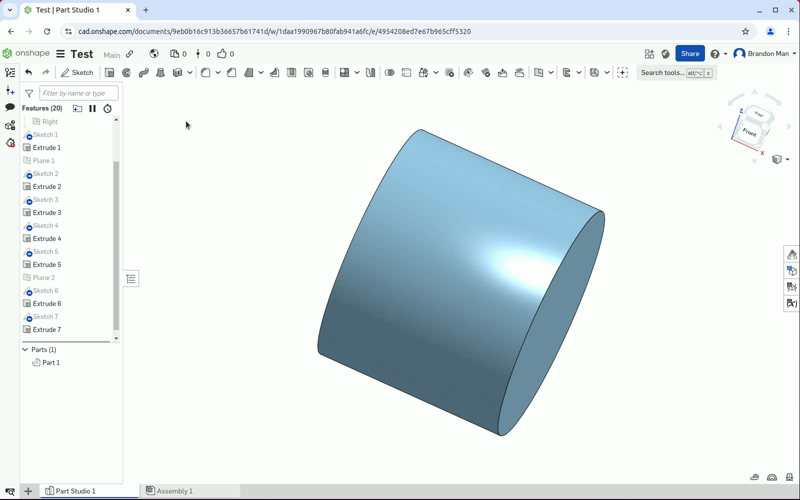
key(left, 2)
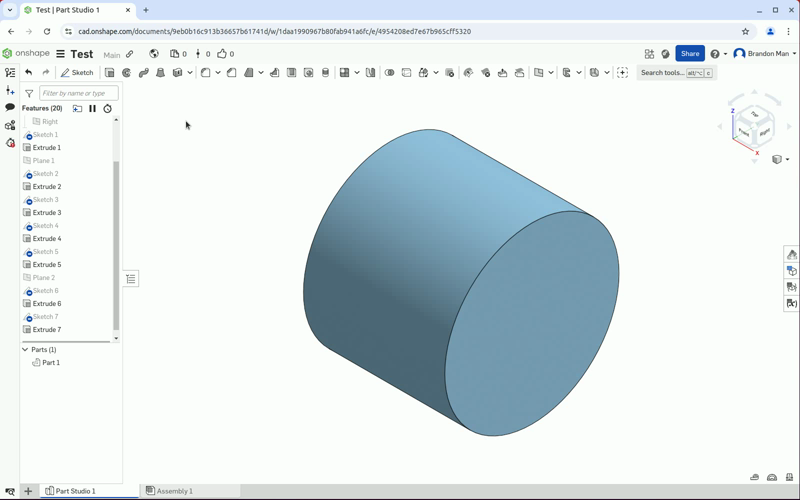
mouse_move(69, 137)
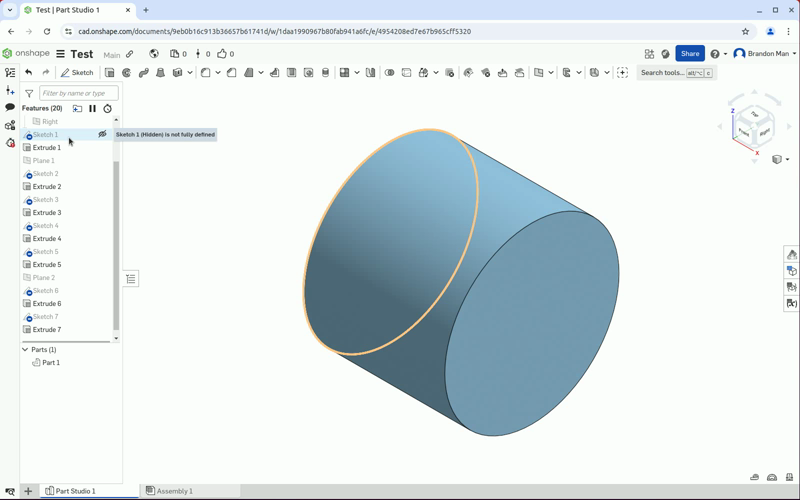
click(69, 137)